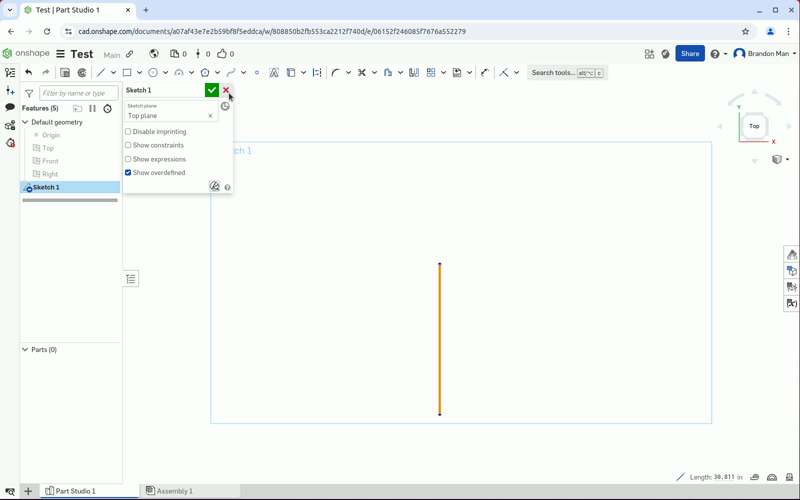
key(shift+h)
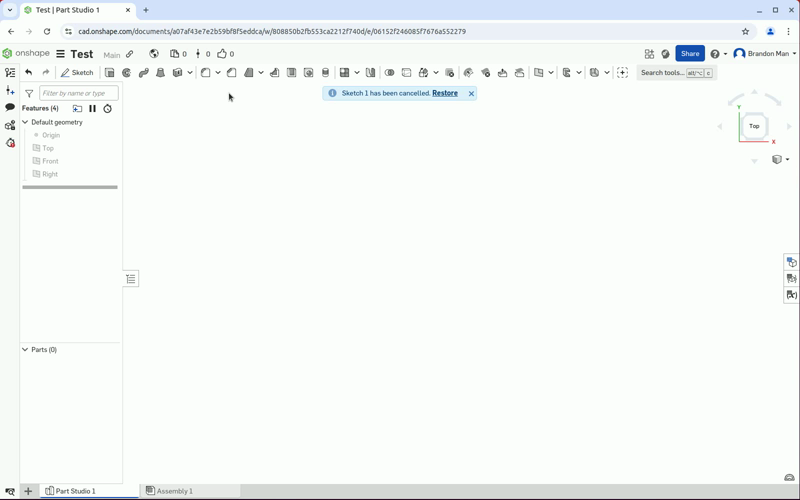
mouse_move(73, 352)
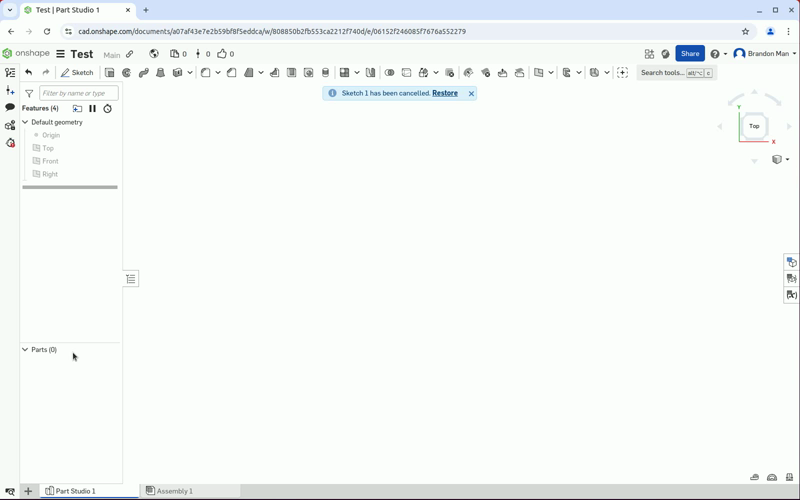
key(y)
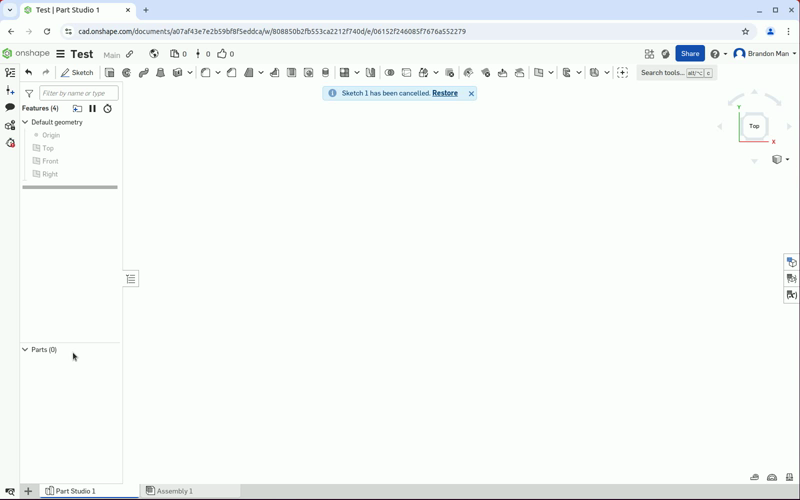
key(shift+p)
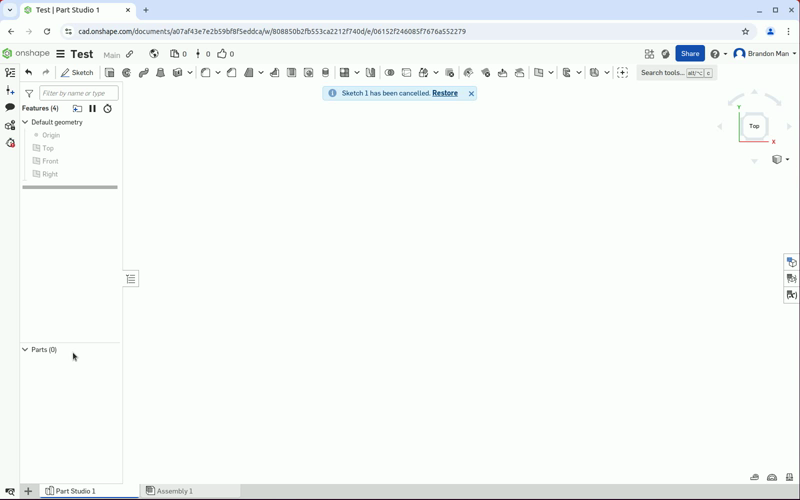
key(space)
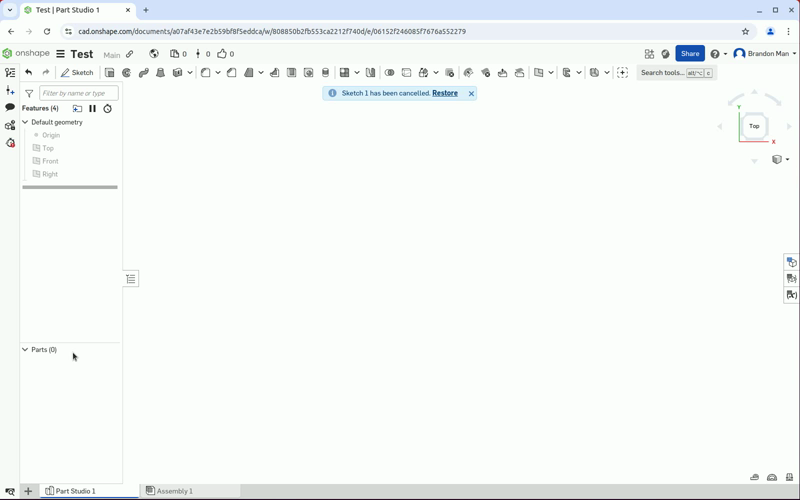
key_down(shift)
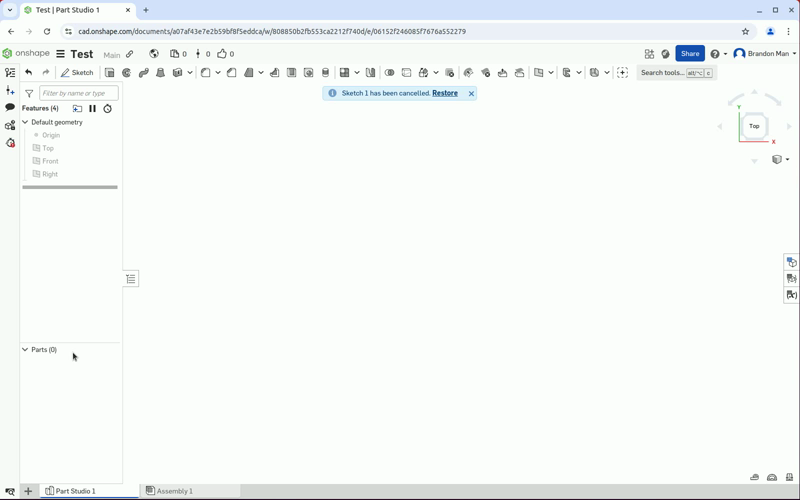
key(up)
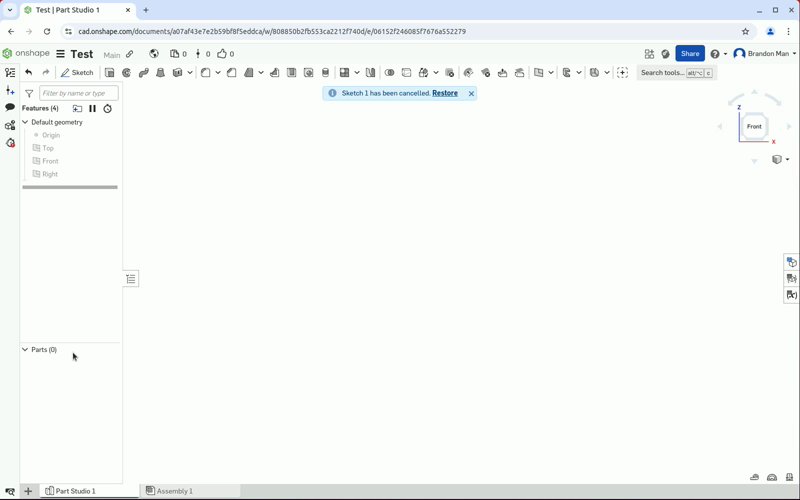
key_up(shift)
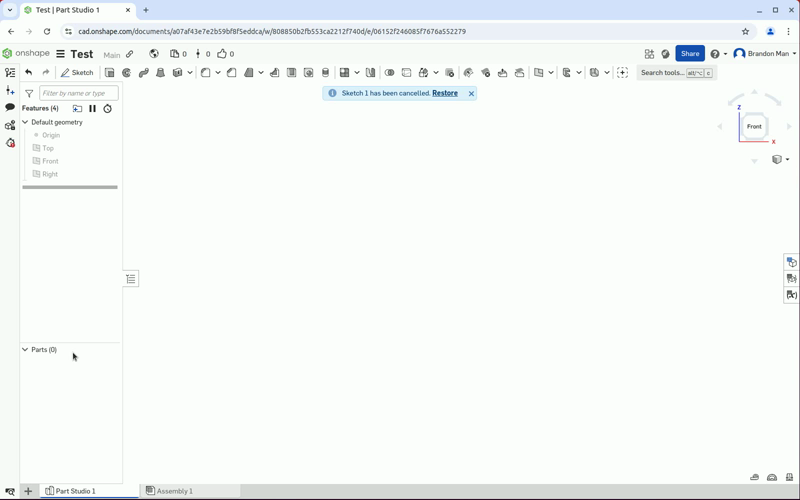
key(space)
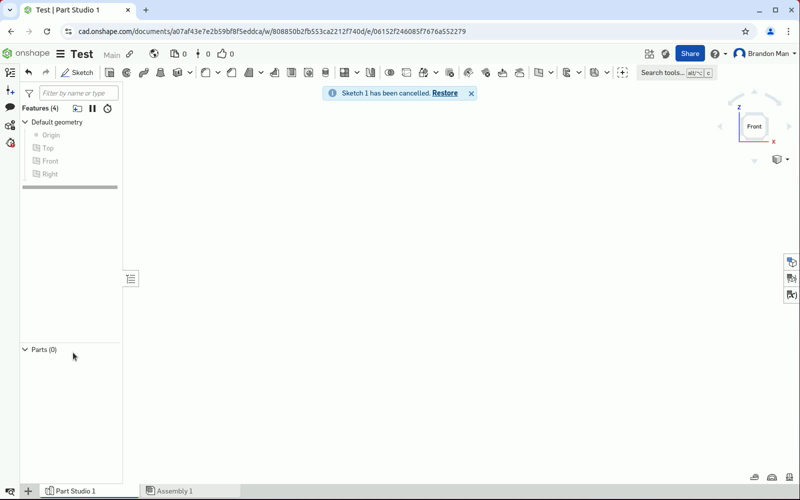
key_down(shift)
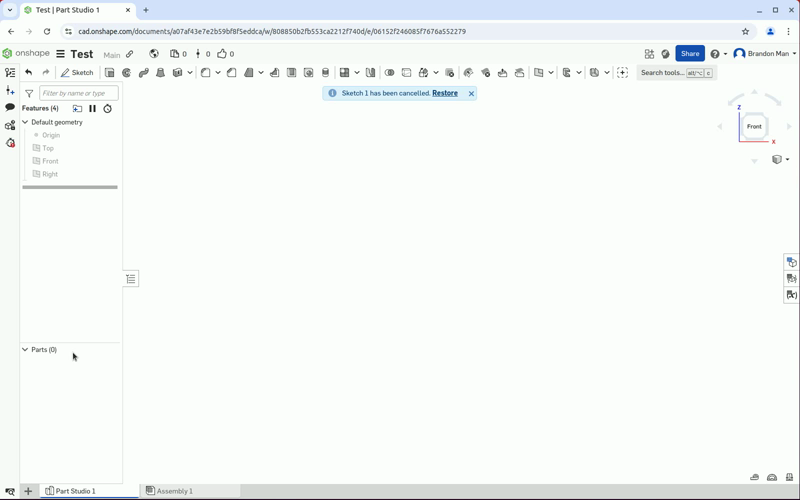
key(left)
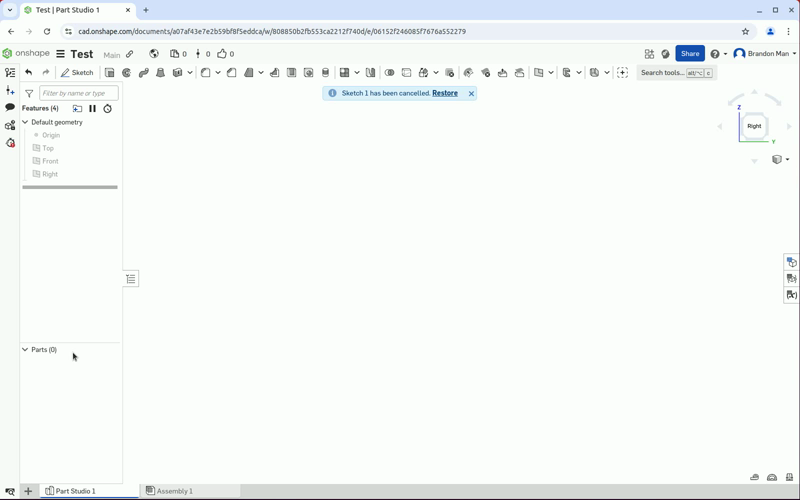
key_up(shift)
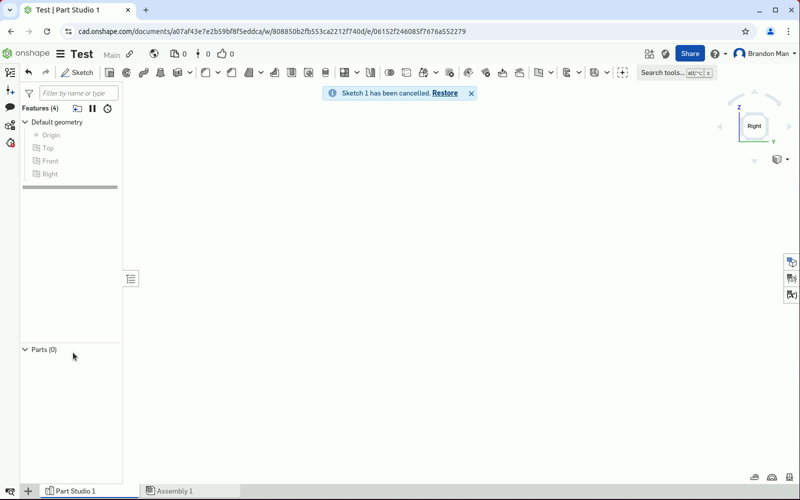
mouse_move(73, 352)
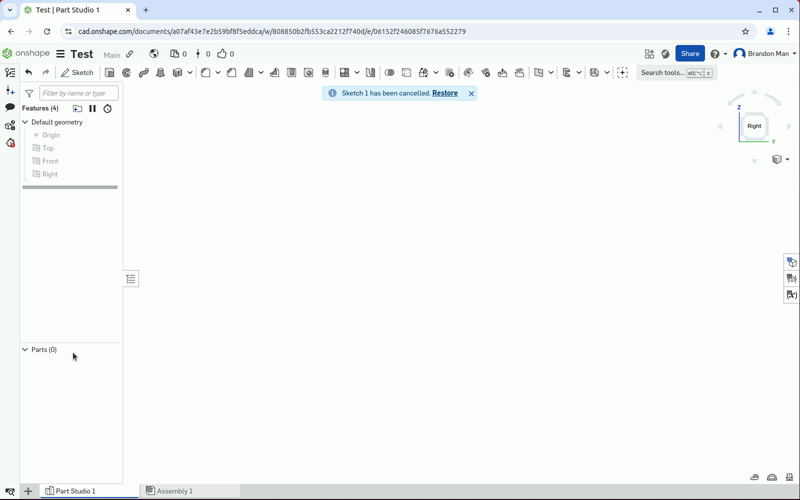
key(shift+y)
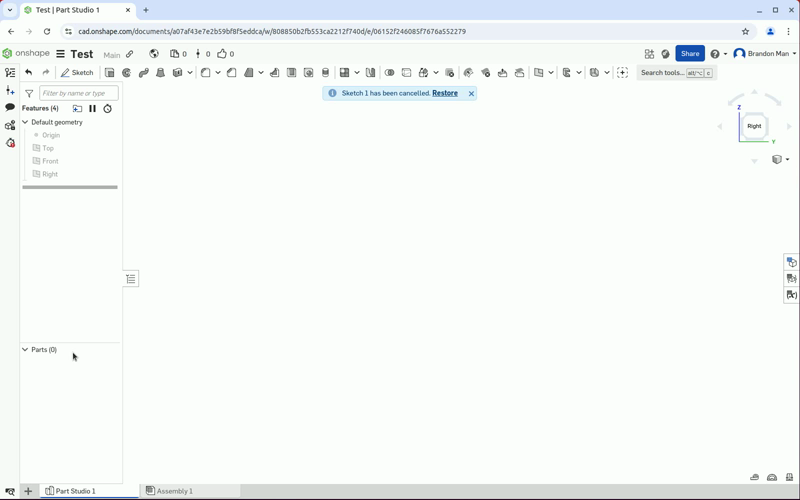
key(shift+s)
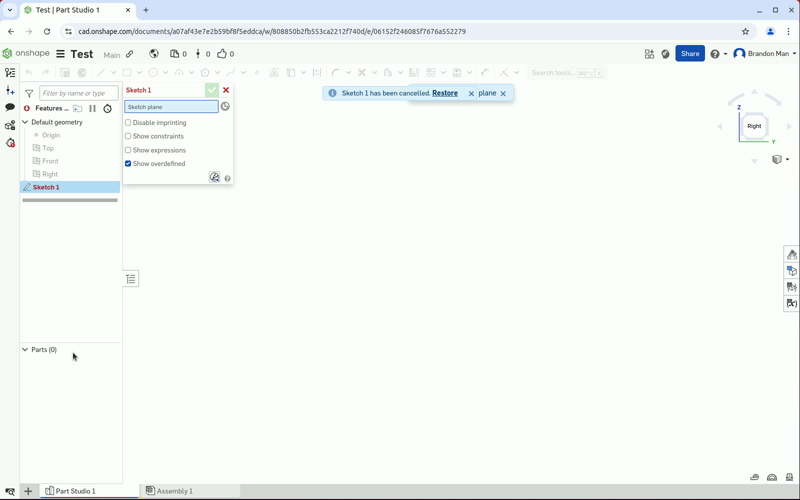
mouse_move(73, 176)
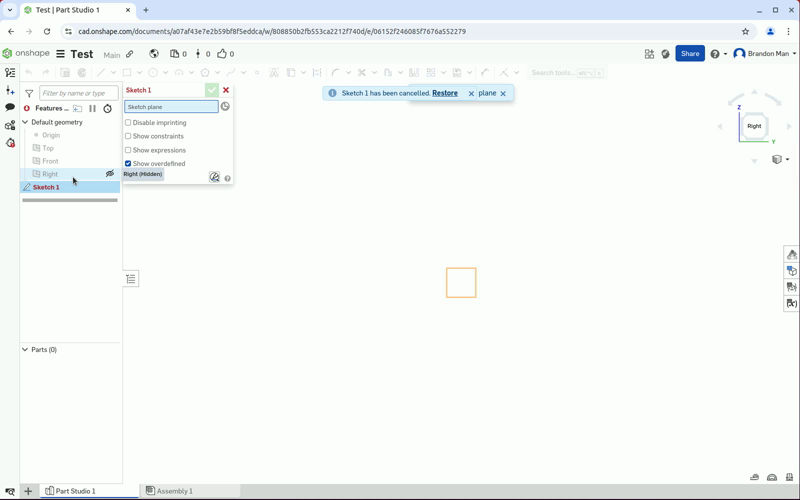
click(73, 176)
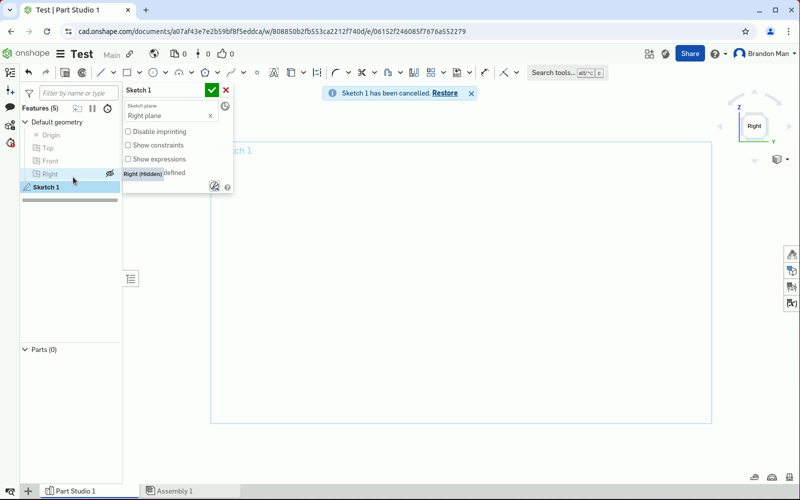
mouse_move(73, 352)
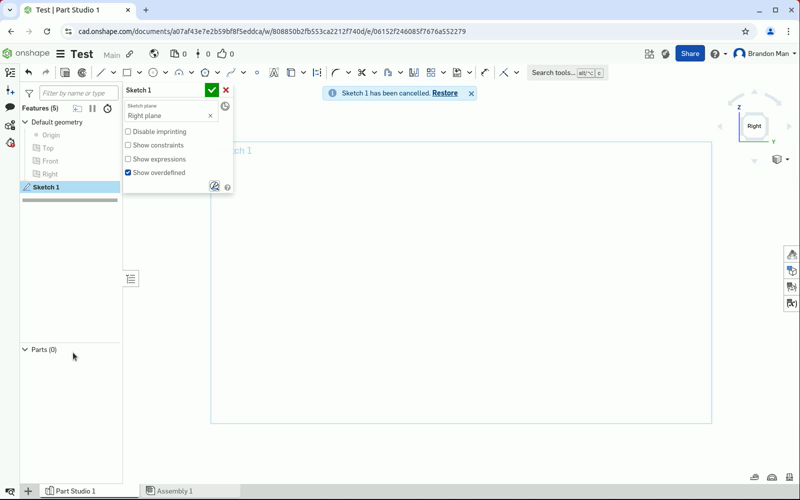
key(y)
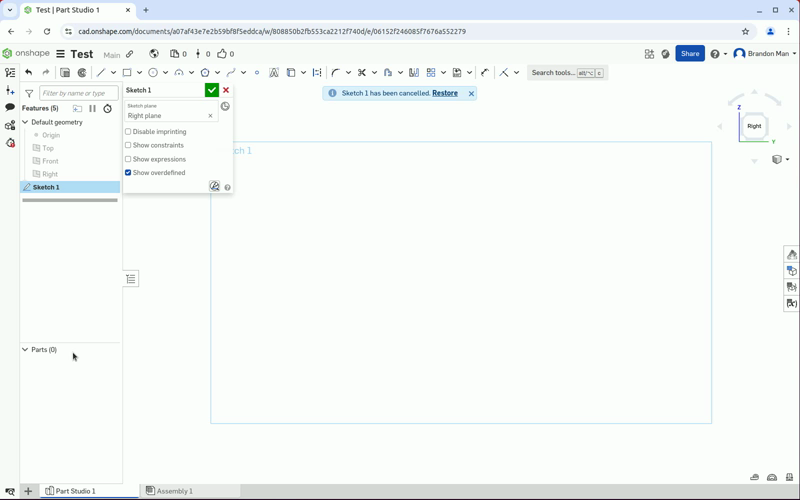
key(l)
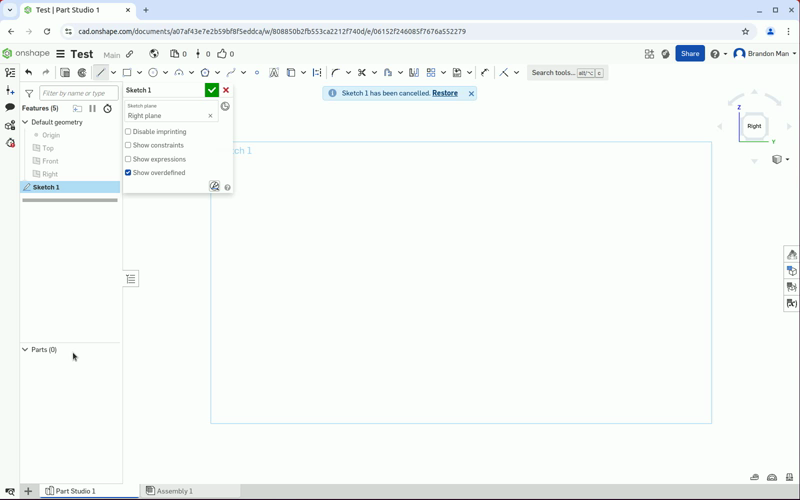
key_down(shift)
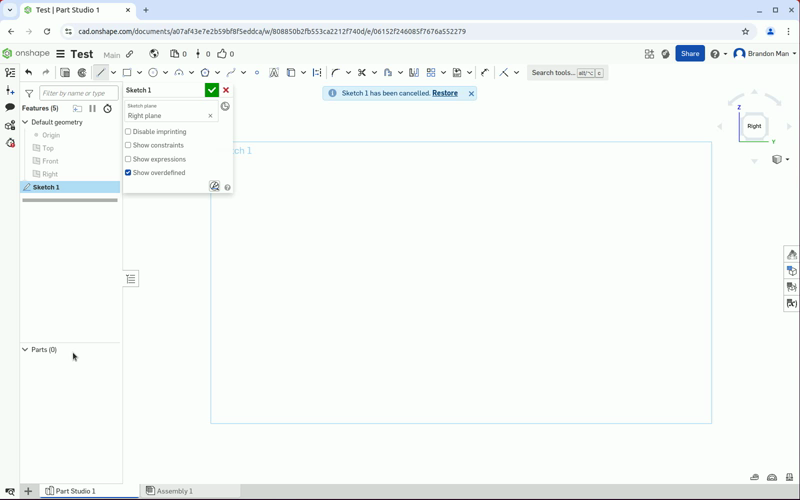
mouse_move(491, 278)
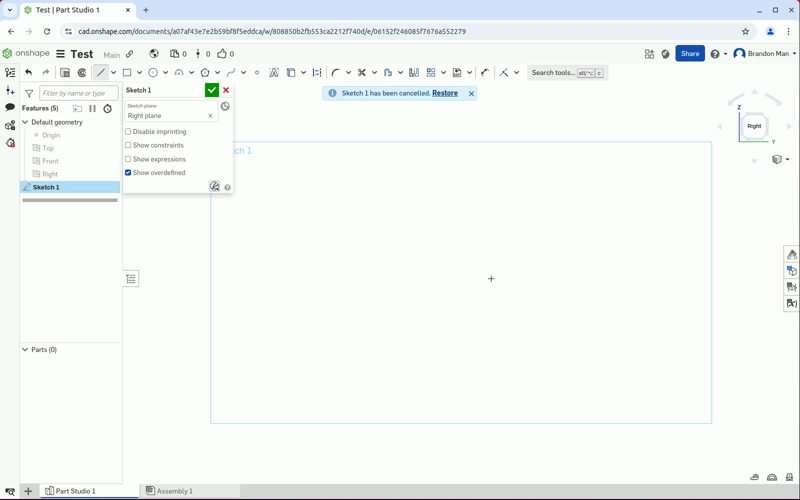
click(491, 278)
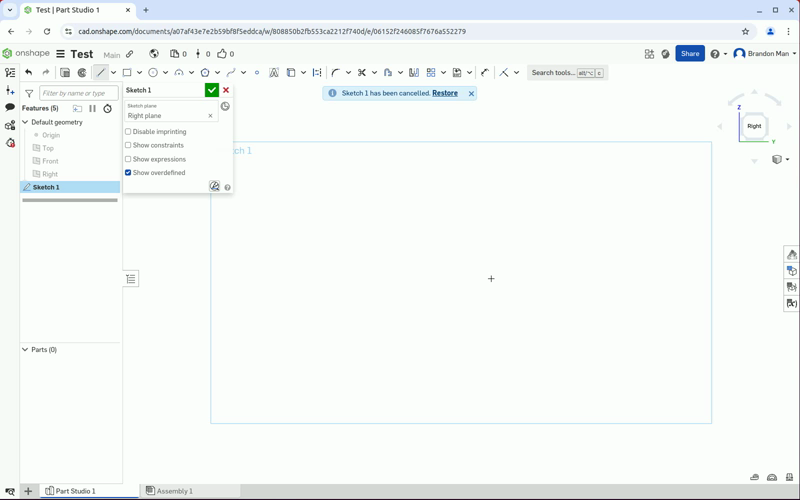
key_up(shift)
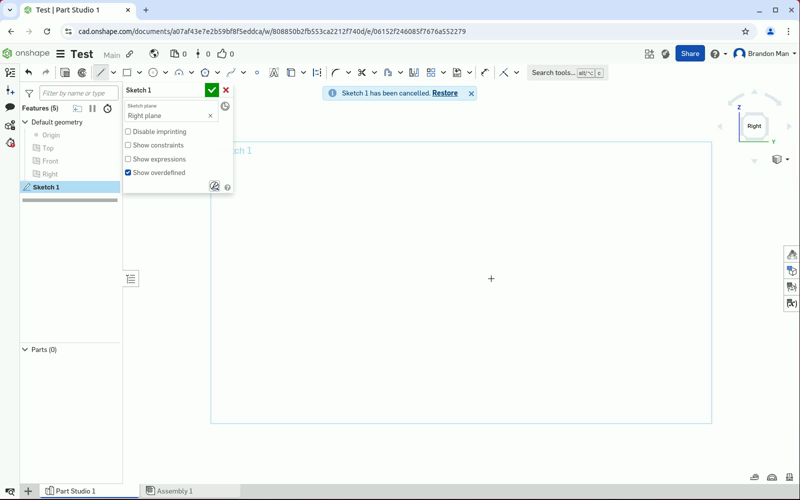
key_down(shift)
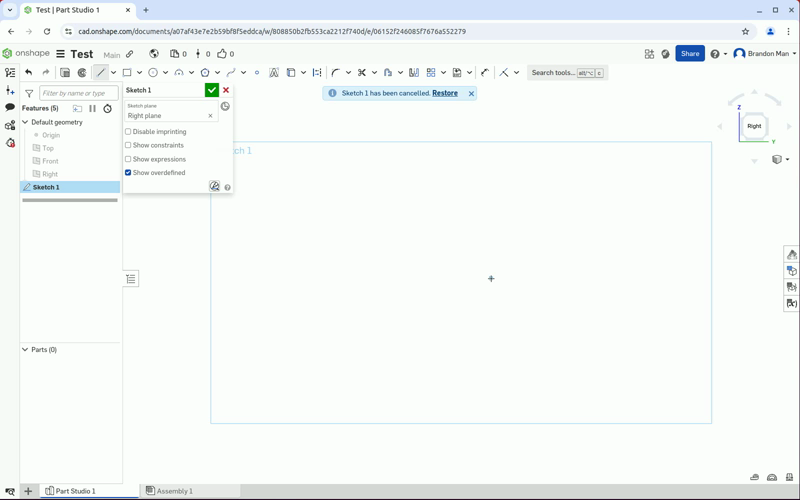
mouse_move(521, 278)
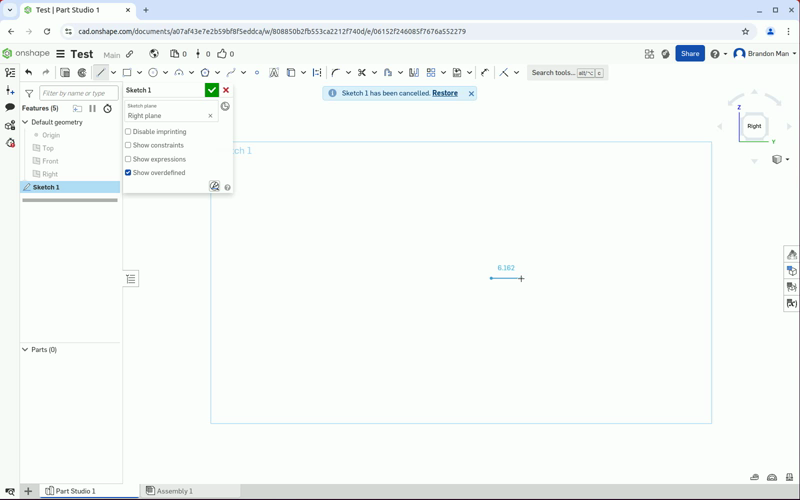
mouse_move(497, 278)
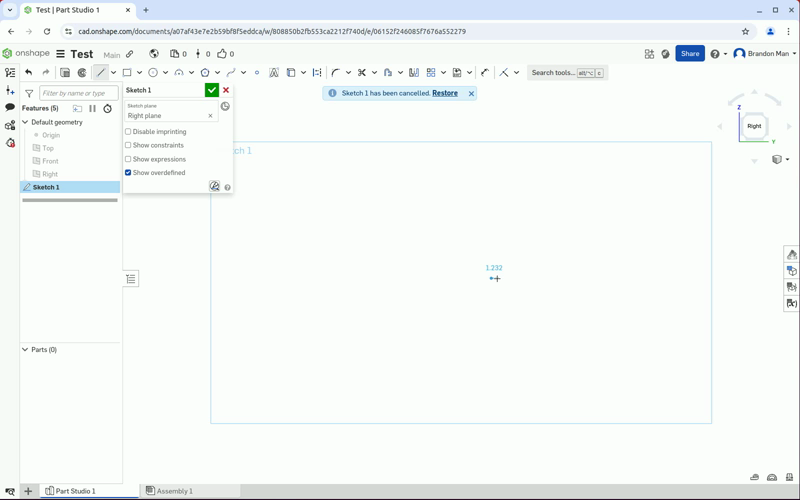
scroll(6)
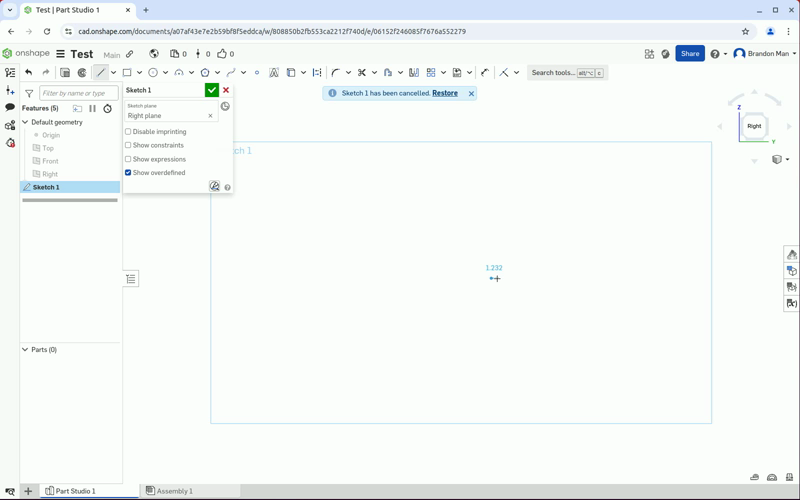
scroll(6)
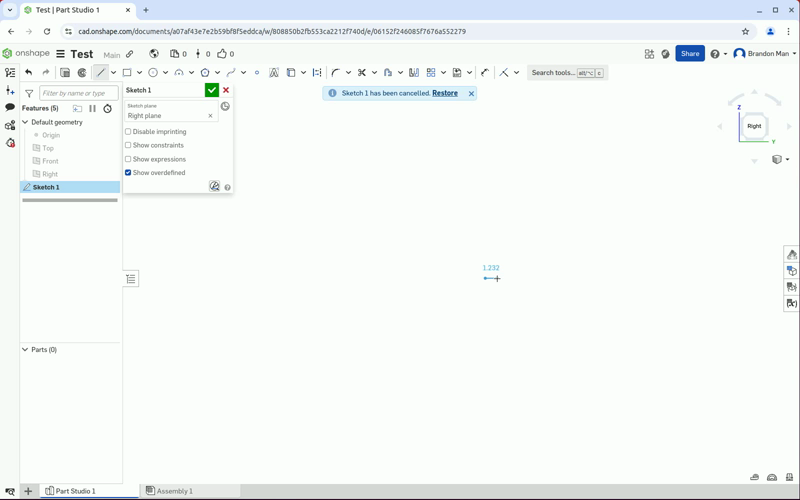
scroll(6)
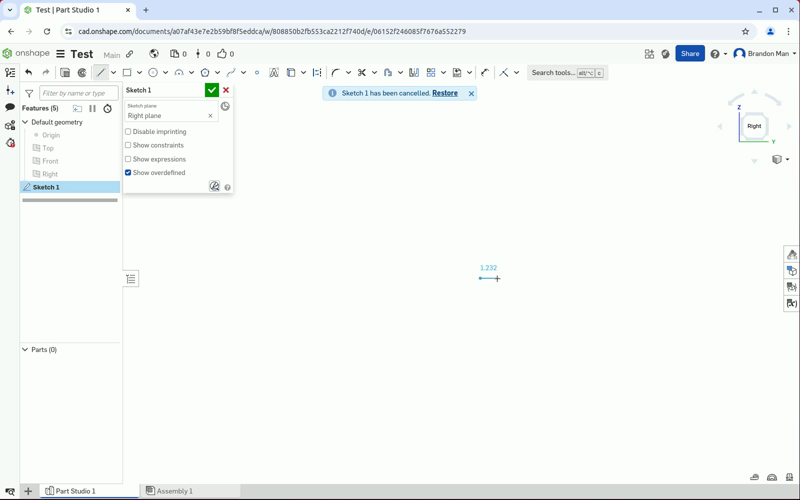
scroll(6)
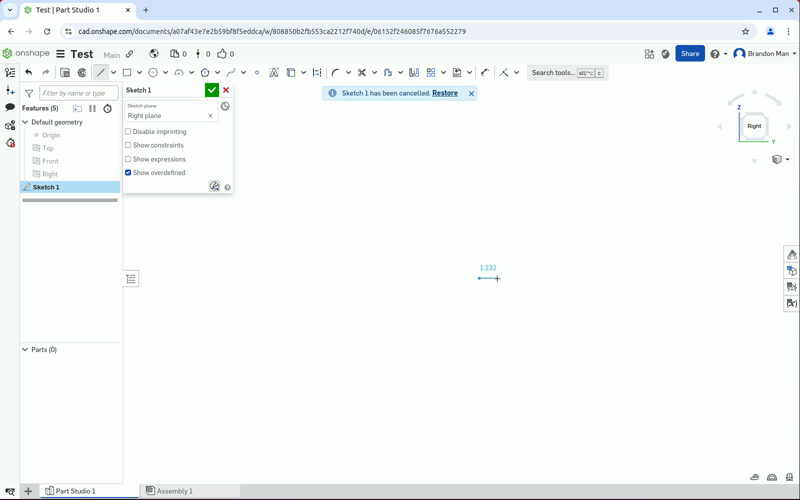
scroll(6)
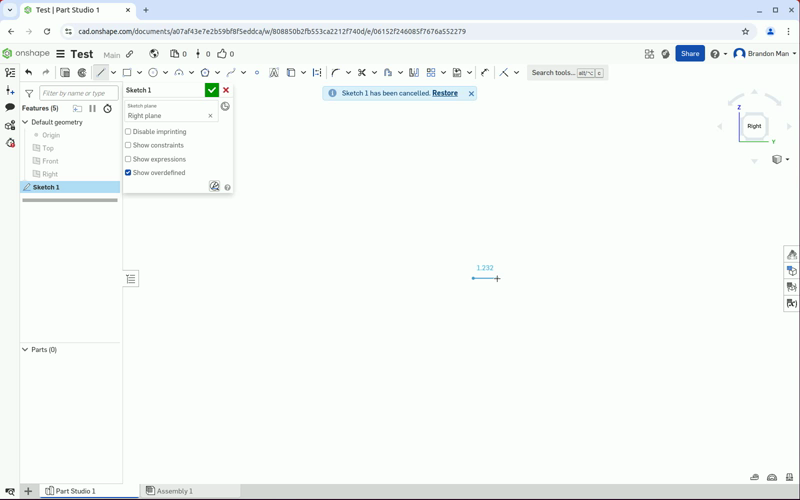
scroll(6)
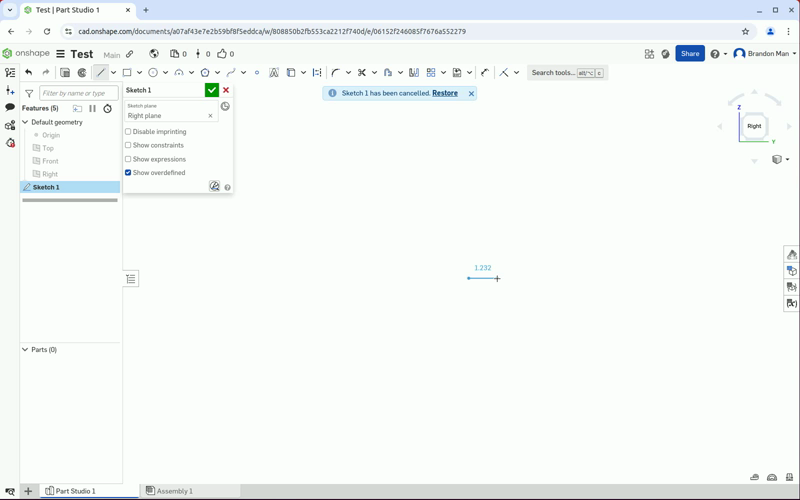
scroll(6)
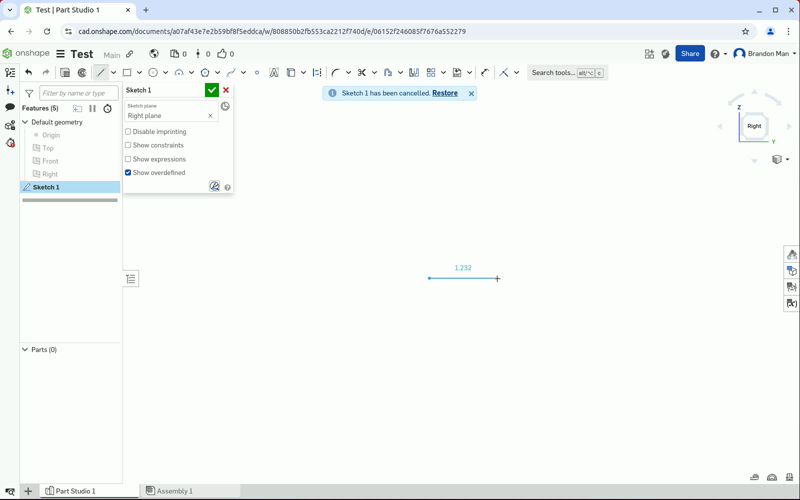
click(497, 278)
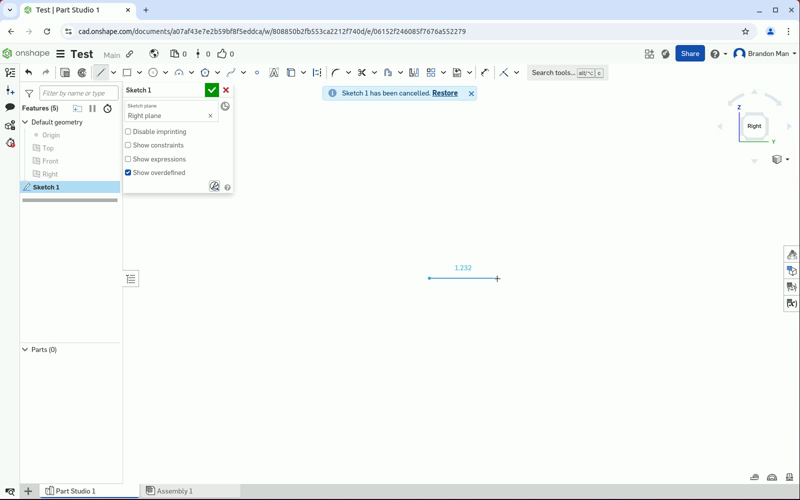
scroll(-6)
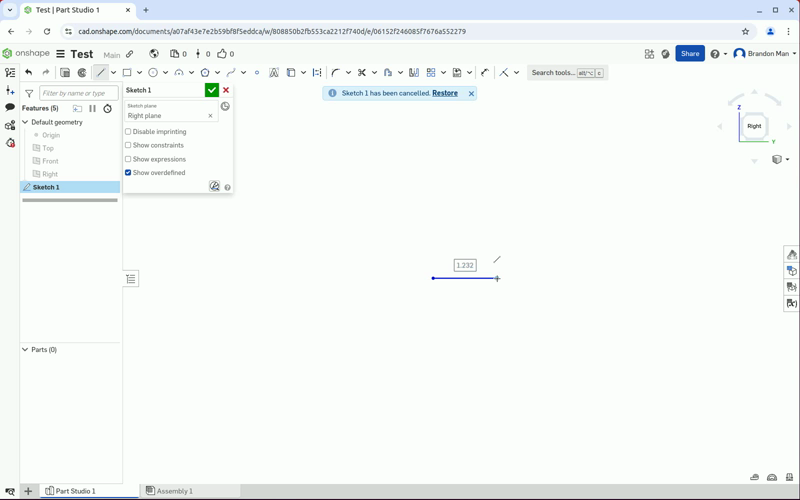
scroll(-6)
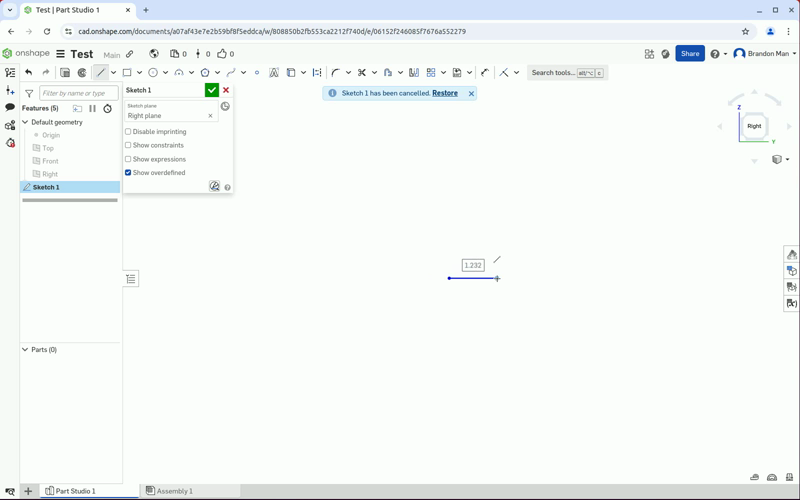
scroll(-6)
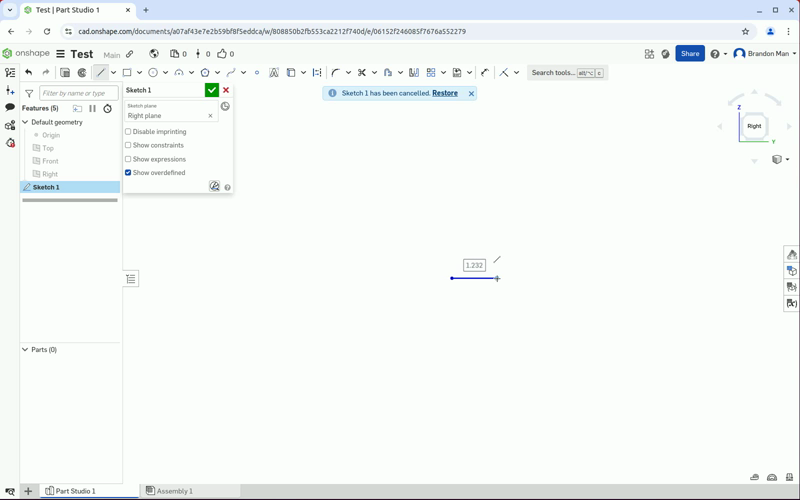
scroll(-6)
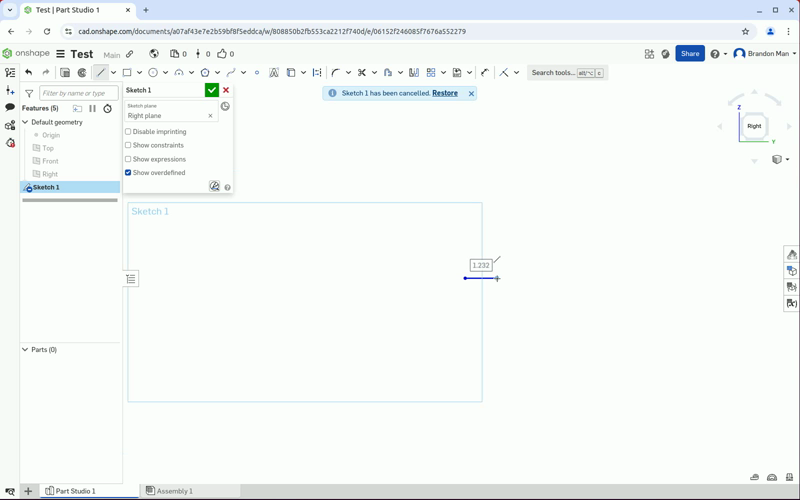
scroll(-6)
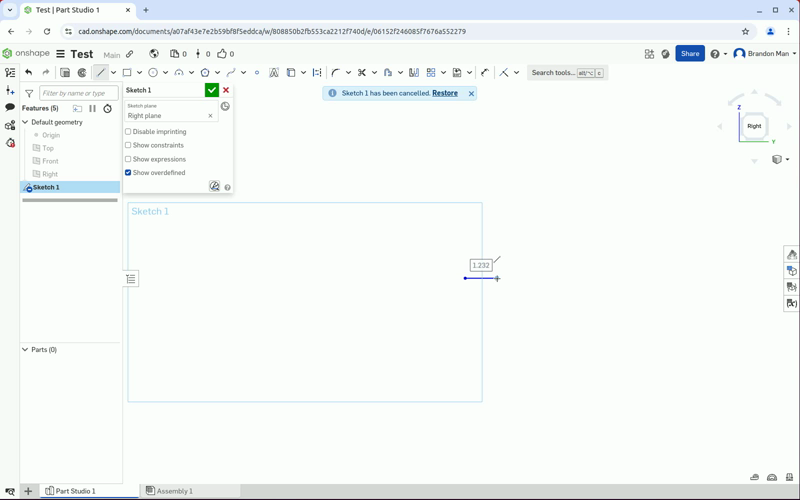
scroll(-6)
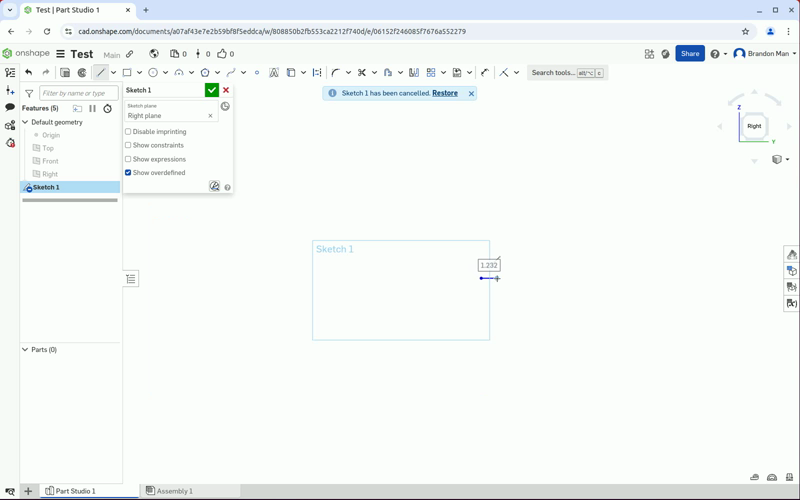
scroll(-6)
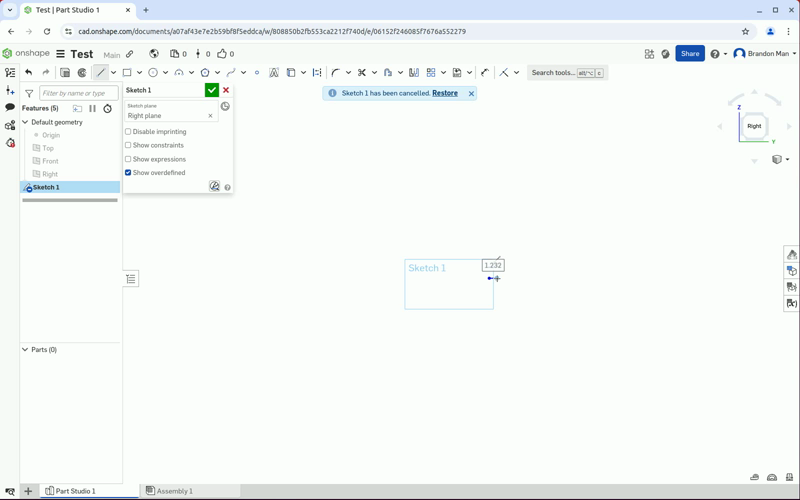
key_up(shift)
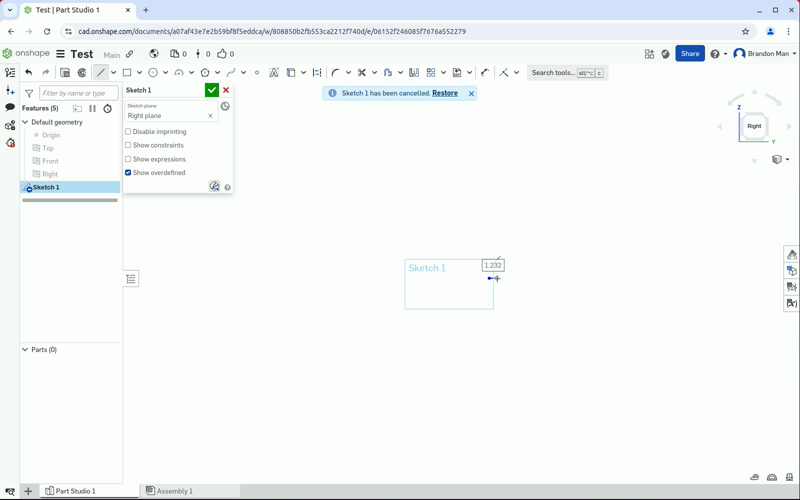
key_down(shift)
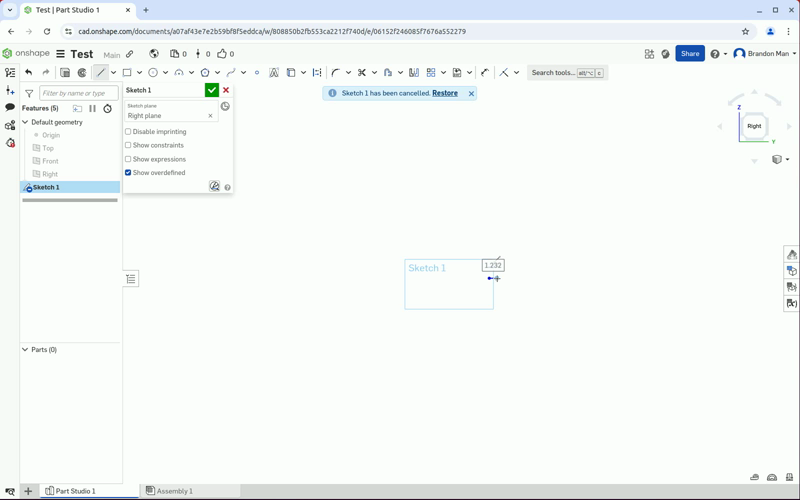
mouse_move(527, 278)
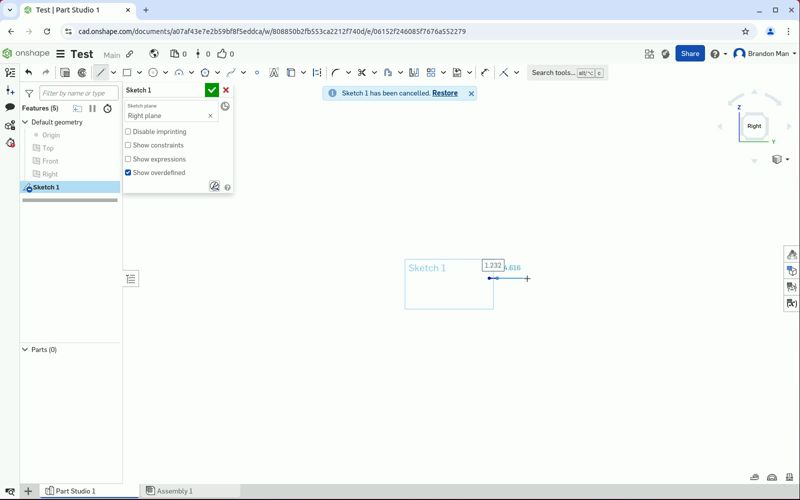
mouse_move(497, 272)
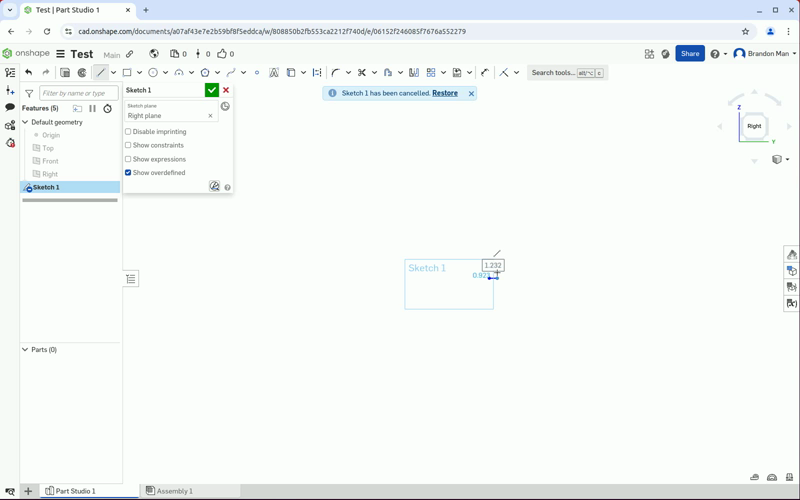
scroll(6)
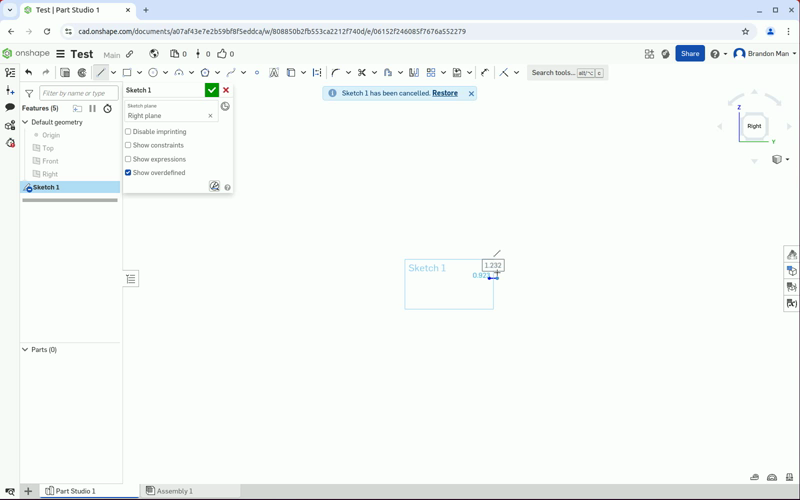
scroll(6)
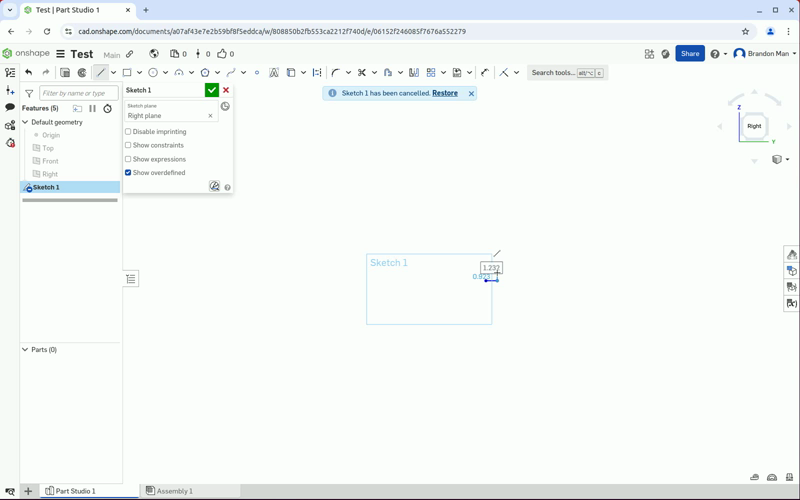
scroll(6)
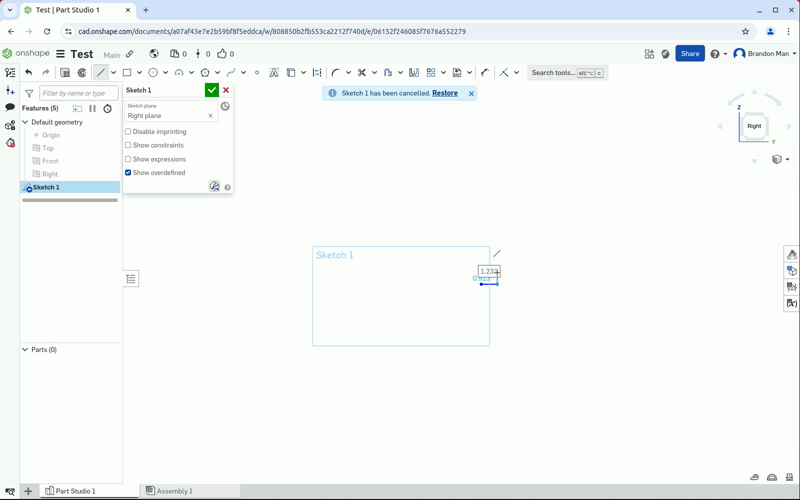
scroll(6)
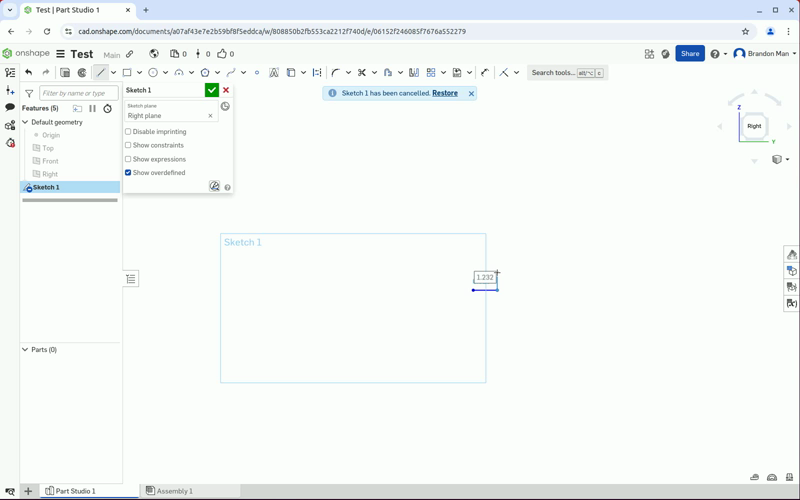
scroll(6)
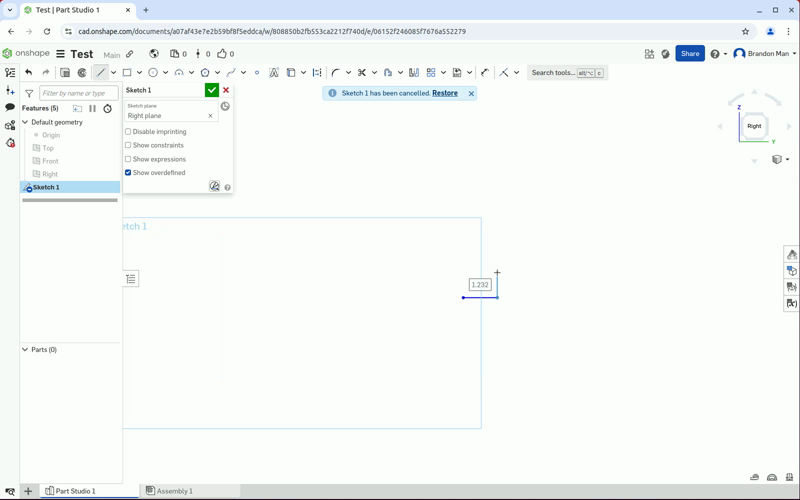
scroll(6)
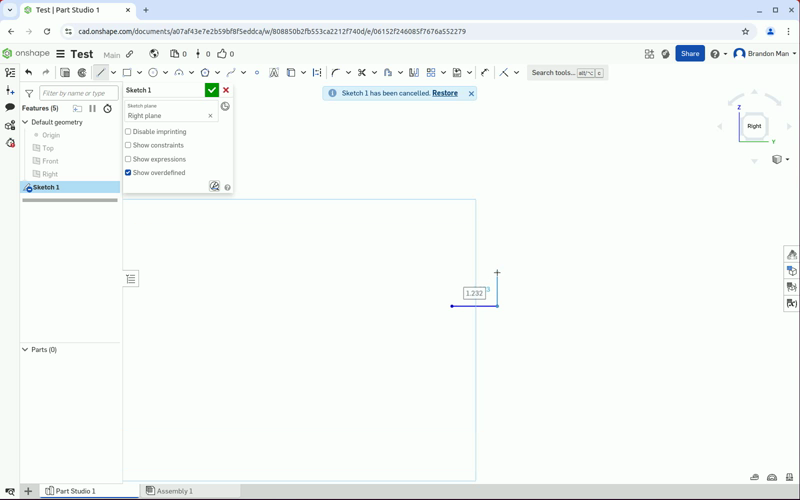
scroll(6)
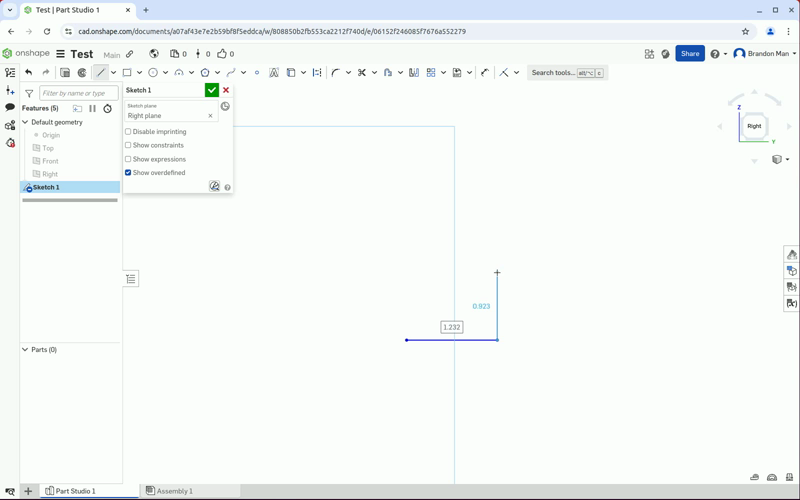
click(497, 272)
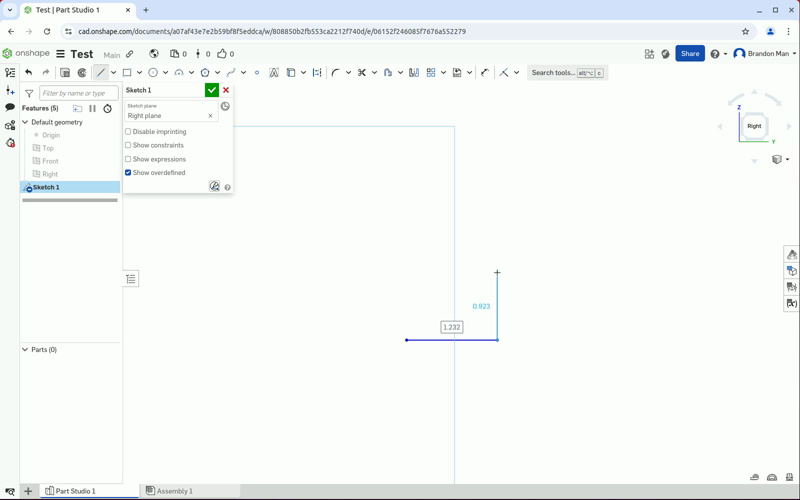
scroll(-6)
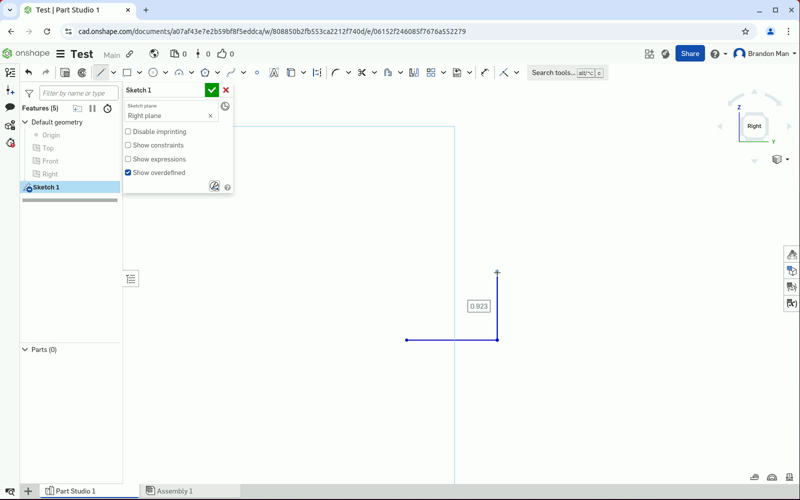
scroll(-6)
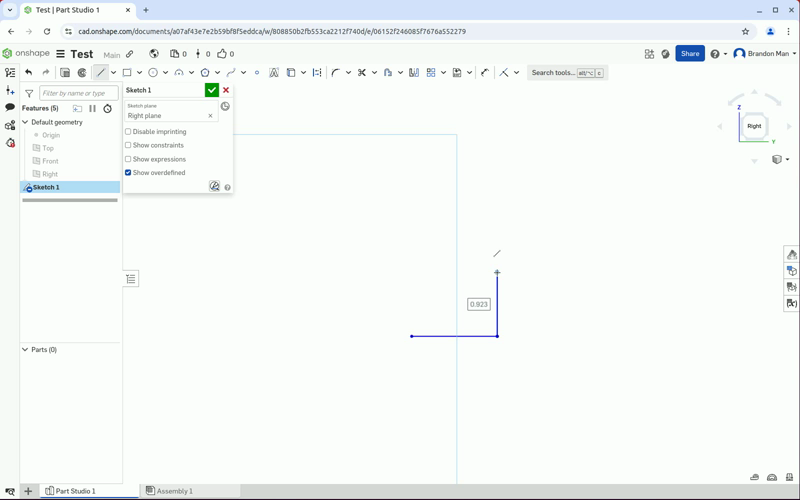
scroll(-6)
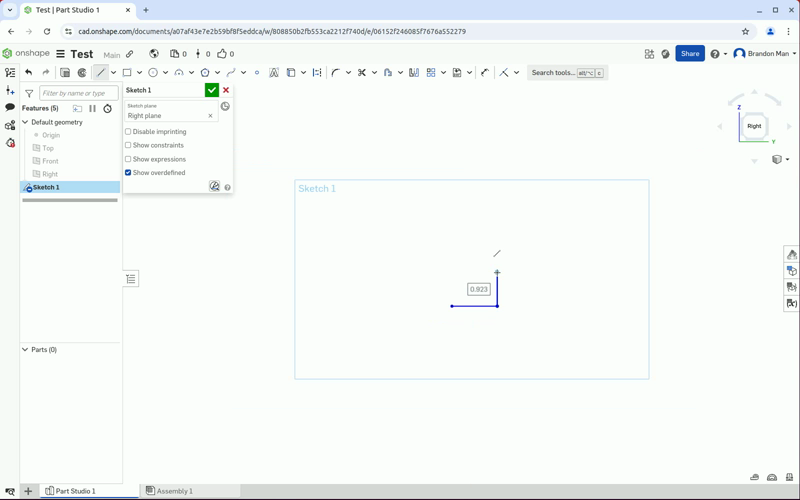
scroll(-6)
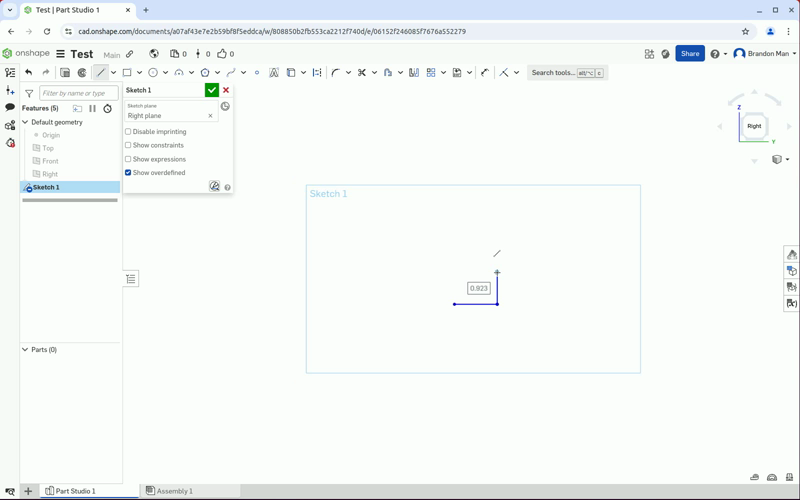
scroll(-6)
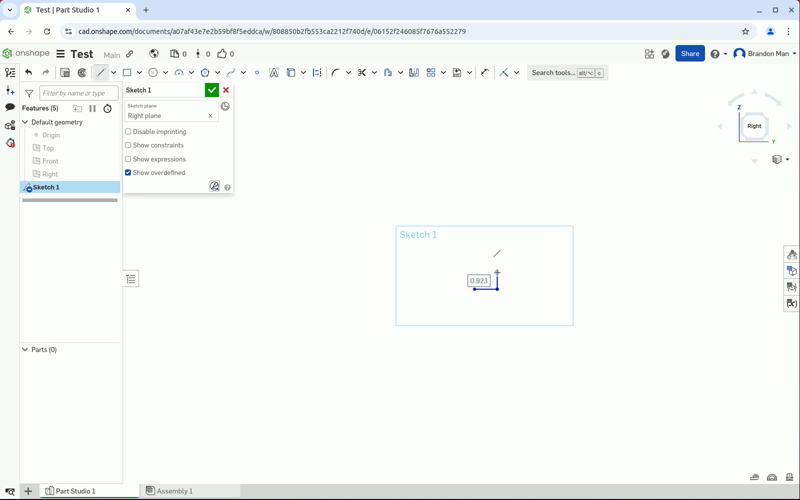
scroll(-6)
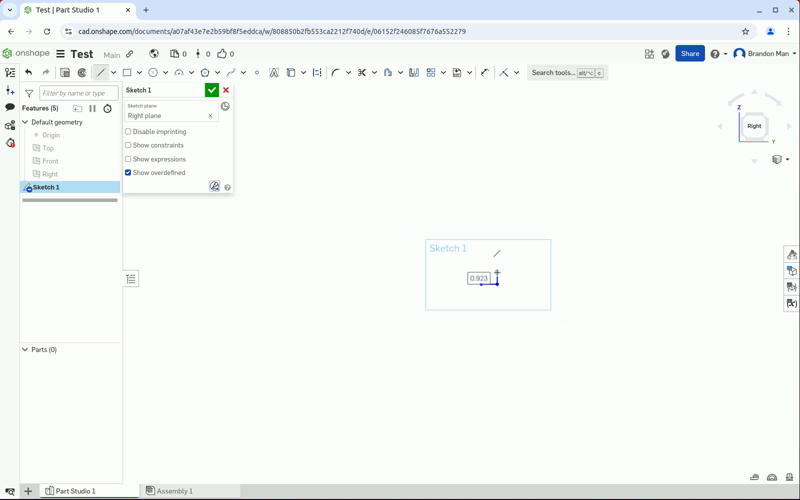
scroll(-6)
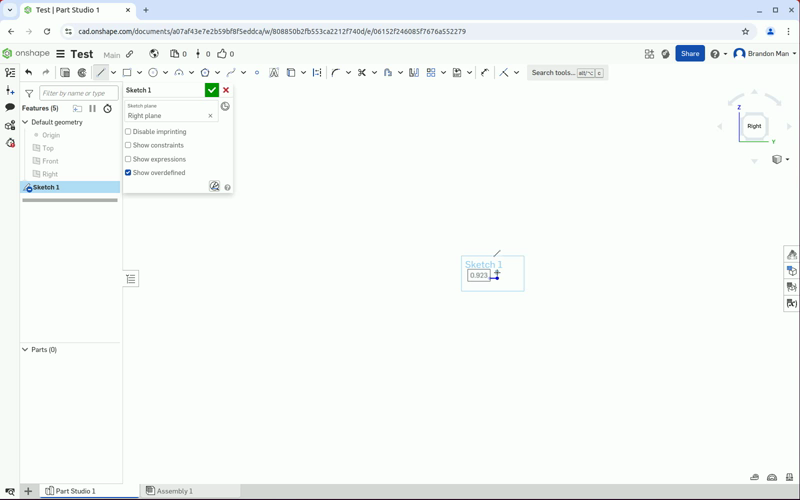
key_up(shift)
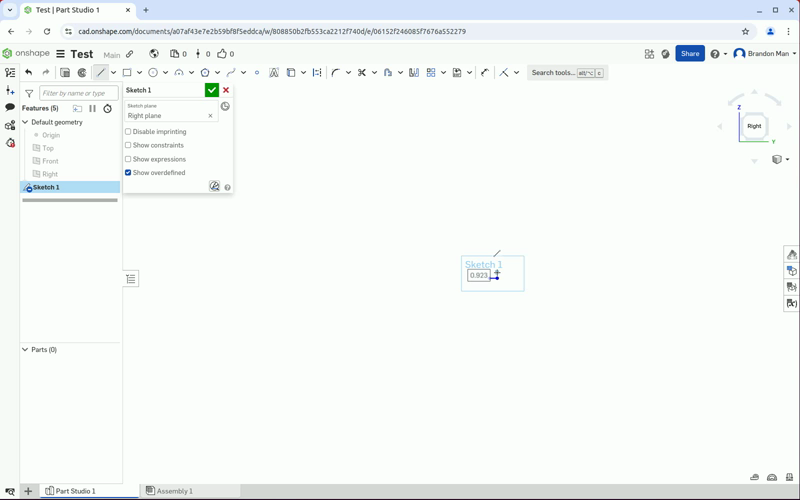
key_down(shift)
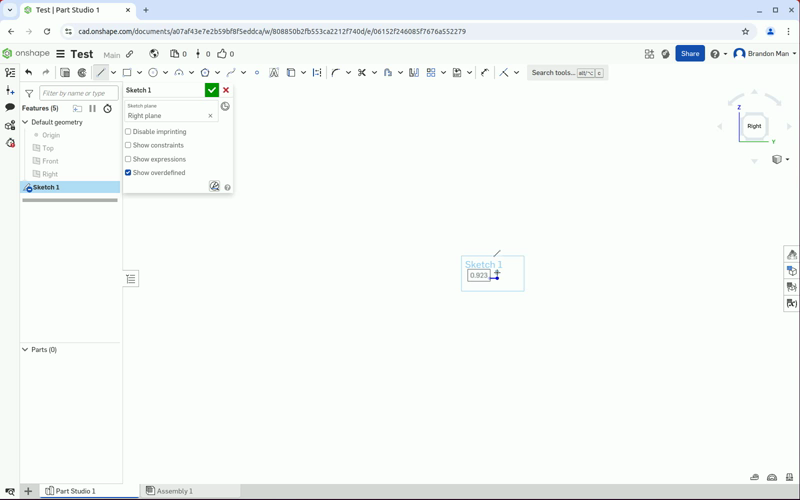
mouse_move(527, 272)
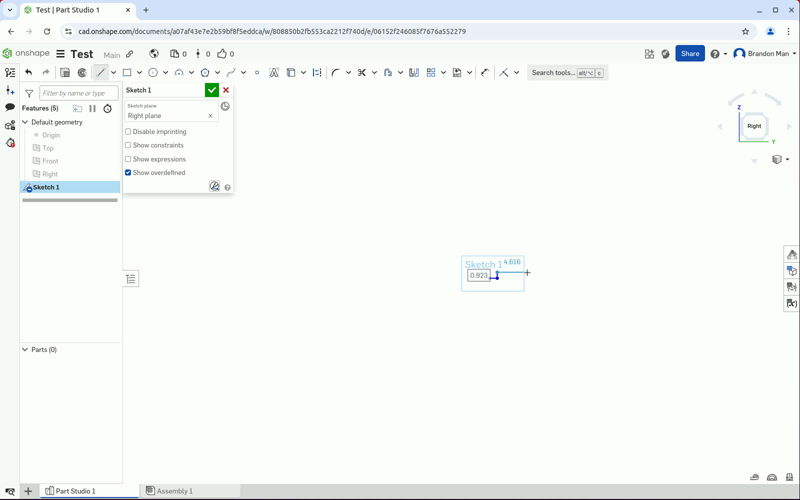
mouse_move(491, 272)
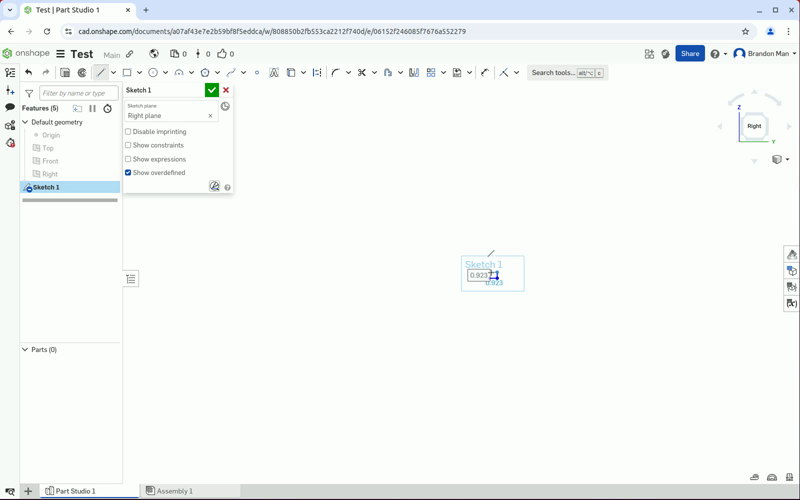
scroll(6)
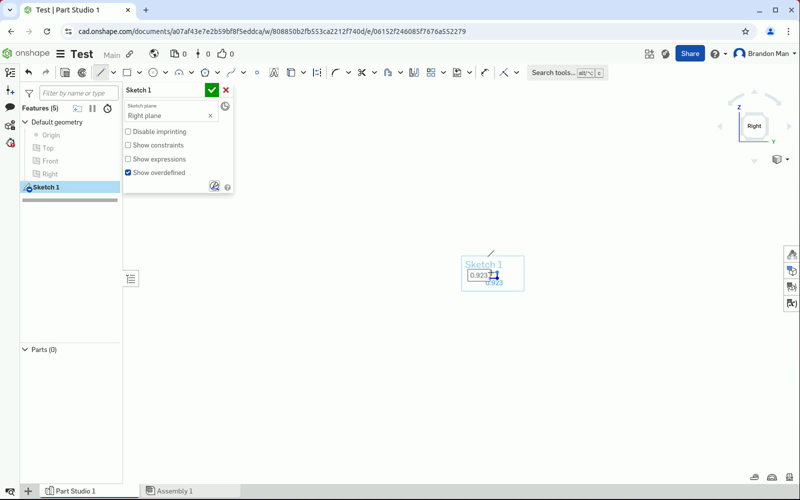
scroll(6)
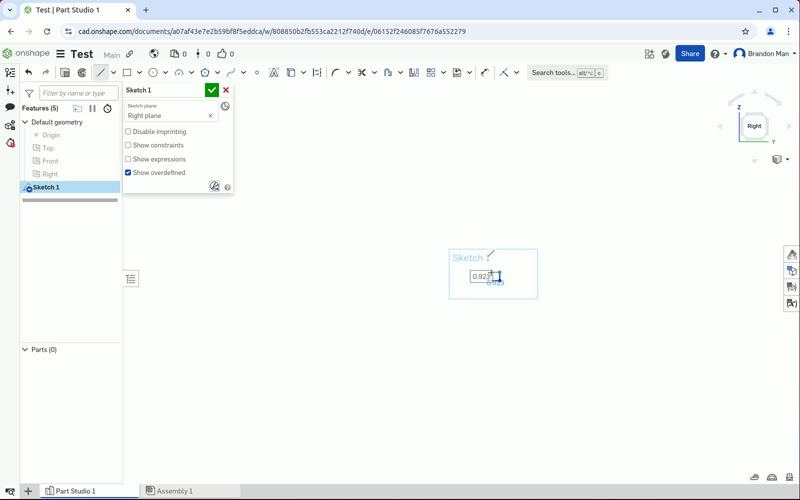
scroll(6)
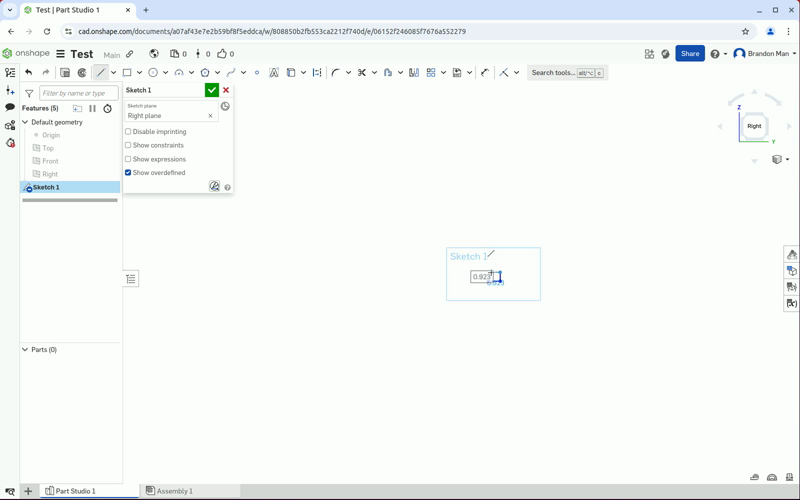
scroll(6)
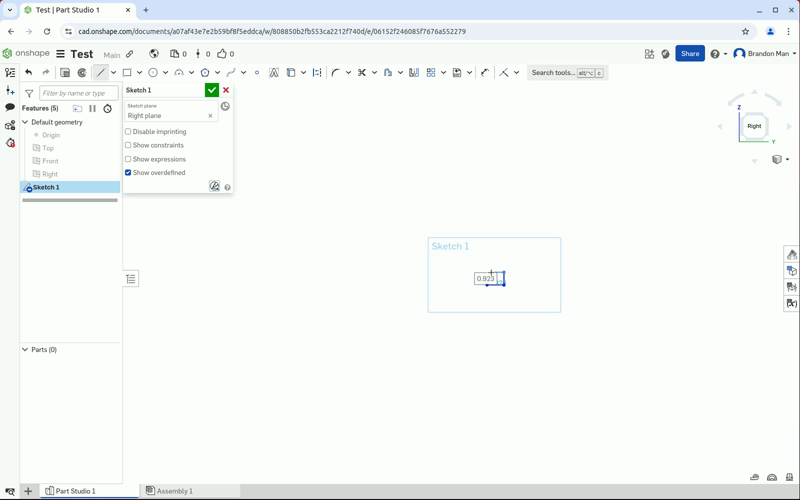
scroll(6)
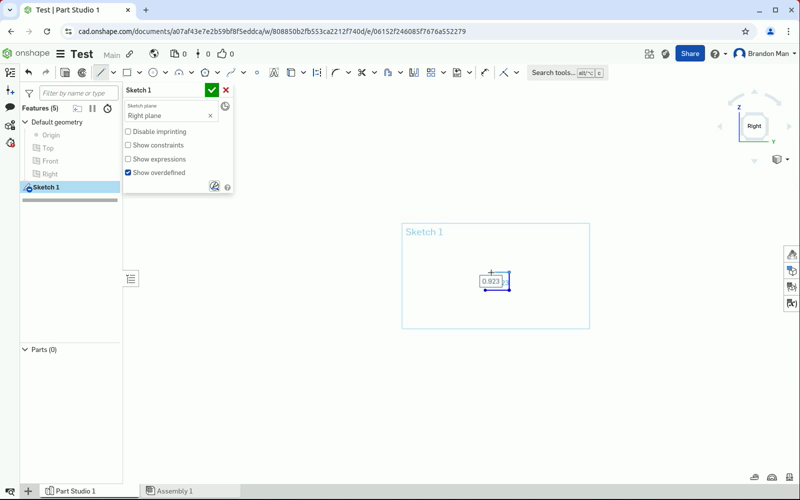
scroll(6)
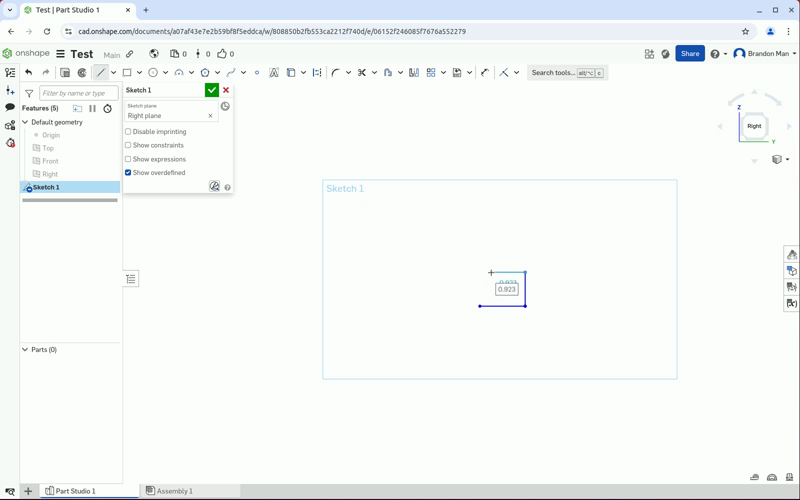
scroll(6)
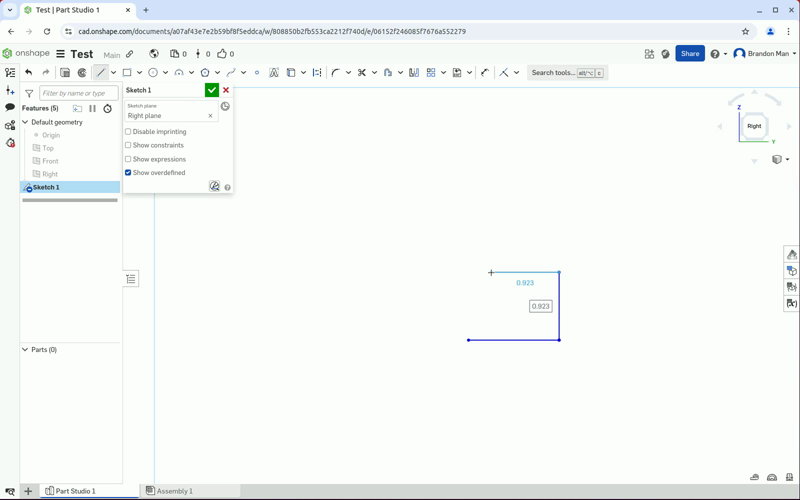
click(491, 272)
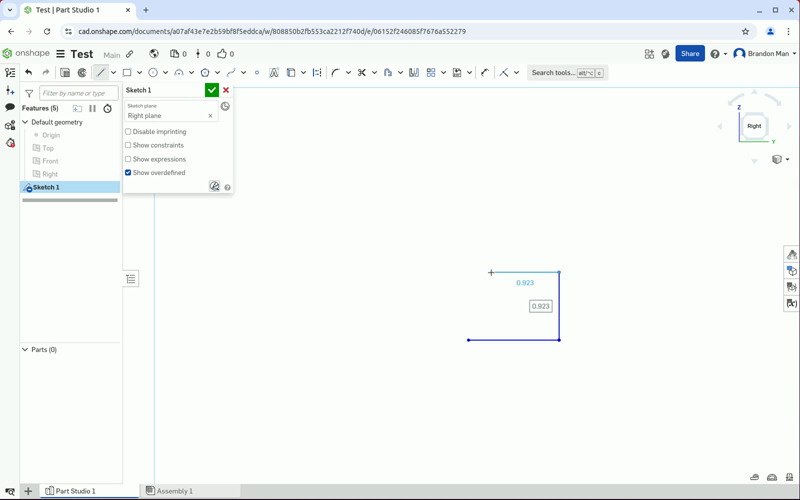
scroll(-6)
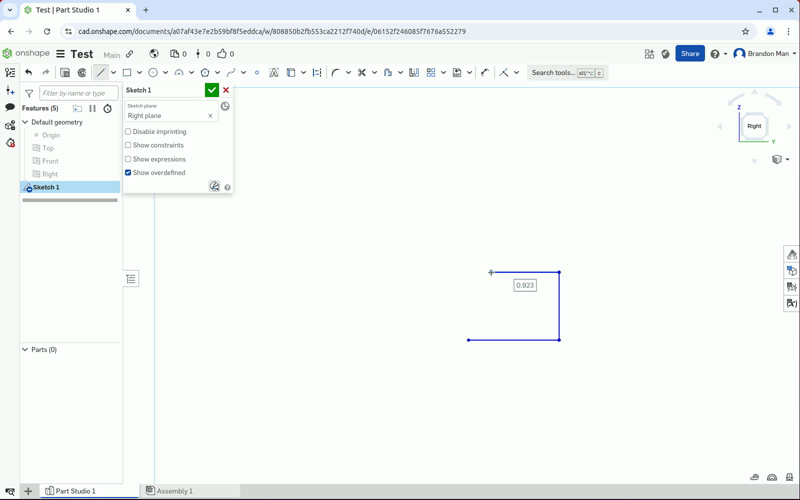
scroll(-6)
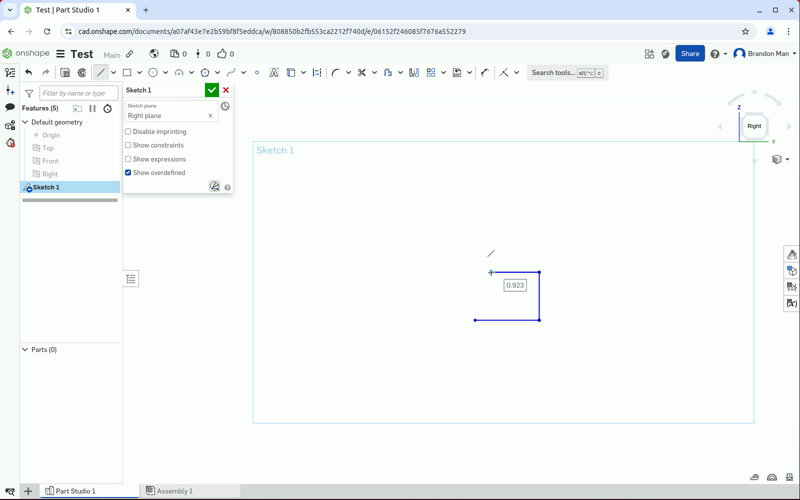
scroll(-6)
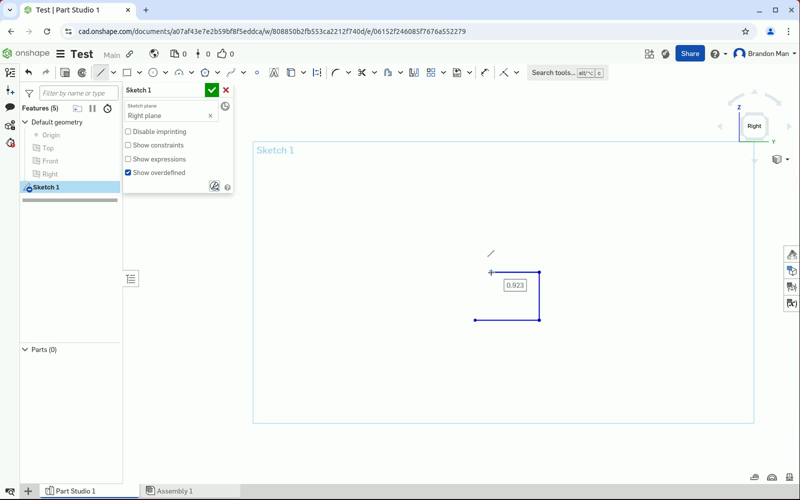
scroll(-6)
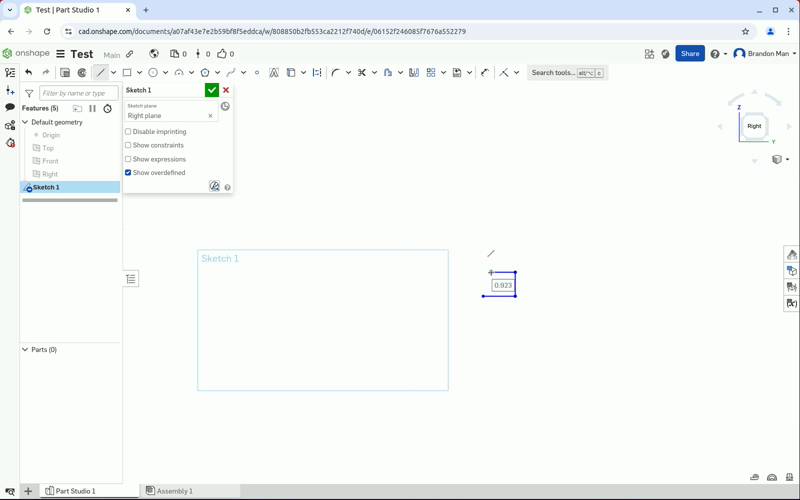
scroll(-6)
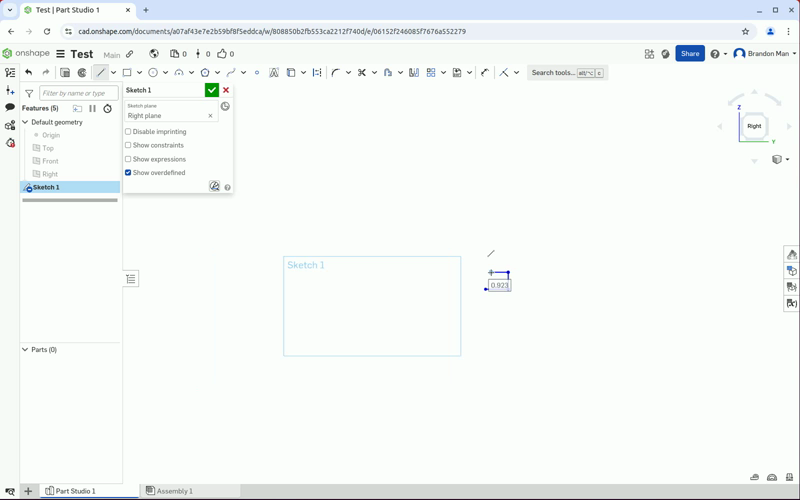
scroll(-6)
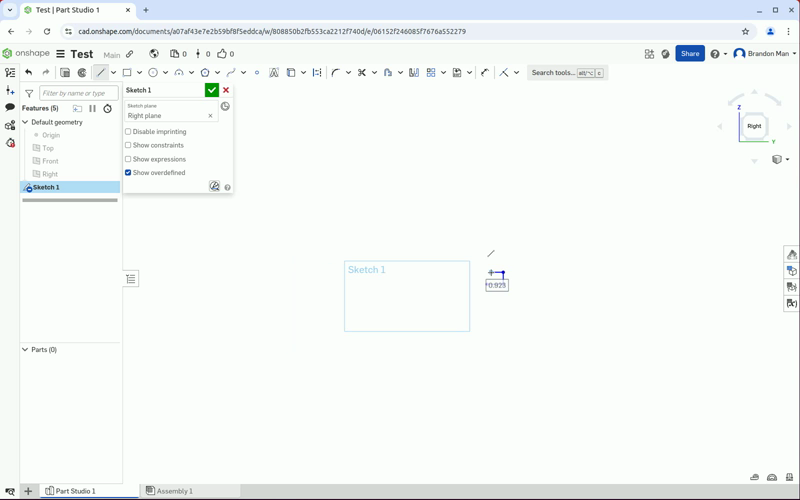
scroll(-6)
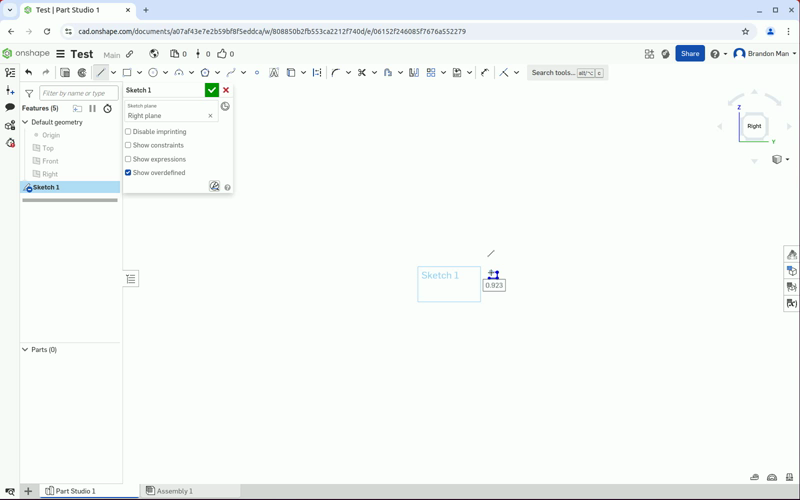
key_up(shift)
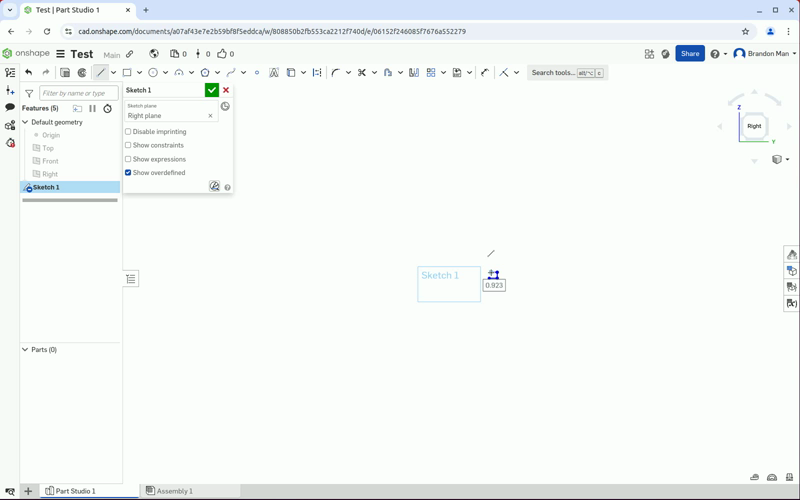
mouse_move(521, 272)
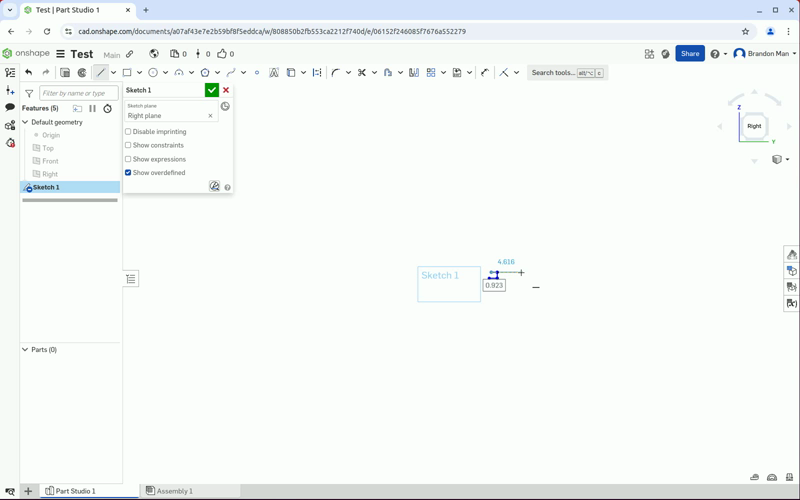
key_down(shift)
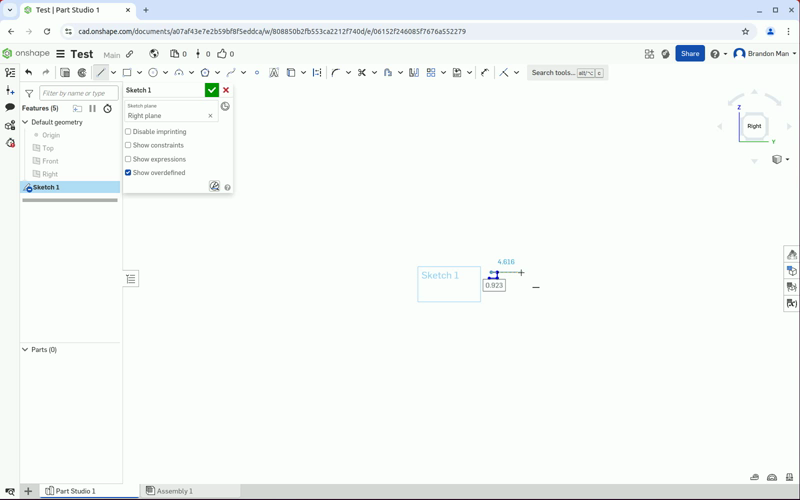
mouse_move(491, 278)
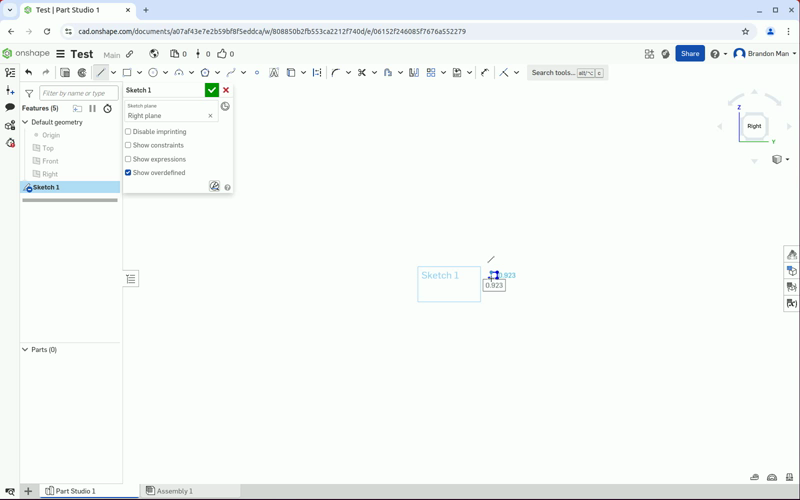
scroll(6)
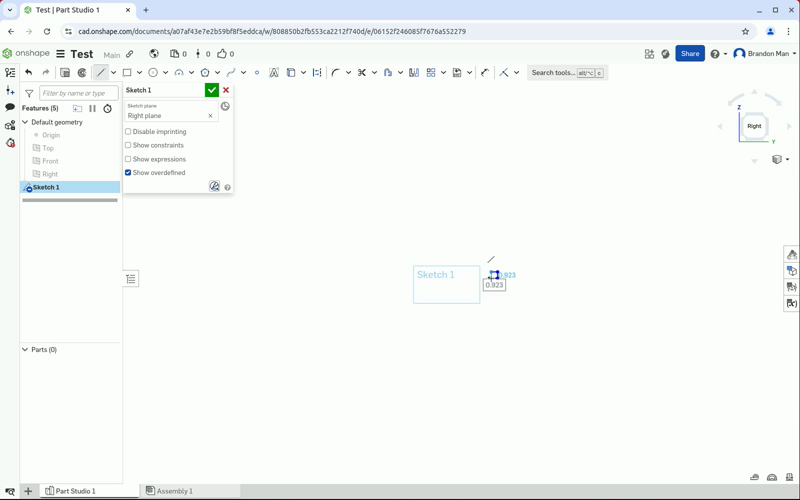
scroll(6)
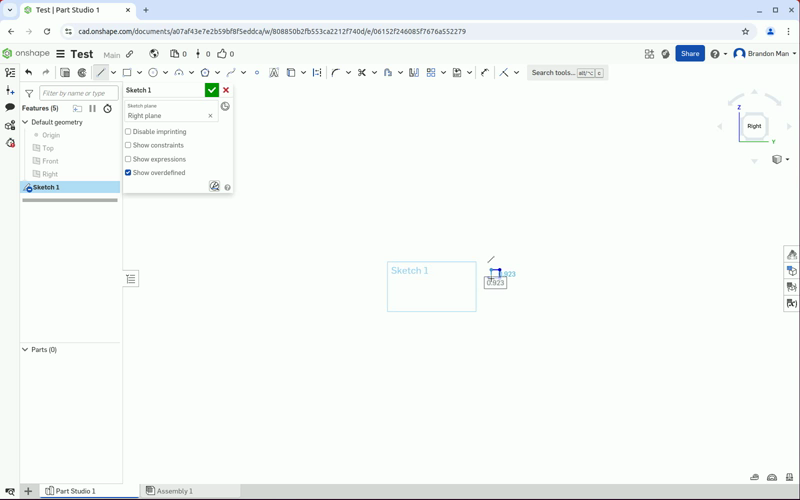
scroll(6)
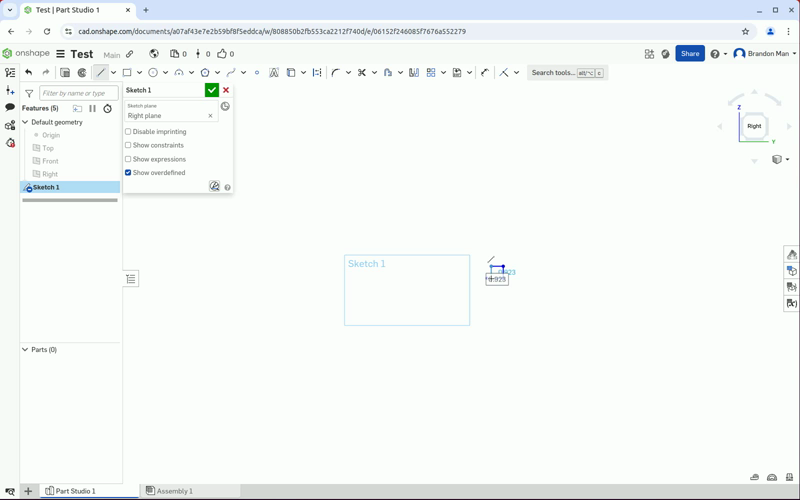
scroll(6)
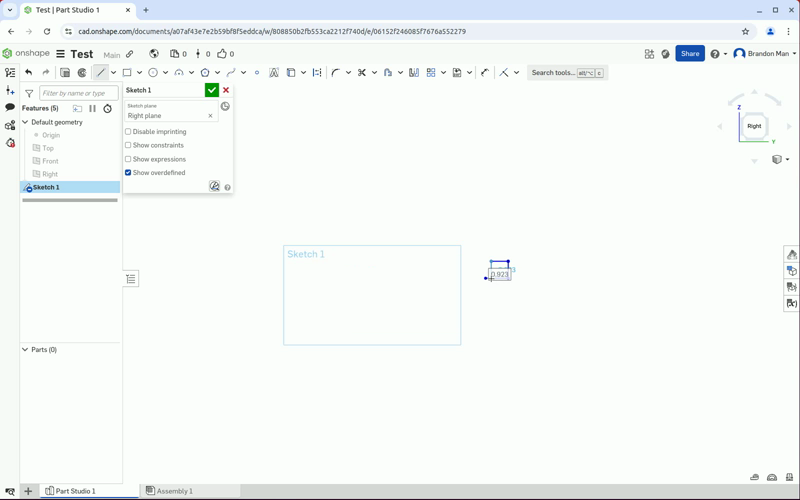
scroll(6)
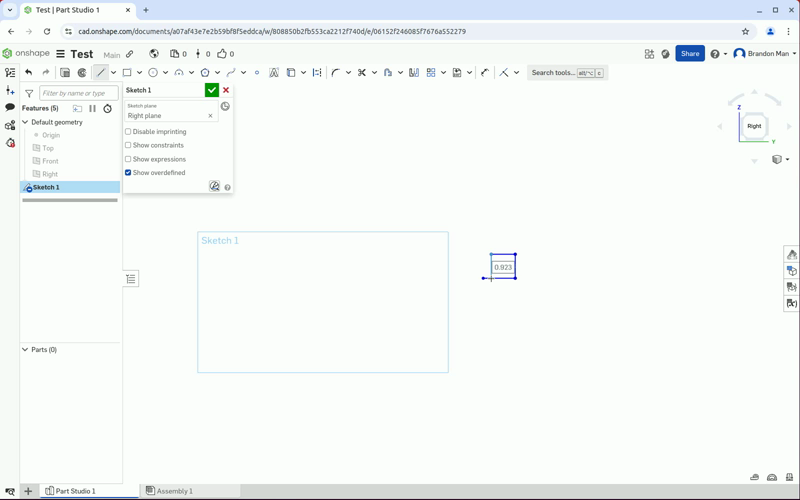
scroll(6)
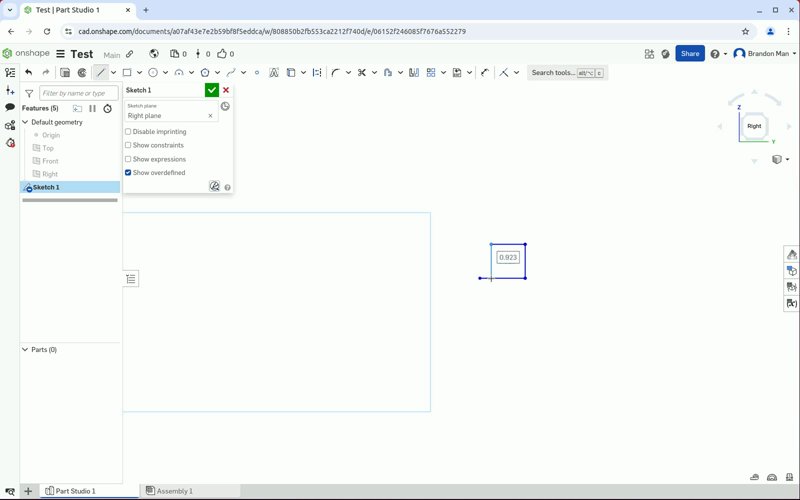
scroll(6)
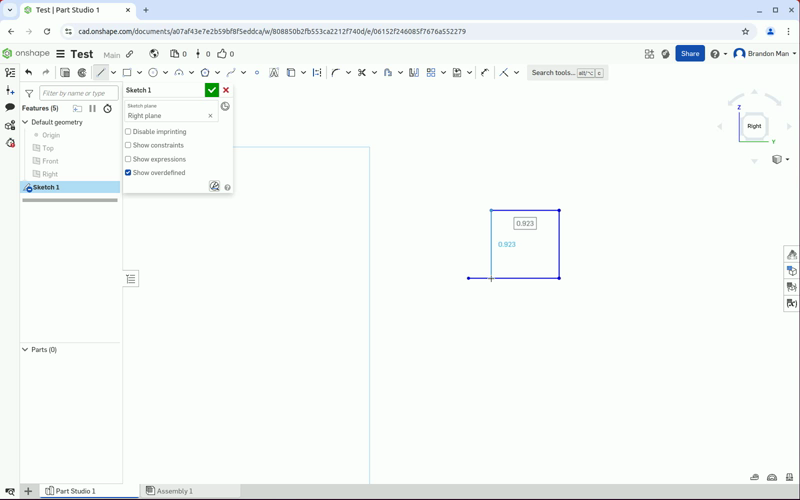
key_up(shift)
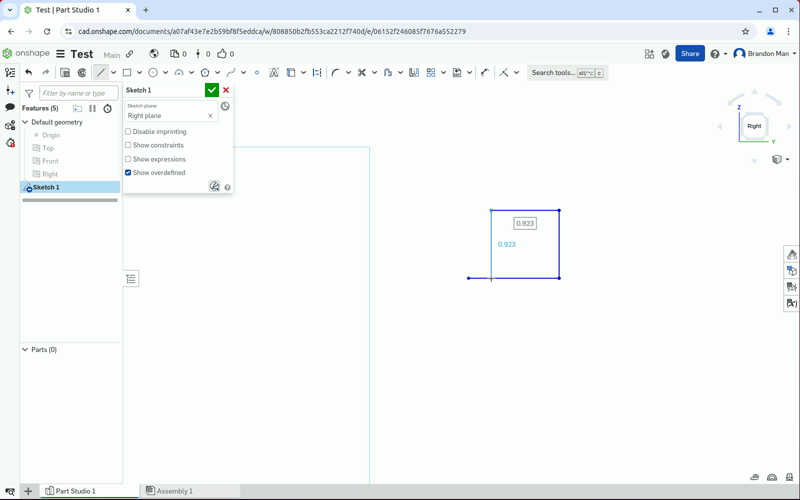
click(491, 278)
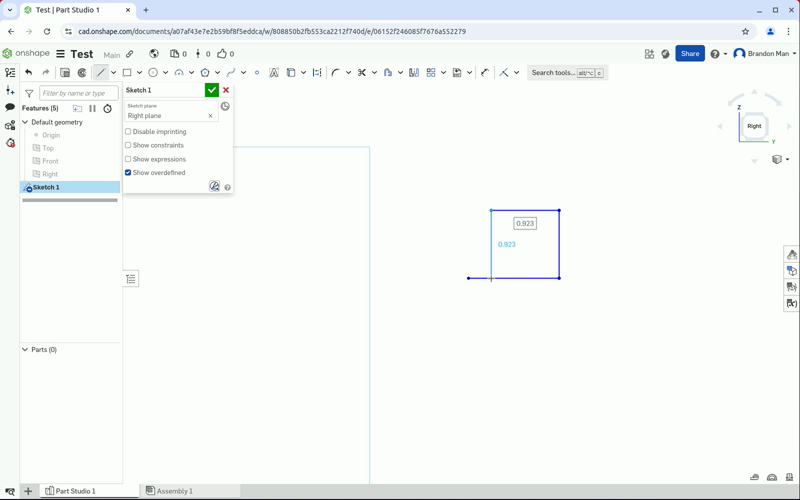
scroll(-6)
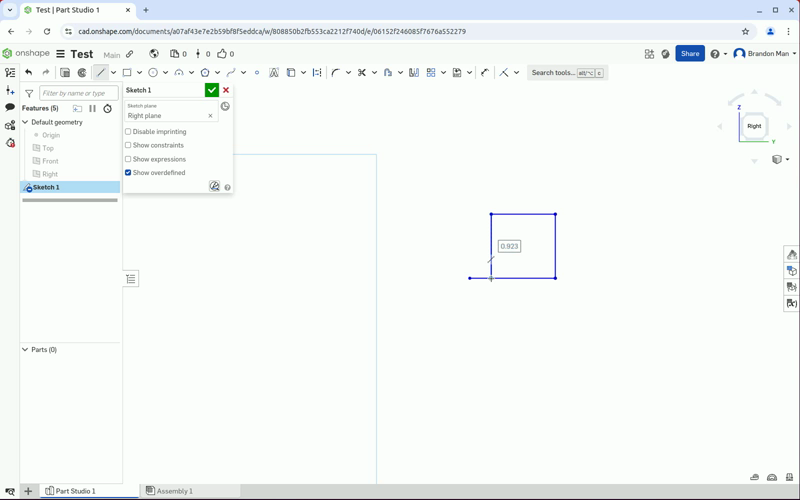
scroll(-6)
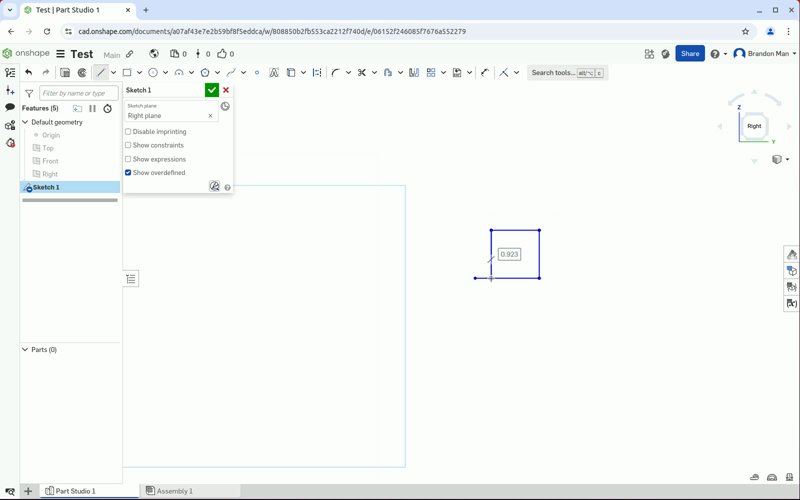
scroll(-6)
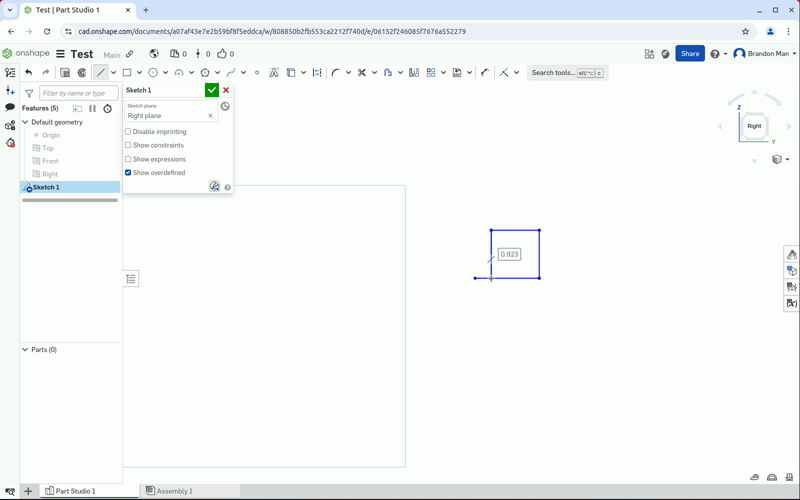
scroll(-6)
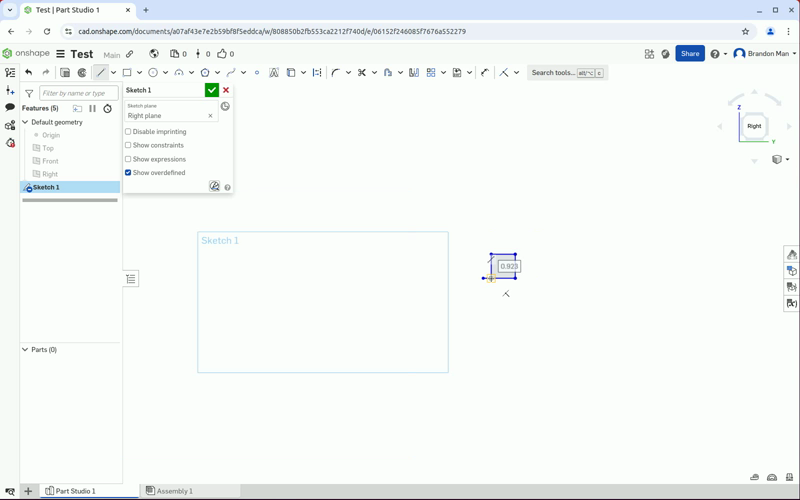
scroll(-6)
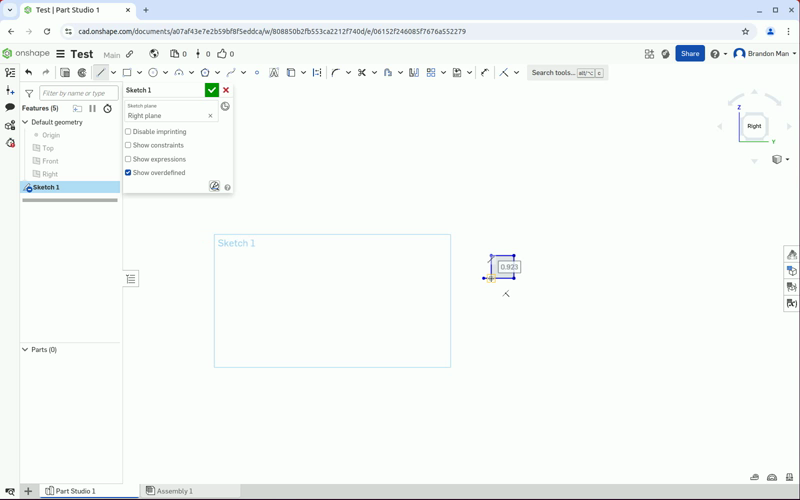
scroll(-6)
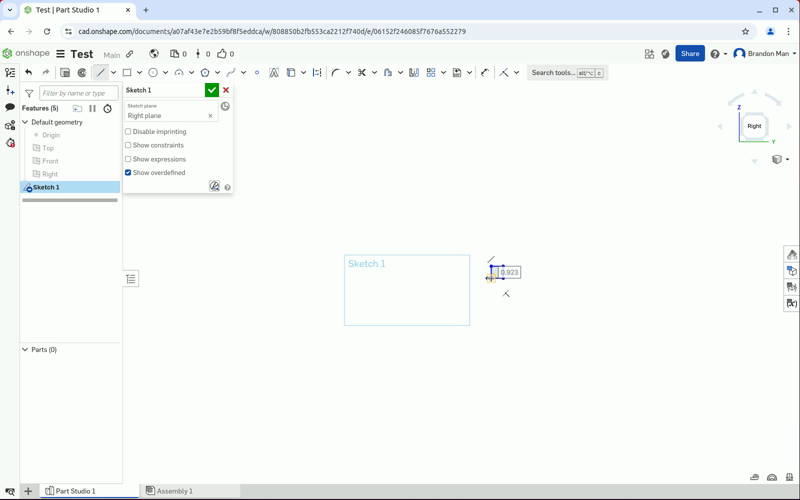
scroll(-6)
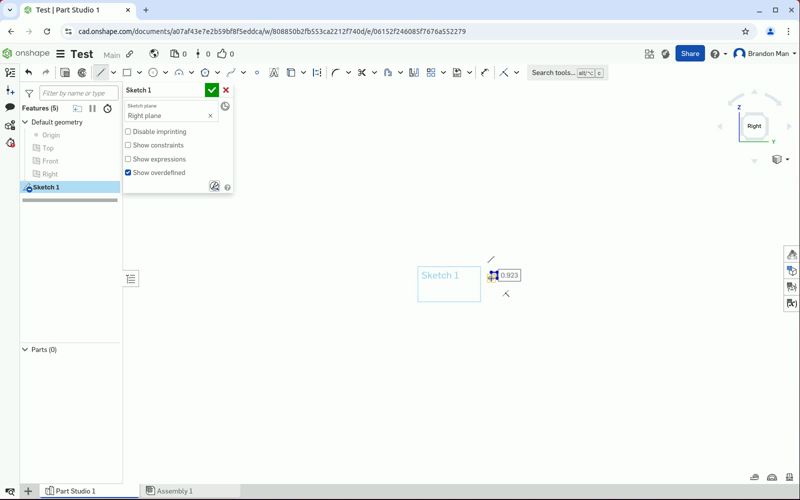
key(esc)
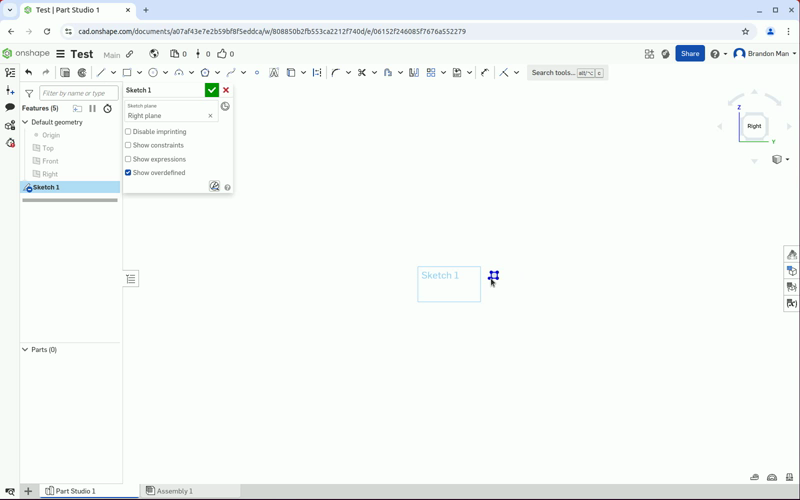
mouse_move(492, 273)
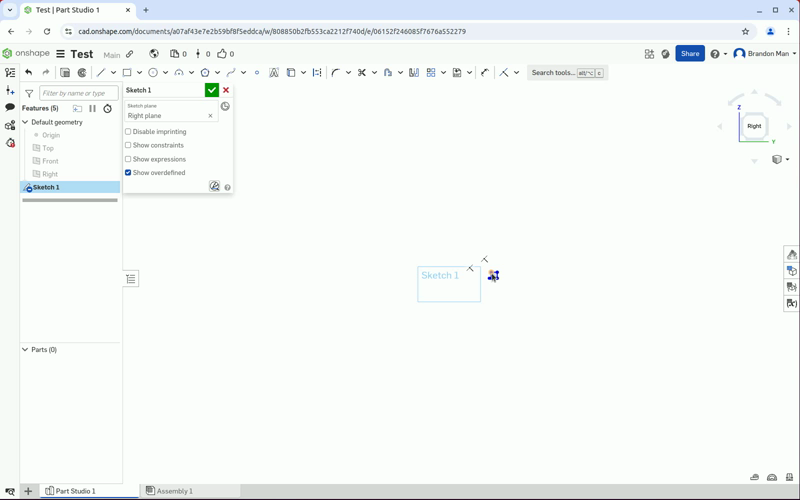
scroll(6)
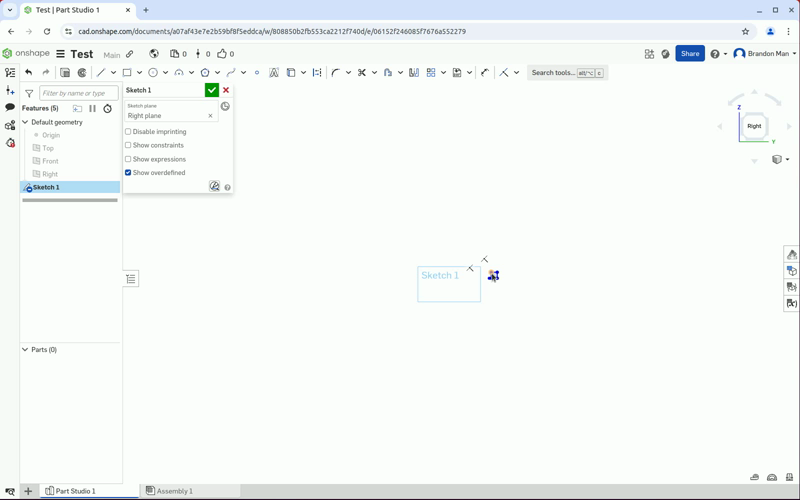
scroll(6)
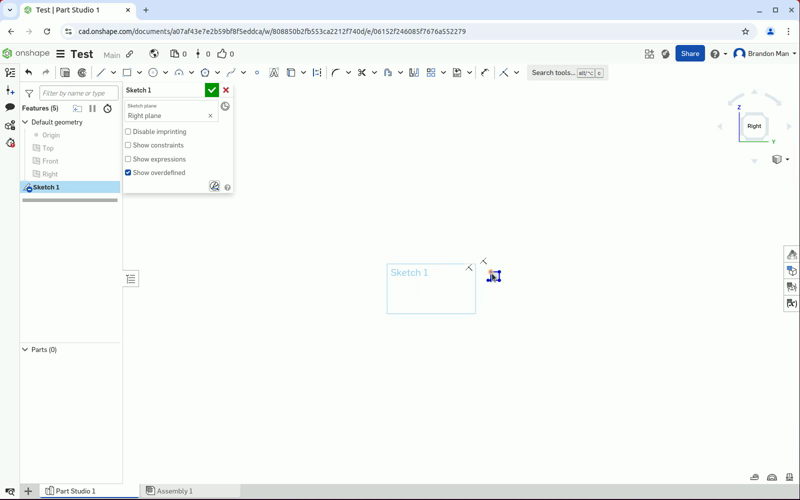
scroll(6)
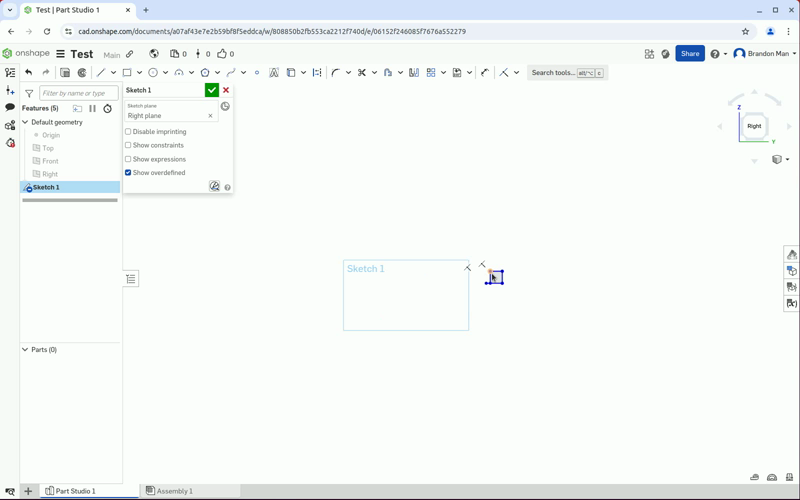
scroll(6)
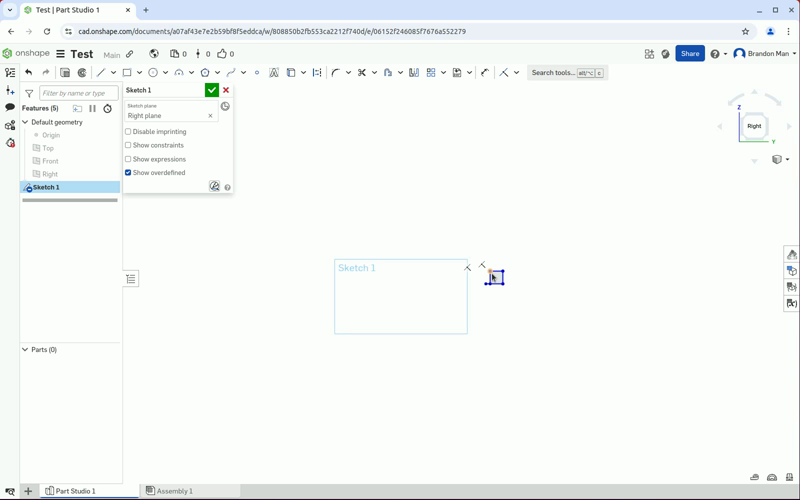
scroll(6)
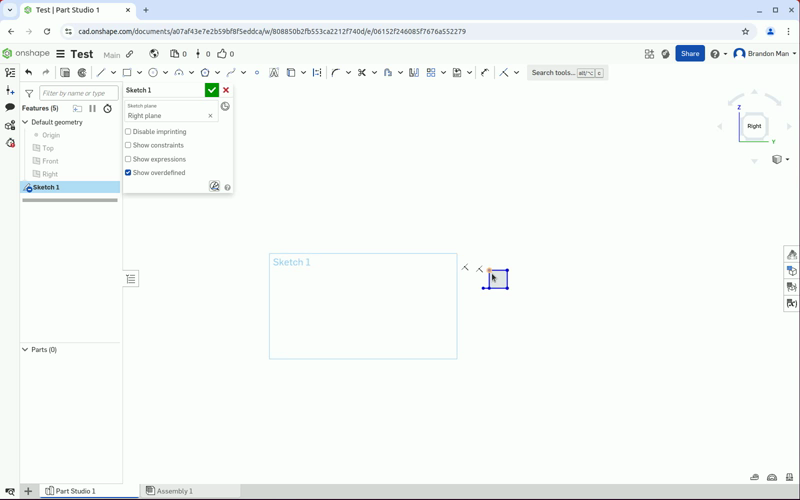
scroll(6)
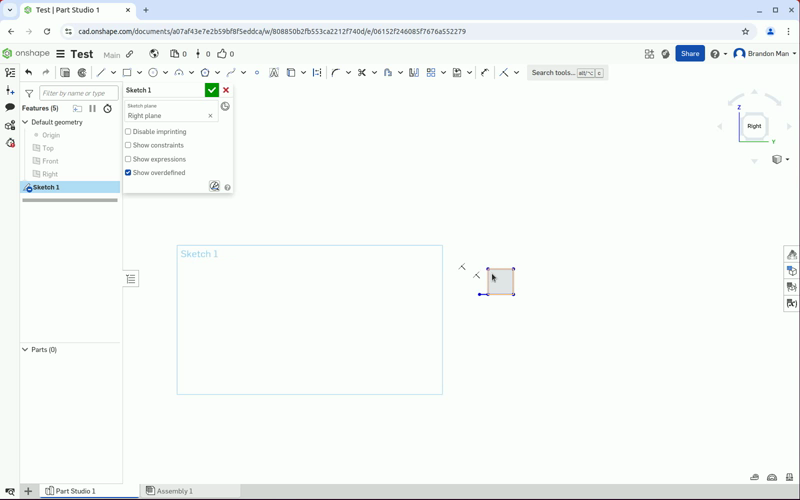
scroll(6)
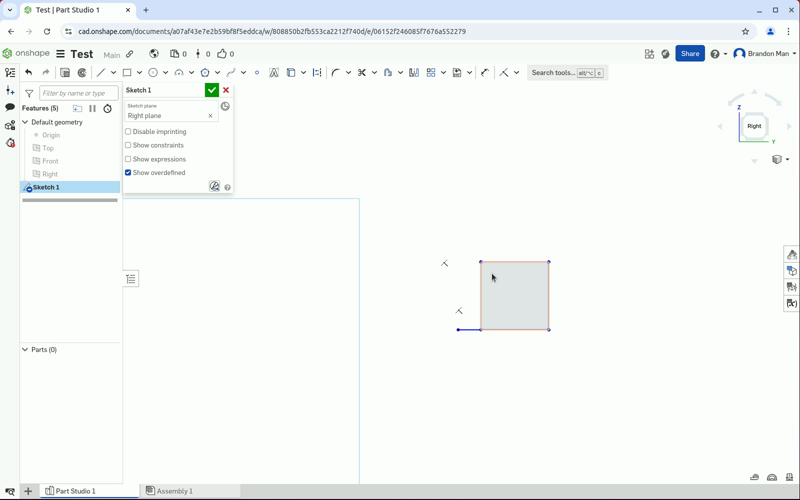
click(492, 273)
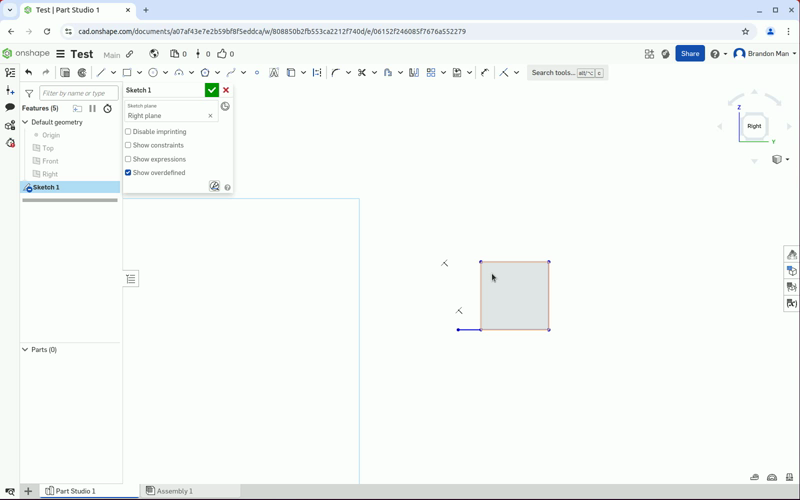
scroll(-6)
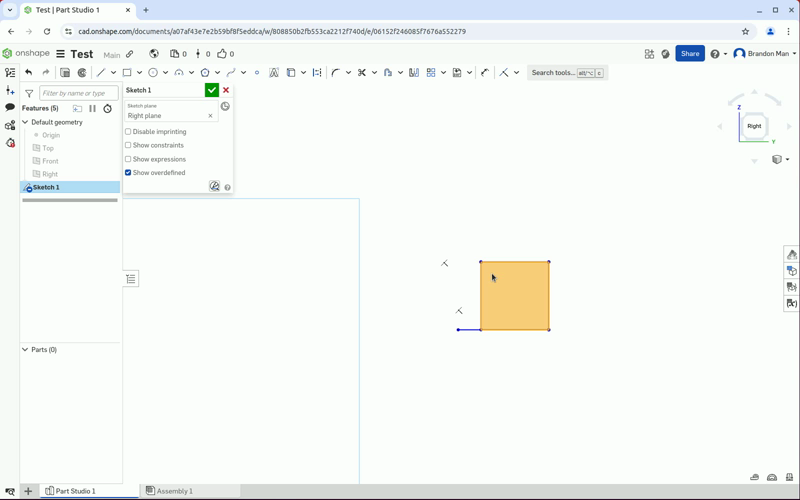
scroll(-6)
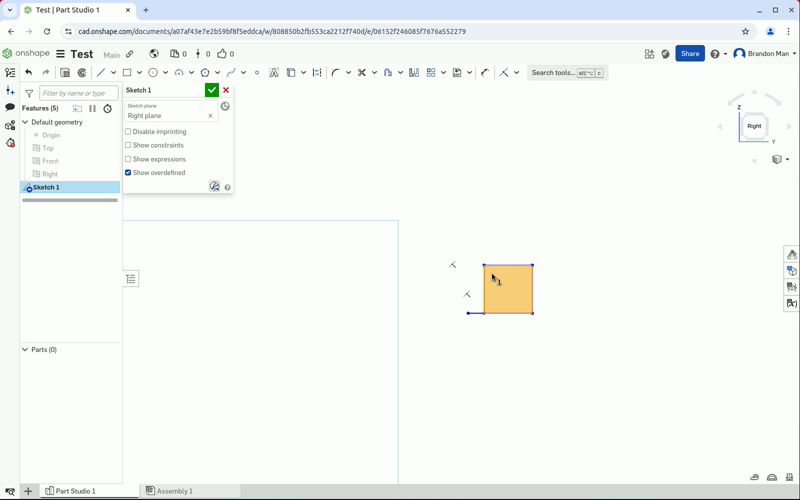
scroll(-6)
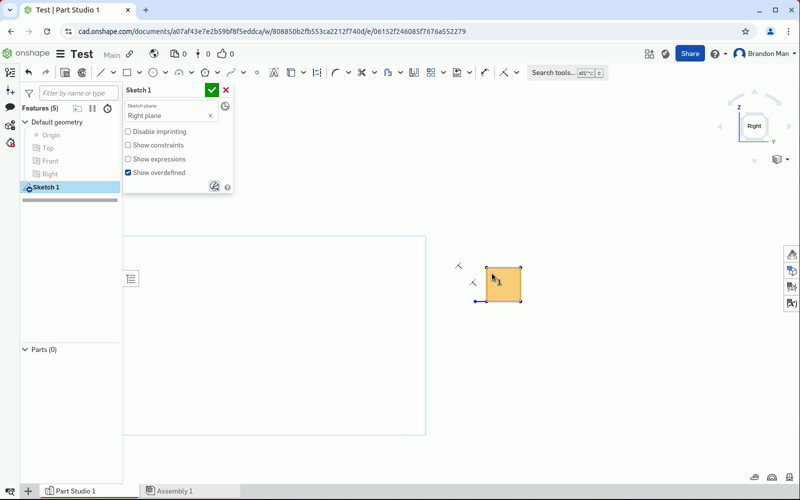
scroll(-6)
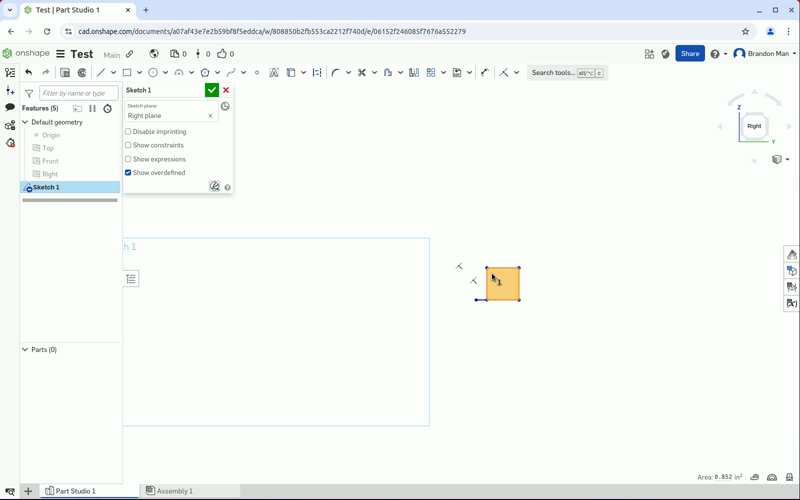
scroll(-6)
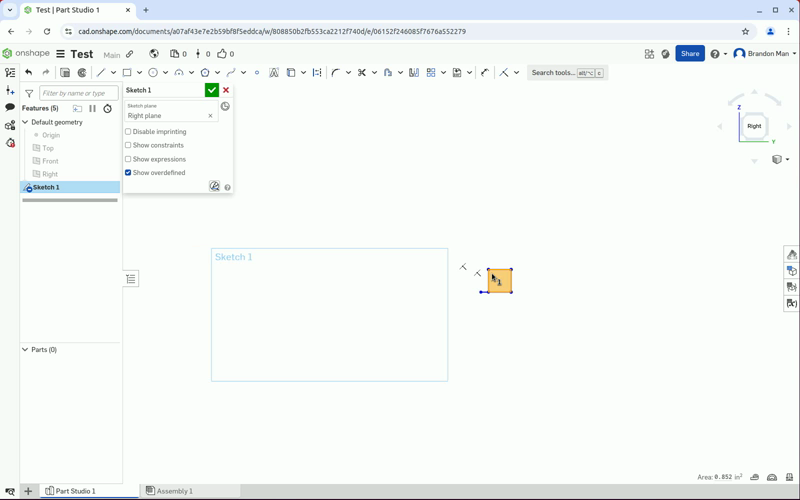
scroll(-6)
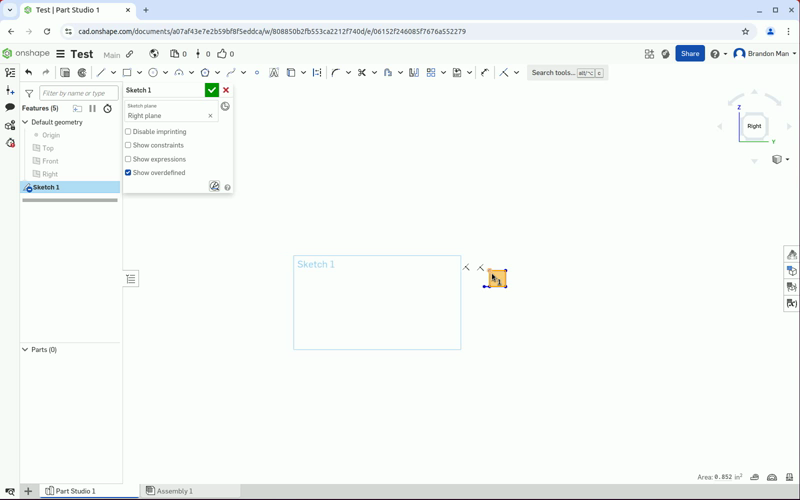
scroll(-6)
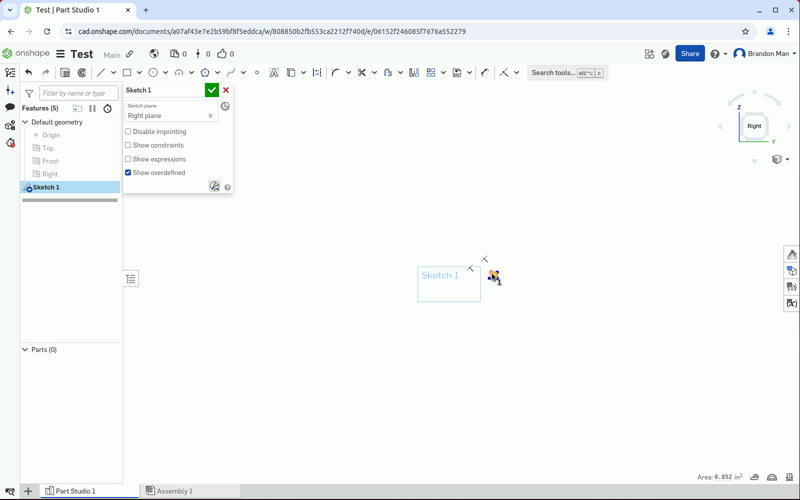
mouse_move(73, 352)
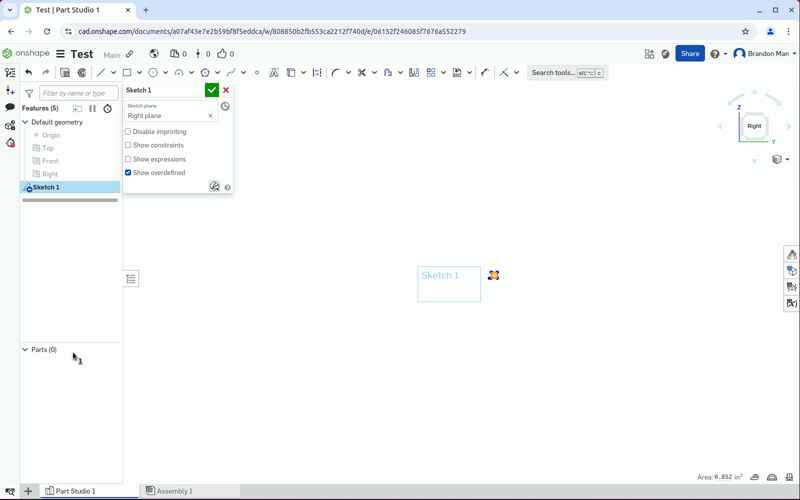
key(shift+y)
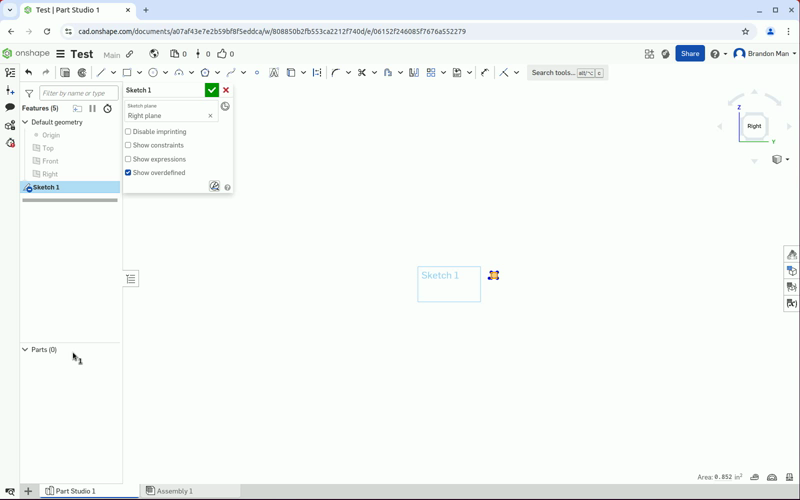
key(shift+e)
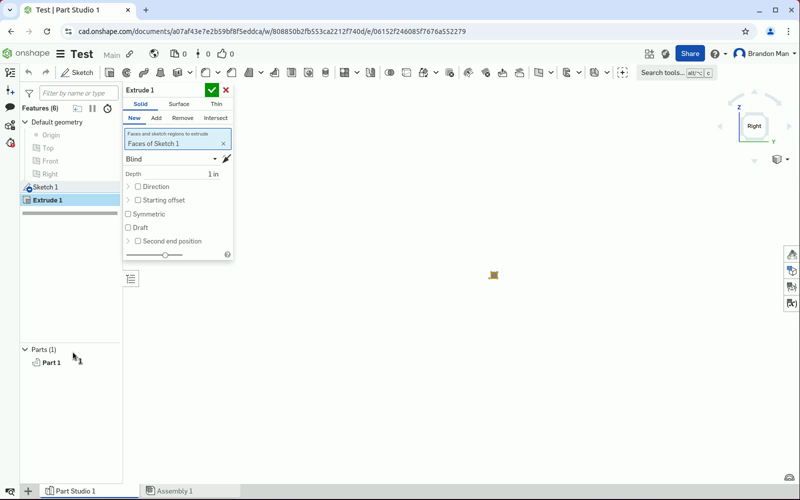
mouse_move(143, 106)
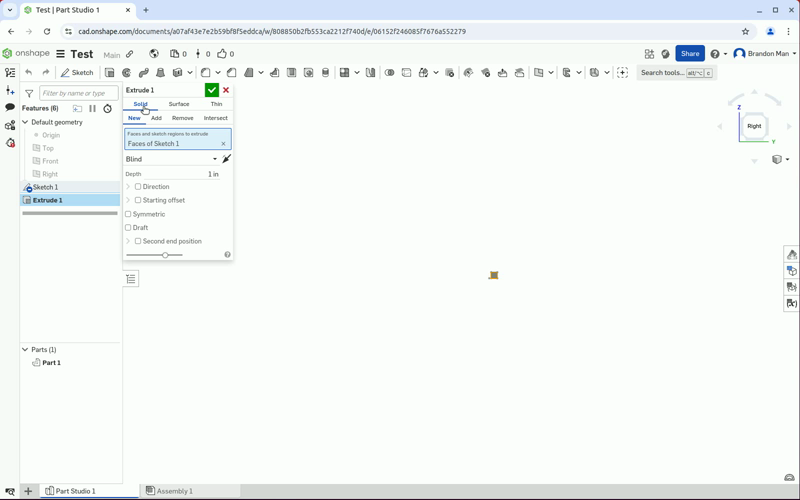
click(143, 106)
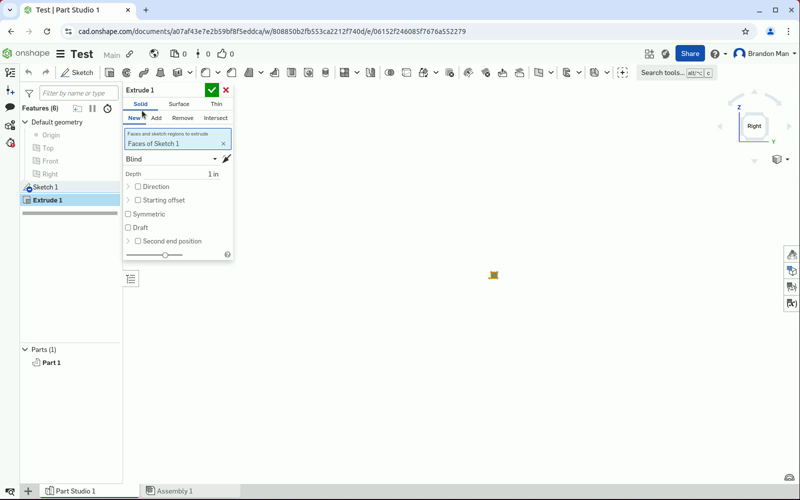
mouse_move(137, 120)
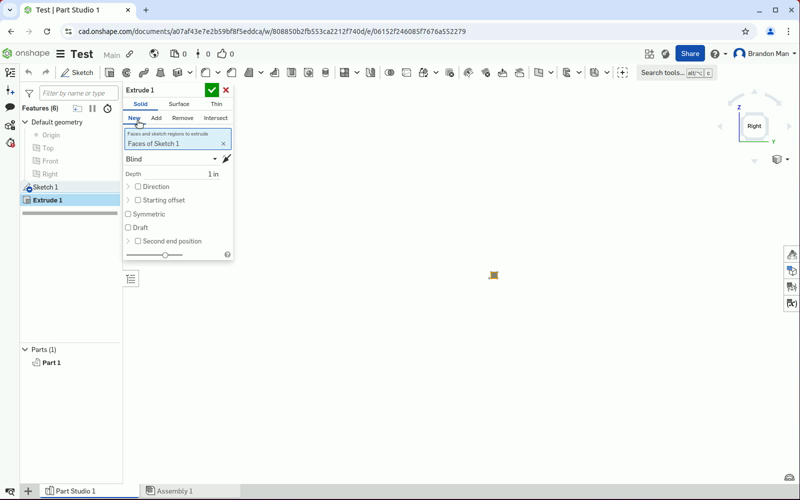
click(137, 120)
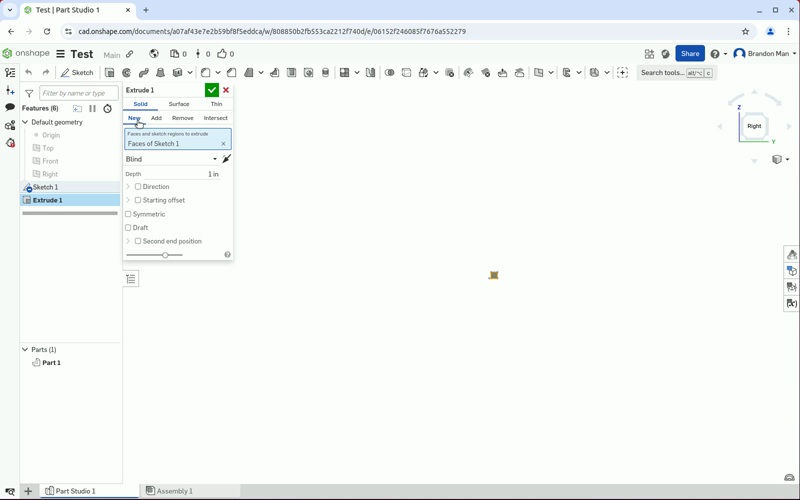
key(tab, 4)
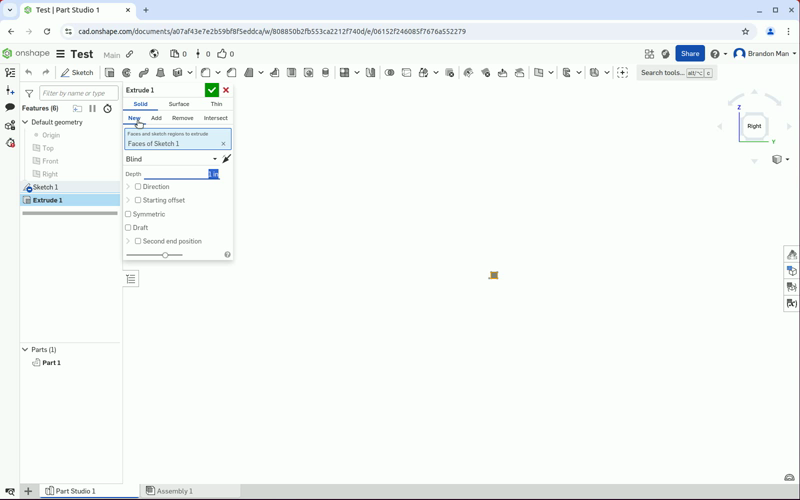
text(23.108)
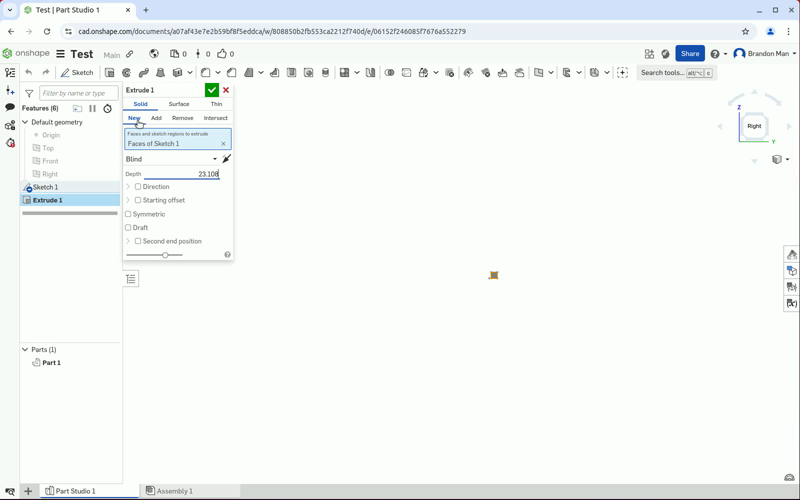
key(enter)
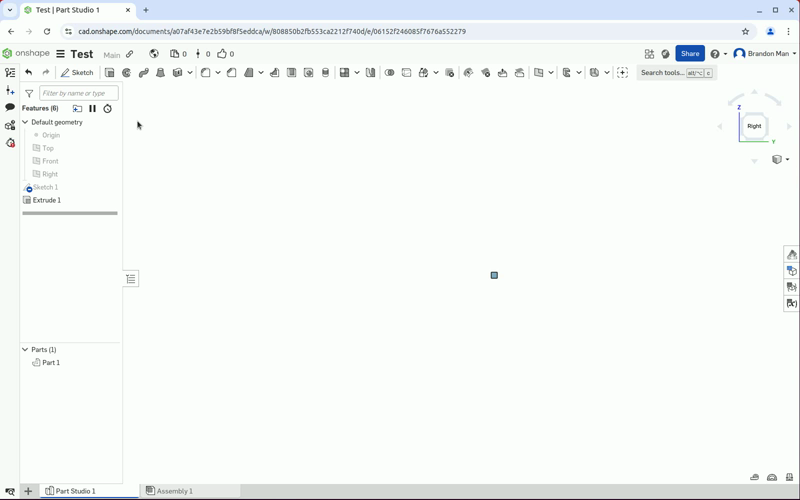
key(shift+h)
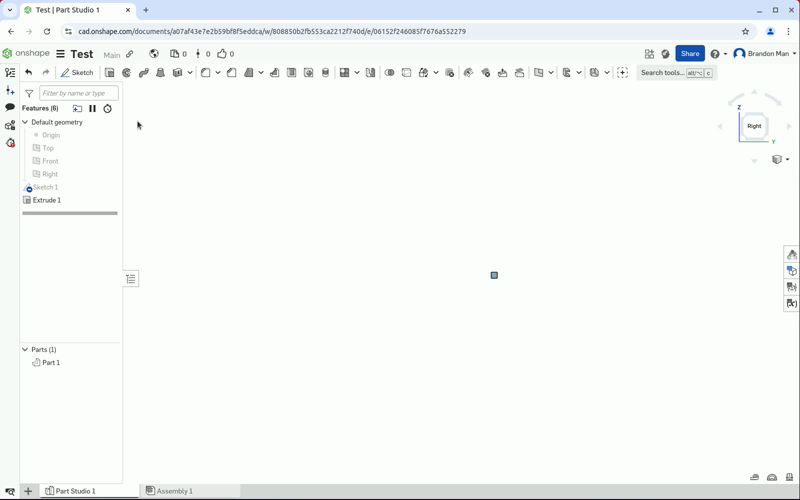
key(shift+h)
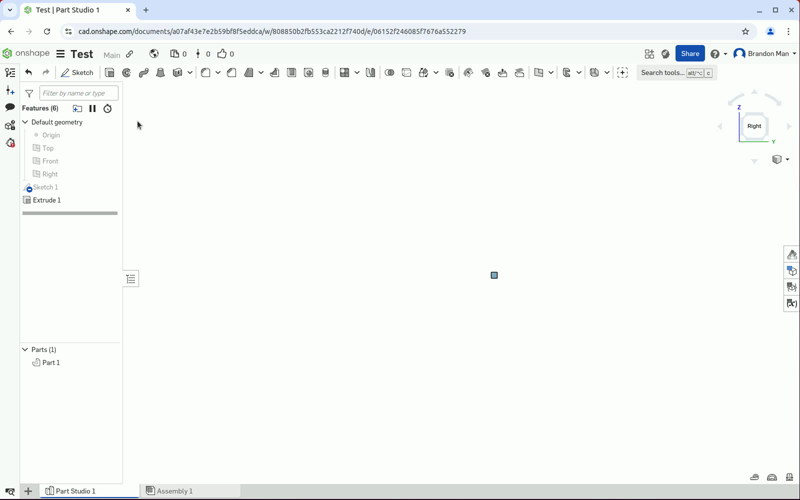
mouse_move(73, 189)
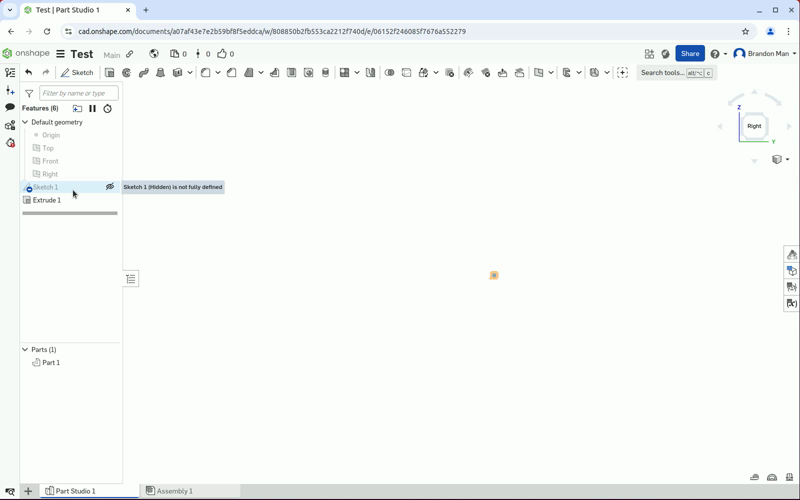
click(73, 189)
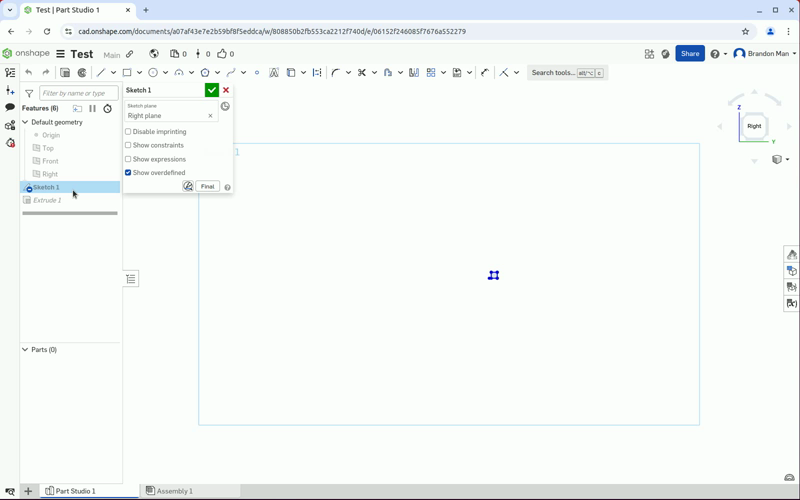
mouse_move(229, 92)
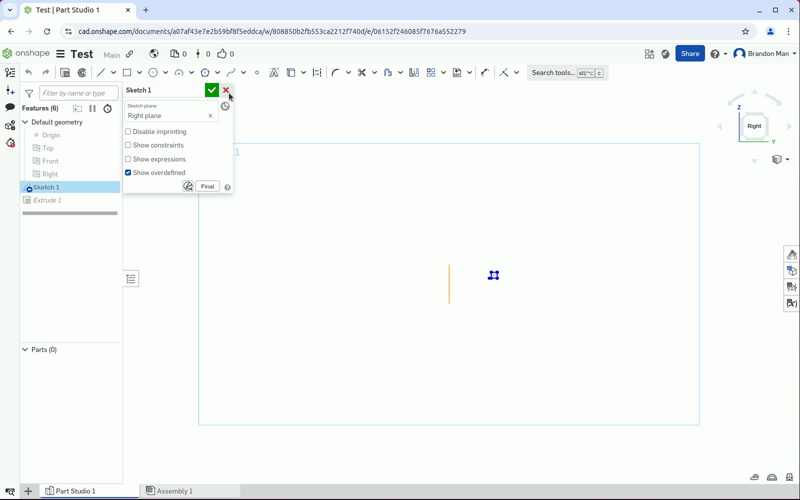
click(229, 92)
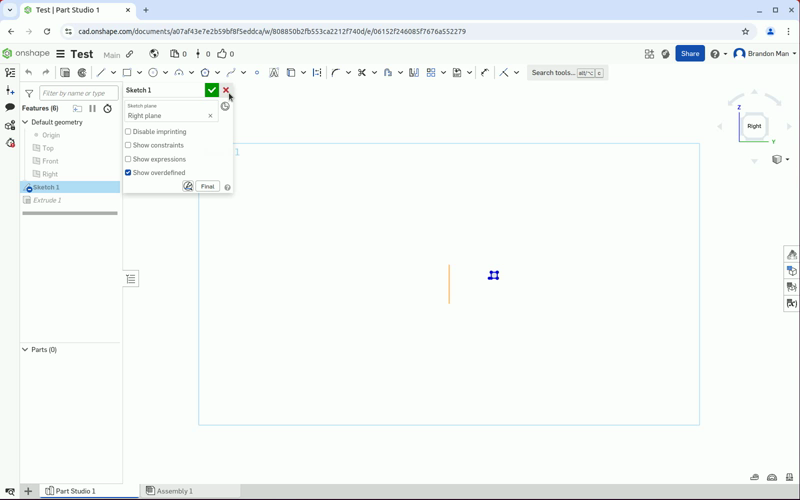
key(shift+s)
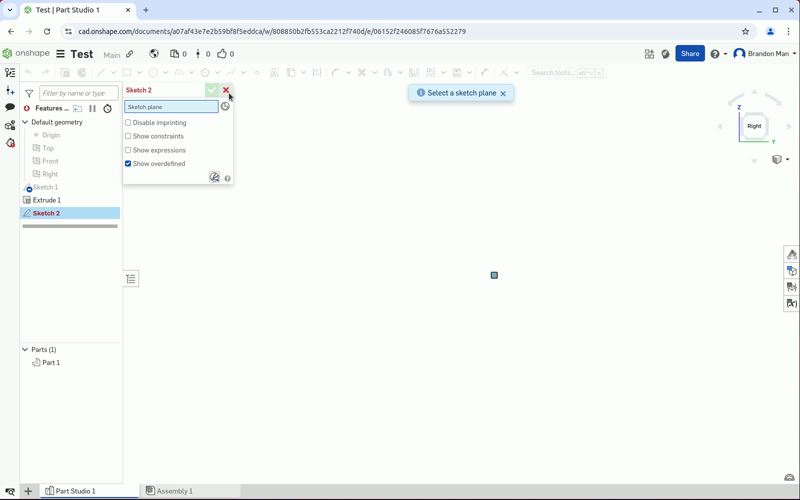
mouse_move(73, 176)
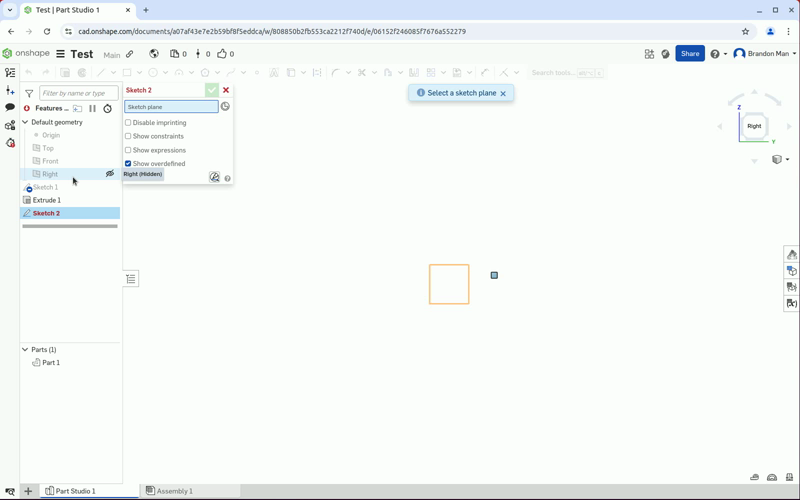
click(73, 176)
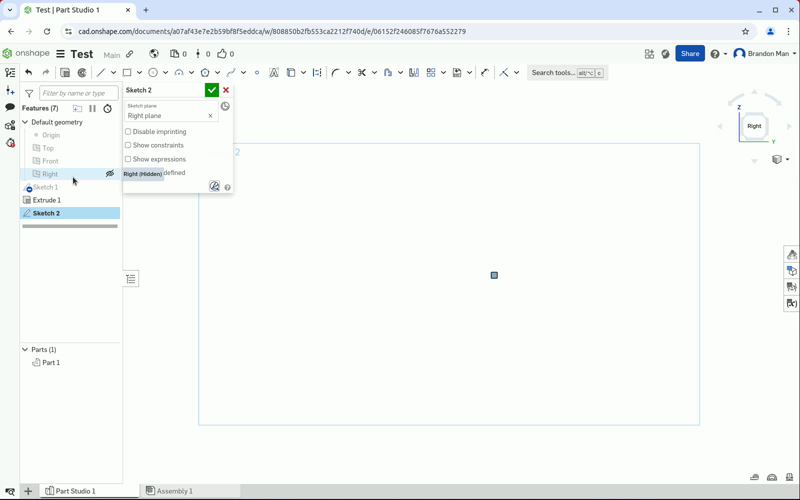
mouse_move(73, 352)
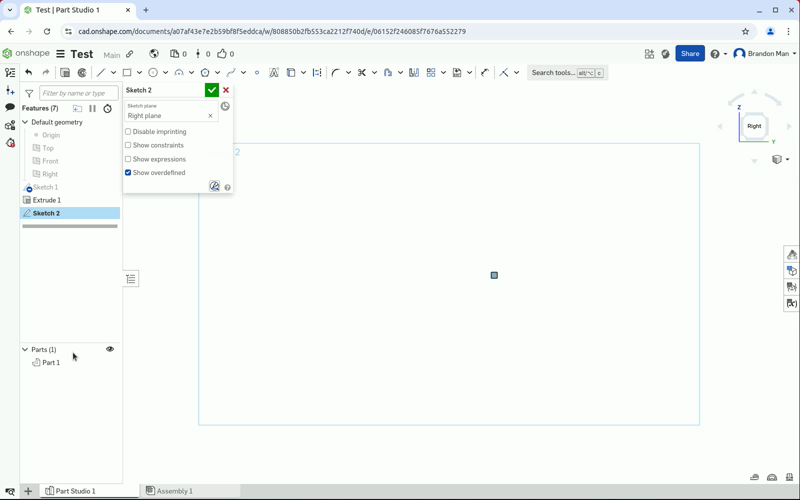
key(y)
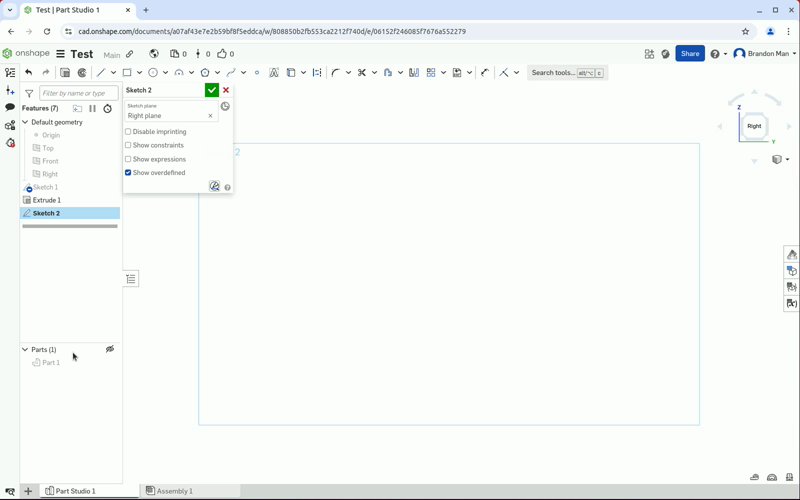
key(l)
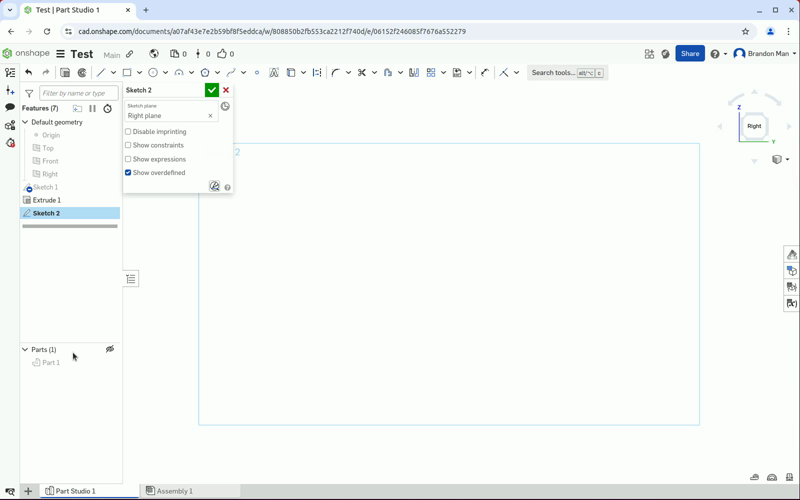
key_down(shift)
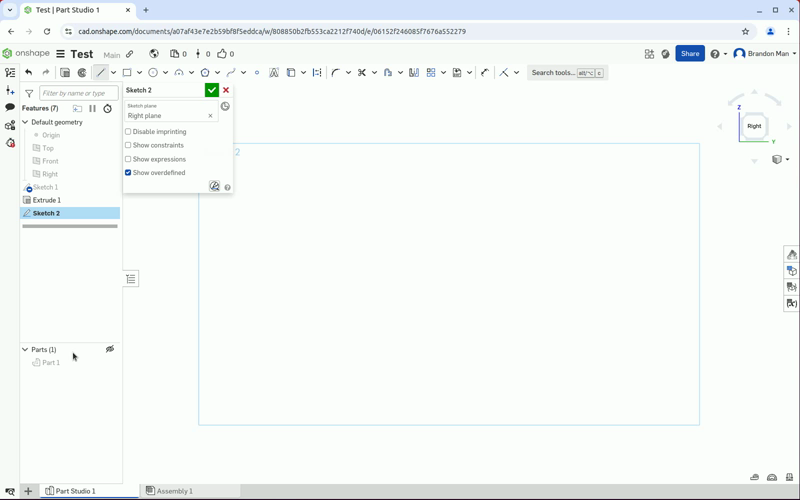
mouse_move(425, 278)
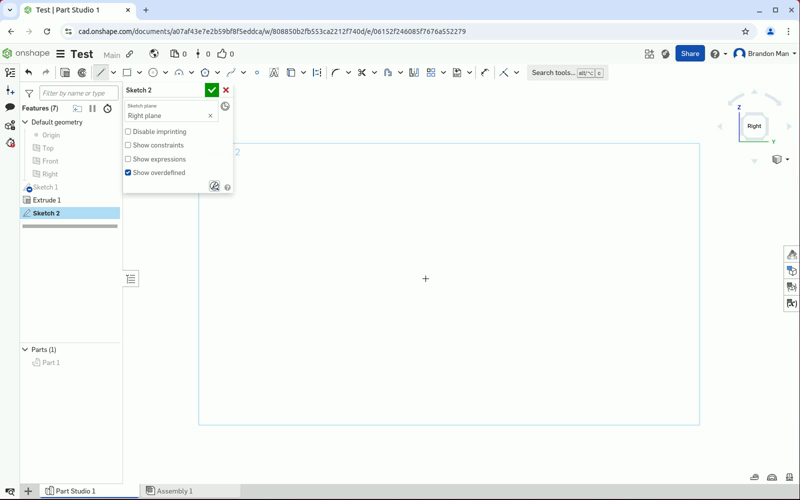
click(425, 278)
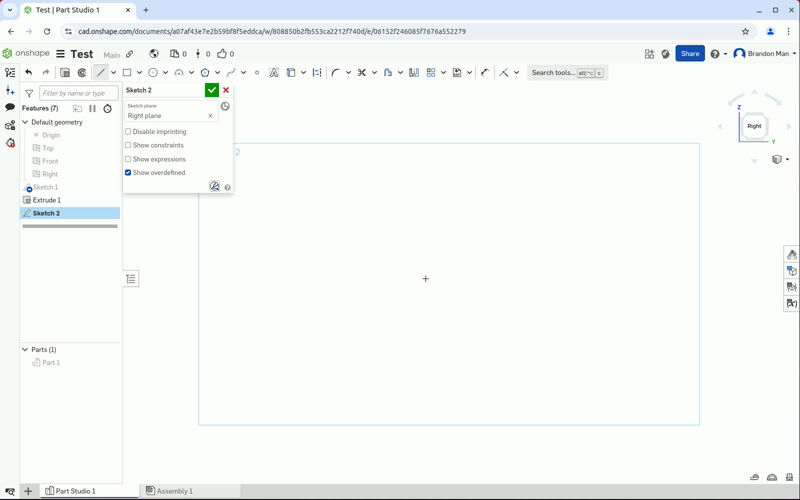
key_up(shift)
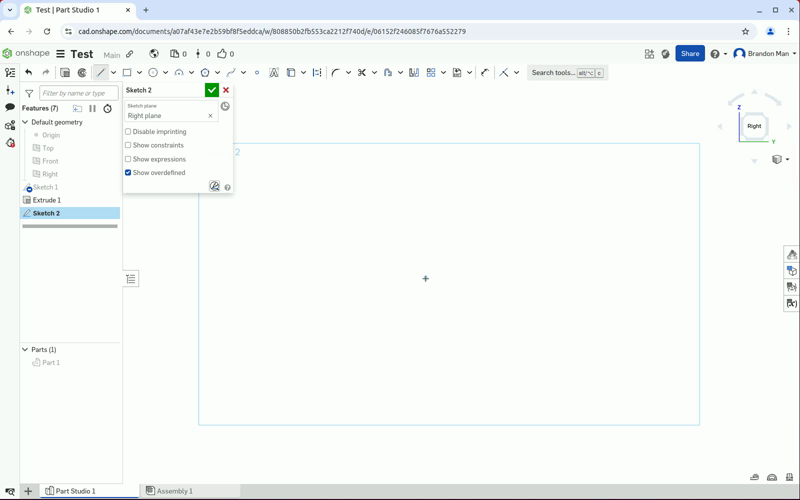
key_down(shift)
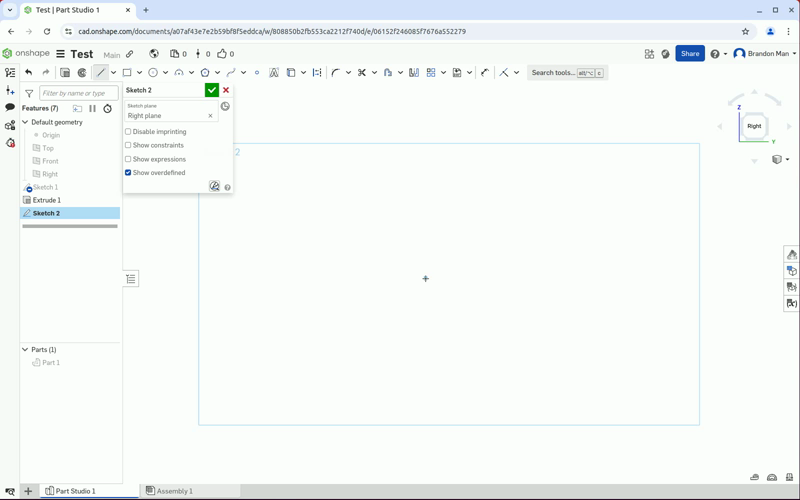
mouse_move(455, 278)
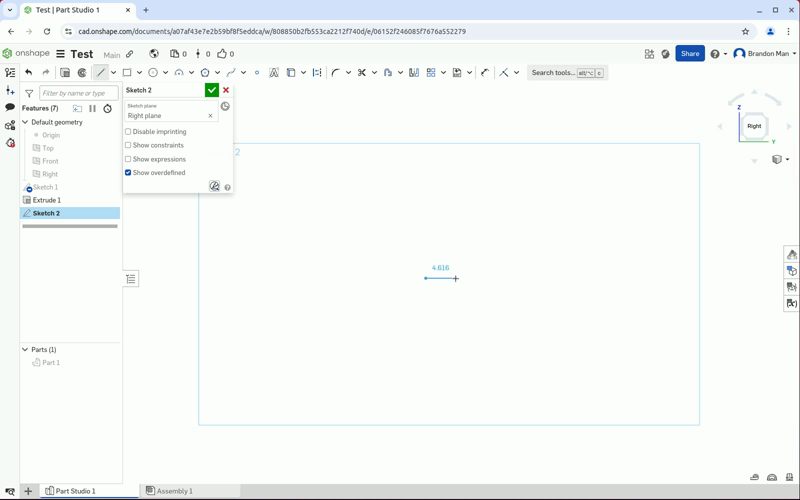
mouse_move(431, 278)
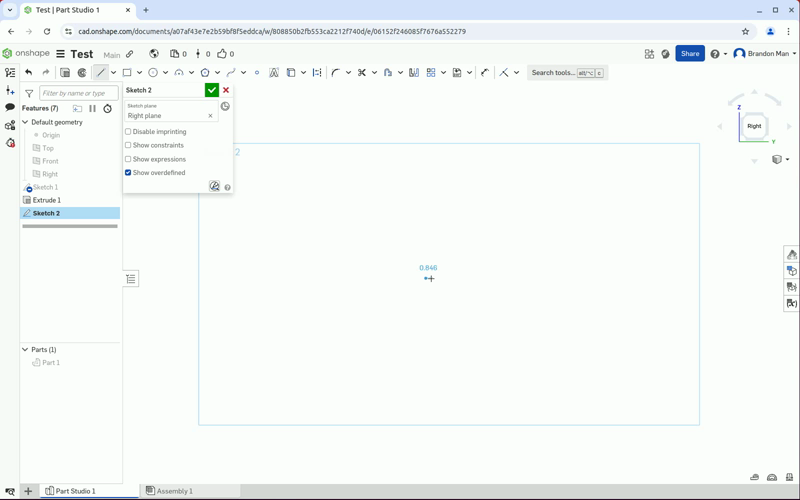
scroll(6)
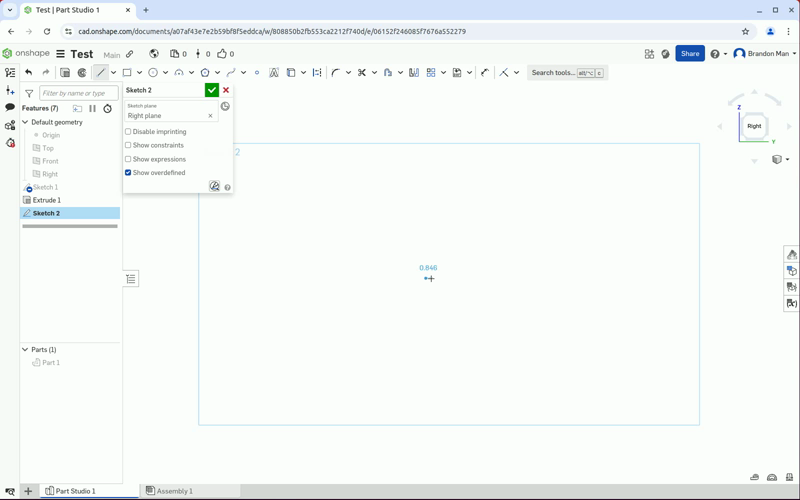
scroll(6)
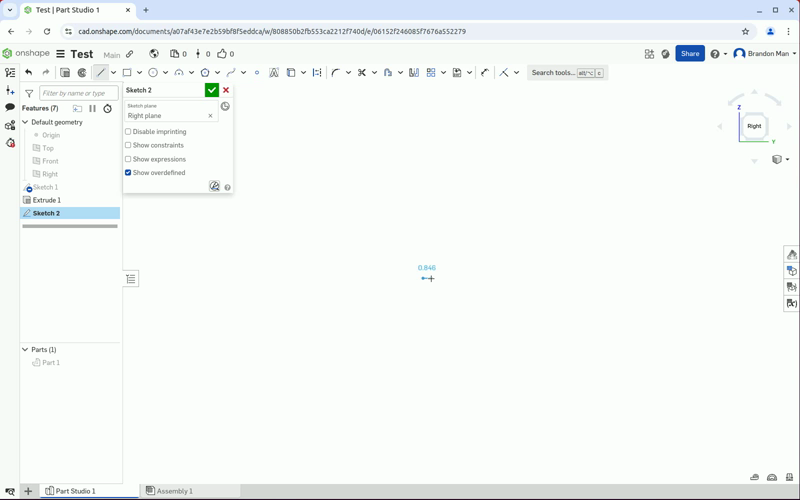
scroll(6)
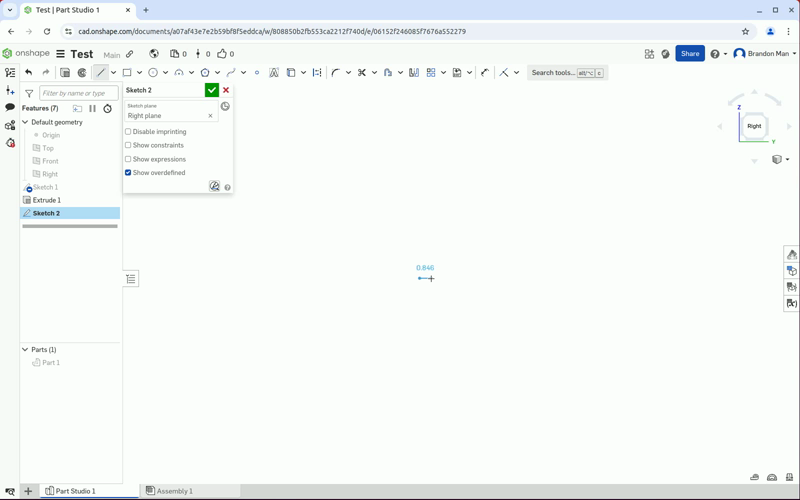
scroll(6)
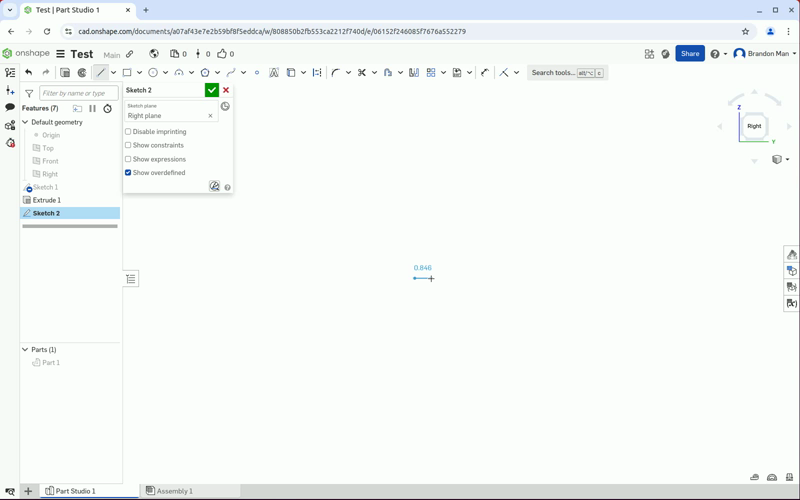
scroll(6)
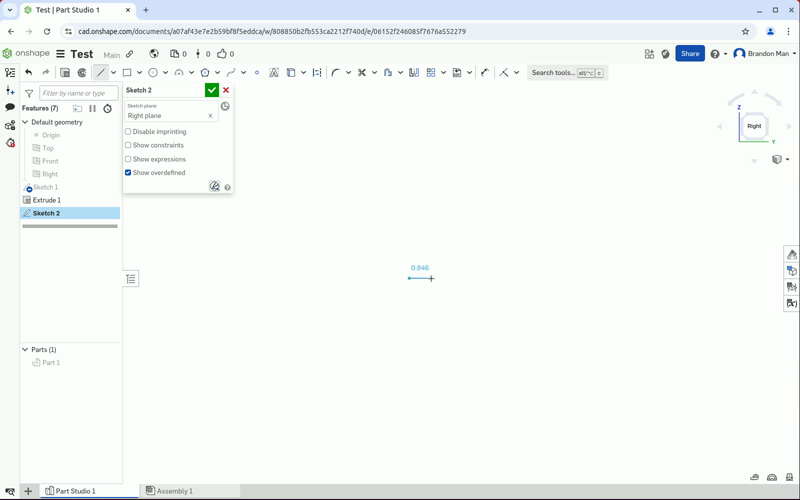
scroll(6)
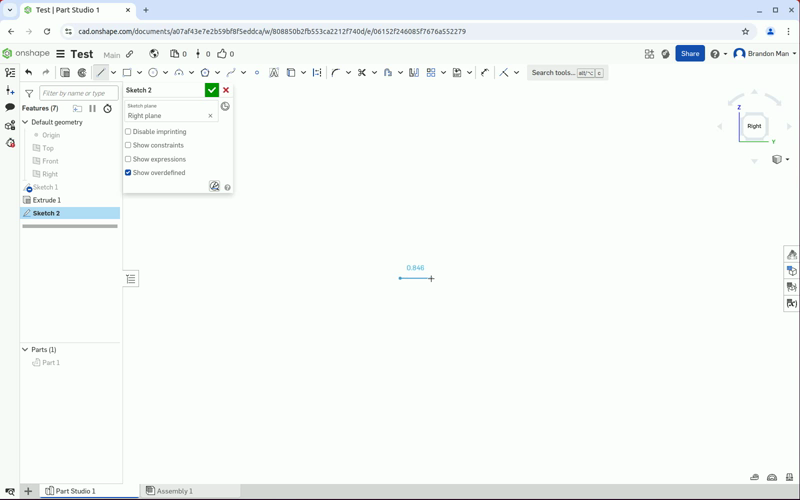
scroll(6)
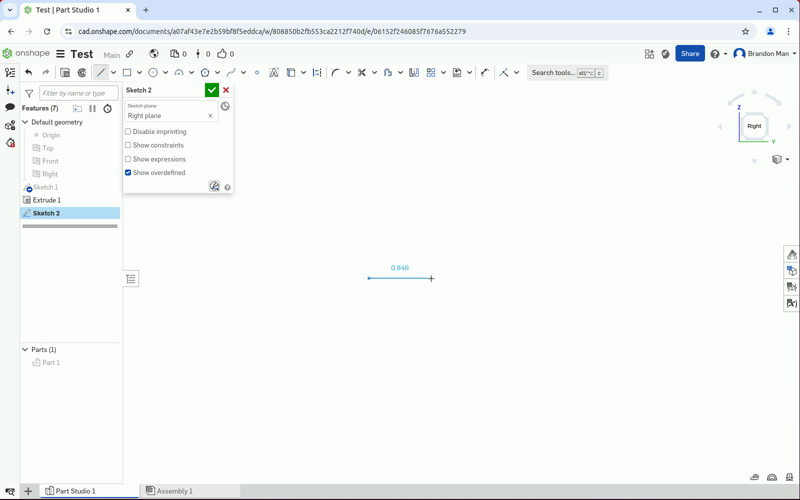
click(431, 278)
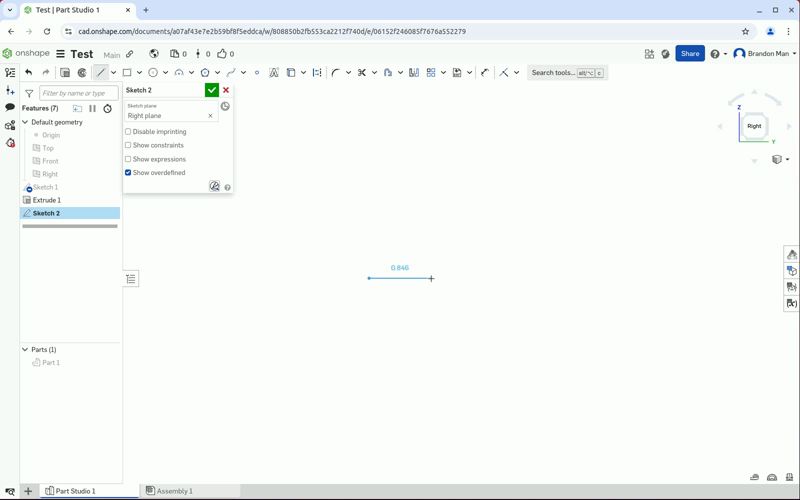
scroll(-6)
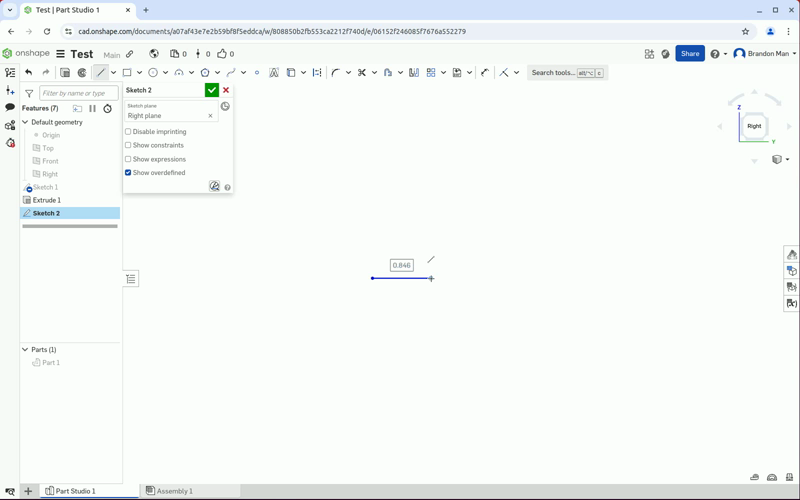
scroll(-6)
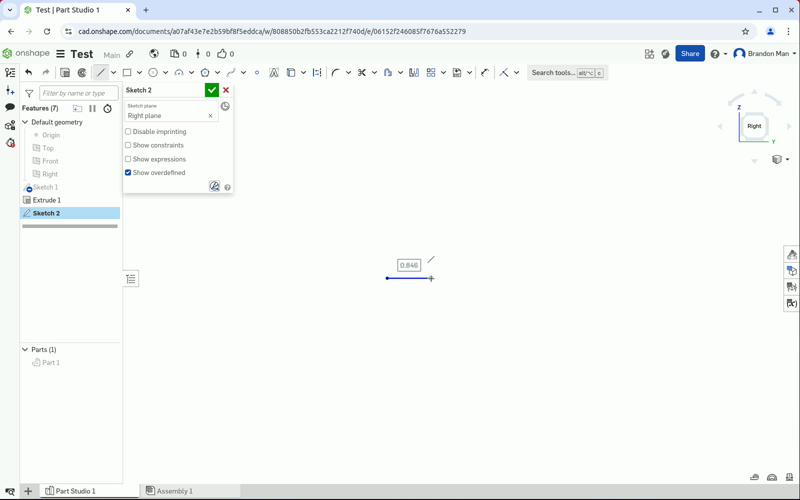
scroll(-6)
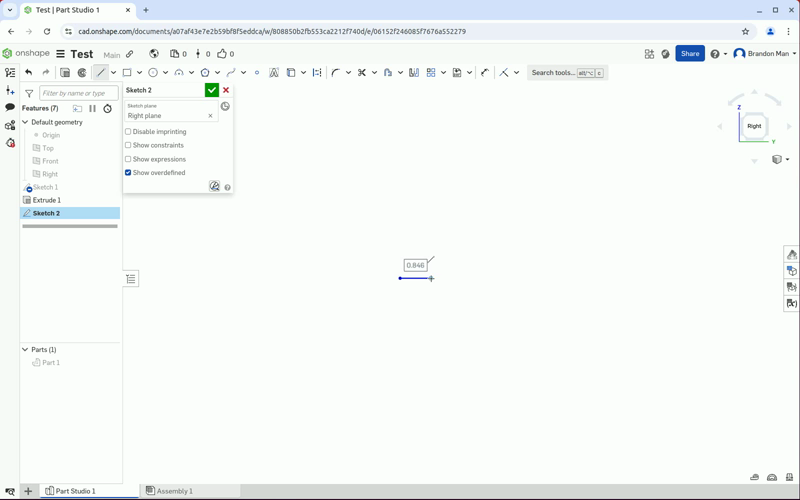
scroll(-6)
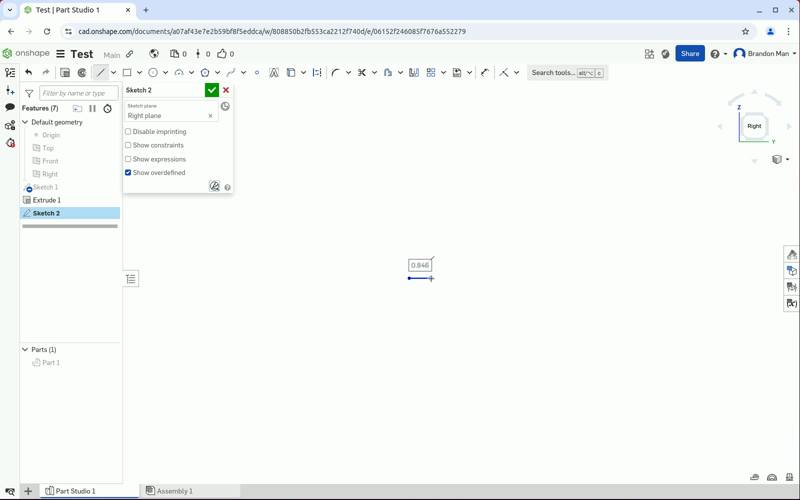
scroll(-6)
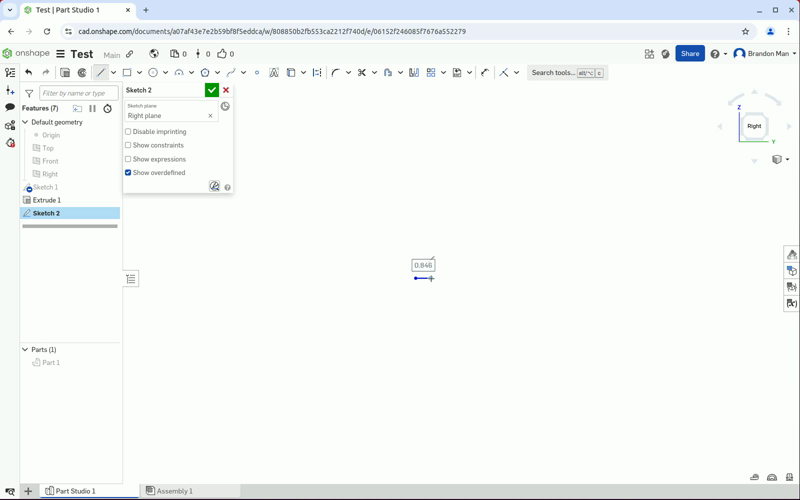
scroll(-6)
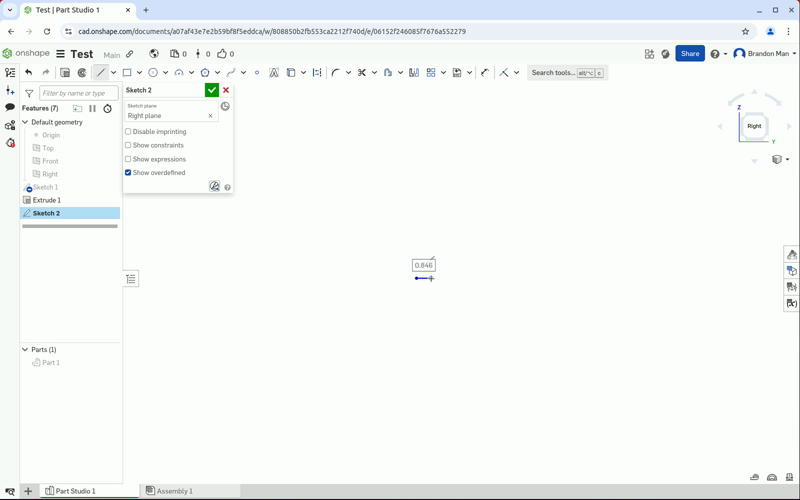
scroll(-6)
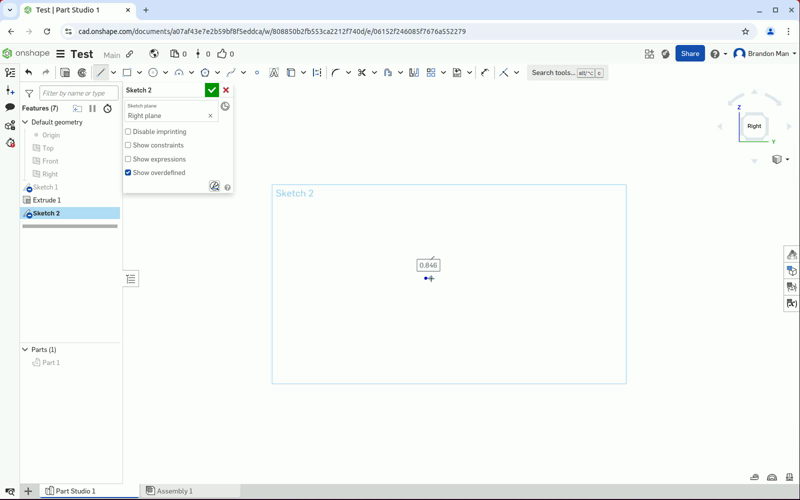
key_up(shift)
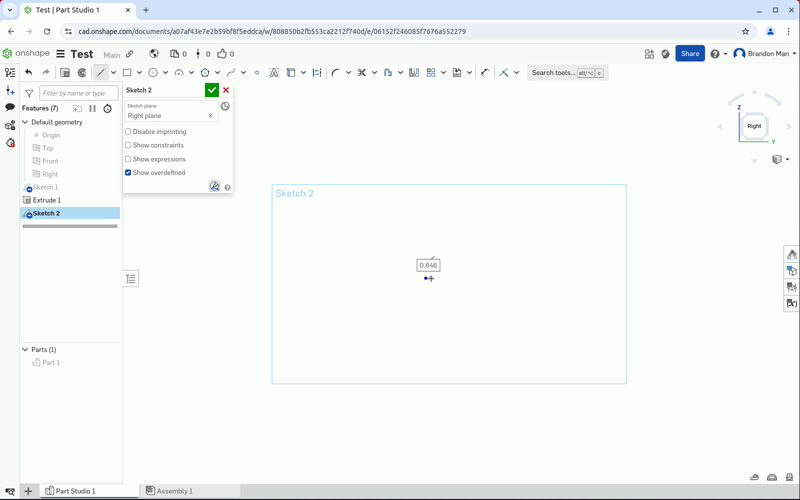
key_down(shift)
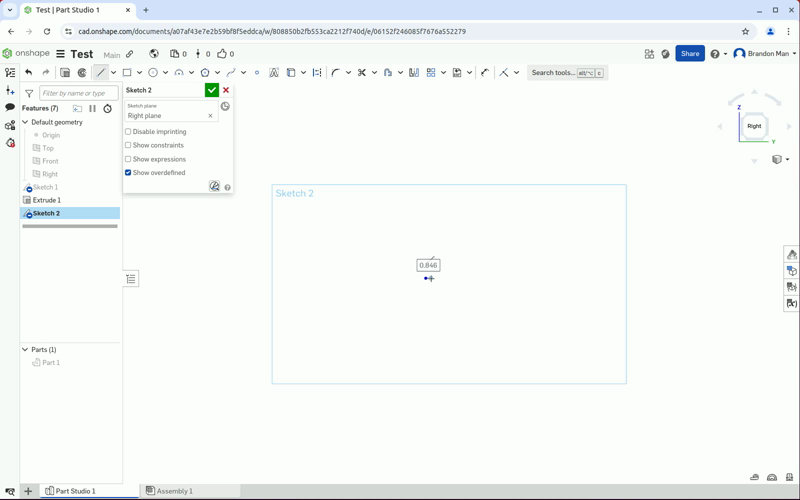
mouse_move(461, 278)
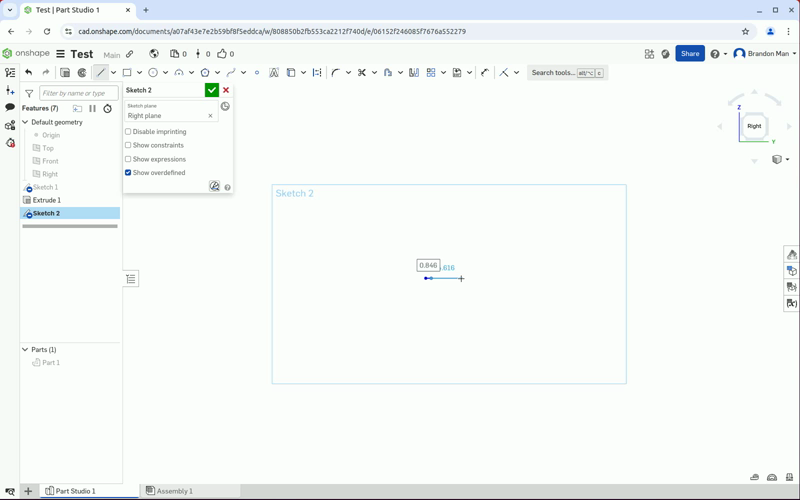
mouse_move(431, 272)
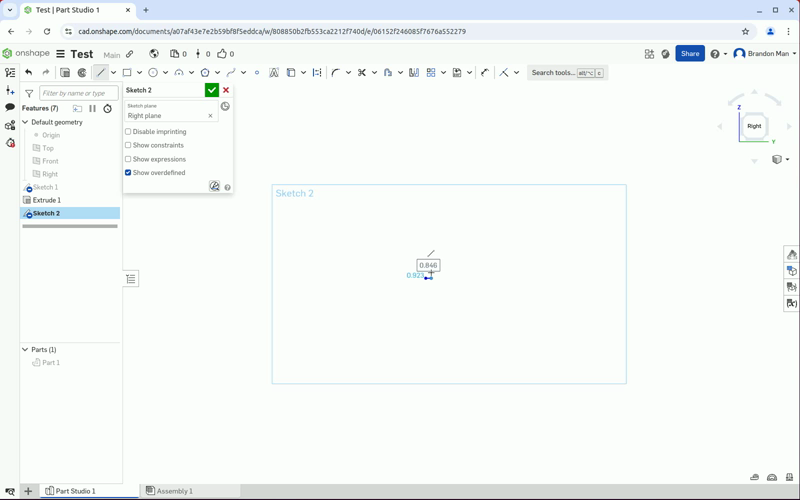
scroll(6)
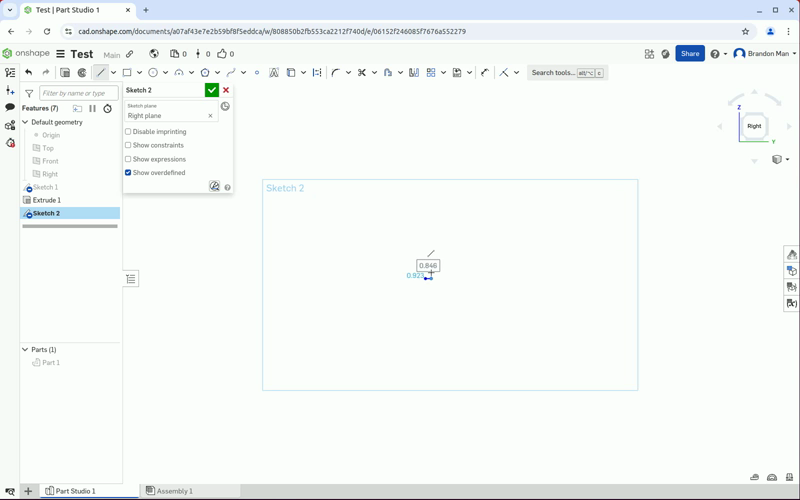
scroll(6)
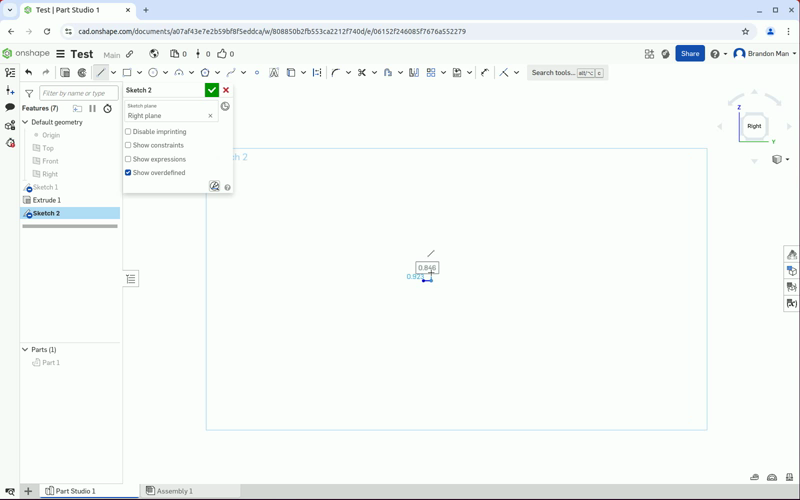
scroll(6)
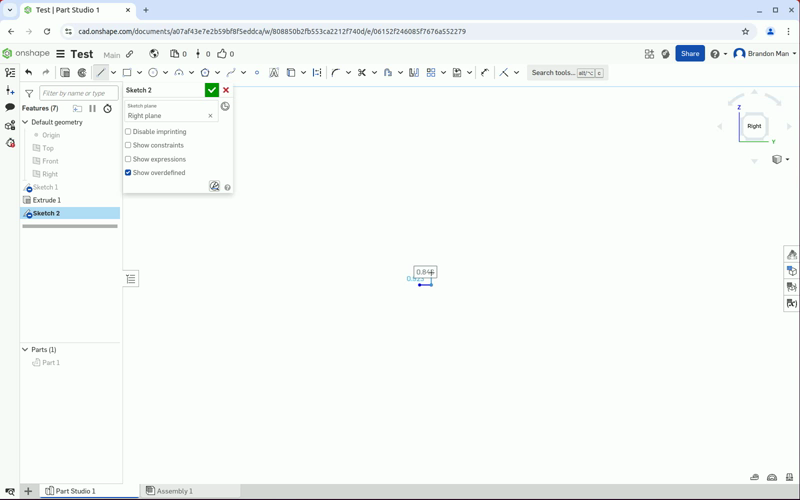
scroll(6)
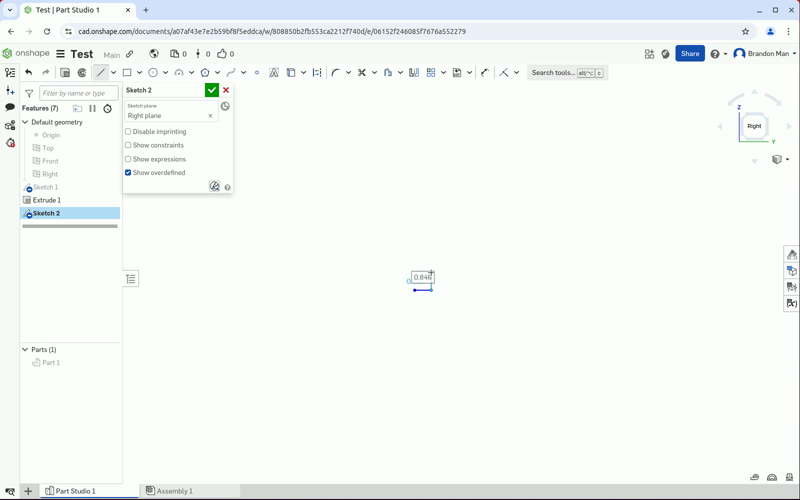
scroll(6)
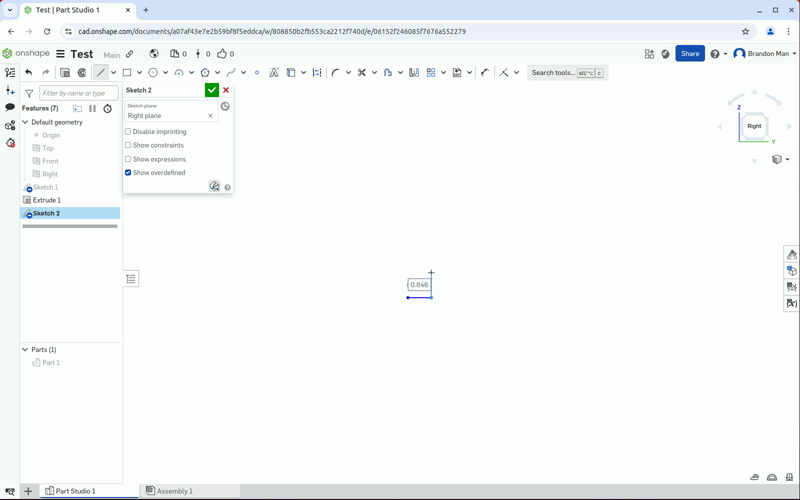
scroll(6)
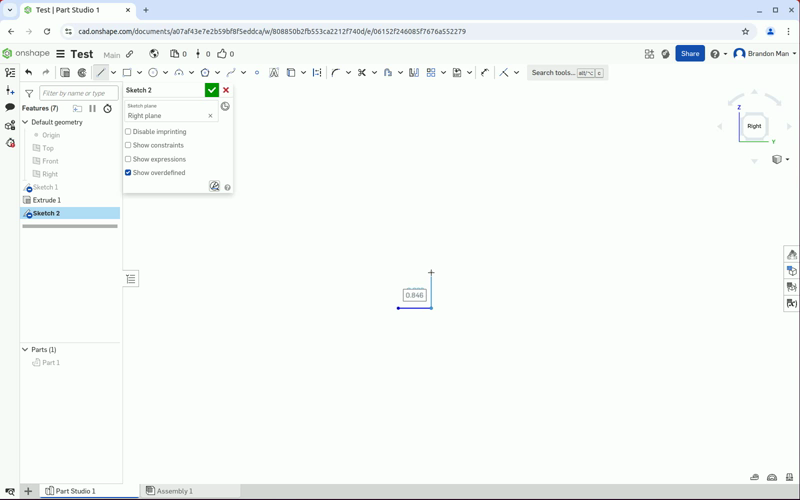
scroll(6)
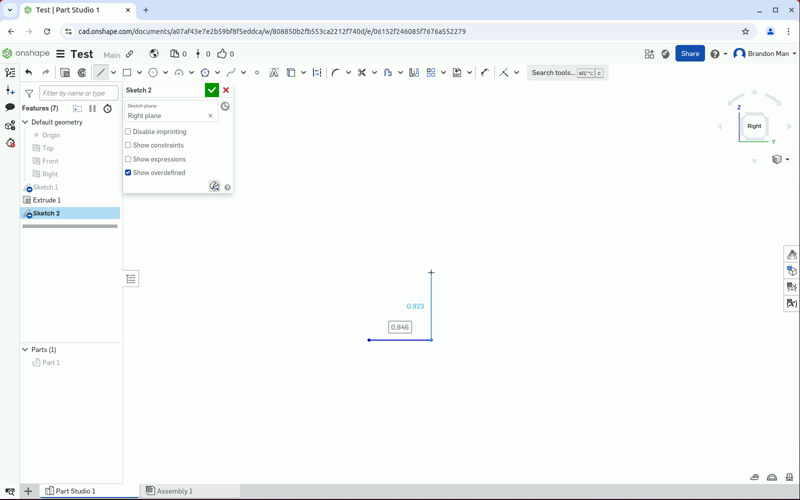
click(431, 272)
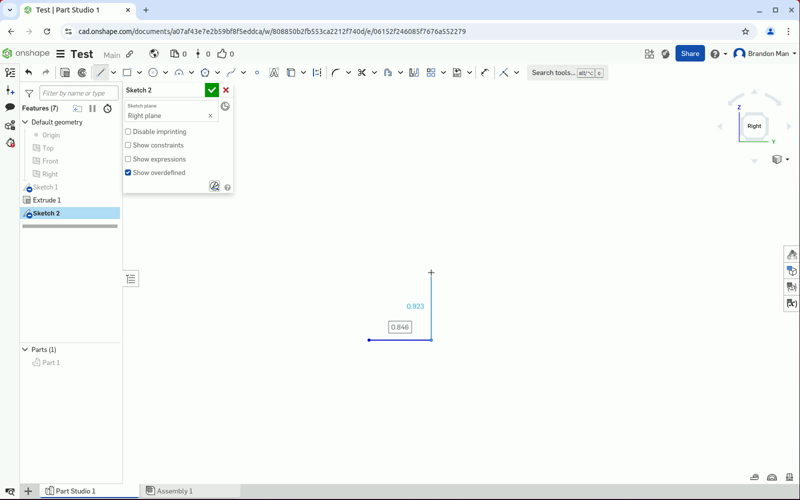
scroll(-6)
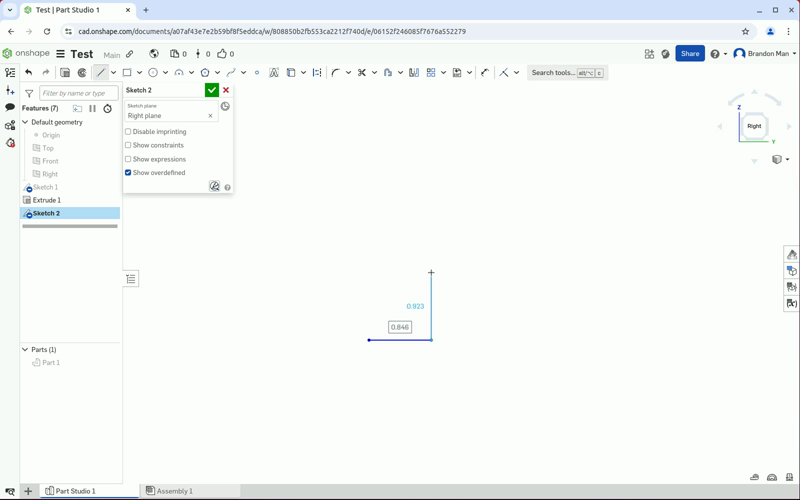
scroll(-6)
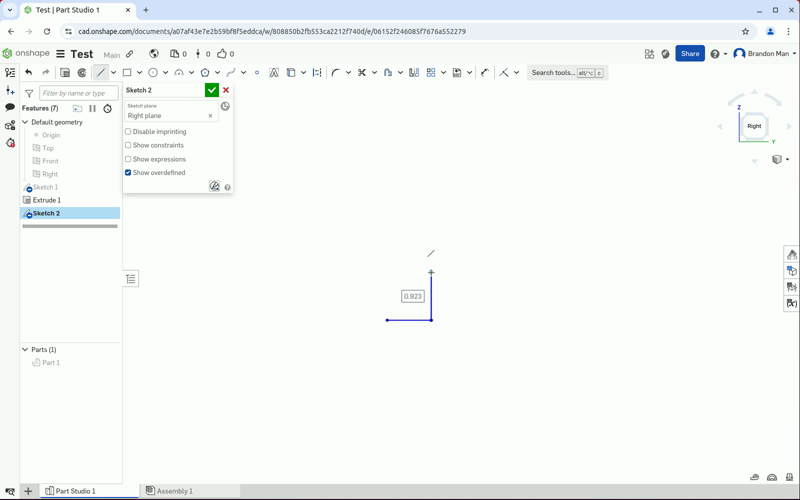
scroll(-6)
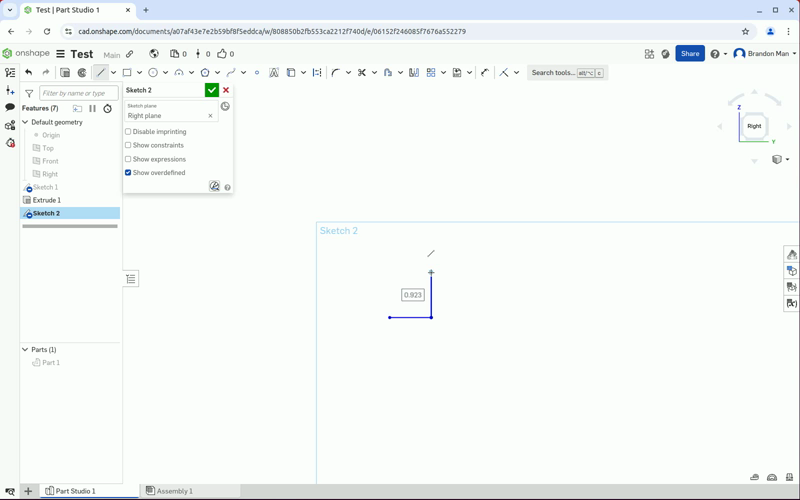
scroll(-6)
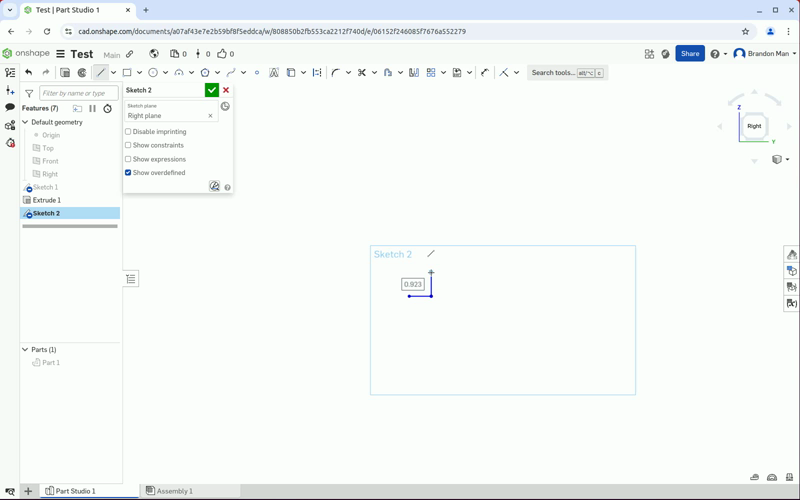
scroll(-6)
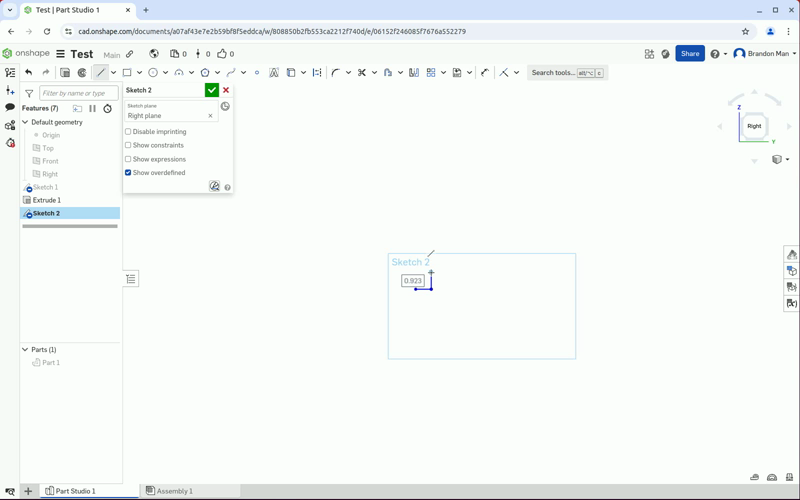
scroll(-6)
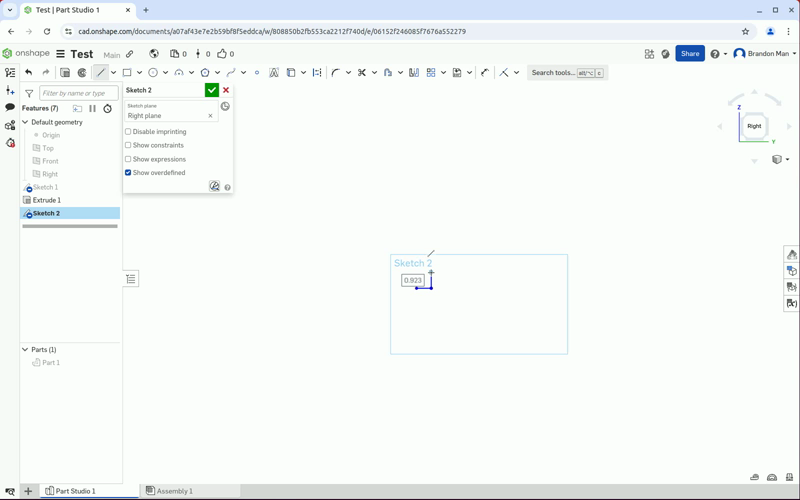
scroll(-6)
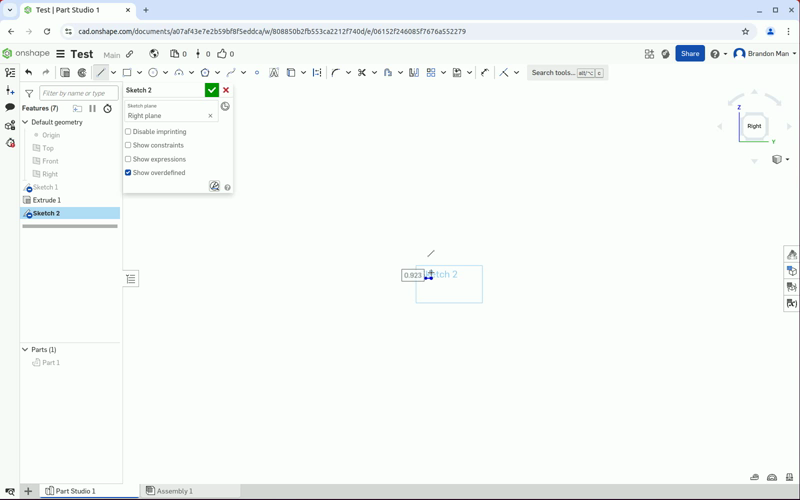
key_up(shift)
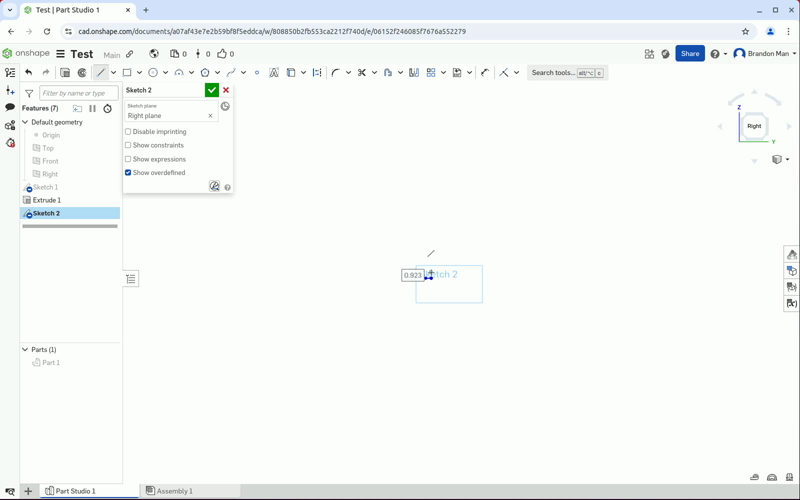
key_down(shift)
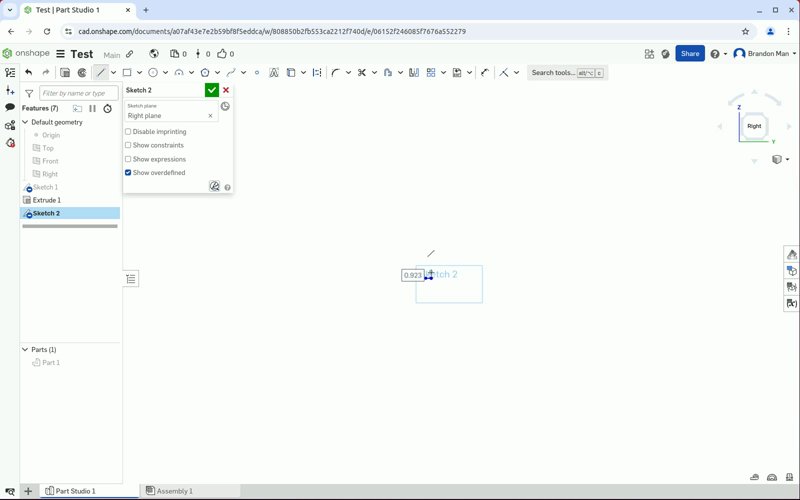
mouse_move(461, 272)
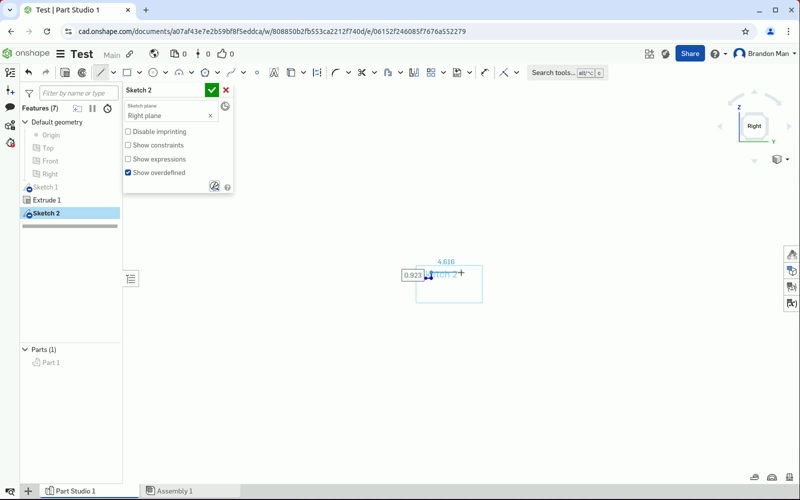
mouse_move(425, 272)
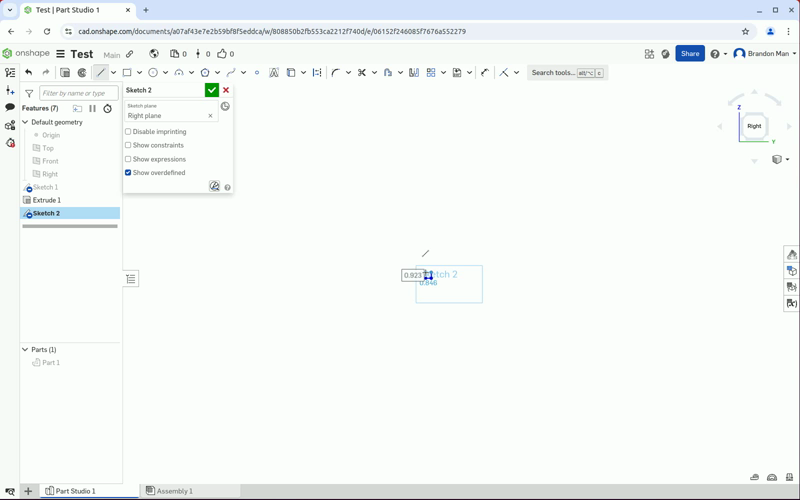
scroll(6)
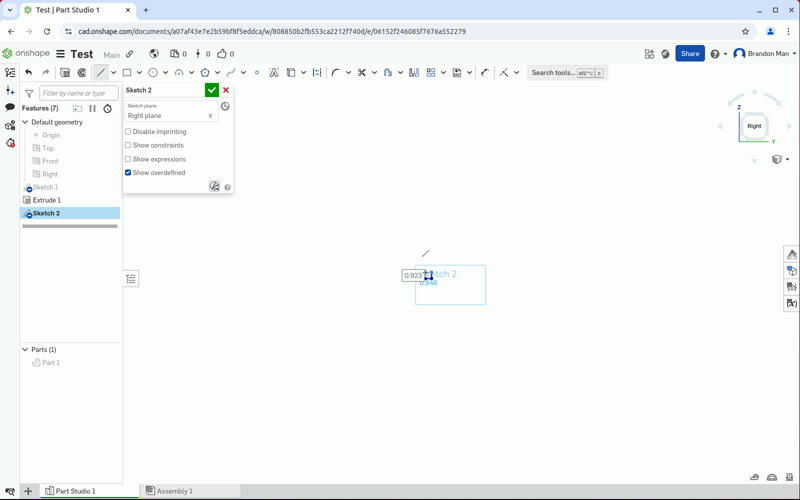
scroll(6)
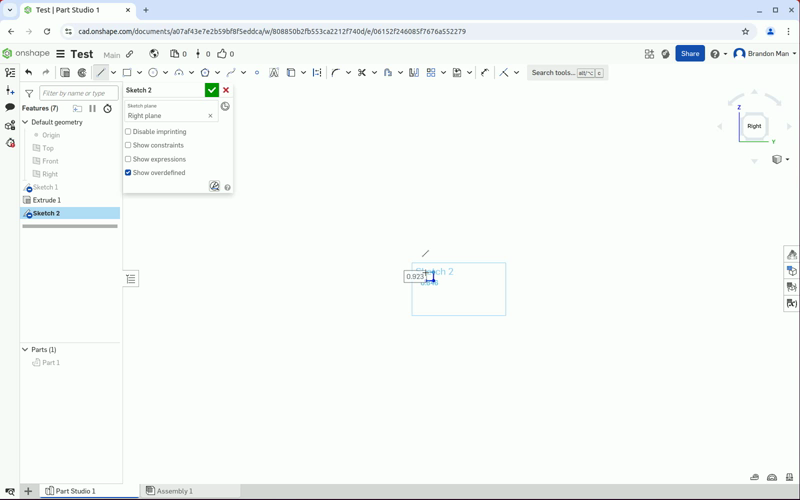
scroll(6)
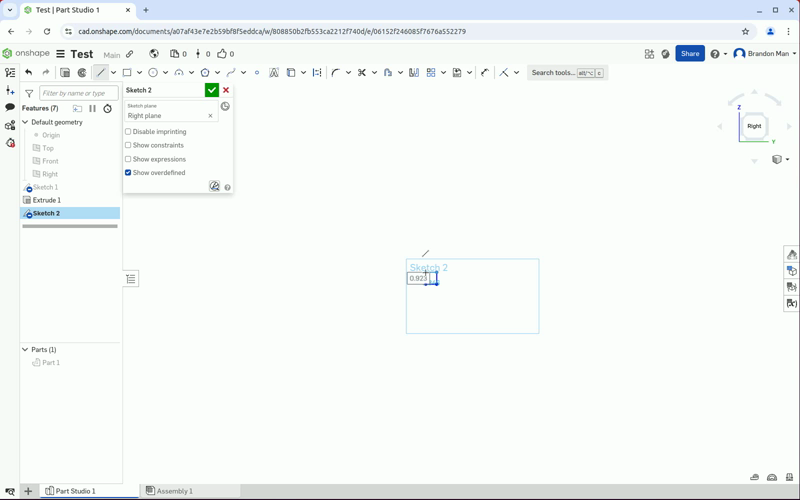
scroll(6)
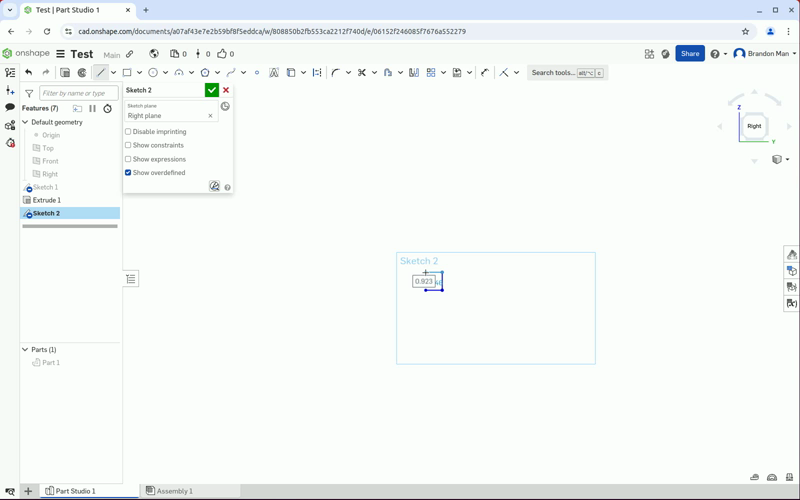
scroll(6)
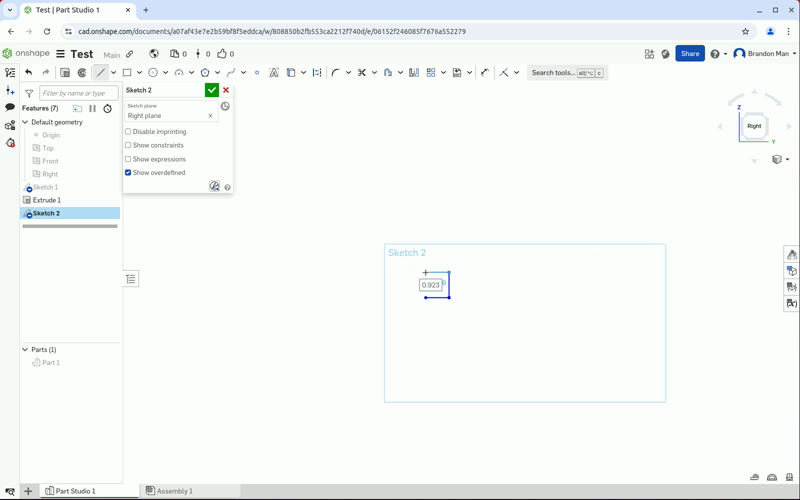
scroll(6)
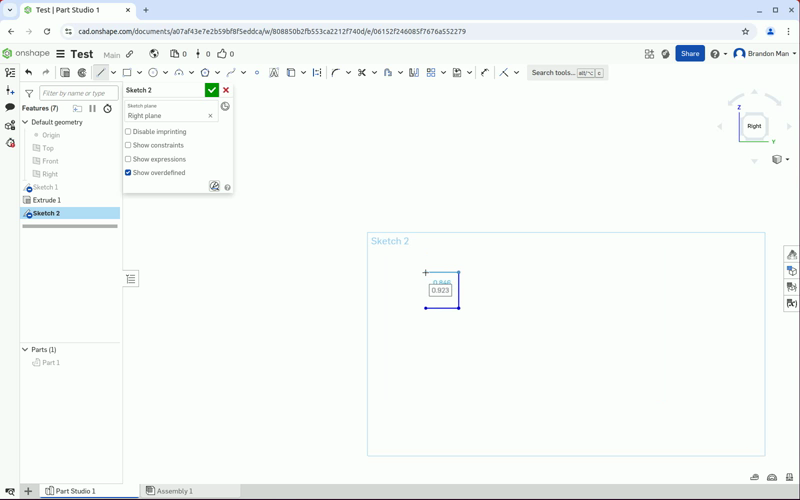
scroll(6)
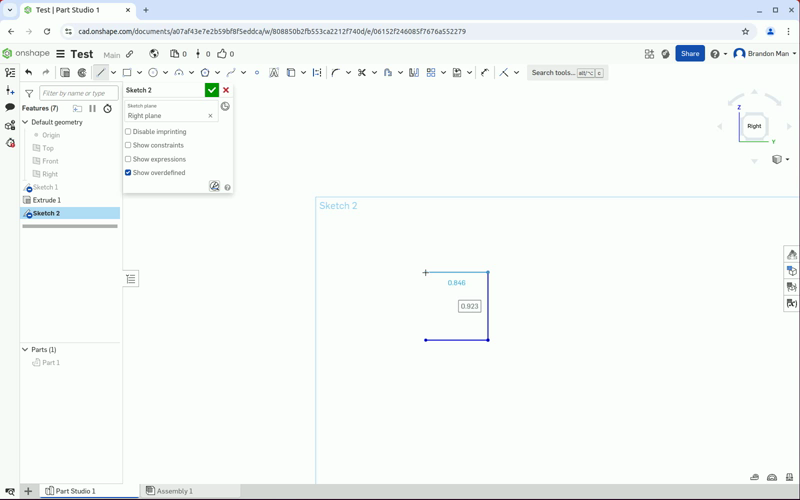
click(425, 272)
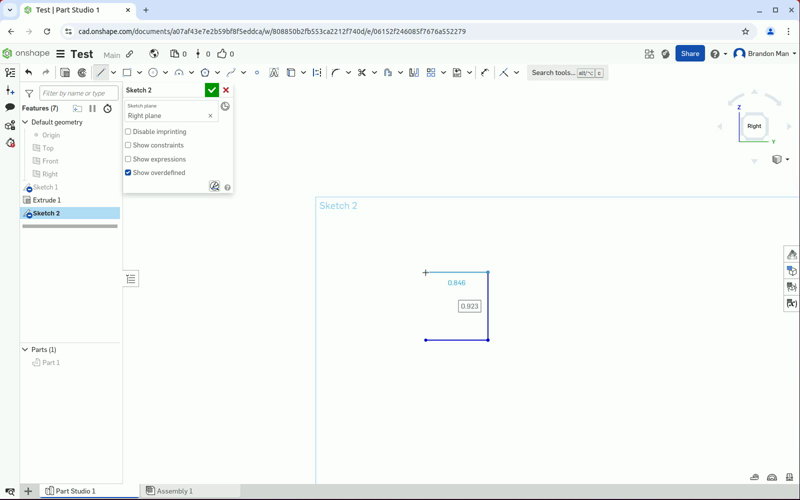
scroll(-6)
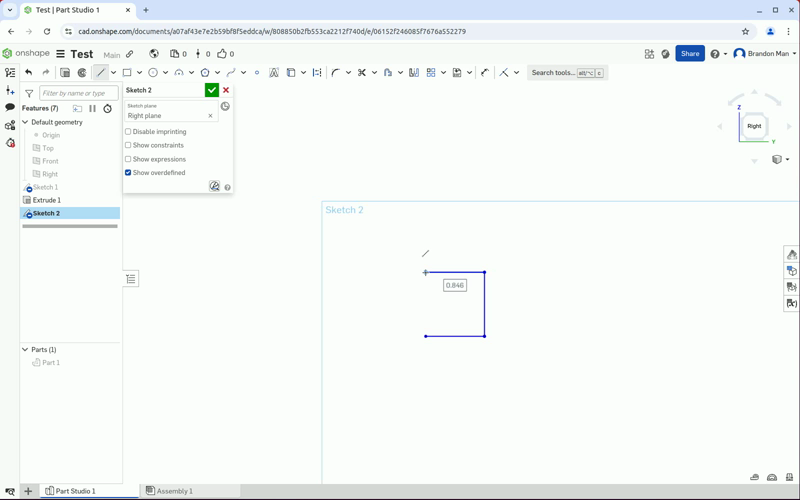
scroll(-6)
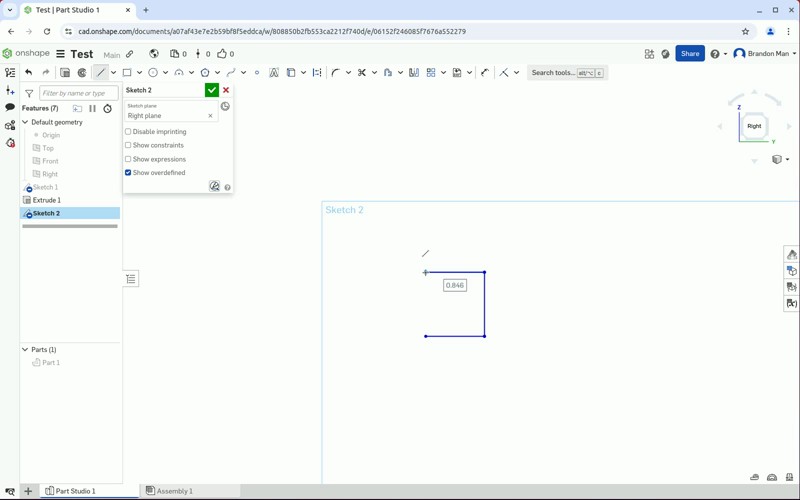
scroll(-6)
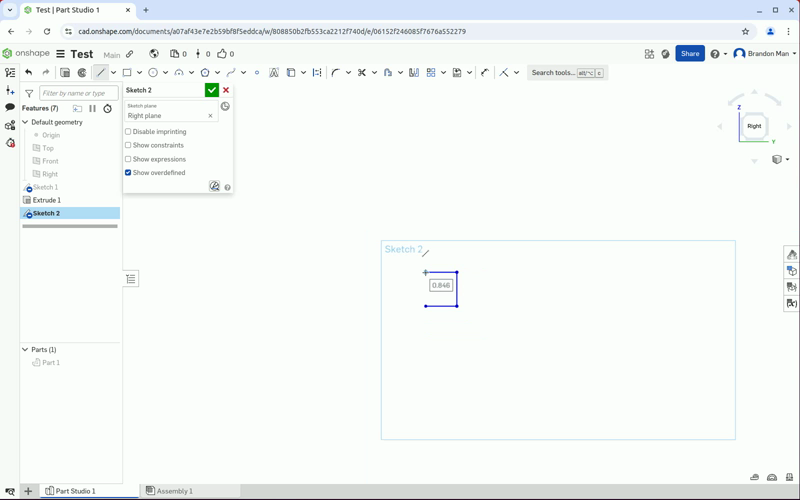
scroll(-6)
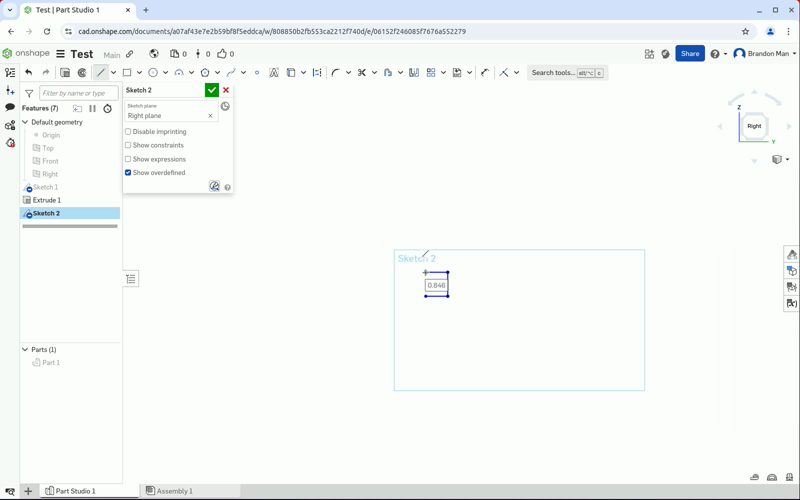
scroll(-6)
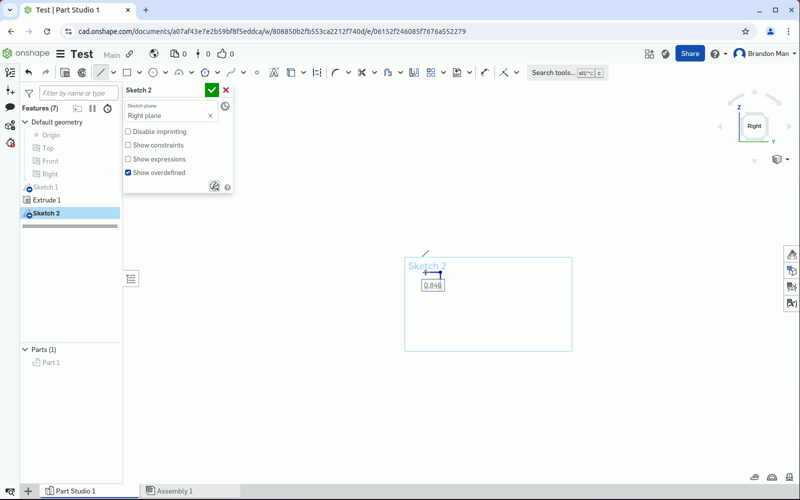
scroll(-6)
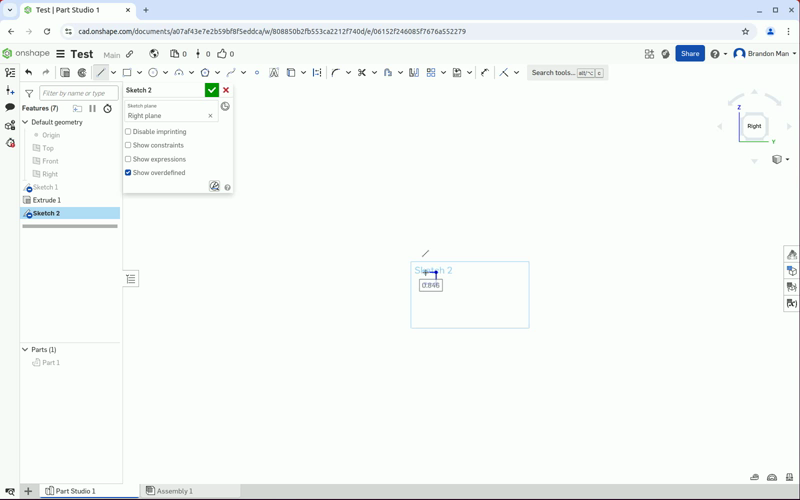
scroll(-6)
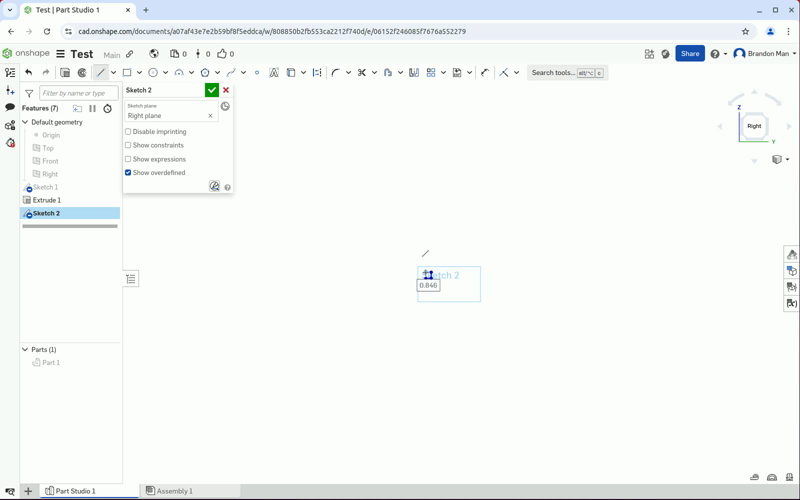
key_up(shift)
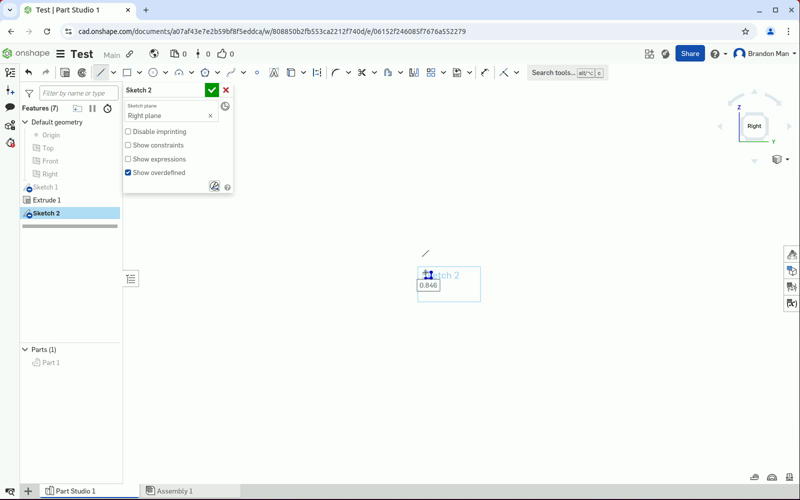
mouse_move(455, 272)
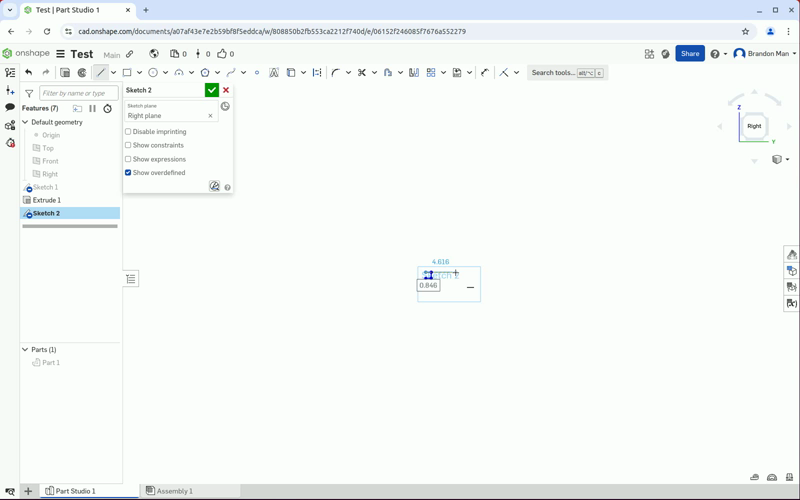
key_down(shift)
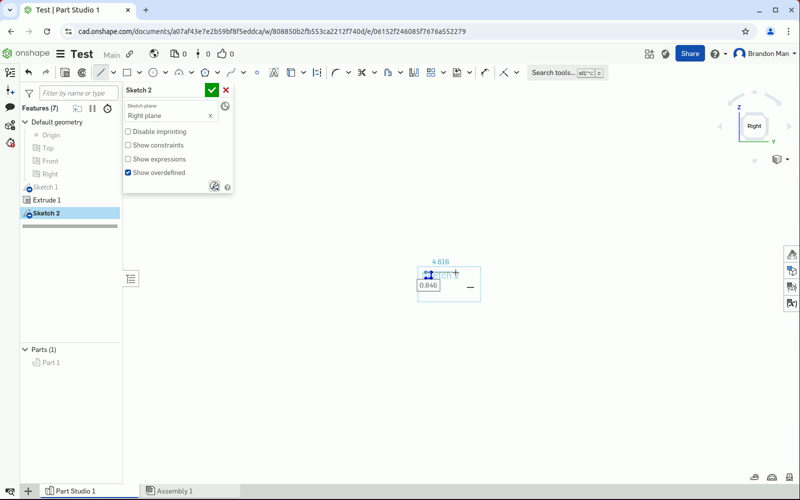
mouse_move(425, 278)
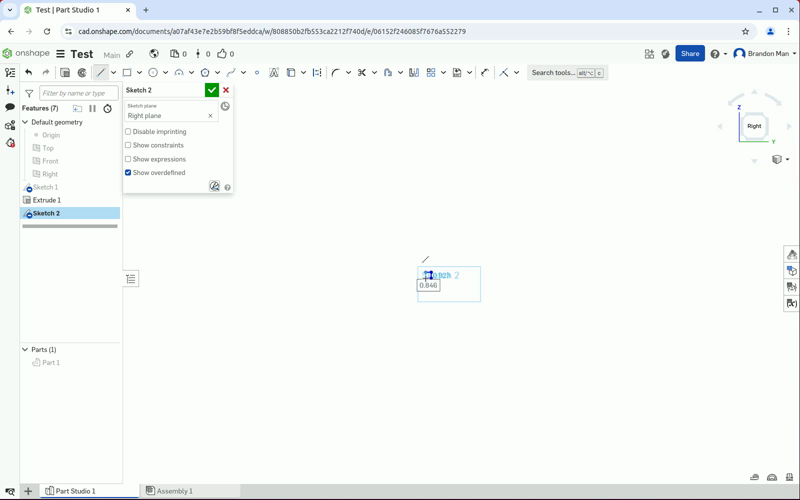
scroll(6)
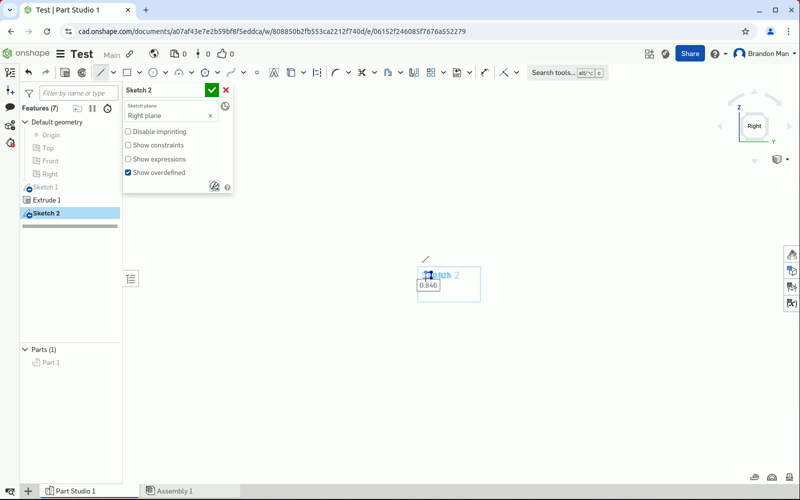
scroll(6)
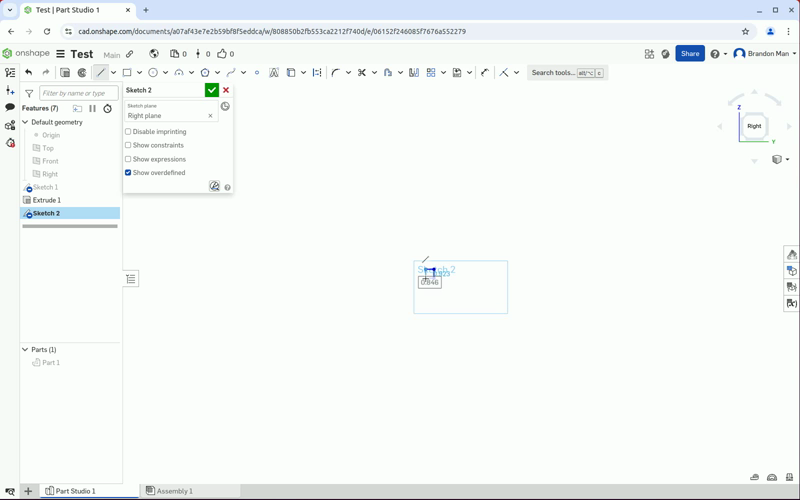
scroll(6)
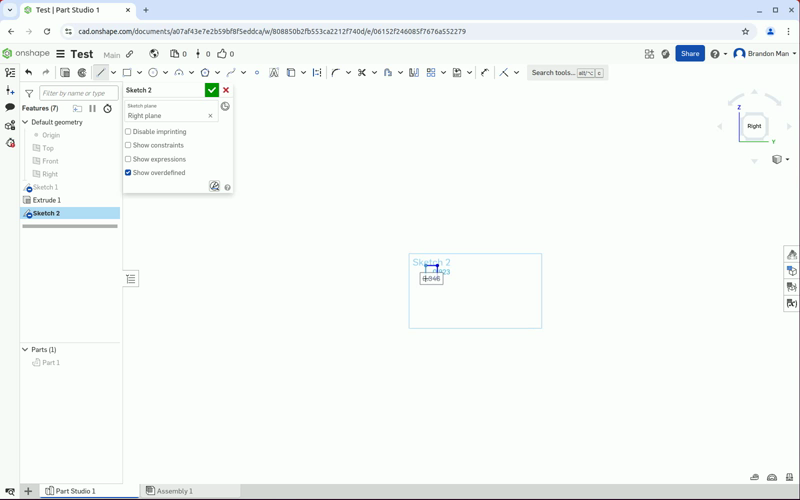
scroll(6)
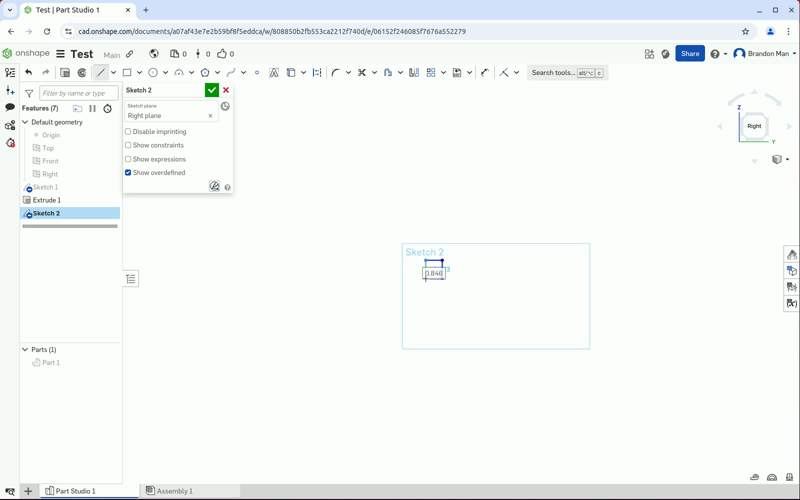
scroll(6)
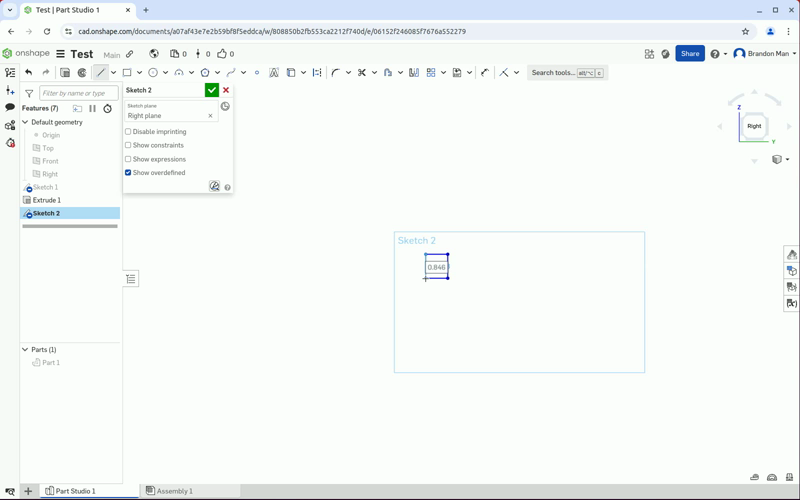
scroll(6)
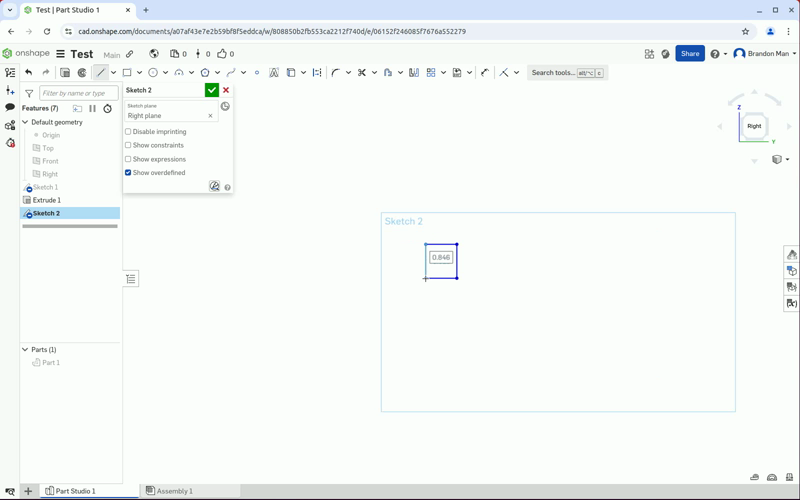
scroll(6)
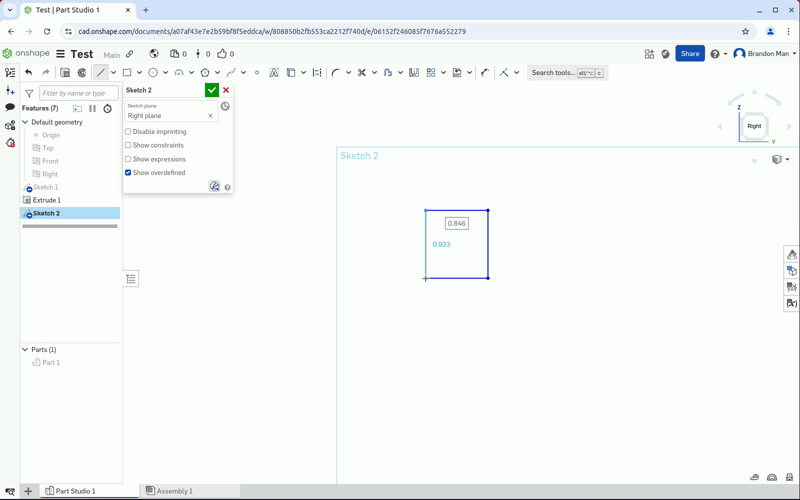
key_up(shift)
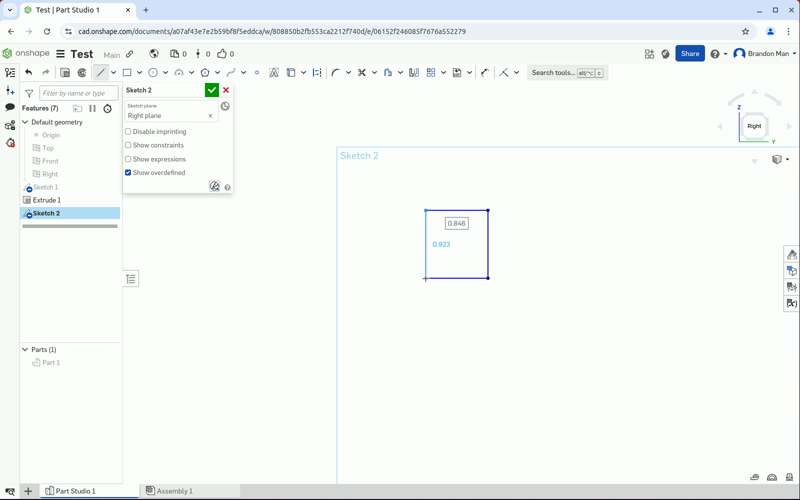
click(425, 278)
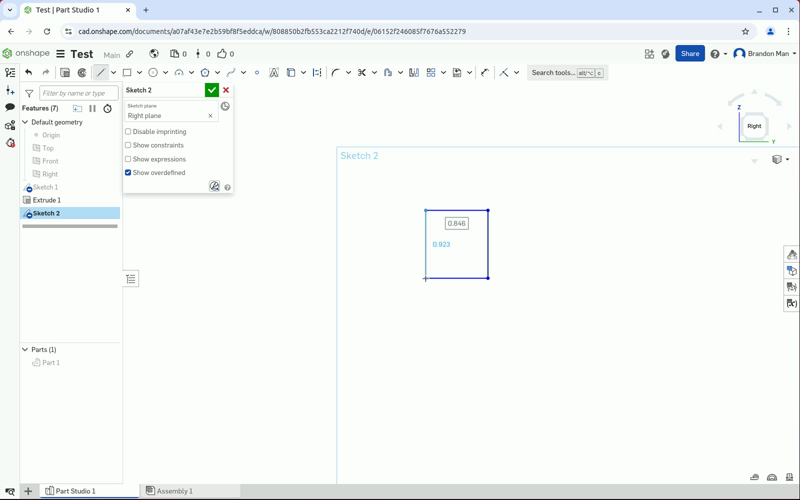
scroll(-6)
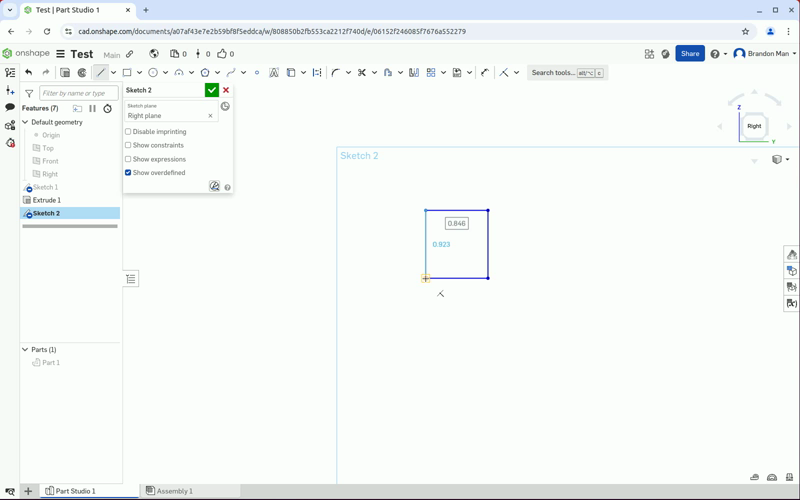
scroll(-6)
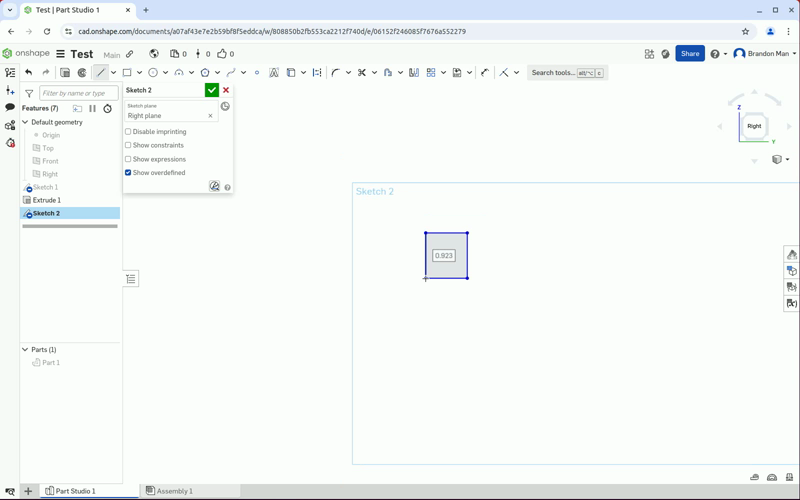
scroll(-6)
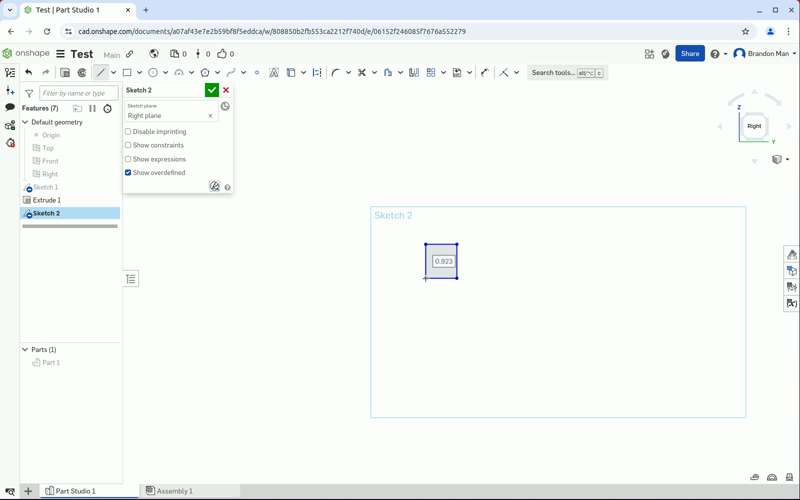
scroll(-6)
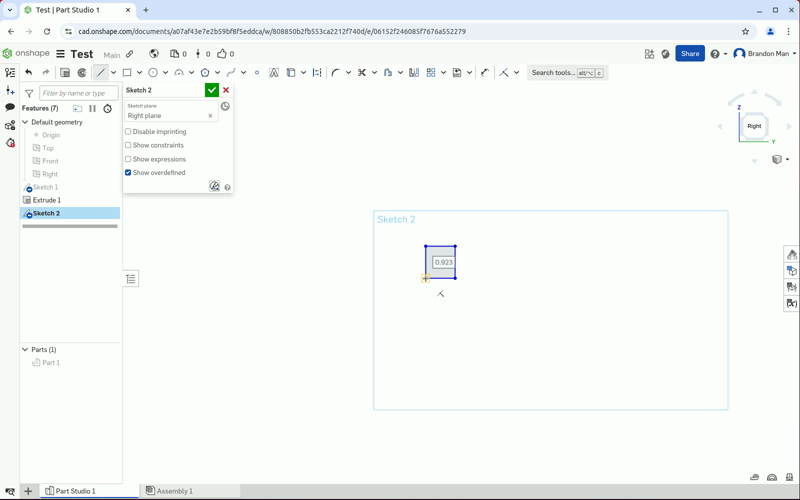
scroll(-6)
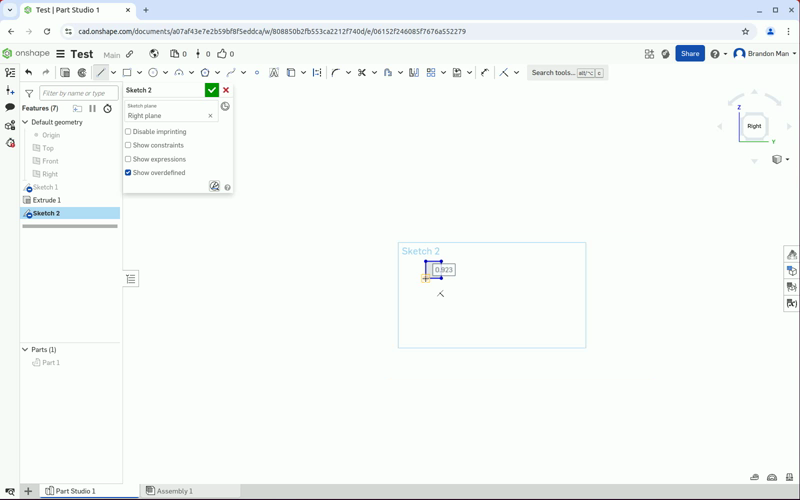
scroll(-6)
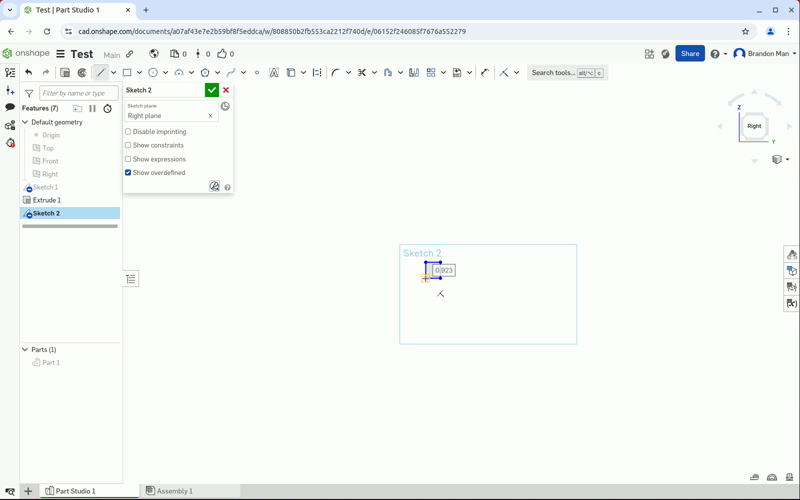
scroll(-6)
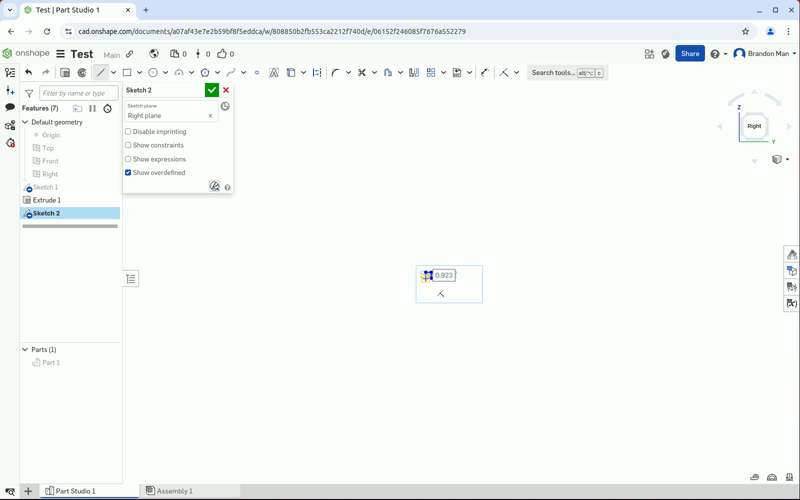
key(esc)
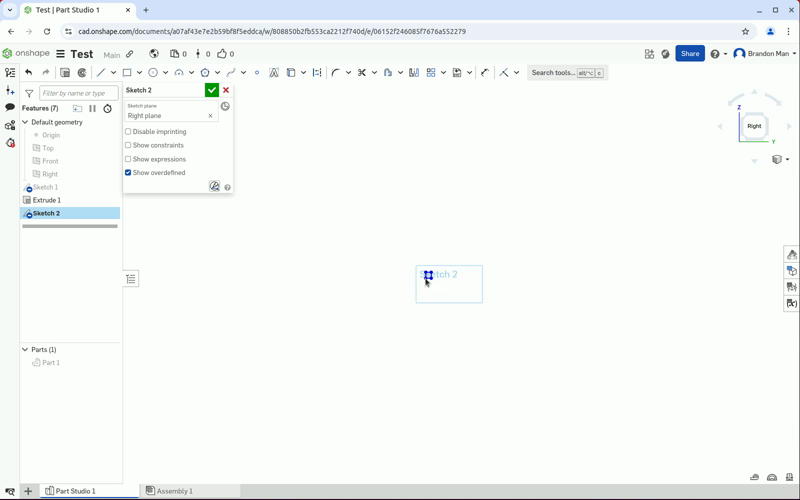
mouse_move(426, 274)
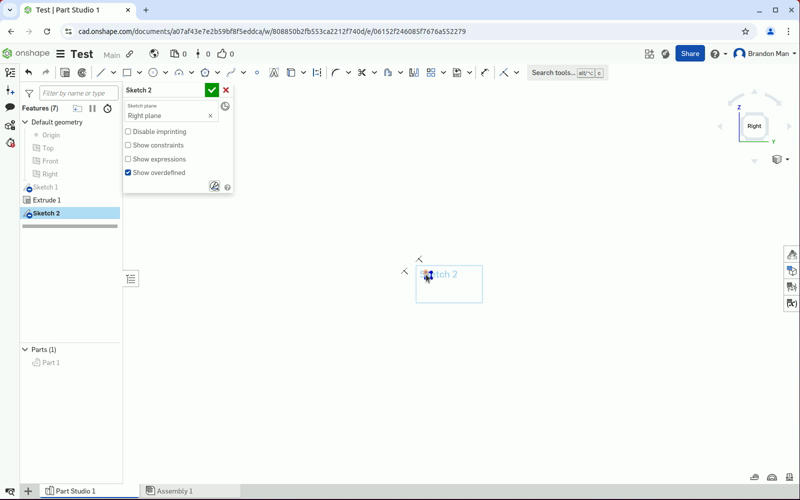
scroll(6)
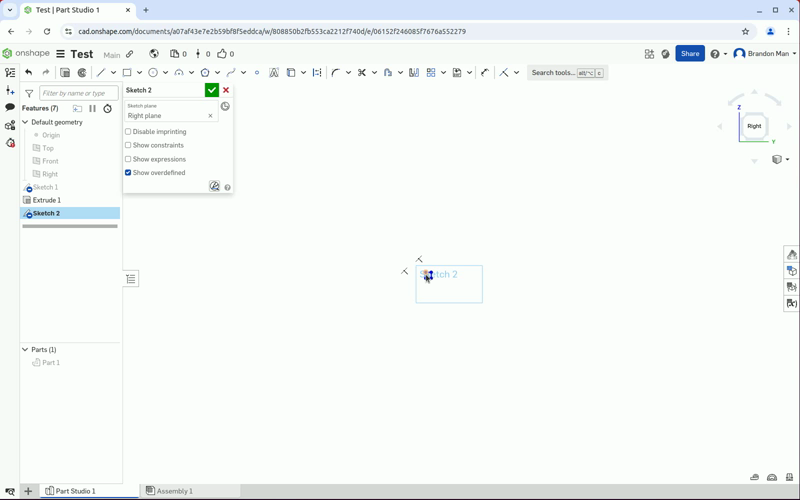
scroll(6)
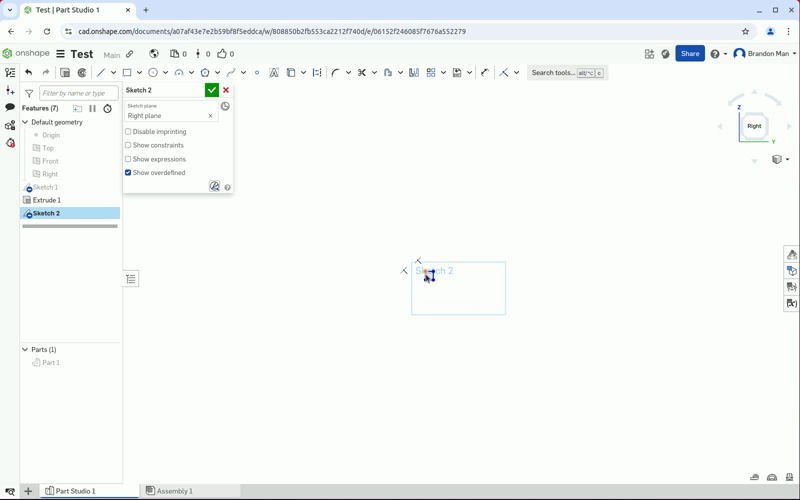
scroll(6)
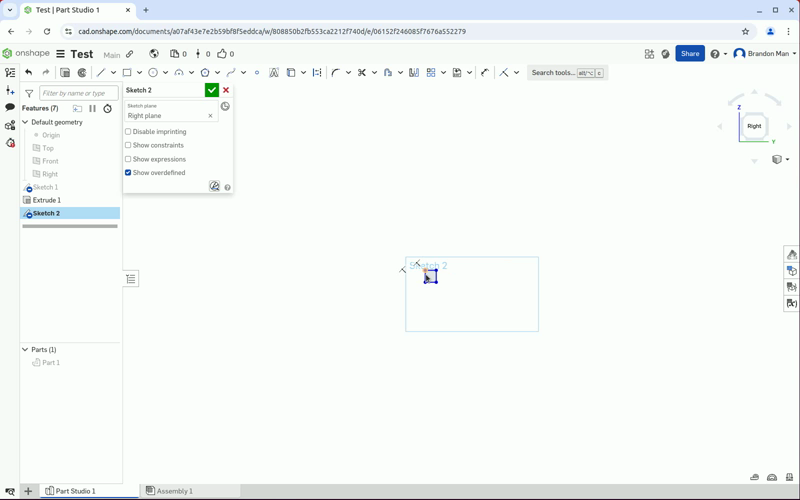
scroll(6)
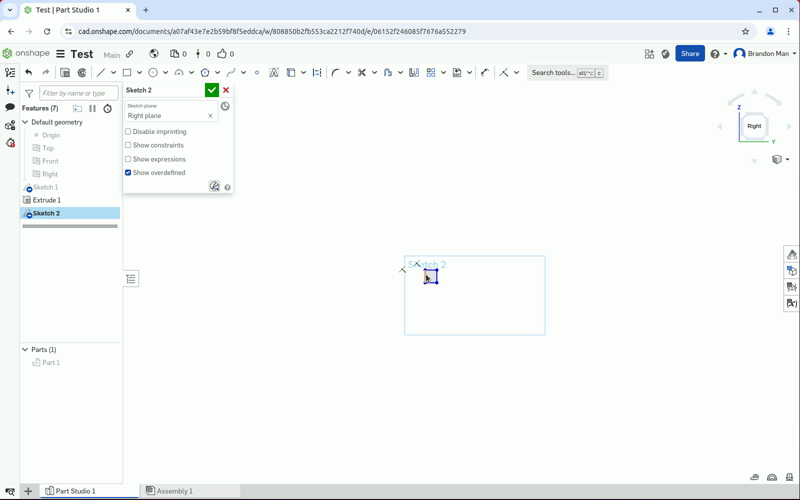
scroll(6)
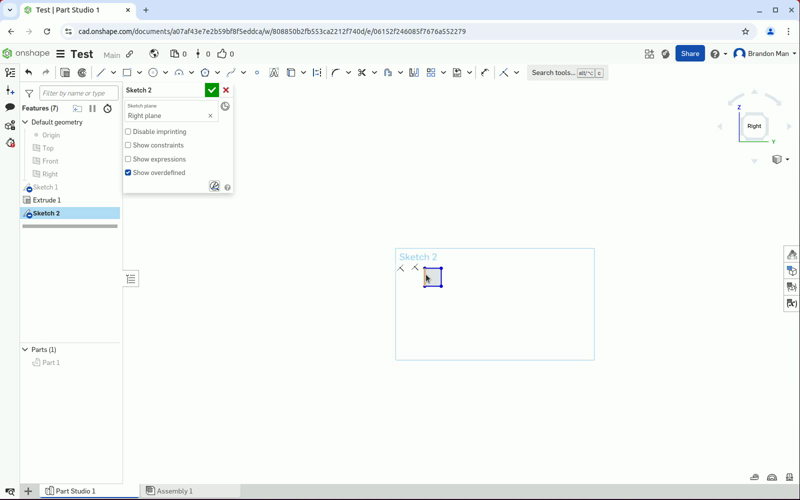
scroll(6)
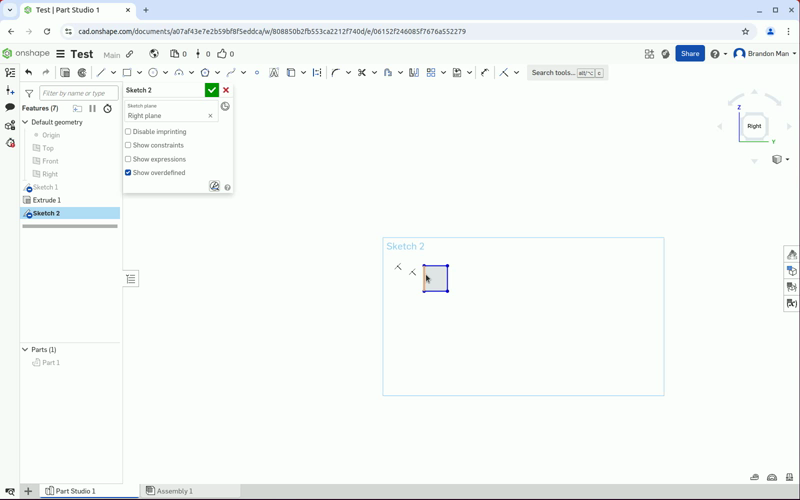
scroll(6)
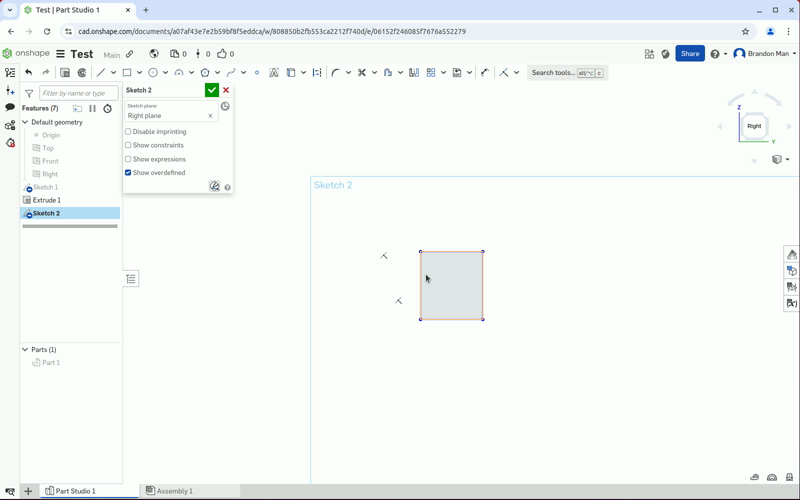
click(426, 274)
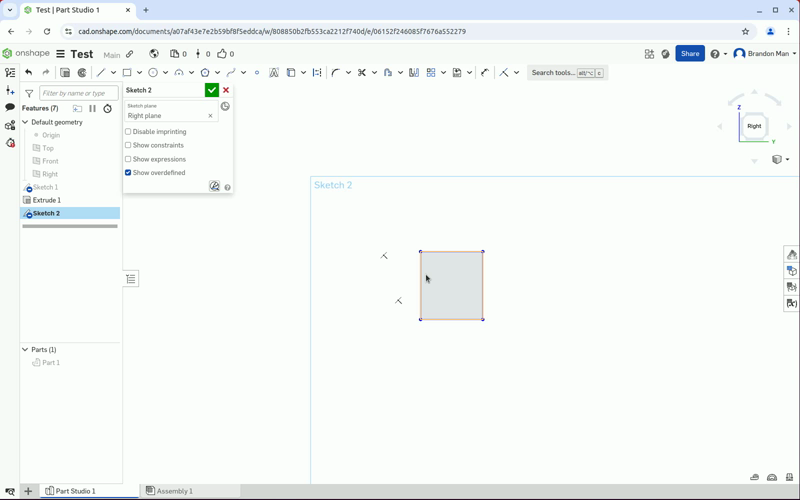
scroll(-6)
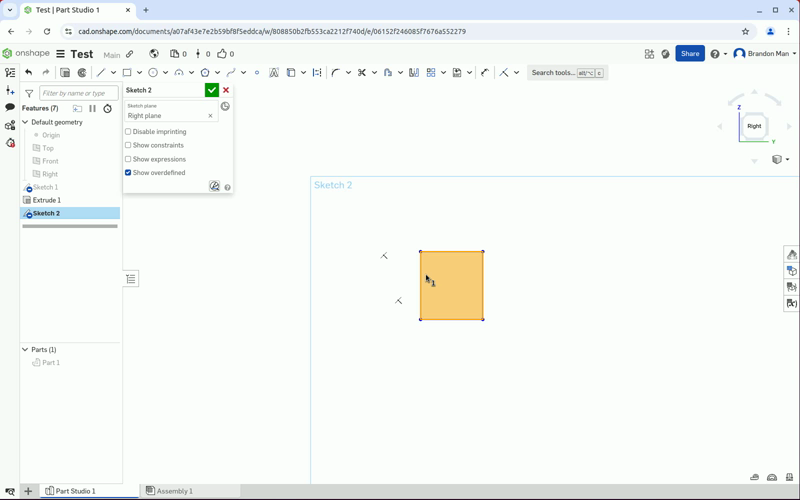
scroll(-6)
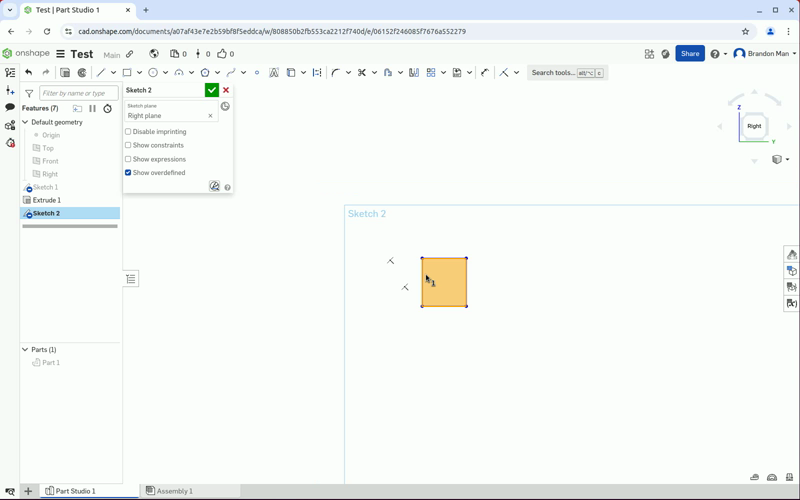
scroll(-6)
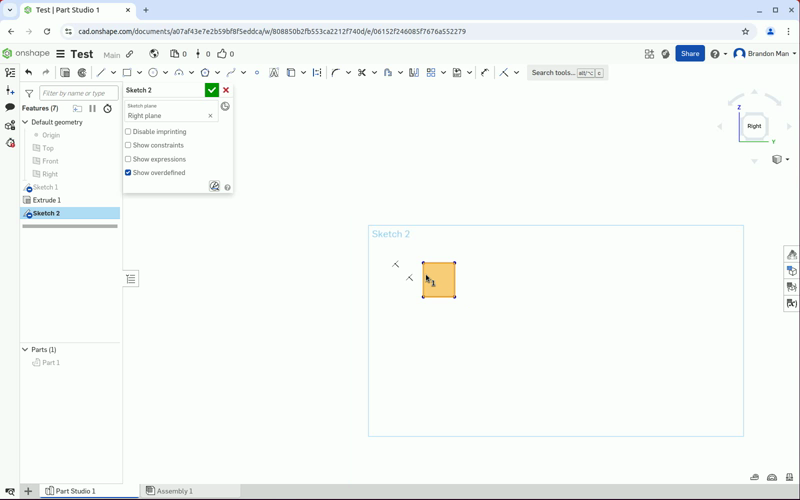
scroll(-6)
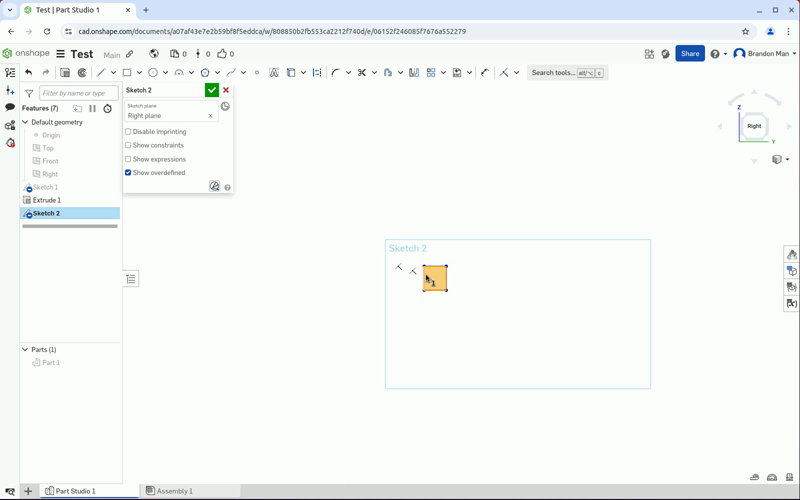
scroll(-6)
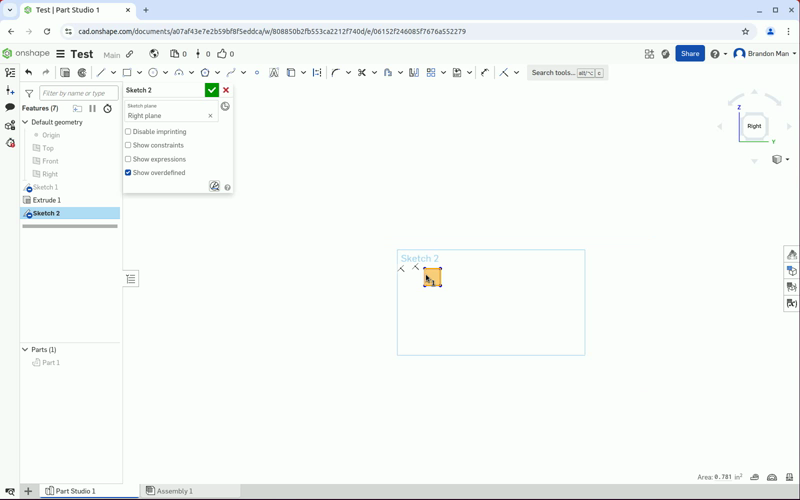
scroll(-6)
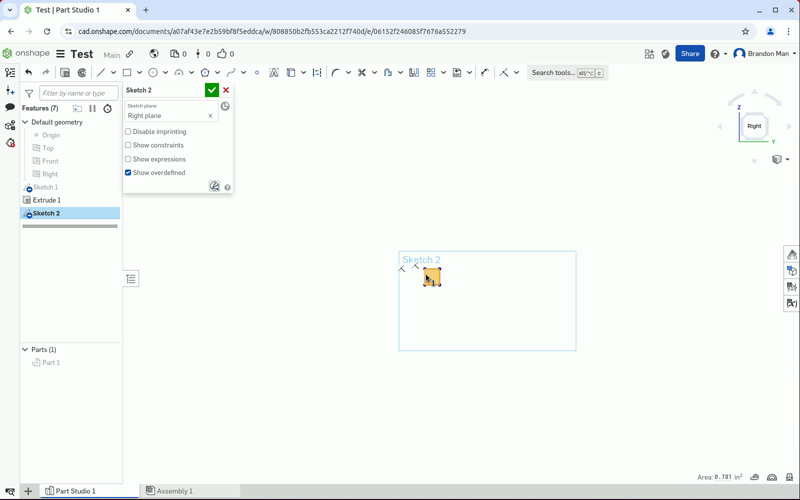
scroll(-6)
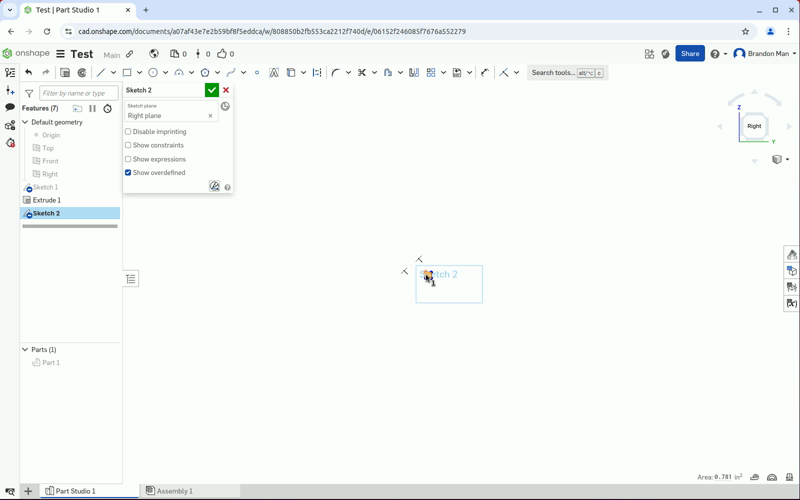
mouse_move(73, 352)
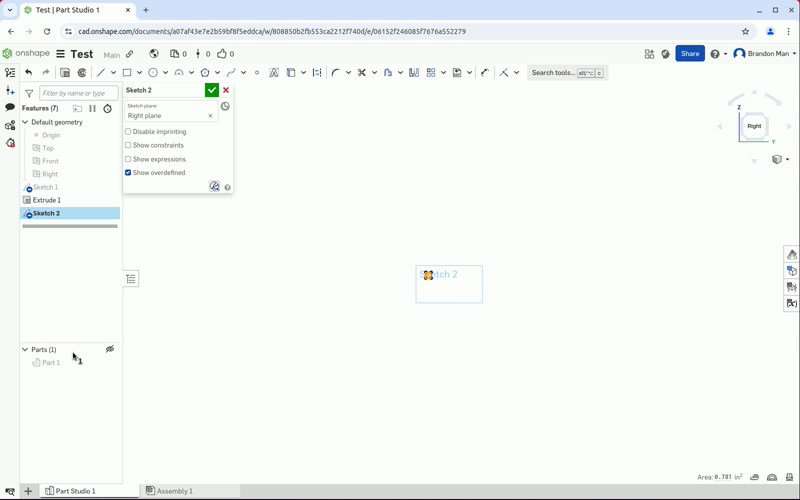
key(shift+y)
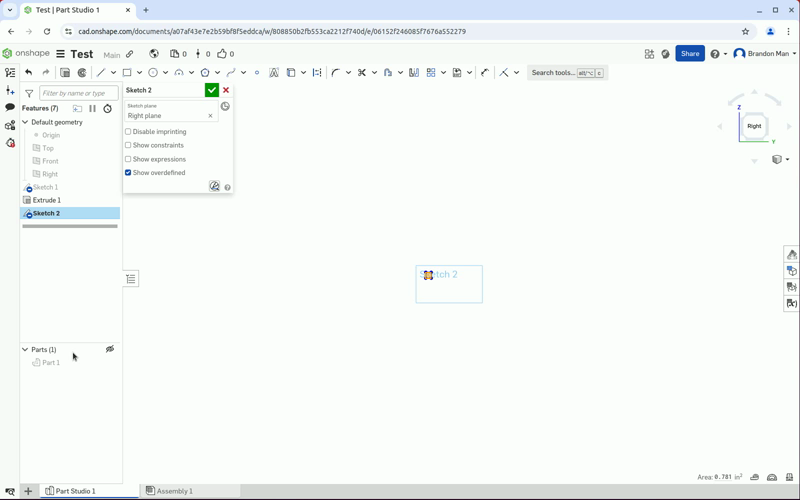
key(shift+e)
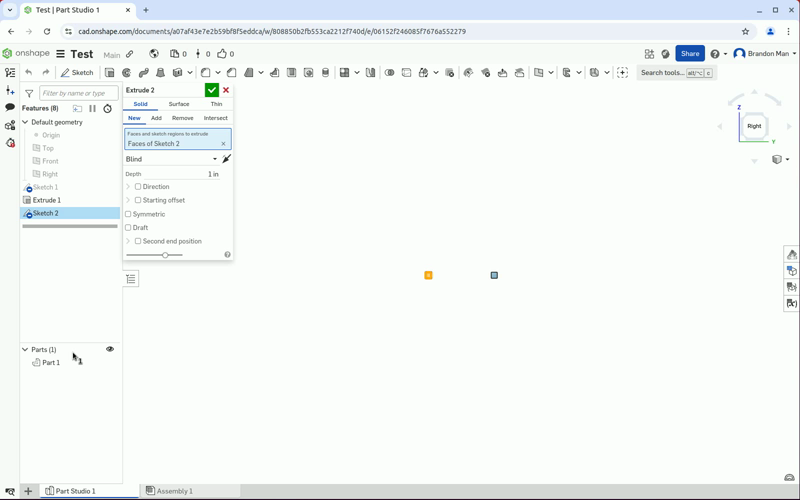
mouse_move(143, 106)
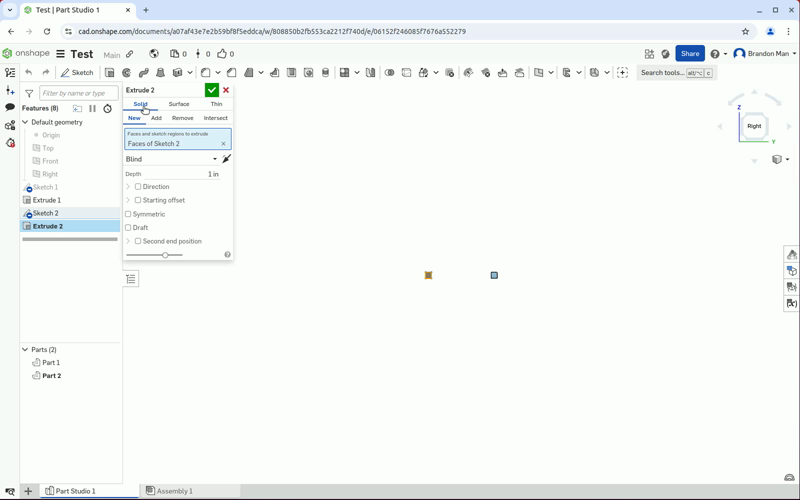
click(143, 106)
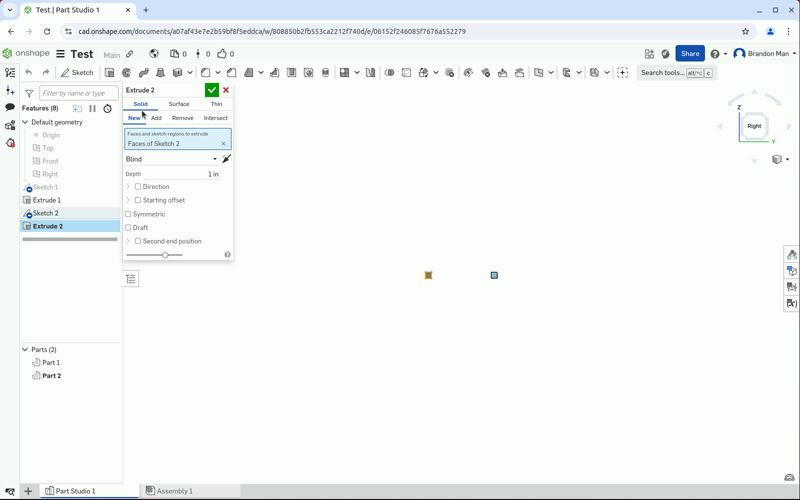
mouse_move(137, 120)
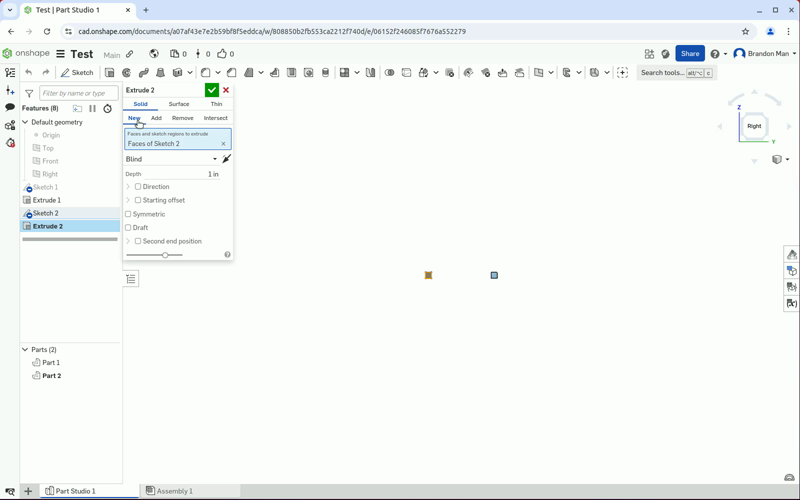
click(137, 120)
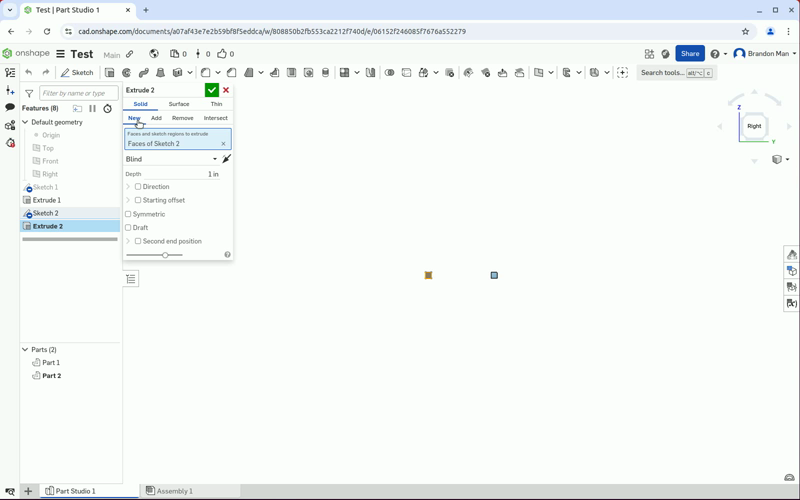
key(tab, 4)
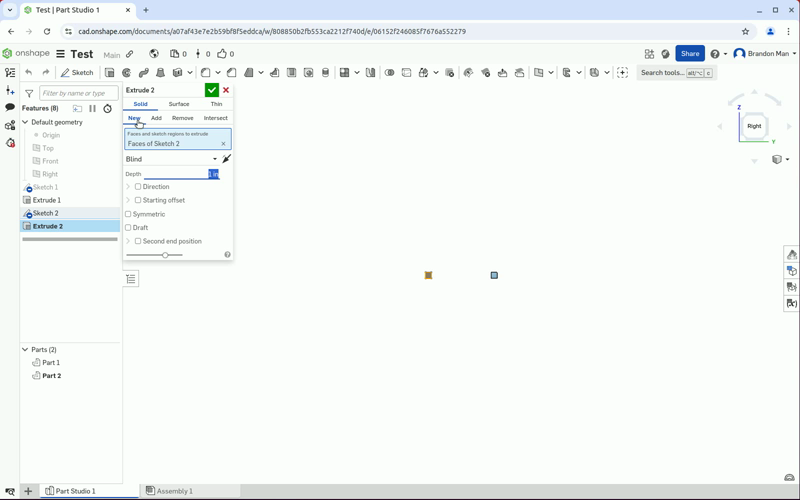
text(23.108)
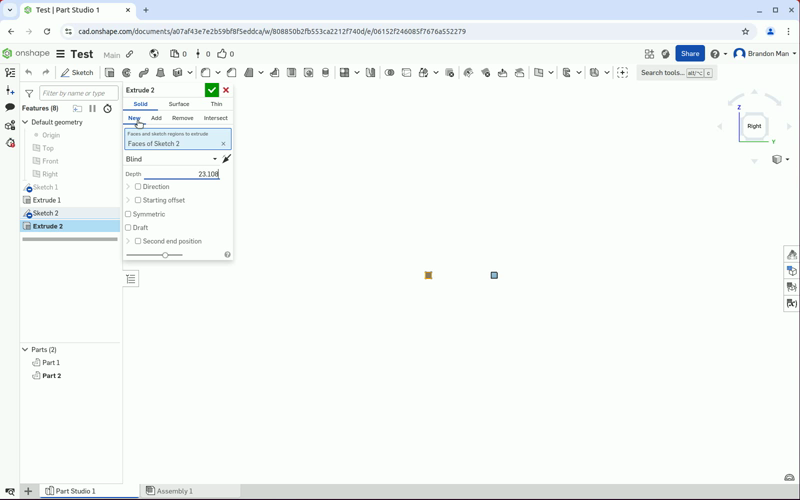
key(enter)
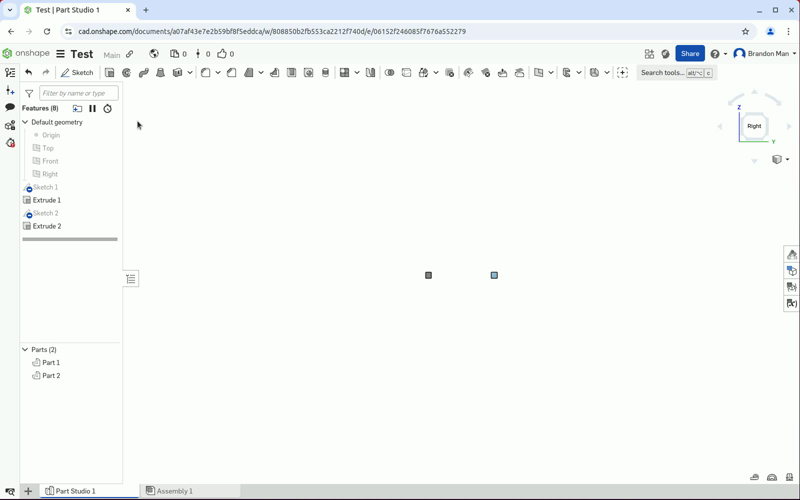
key(shift+h)
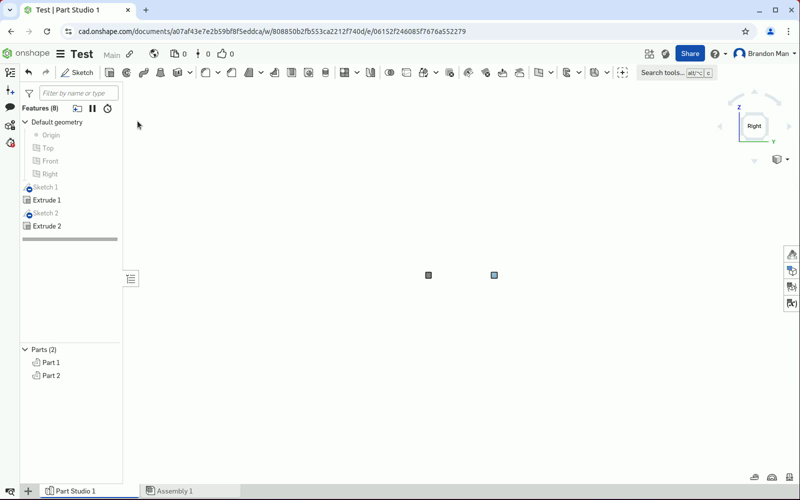
key(shift+h)
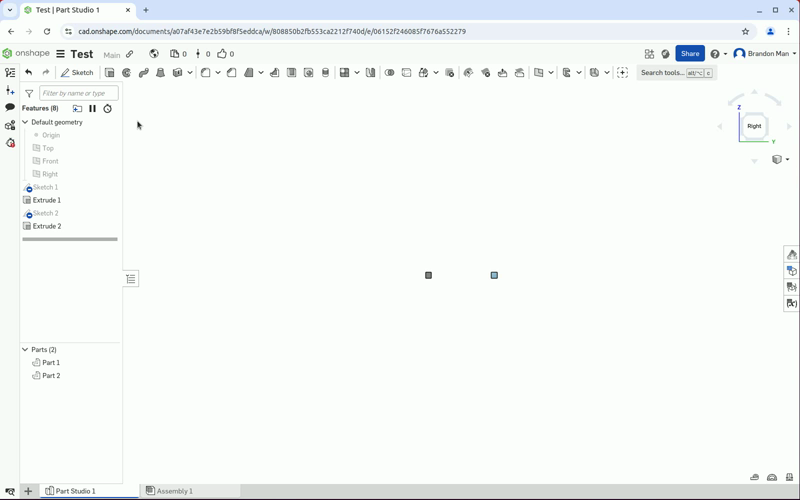
mouse_move(73, 189)
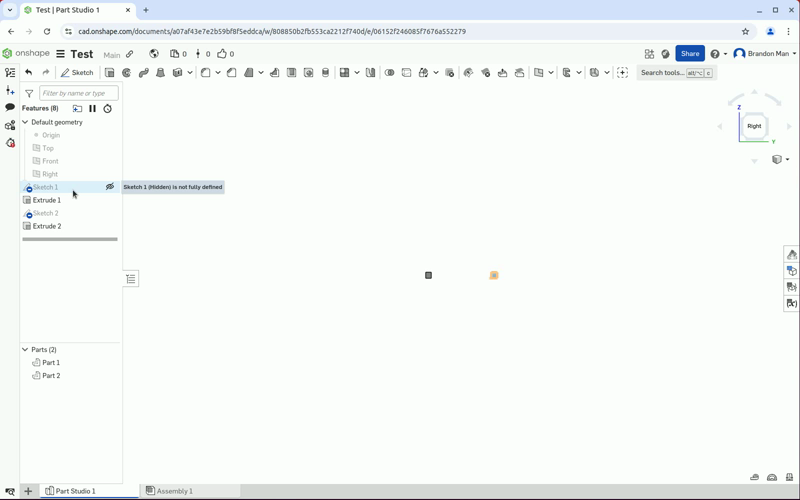
click(73, 189)
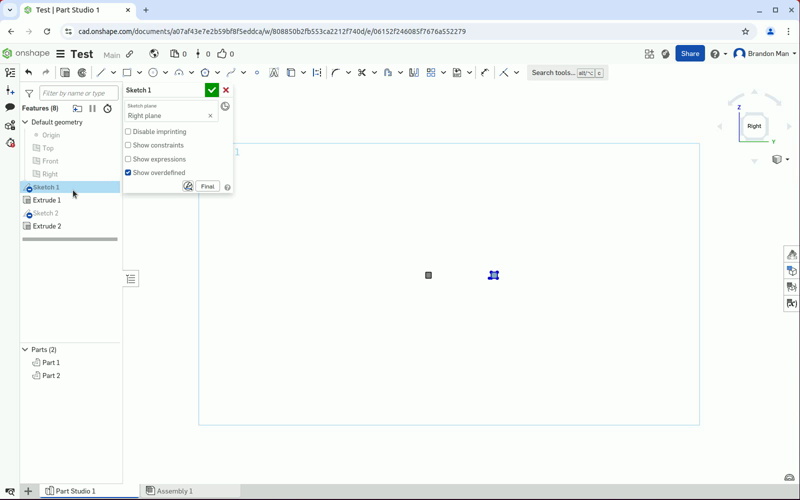
mouse_move(229, 92)
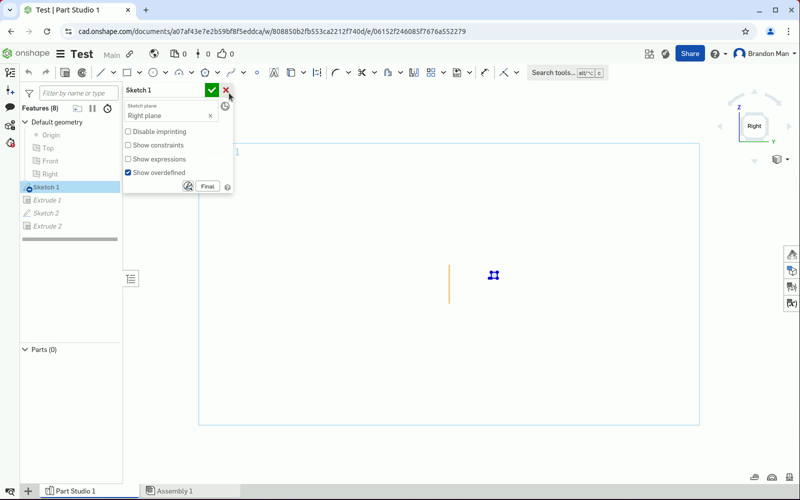
click(229, 92)
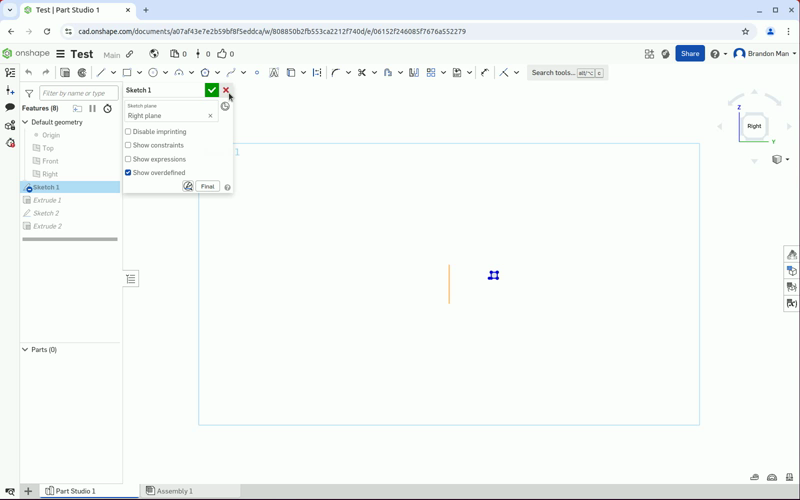
key(shift+s)
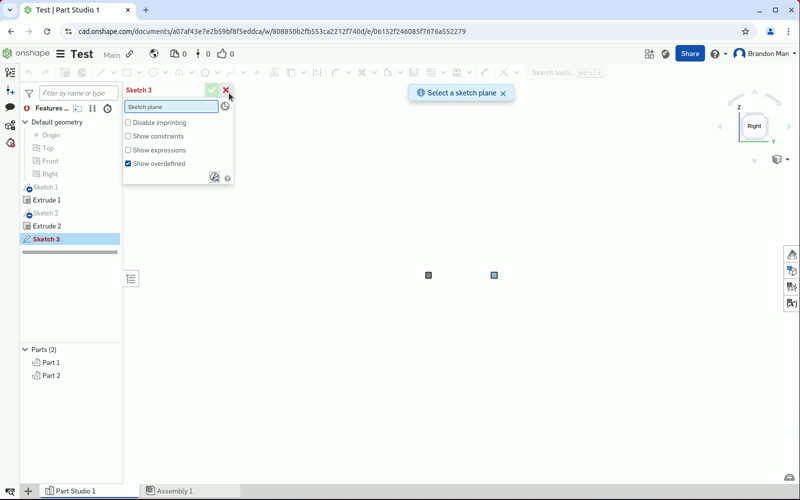
mouse_move(73, 176)
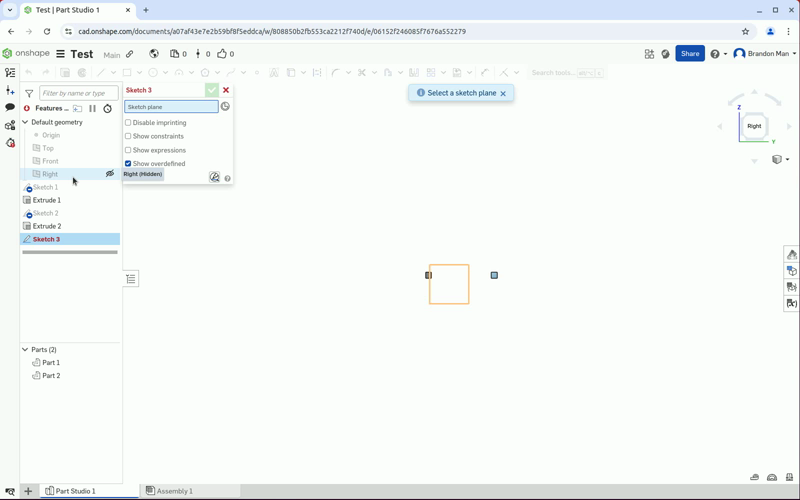
click(73, 176)
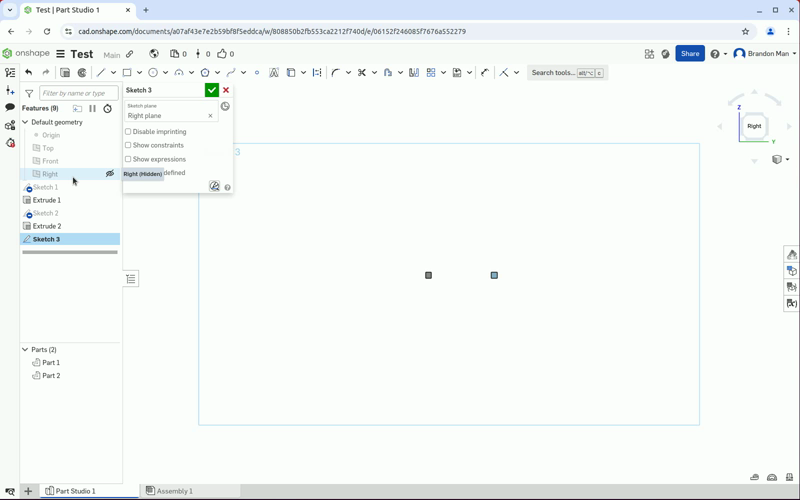
mouse_move(73, 352)
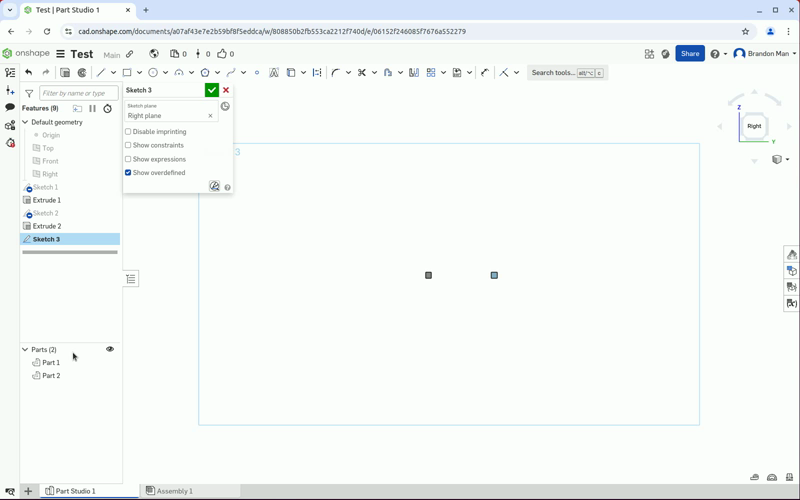
key(y)
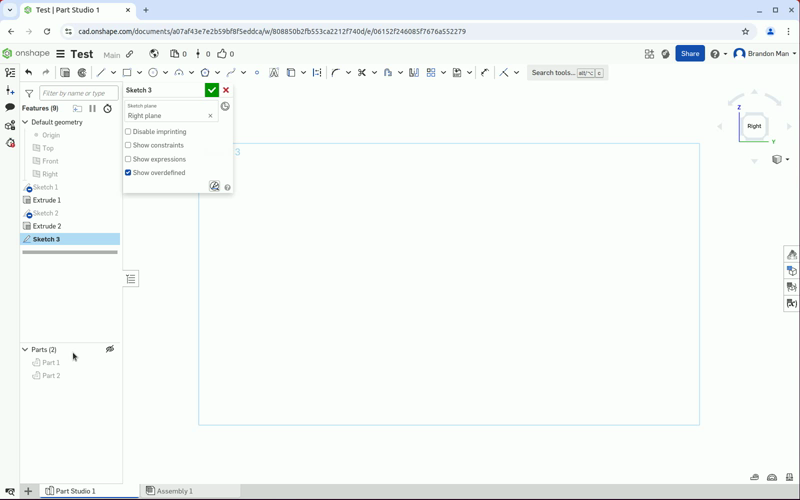
key(l)
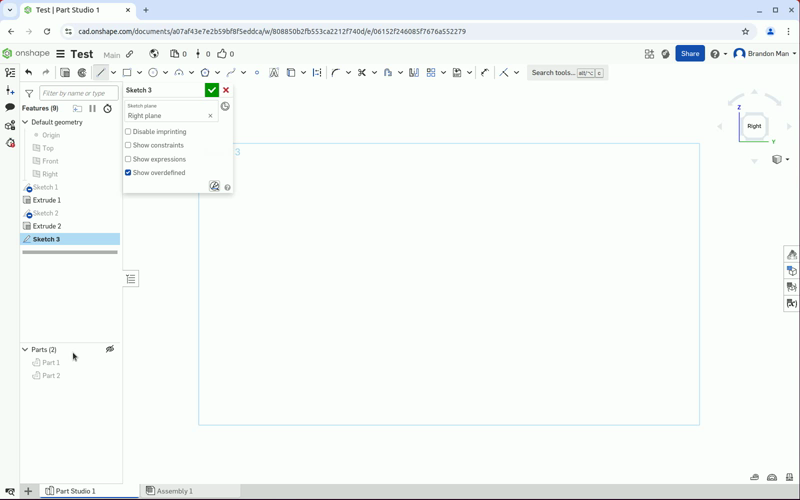
key_down(shift)
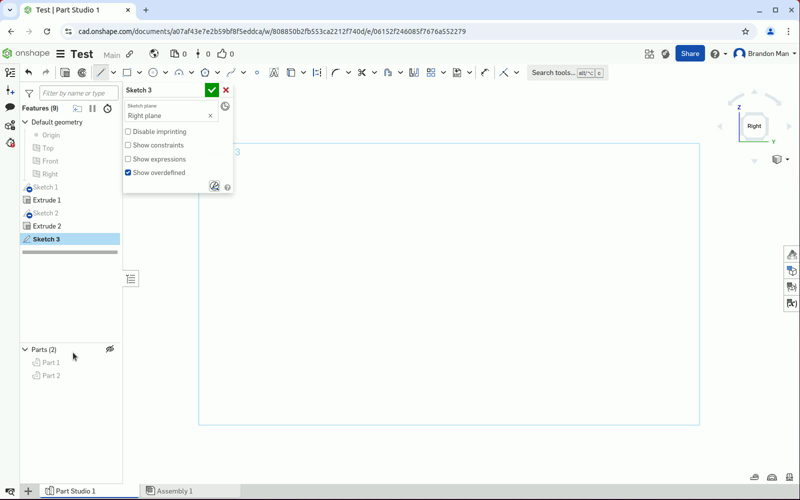
mouse_move(491, 287)
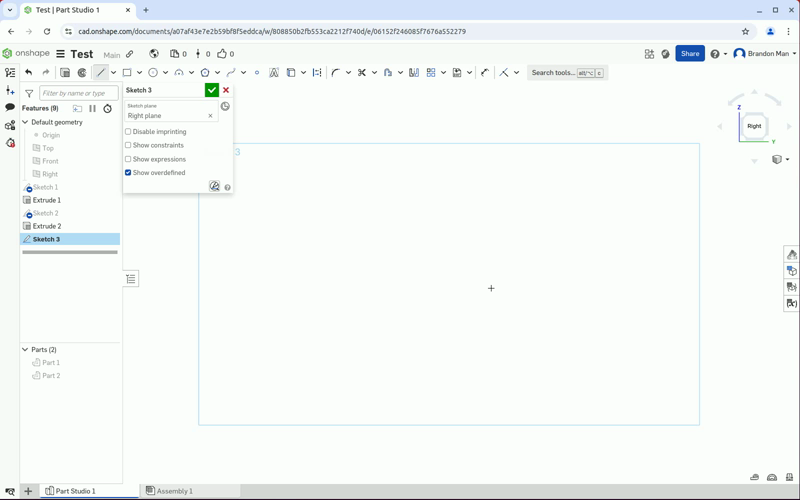
click(491, 287)
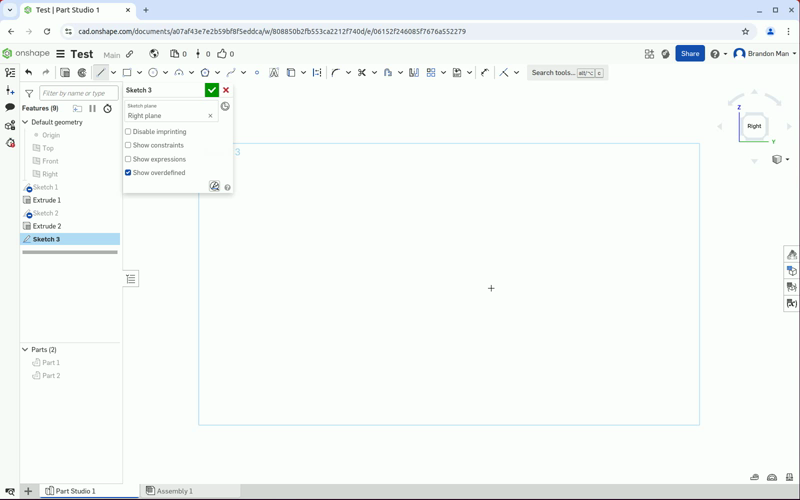
key_up(shift)
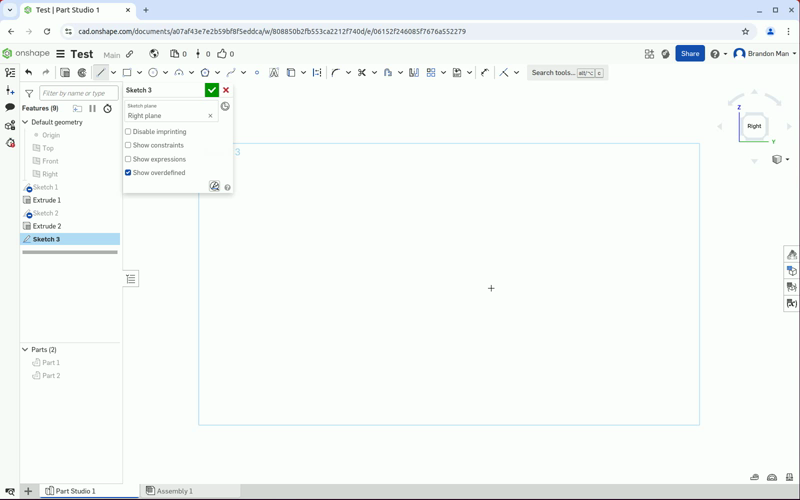
key_down(shift)
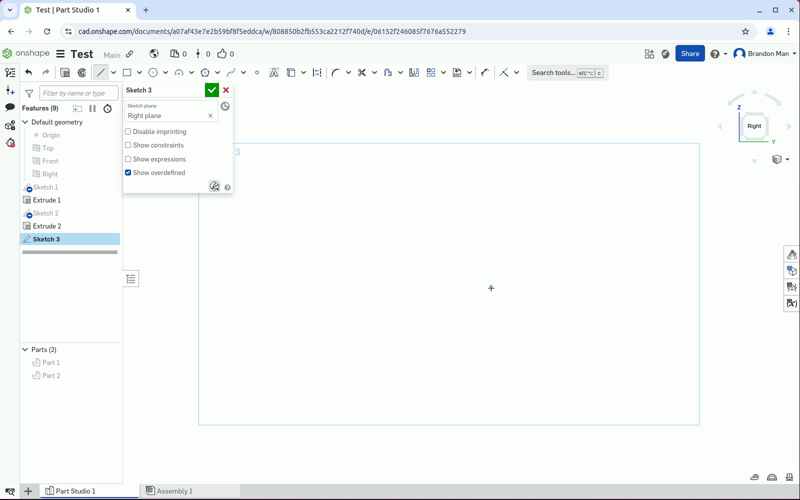
mouse_move(521, 287)
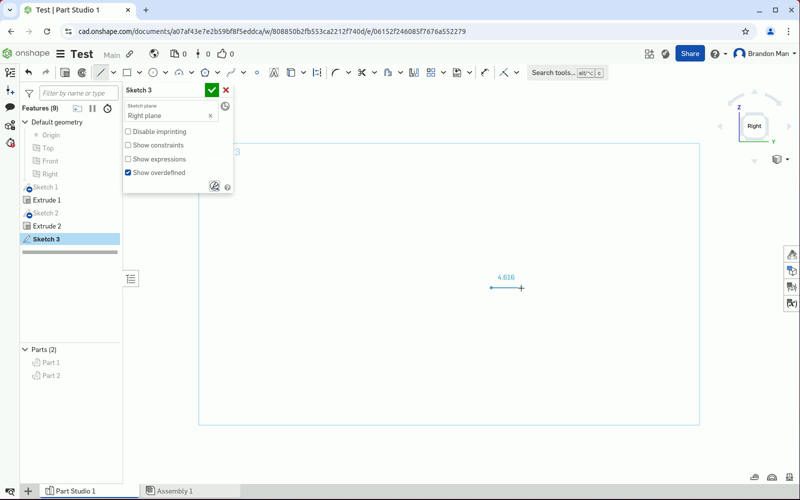
mouse_move(495, 287)
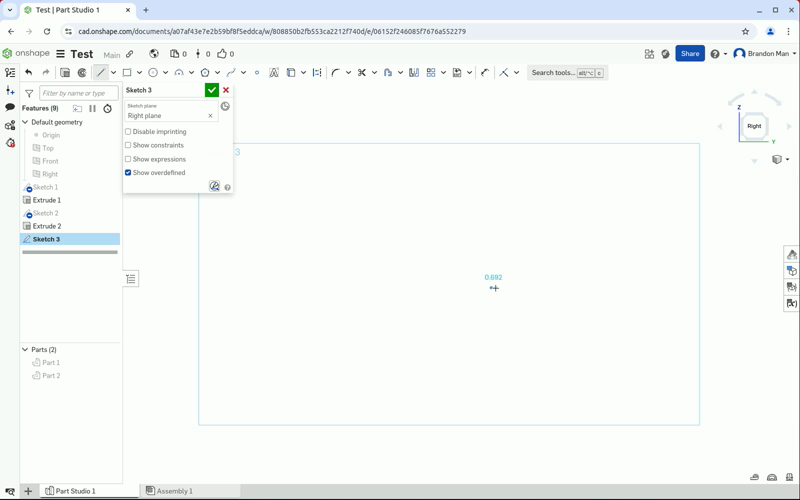
scroll(6)
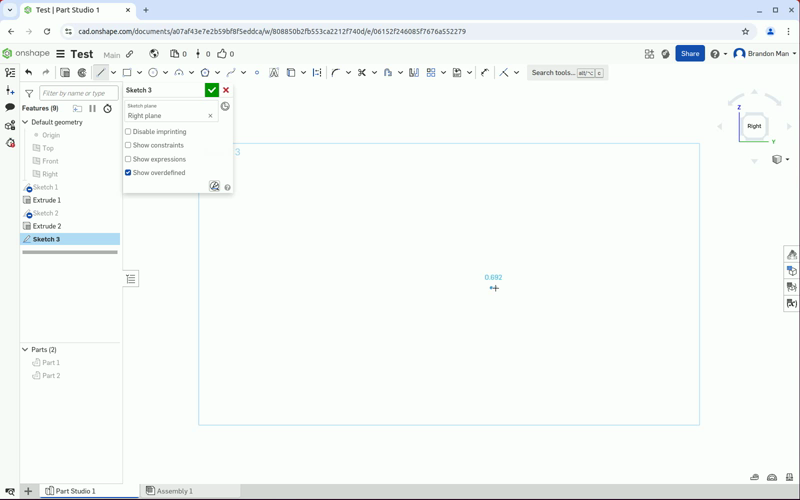
scroll(6)
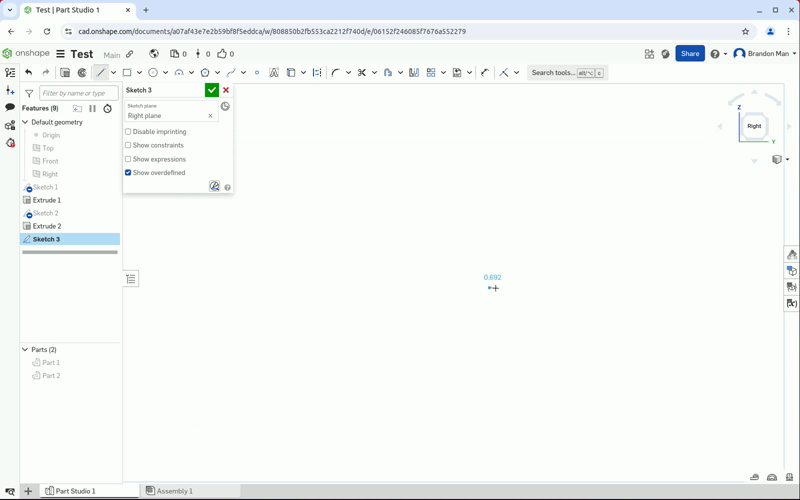
scroll(6)
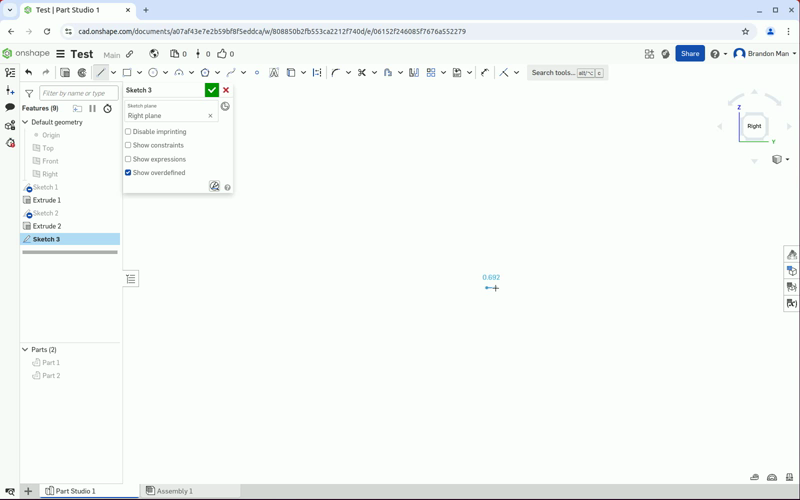
scroll(6)
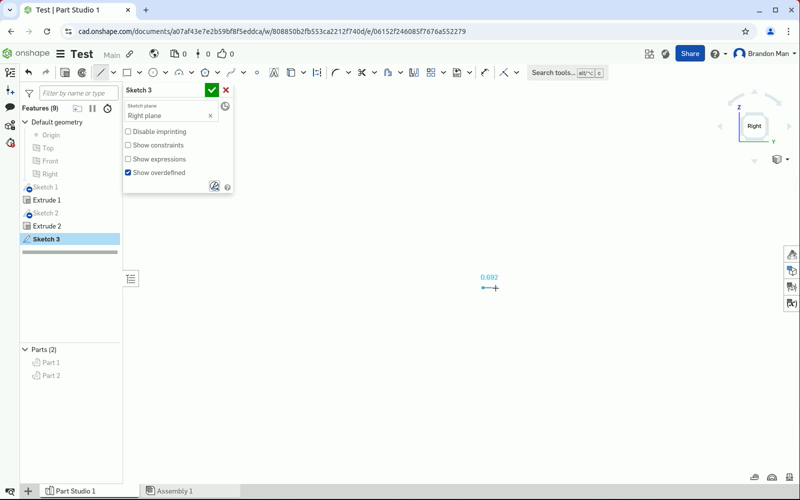
scroll(6)
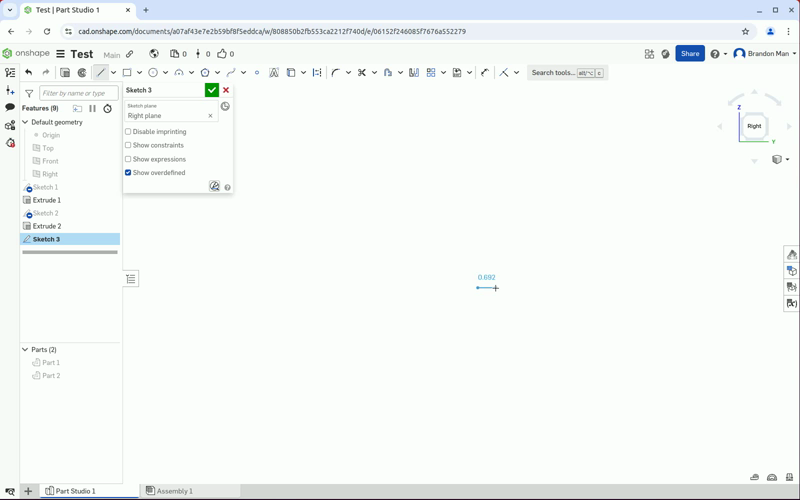
scroll(6)
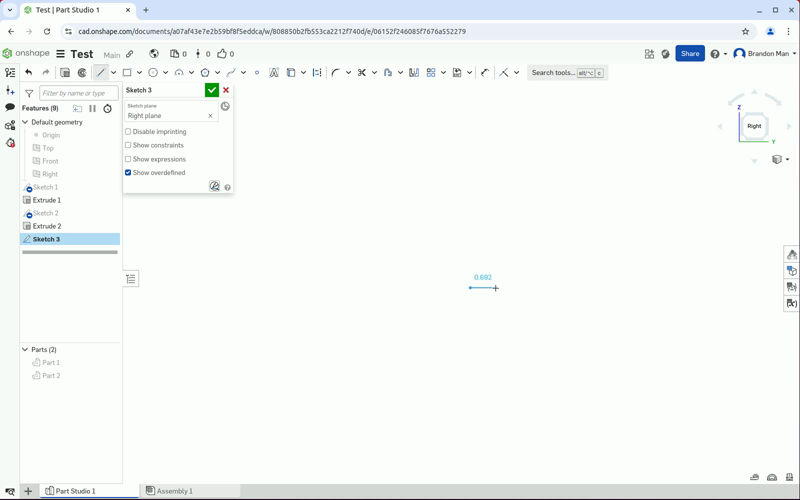
scroll(6)
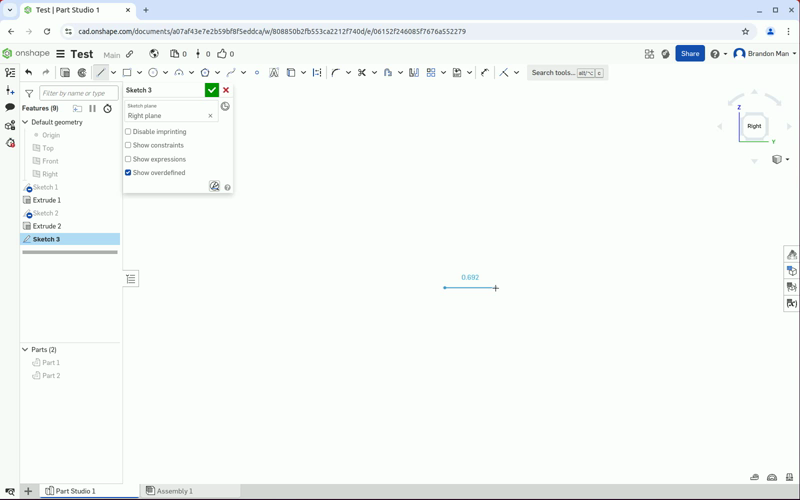
click(495, 287)
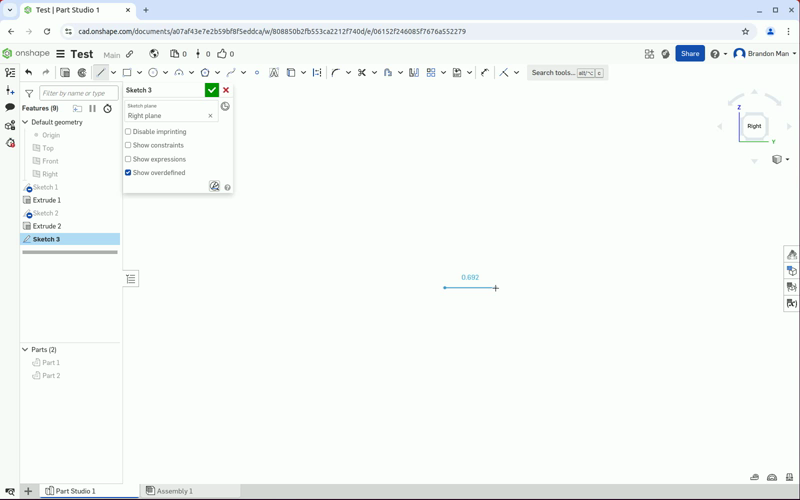
scroll(-6)
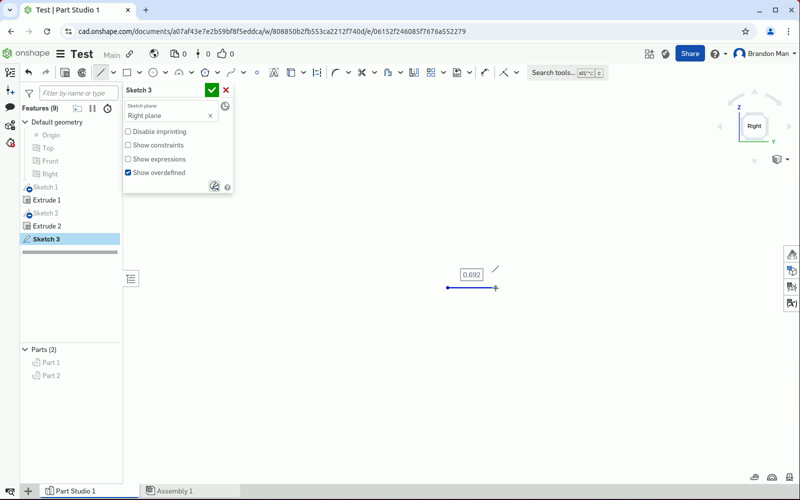
scroll(-6)
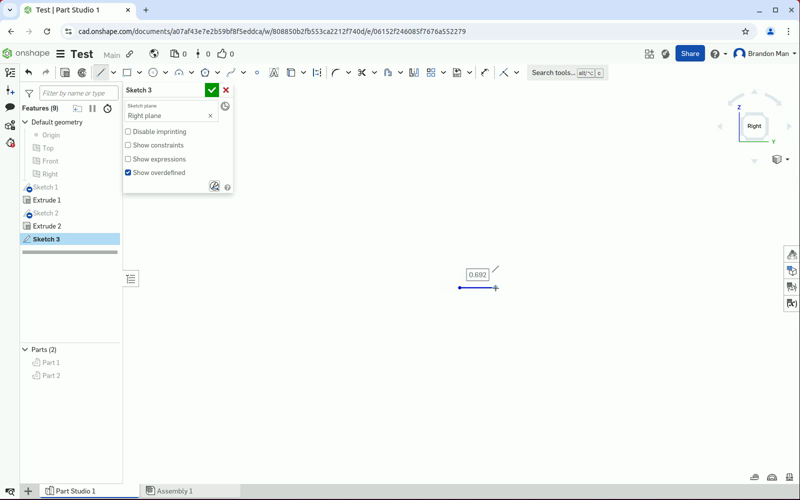
scroll(-6)
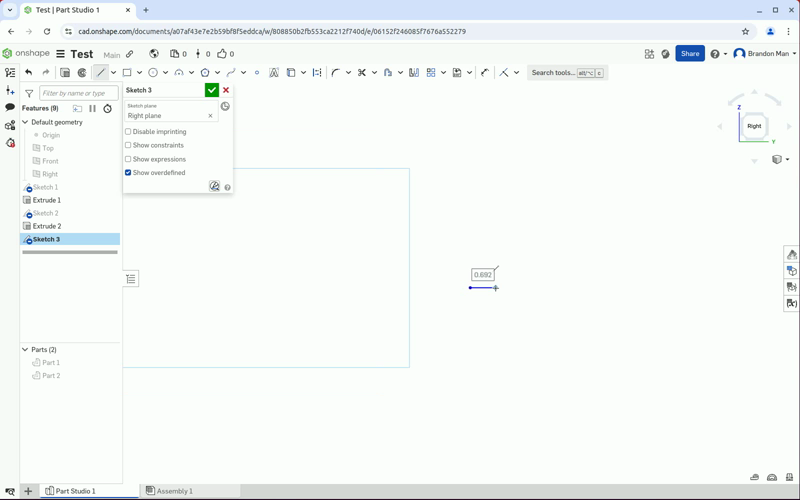
scroll(-6)
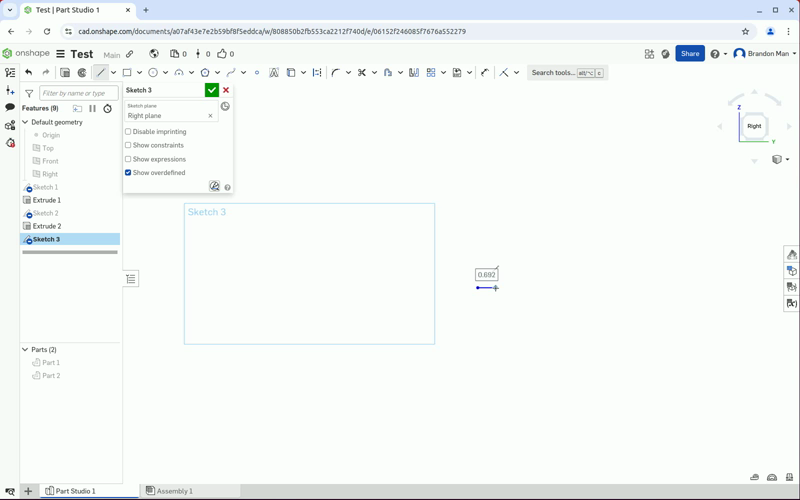
scroll(-6)
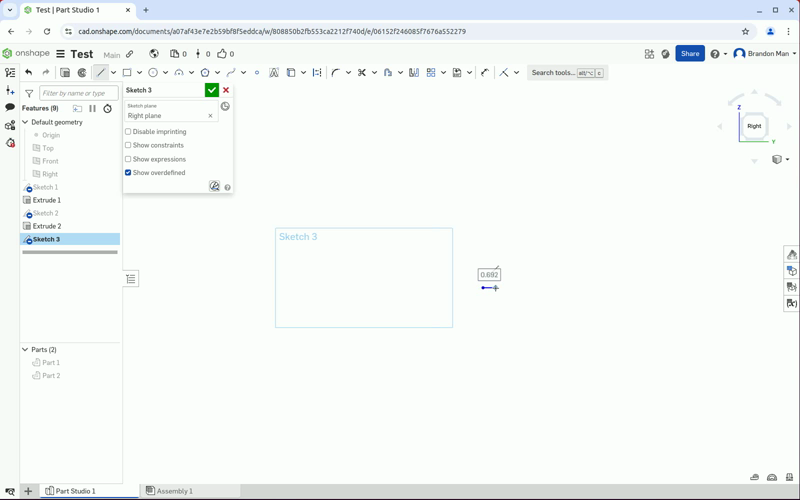
scroll(-6)
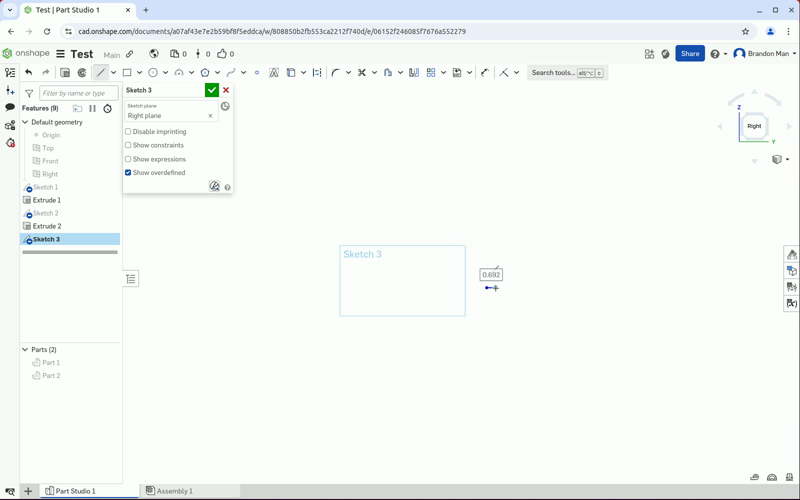
scroll(-6)
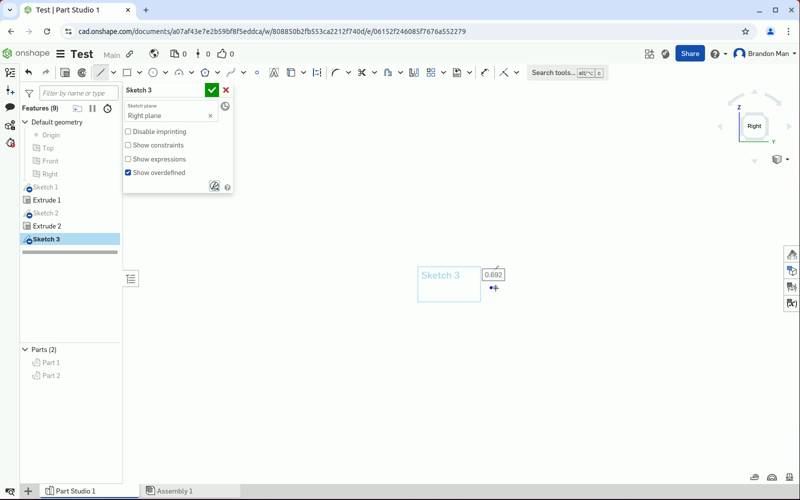
key_up(shift)
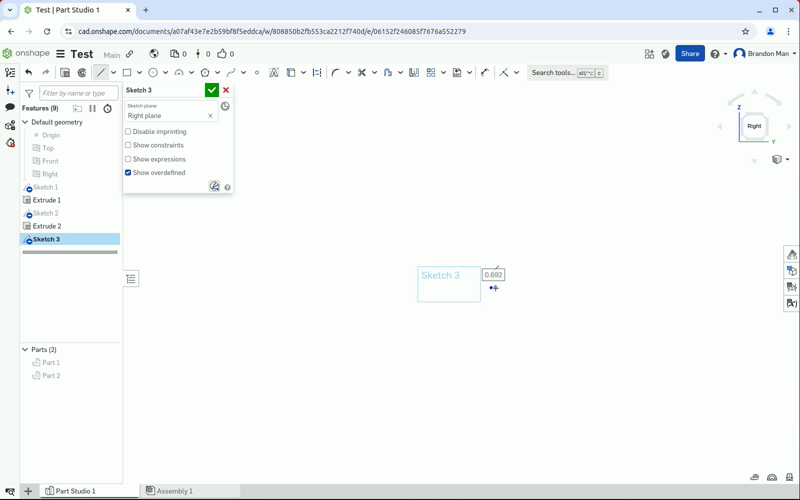
key_down(shift)
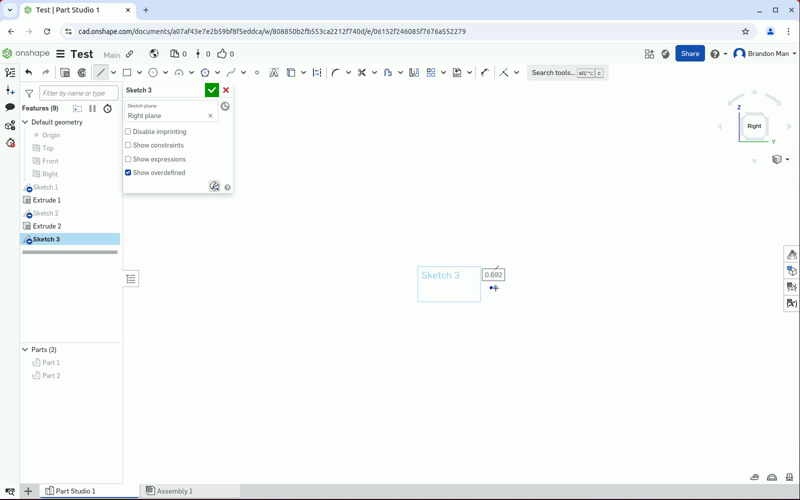
mouse_move(525, 287)
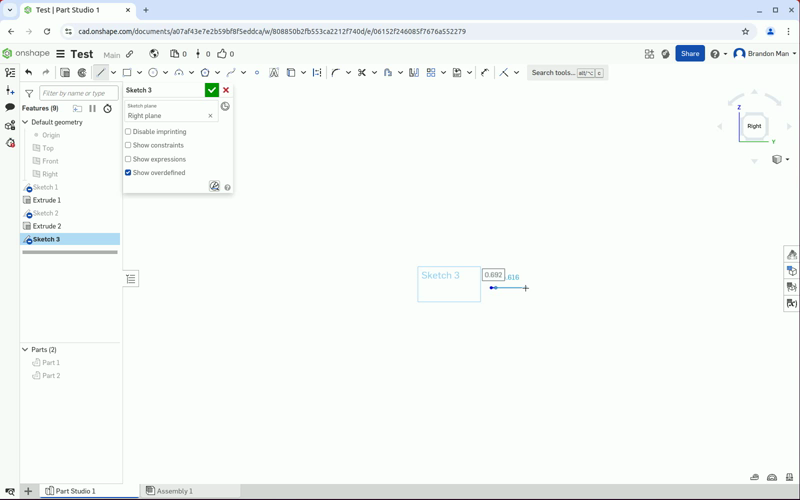
mouse_move(495, 278)
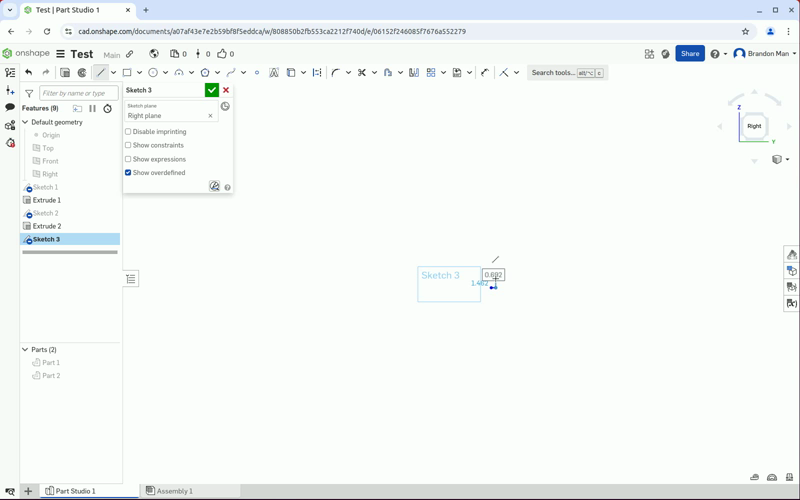
click(495, 278)
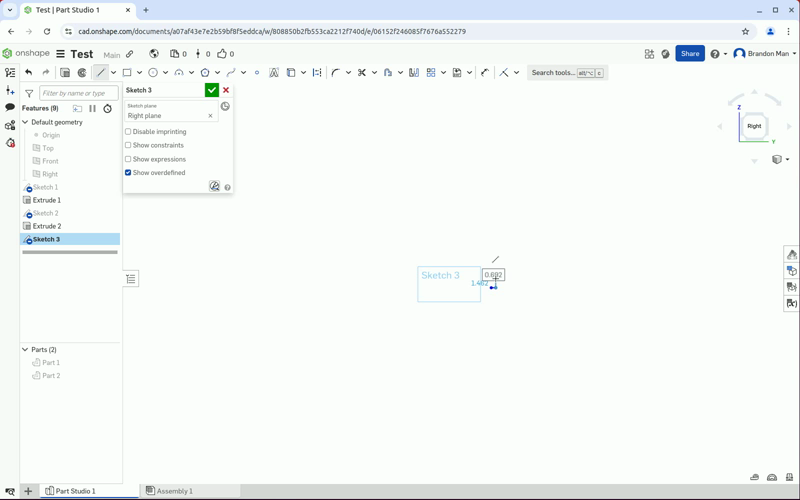
key_up(shift)
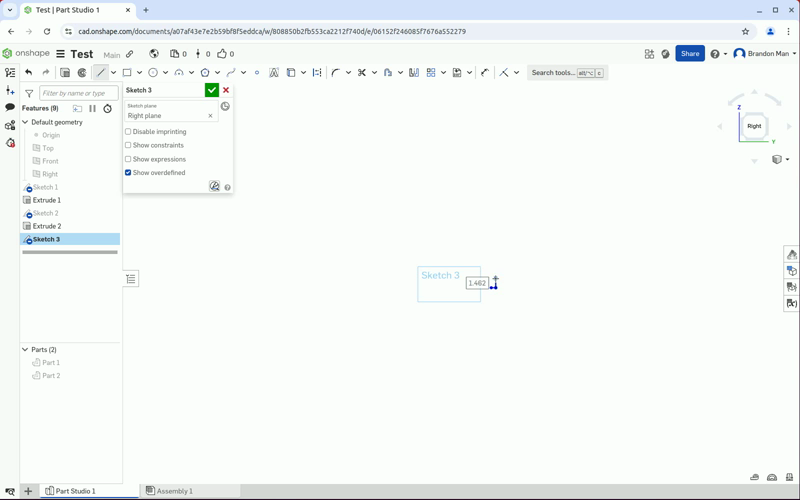
key_down(shift)
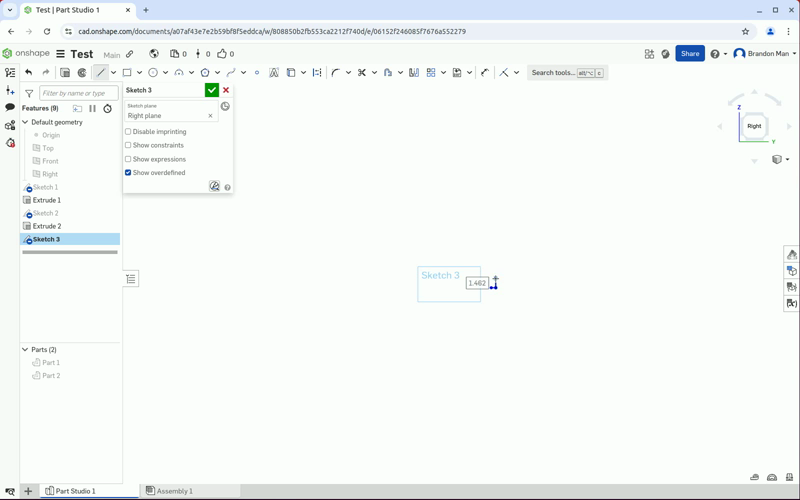
mouse_move(525, 278)
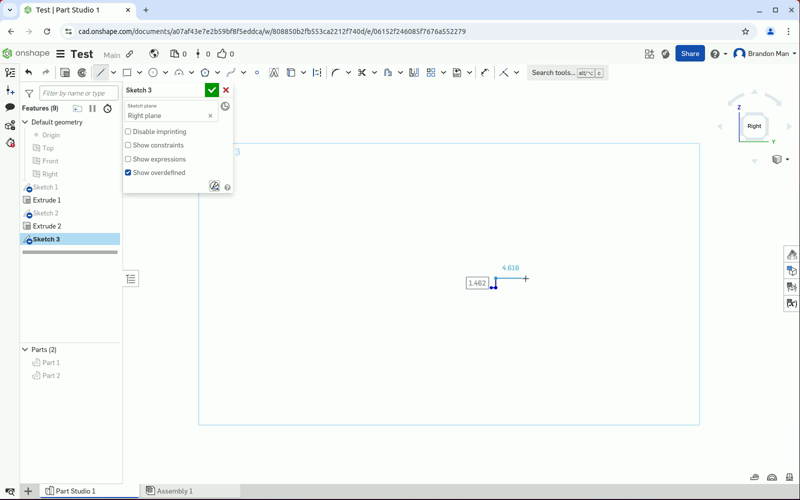
mouse_move(491, 278)
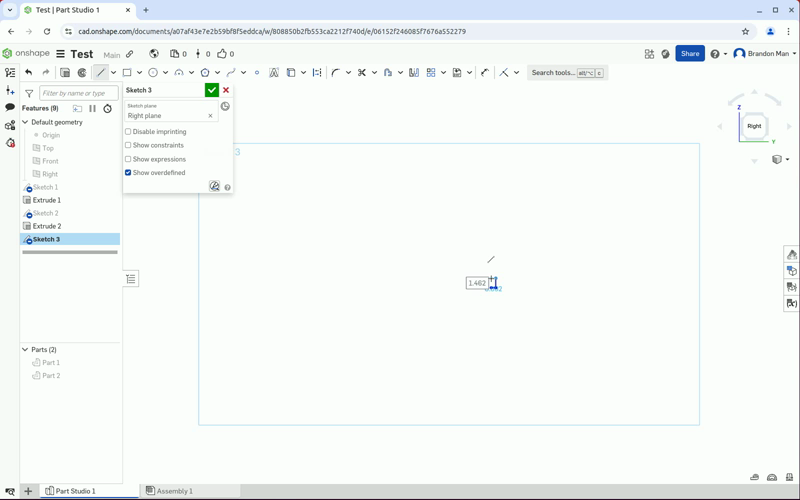
scroll(6)
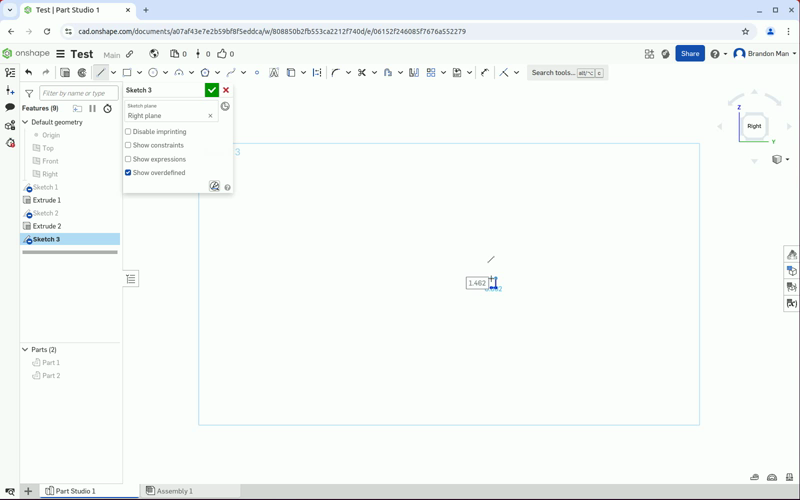
scroll(6)
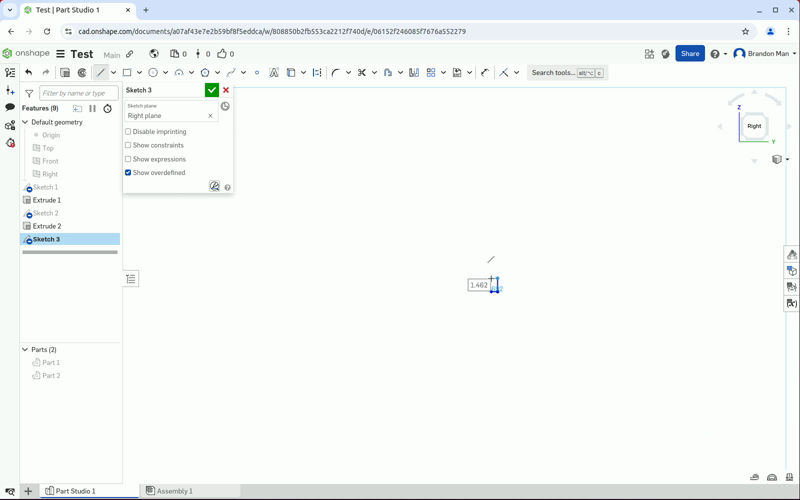
scroll(6)
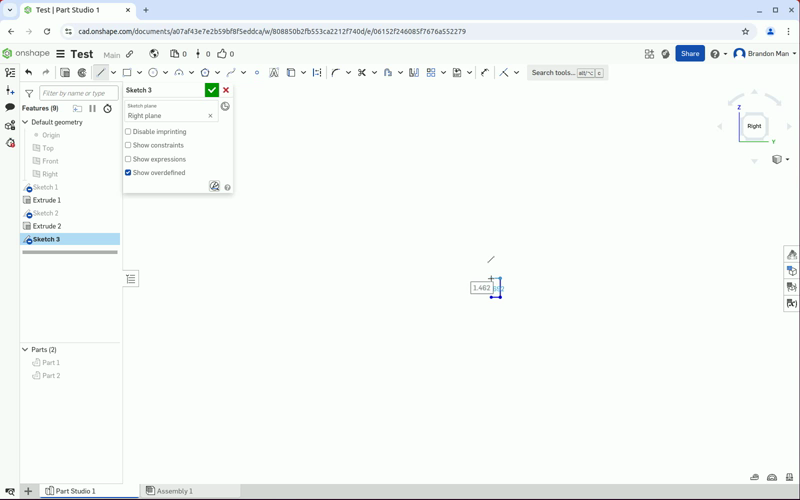
scroll(6)
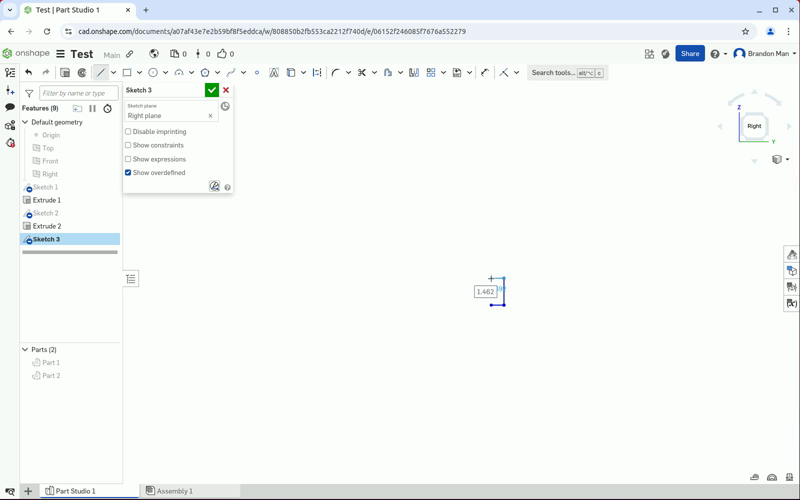
scroll(6)
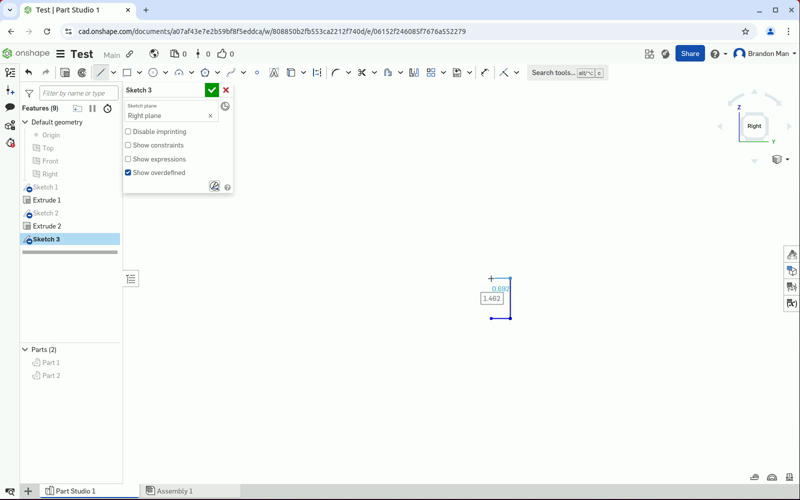
scroll(6)
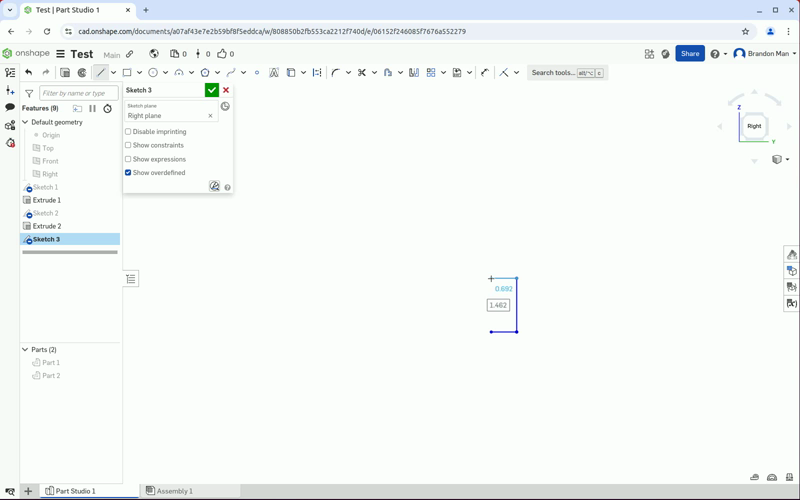
scroll(6)
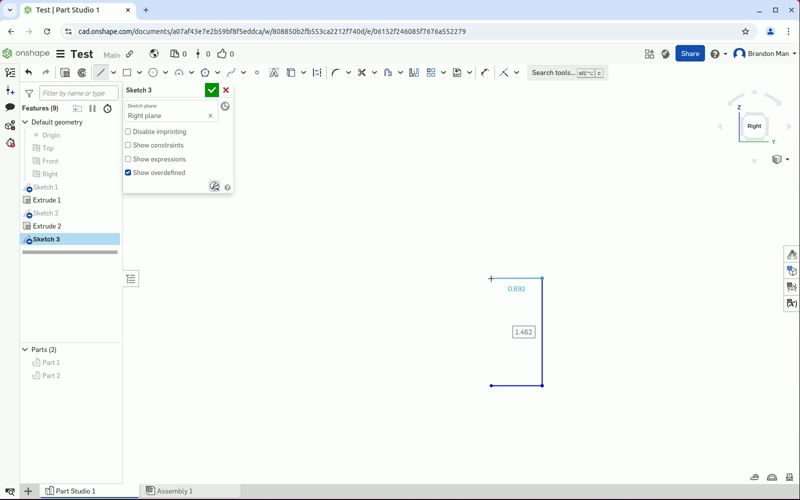
click(491, 278)
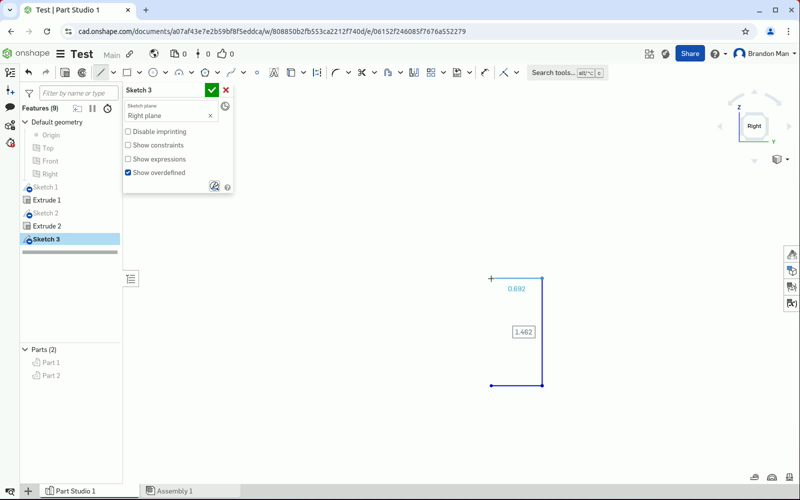
scroll(-6)
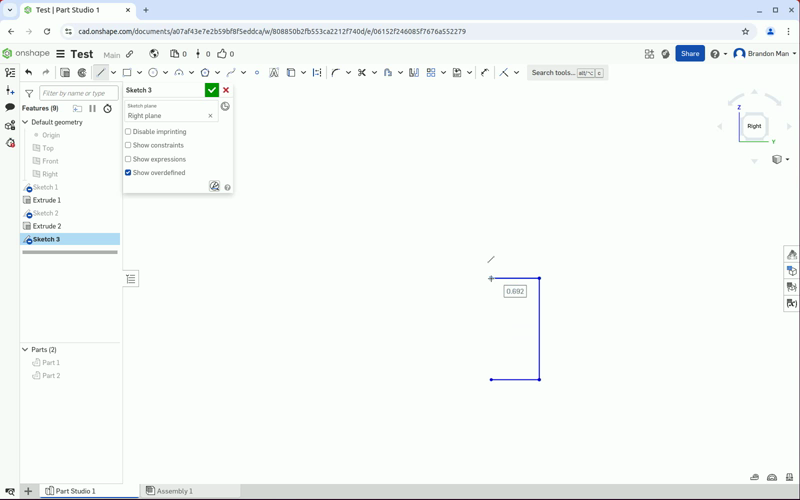
scroll(-6)
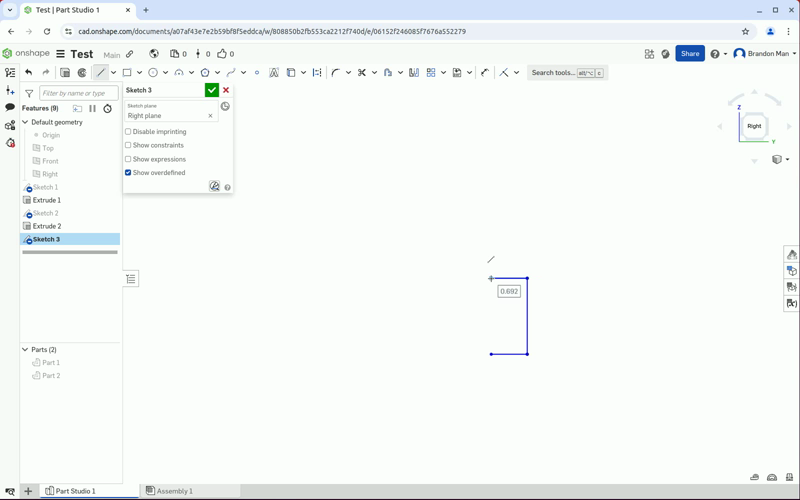
scroll(-6)
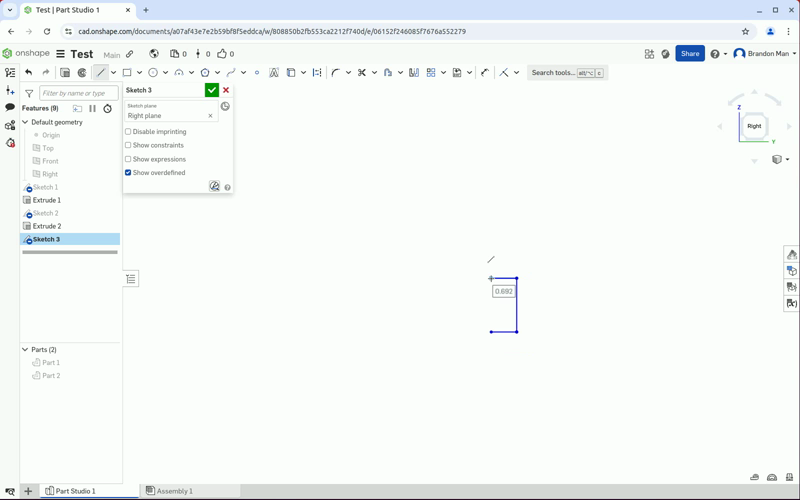
scroll(-6)
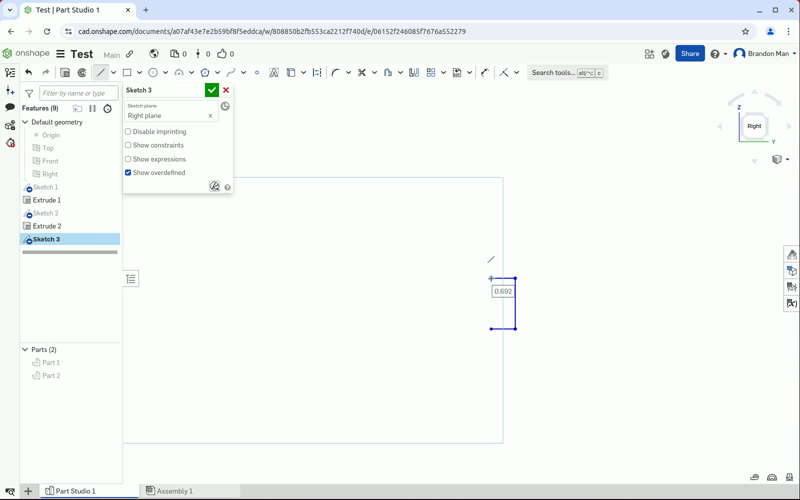
scroll(-6)
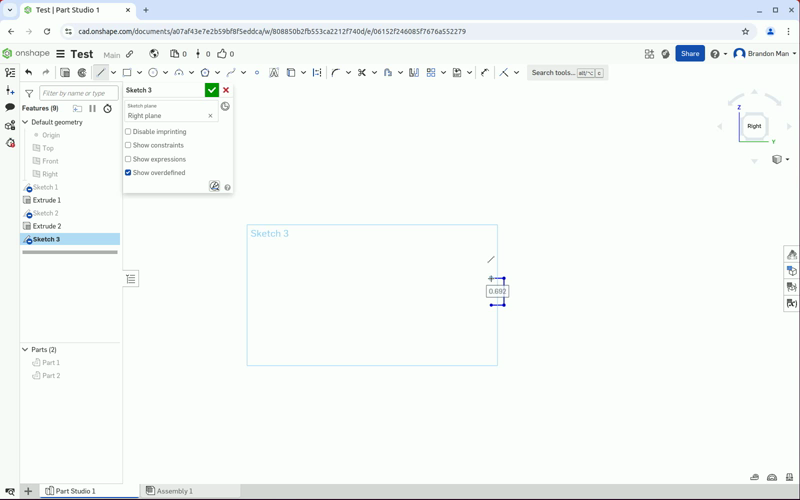
scroll(-6)
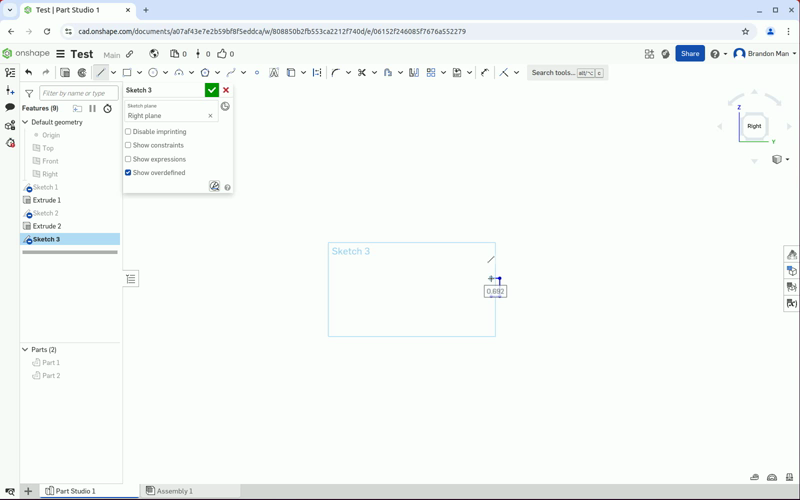
scroll(-6)
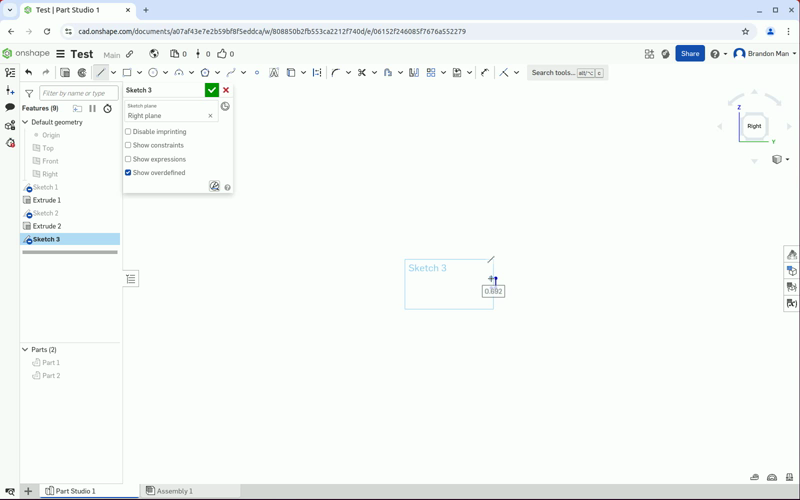
key_up(shift)
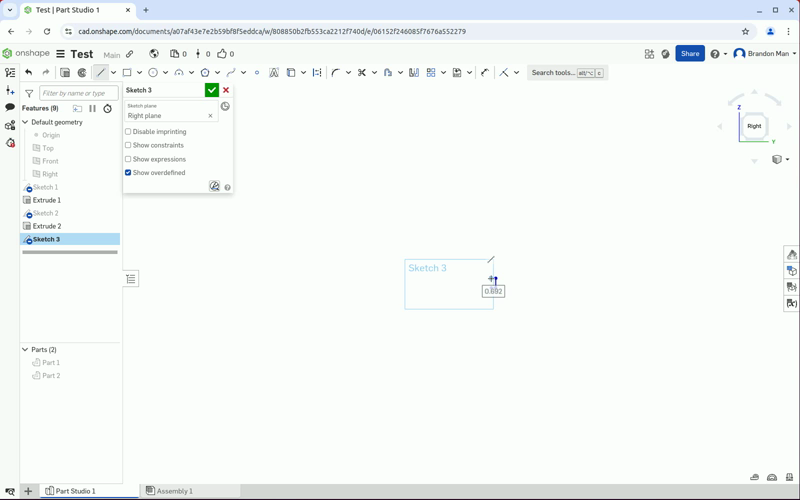
mouse_move(521, 278)
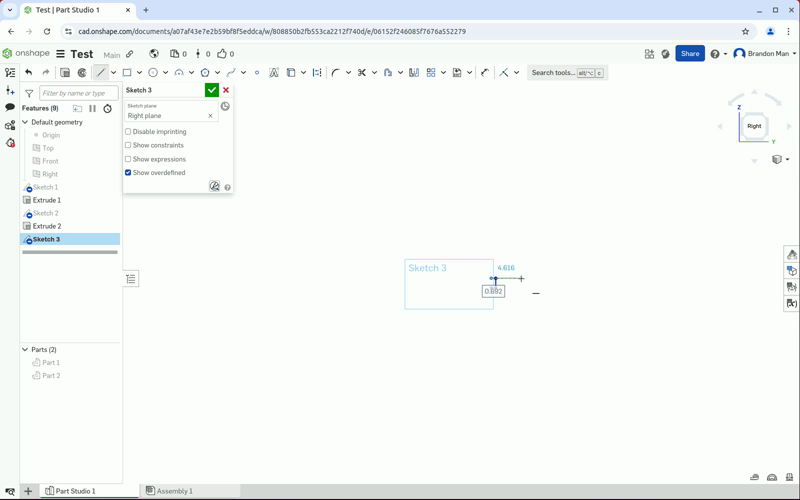
key_down(shift)
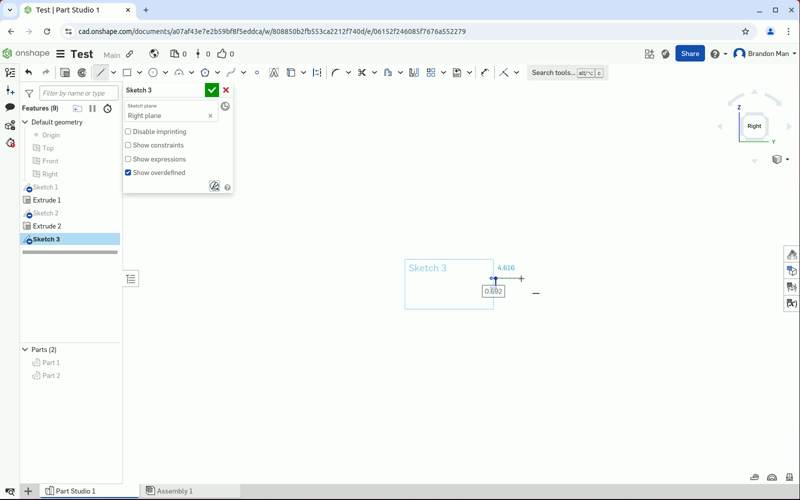
mouse_move(491, 287)
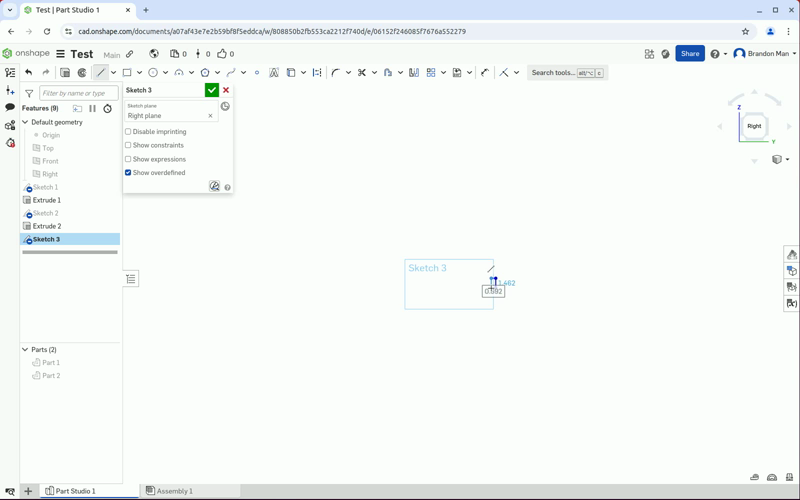
key_up(shift)
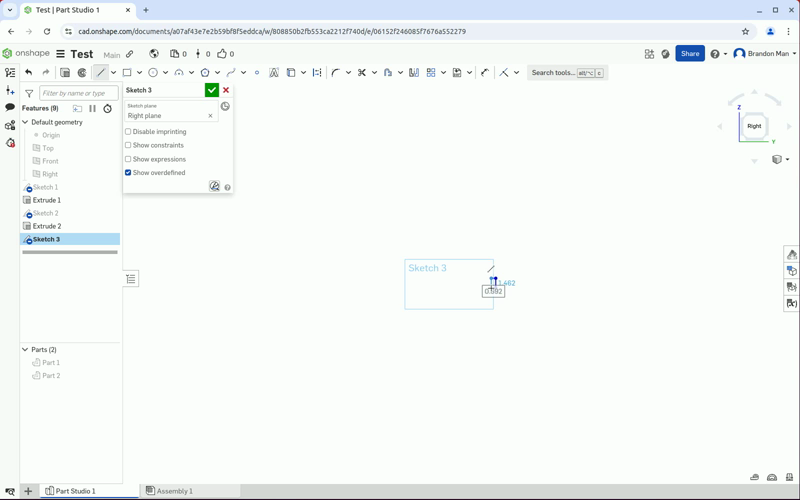
click(491, 287)
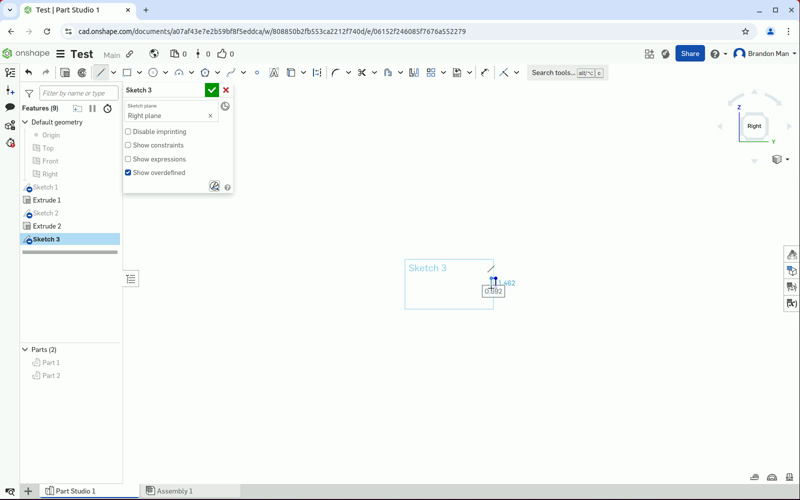
key(esc)
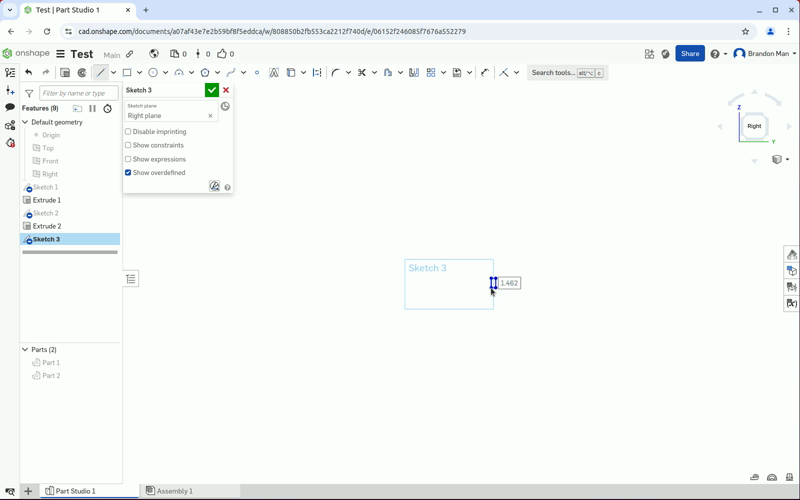
mouse_move(493, 280)
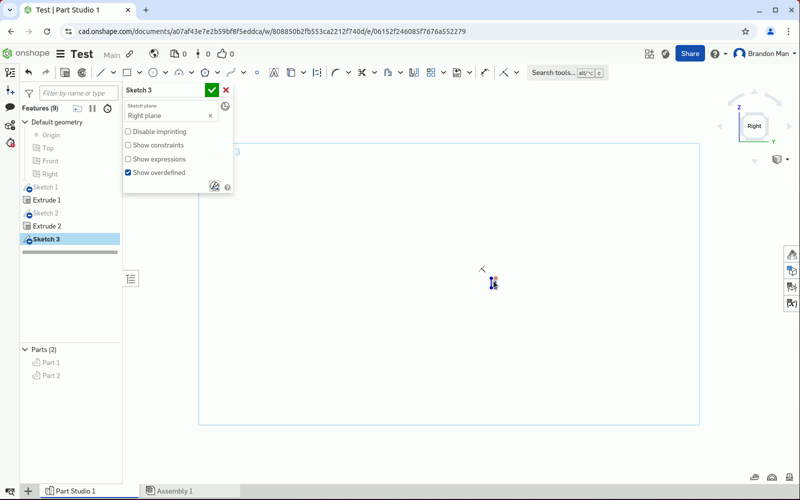
scroll(6)
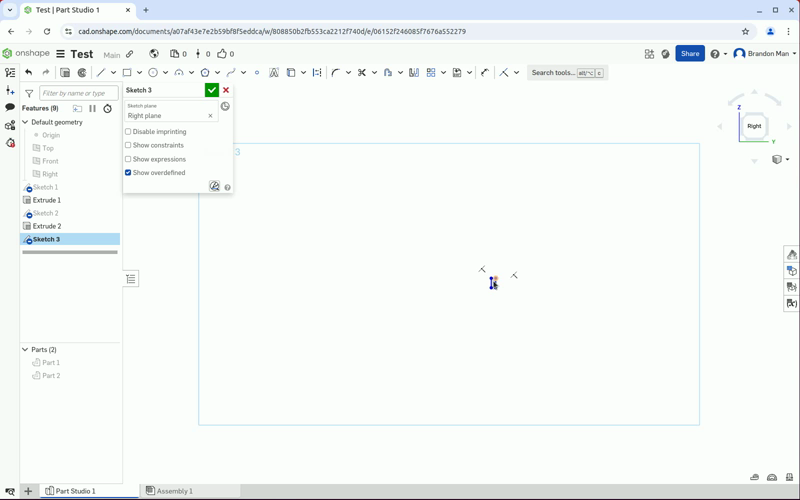
scroll(6)
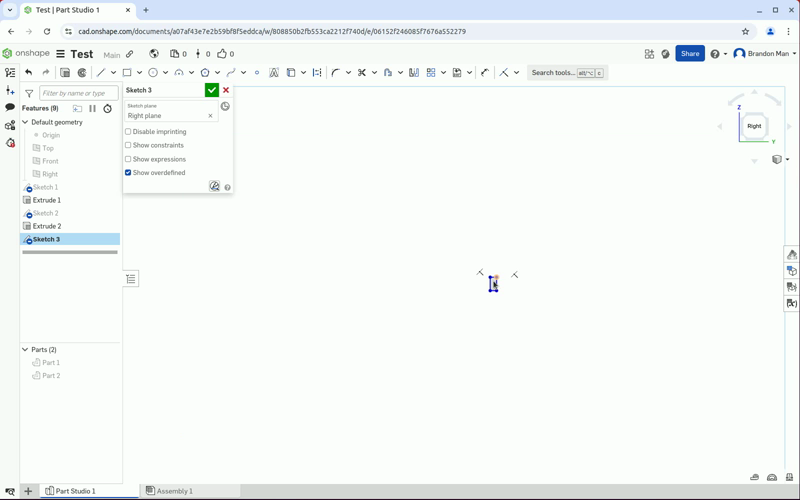
scroll(6)
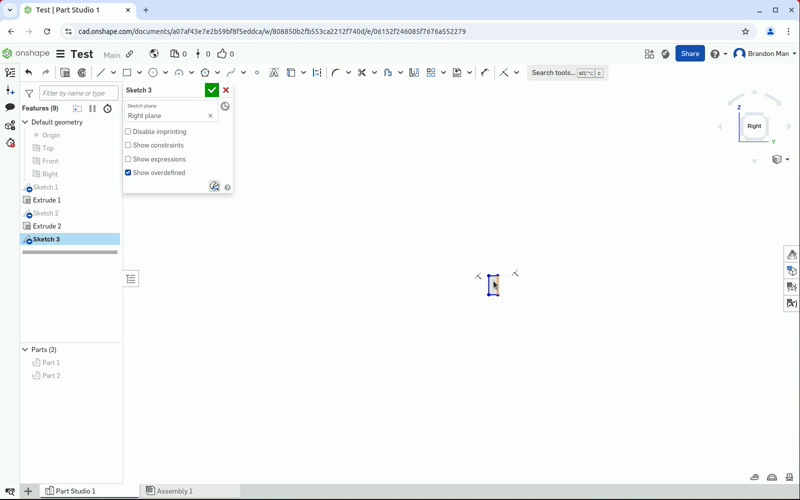
scroll(6)
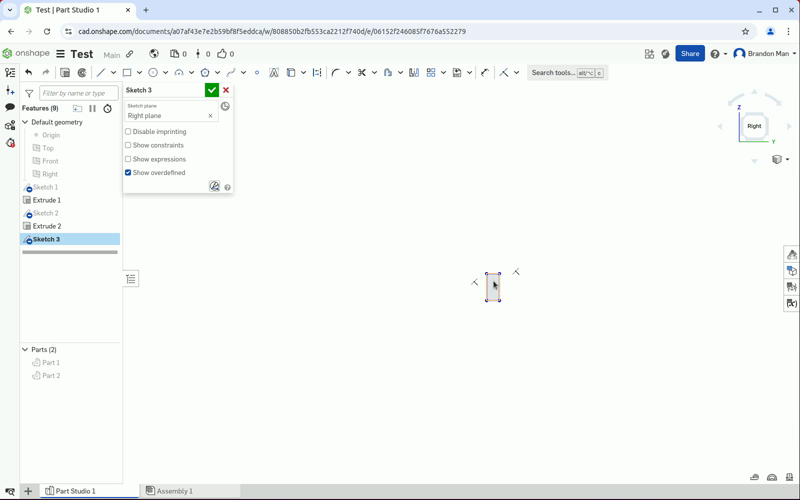
scroll(6)
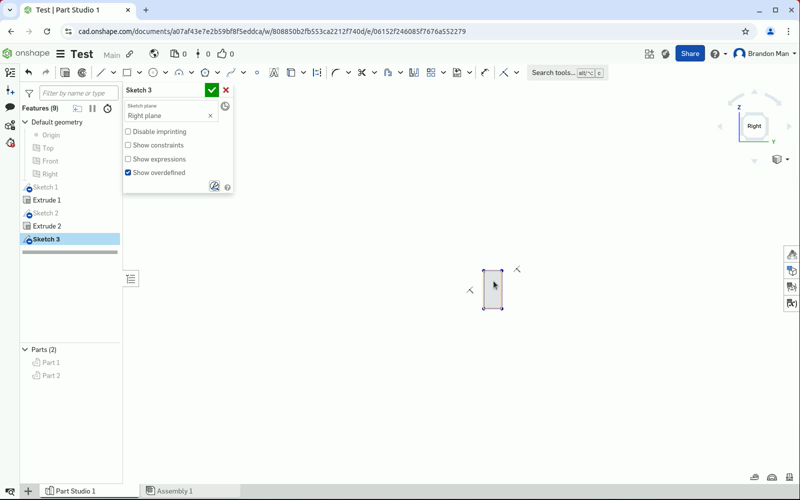
scroll(6)
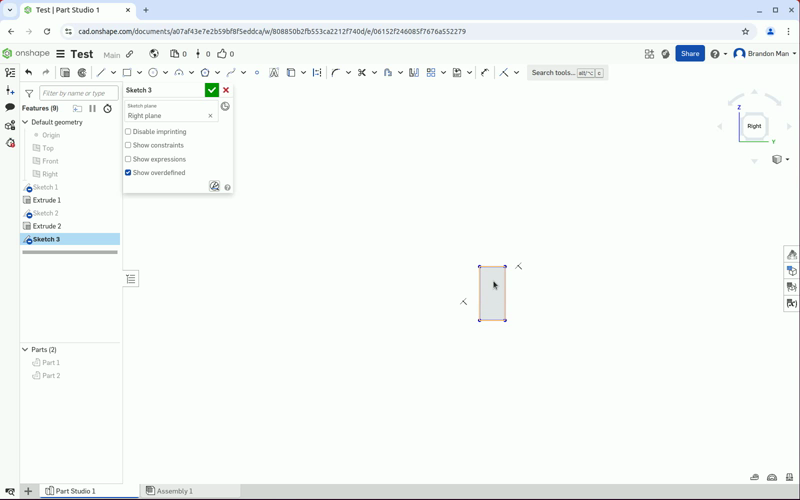
scroll(6)
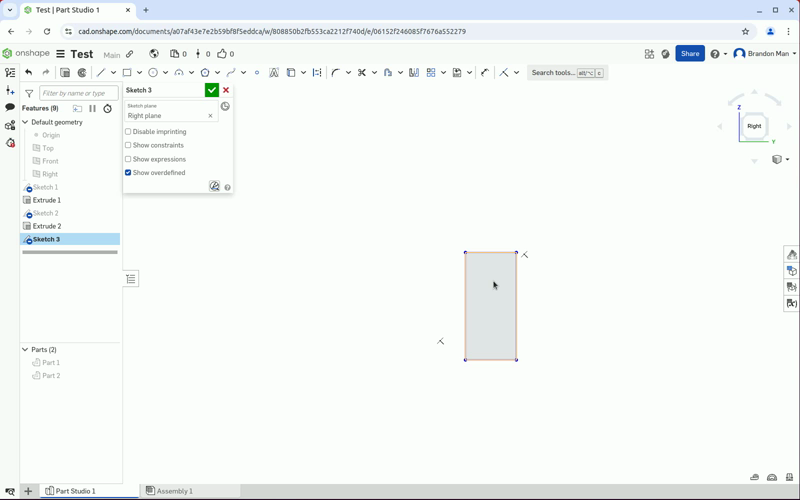
click(493, 280)
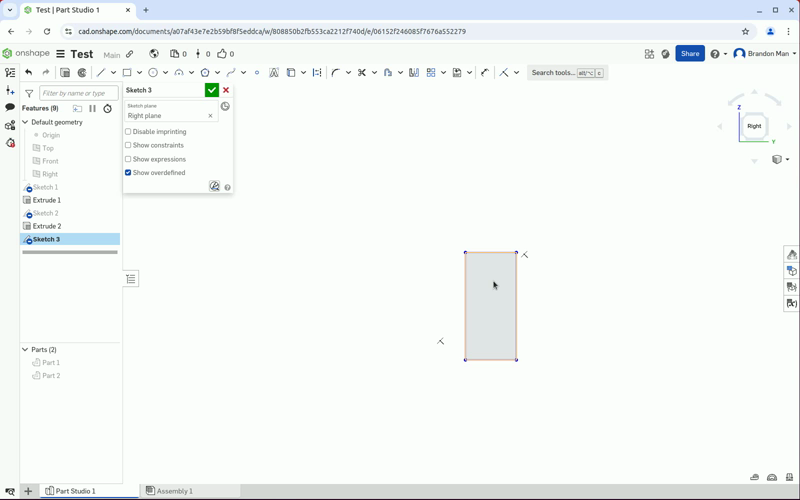
scroll(-6)
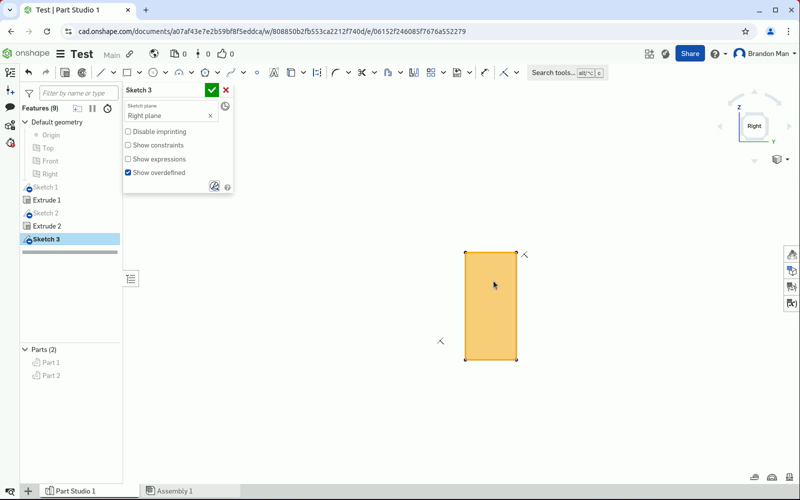
scroll(-6)
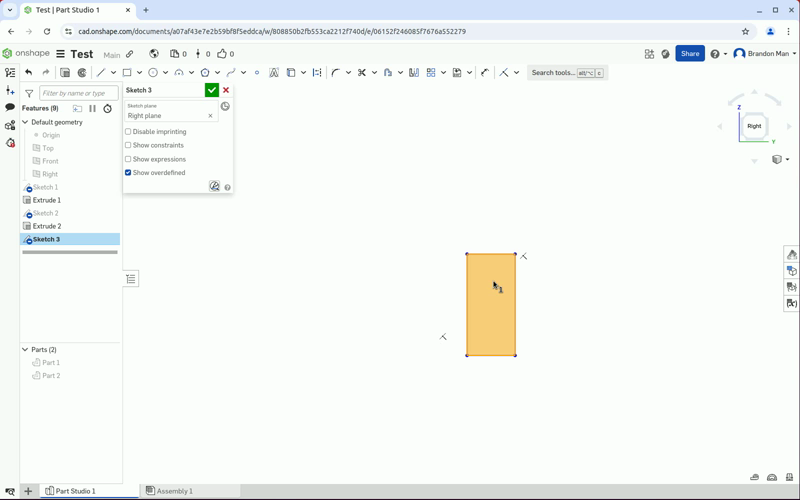
scroll(-6)
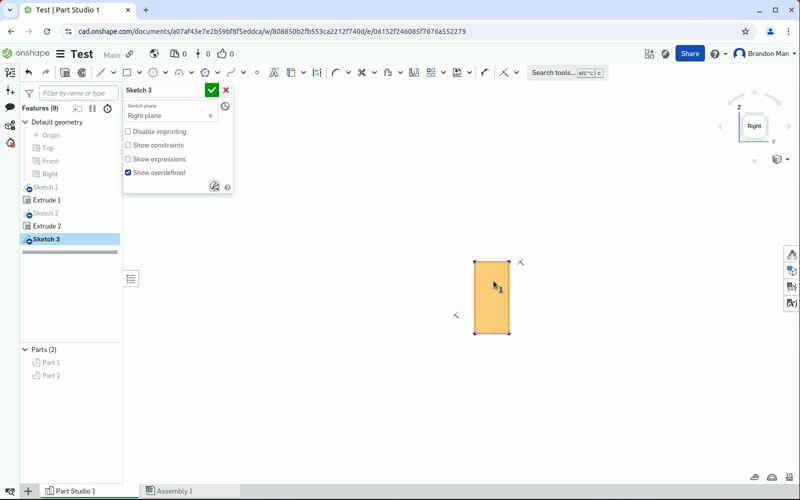
scroll(-6)
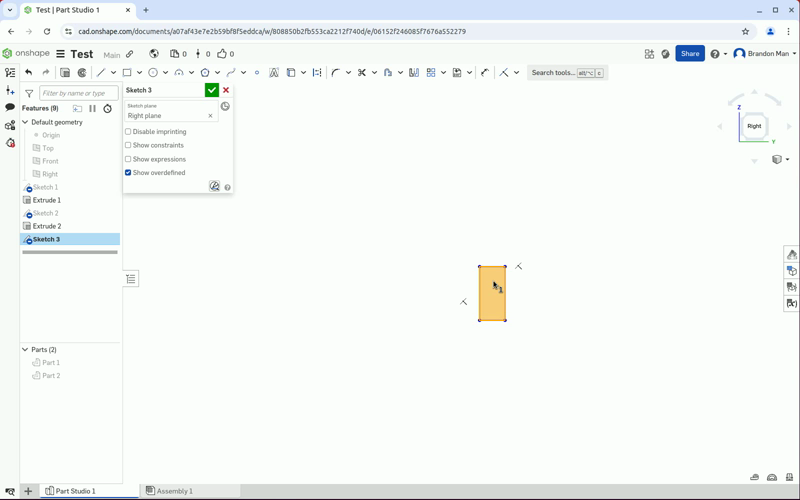
scroll(-6)
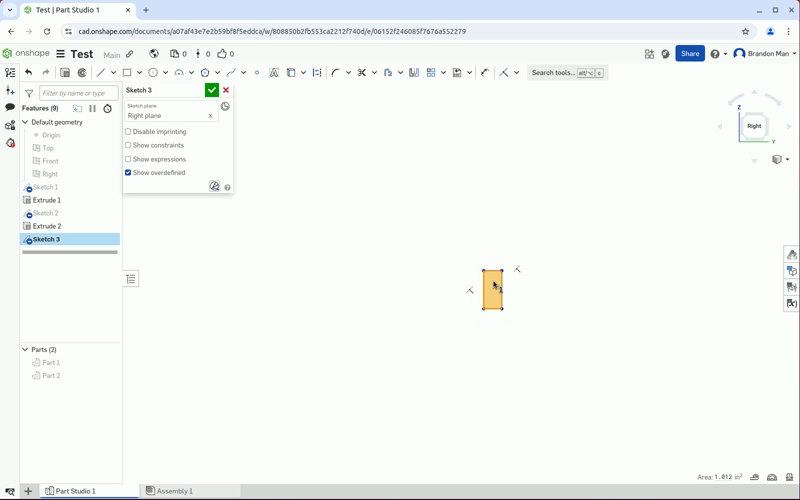
scroll(-6)
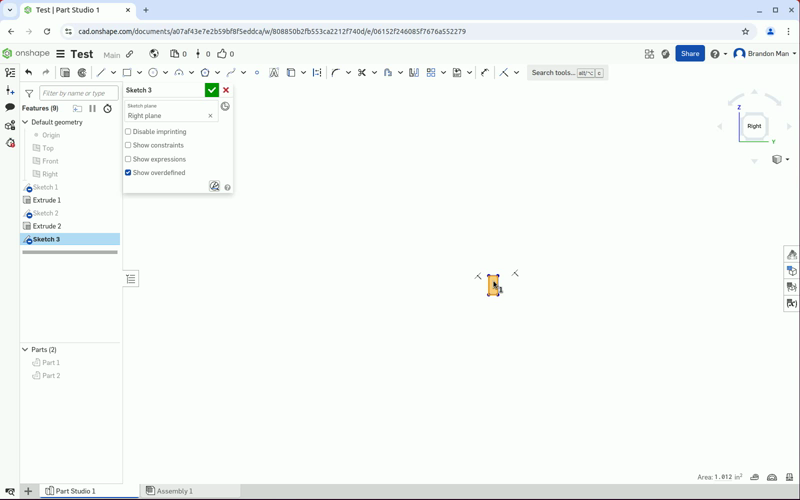
scroll(-6)
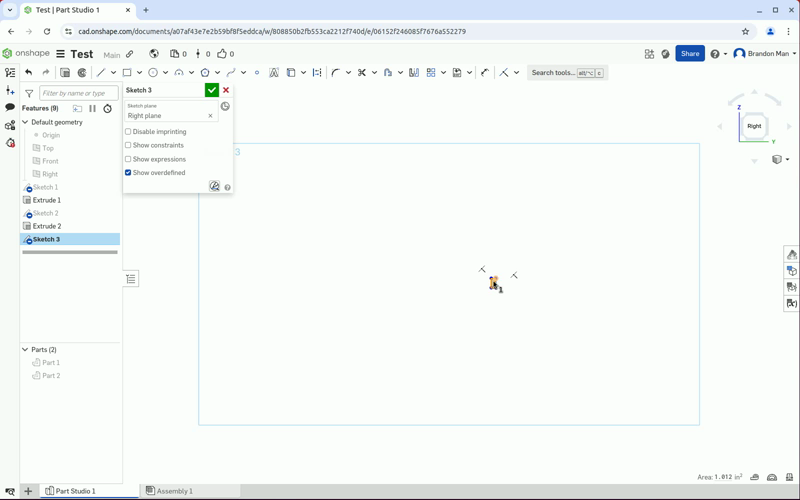
mouse_move(73, 352)
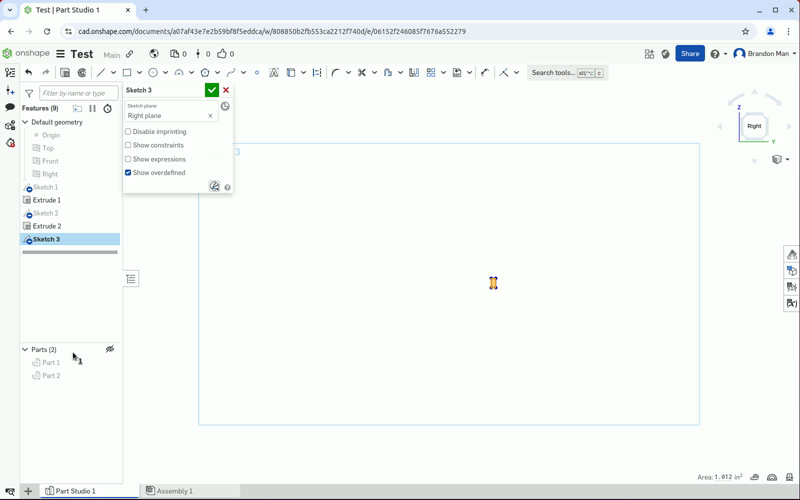
key(shift+y)
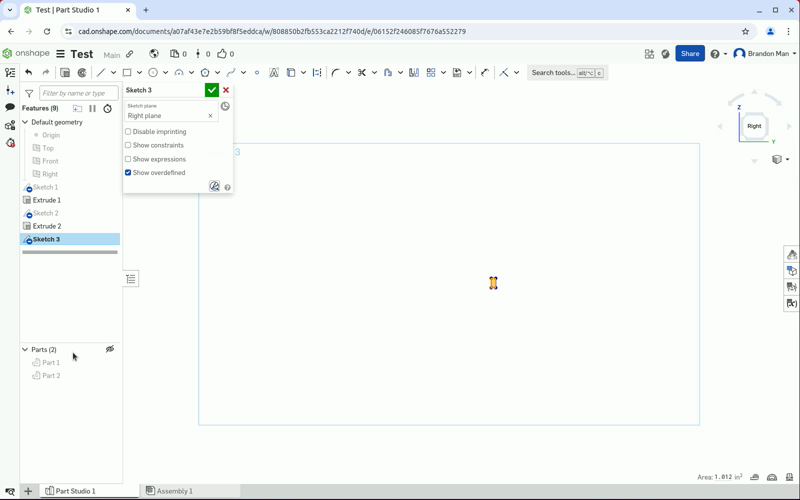
key(shift+e)
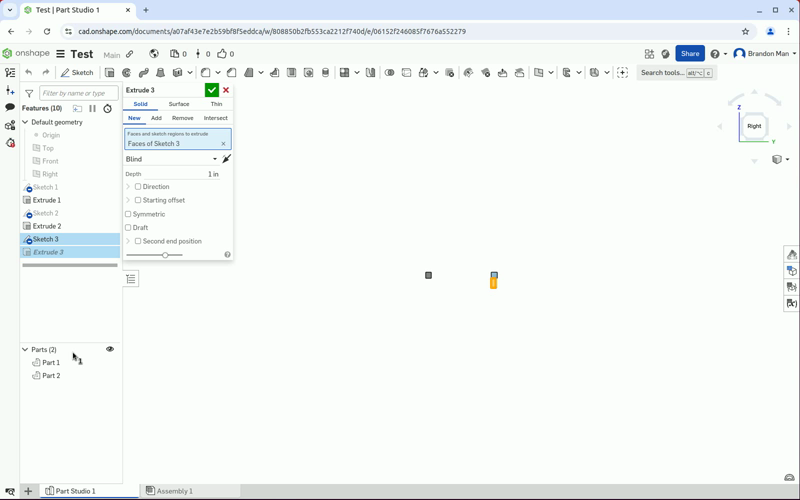
mouse_move(143, 106)
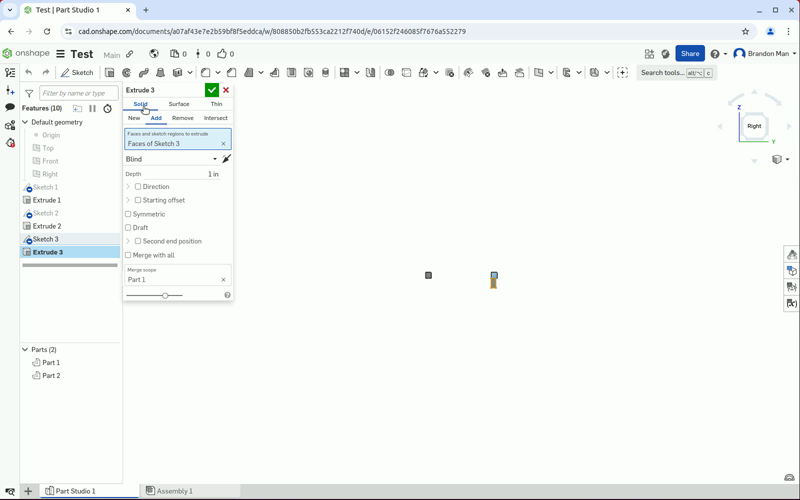
click(143, 106)
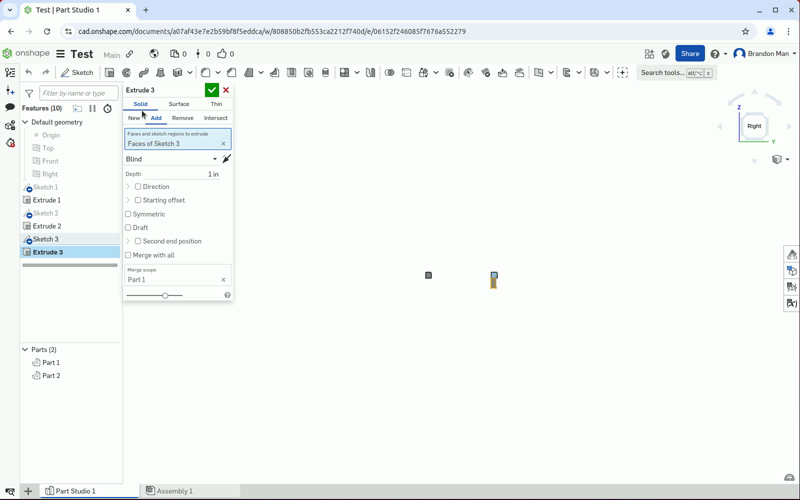
mouse_move(137, 120)
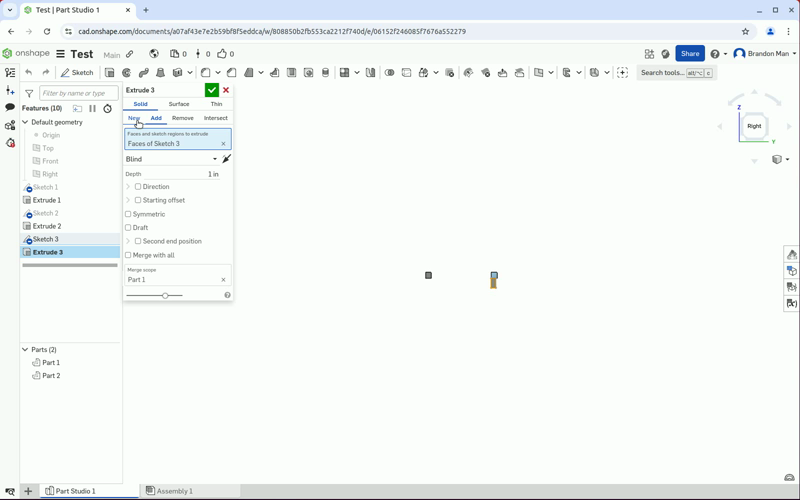
click(137, 120)
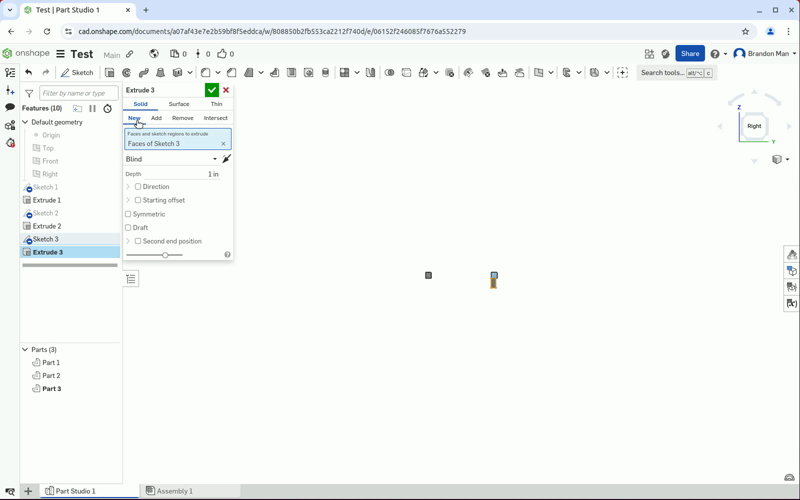
key(tab, 4)
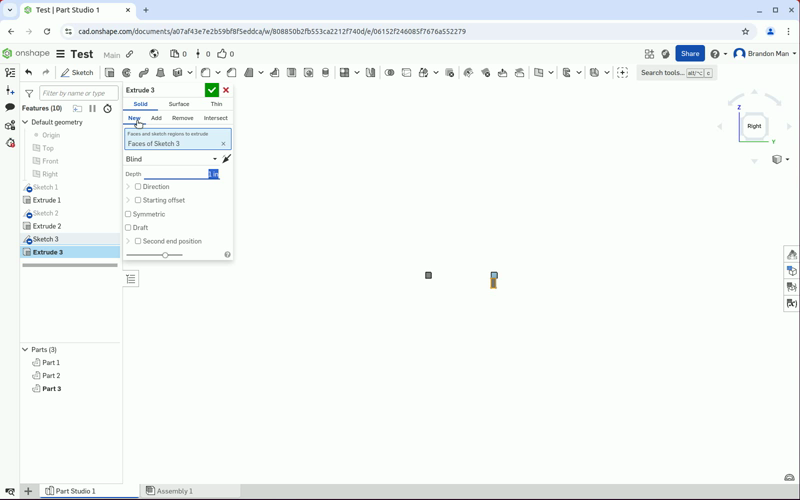
text(23.108)
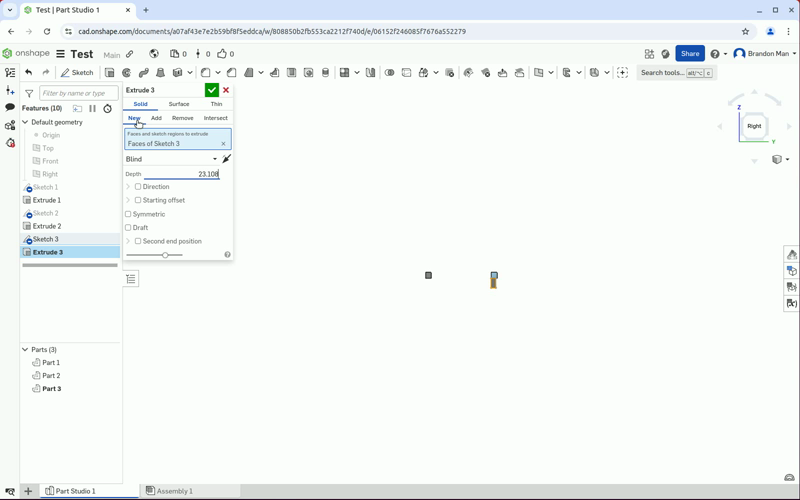
key(enter)
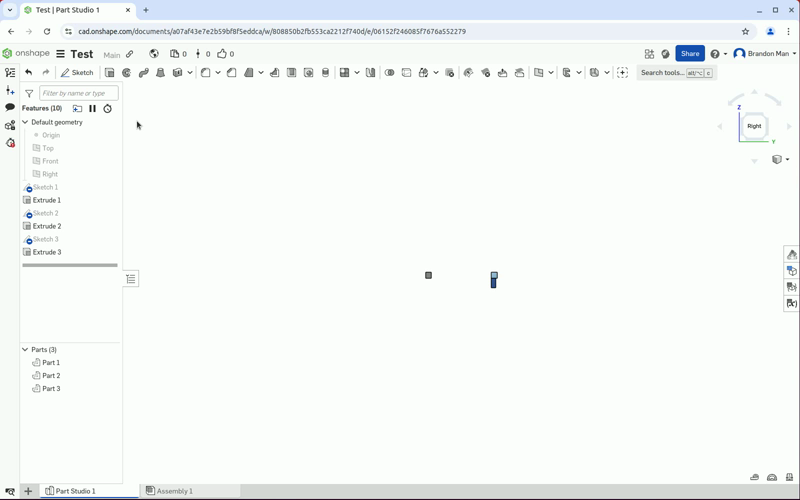
key(shift+h)
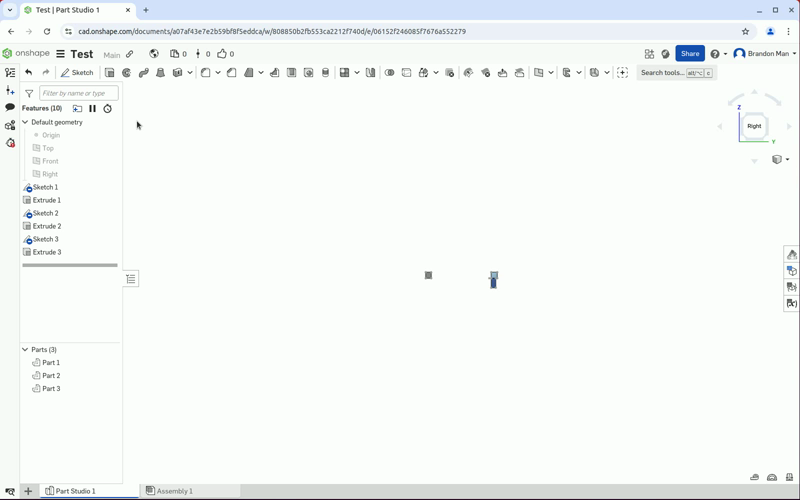
key(shift+h)
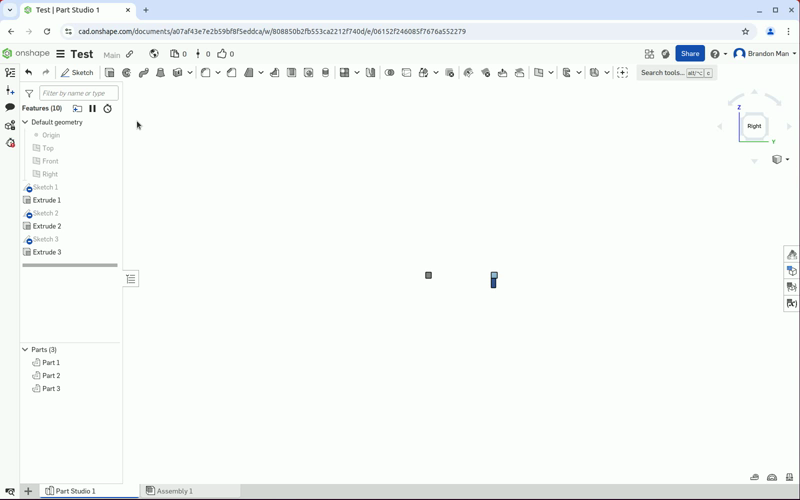
mouse_move(73, 189)
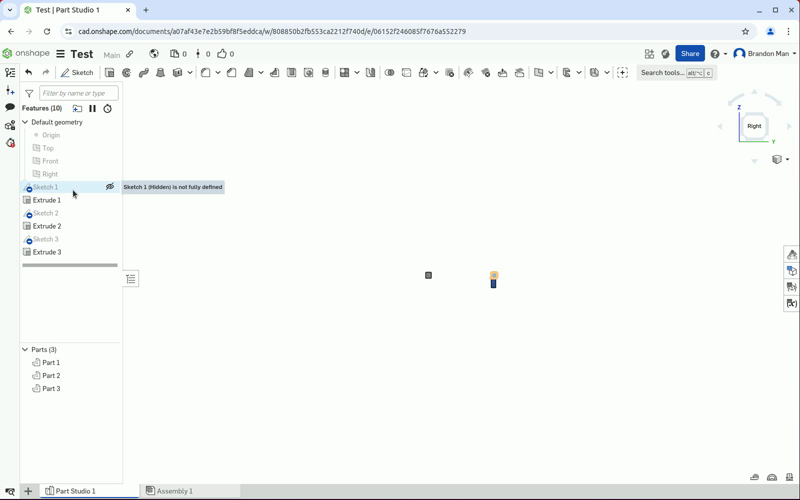
click(73, 189)
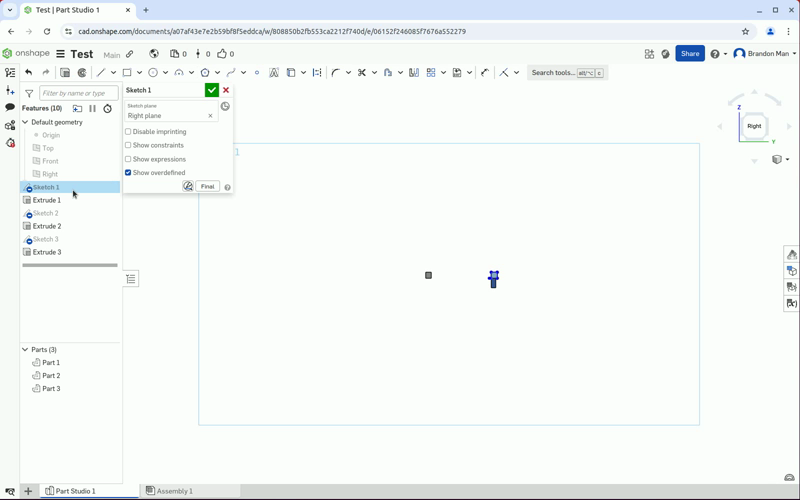
mouse_move(229, 92)
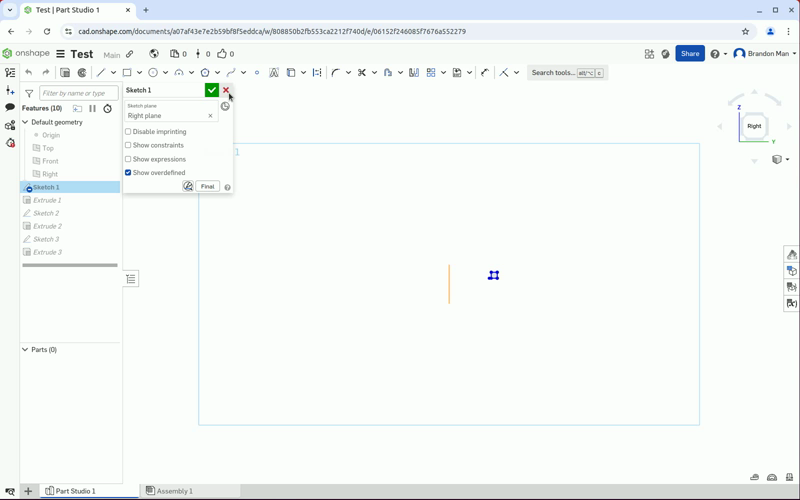
click(229, 92)
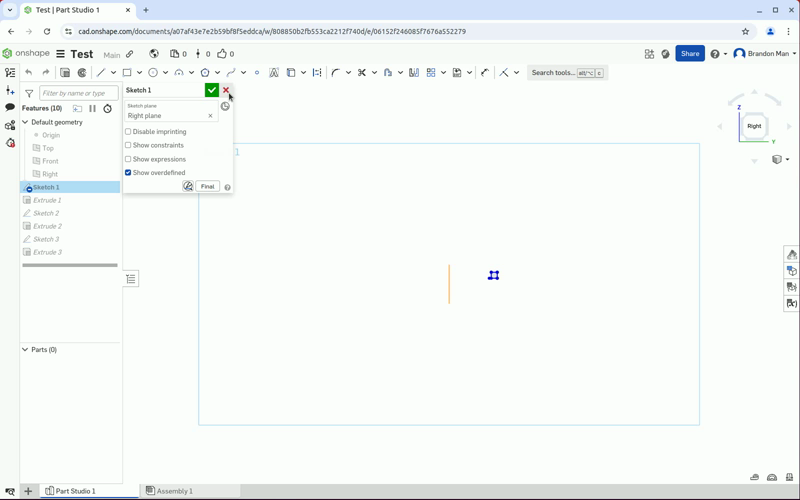
key(shift+s)
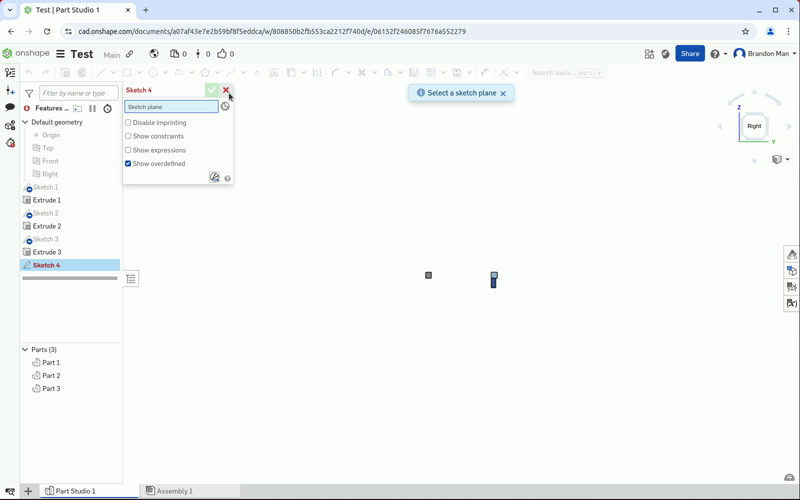
mouse_move(73, 176)
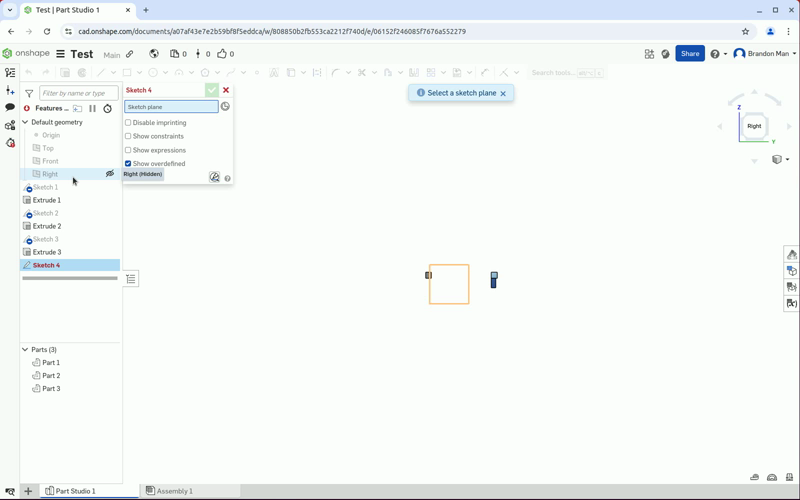
click(73, 176)
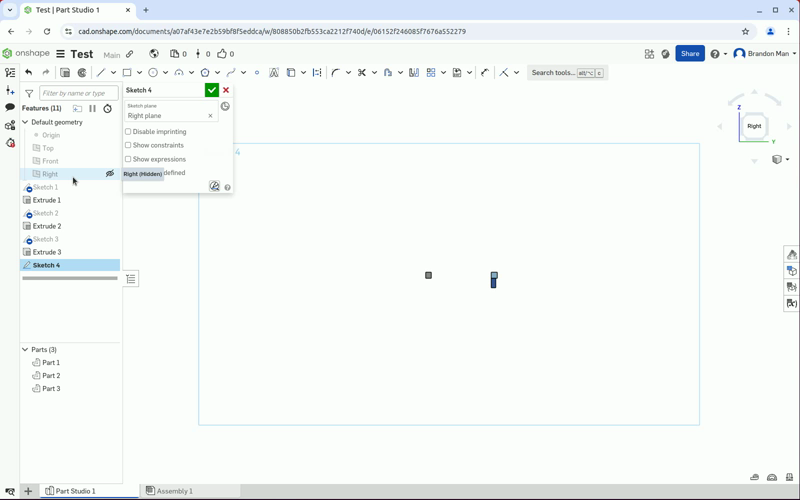
mouse_move(73, 352)
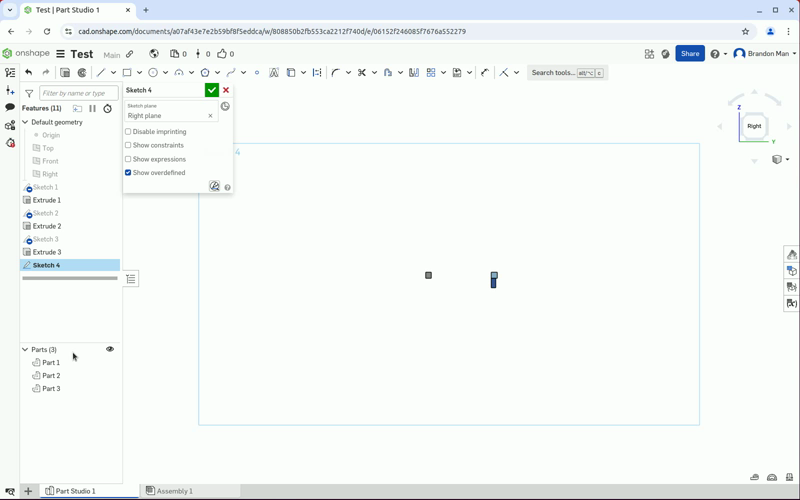
key(y)
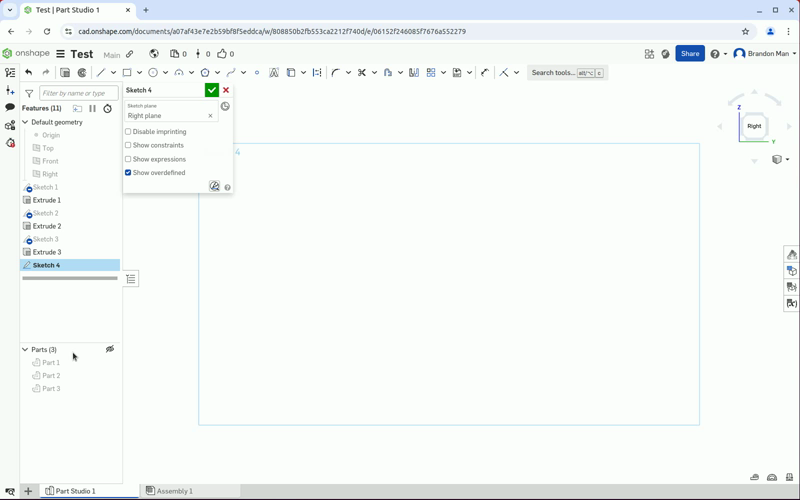
key(l)
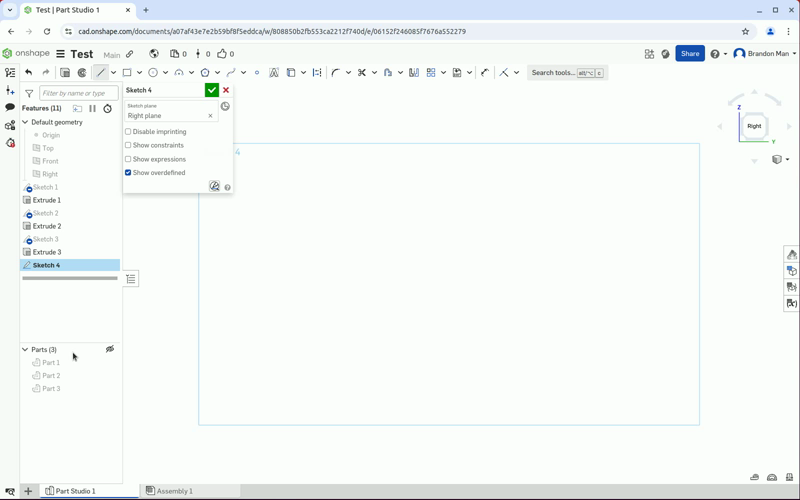
key_down(shift)
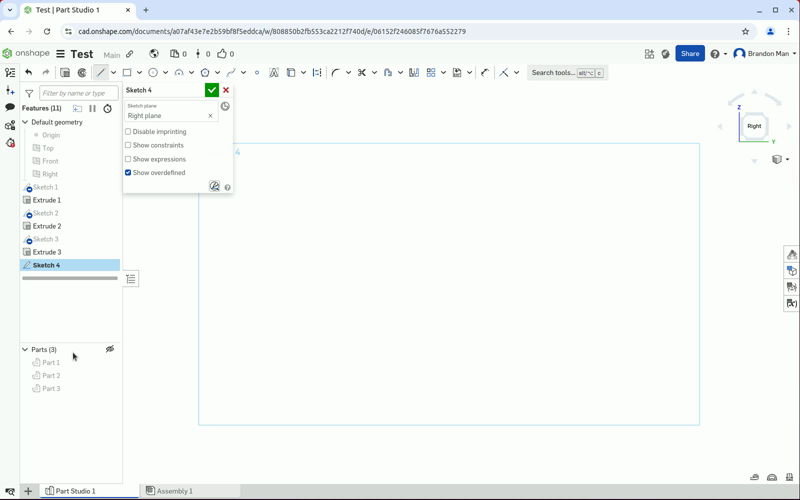
mouse_move(430, 278)
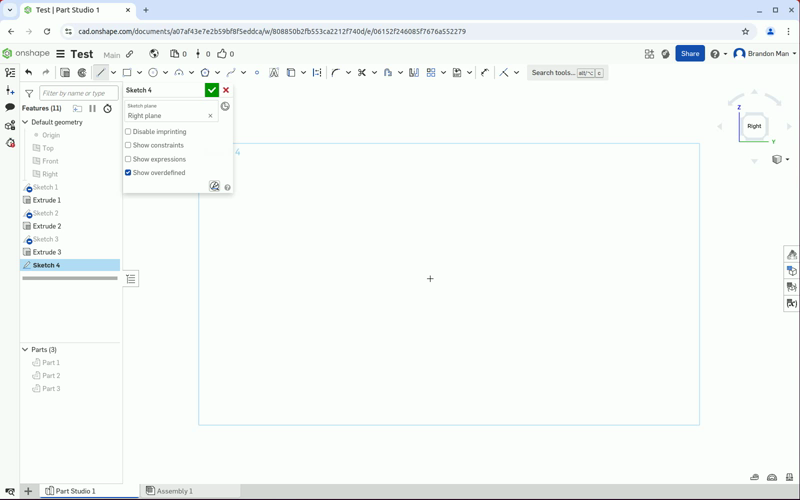
click(430, 278)
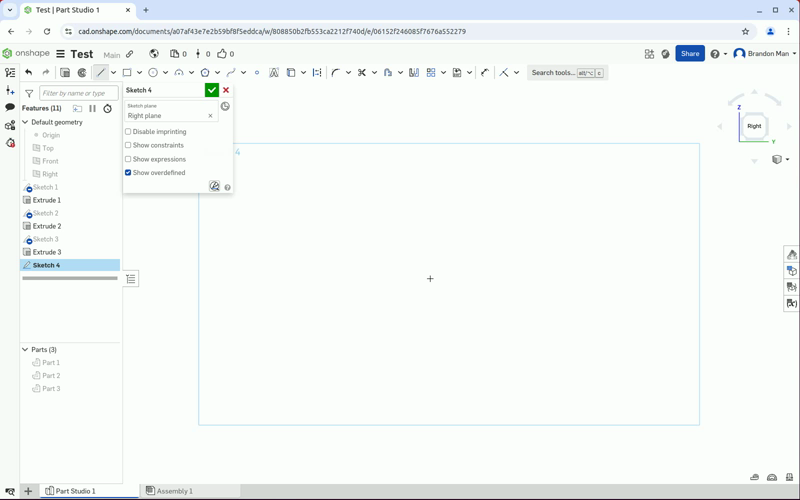
key_up(shift)
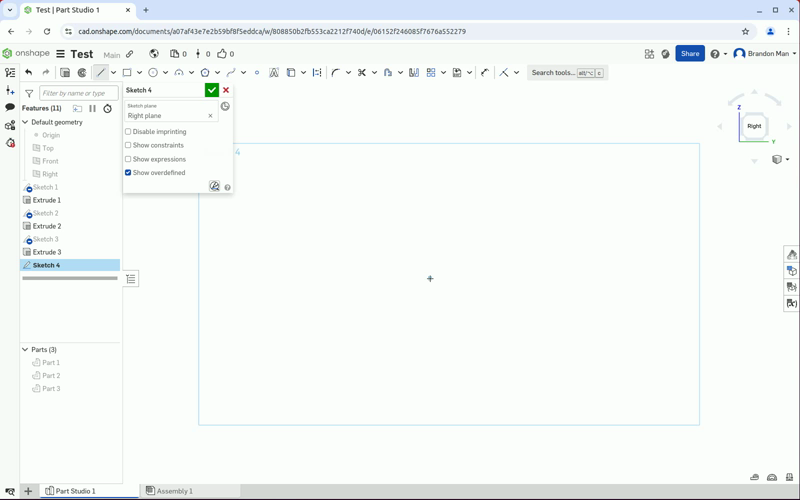
key_down(shift)
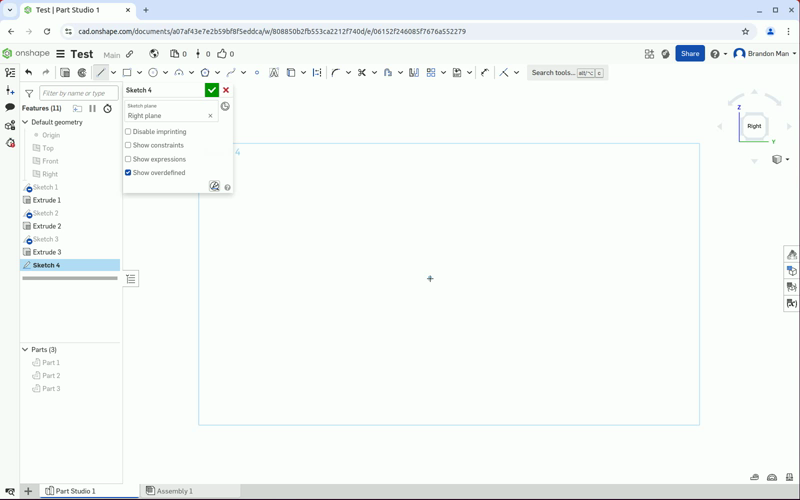
mouse_move(492, 278)
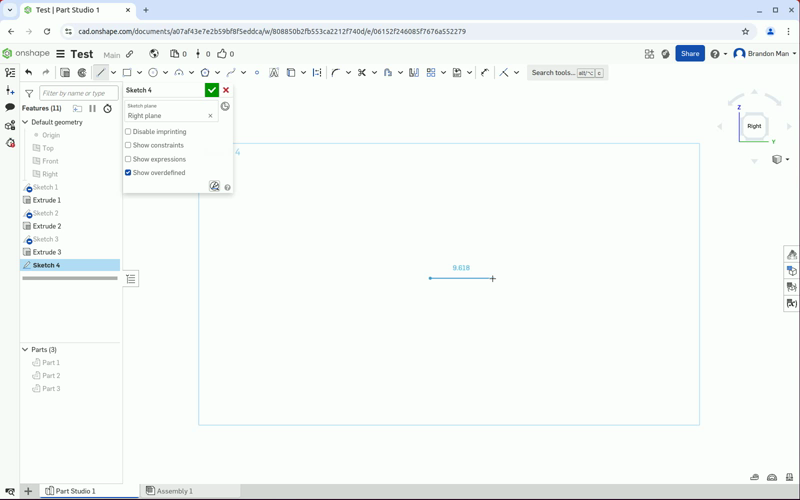
click(492, 278)
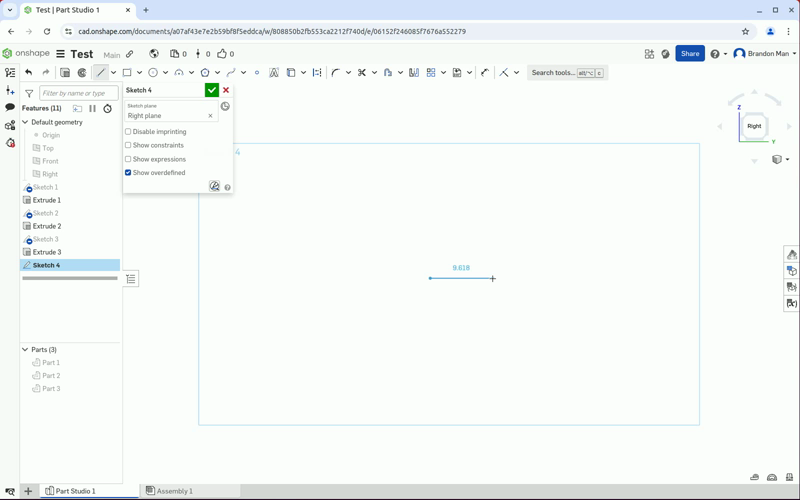
key_up(shift)
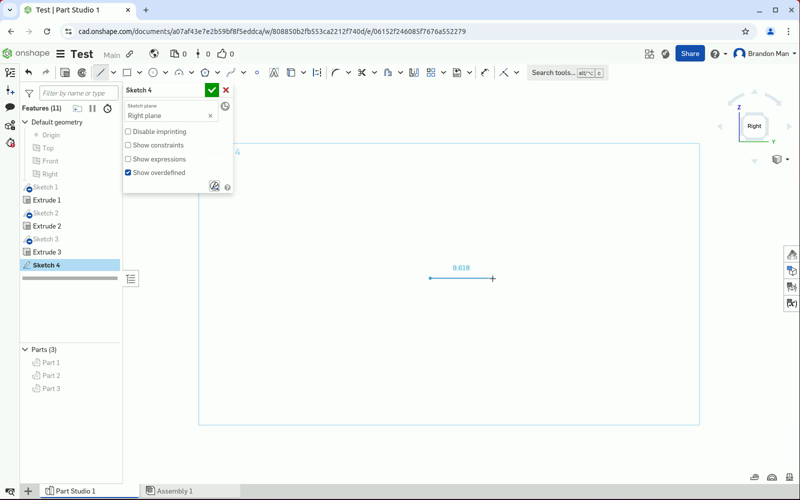
key_down(shift)
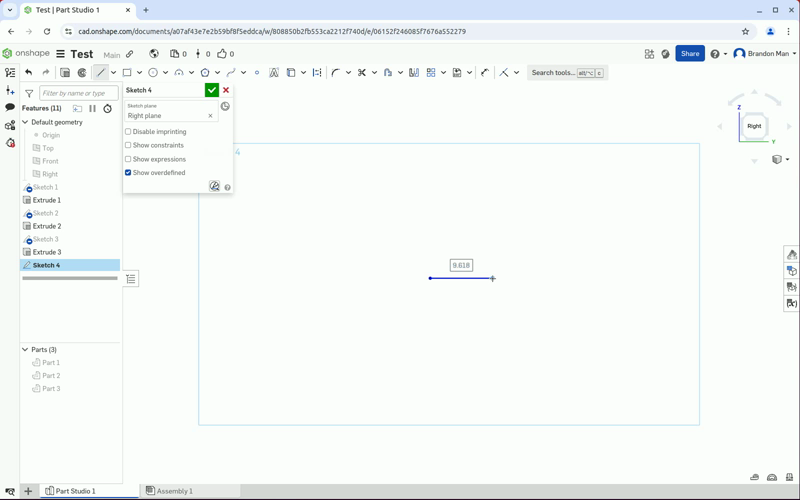
mouse_move(522, 278)
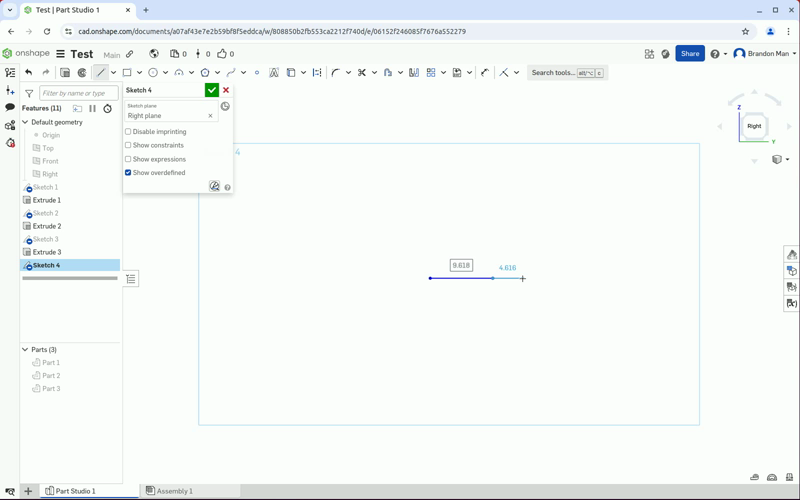
mouse_move(492, 274)
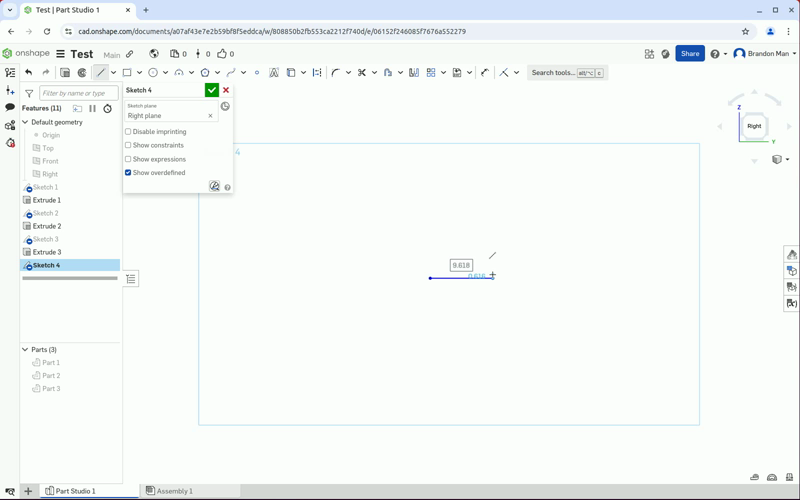
scroll(6)
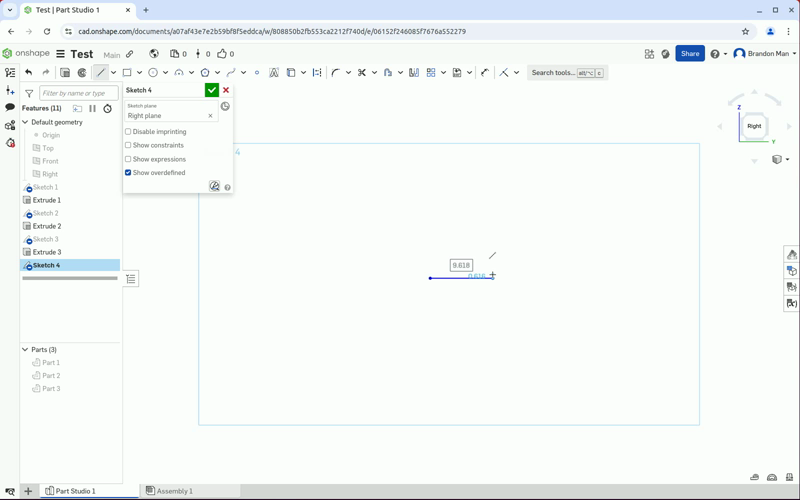
scroll(6)
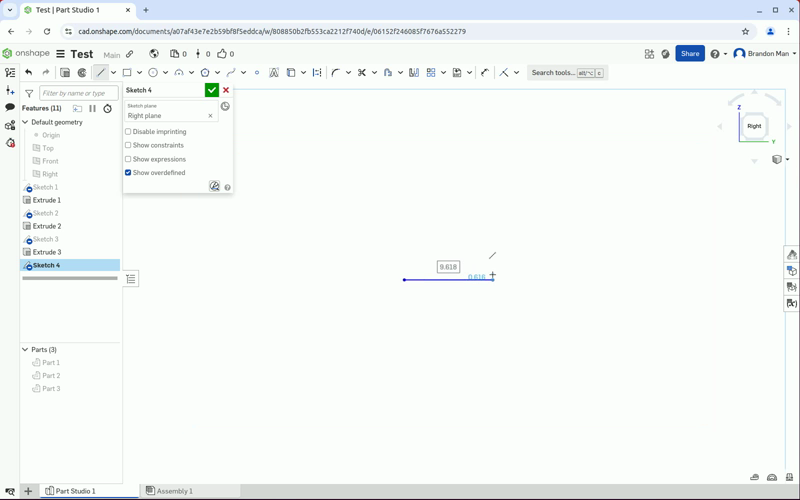
scroll(6)
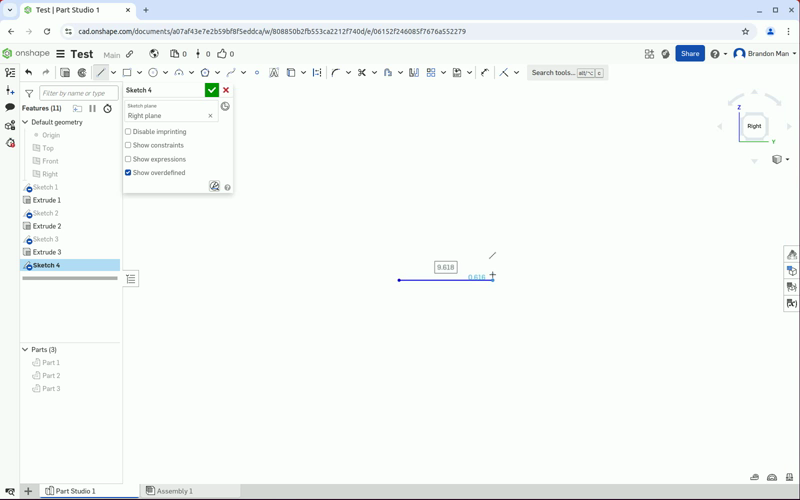
scroll(6)
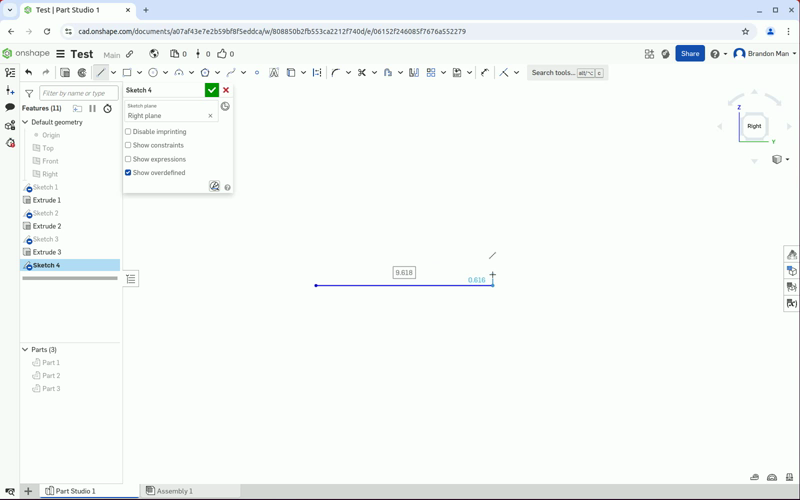
scroll(6)
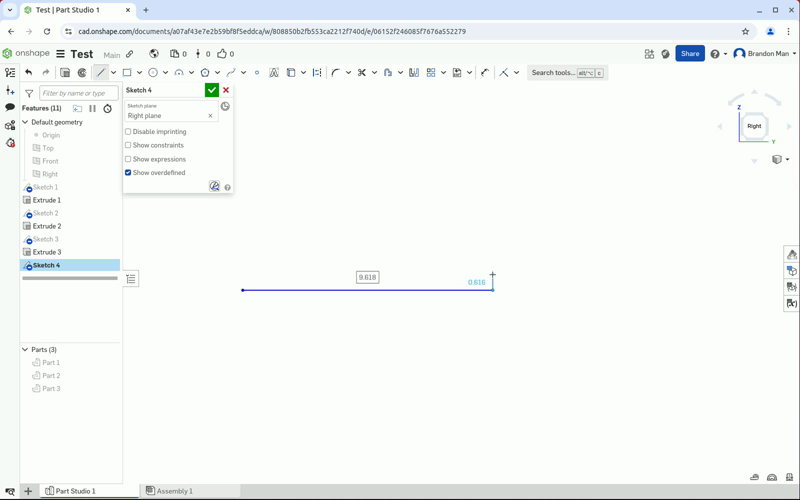
scroll(6)
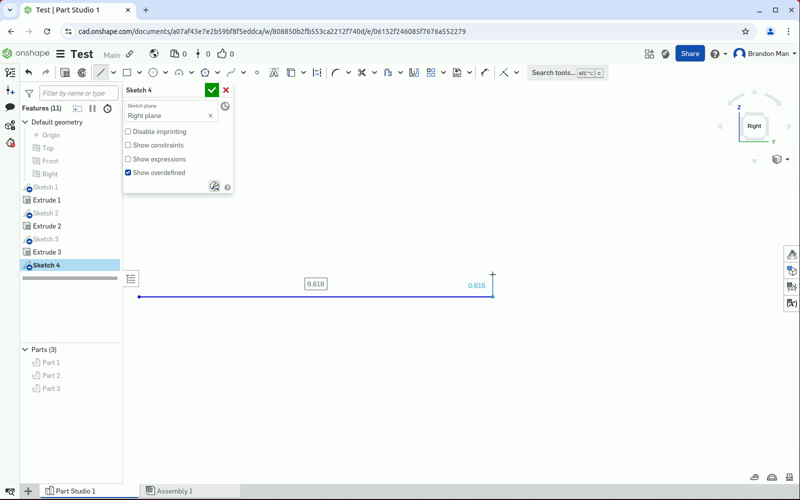
scroll(6)
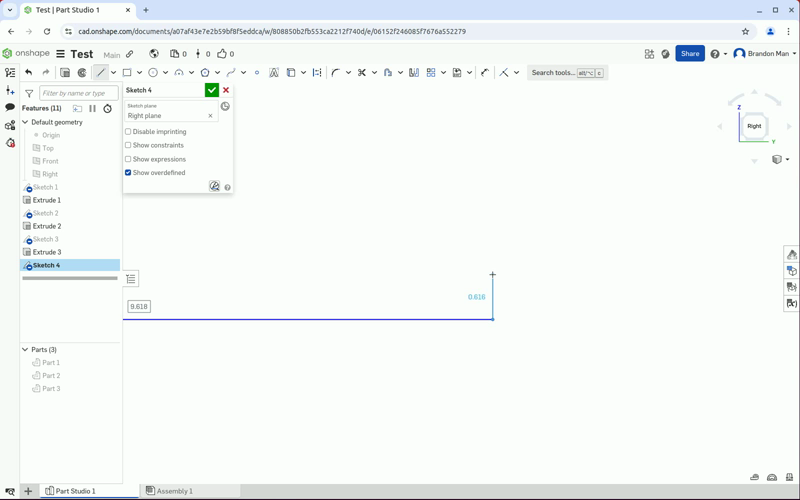
click(492, 274)
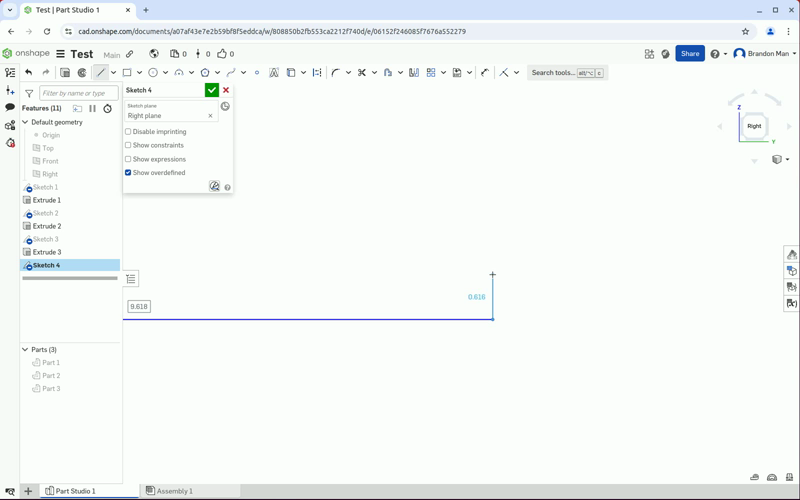
scroll(-6)
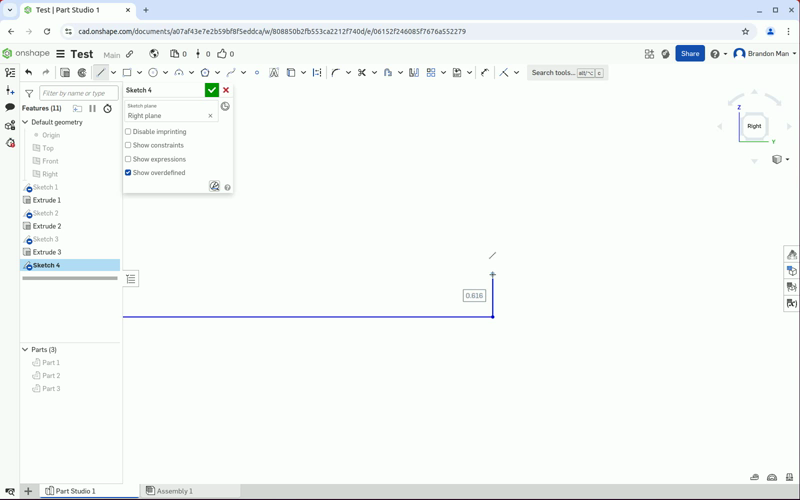
scroll(-6)
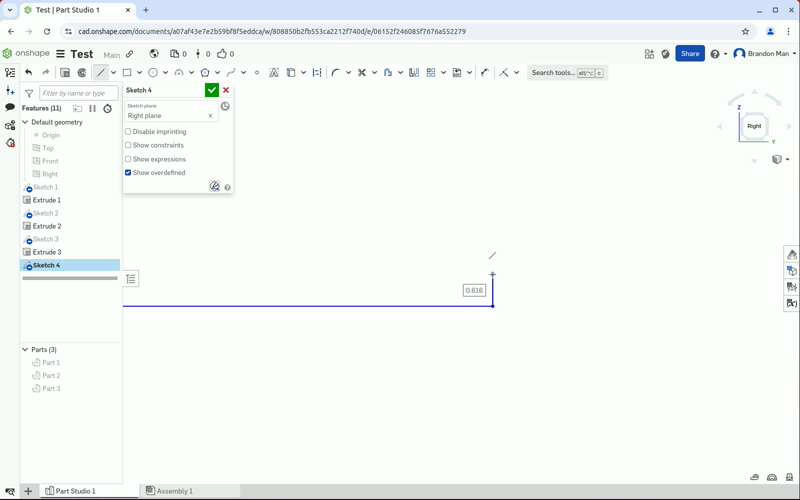
scroll(-6)
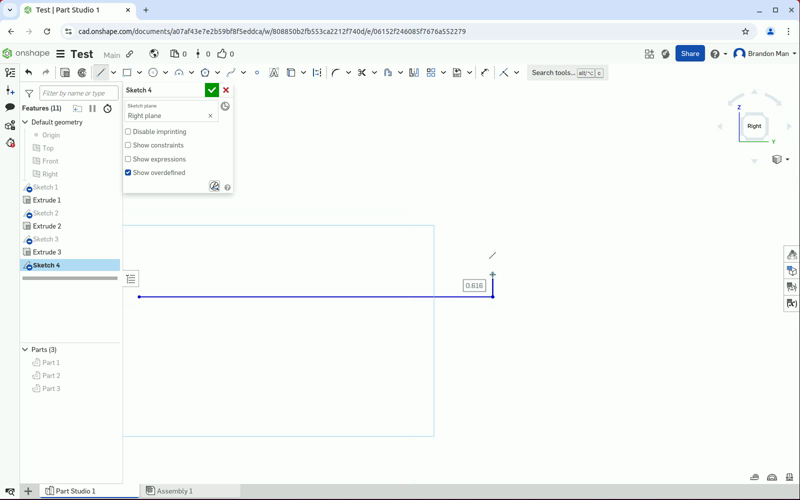
scroll(-6)
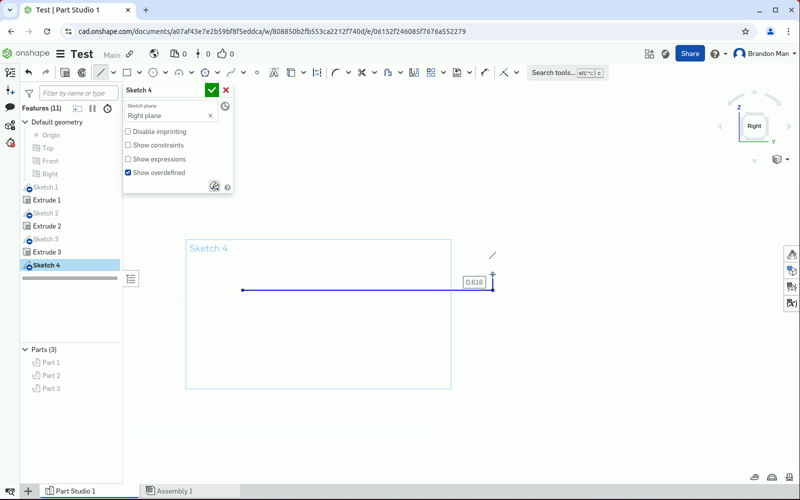
scroll(-6)
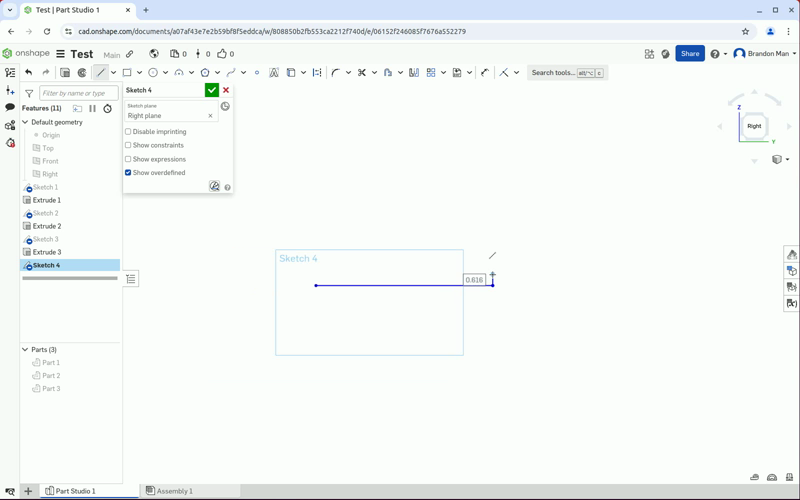
scroll(-6)
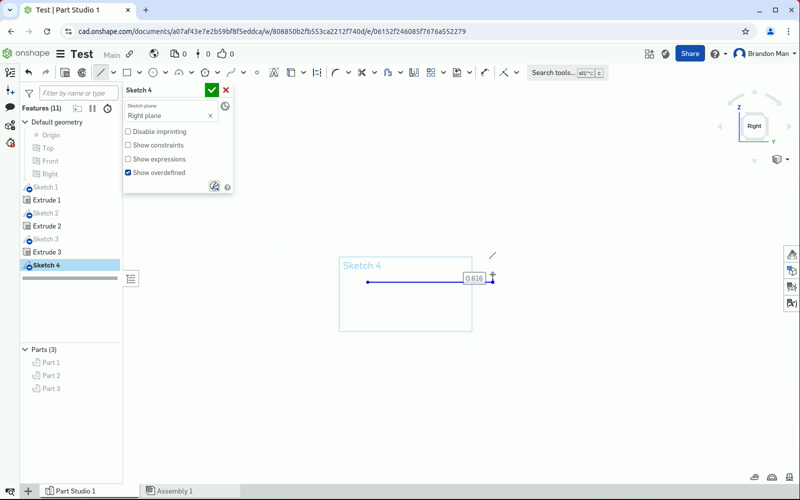
scroll(-6)
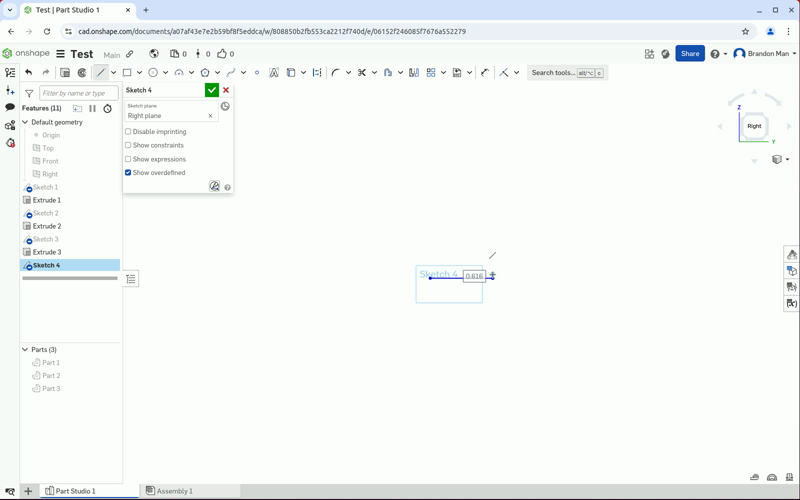
key_up(shift)
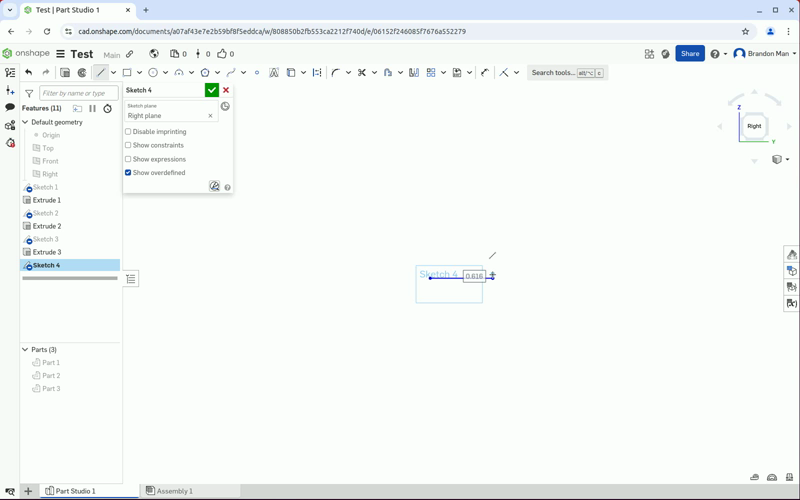
key_down(shift)
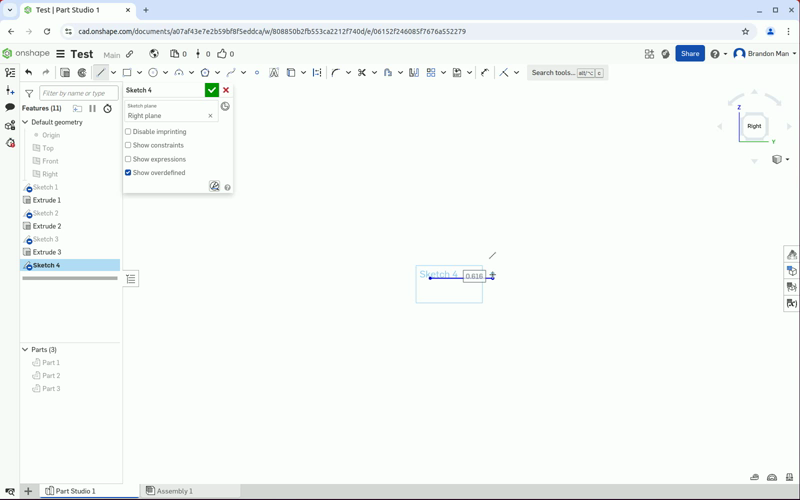
mouse_move(430, 274)
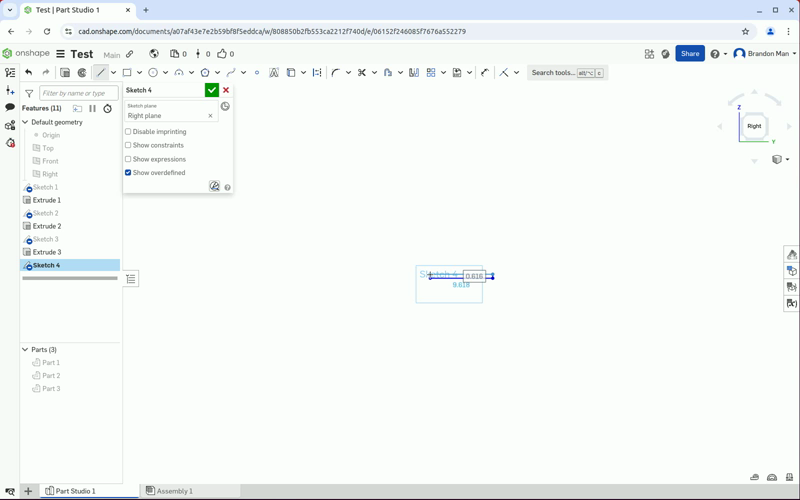
scroll(6)
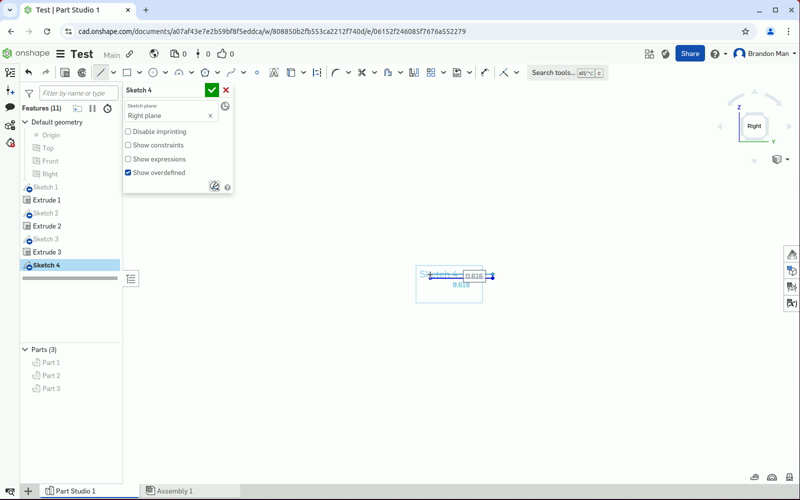
scroll(6)
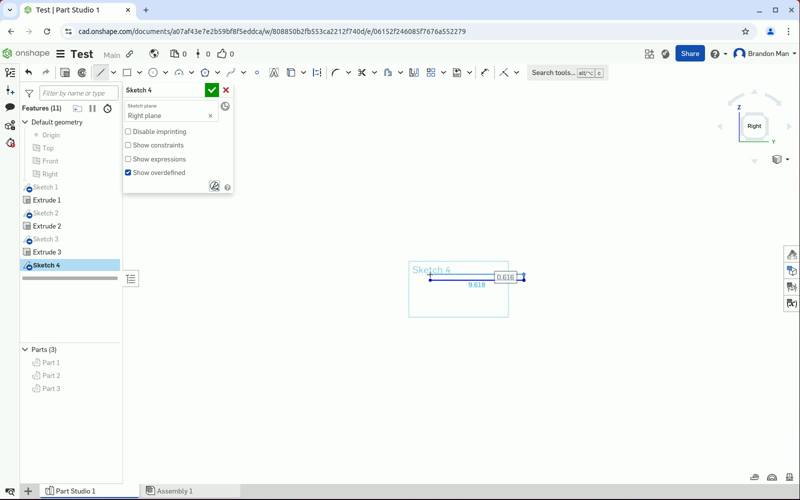
scroll(6)
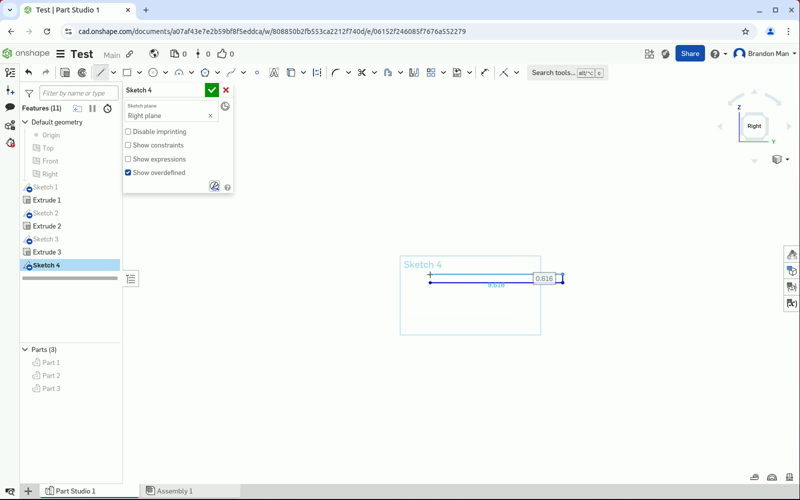
scroll(6)
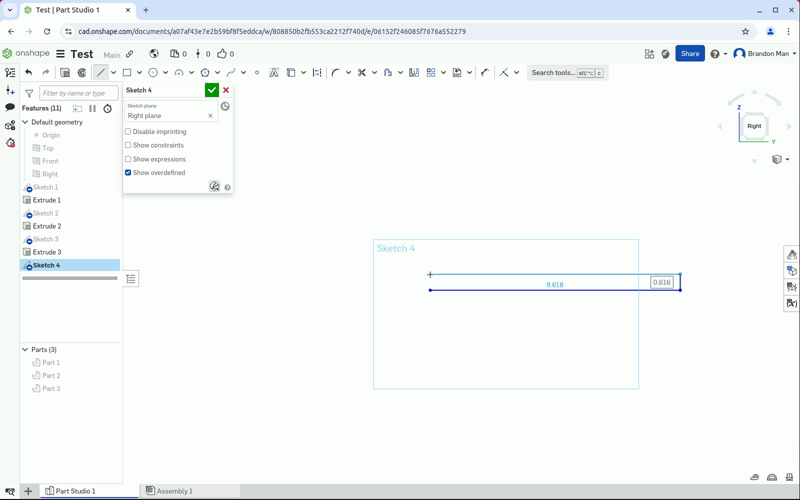
scroll(6)
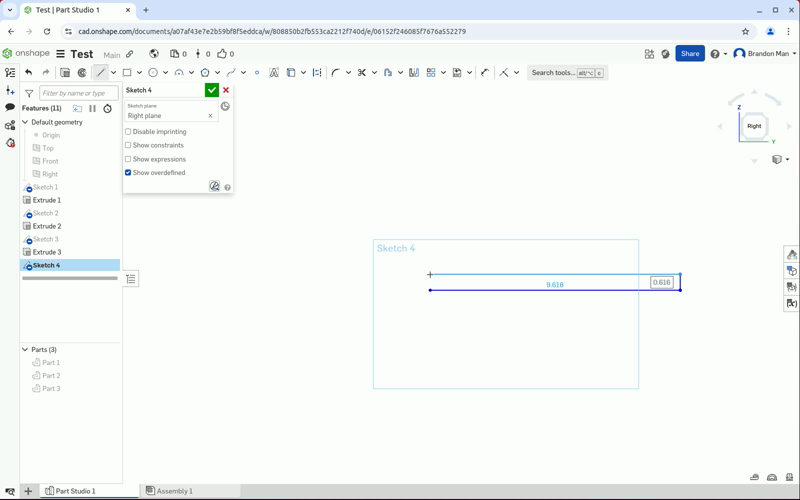
scroll(6)
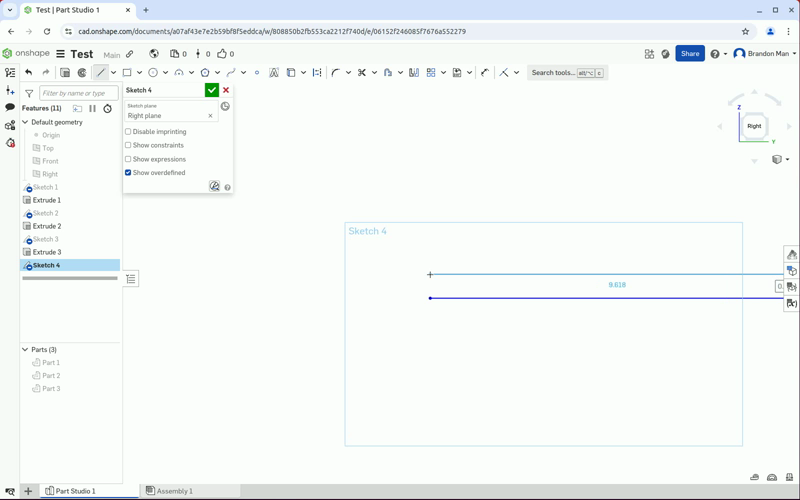
scroll(6)
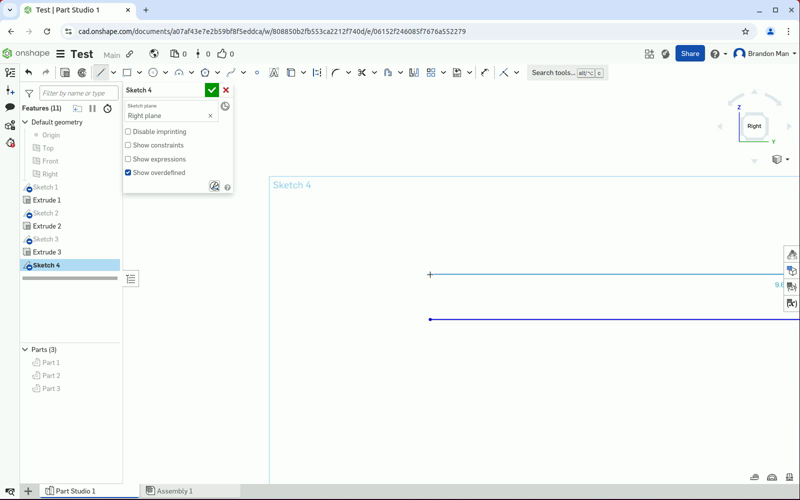
click(430, 274)
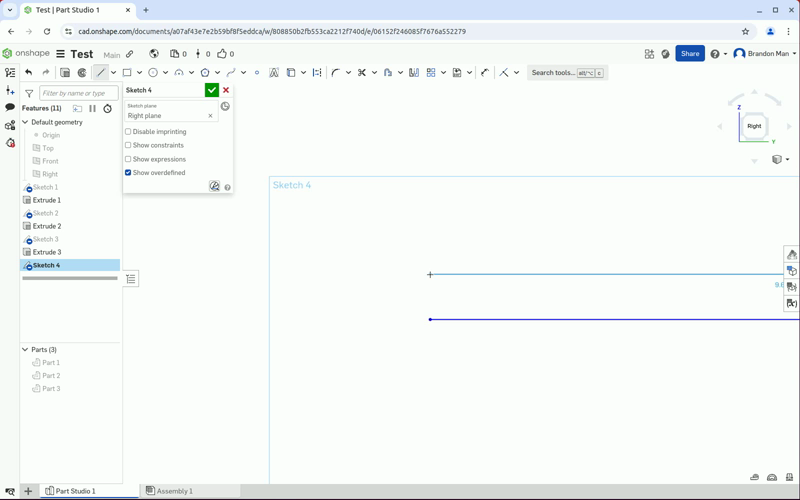
scroll(-6)
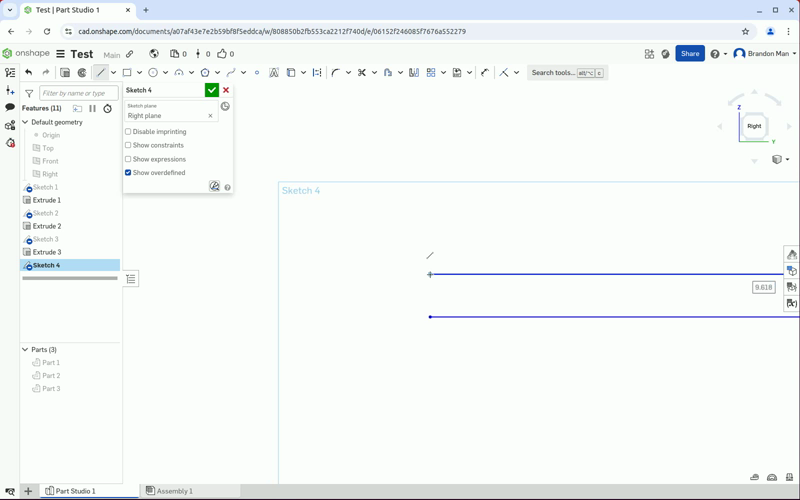
scroll(-6)
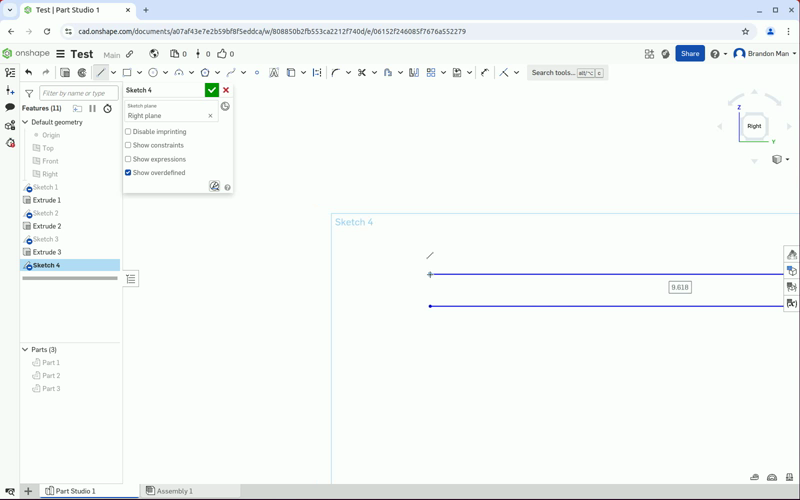
scroll(-6)
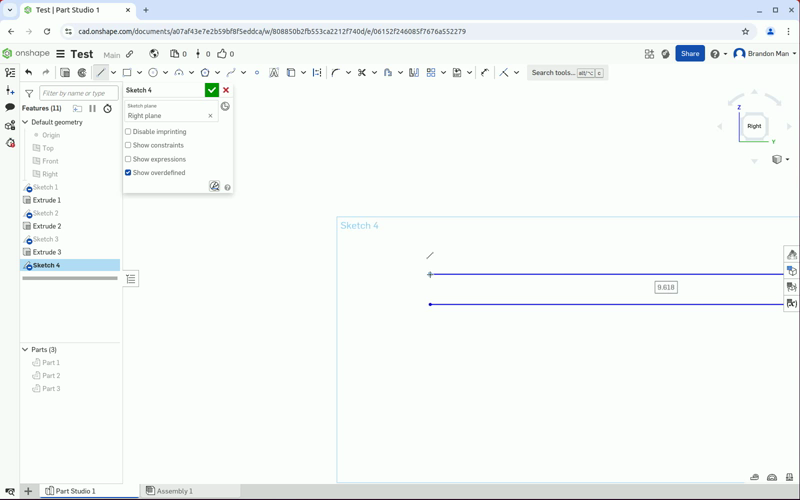
scroll(-6)
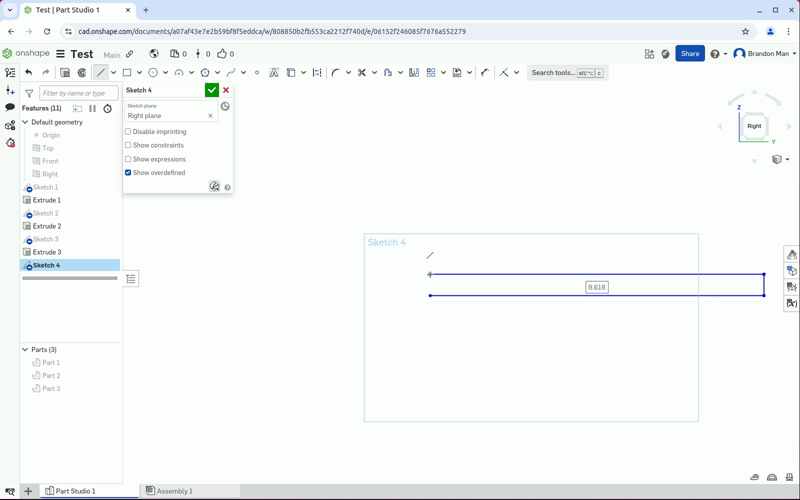
scroll(-6)
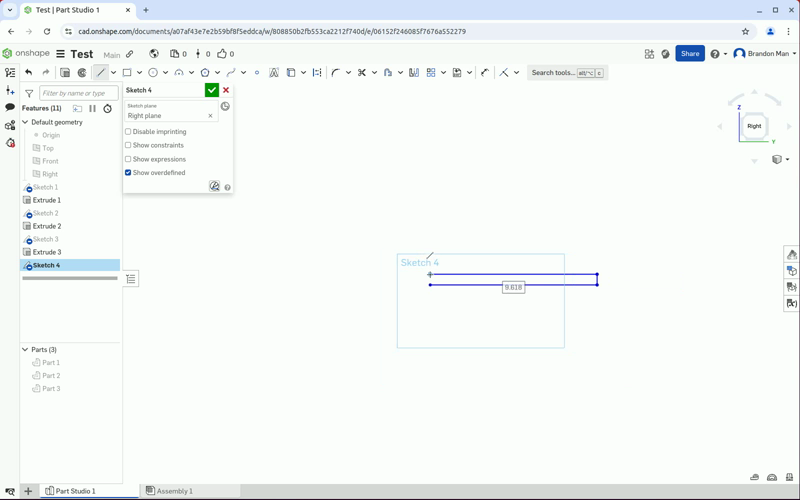
scroll(-6)
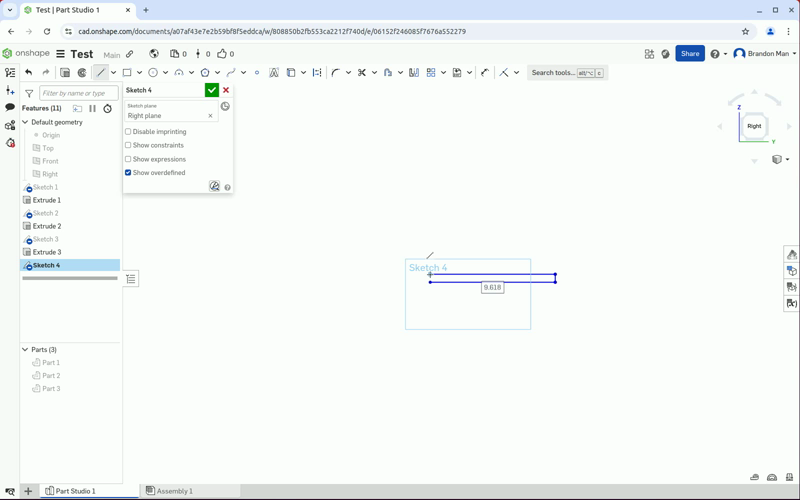
scroll(-6)
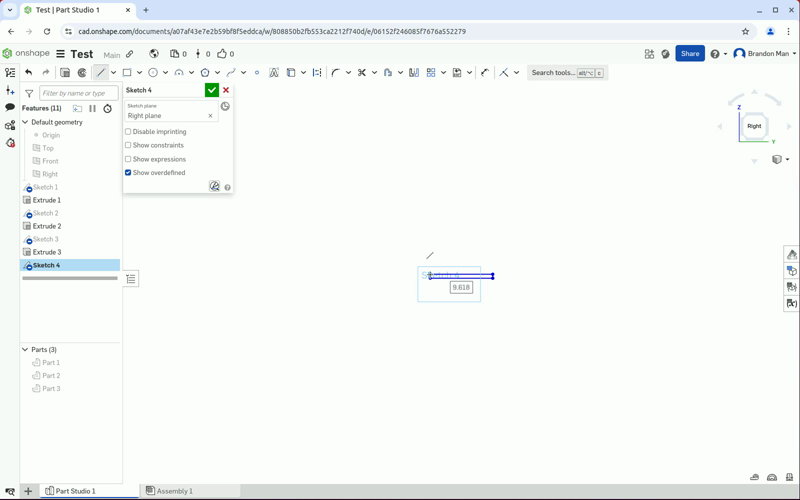
key_up(shift)
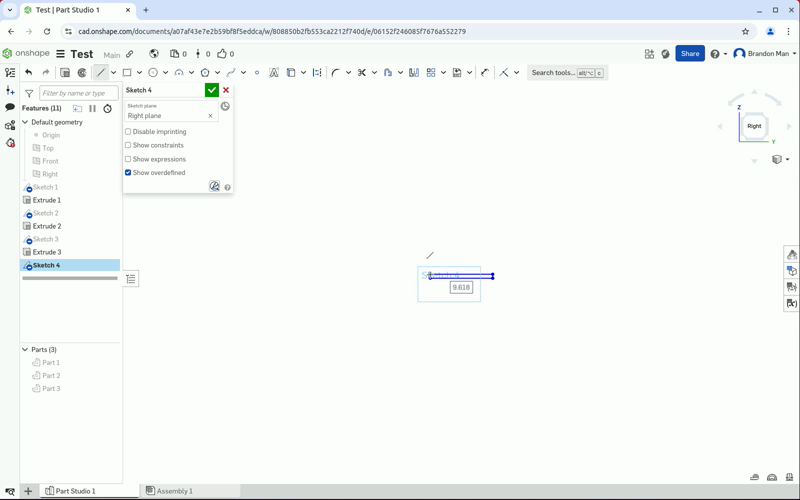
mouse_move(460, 274)
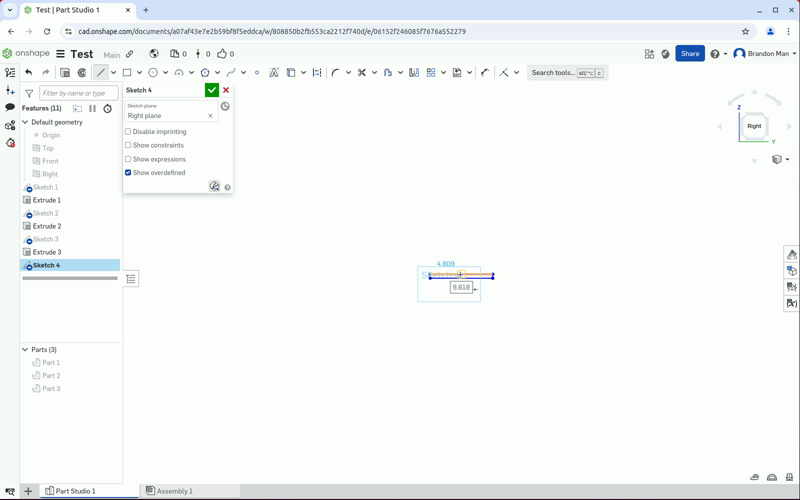
key_down(shift)
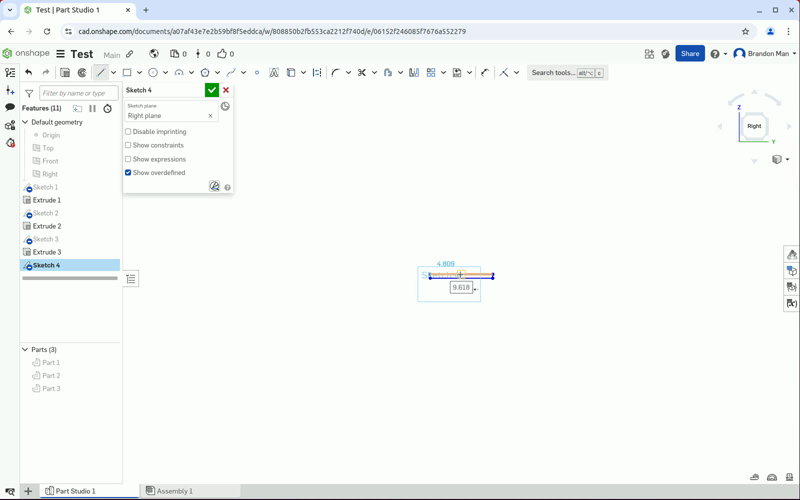
mouse_move(430, 278)
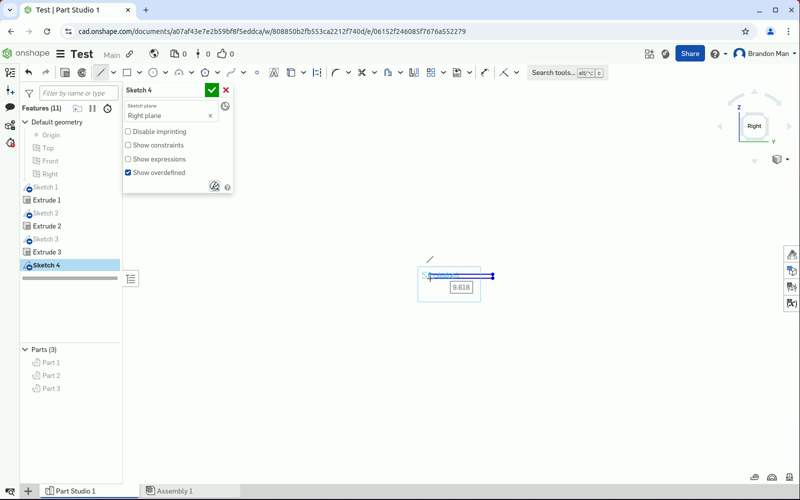
scroll(6)
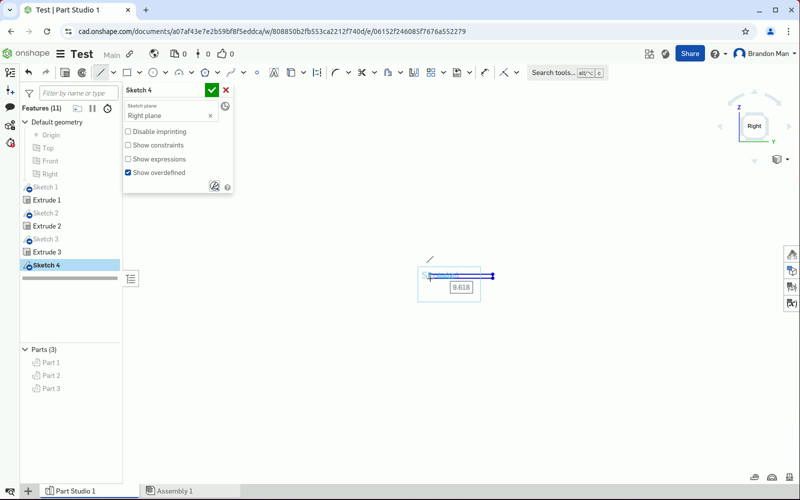
scroll(6)
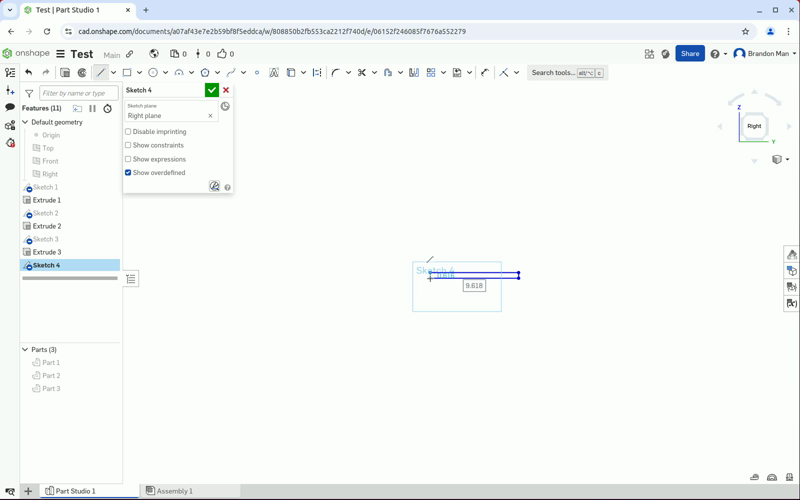
scroll(6)
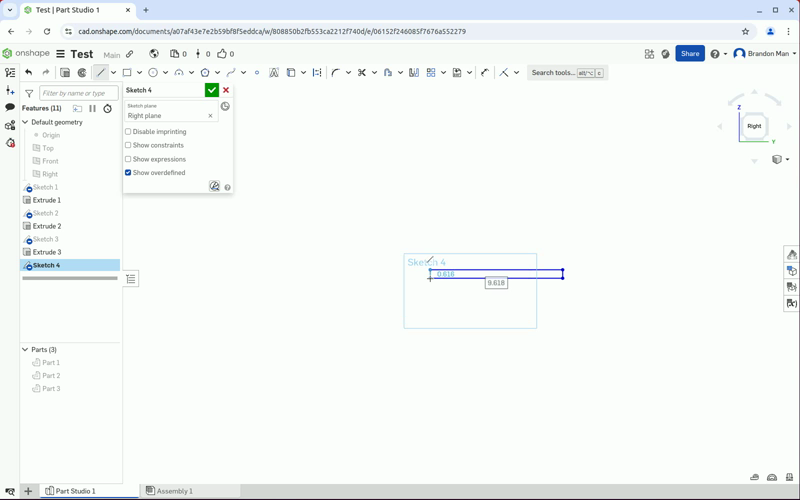
scroll(6)
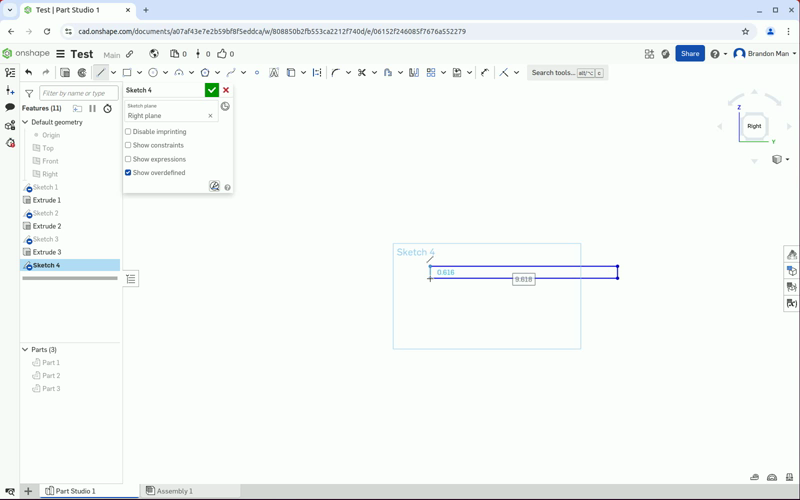
scroll(6)
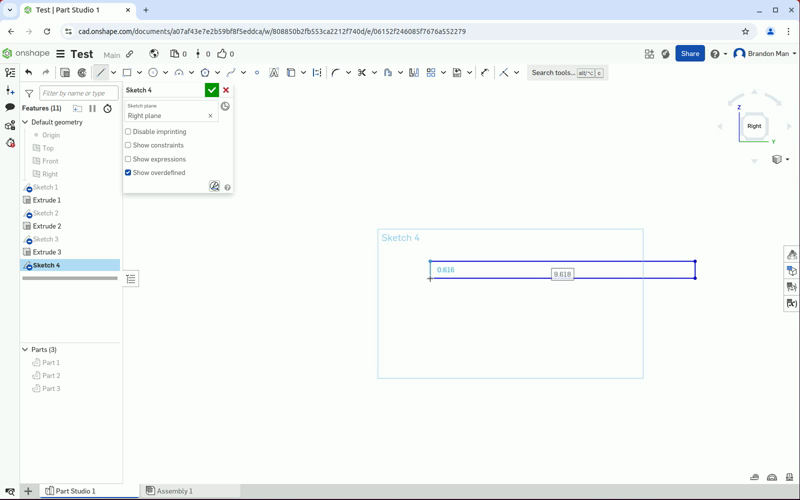
scroll(6)
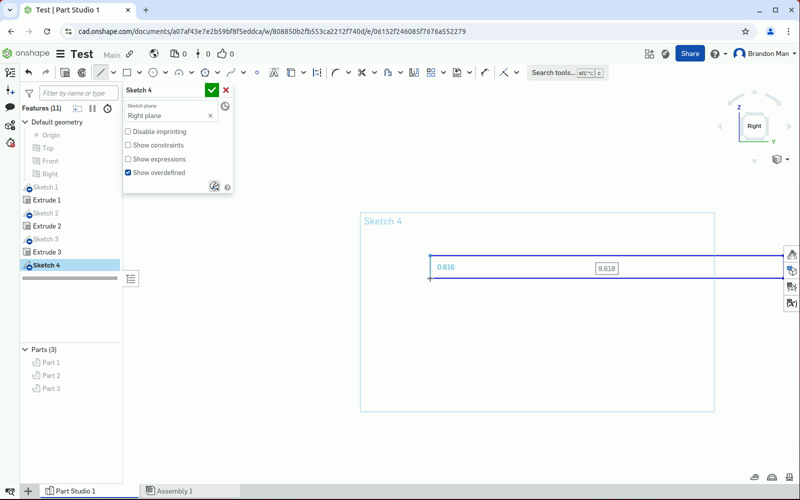
scroll(6)
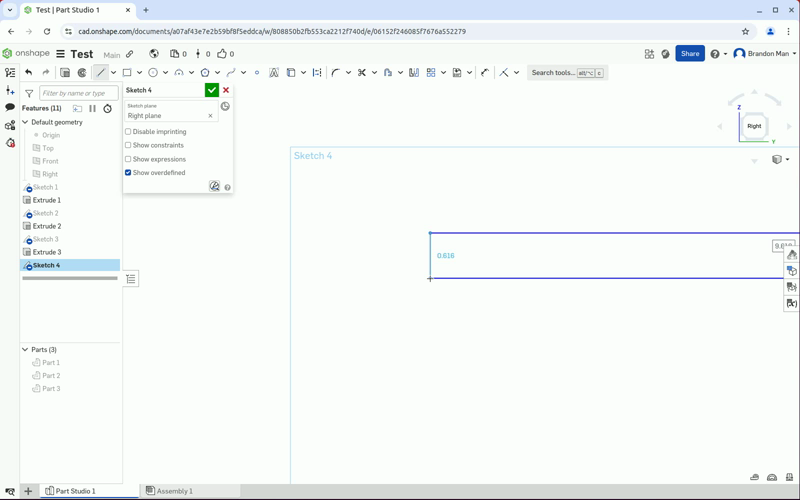
key_up(shift)
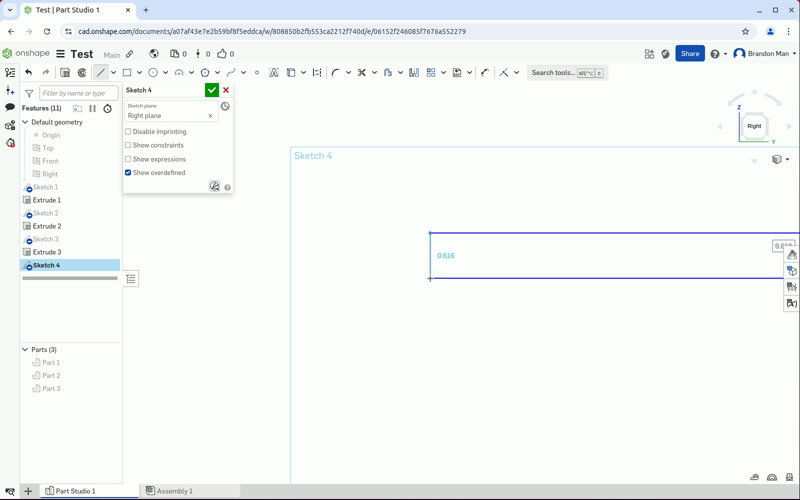
click(430, 278)
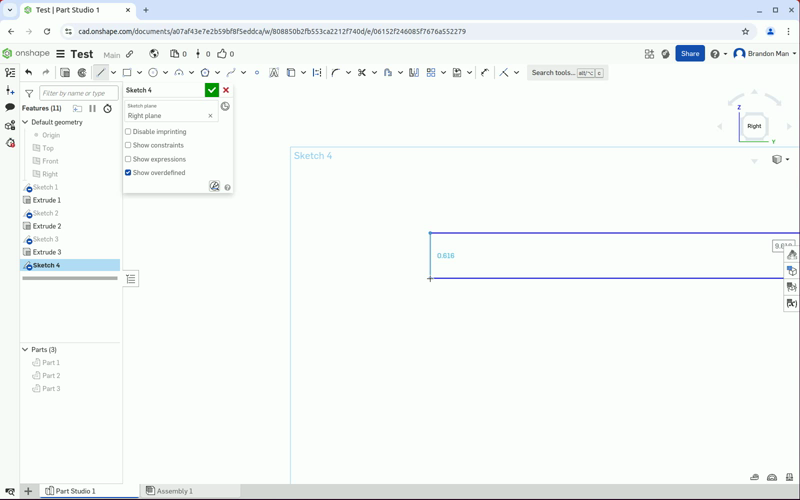
scroll(-6)
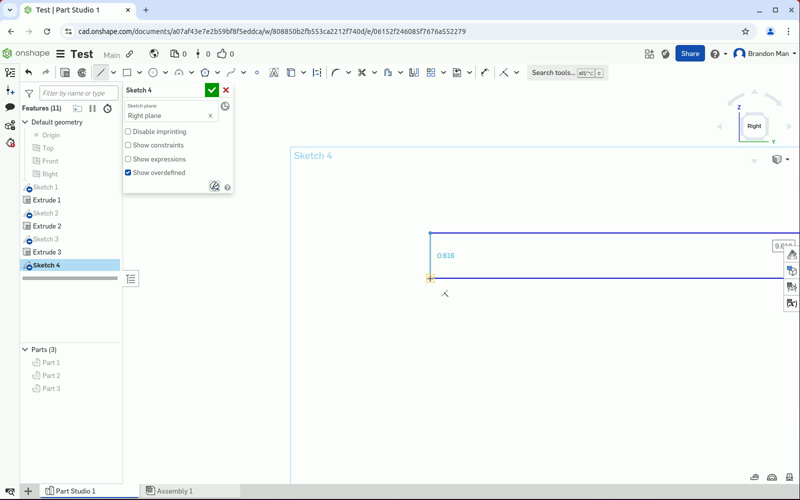
scroll(-6)
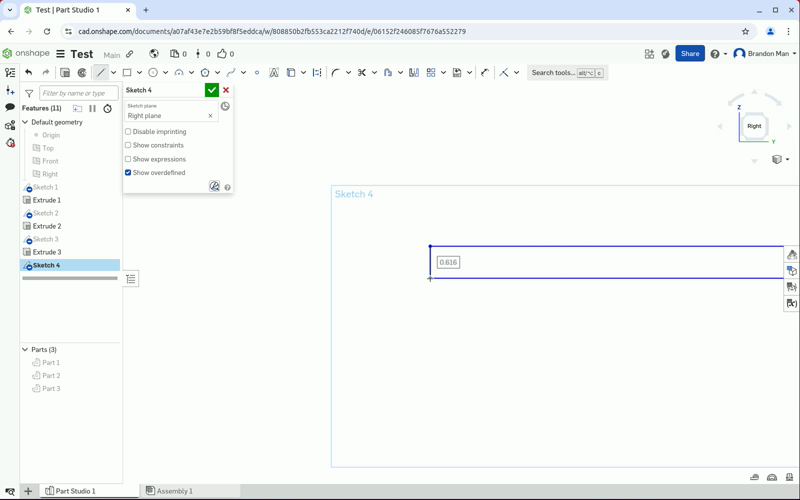
scroll(-6)
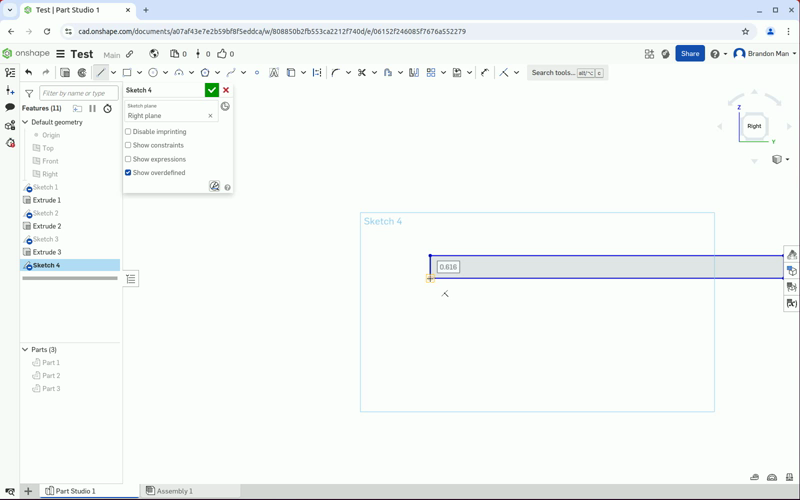
scroll(-6)
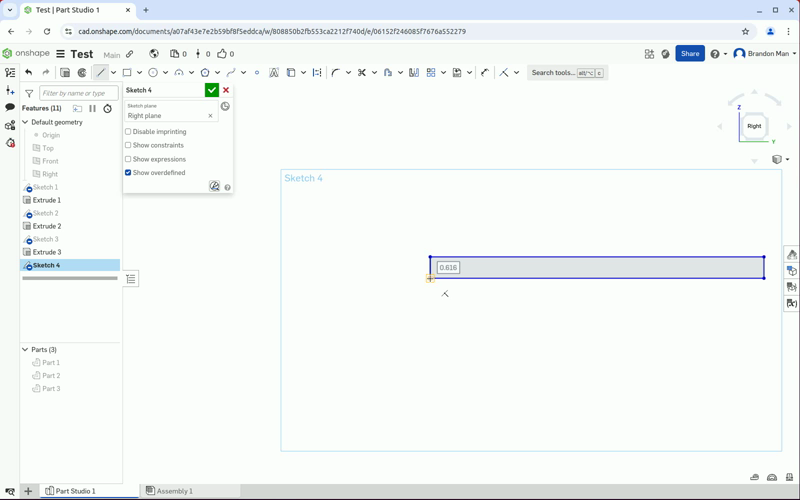
scroll(-6)
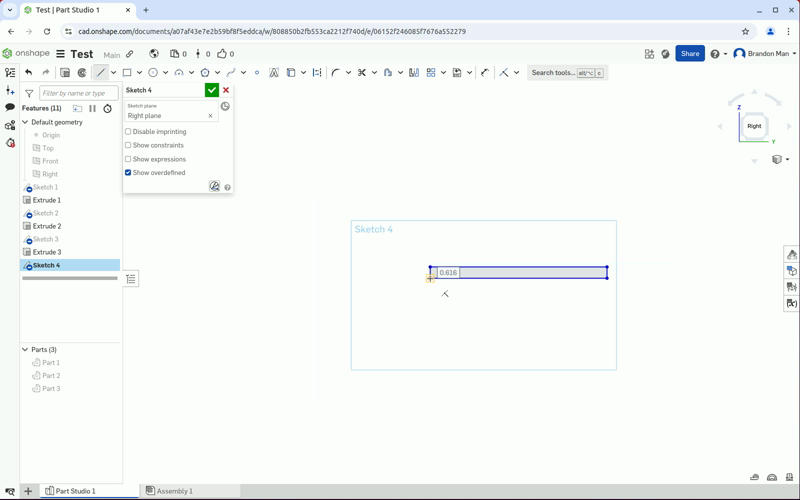
scroll(-6)
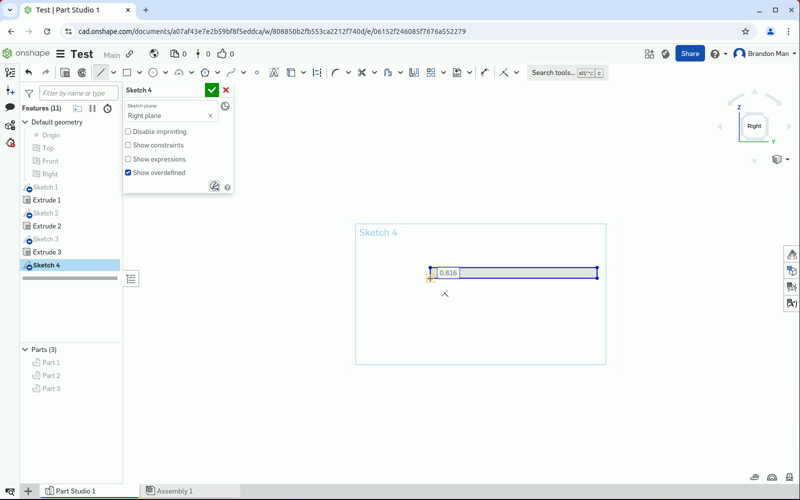
scroll(-6)
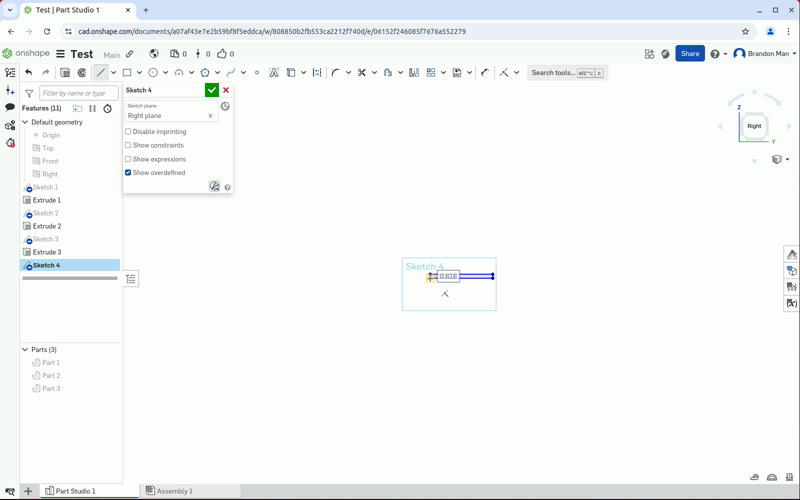
key(esc)
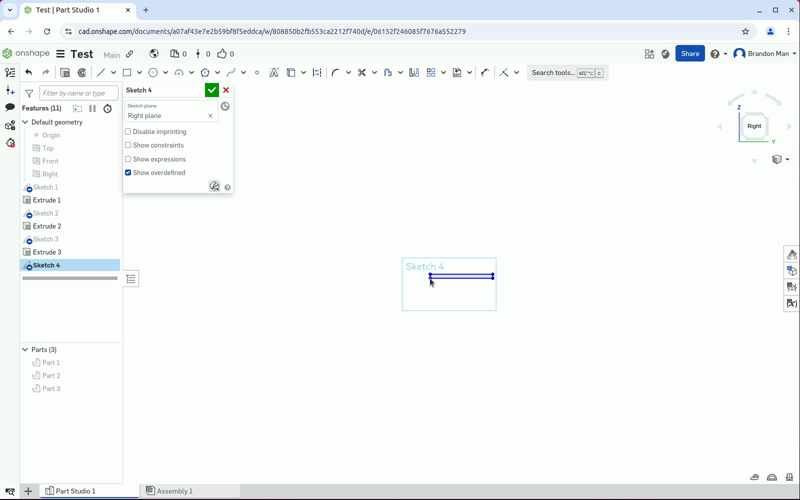
mouse_move(432, 274)
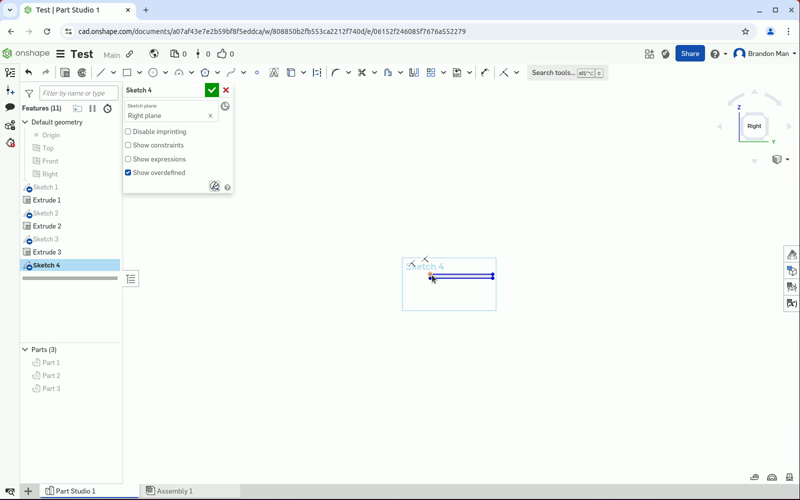
scroll(6)
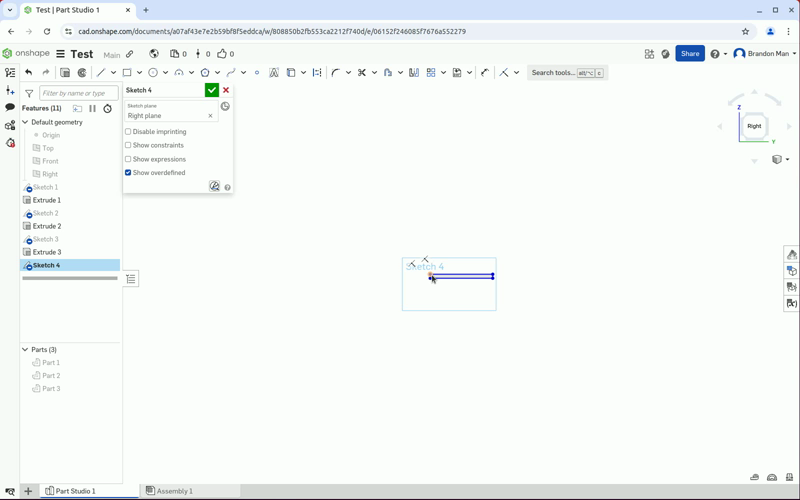
scroll(6)
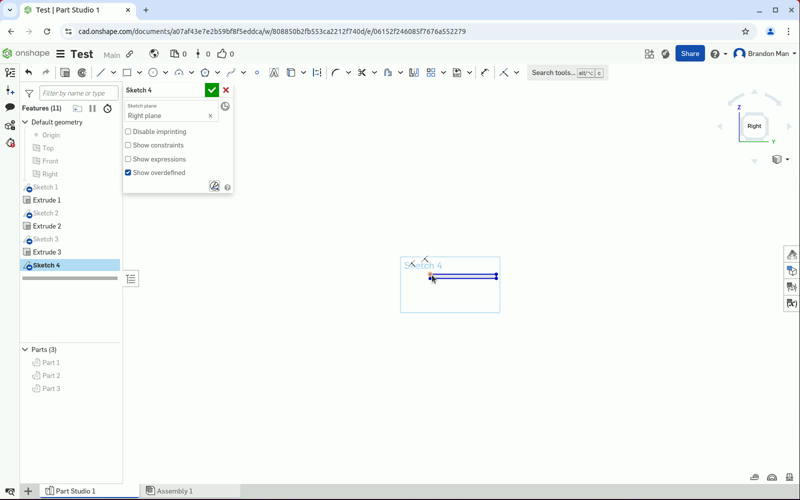
scroll(6)
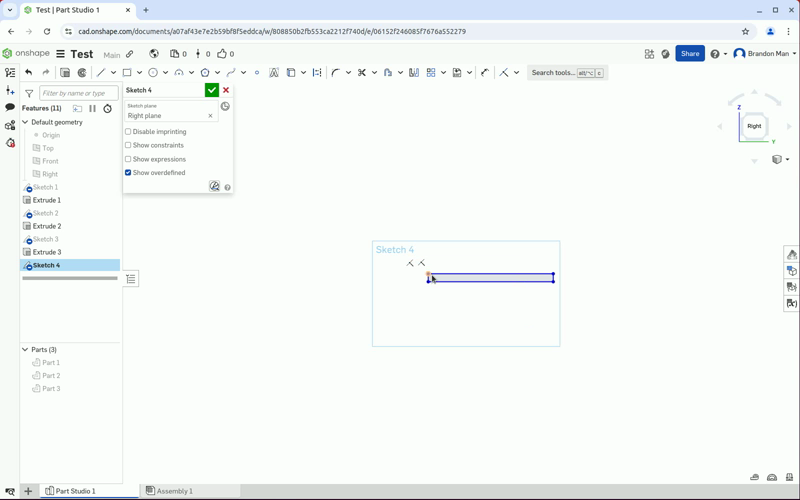
scroll(6)
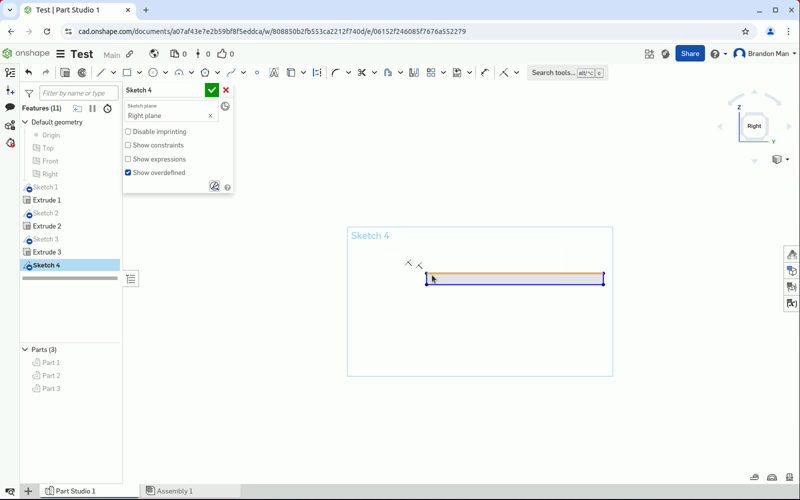
scroll(6)
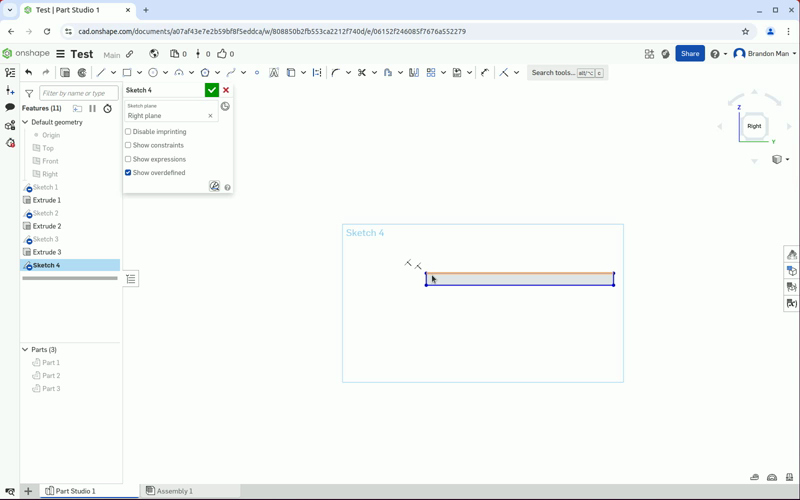
scroll(6)
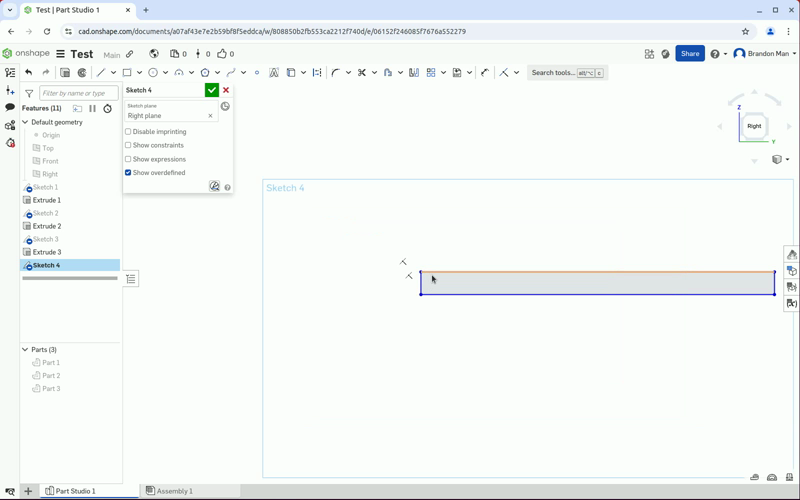
scroll(6)
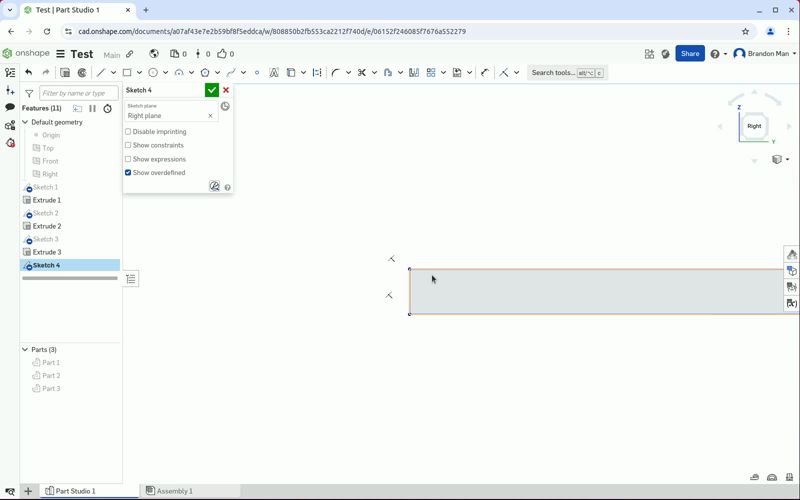
click(432, 274)
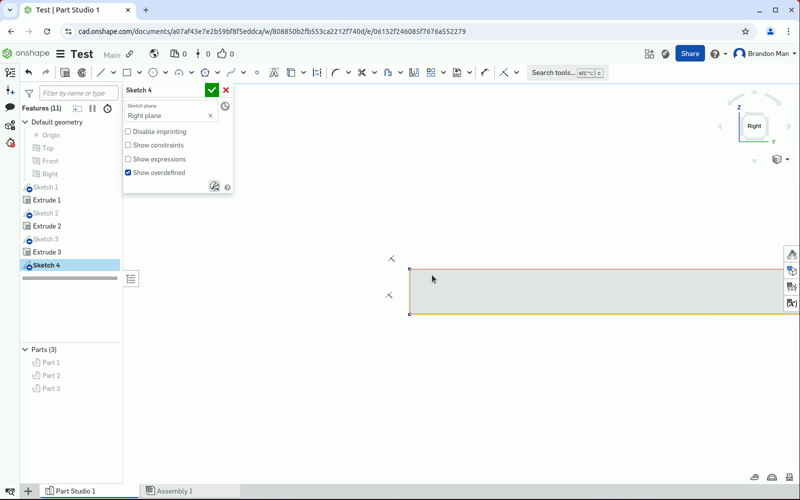
scroll(-6)
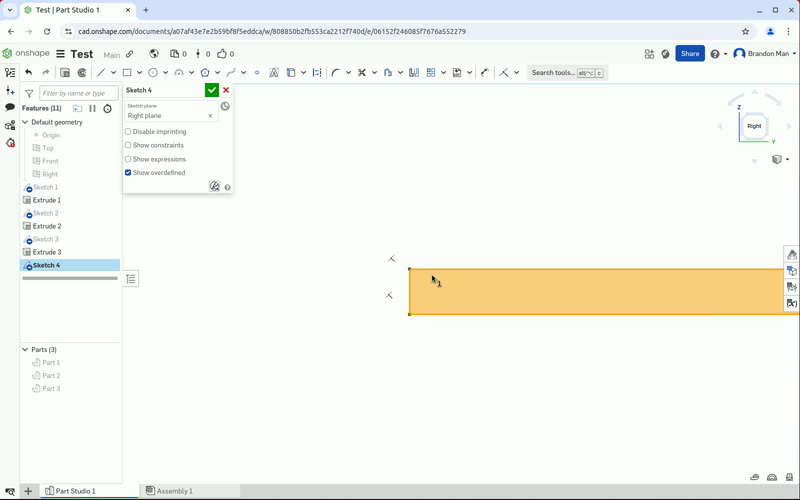
scroll(-6)
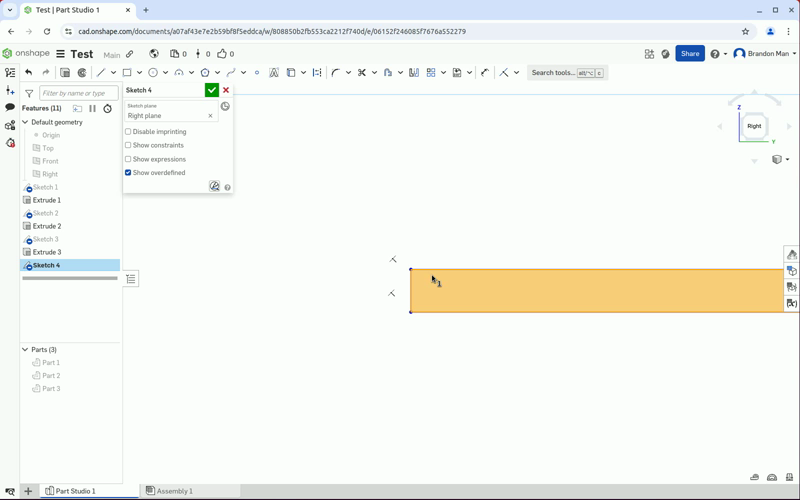
scroll(-6)
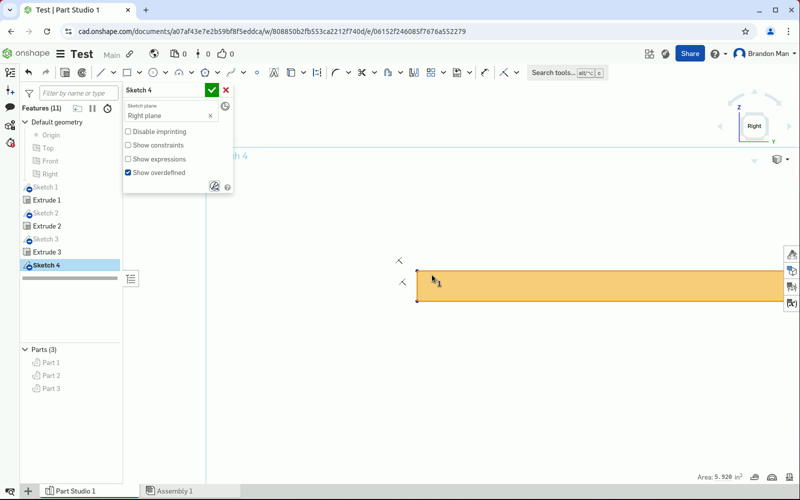
scroll(-6)
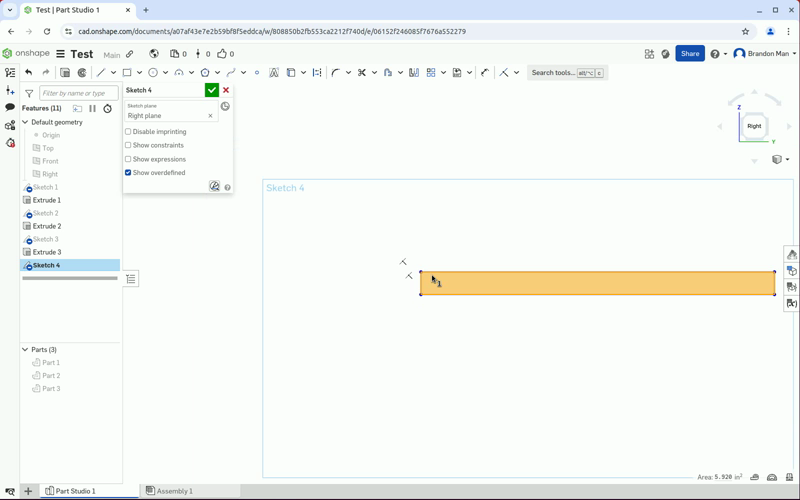
scroll(-6)
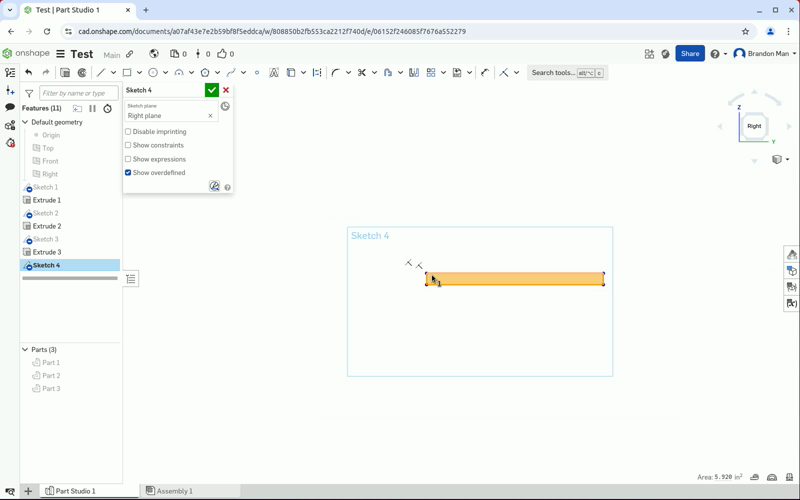
scroll(-6)
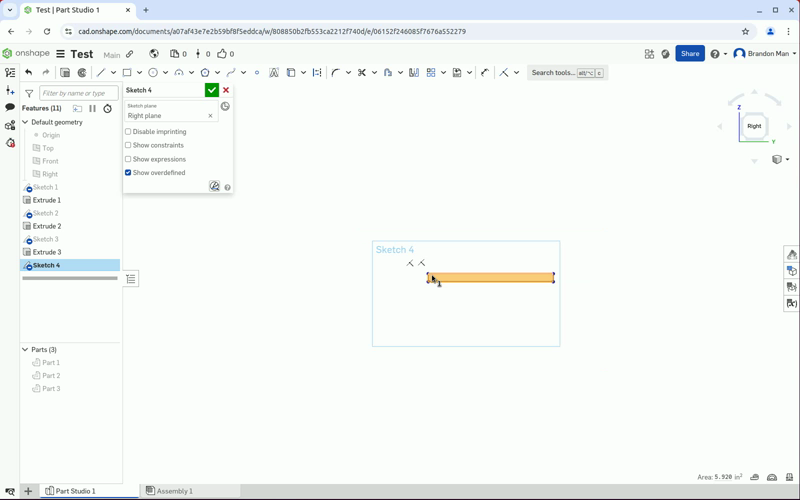
scroll(-6)
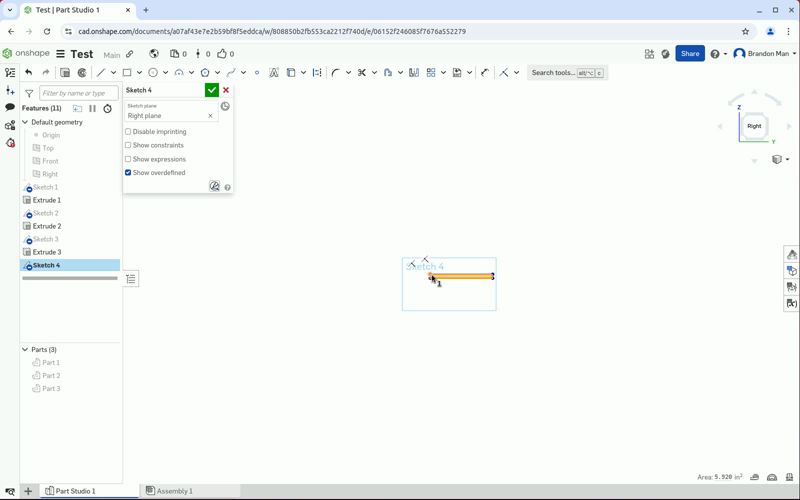
mouse_move(73, 352)
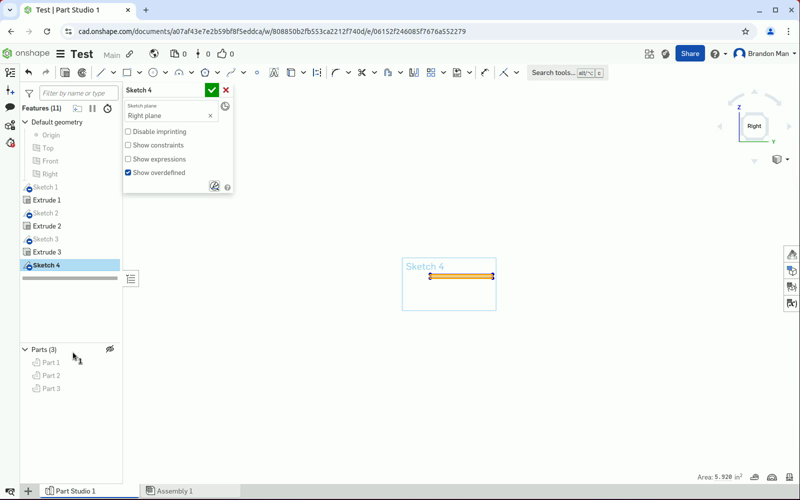
key(shift+y)
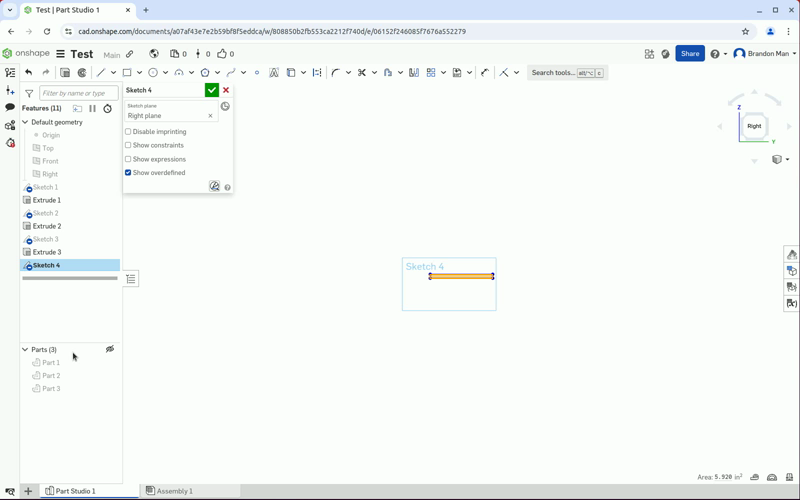
key(shift+e)
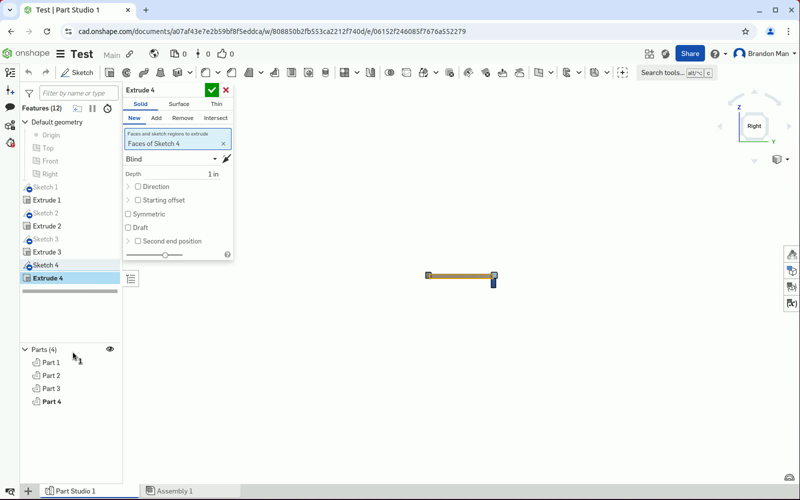
mouse_move(143, 106)
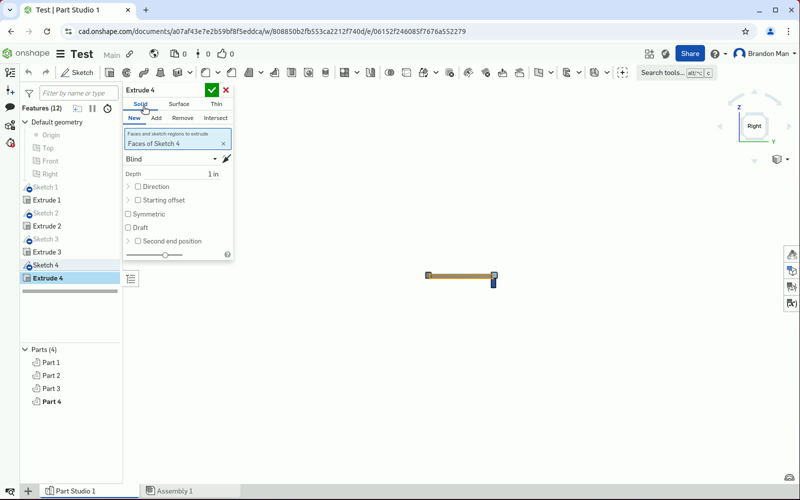
click(143, 106)
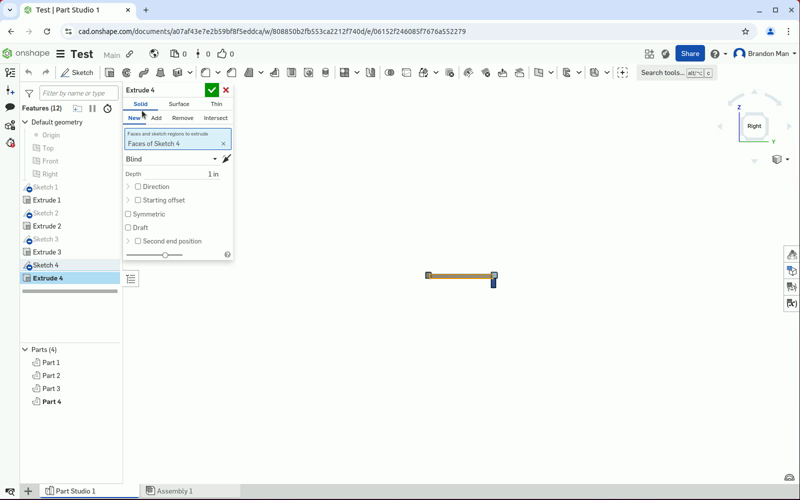
mouse_move(137, 120)
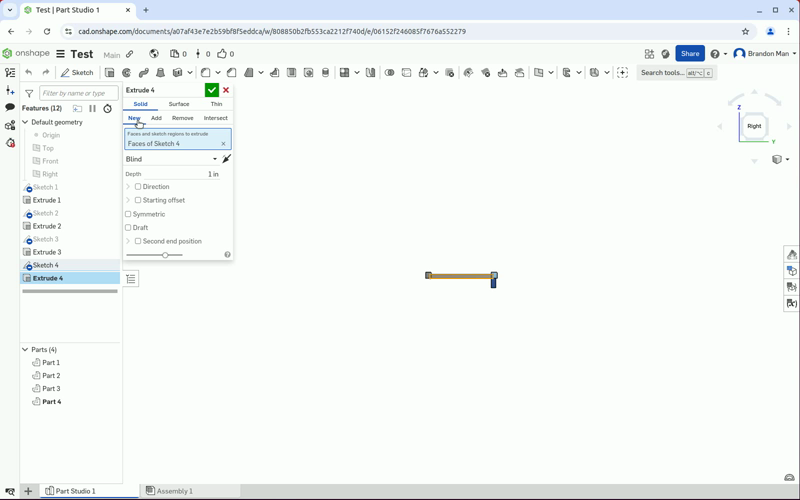
click(137, 120)
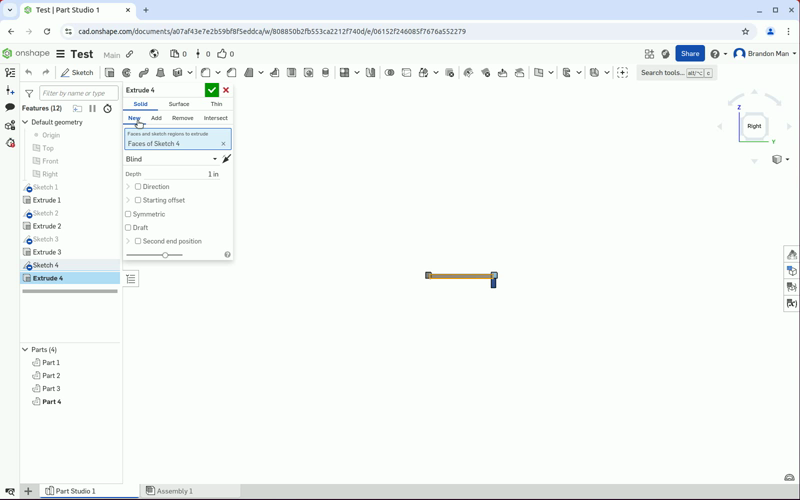
key(tab, 4)
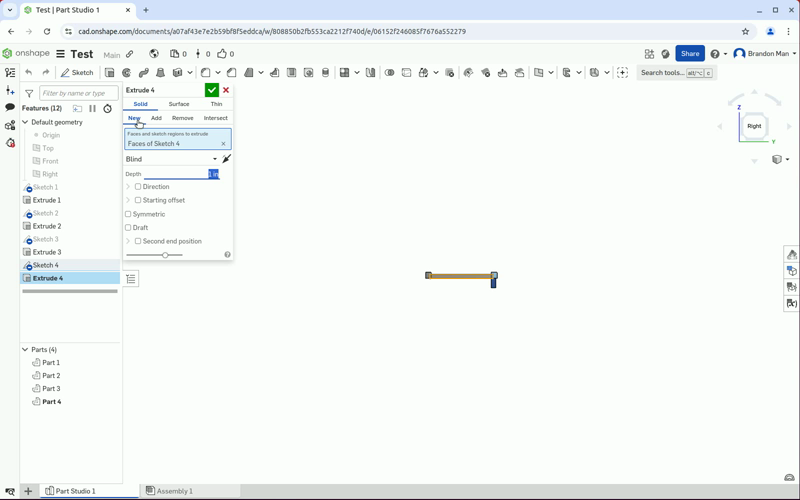
text(23.108)
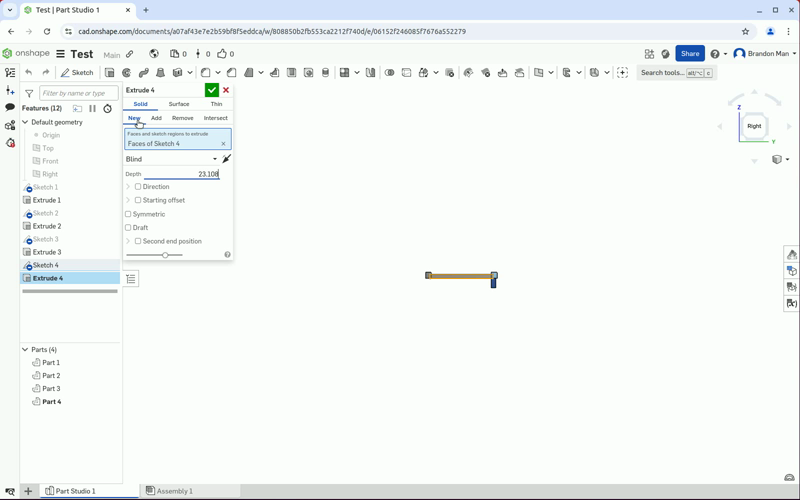
key(enter)
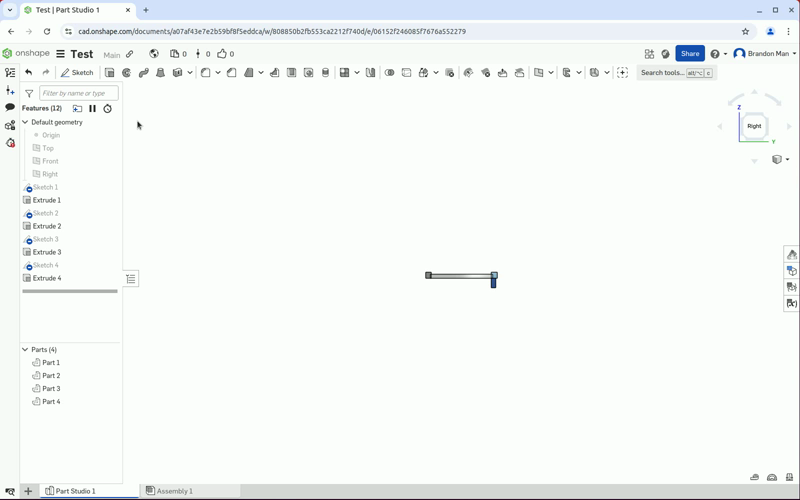
key(shift+h)
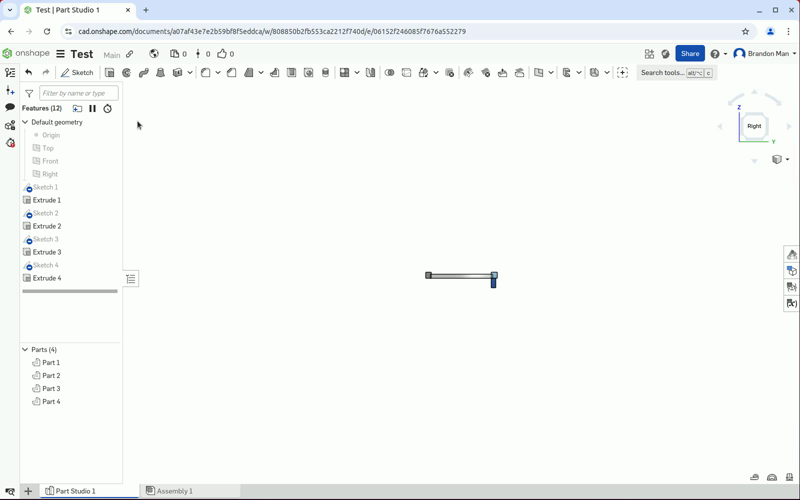
key(shift+h)
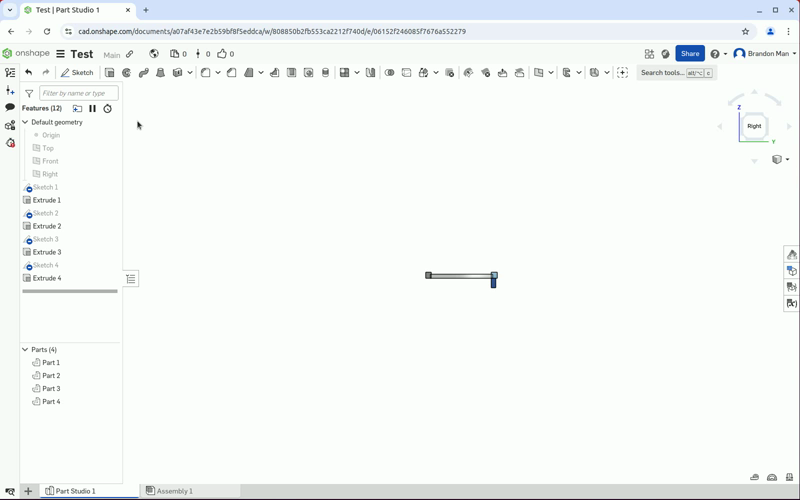
mouse_move(73, 189)
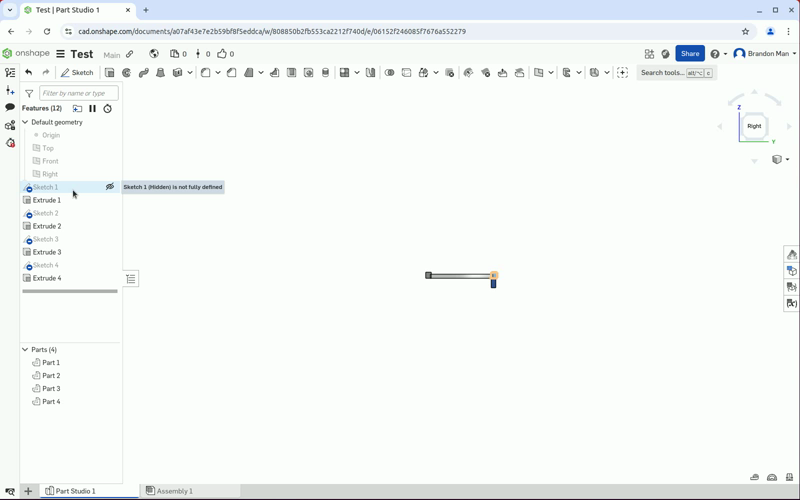
click(73, 189)
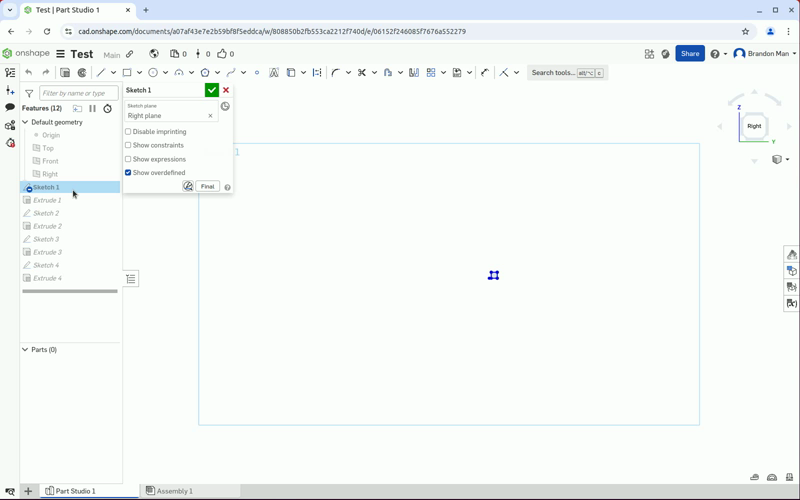
mouse_move(229, 92)
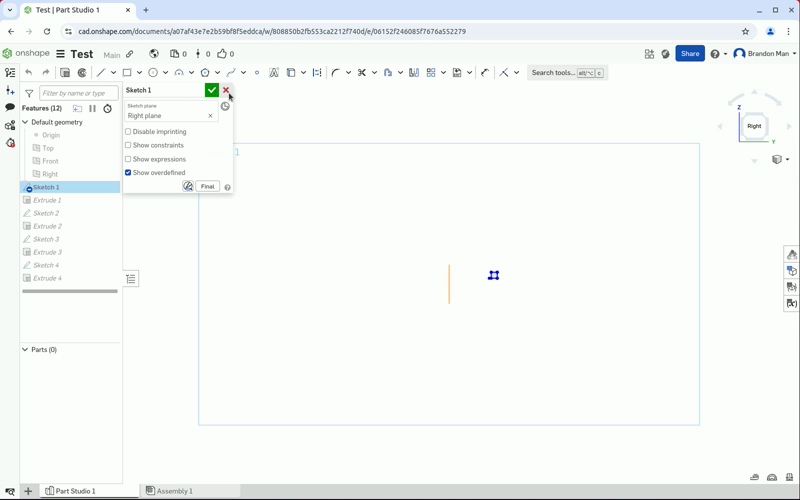
click(229, 92)
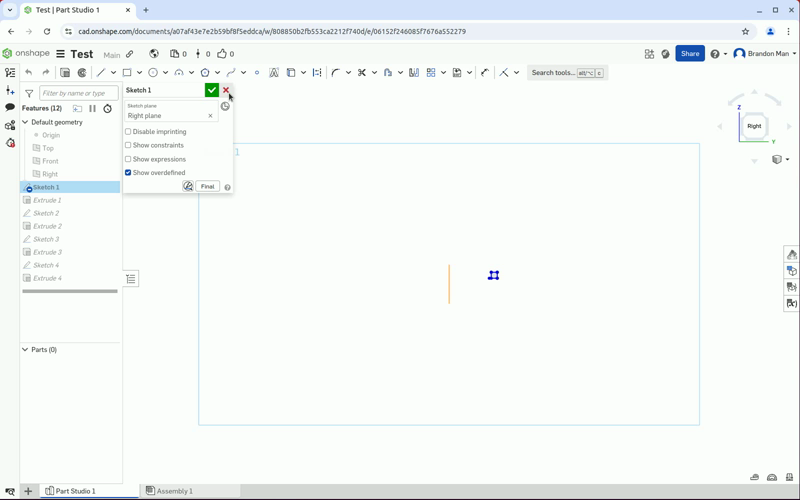
key(shift+s)
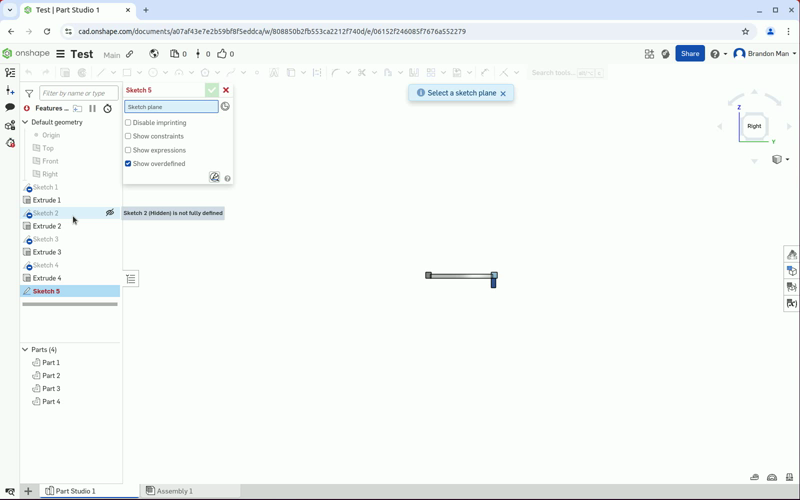
scroll(3)
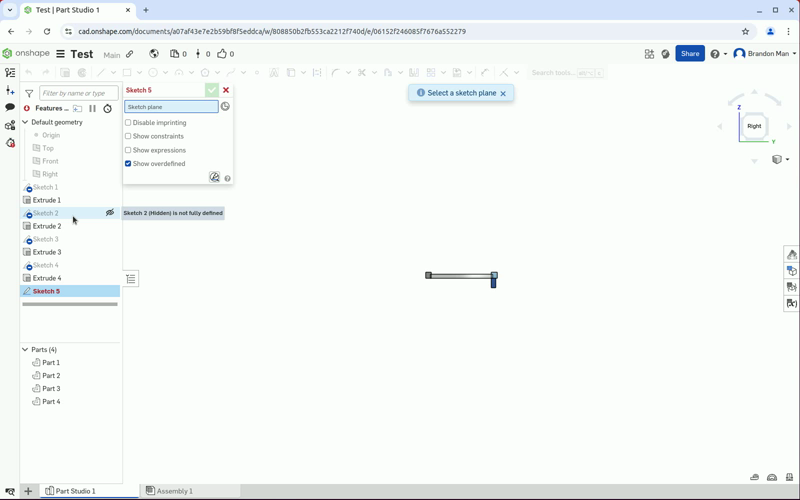
mouse_move(73, 176)
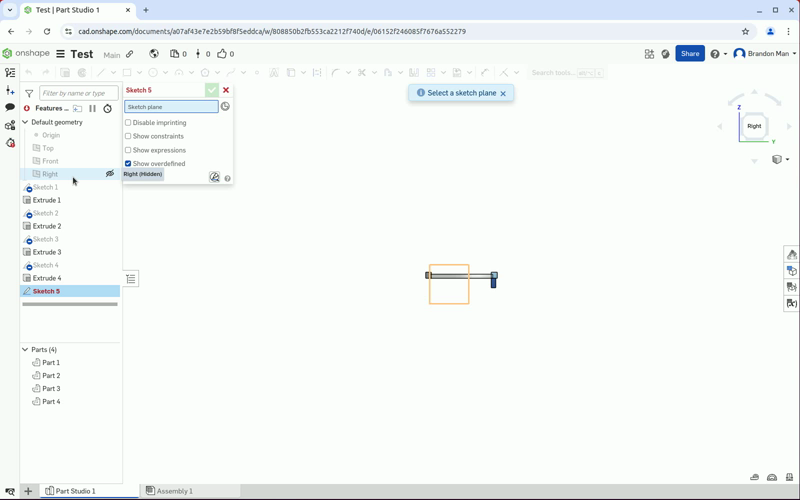
click(73, 176)
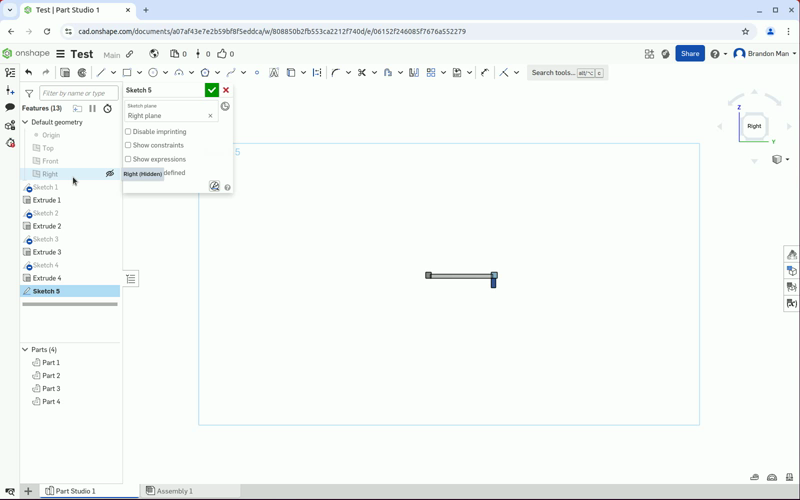
mouse_move(73, 352)
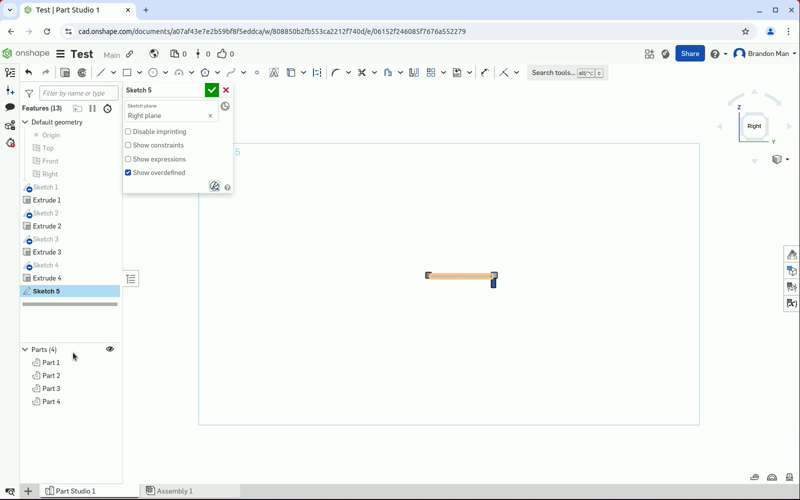
key(y)
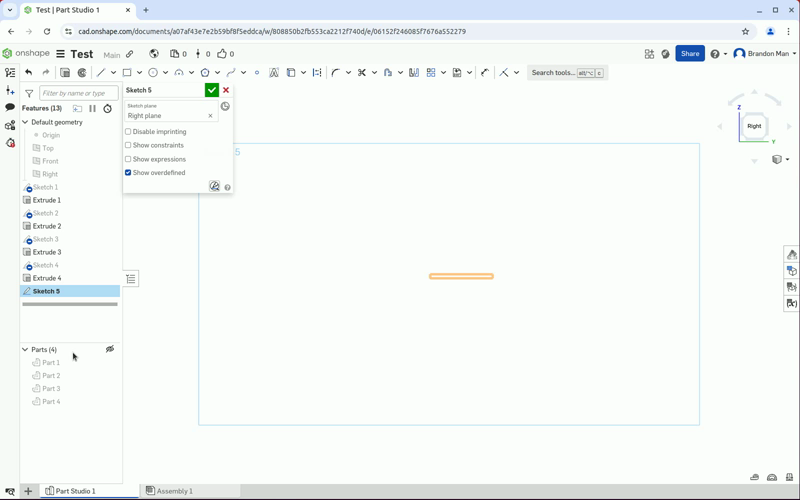
key(l)
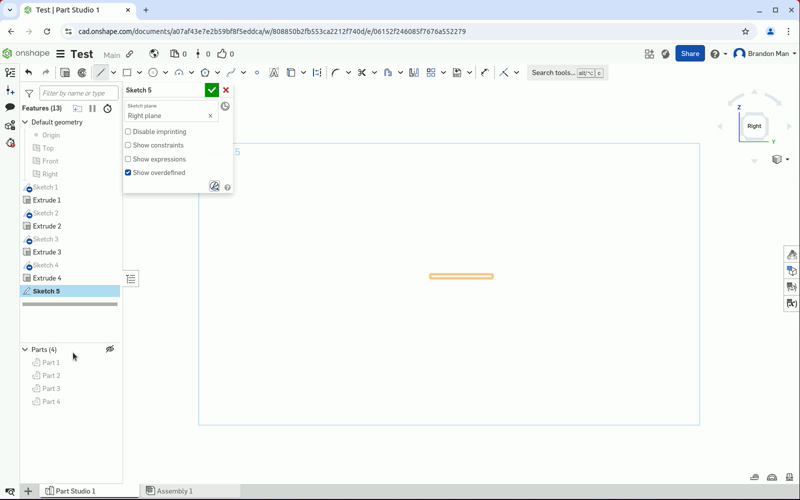
key_down(shift)
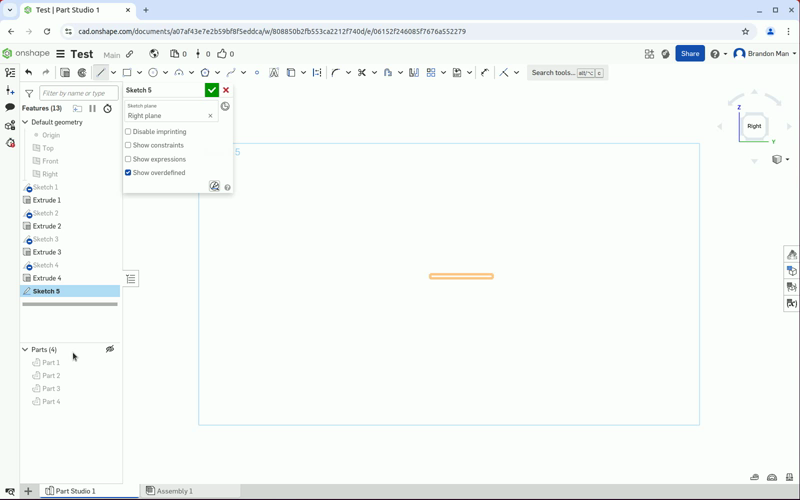
mouse_move(425, 287)
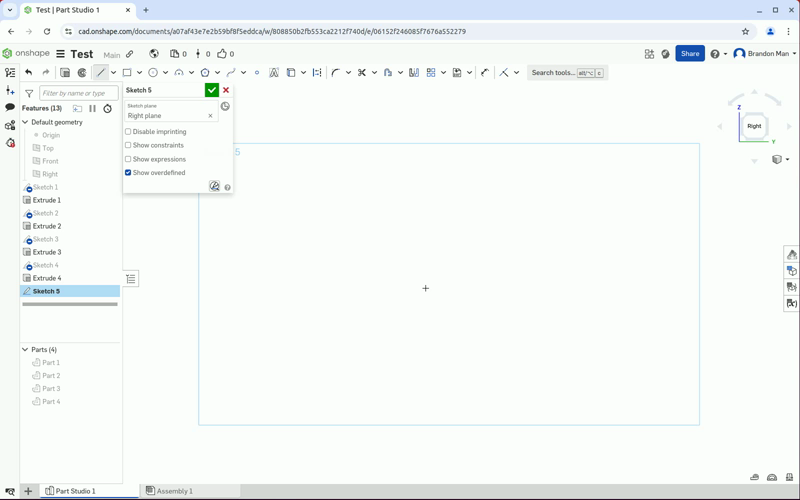
click(425, 287)
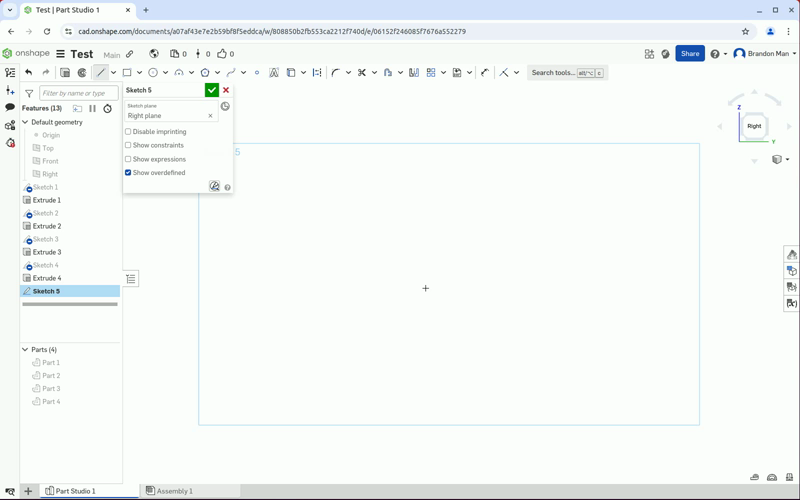
key_up(shift)
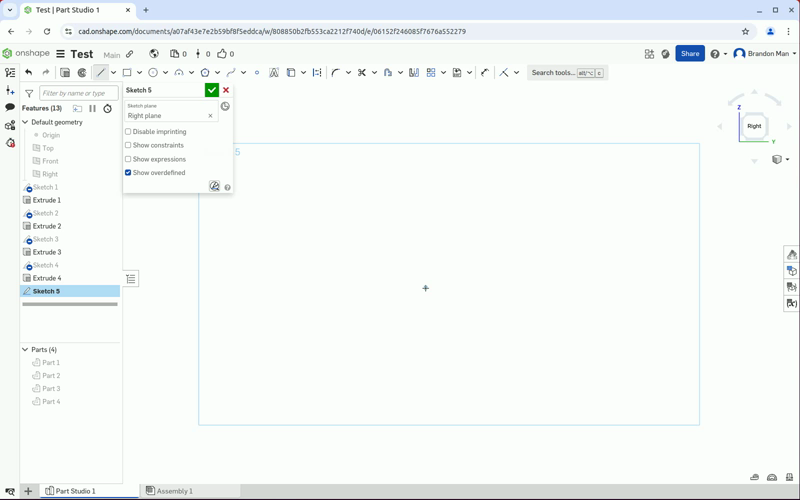
key_down(shift)
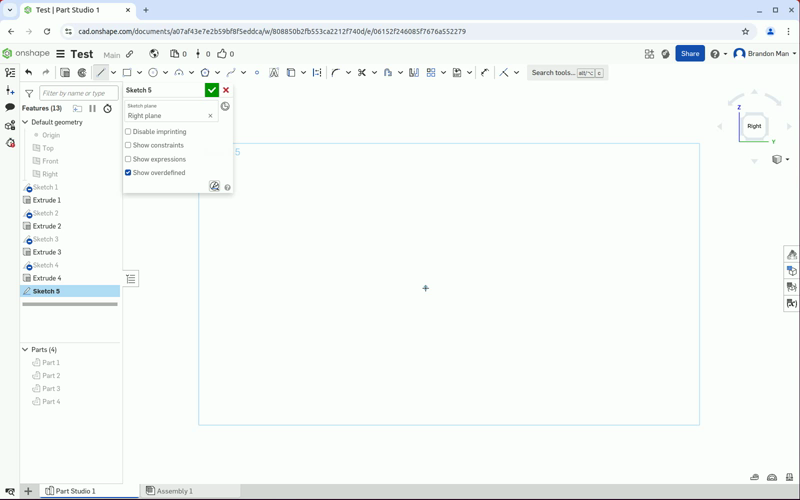
mouse_move(455, 287)
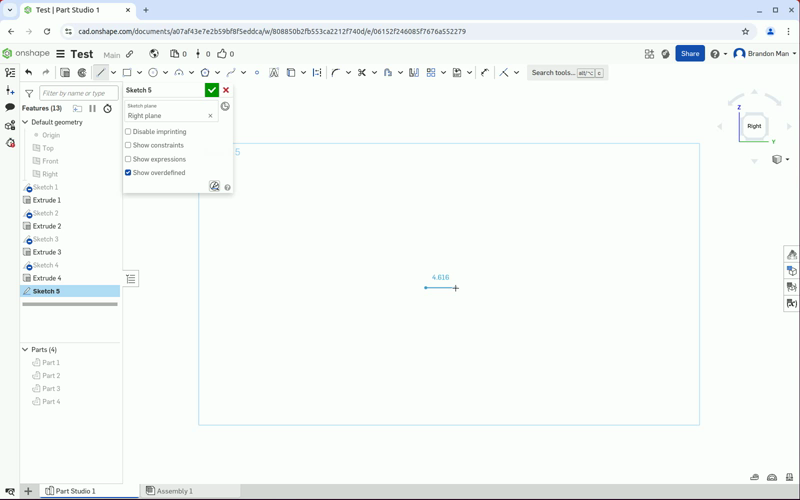
mouse_move(430, 287)
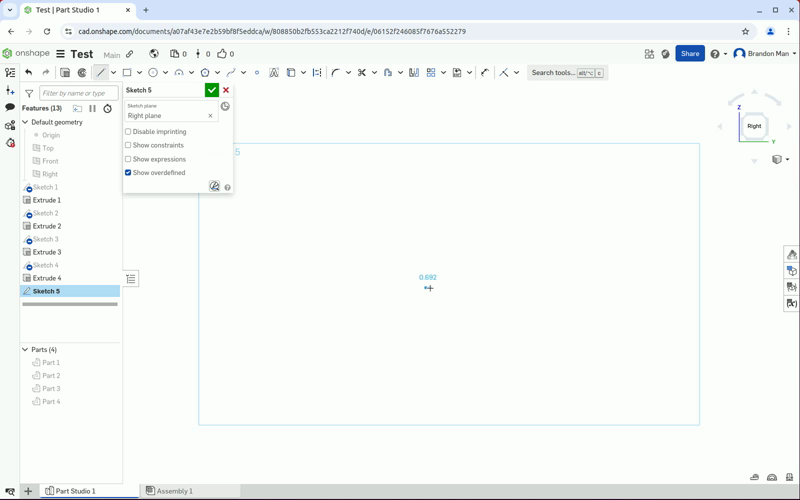
scroll(6)
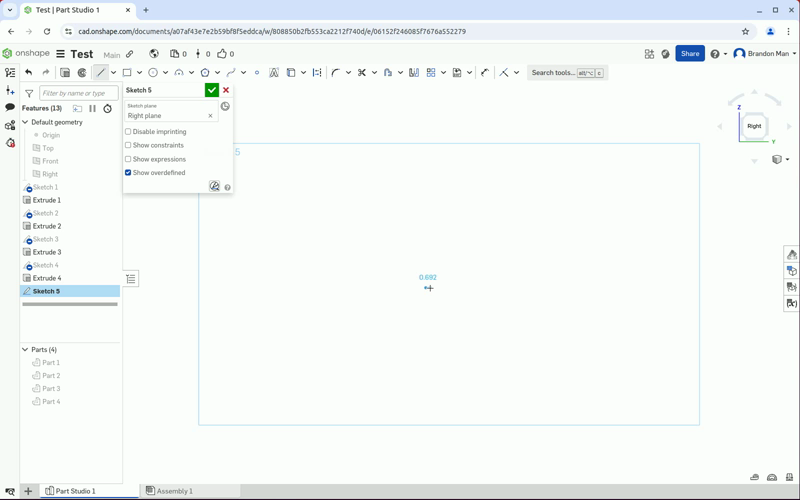
scroll(6)
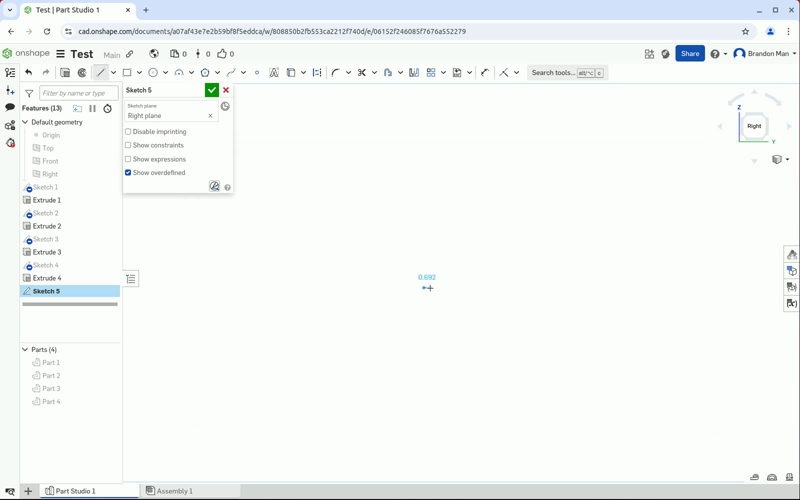
scroll(6)
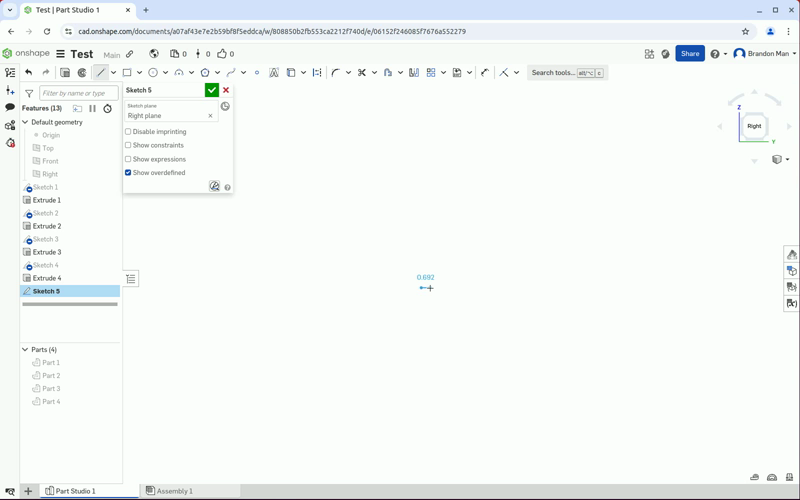
scroll(6)
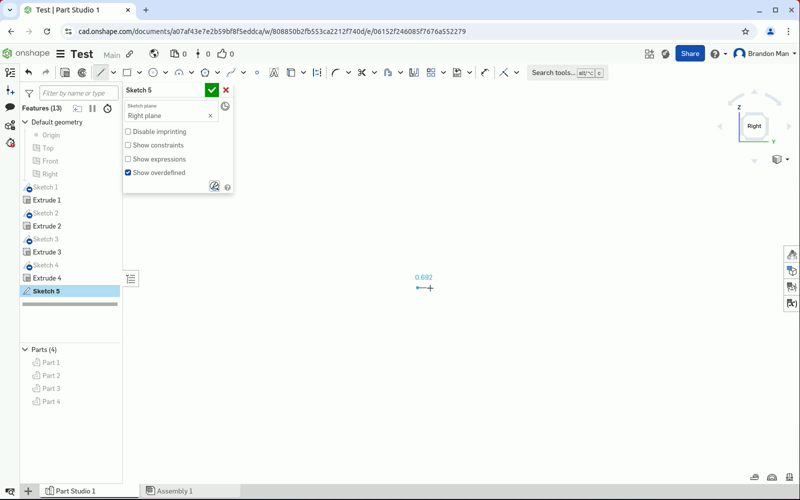
scroll(6)
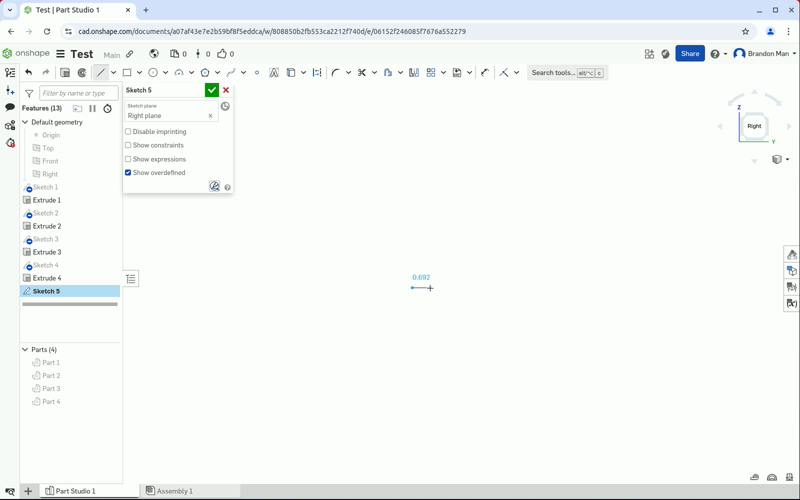
scroll(6)
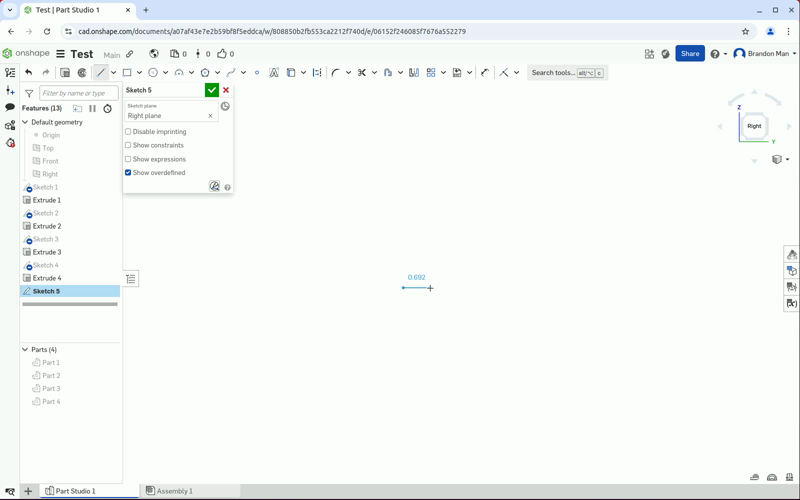
scroll(6)
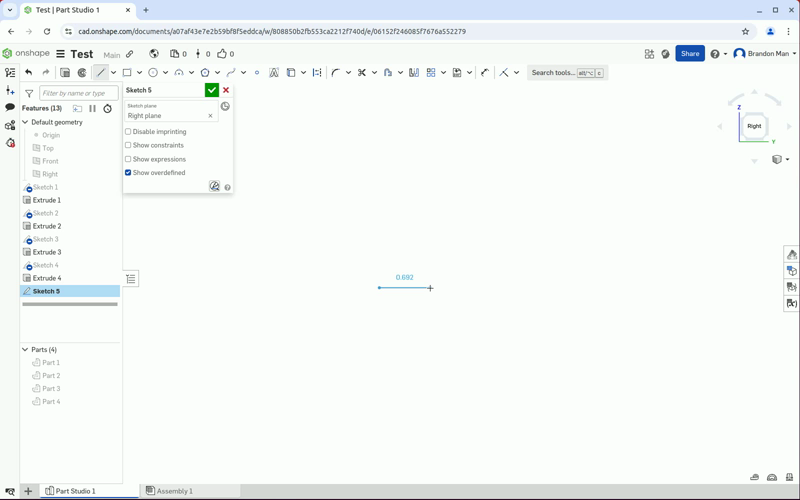
click(430, 287)
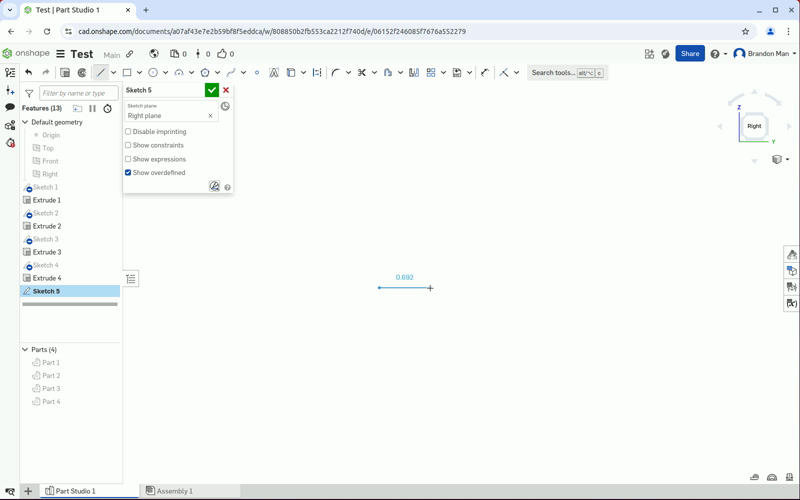
scroll(-6)
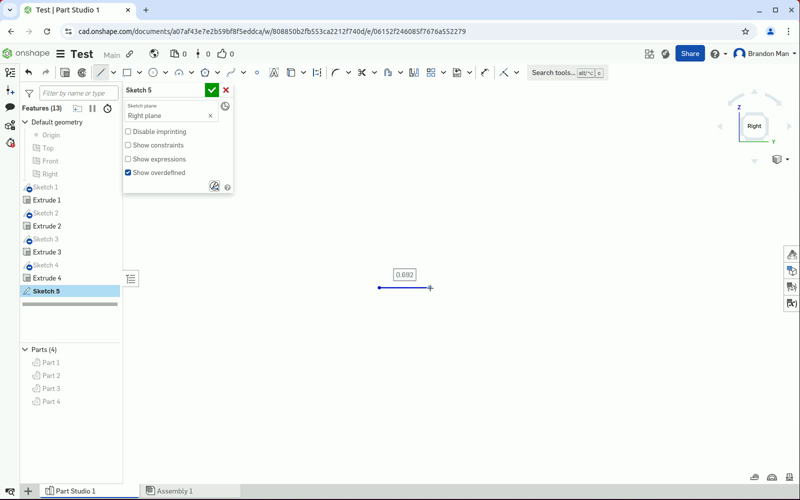
scroll(-6)
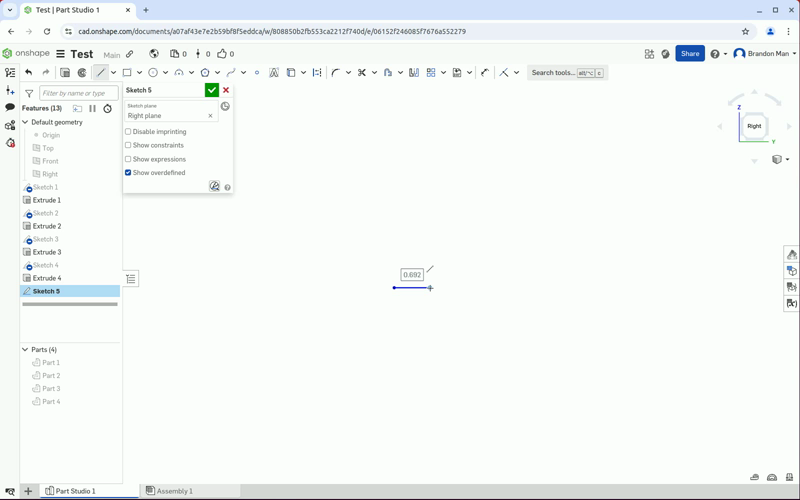
scroll(-6)
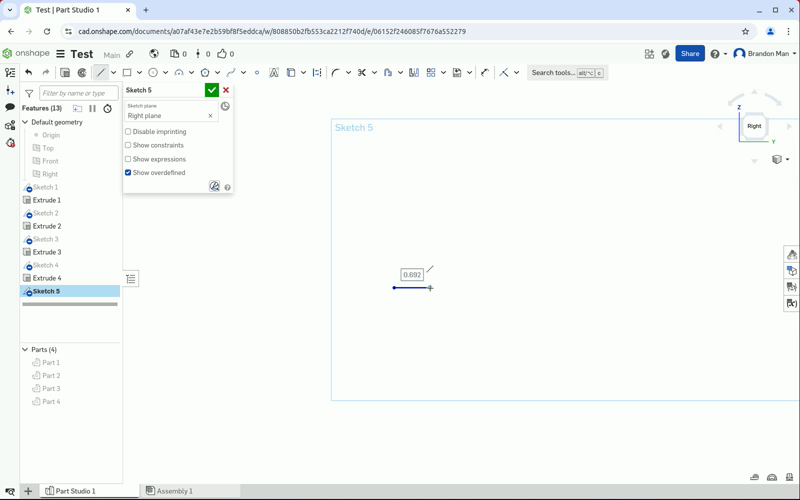
scroll(-6)
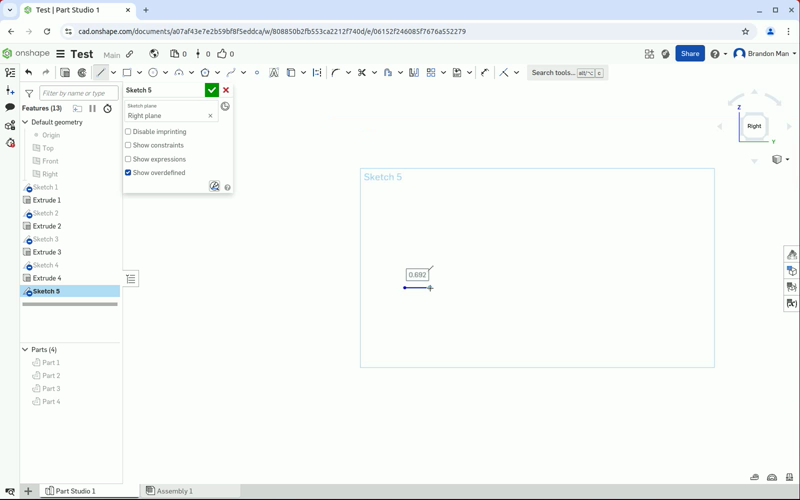
scroll(-6)
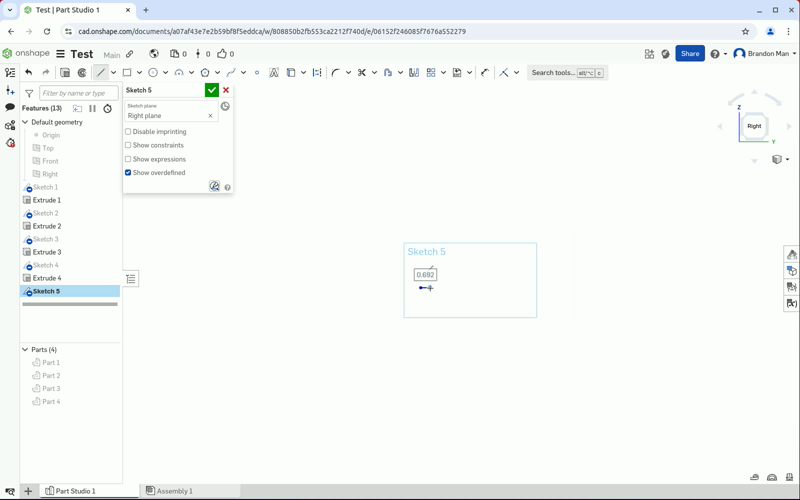
scroll(-6)
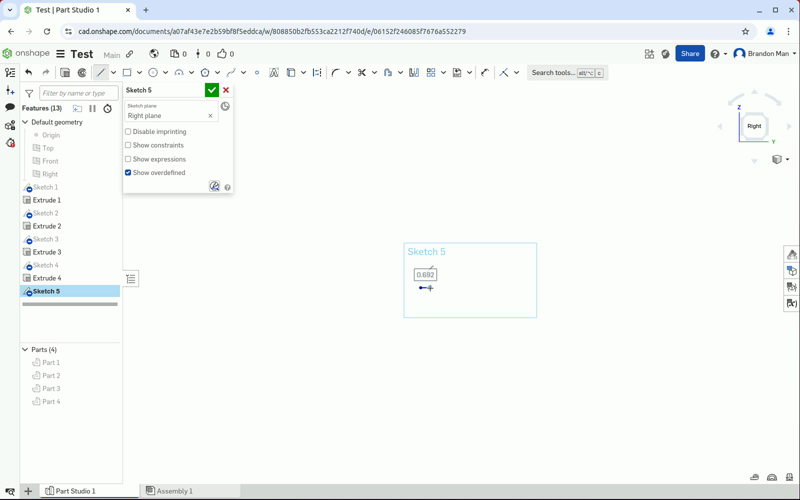
scroll(-6)
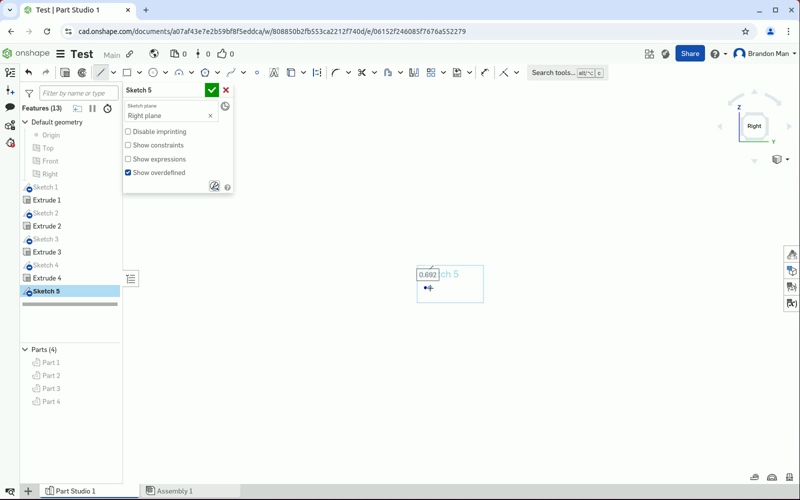
key_up(shift)
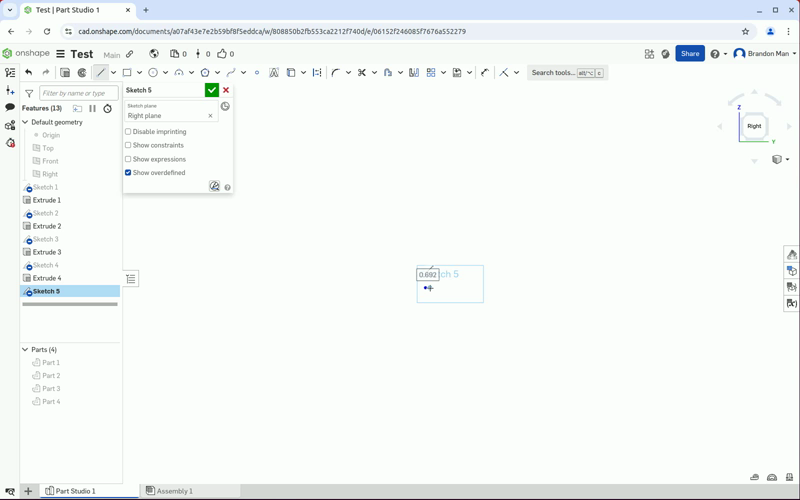
key_down(shift)
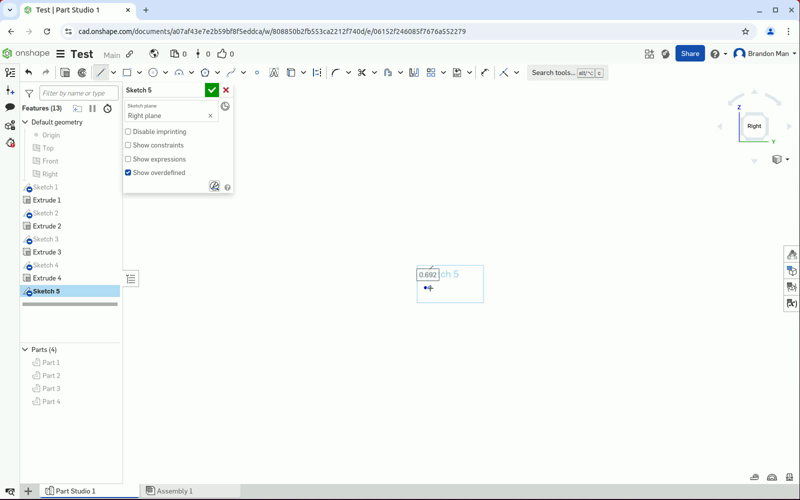
mouse_move(460, 287)
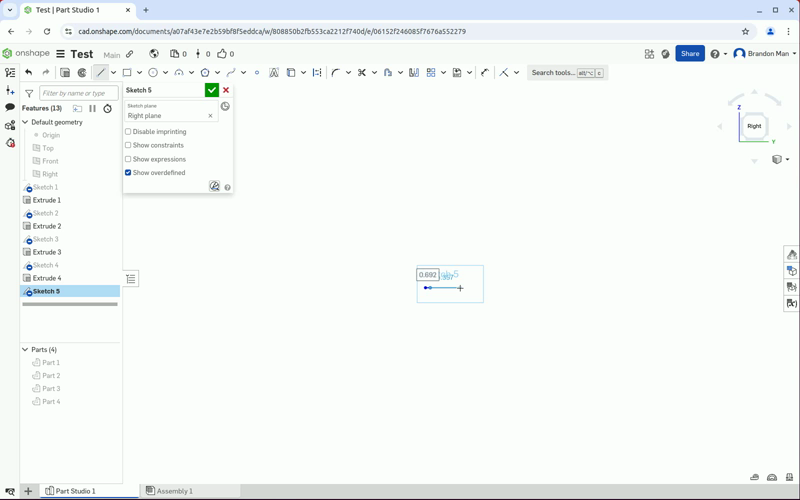
mouse_move(430, 278)
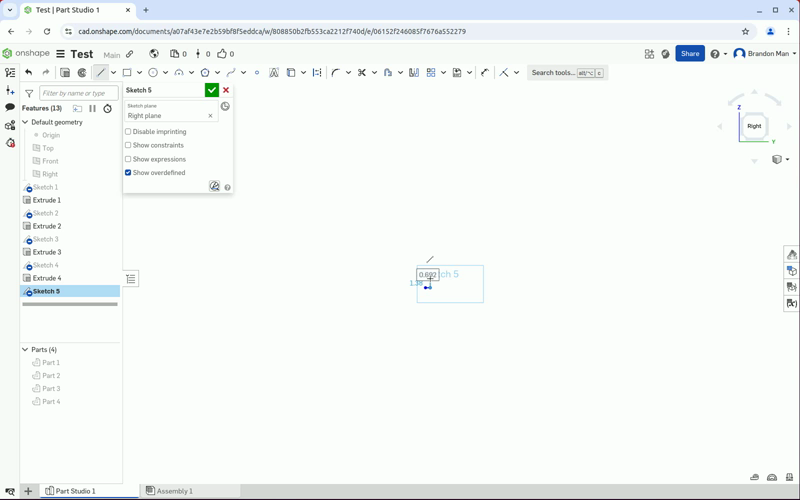
click(430, 278)
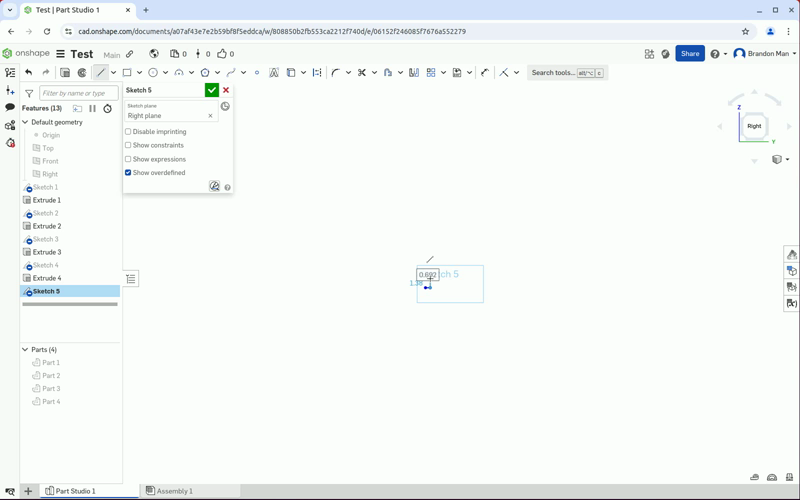
key_up(shift)
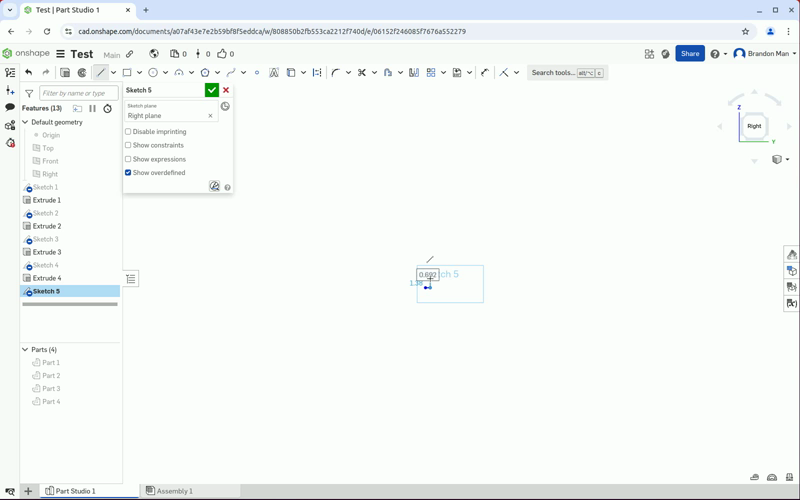
key_down(shift)
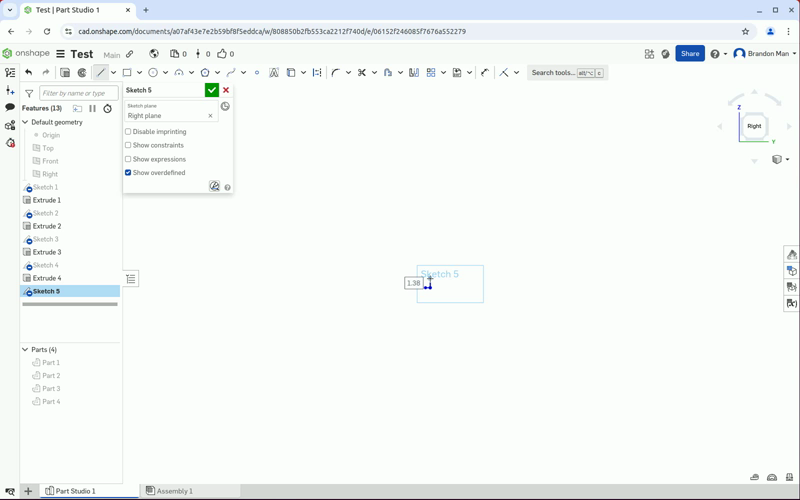
mouse_move(460, 278)
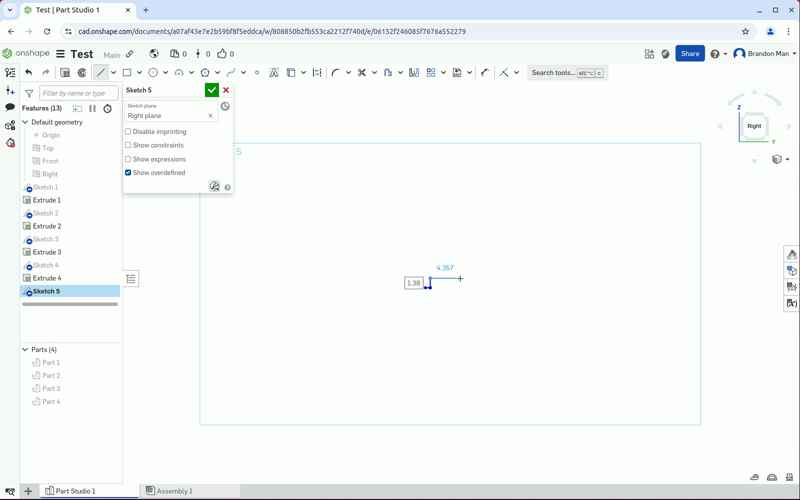
mouse_move(425, 278)
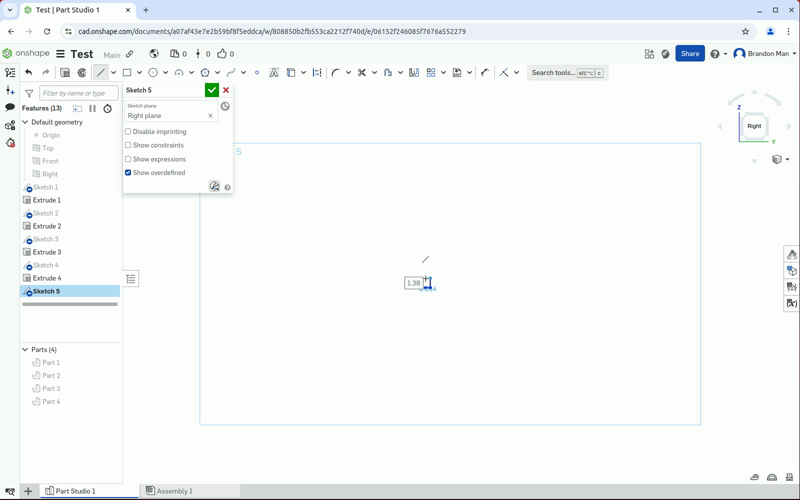
scroll(6)
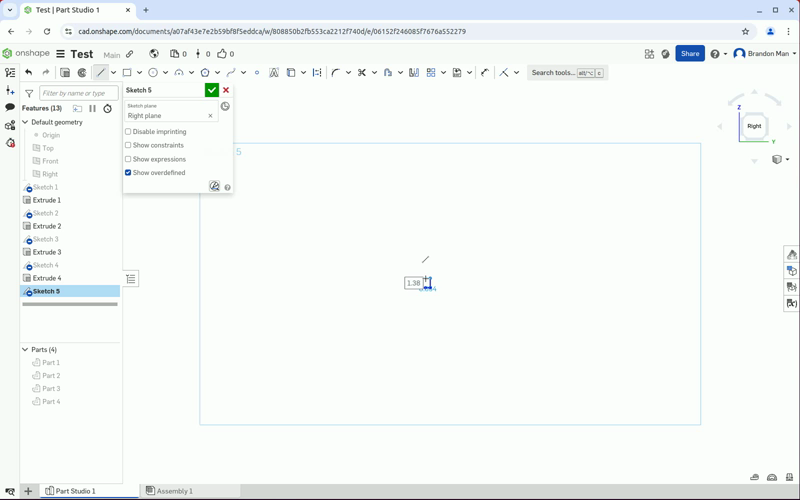
scroll(6)
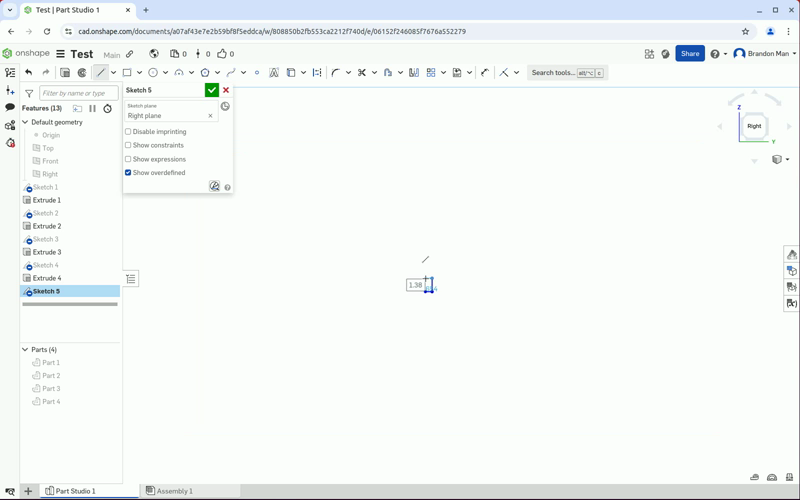
scroll(6)
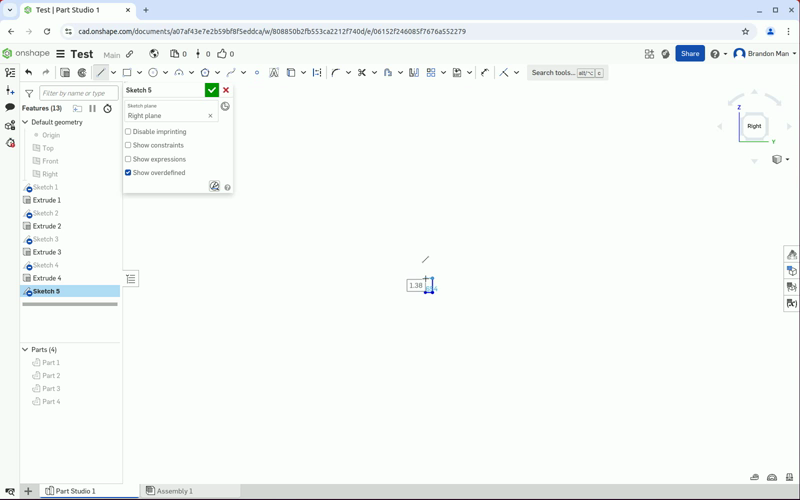
scroll(6)
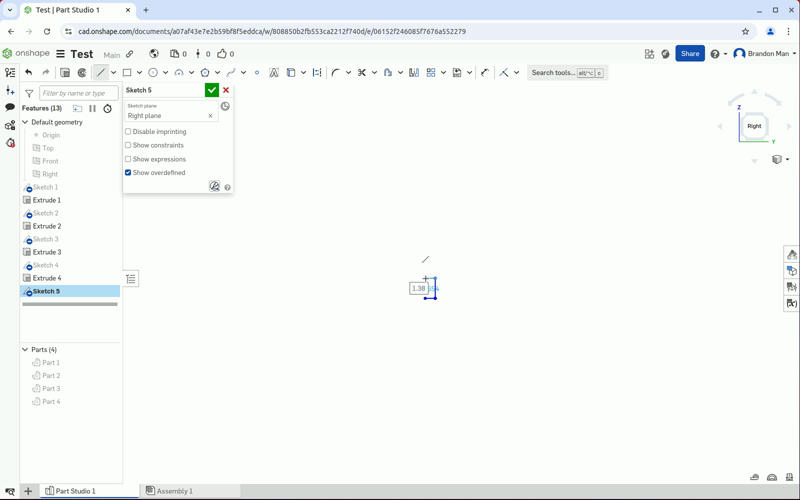
scroll(6)
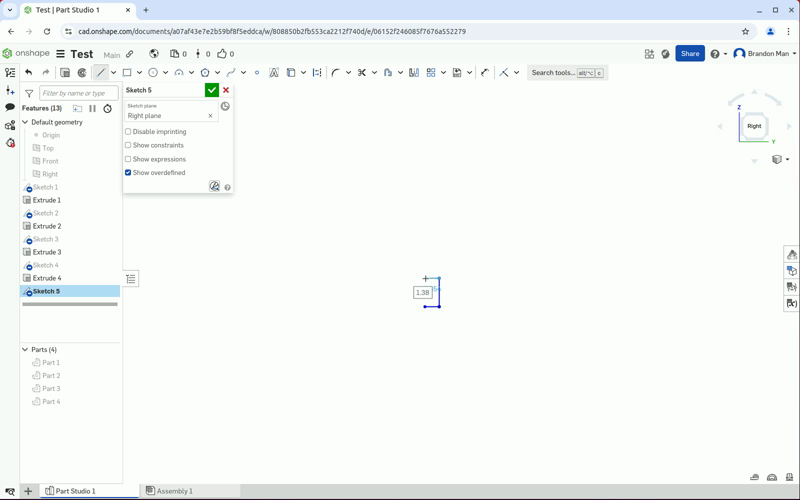
scroll(6)
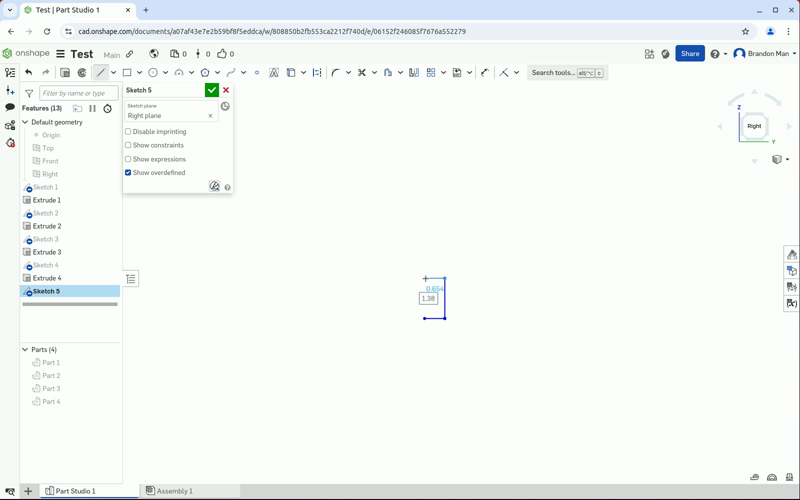
scroll(6)
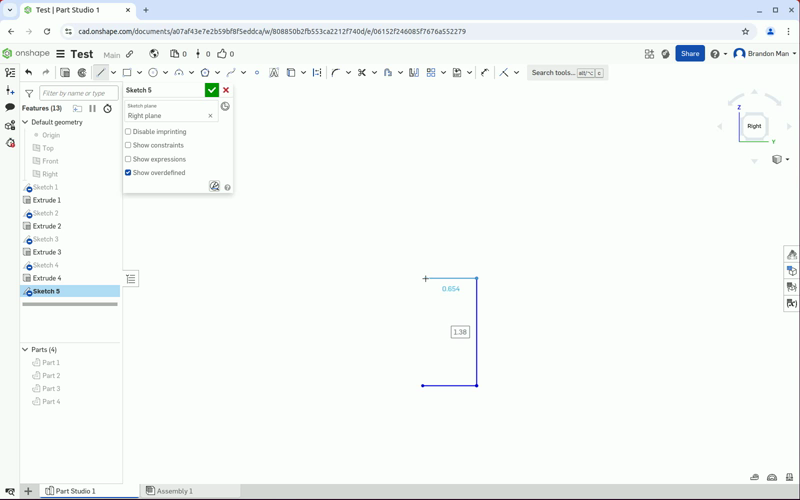
click(425, 278)
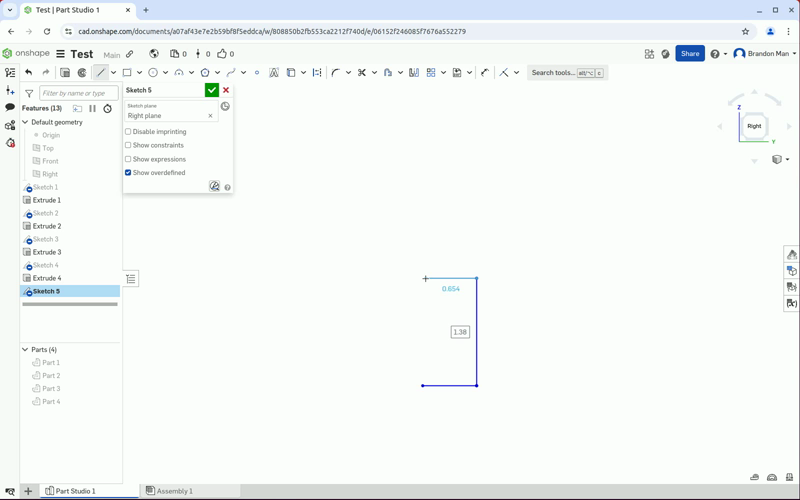
scroll(-6)
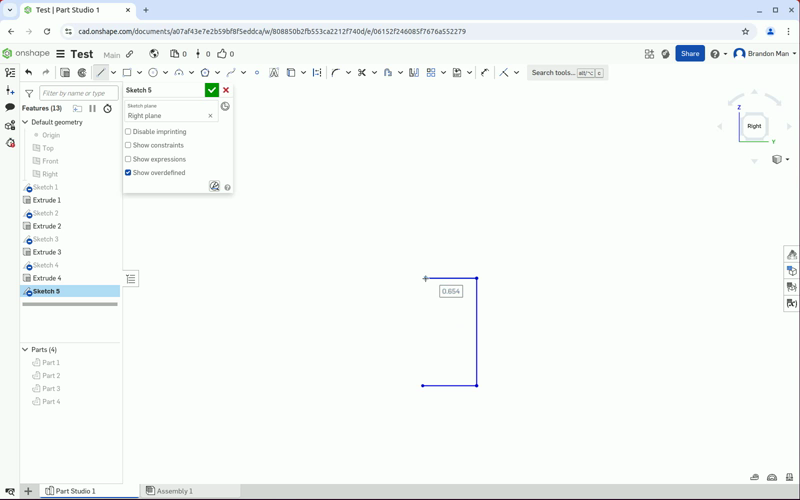
scroll(-6)
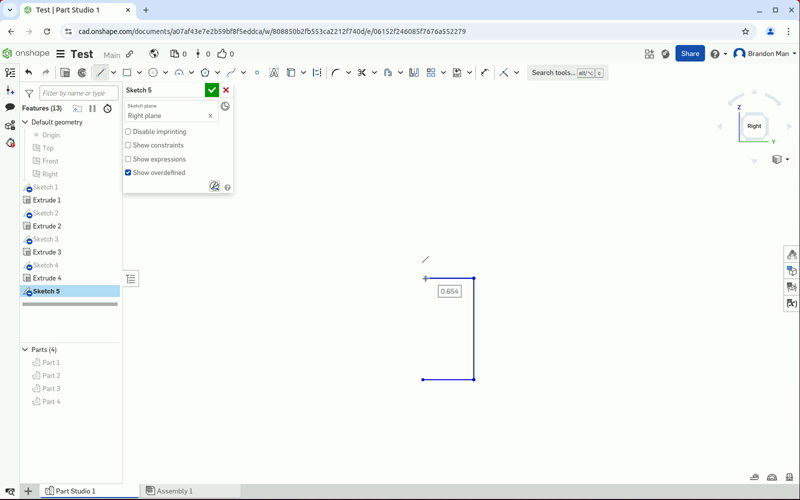
scroll(-6)
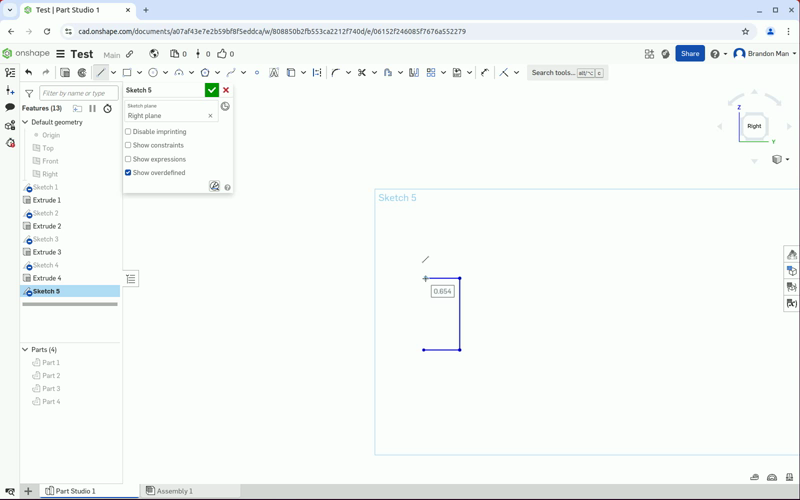
scroll(-6)
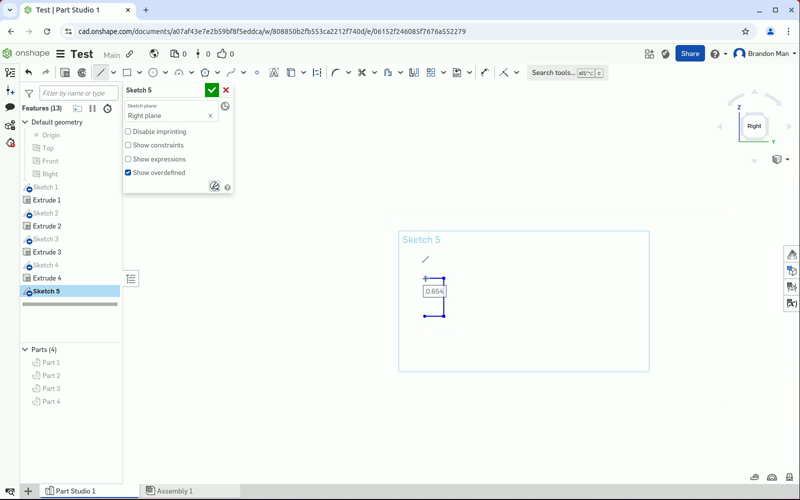
scroll(-6)
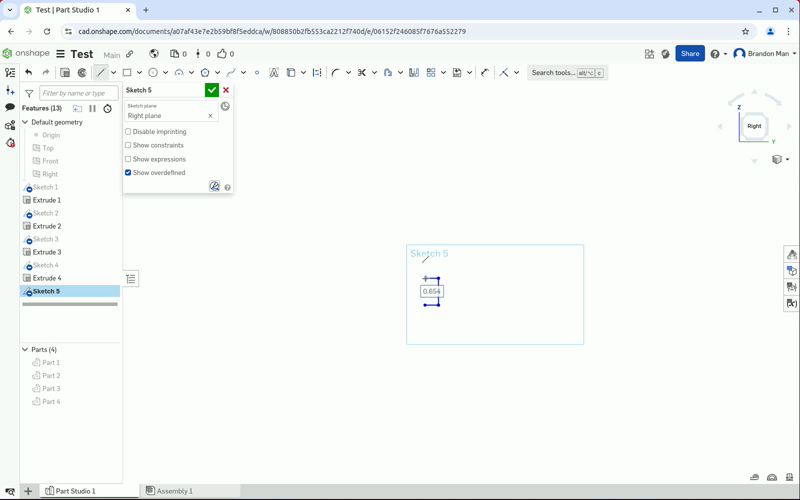
scroll(-6)
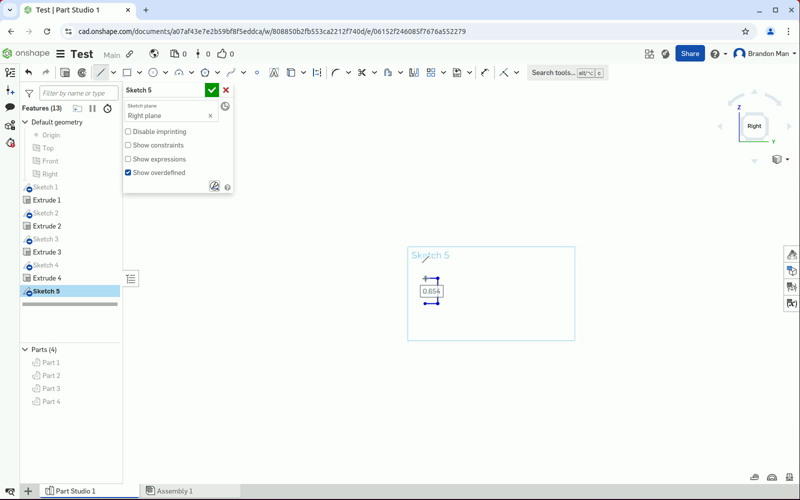
scroll(-6)
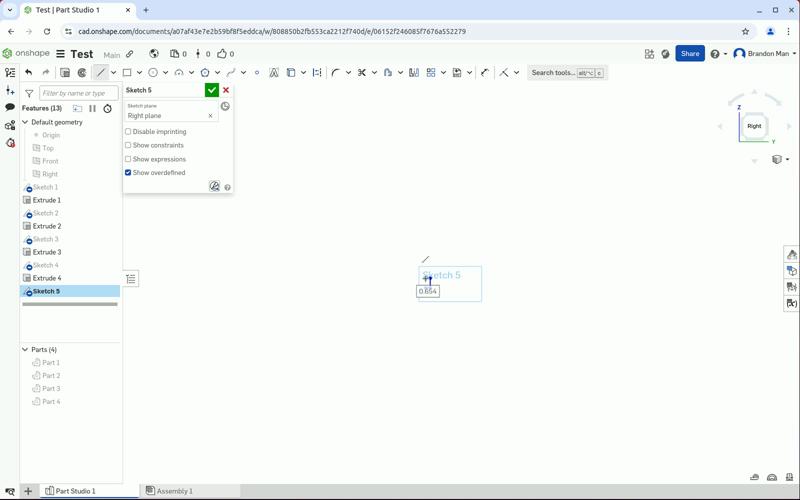
key_up(shift)
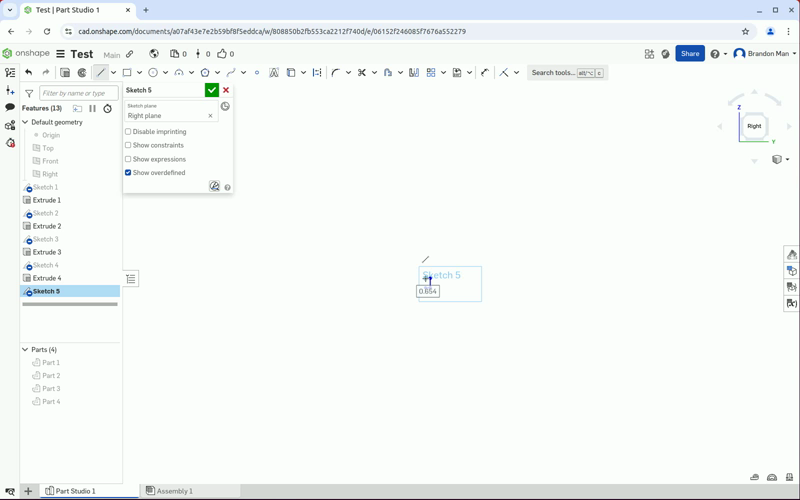
mouse_move(455, 278)
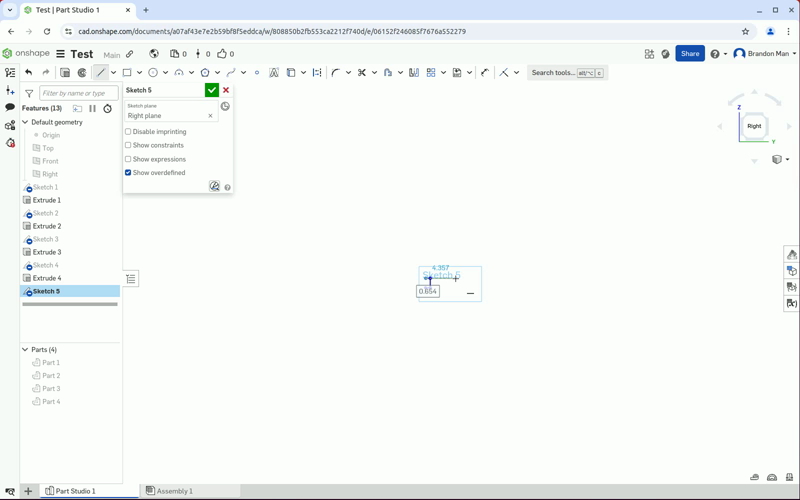
key_down(shift)
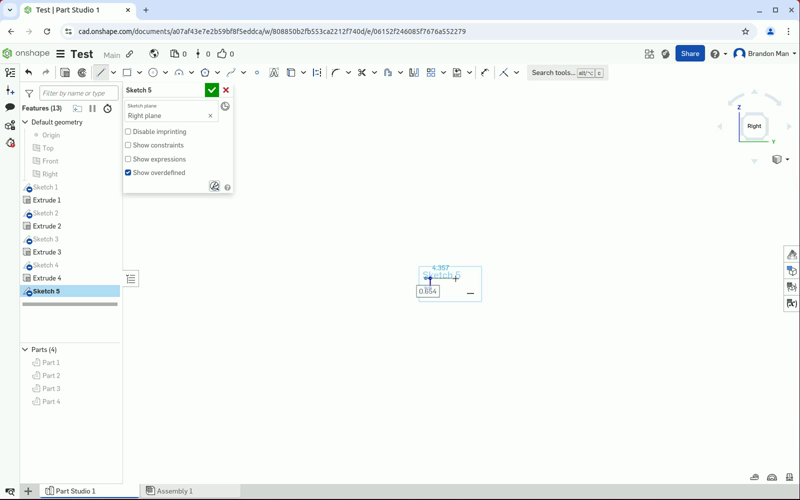
mouse_move(425, 287)
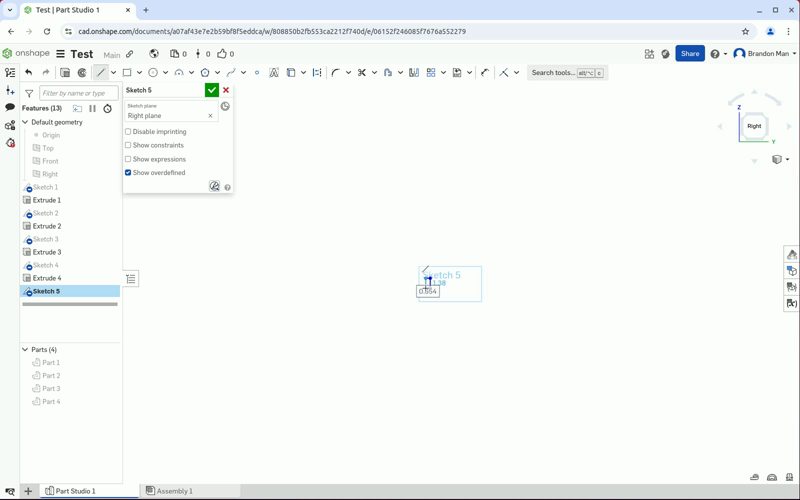
key_up(shift)
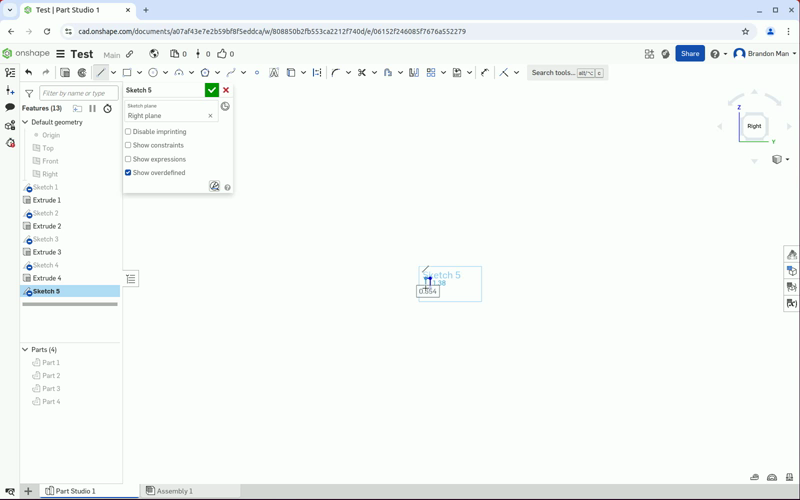
click(425, 287)
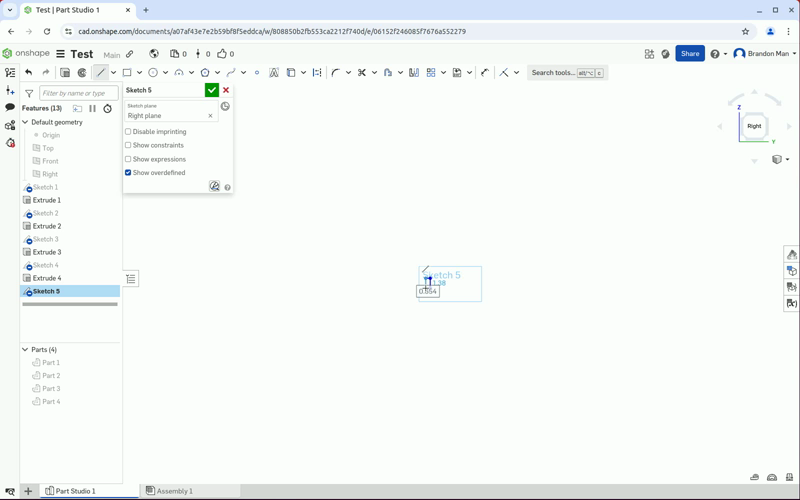
key(esc)
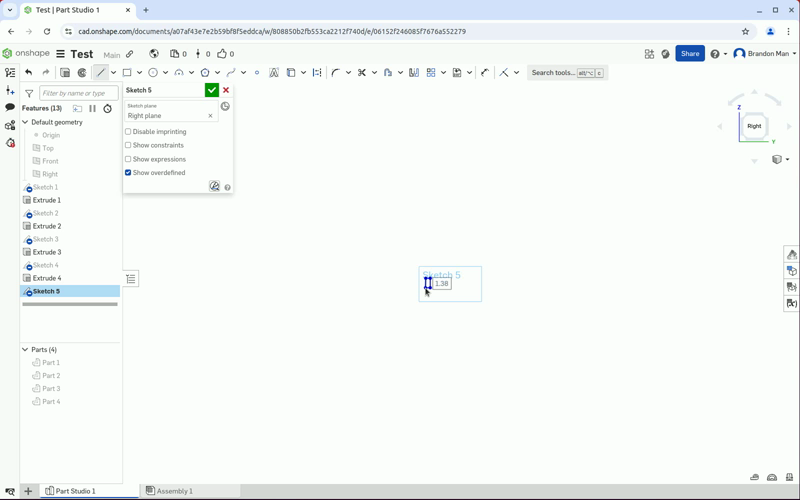
mouse_move(428, 280)
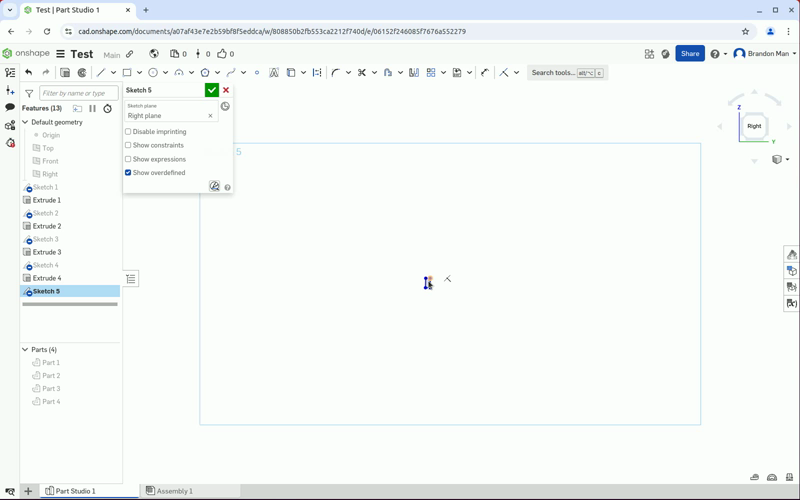
scroll(6)
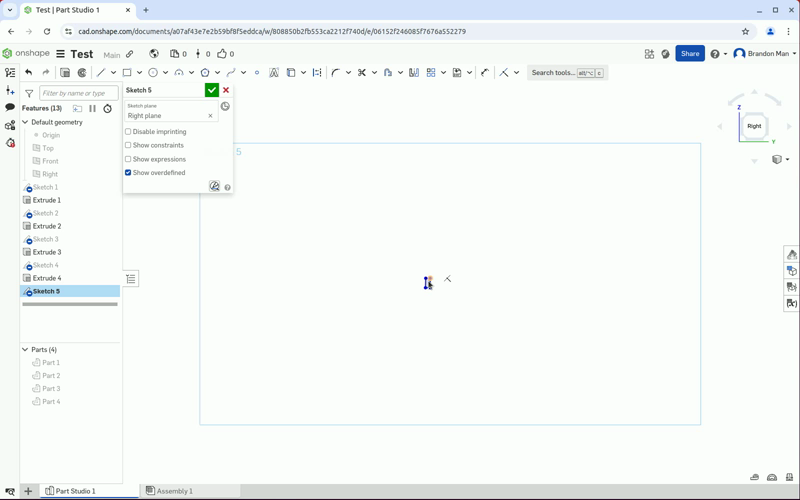
scroll(6)
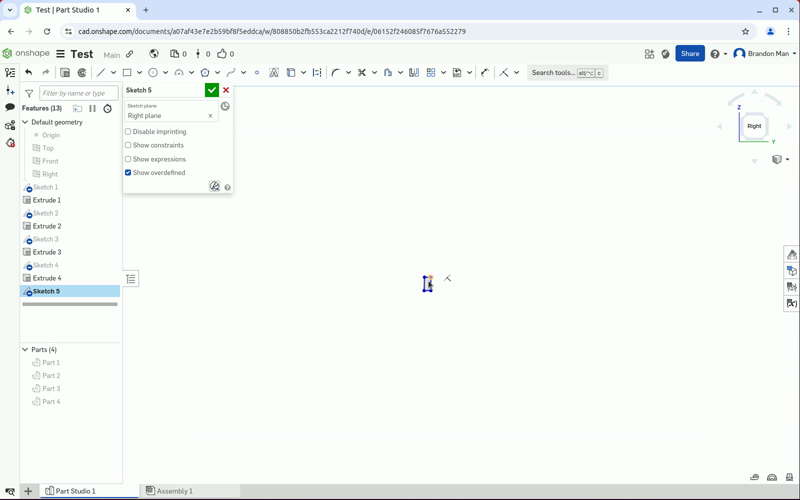
scroll(6)
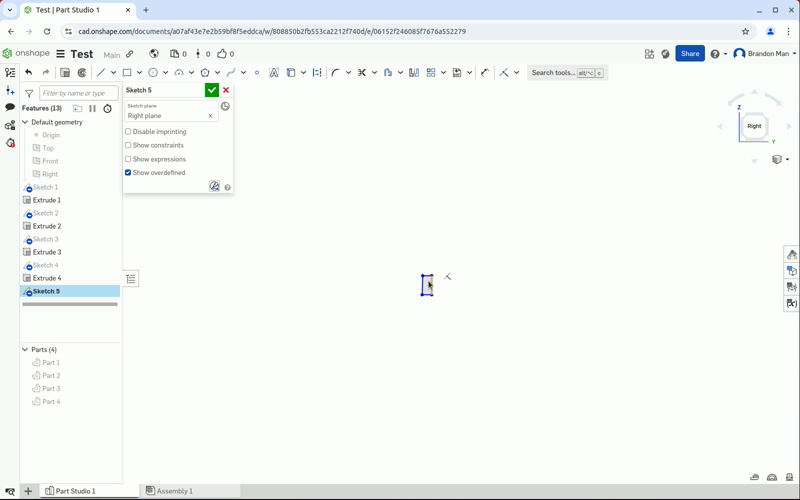
scroll(6)
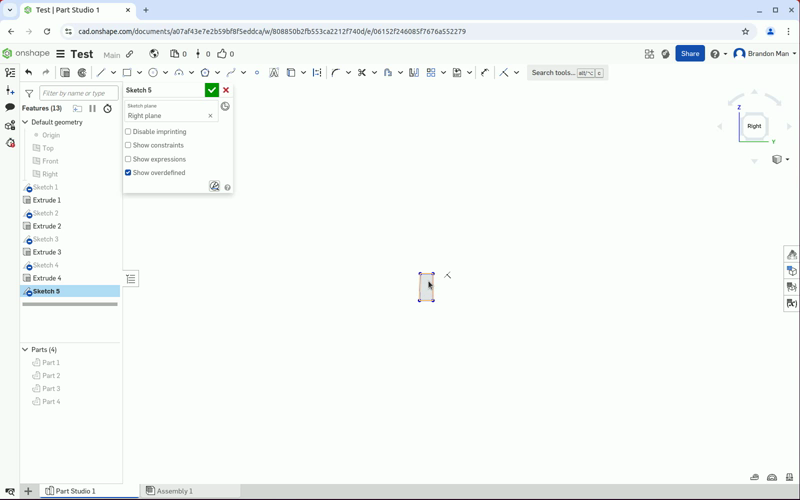
scroll(6)
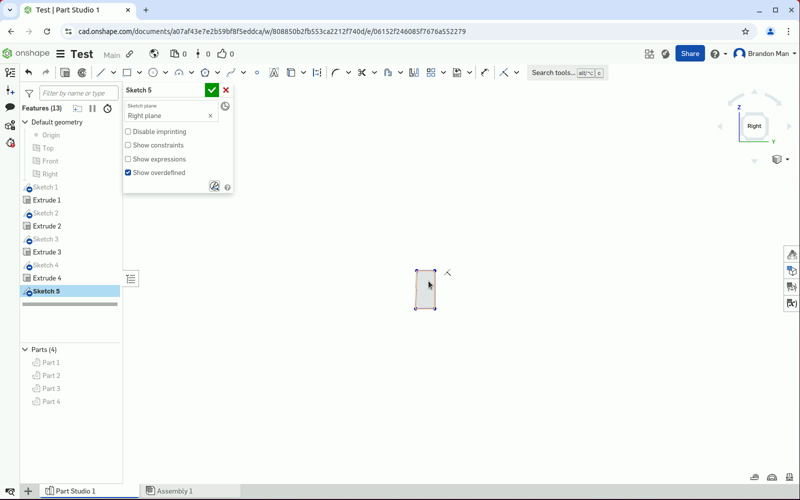
scroll(6)
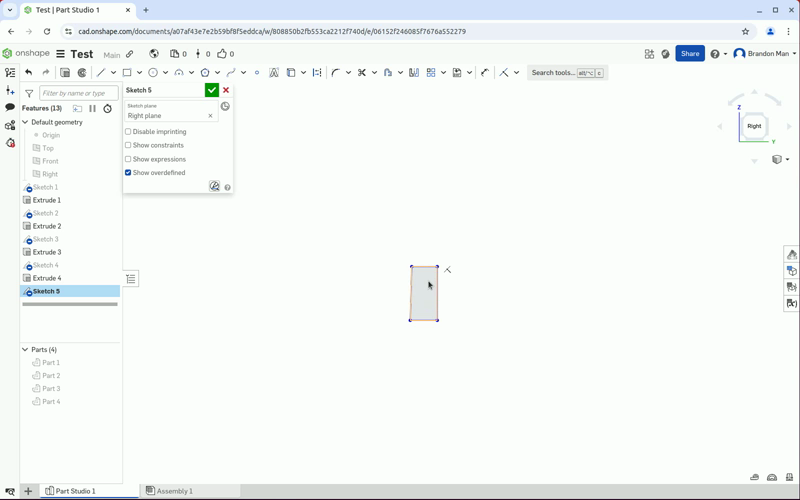
scroll(6)
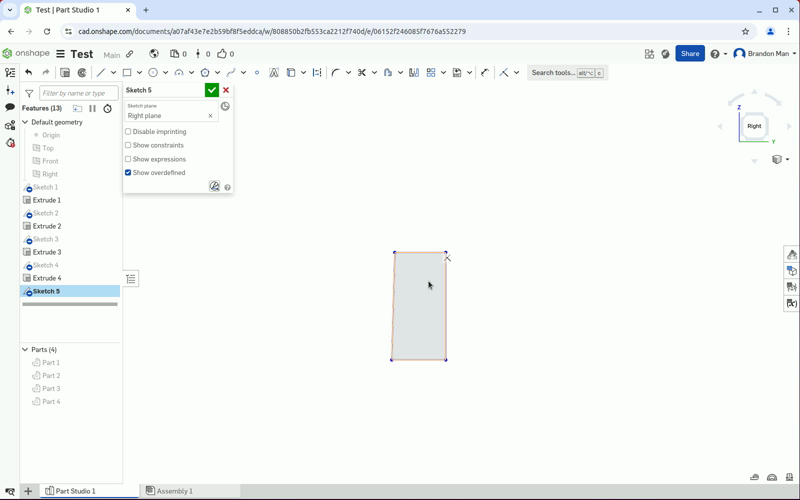
click(428, 280)
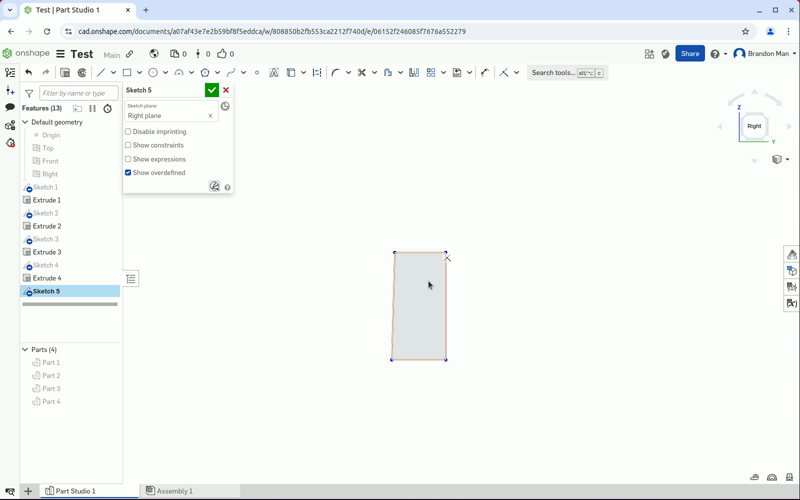
scroll(-6)
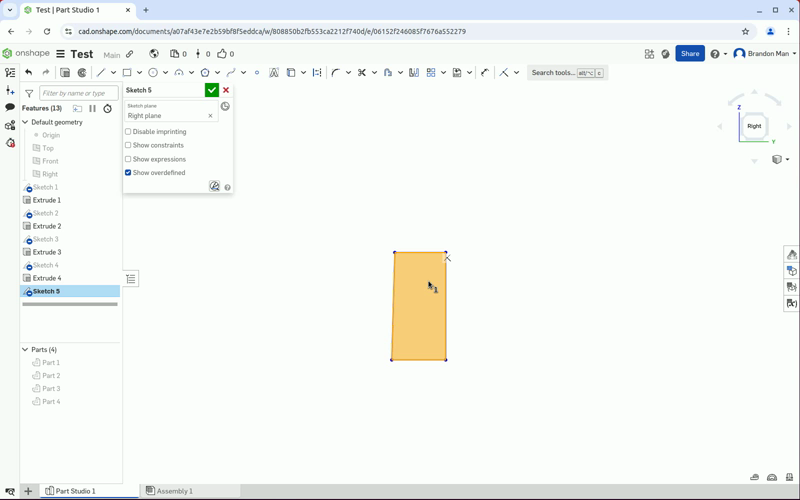
scroll(-6)
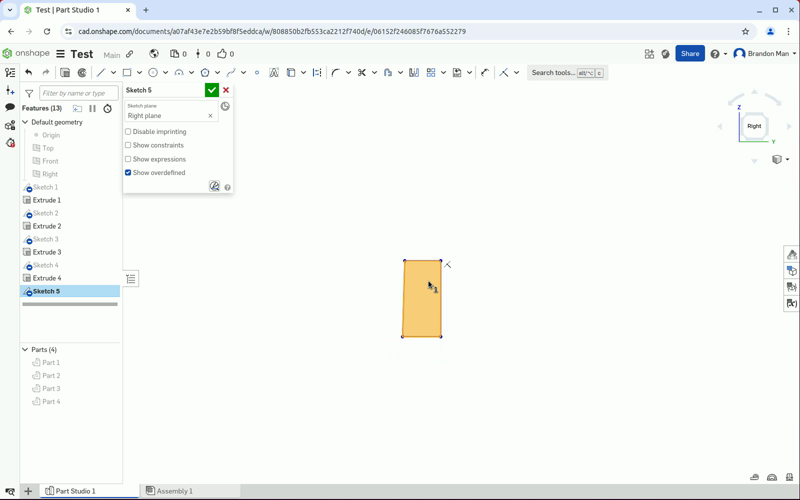
scroll(-6)
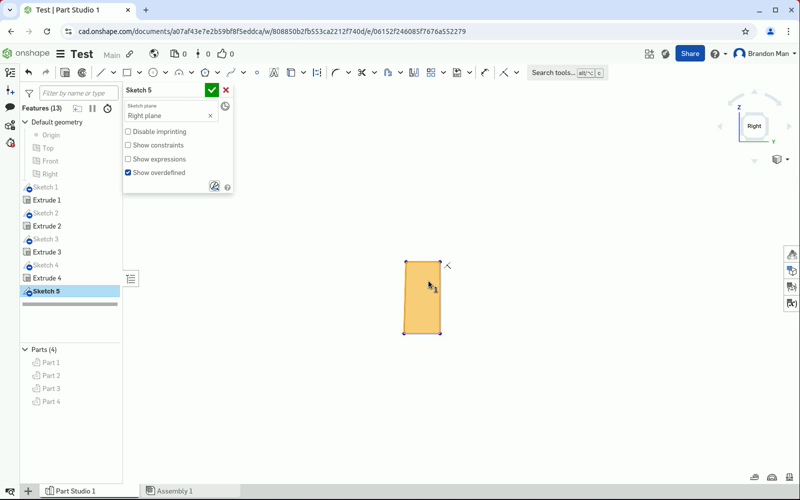
scroll(-6)
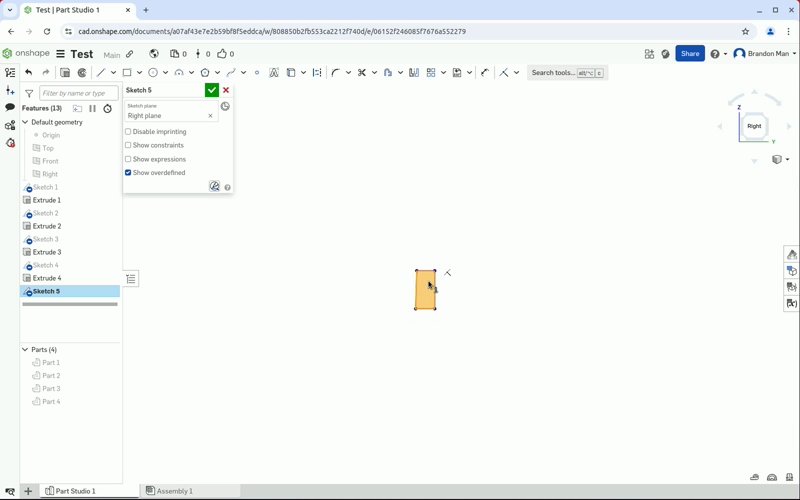
scroll(-6)
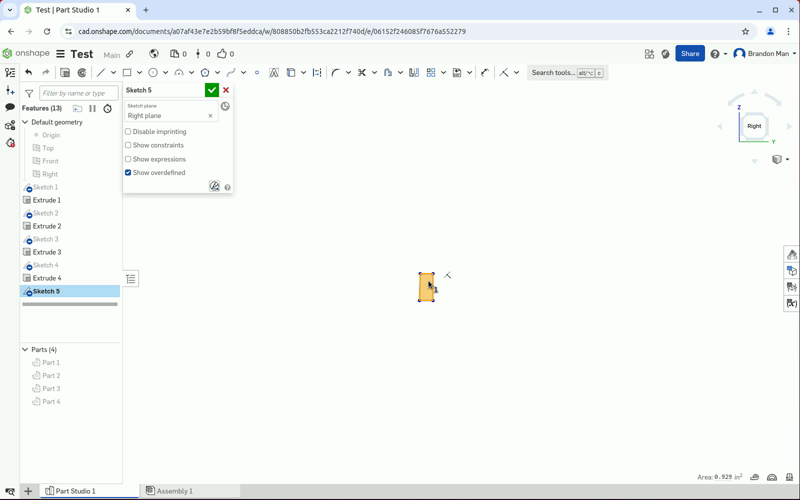
scroll(-6)
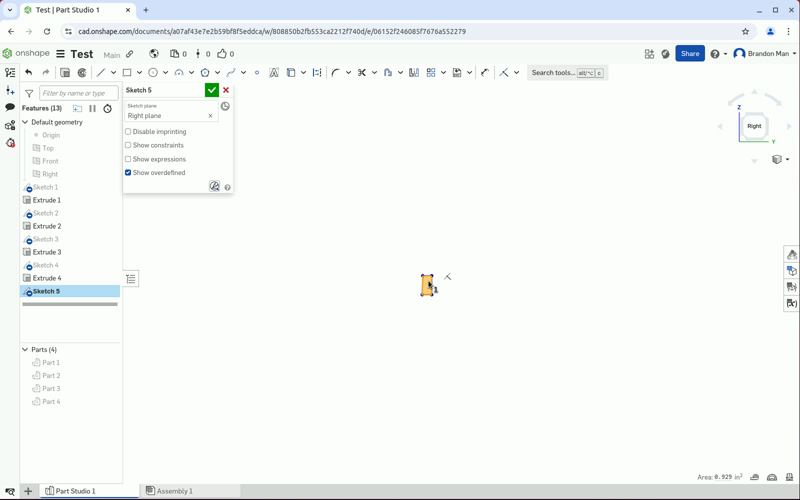
scroll(-6)
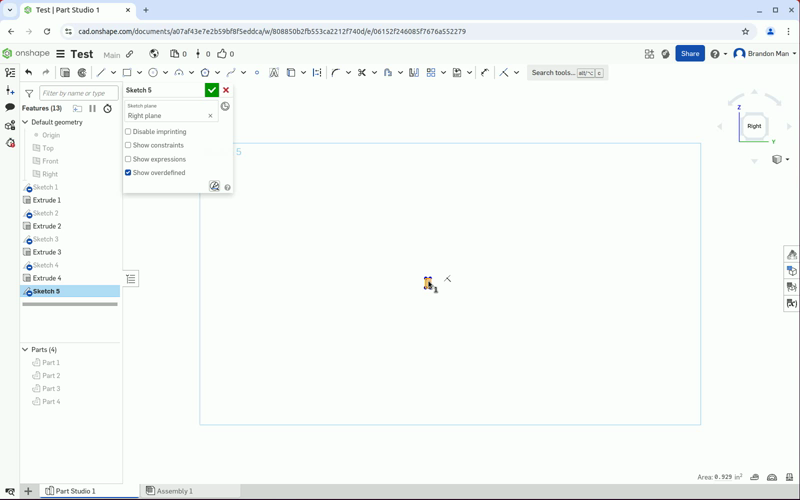
mouse_move(73, 352)
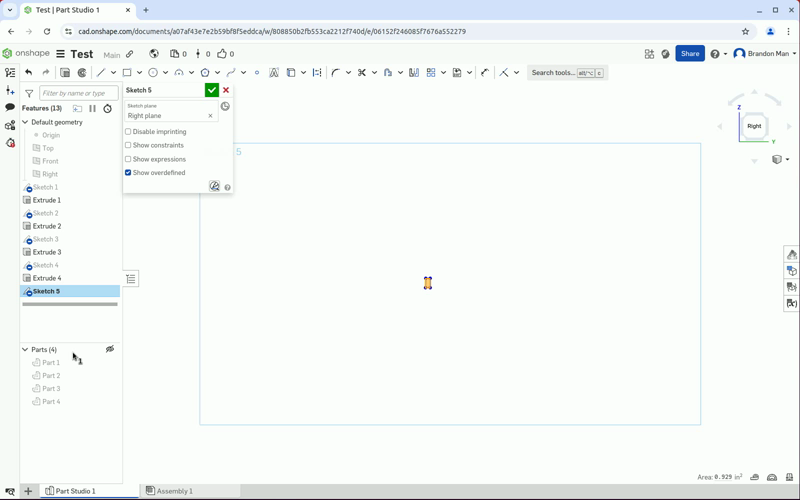
key(shift+y)
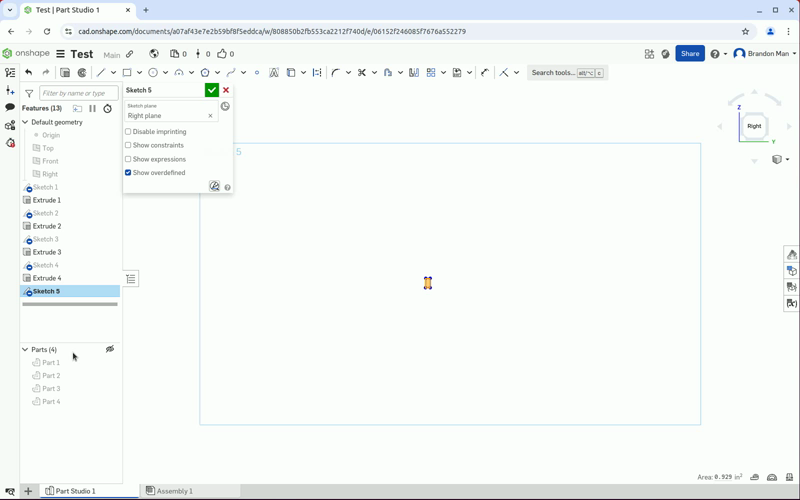
key(shift+e)
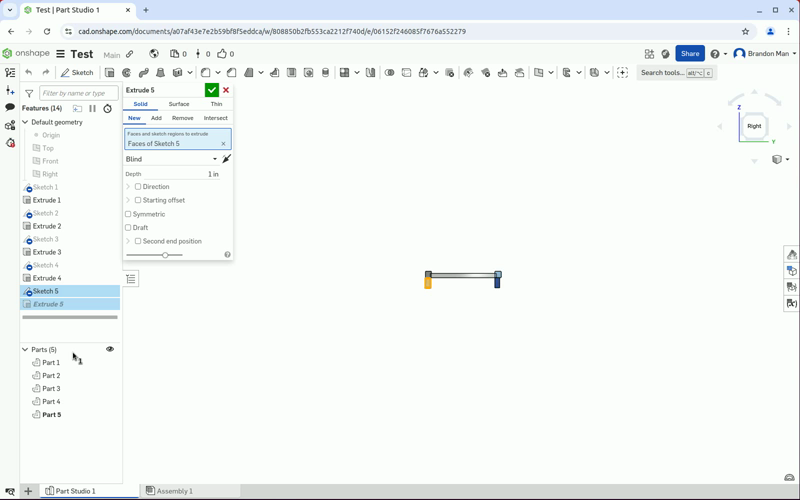
mouse_move(143, 106)
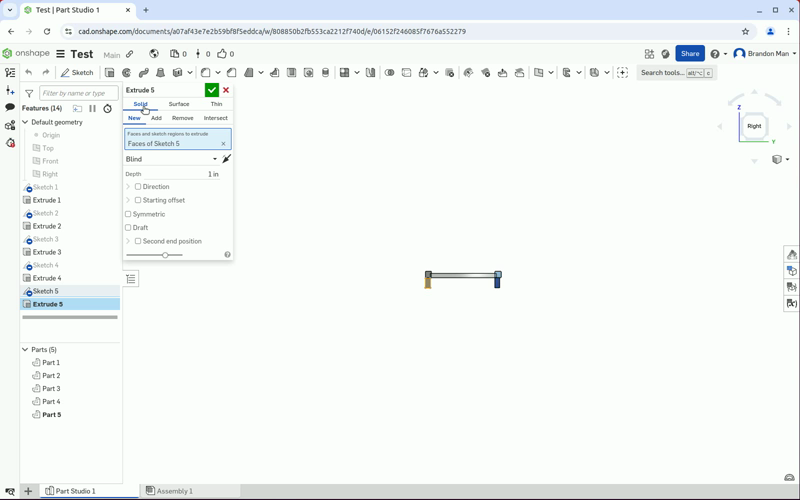
click(143, 106)
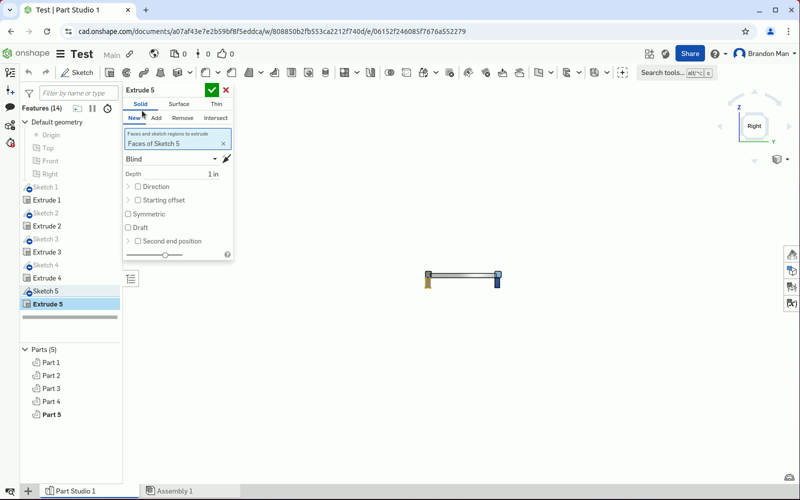
mouse_move(137, 120)
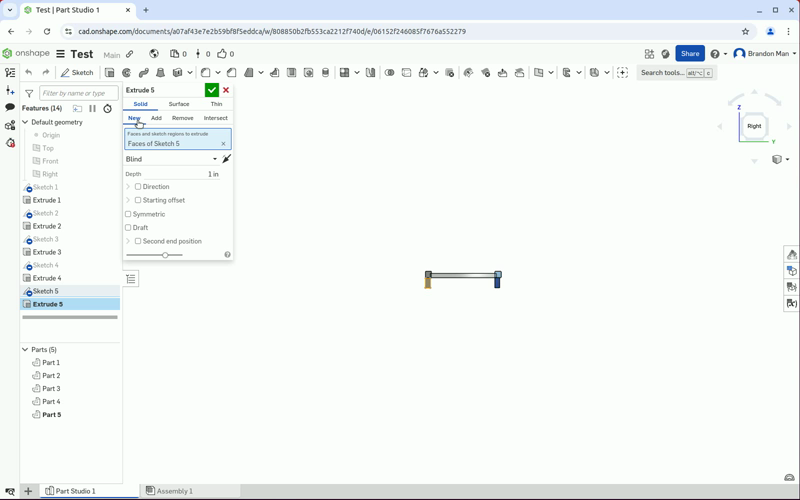
click(137, 120)
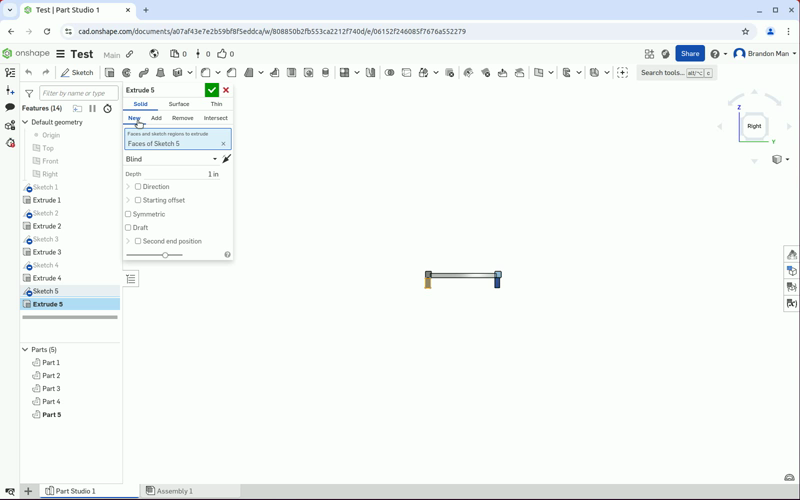
key(tab, 4)
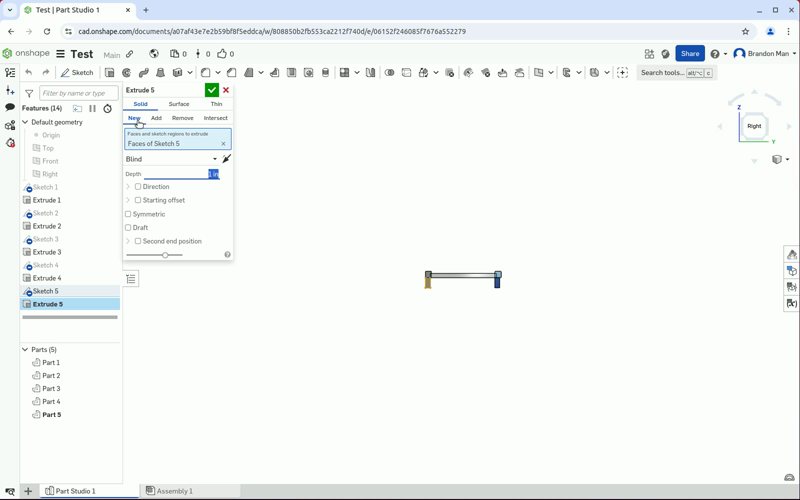
text(23.108)
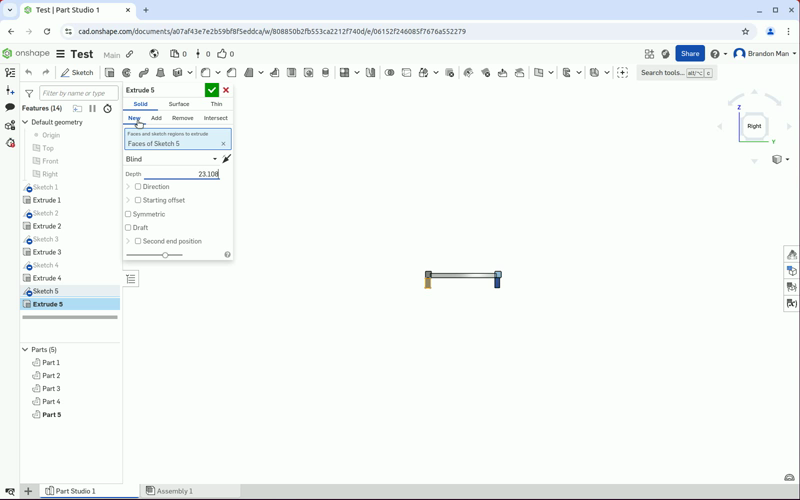
key(enter)
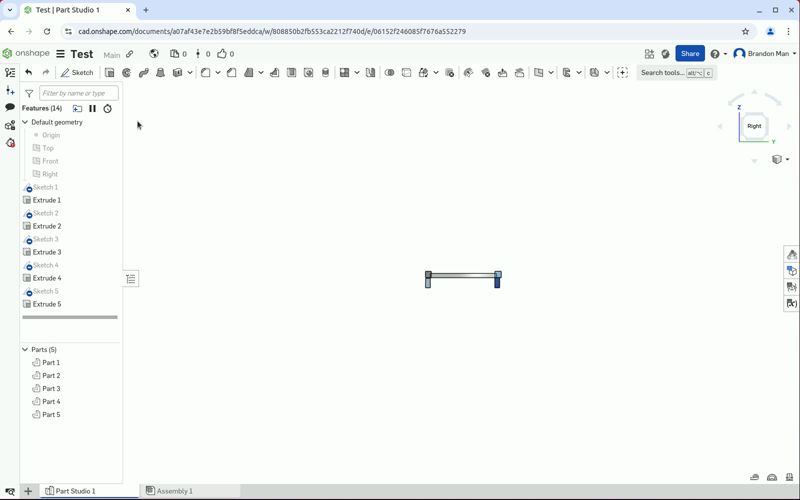
key(shift+h)
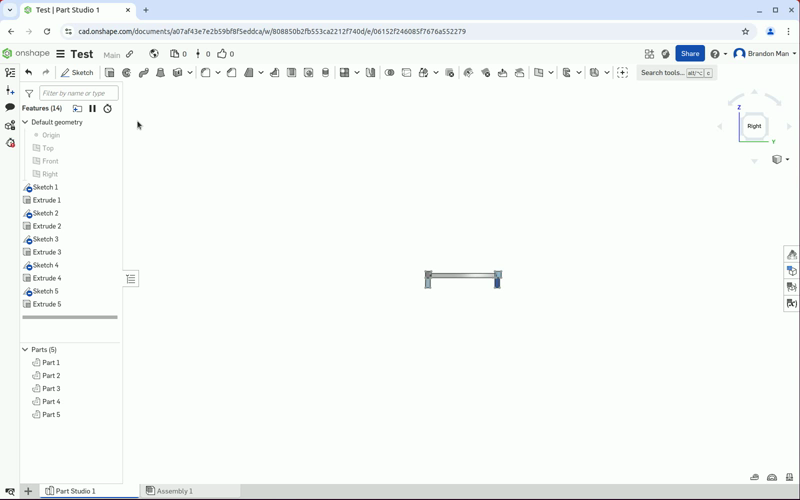
key(shift+h)
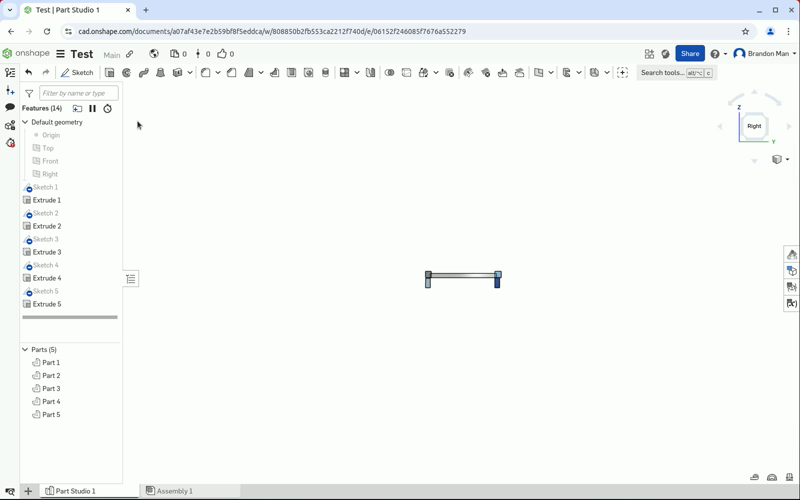
mouse_move(73, 189)
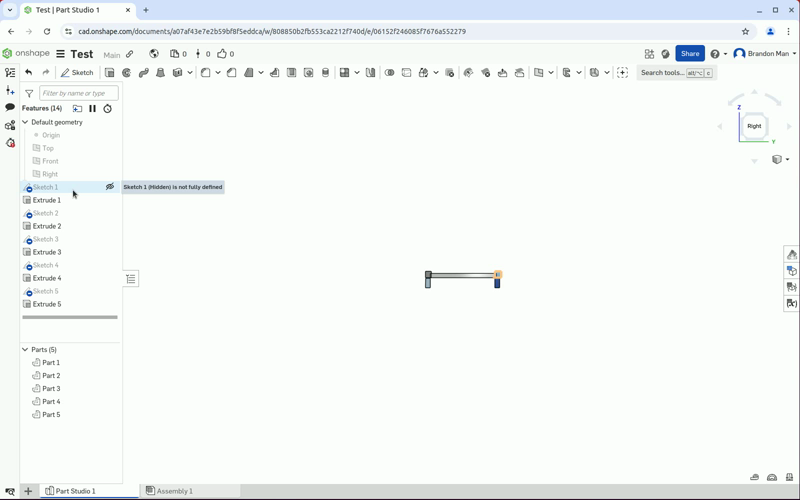
click(73, 189)
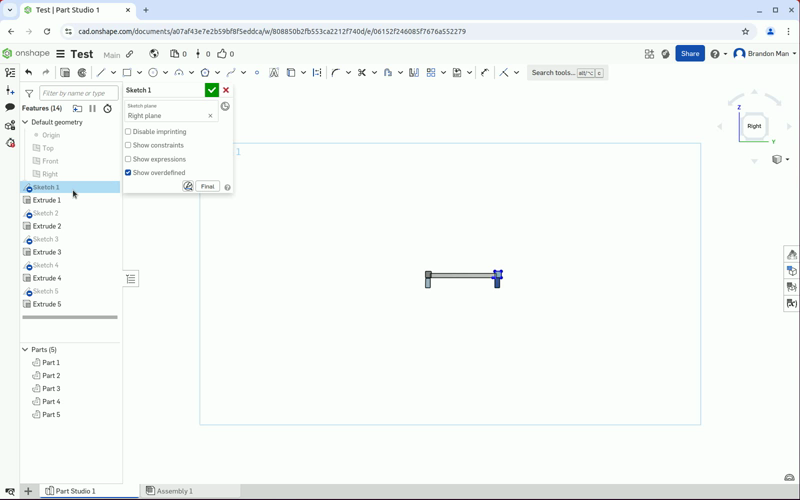
mouse_move(229, 92)
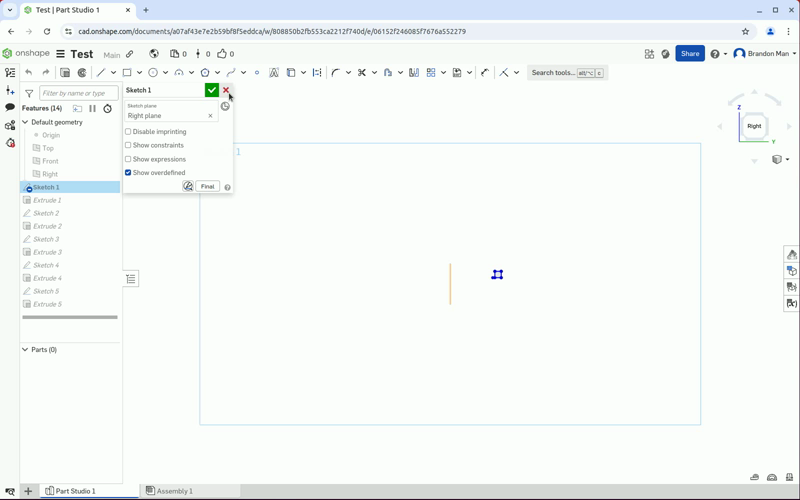
click(229, 92)
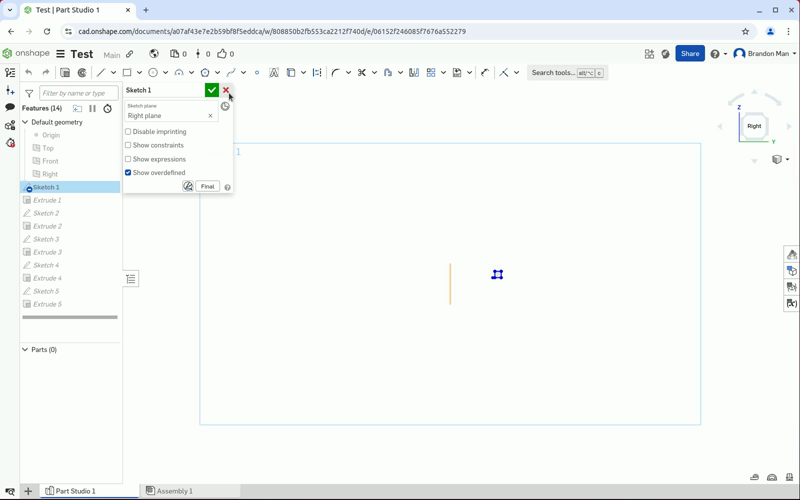
key(shift+s)
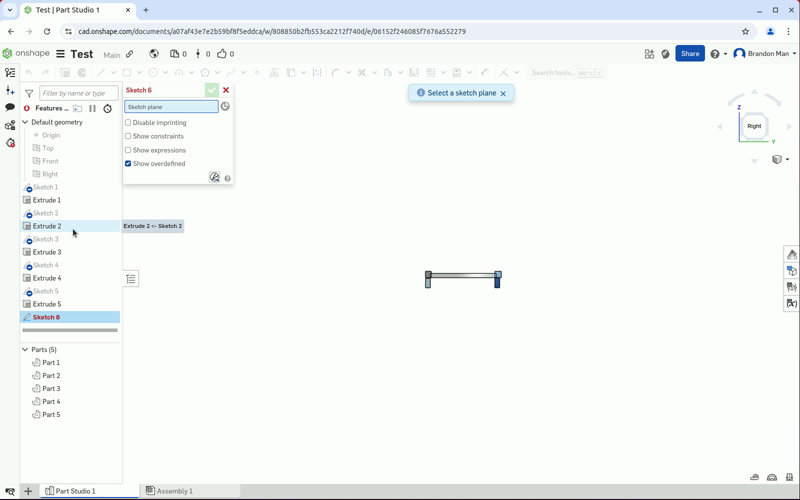
scroll(3)
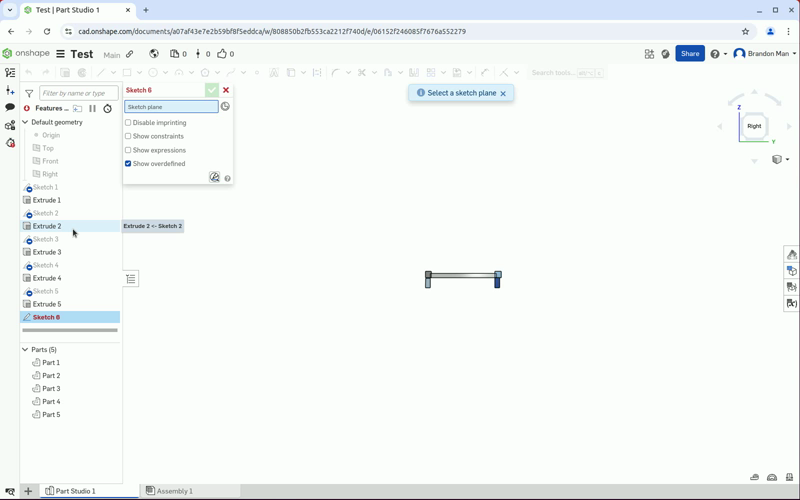
mouse_move(73, 176)
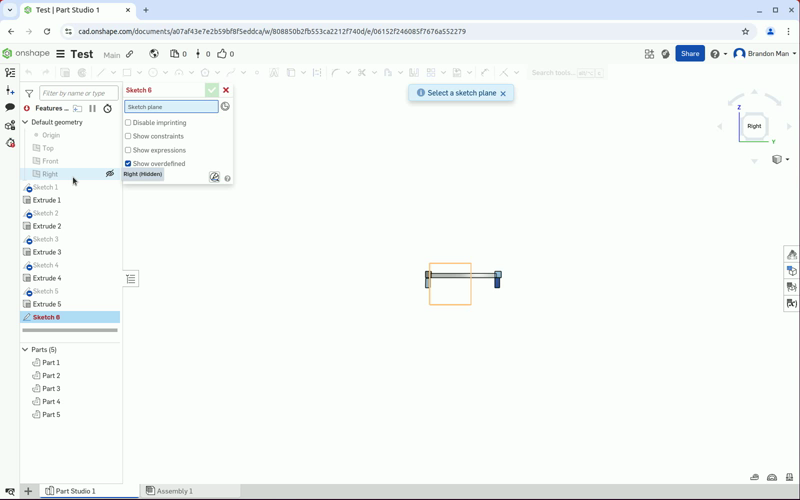
click(73, 176)
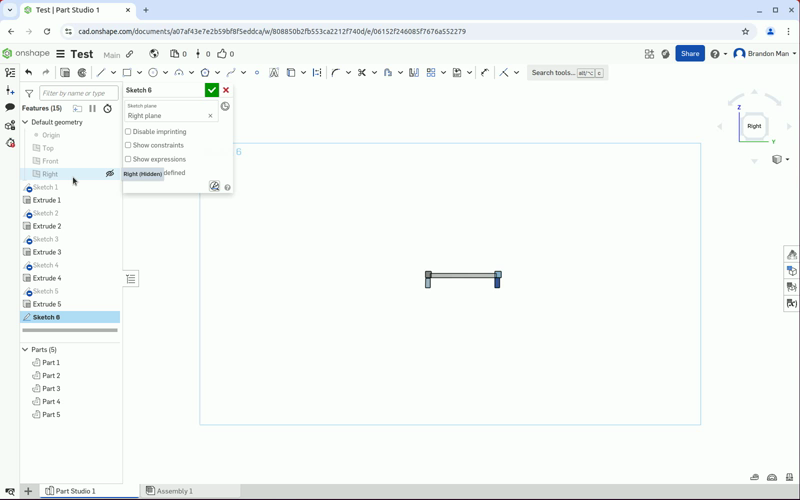
mouse_move(73, 352)
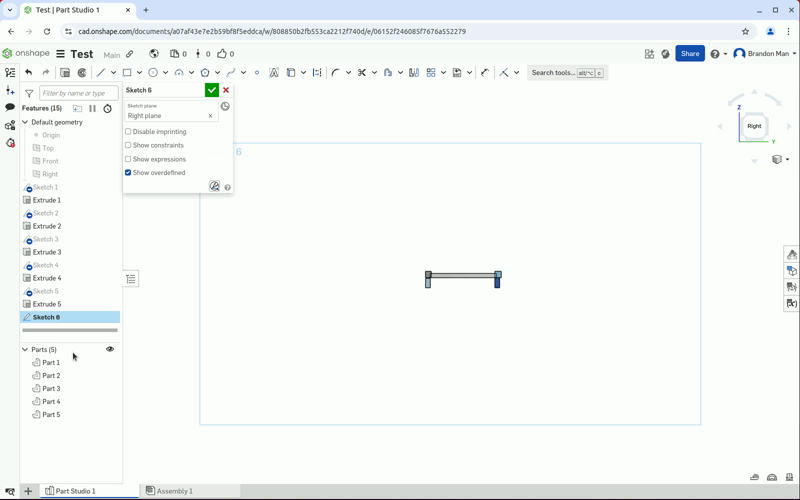
key(y)
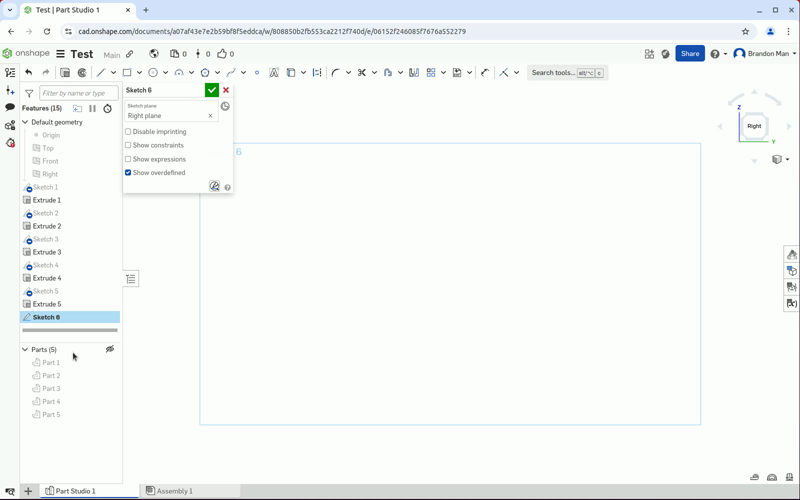
key(l)
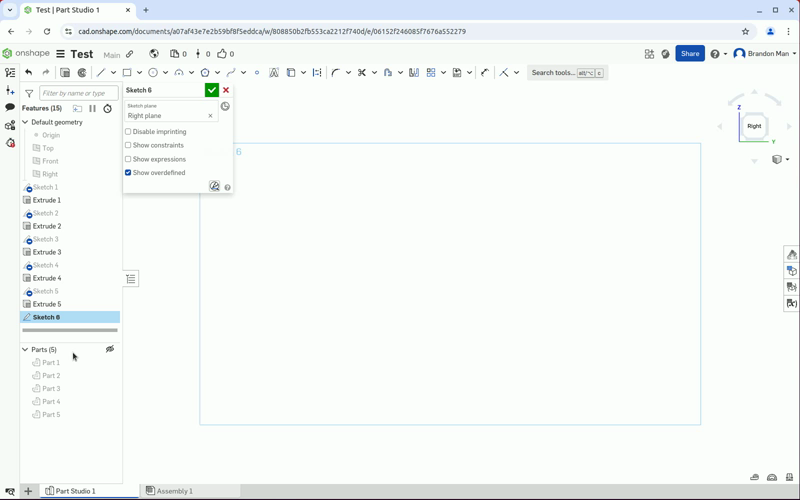
key_down(shift)
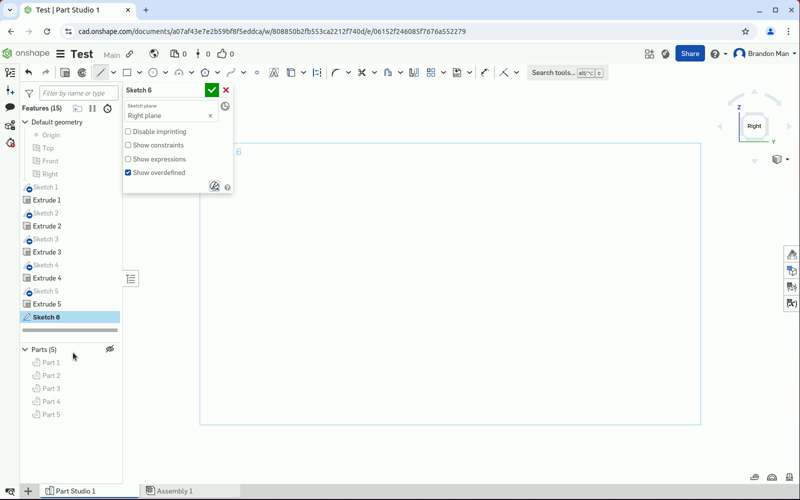
mouse_move(425, 291)
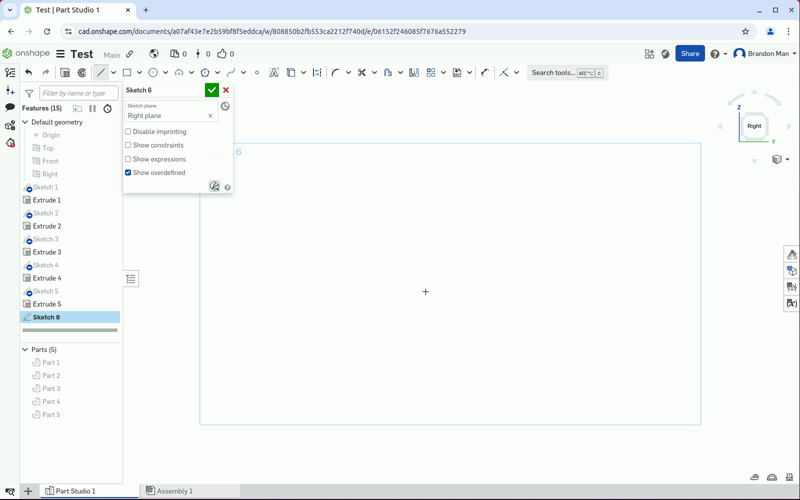
click(425, 291)
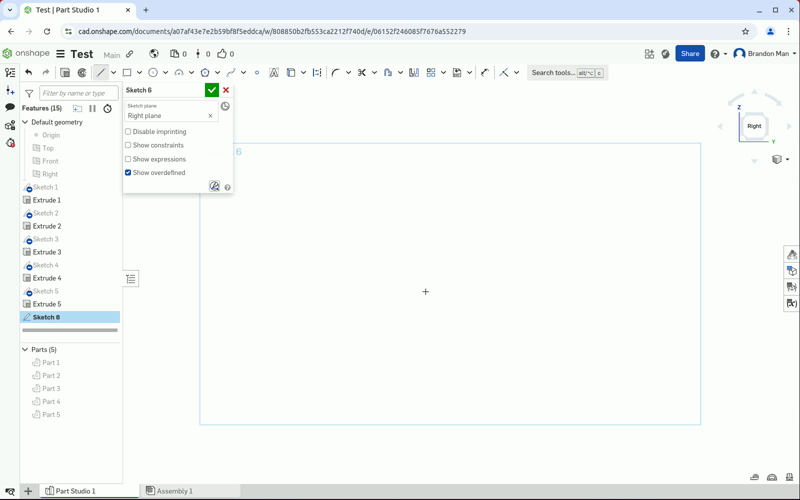
key_up(shift)
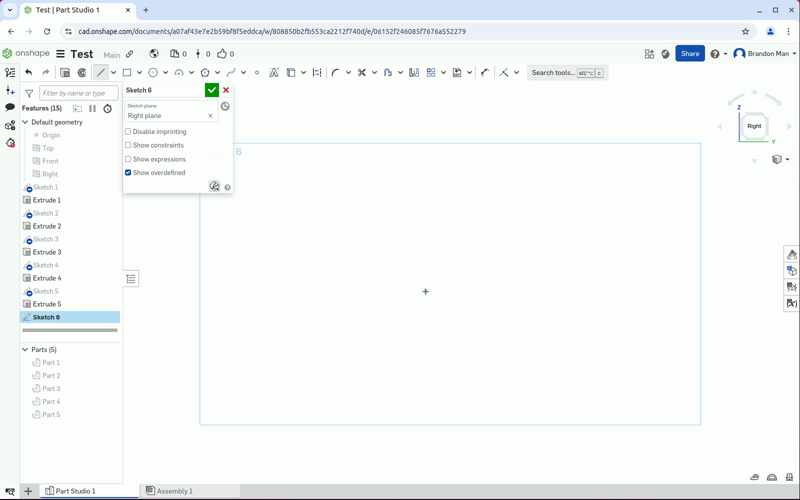
key_down(shift)
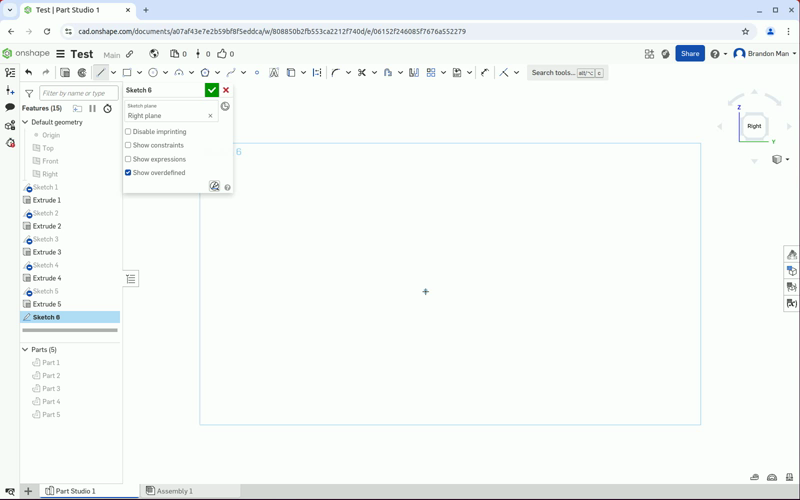
mouse_move(496, 291)
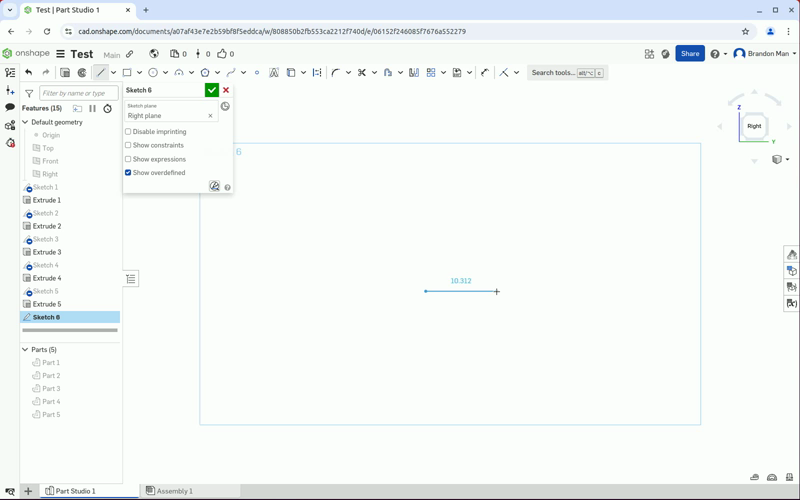
click(496, 291)
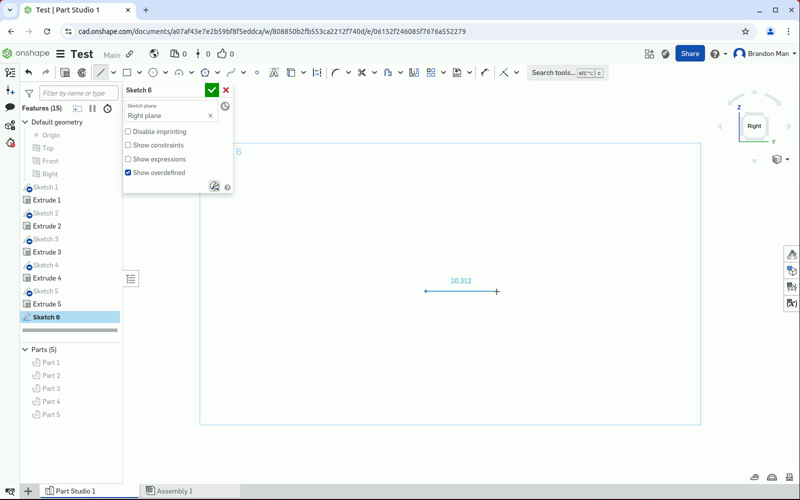
key_up(shift)
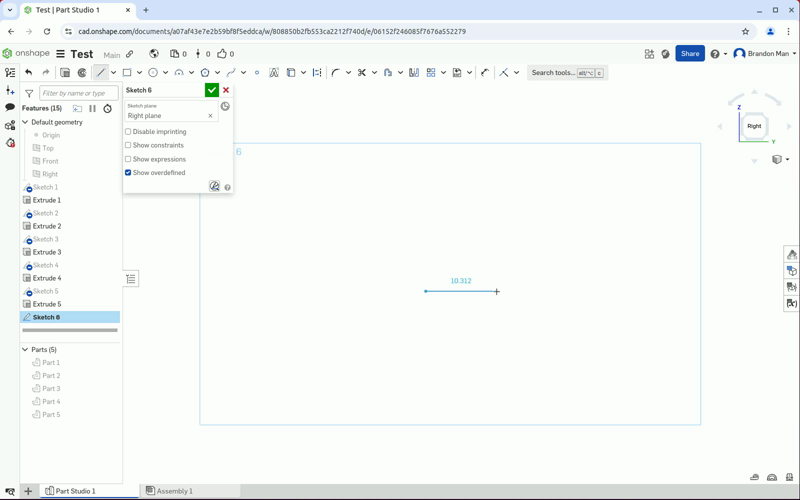
key_down(shift)
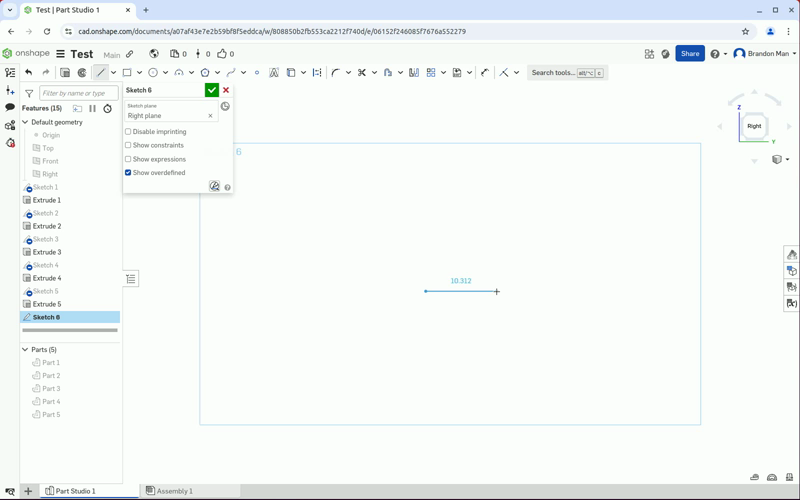
mouse_move(526, 291)
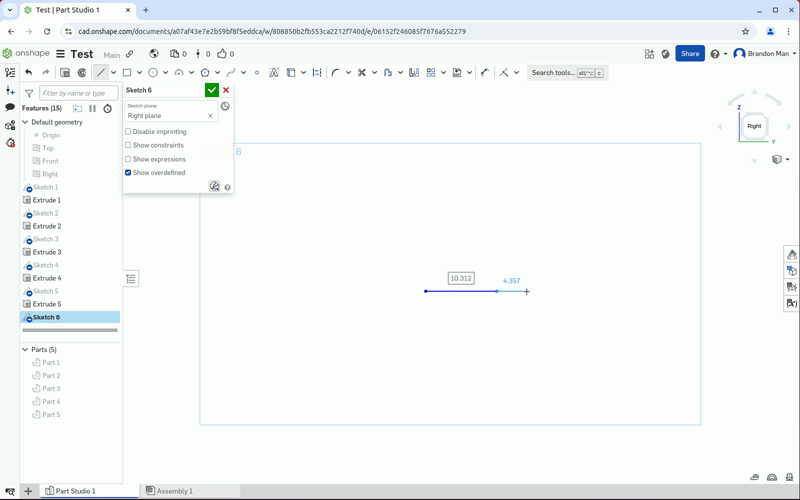
mouse_move(496, 286)
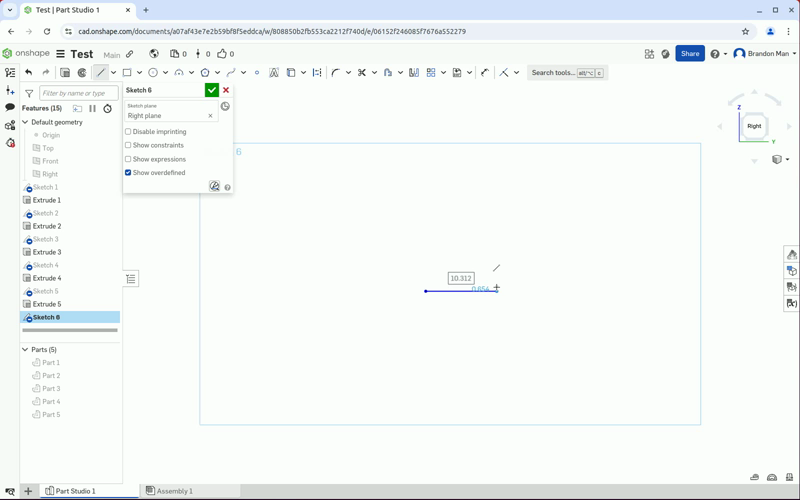
scroll(6)
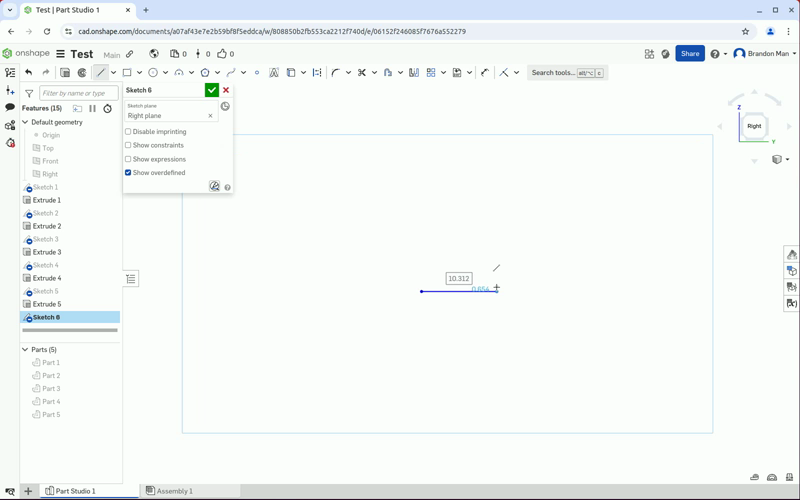
scroll(6)
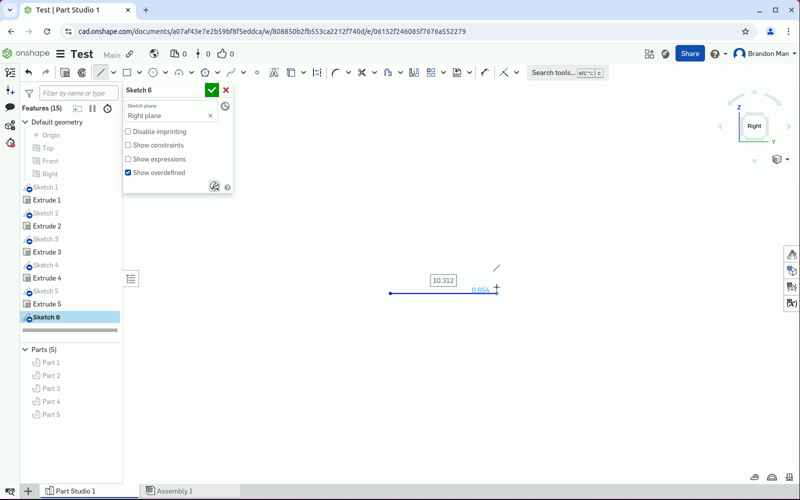
scroll(6)
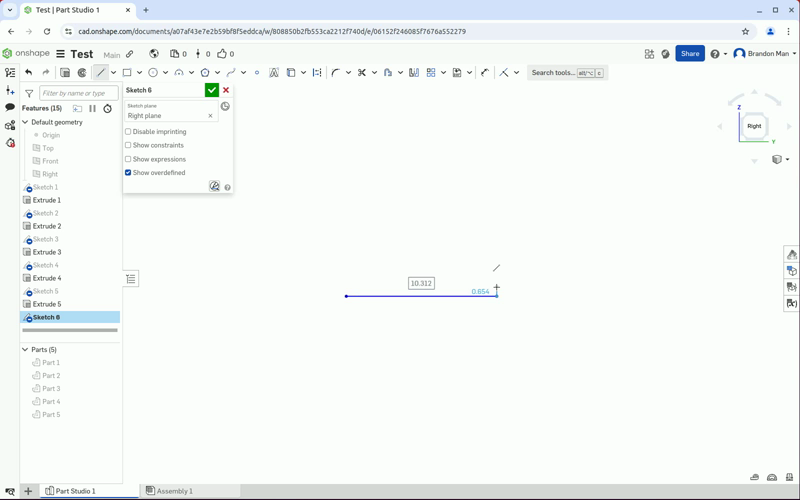
scroll(6)
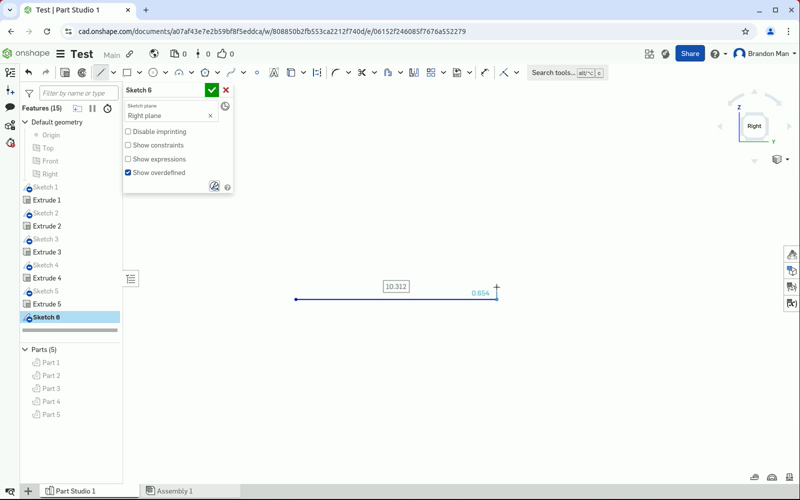
scroll(6)
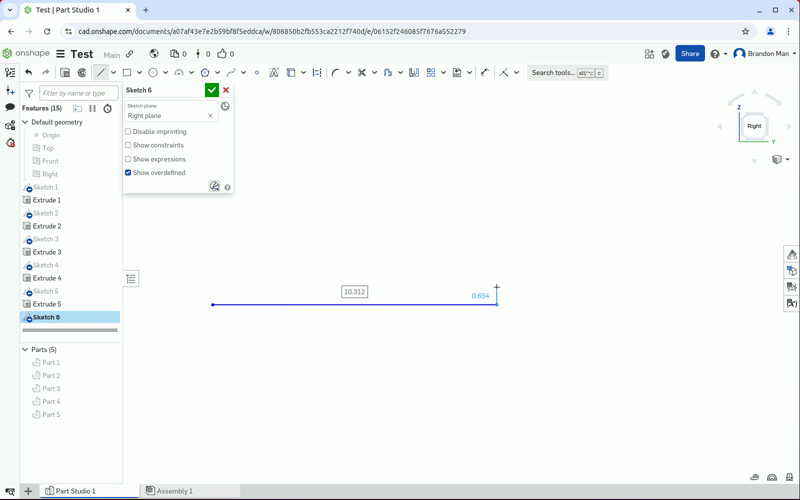
scroll(6)
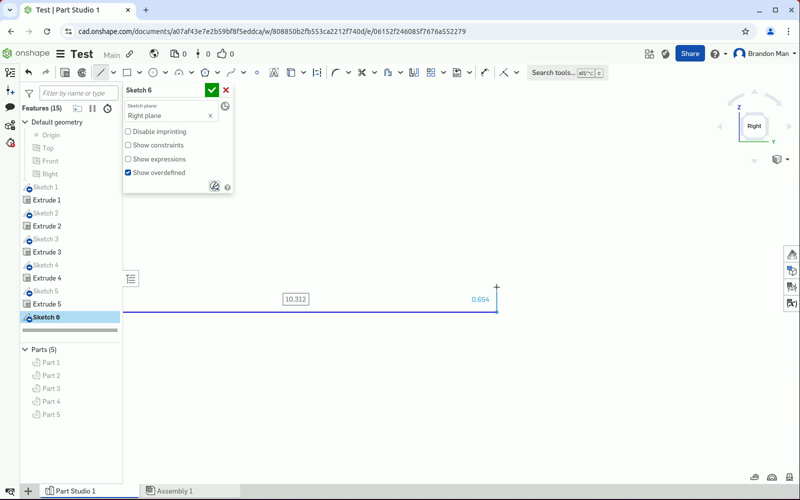
scroll(6)
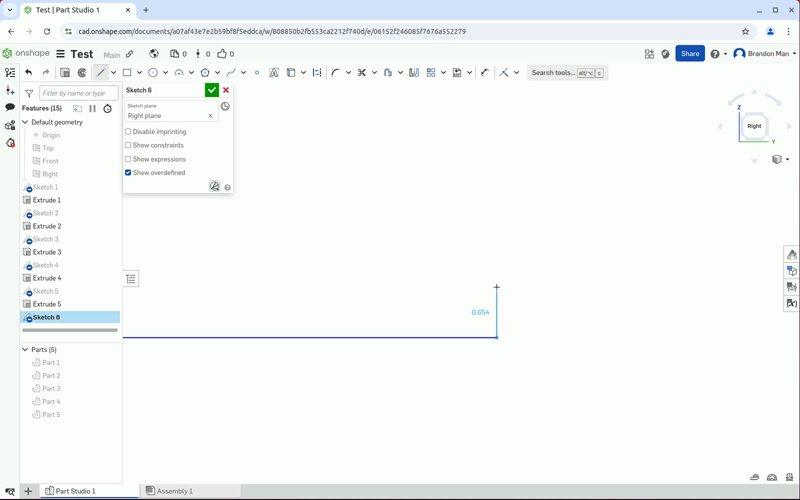
click(496, 286)
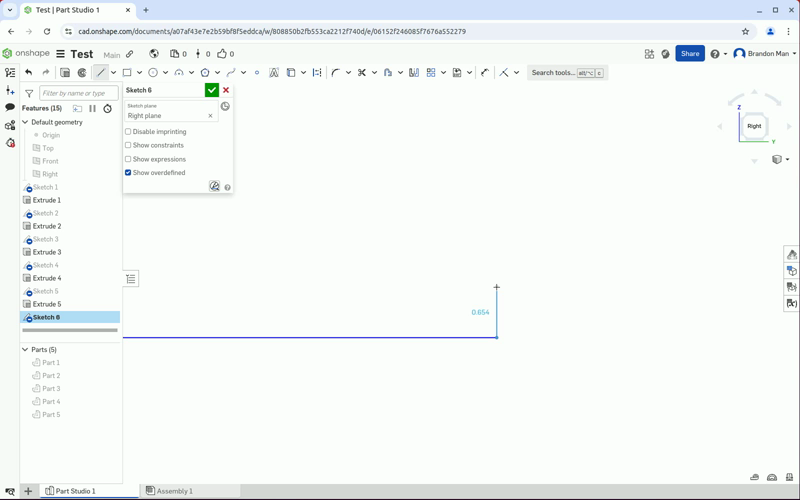
scroll(-6)
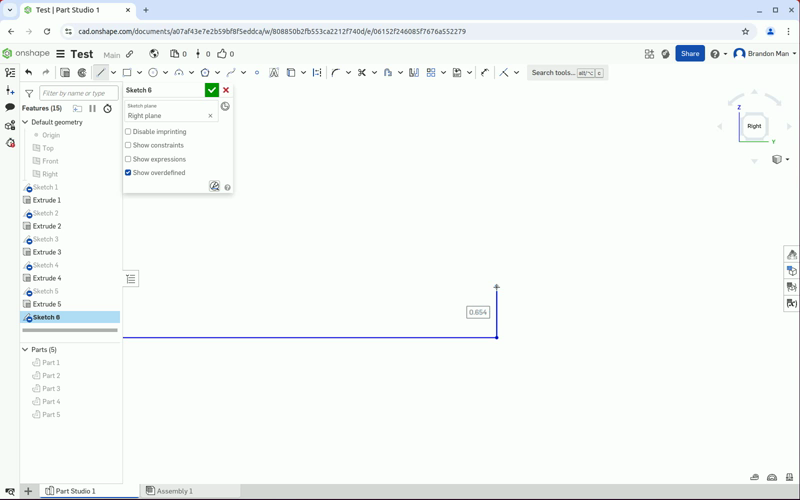
scroll(-6)
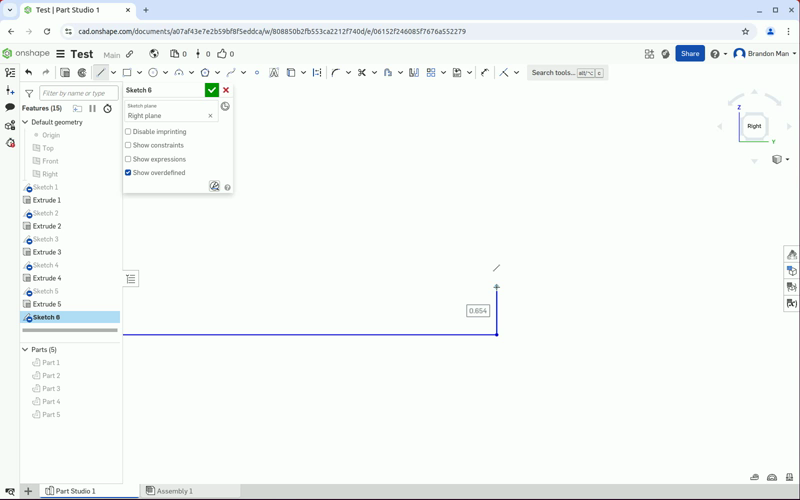
scroll(-6)
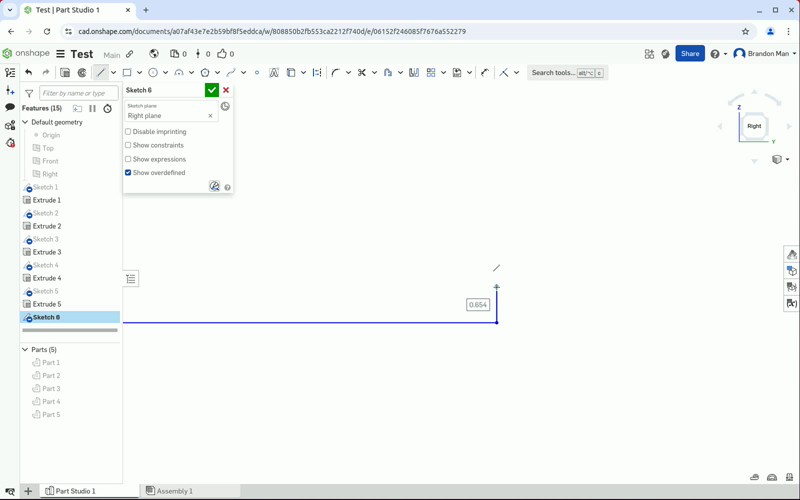
scroll(-6)
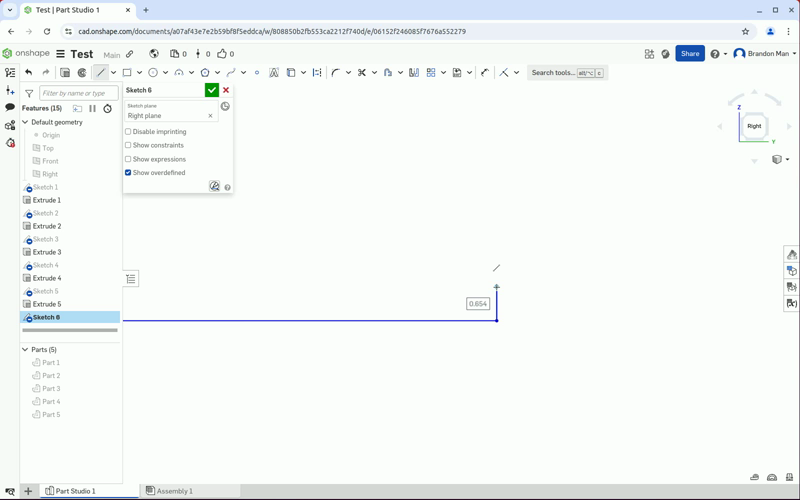
scroll(-6)
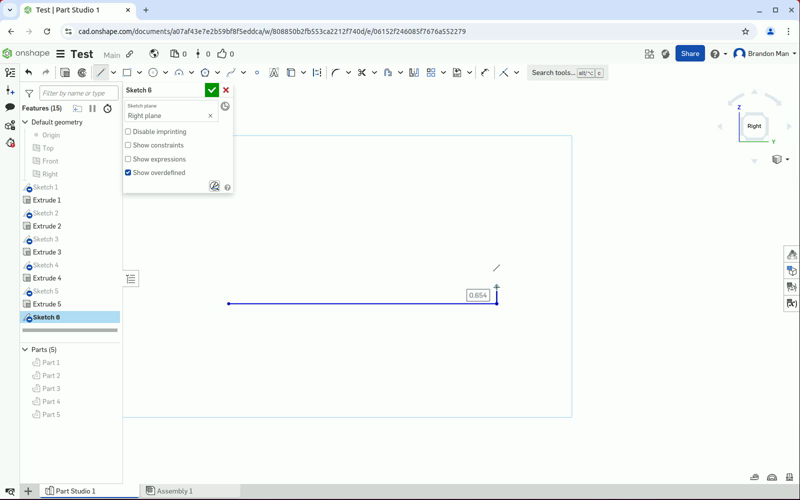
scroll(-6)
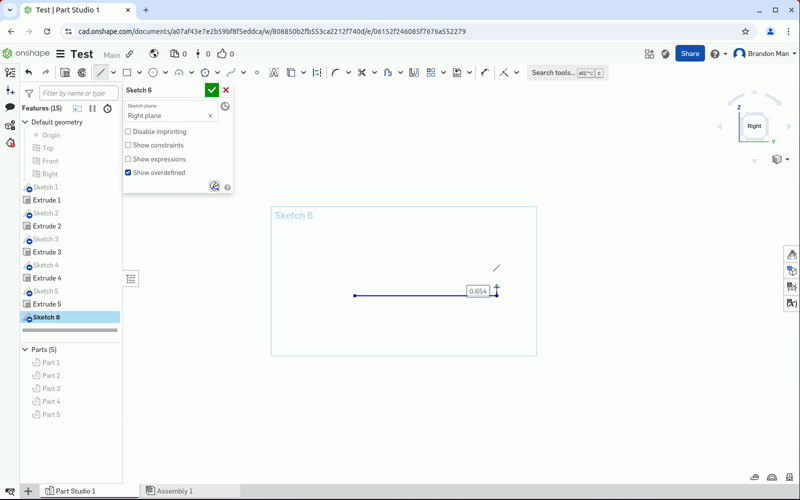
scroll(-6)
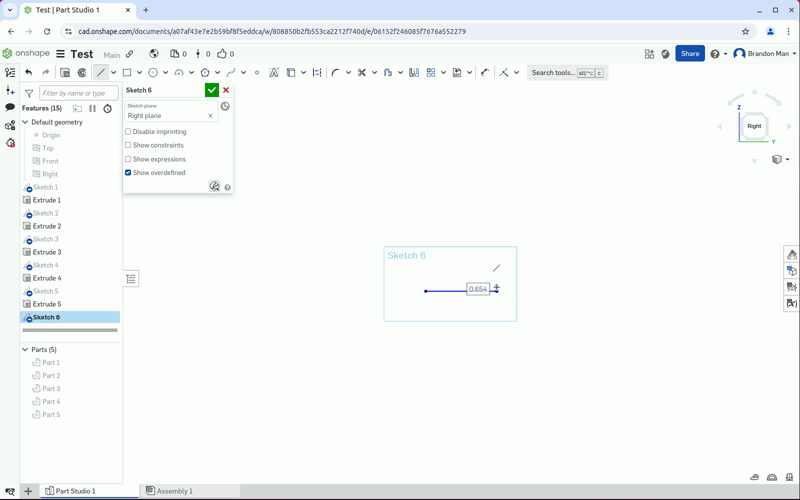
key_up(shift)
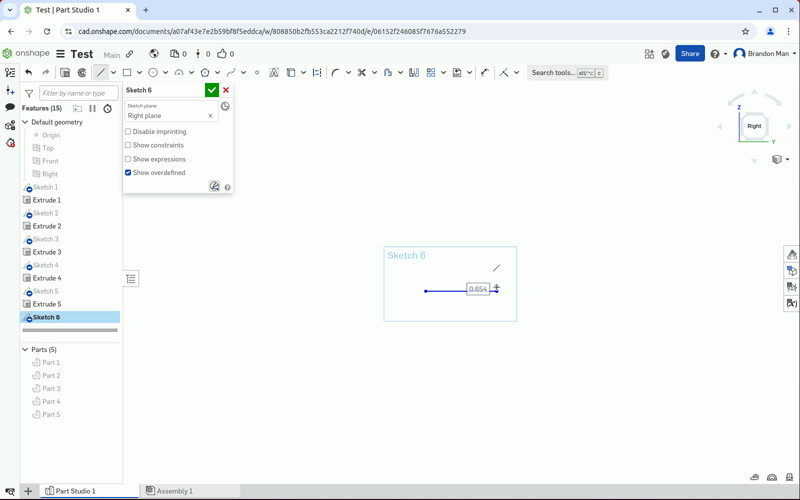
key_down(shift)
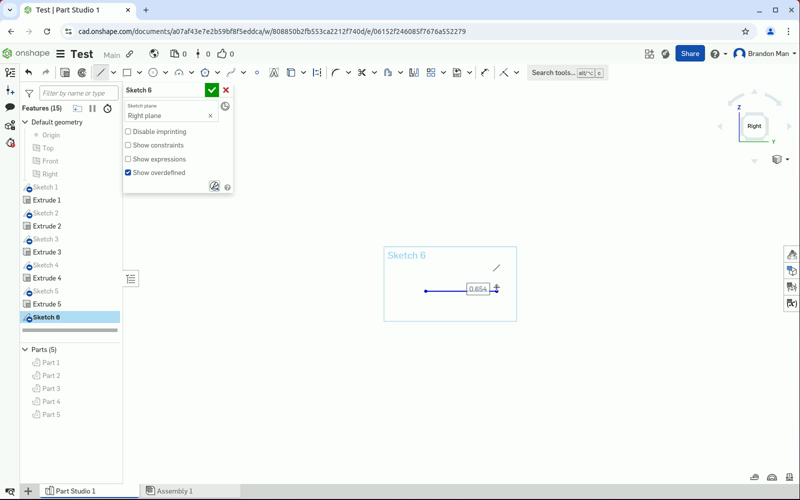
mouse_move(526, 286)
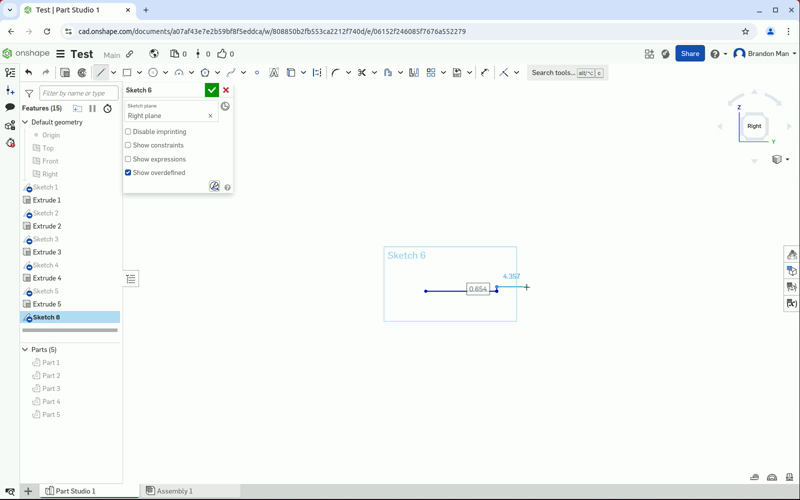
mouse_move(492, 286)
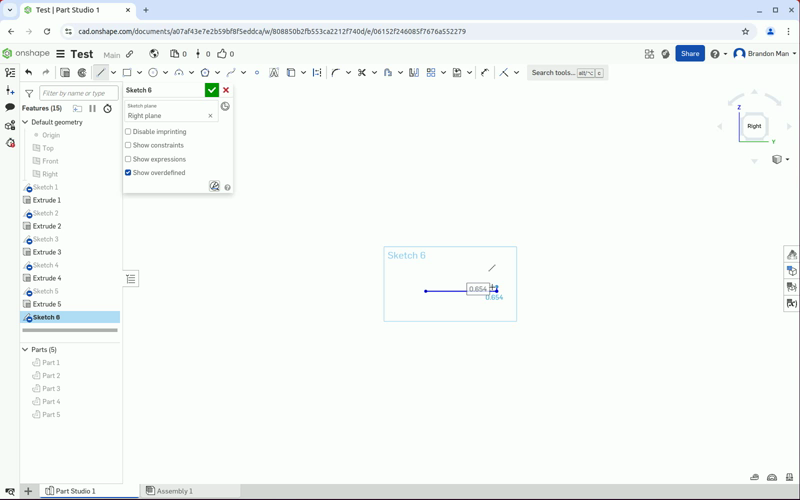
scroll(6)
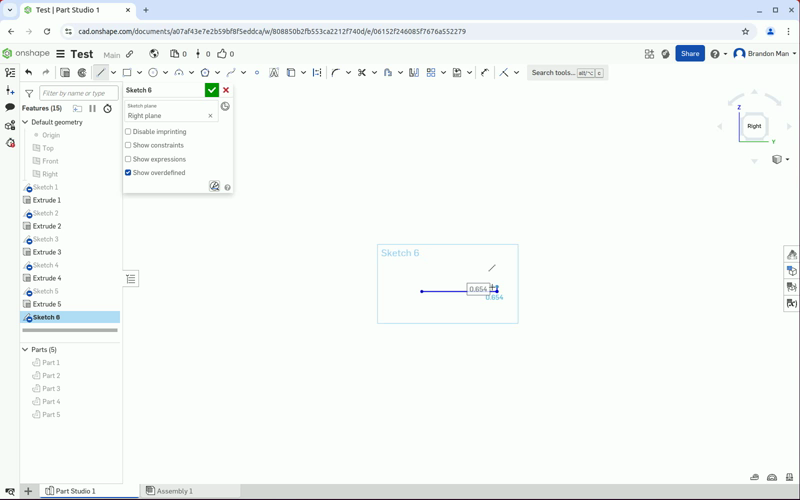
scroll(6)
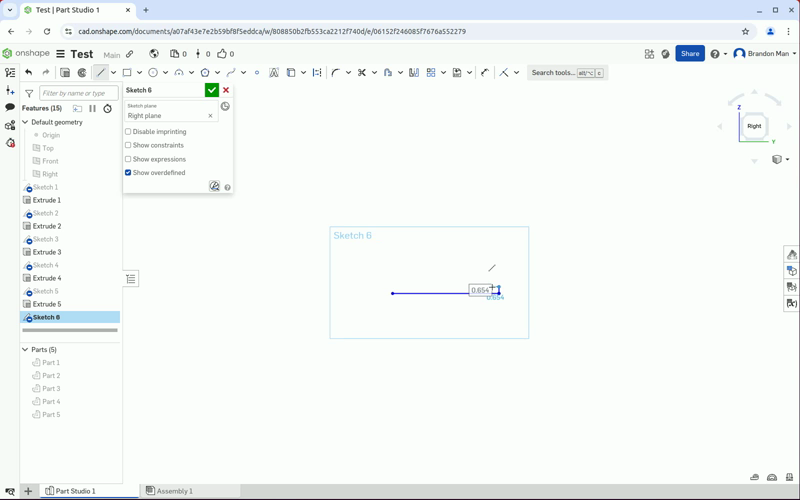
scroll(6)
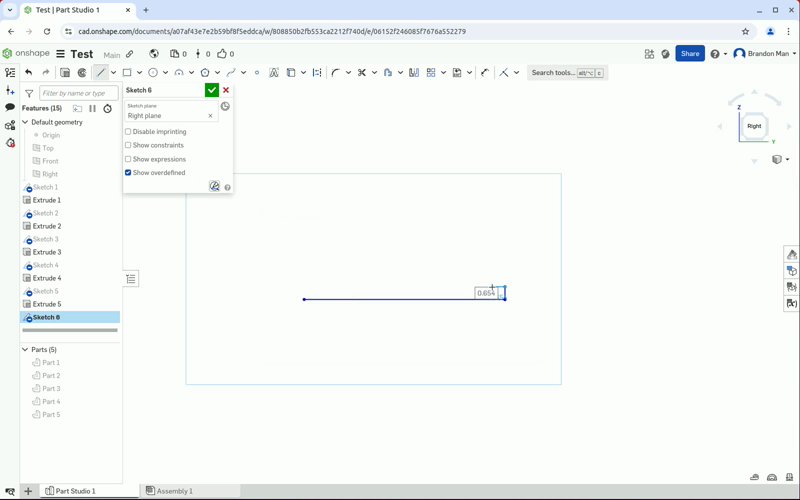
scroll(6)
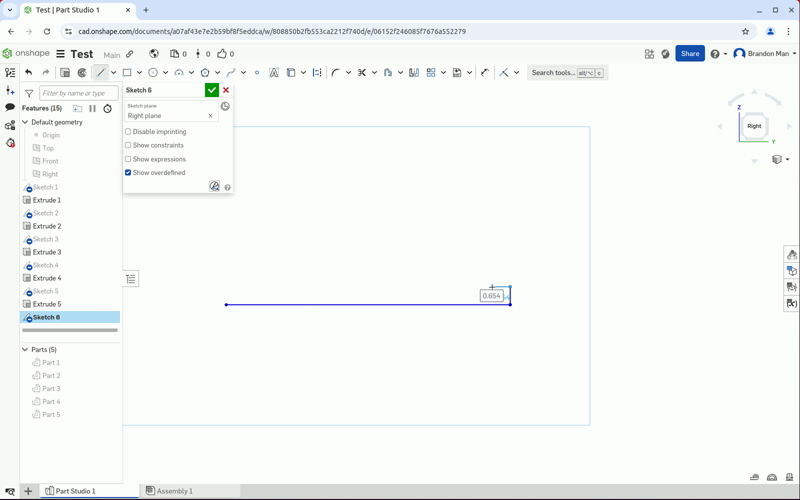
scroll(6)
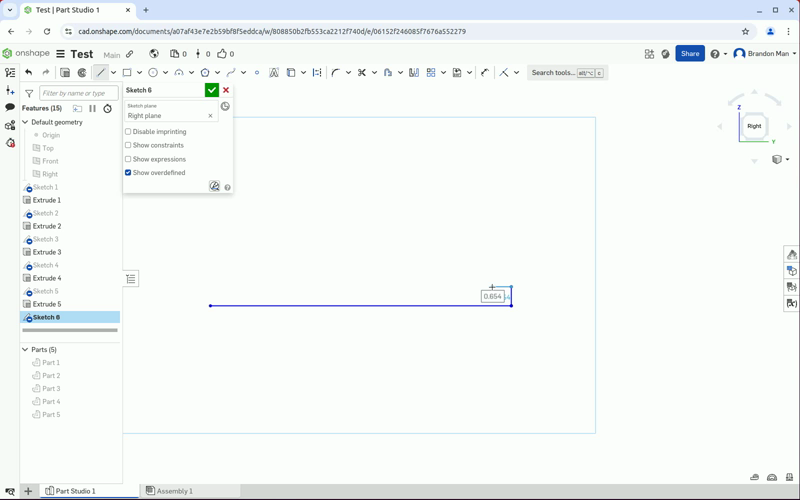
scroll(6)
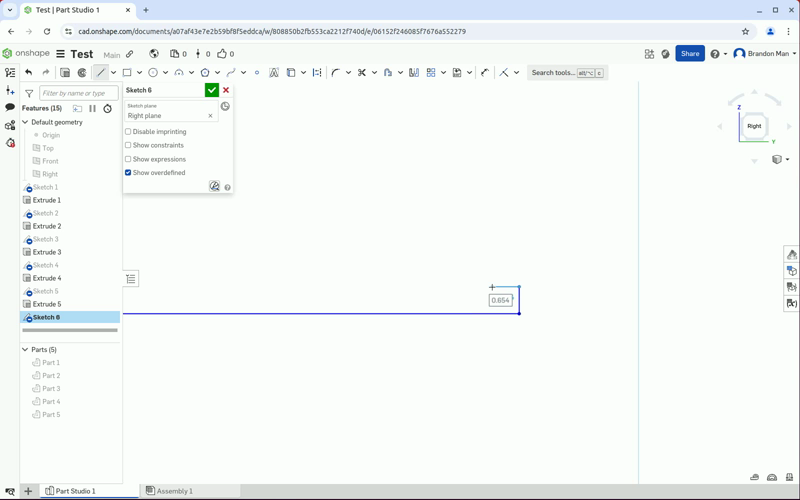
scroll(6)
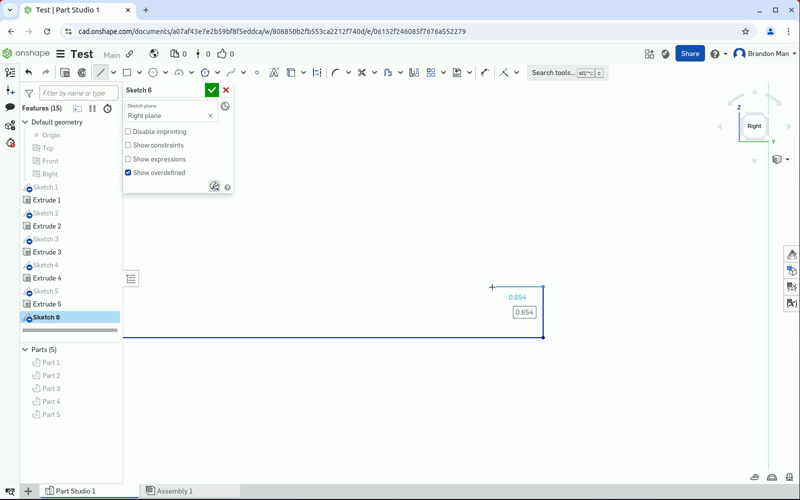
click(492, 286)
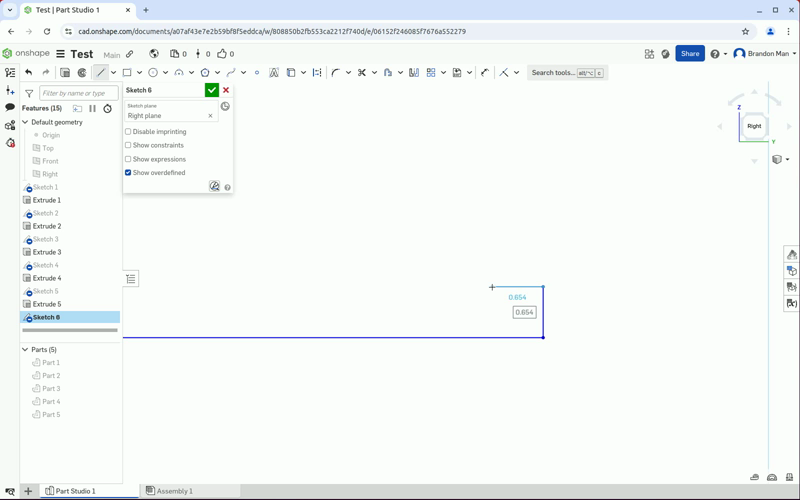
scroll(-6)
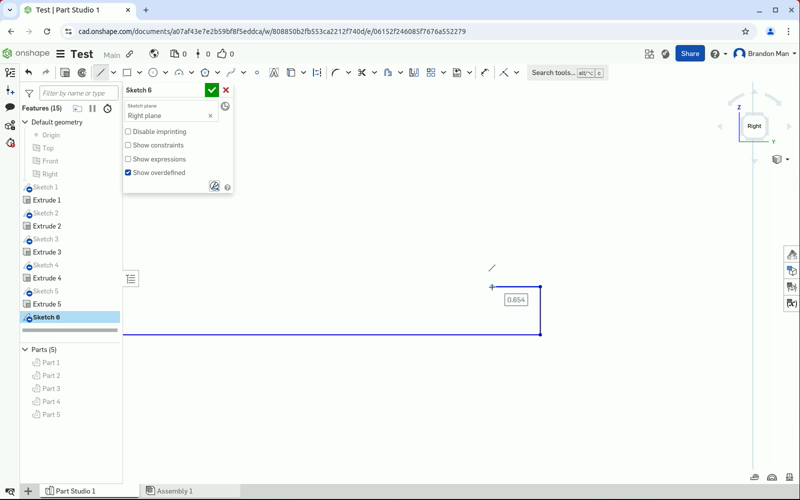
scroll(-6)
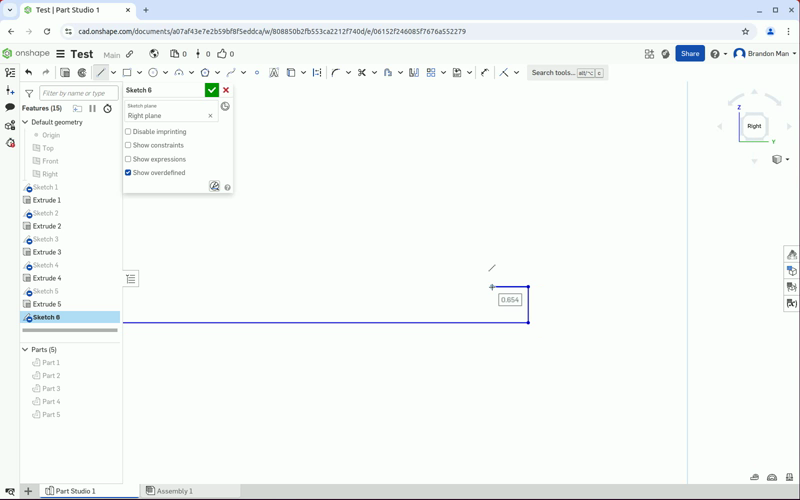
scroll(-6)
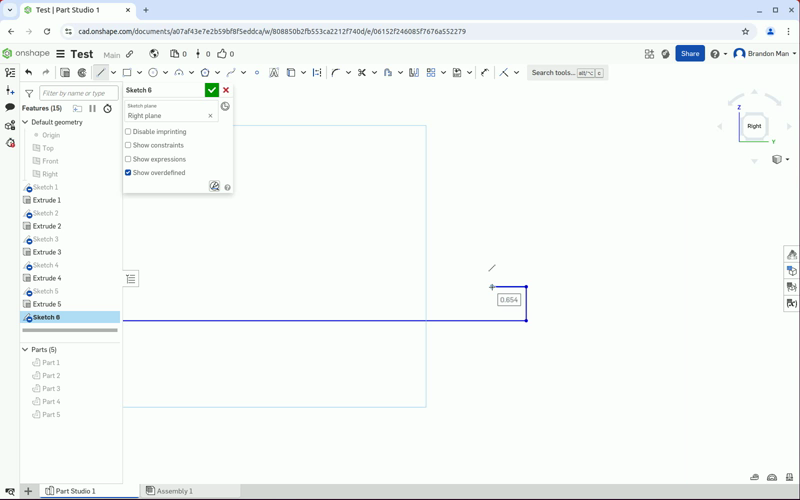
scroll(-6)
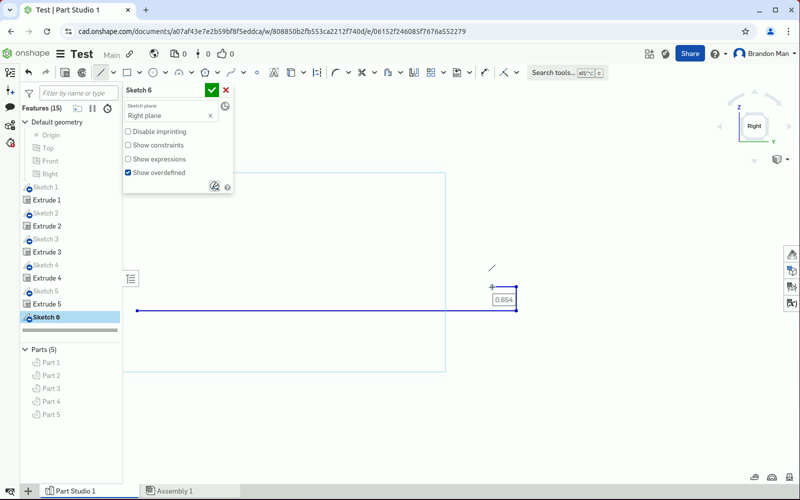
scroll(-6)
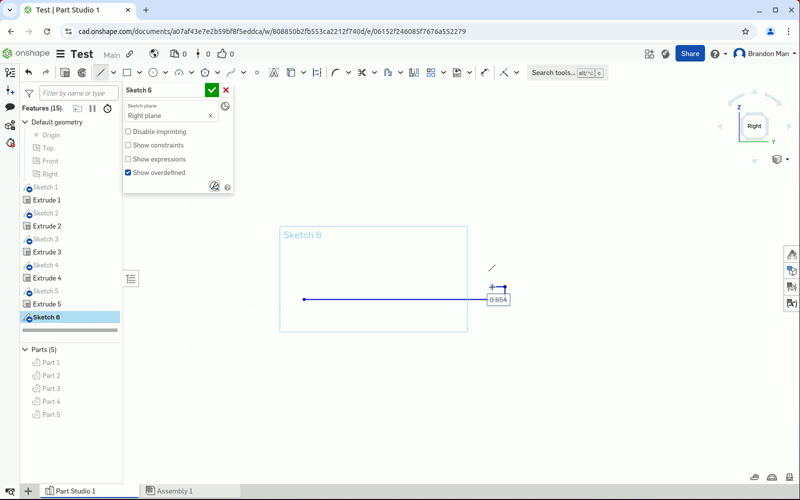
scroll(-6)
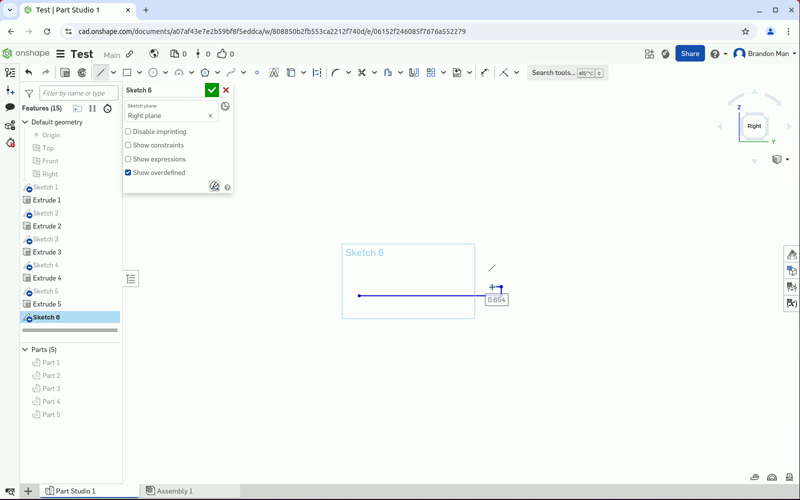
scroll(-6)
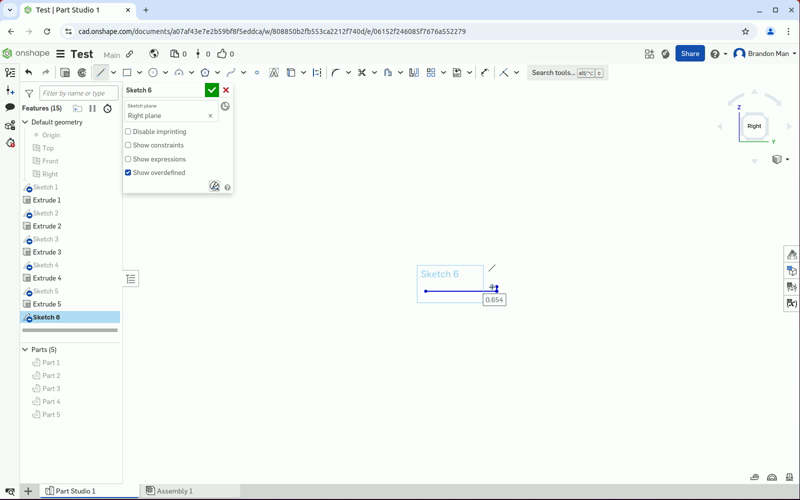
key_up(shift)
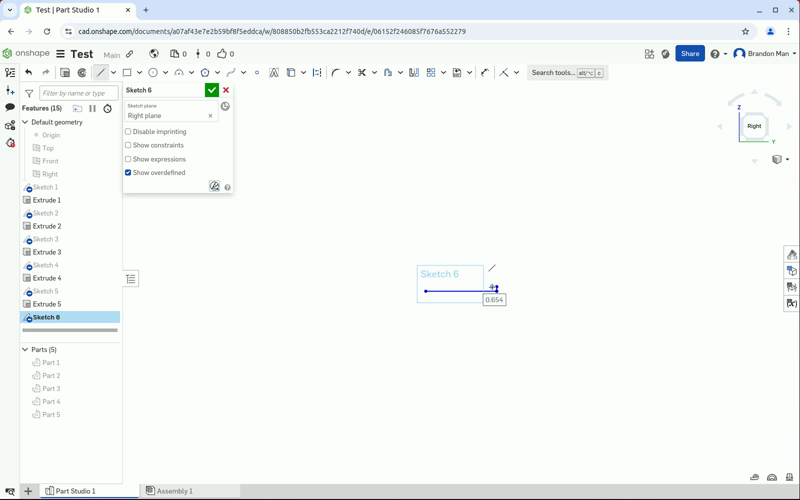
key_down(shift)
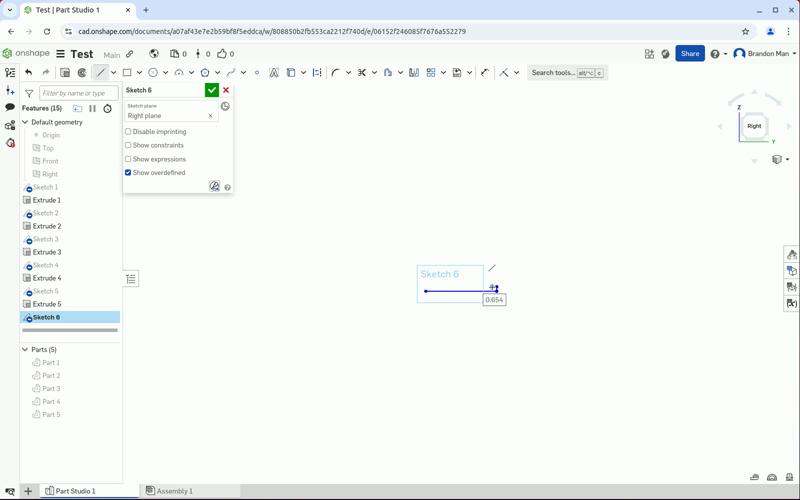
mouse_move(430, 286)
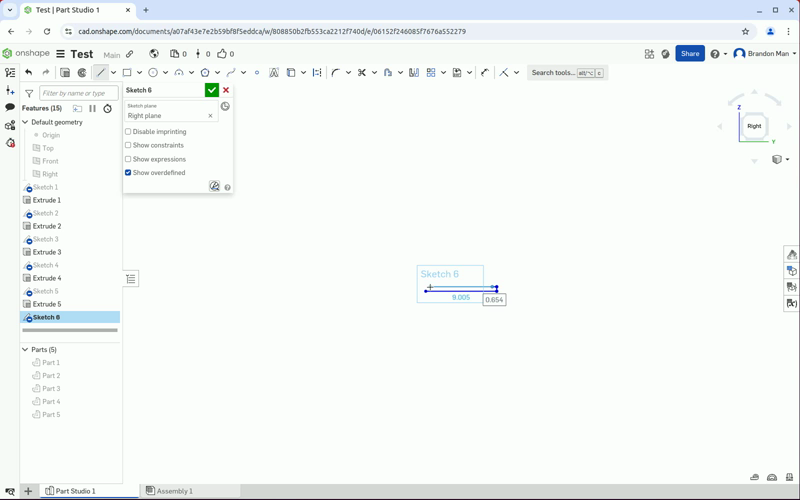
click(430, 286)
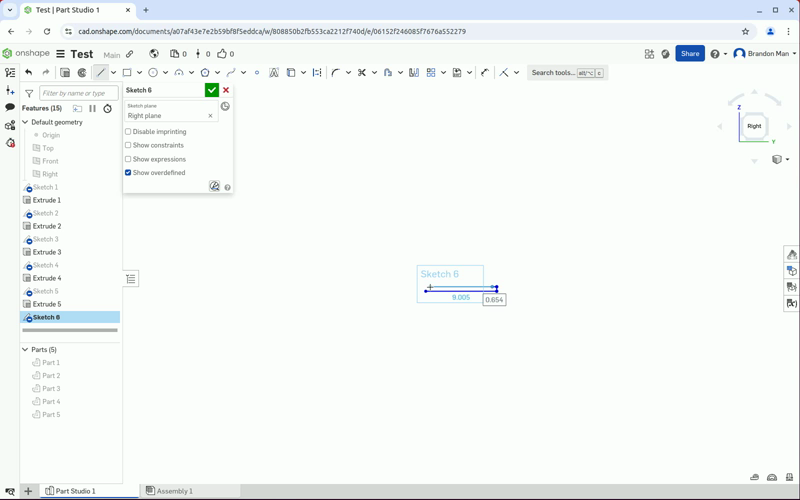
key_up(shift)
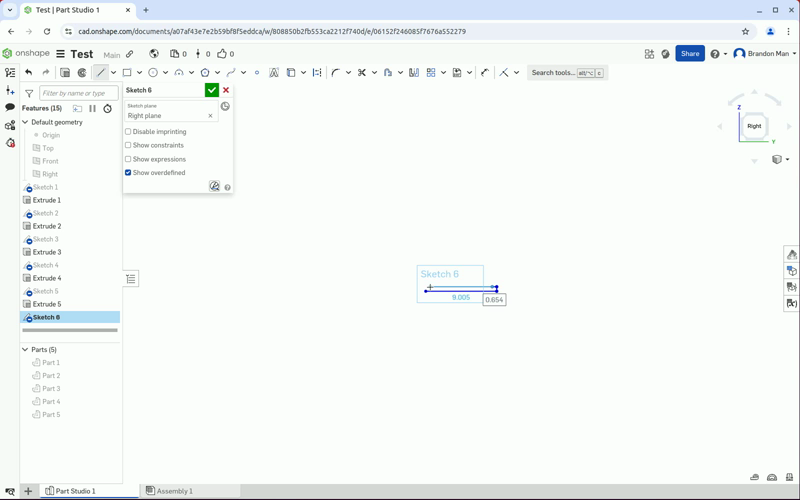
key_down(shift)
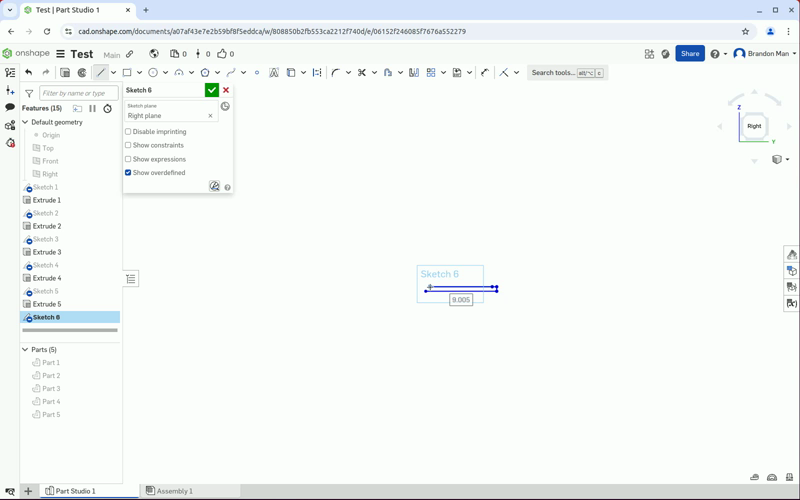
mouse_move(460, 286)
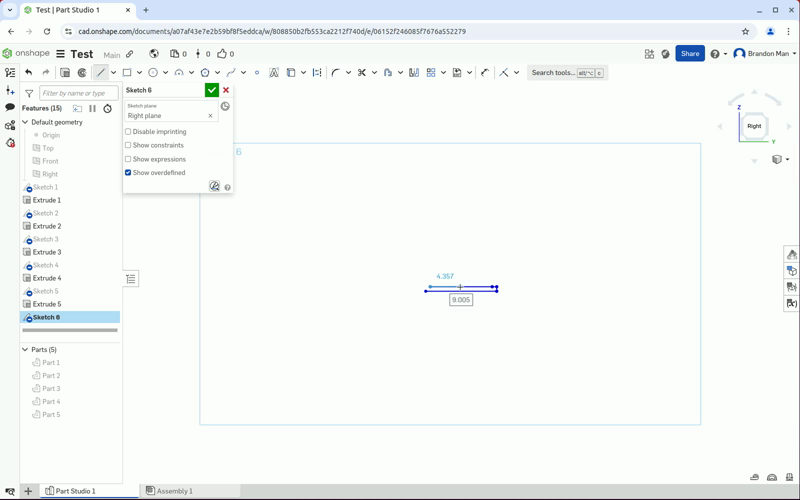
mouse_move(425, 286)
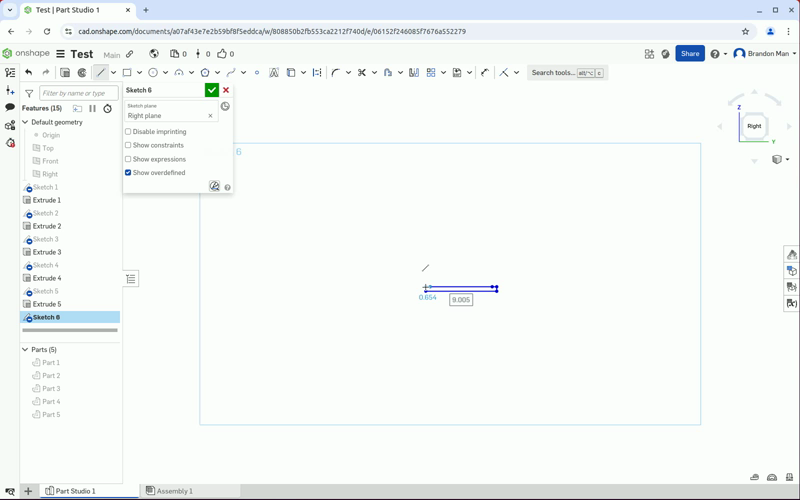
scroll(6)
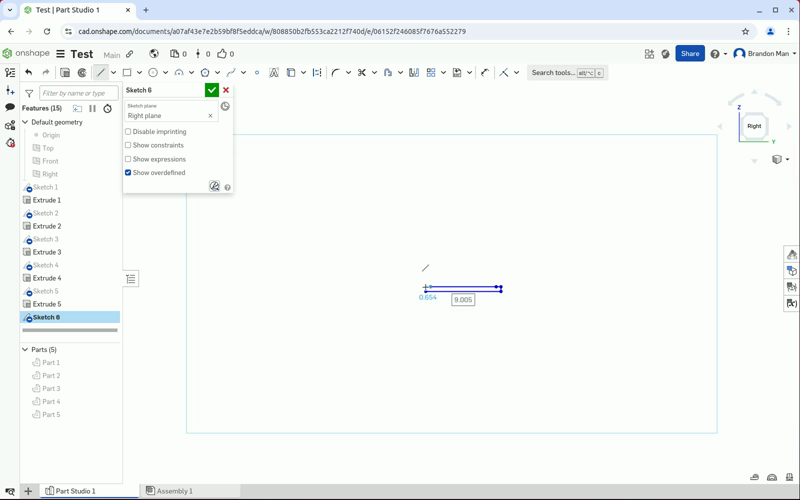
scroll(6)
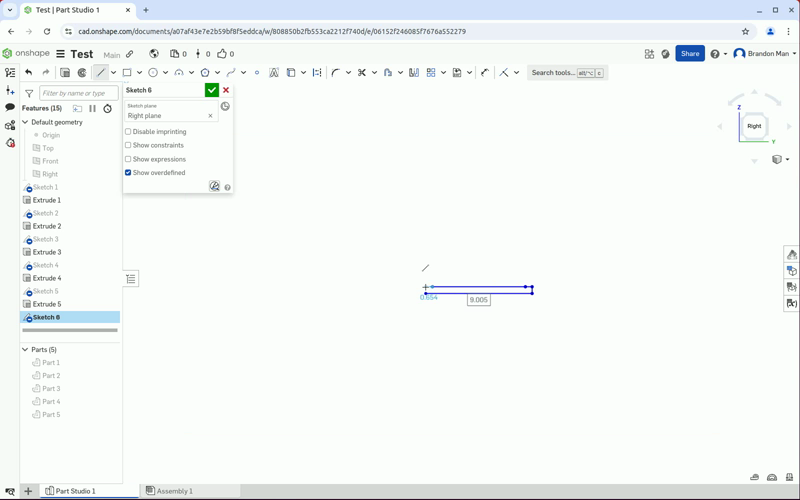
scroll(6)
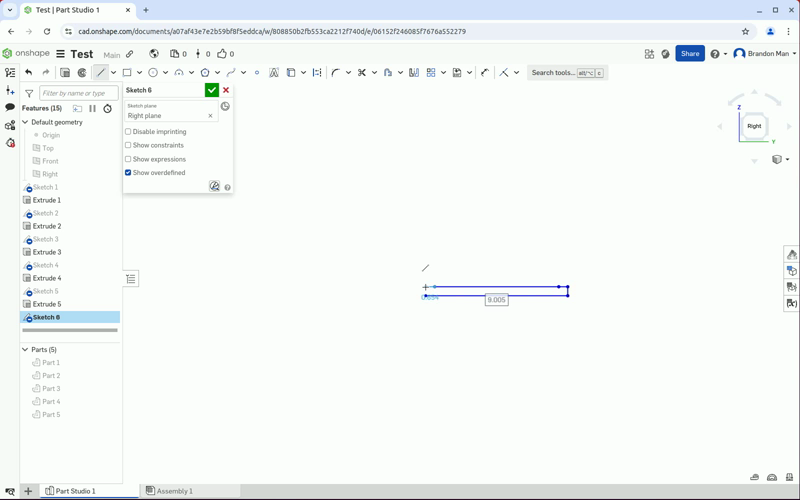
scroll(6)
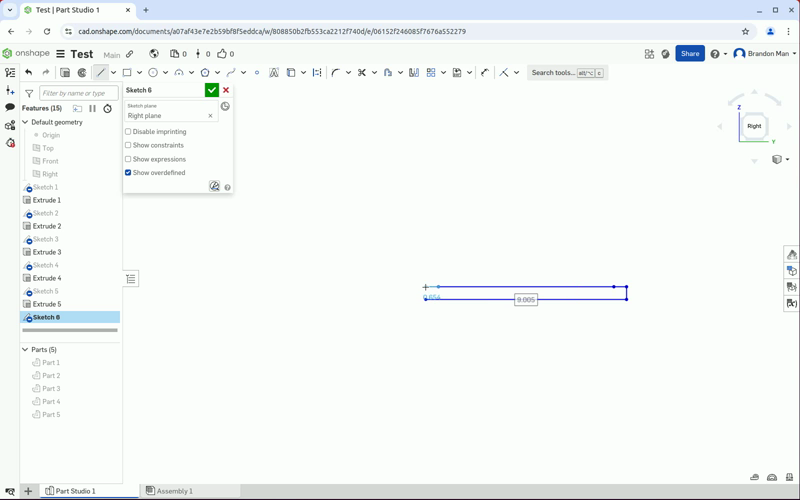
scroll(6)
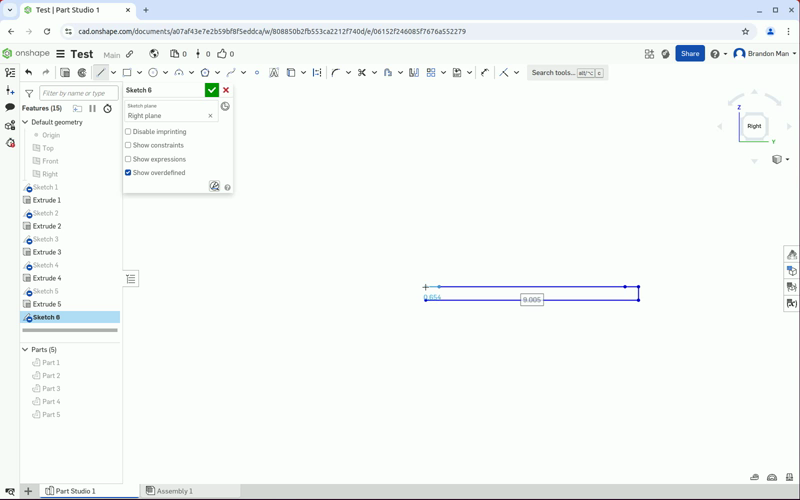
scroll(6)
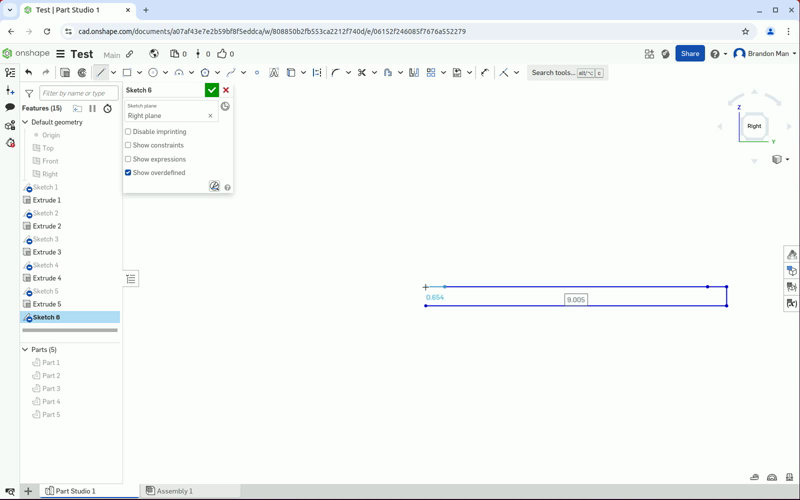
scroll(6)
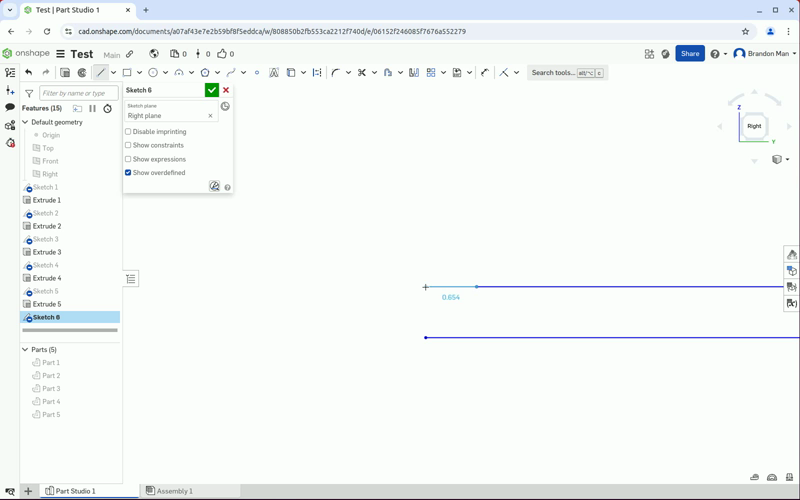
click(425, 286)
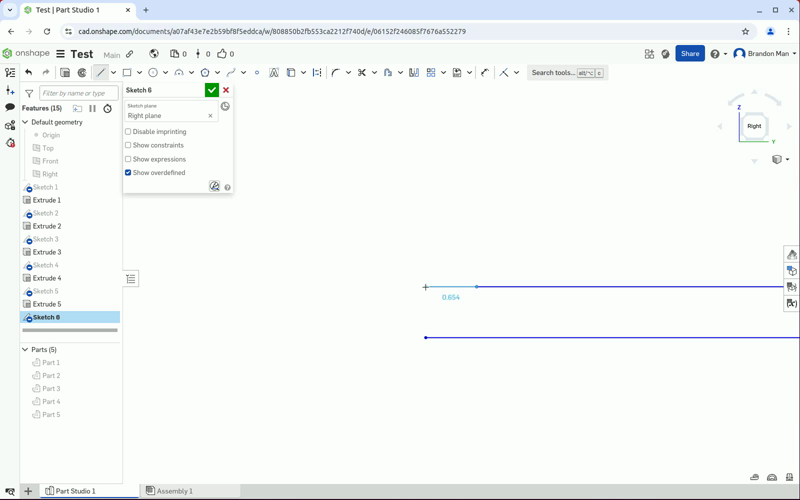
scroll(-6)
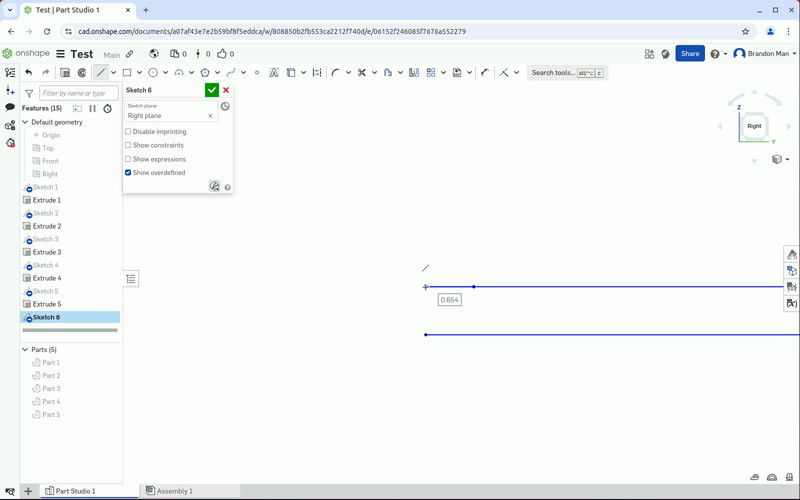
scroll(-6)
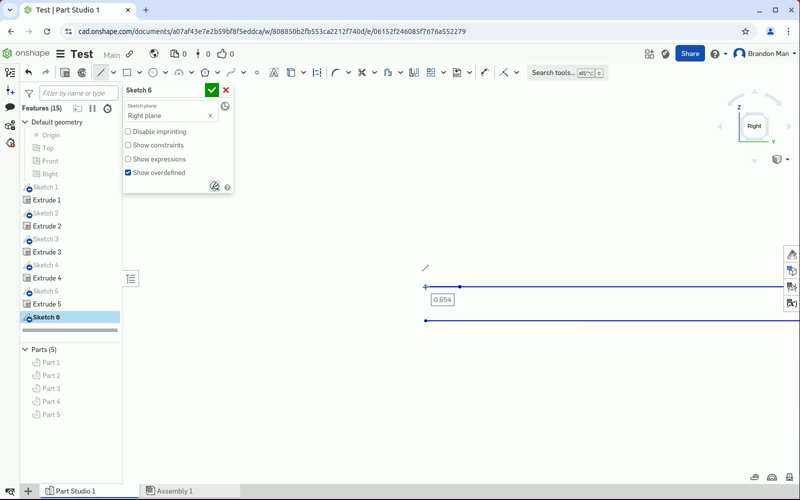
scroll(-6)
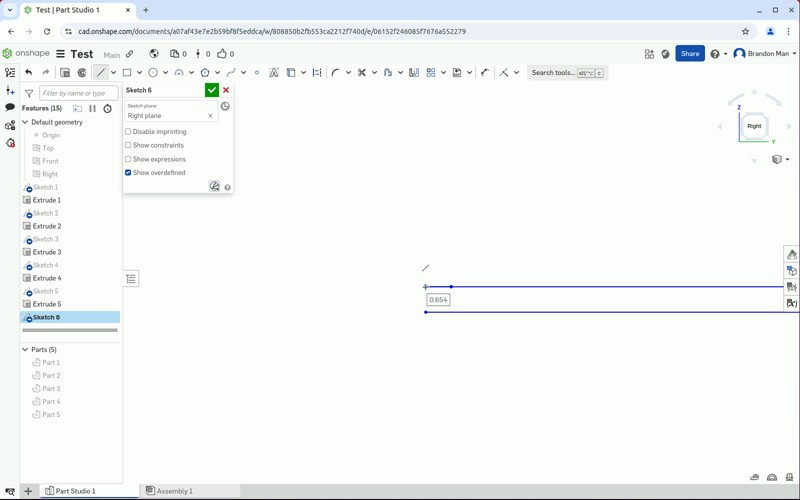
scroll(-6)
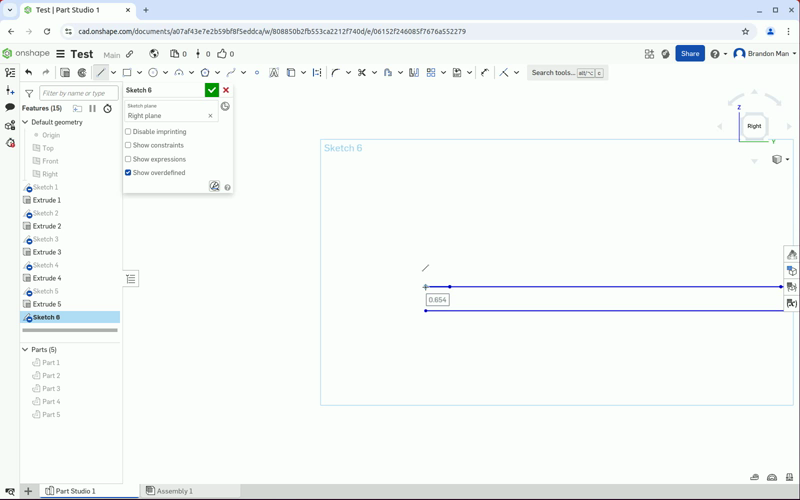
scroll(-6)
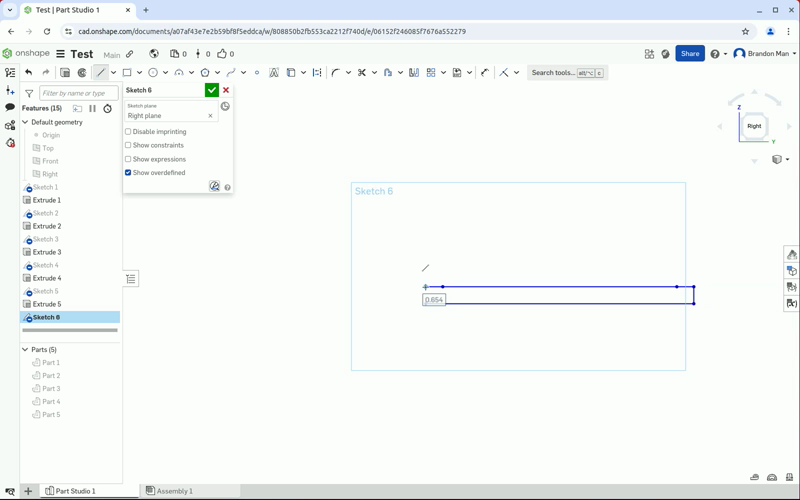
scroll(-6)
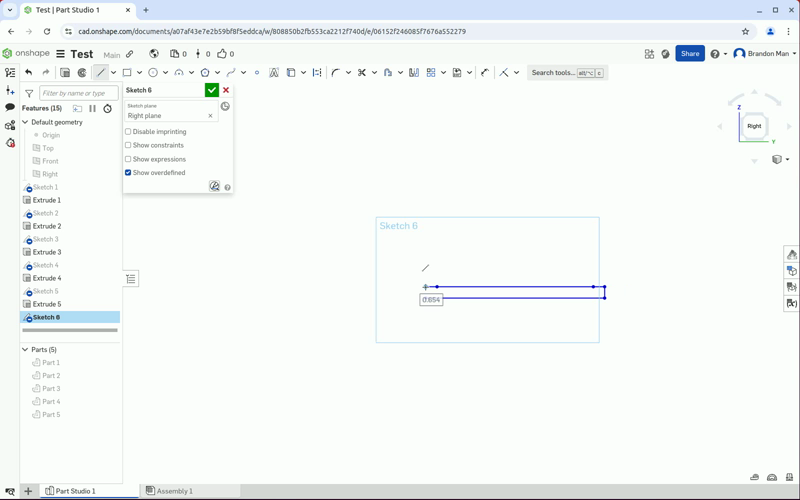
scroll(-6)
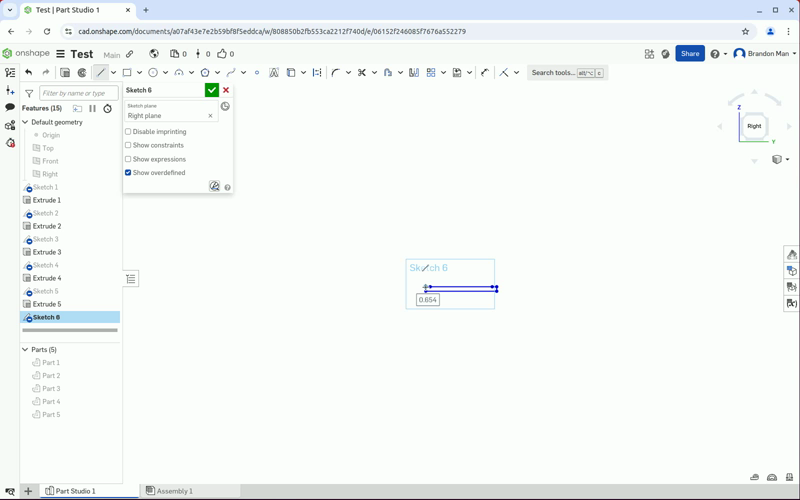
key_up(shift)
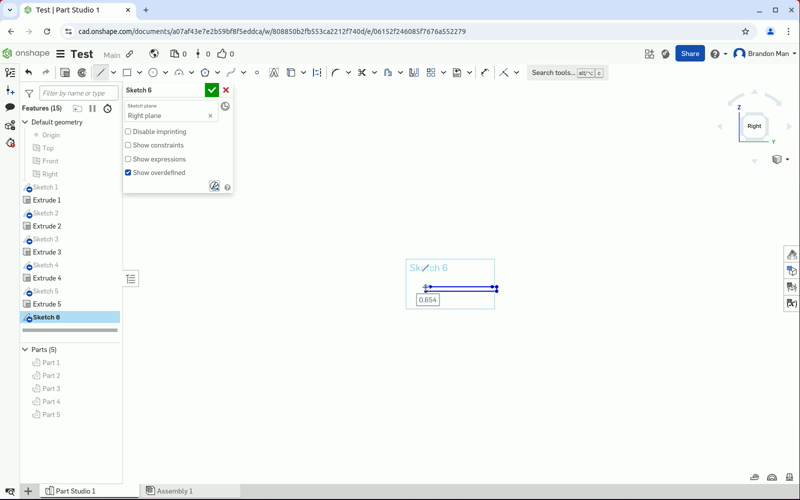
mouse_move(455, 286)
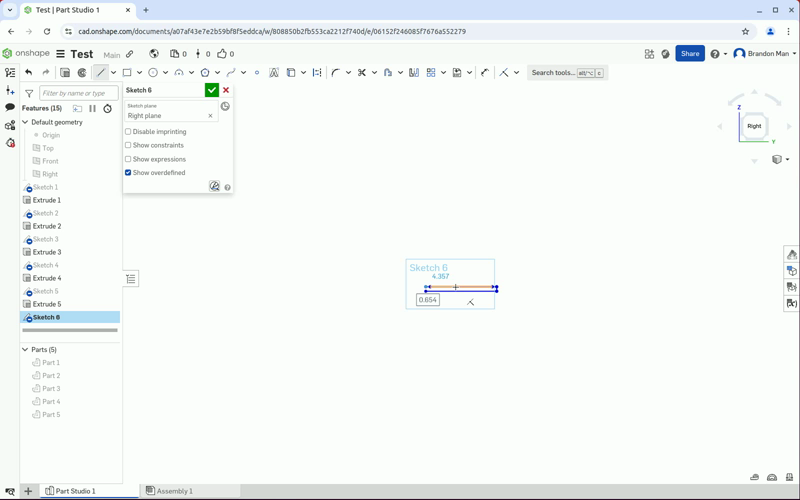
key_down(shift)
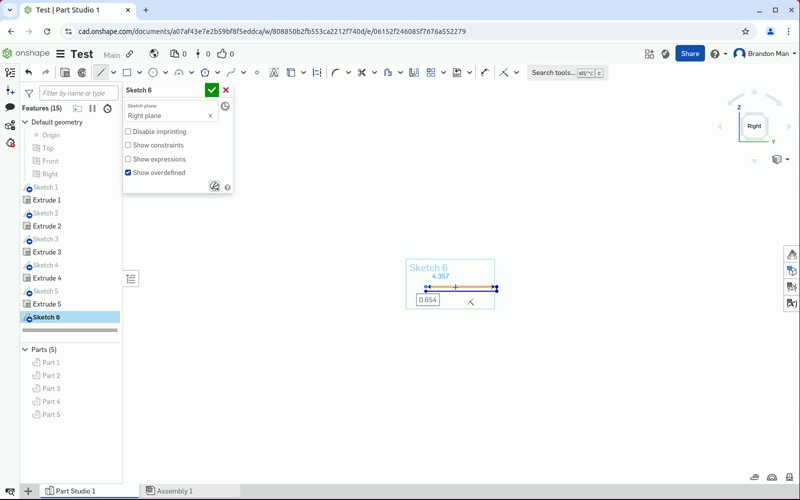
mouse_move(425, 291)
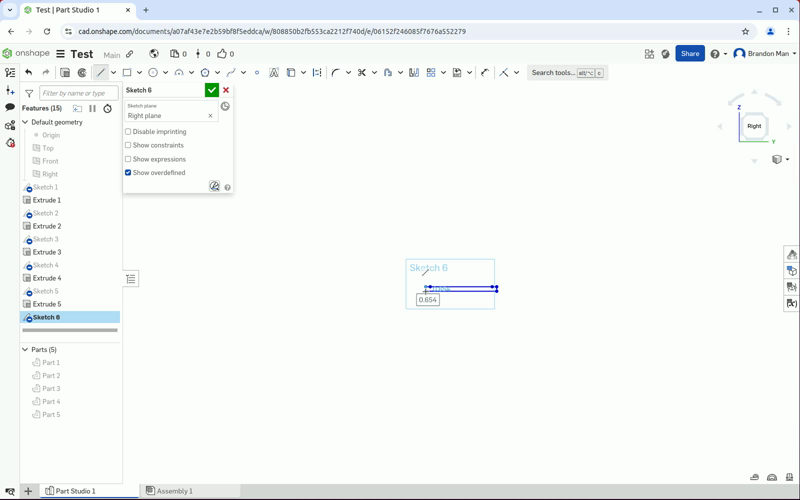
scroll(6)
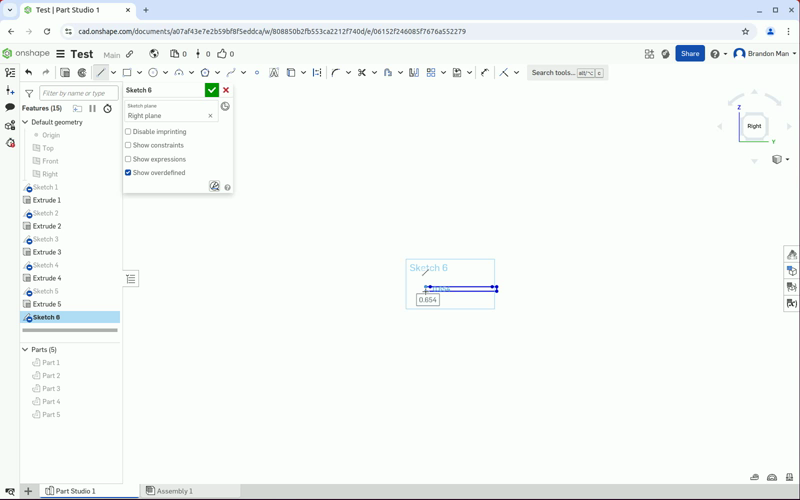
scroll(6)
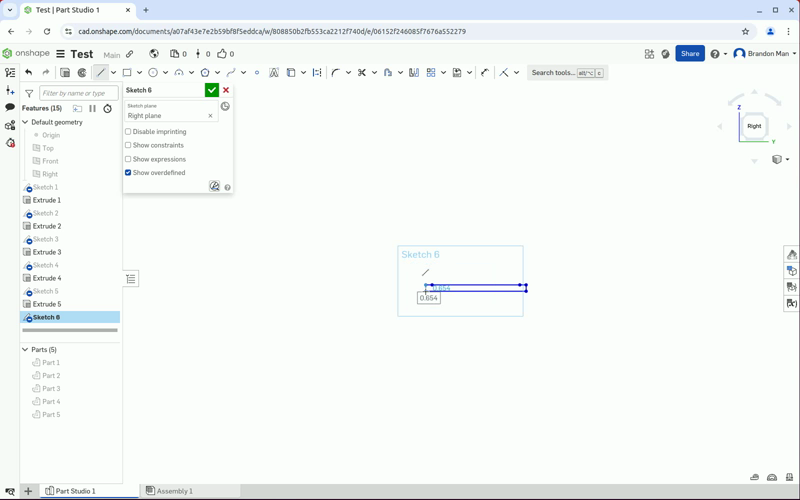
scroll(6)
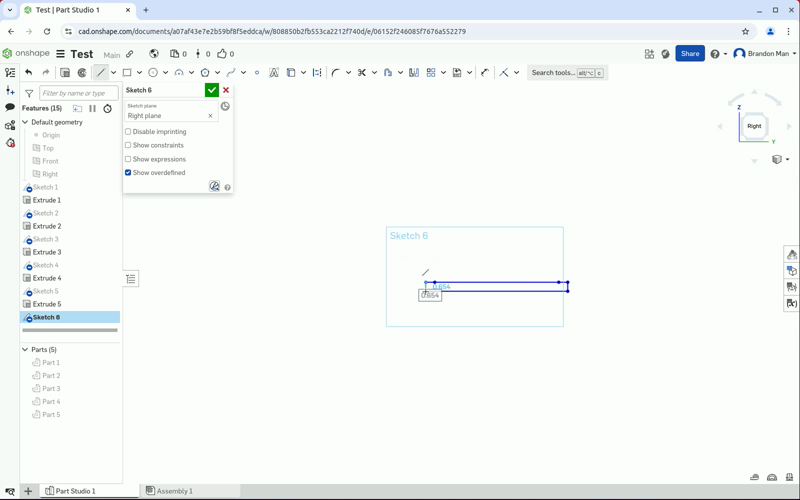
scroll(6)
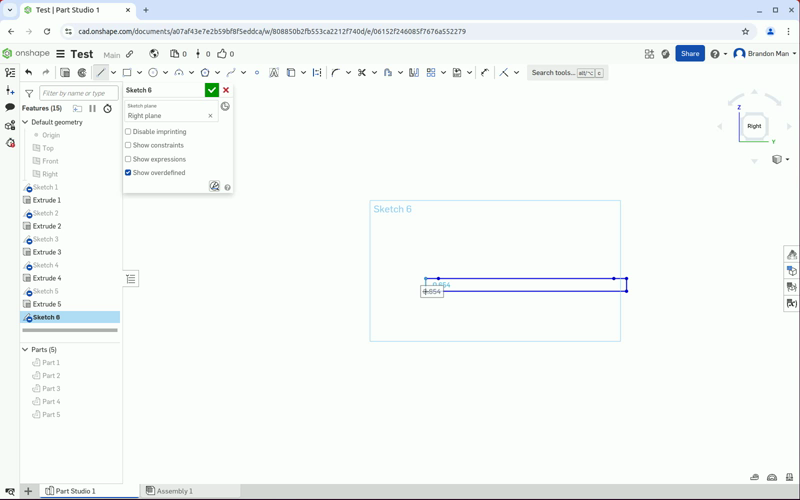
scroll(6)
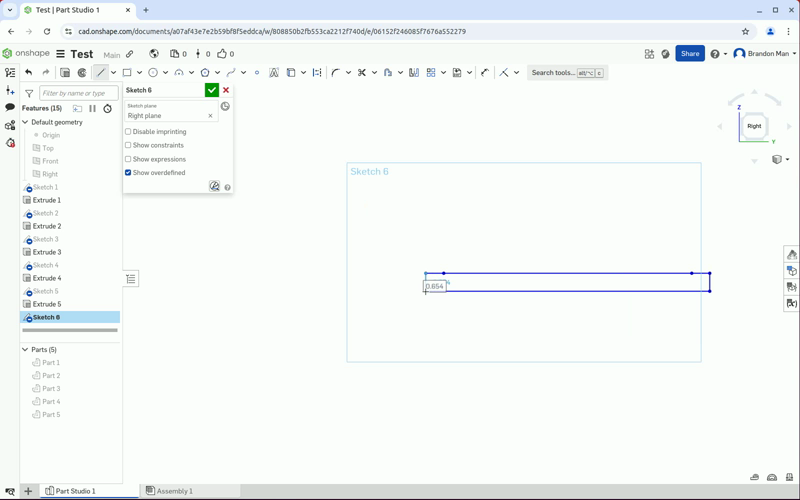
scroll(6)
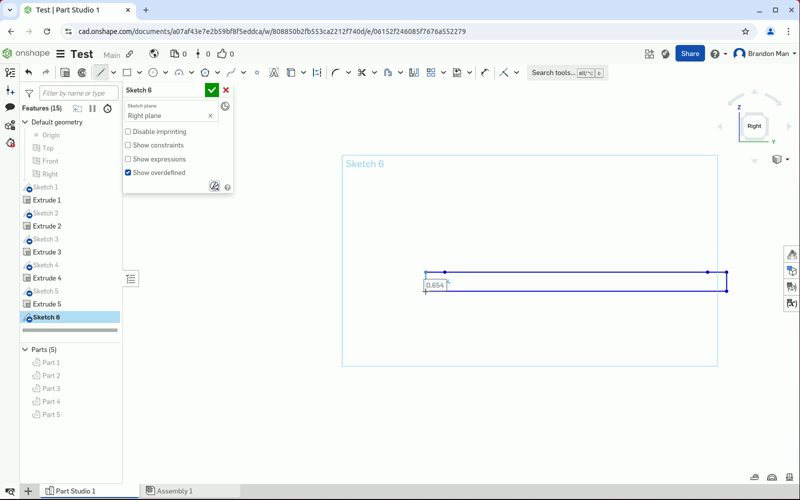
scroll(6)
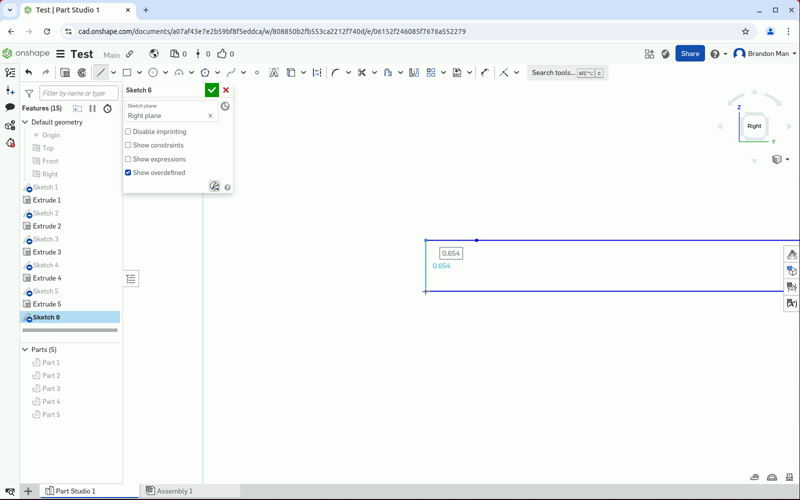
key_up(shift)
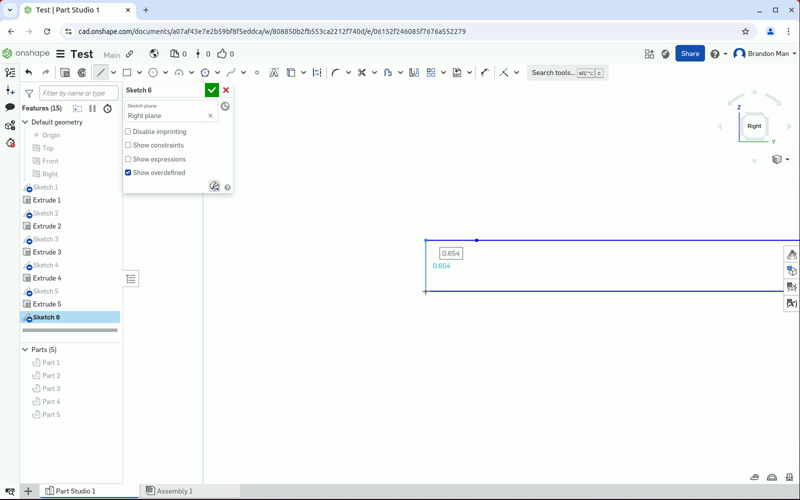
click(425, 291)
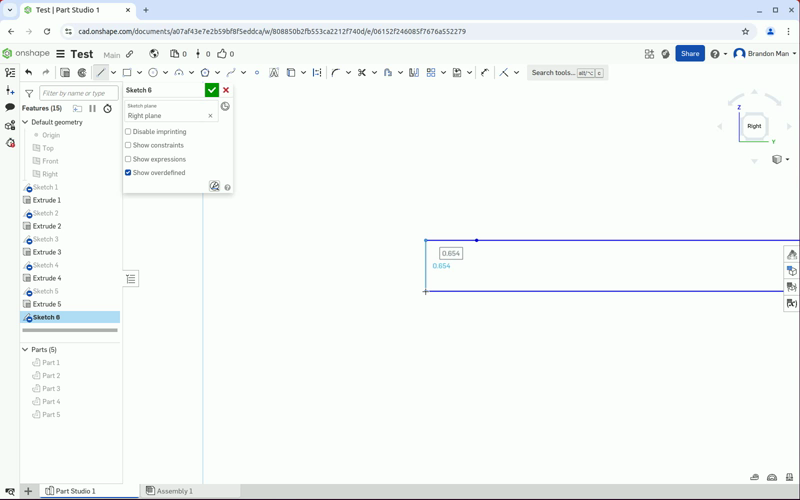
scroll(-6)
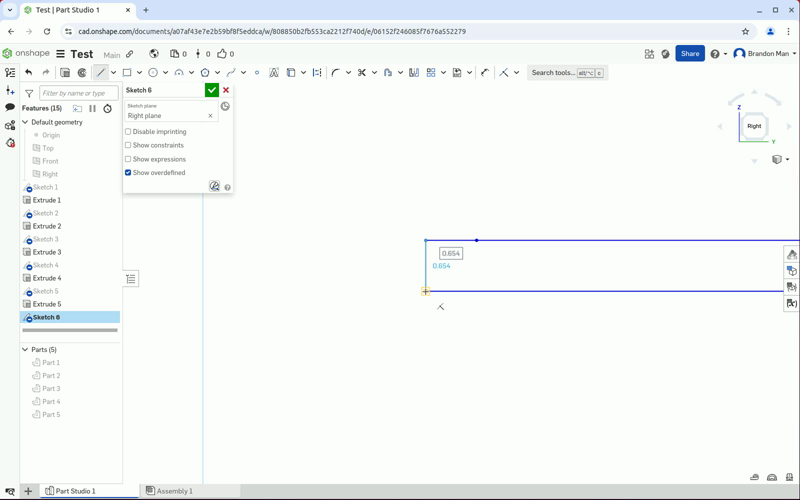
scroll(-6)
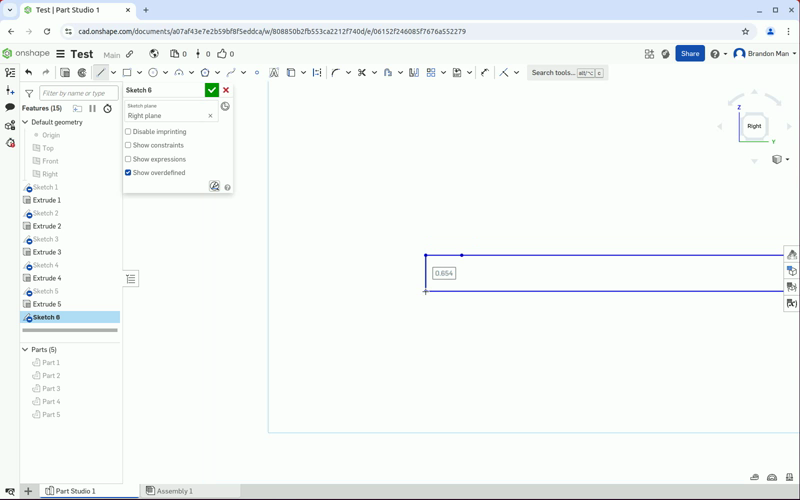
scroll(-6)
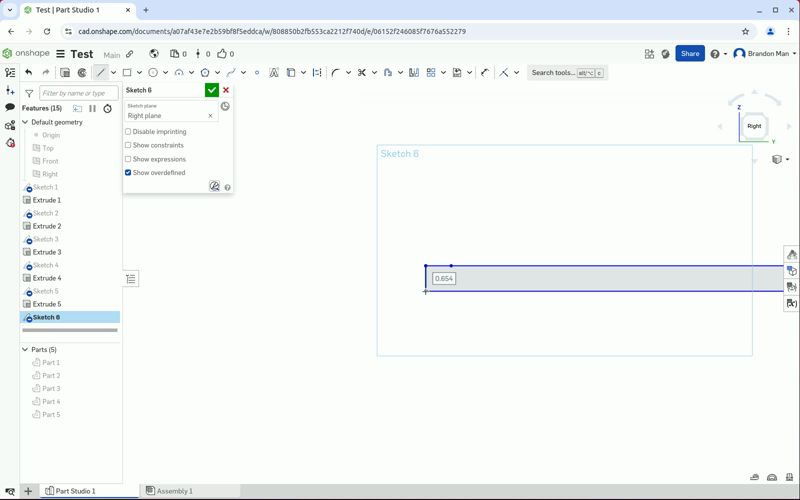
scroll(-6)
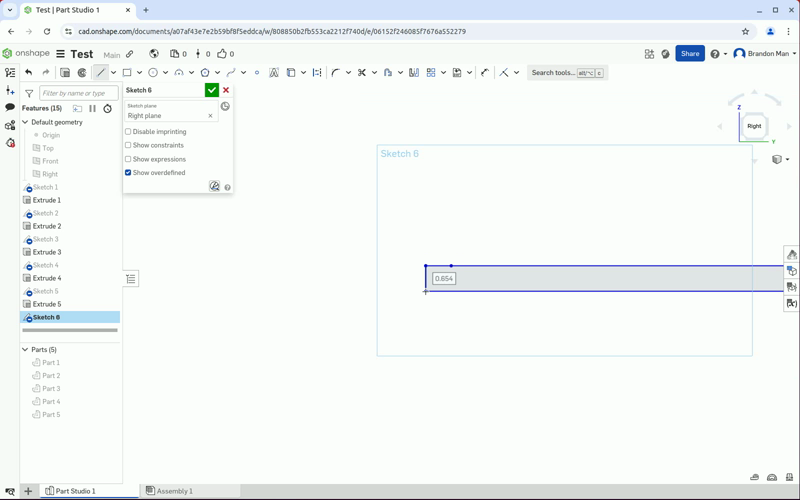
scroll(-6)
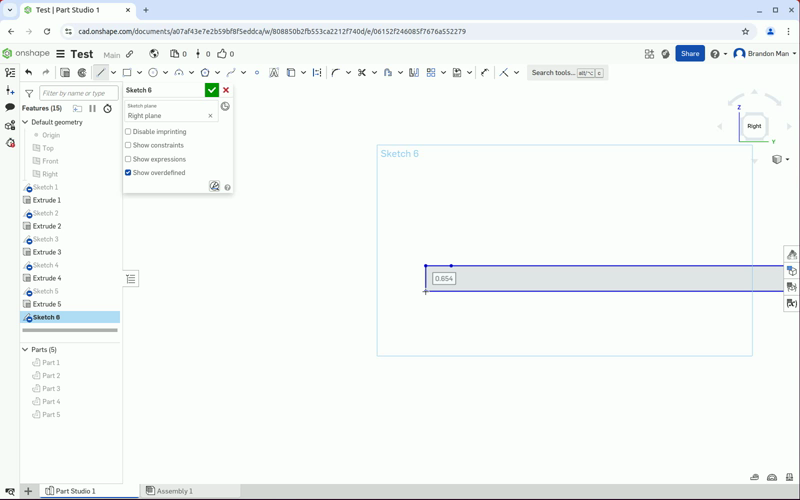
scroll(-6)
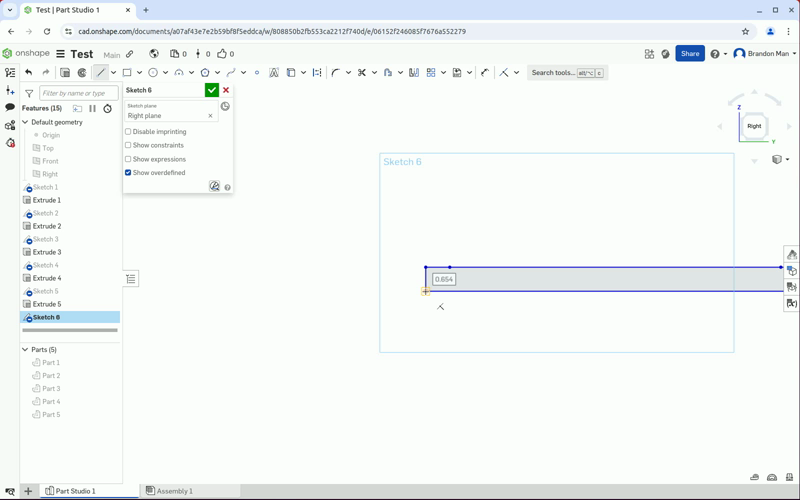
scroll(-6)
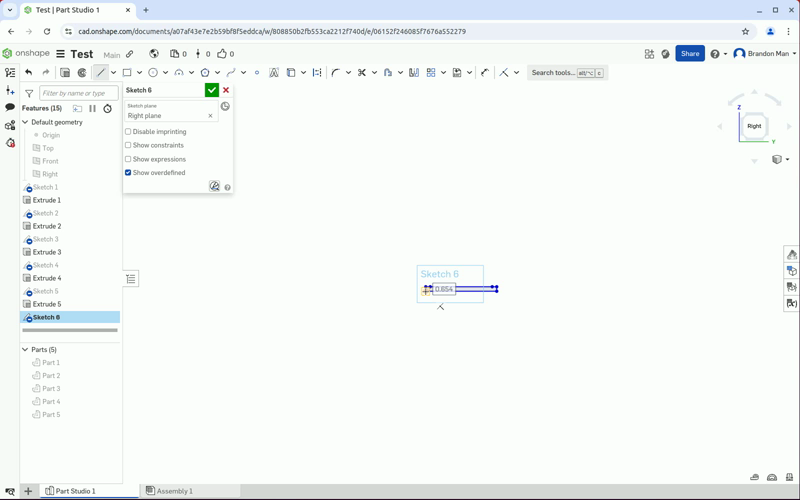
key(esc)
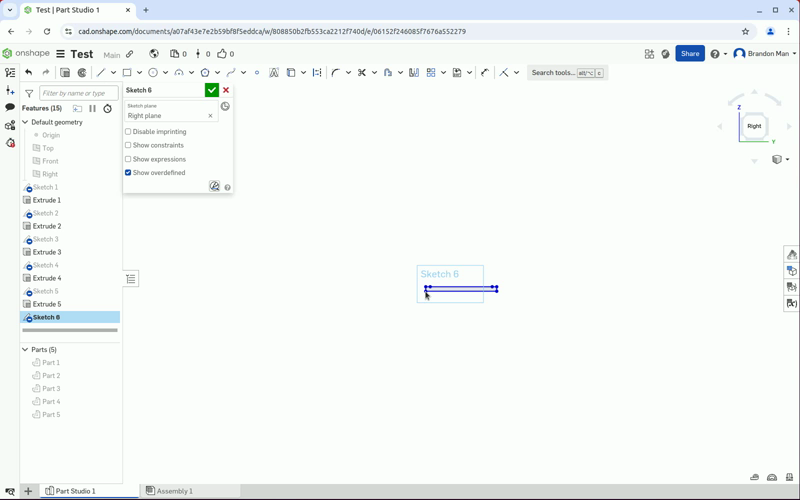
mouse_move(449, 287)
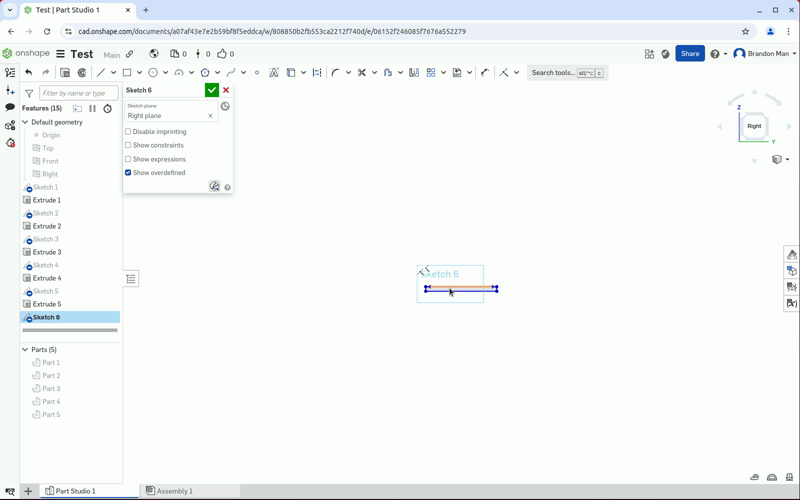
scroll(6)
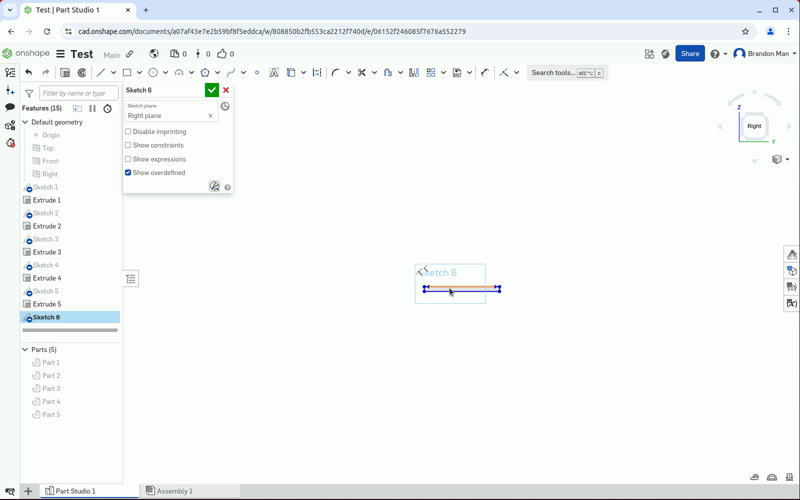
scroll(6)
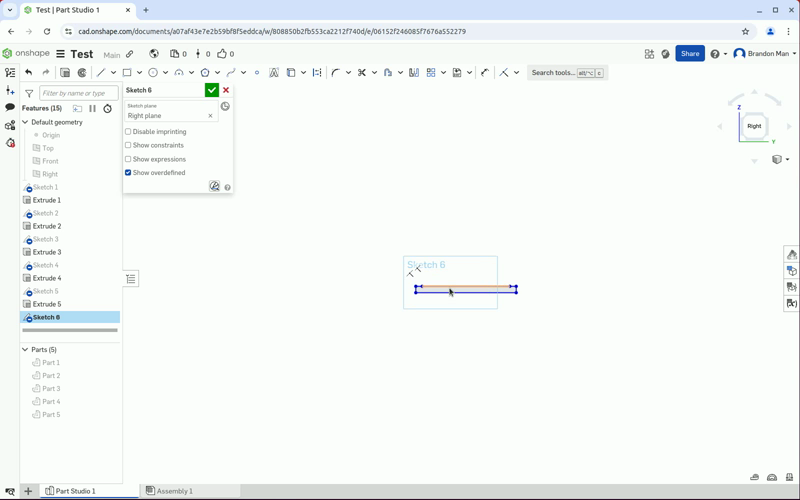
scroll(6)
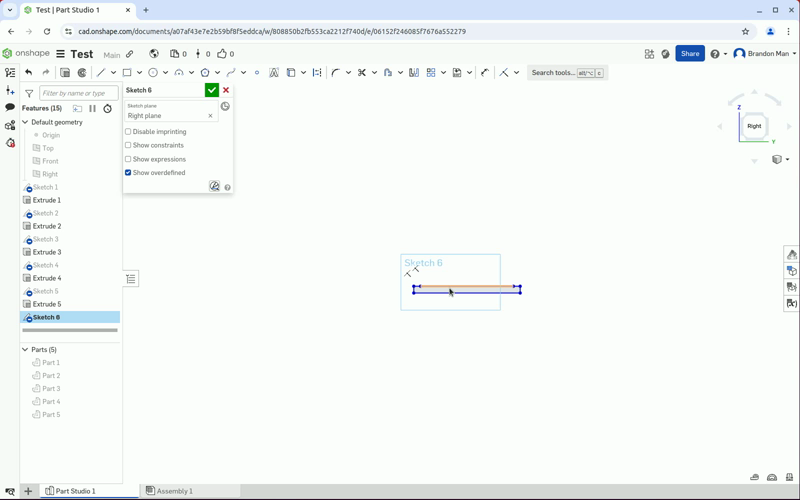
scroll(6)
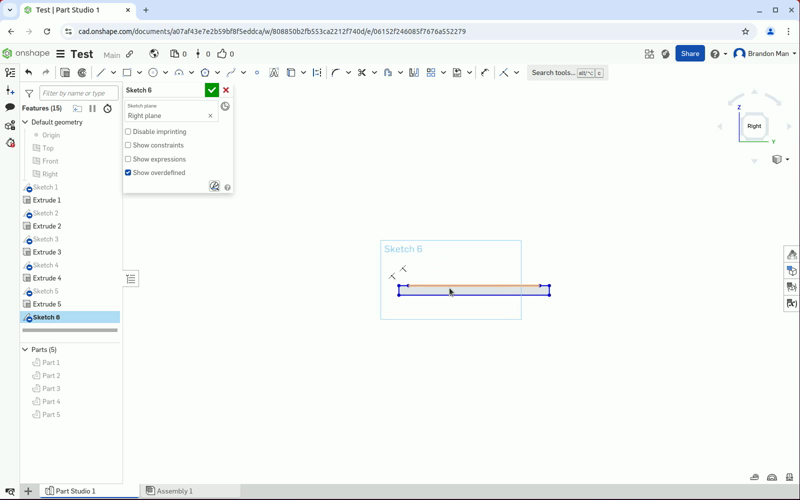
scroll(6)
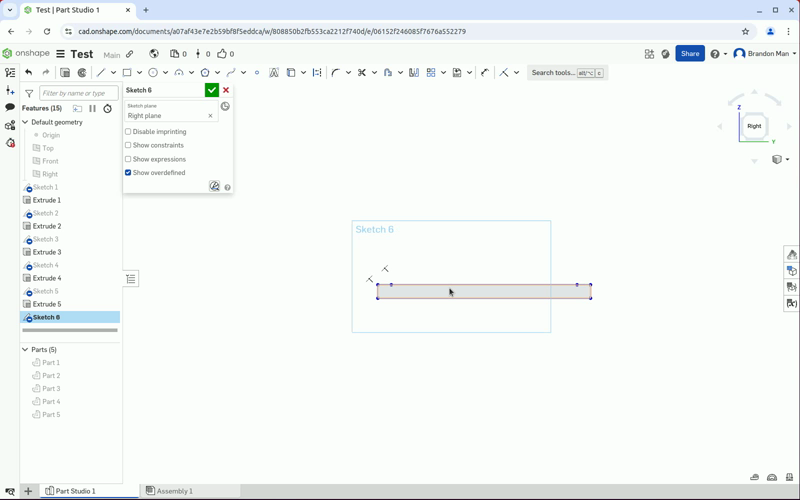
scroll(6)
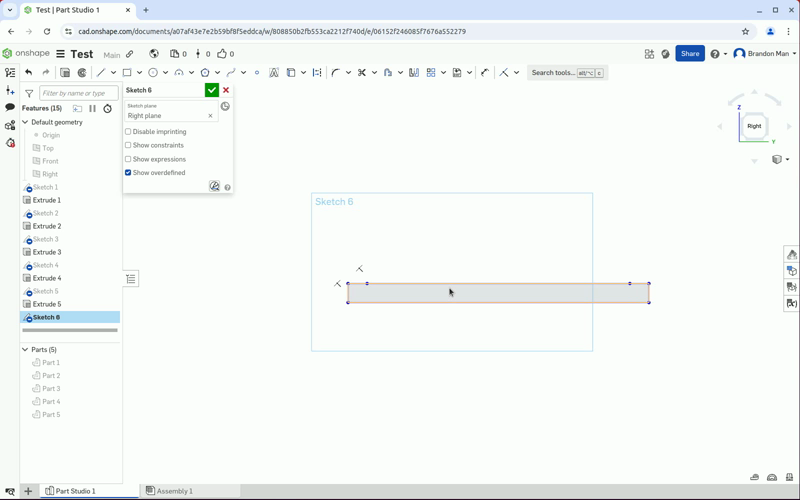
scroll(6)
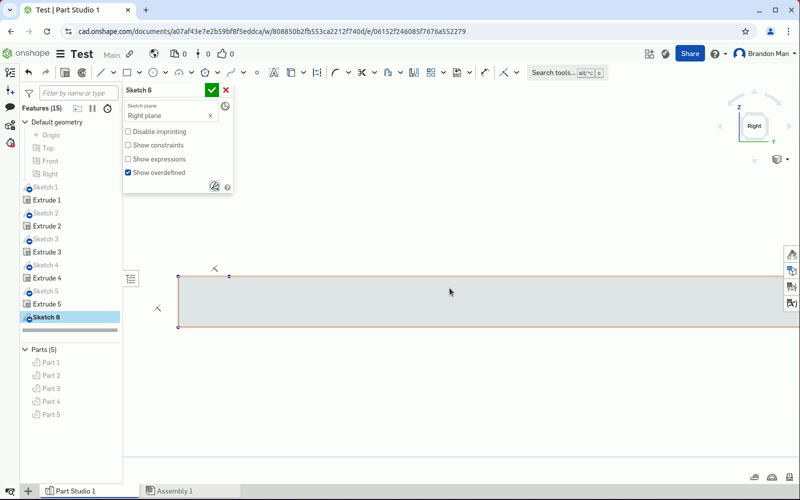
click(449, 287)
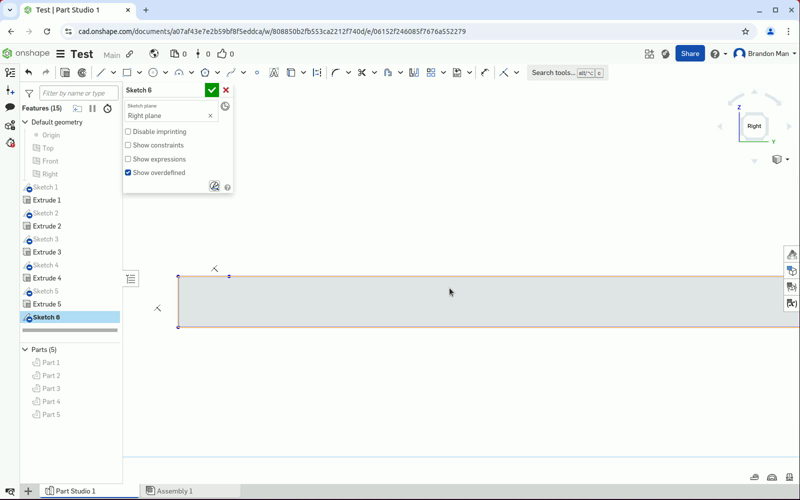
scroll(-6)
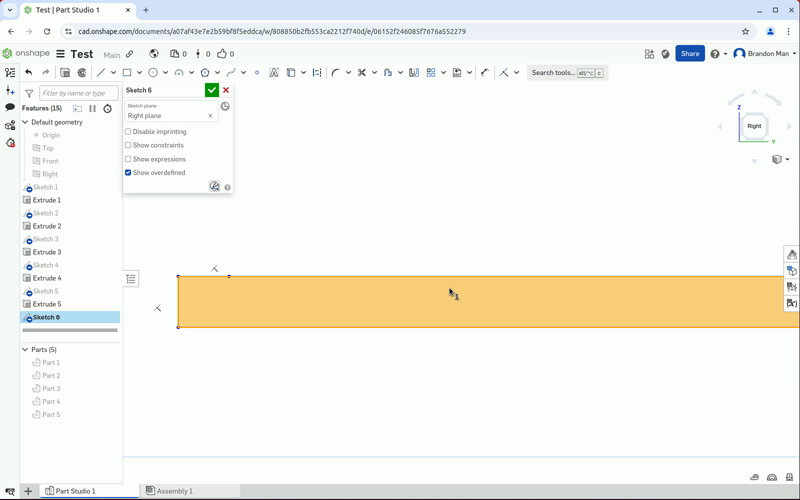
scroll(-6)
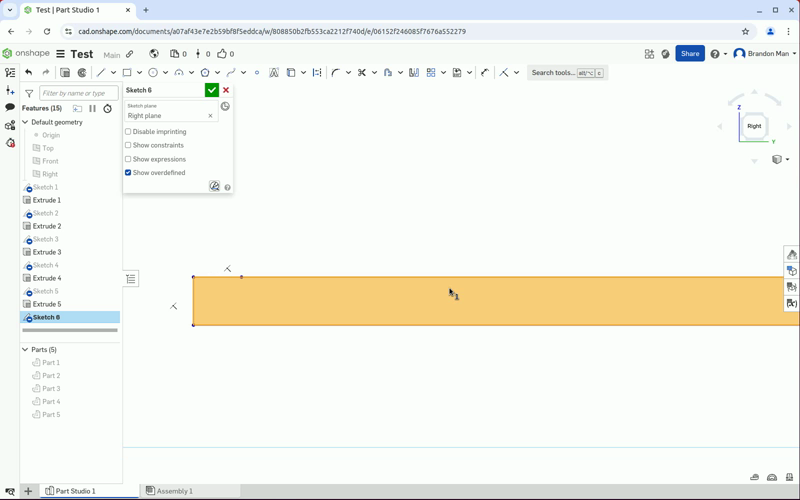
scroll(-6)
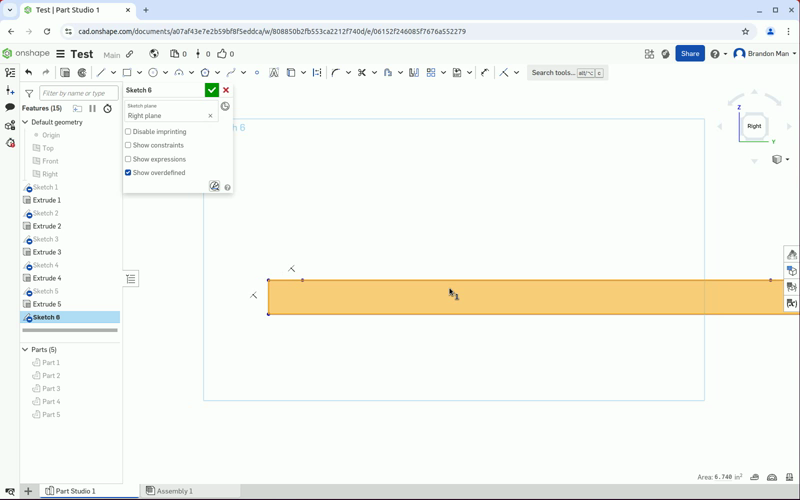
scroll(-6)
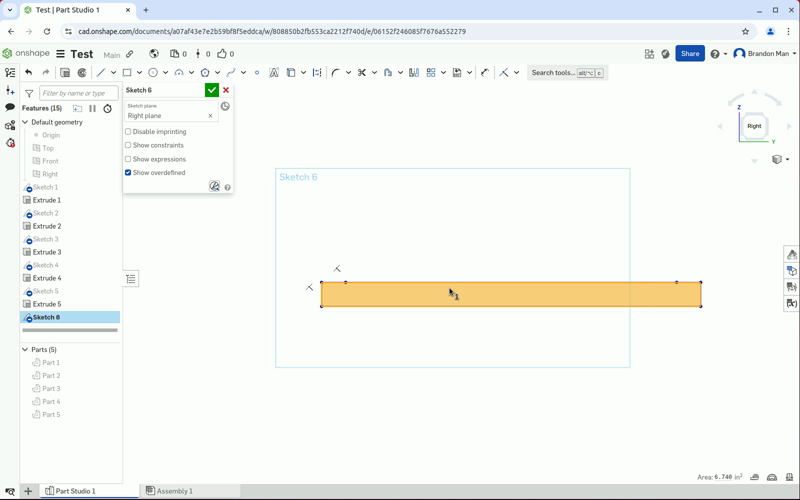
scroll(-6)
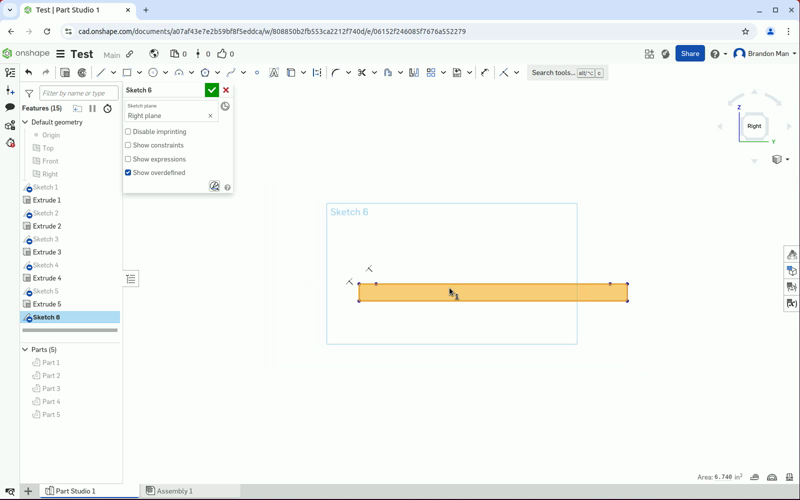
scroll(-6)
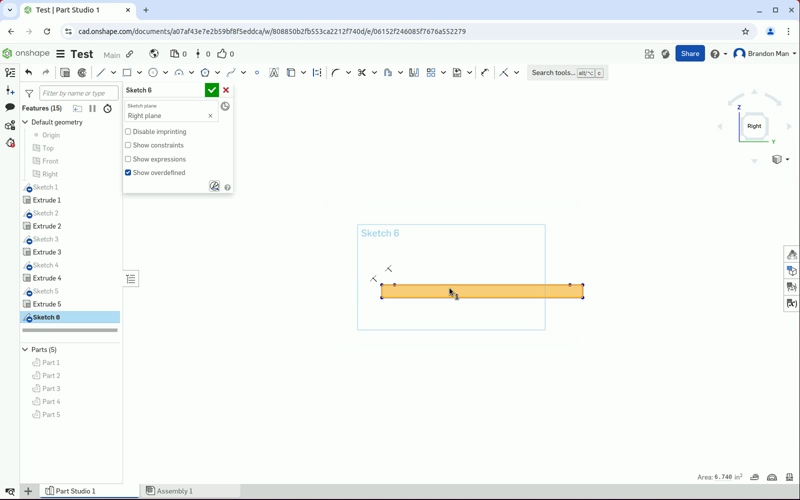
scroll(-6)
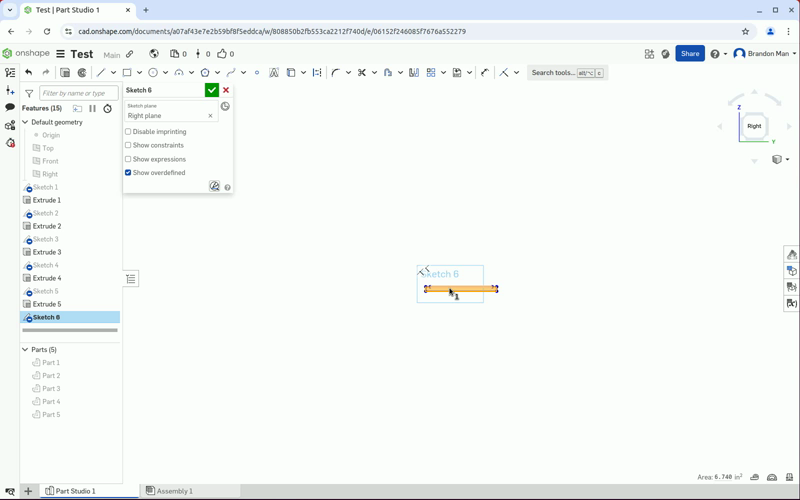
mouse_move(73, 352)
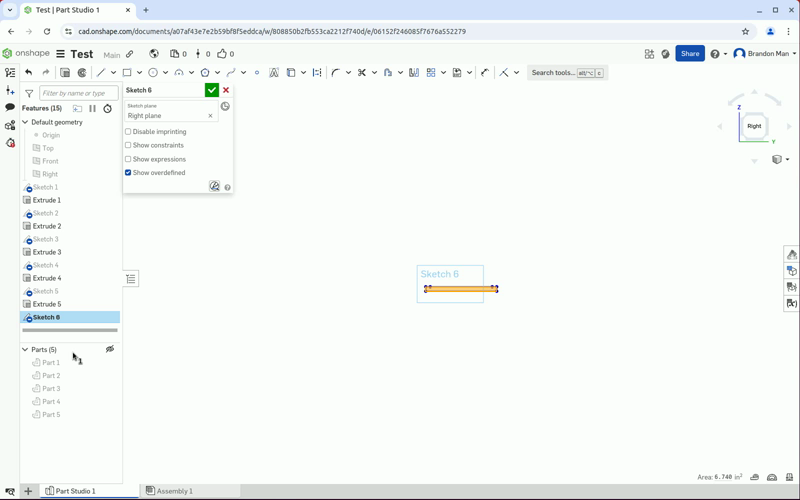
key(shift+y)
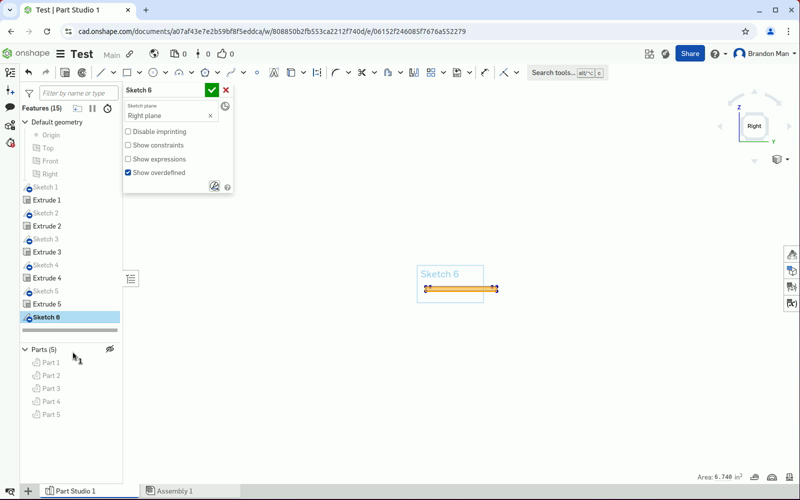
key(shift+e)
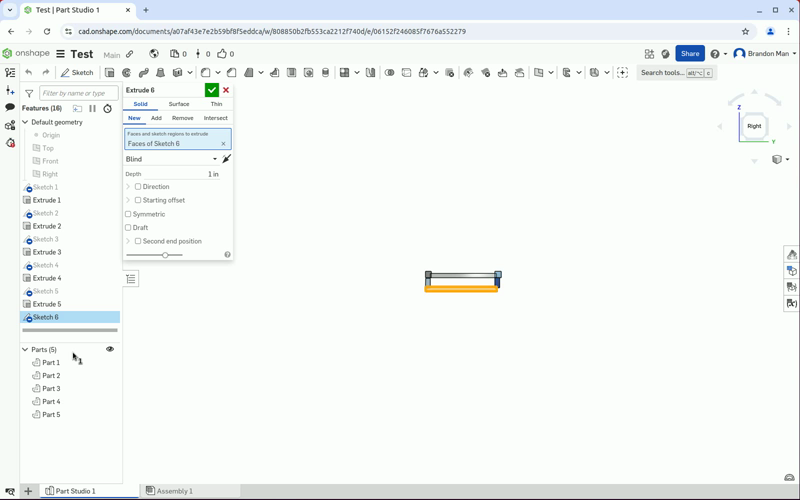
mouse_move(143, 106)
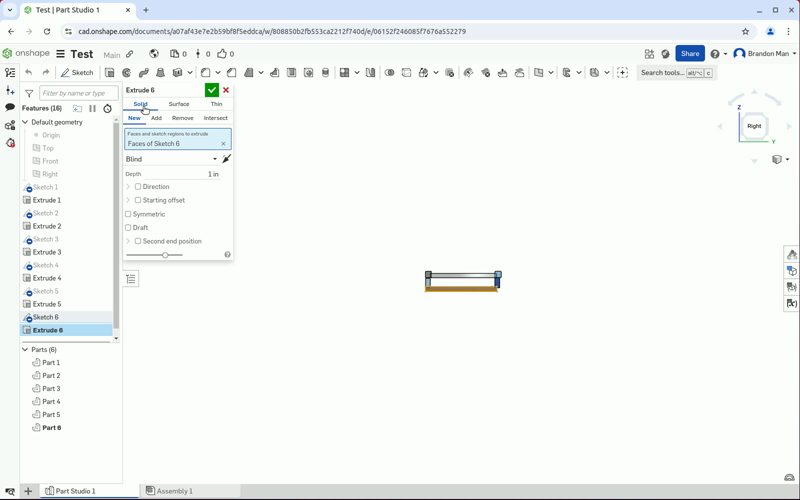
click(143, 106)
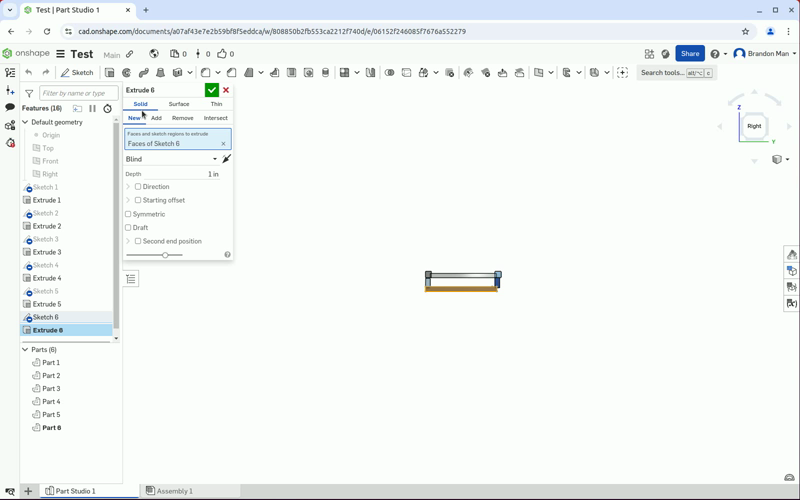
mouse_move(137, 120)
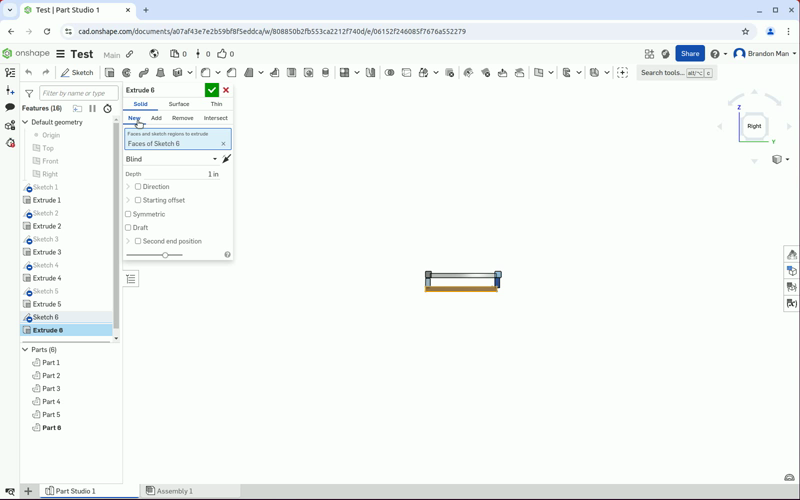
click(137, 120)
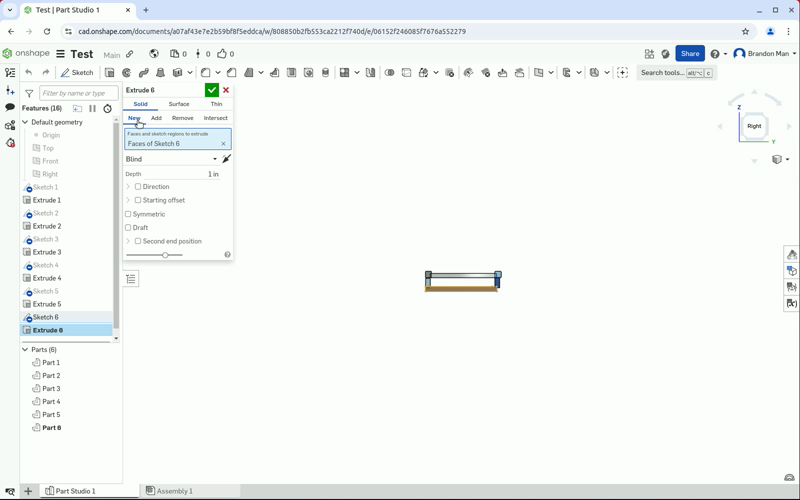
key(tab, 4)
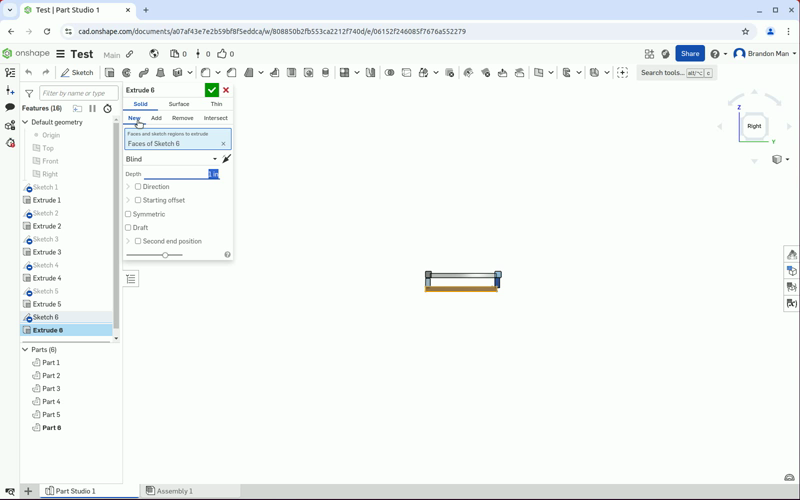
text(23.108)
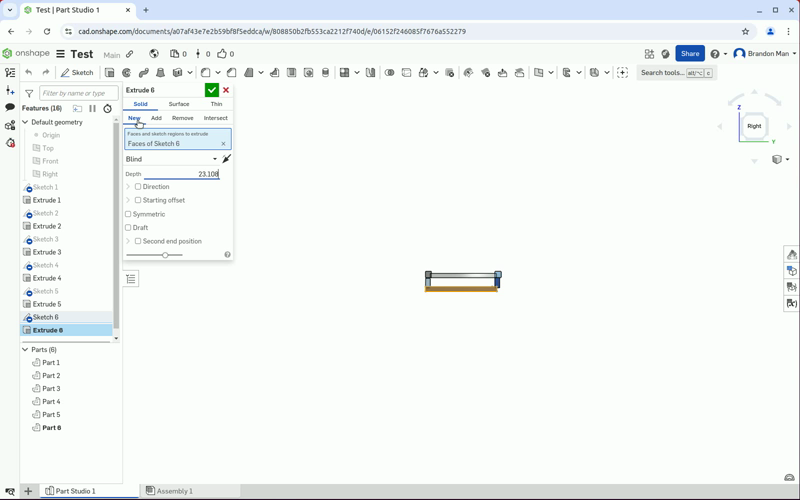
key(enter)
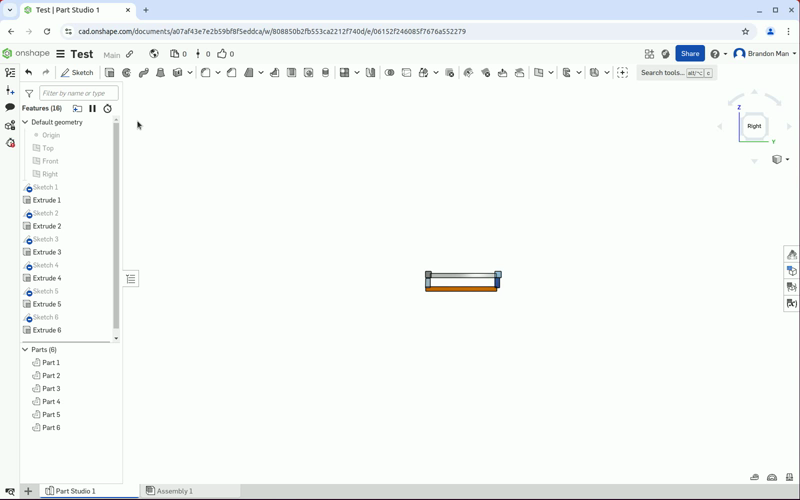
key(shift+h)
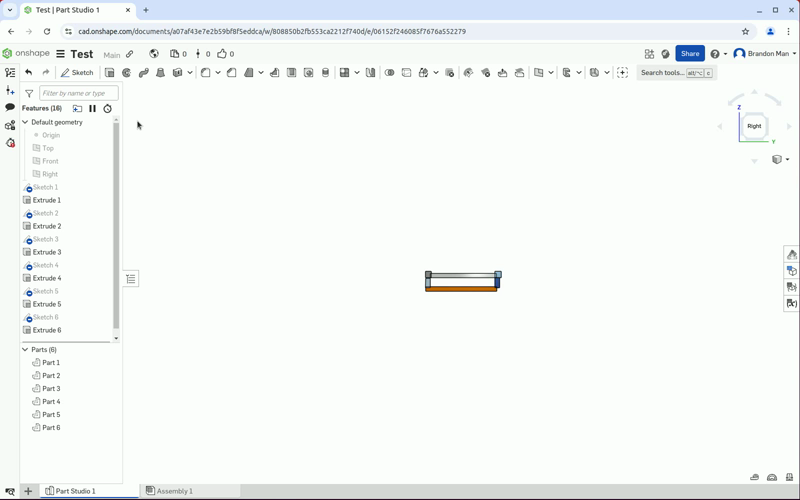
key(shift+h)
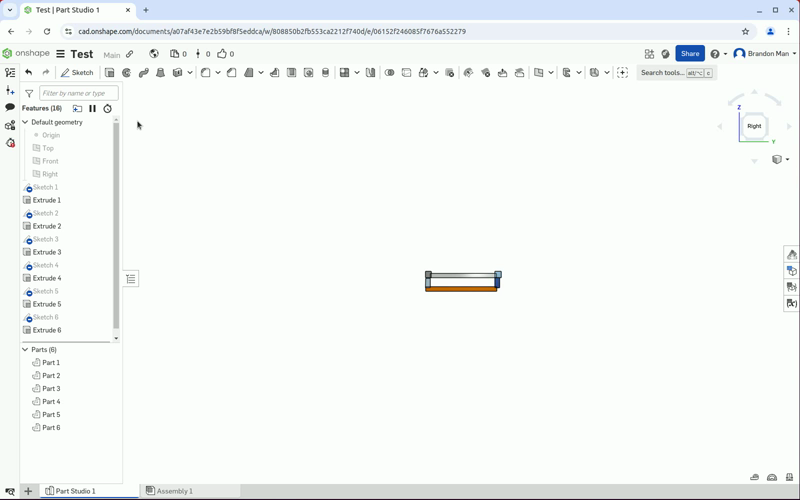
mouse_move(69, 189)
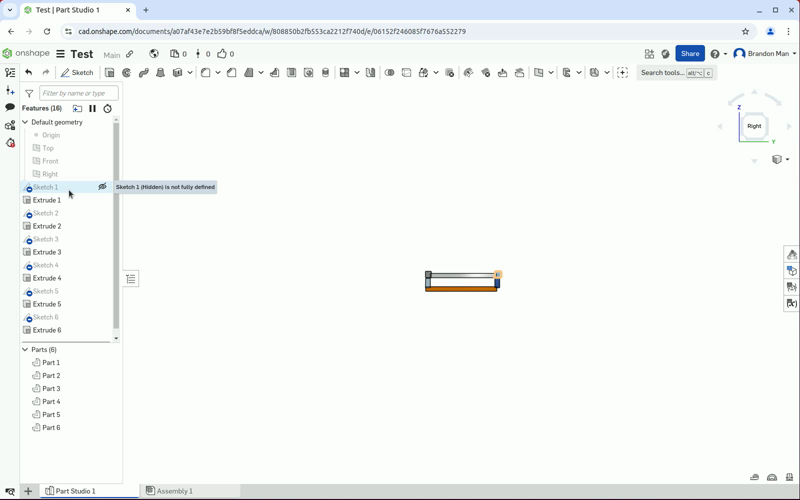
click(69, 189)
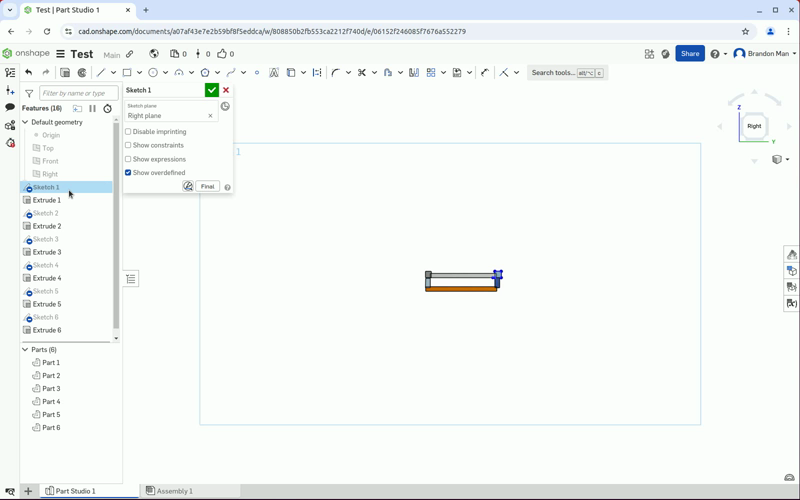
mouse_move(229, 92)
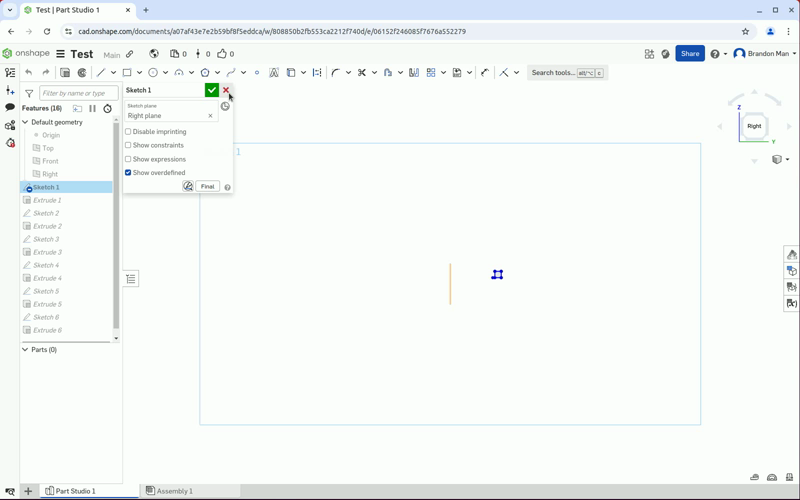
click(229, 92)
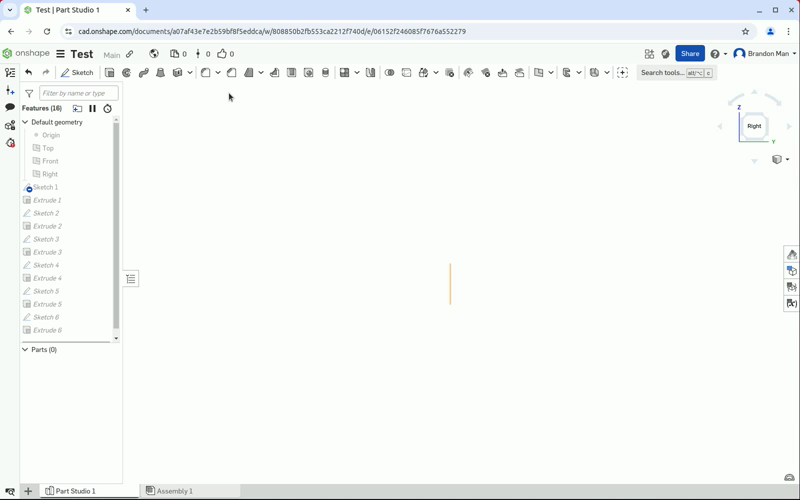
mouse_move(73, 352)
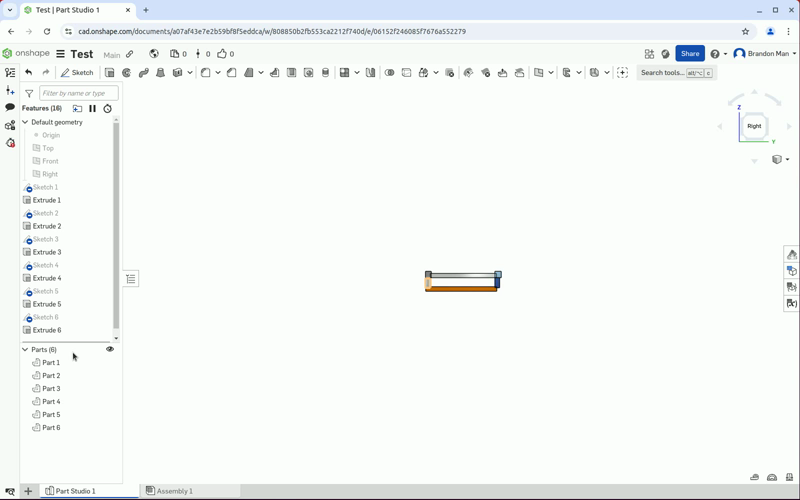
key(y)
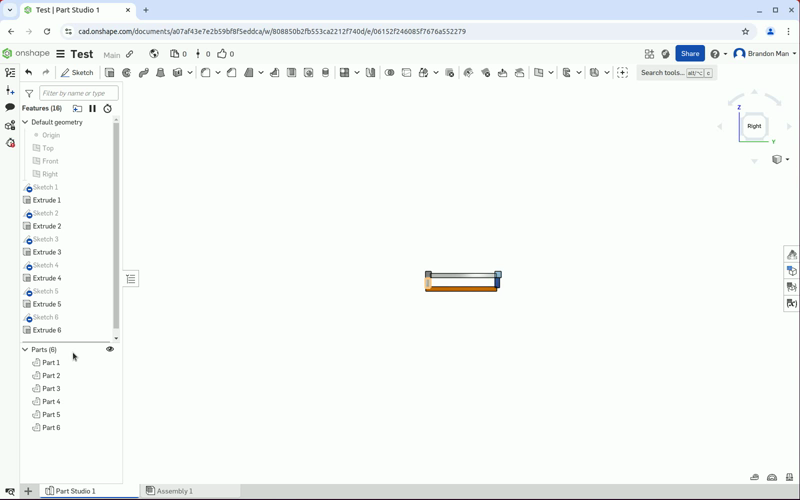
key(shift+p)
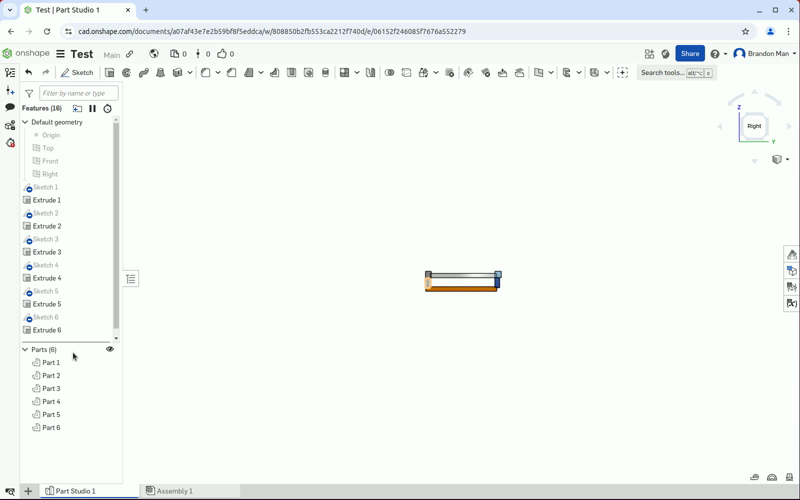
key(space)
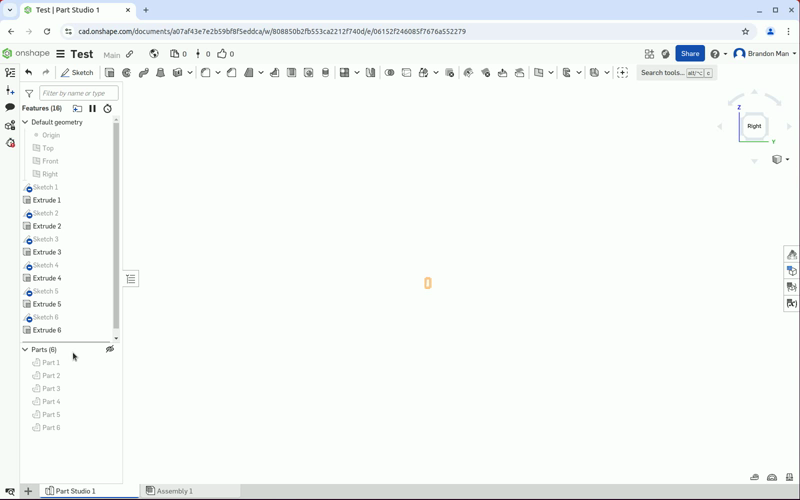
key_down(shift)
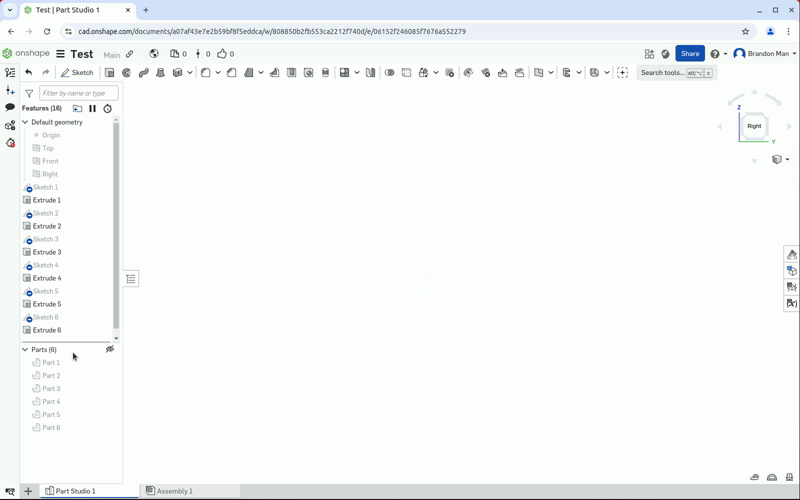
key(right)
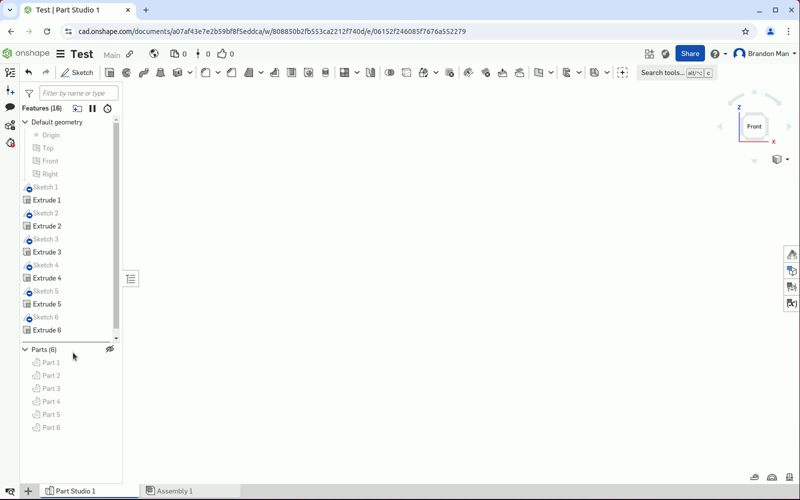
key_up(shift)
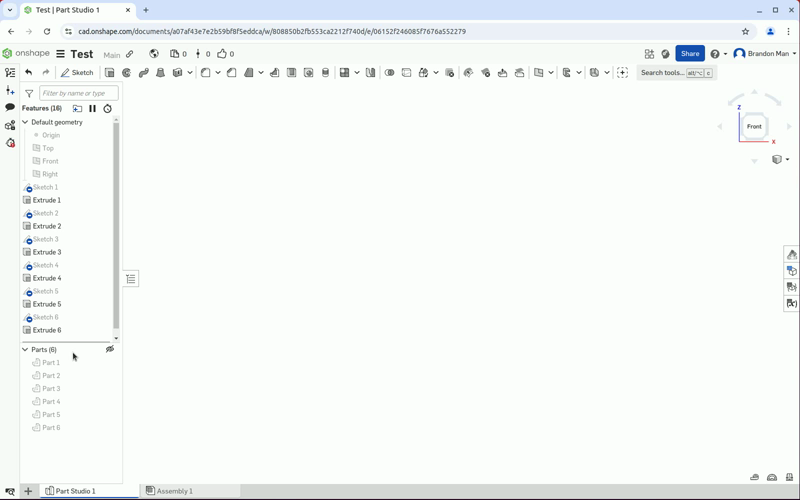
key(space)
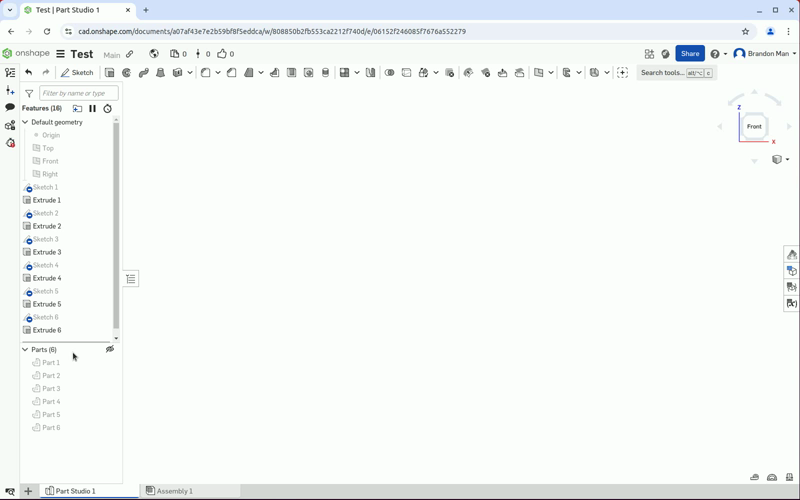
key_down(shift)
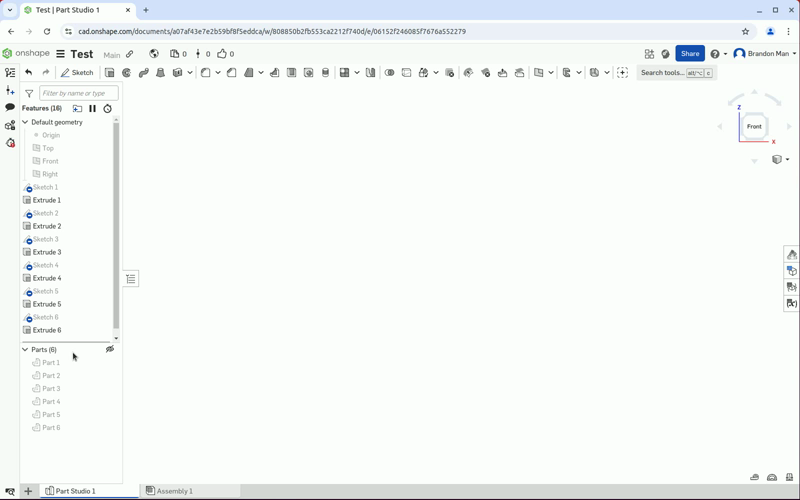
key(down)
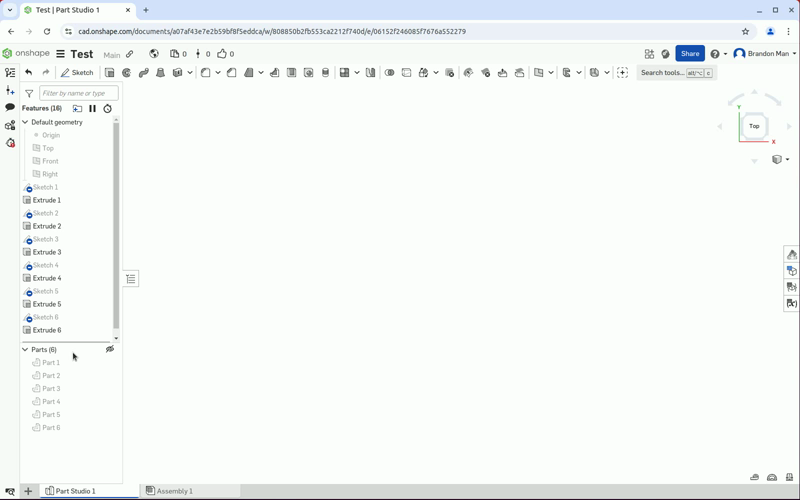
key_up(shift)
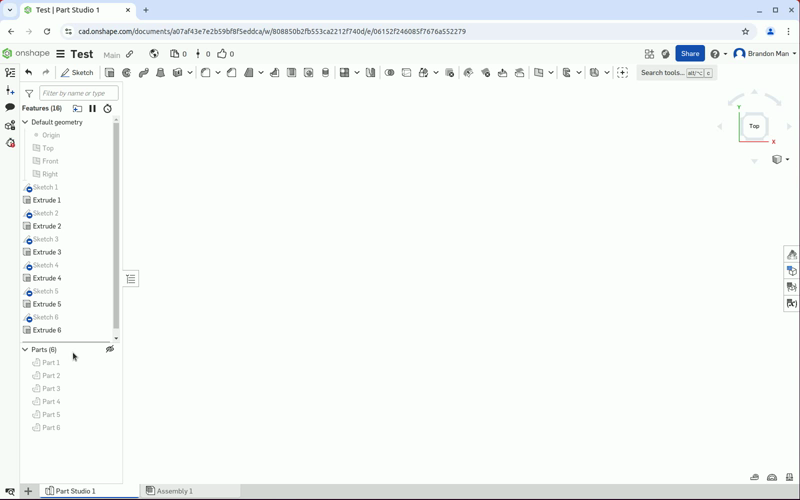
mouse_move(73, 352)
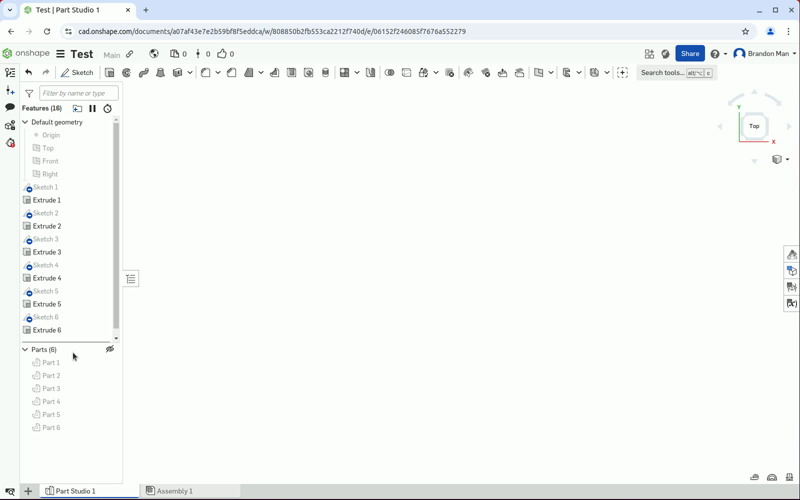
key(shift+y)
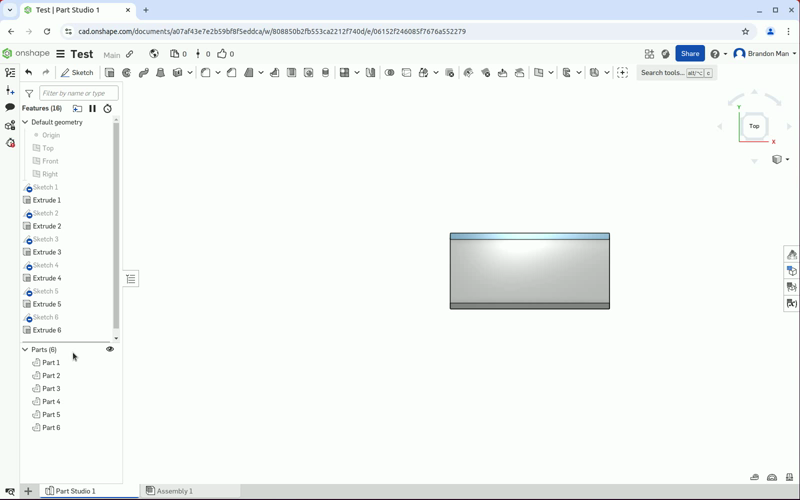
mouse_move(541, 75)
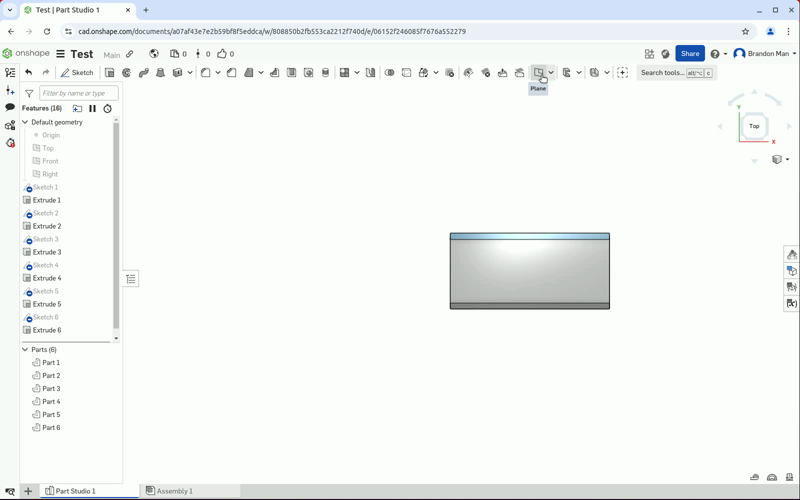
click(541, 75)
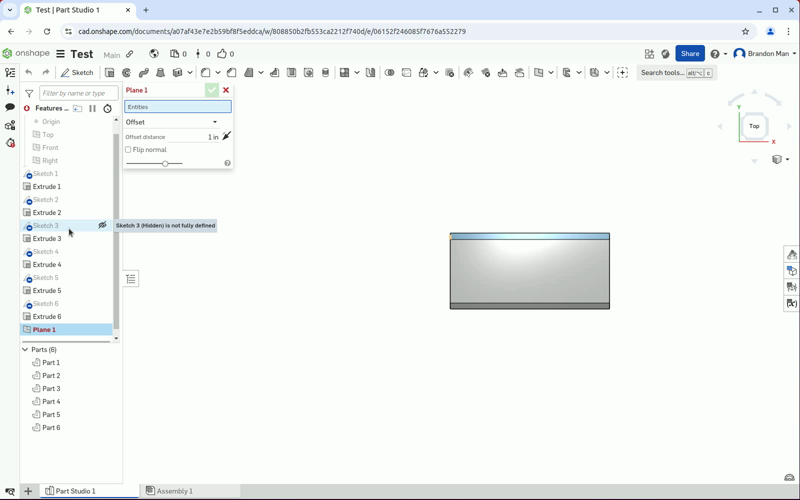
scroll(3)
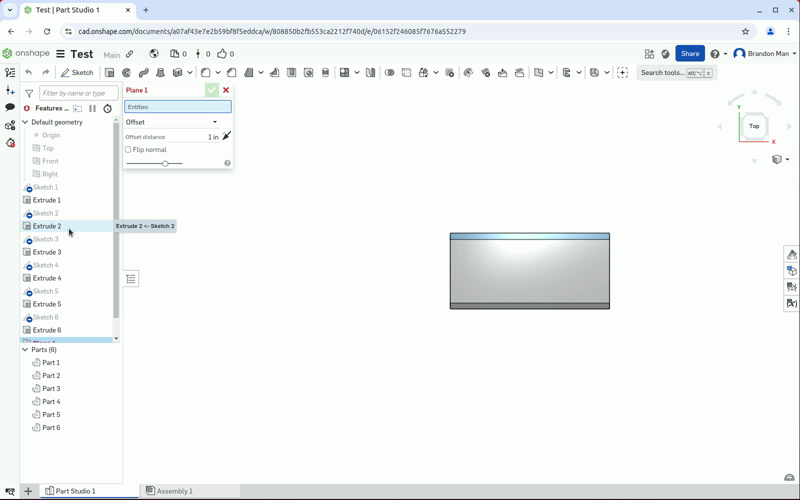
mouse_move(69, 150)
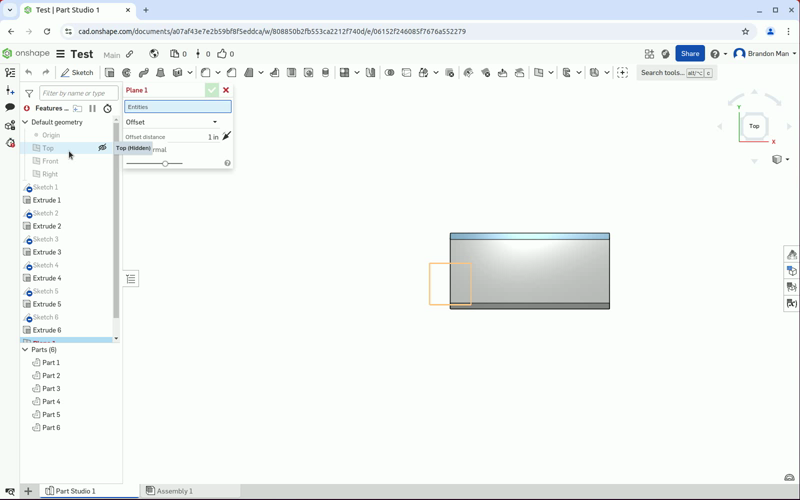
click(69, 150)
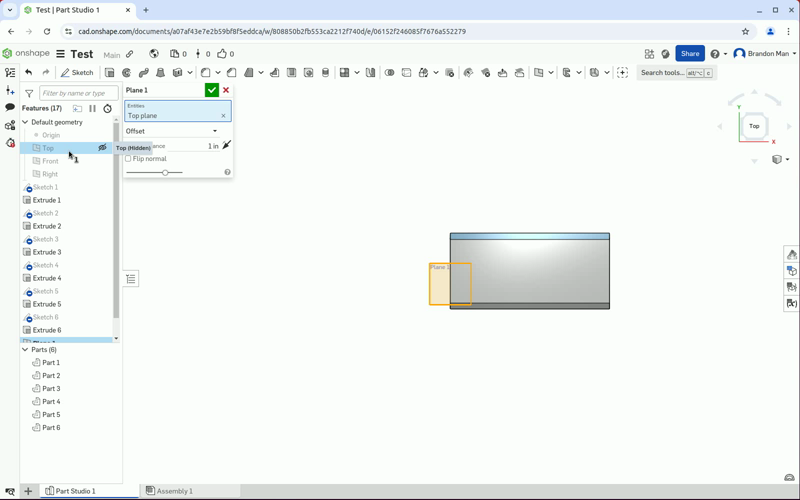
key(tab, 2)
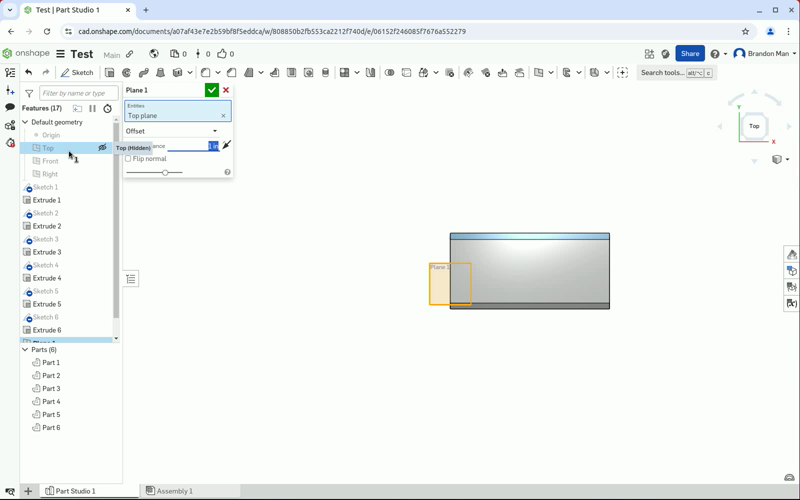
text(0.955)
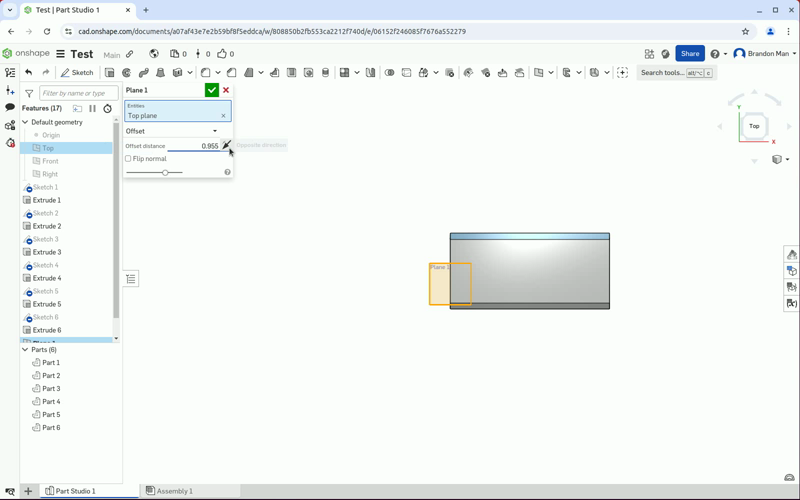
mouse_move(229, 147)
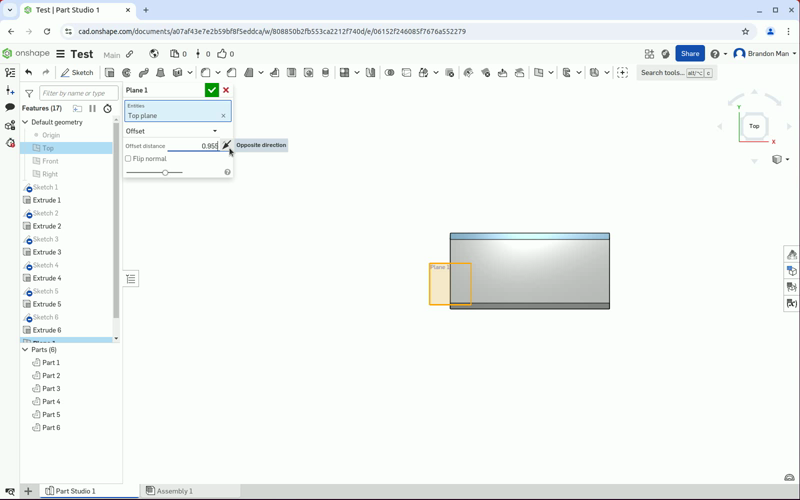
click(229, 147)
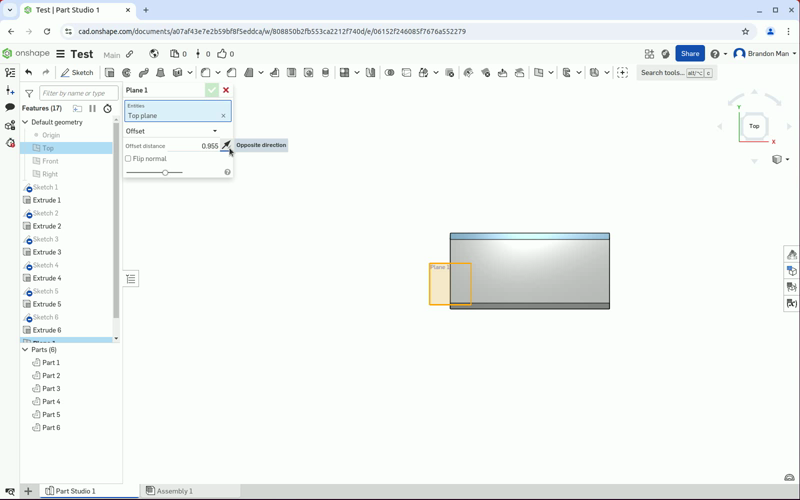
key(enter, 2)
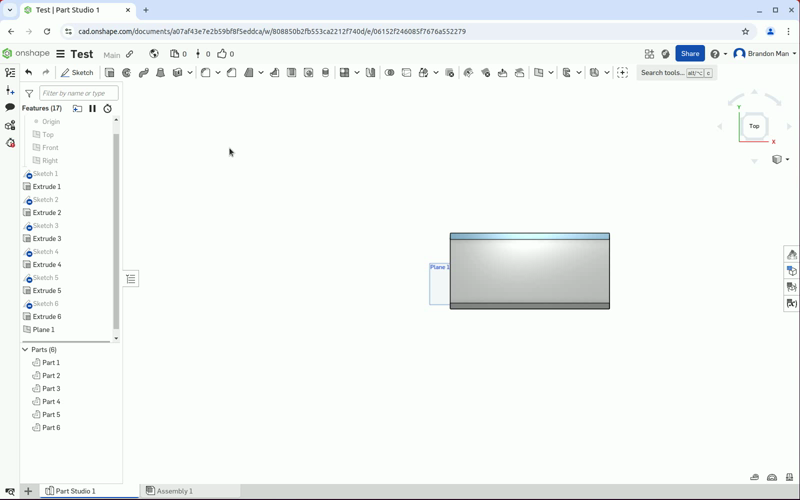
key(shift+s)
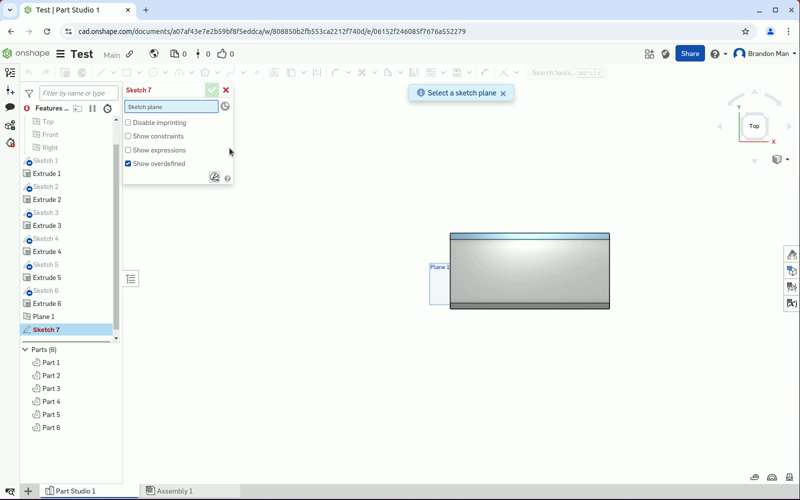
mouse_move(69, 319)
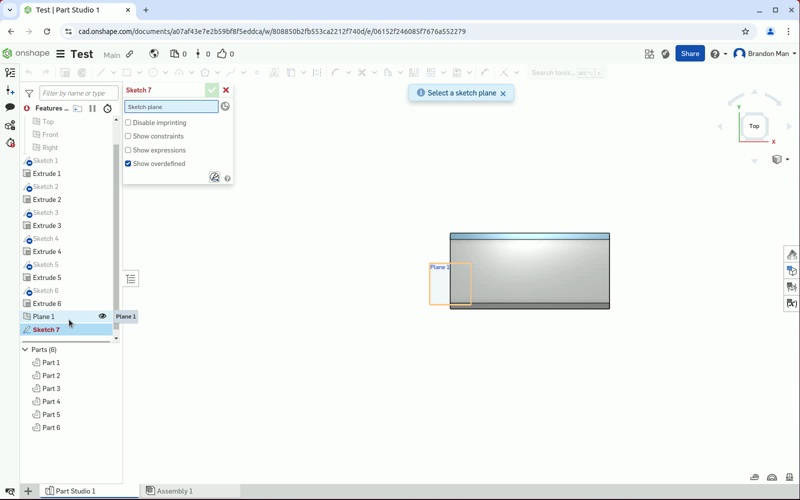
click(69, 319)
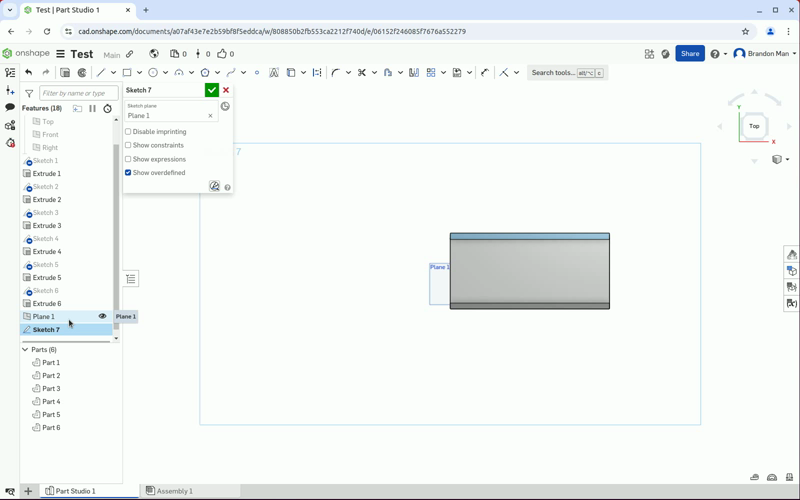
mouse_move(73, 352)
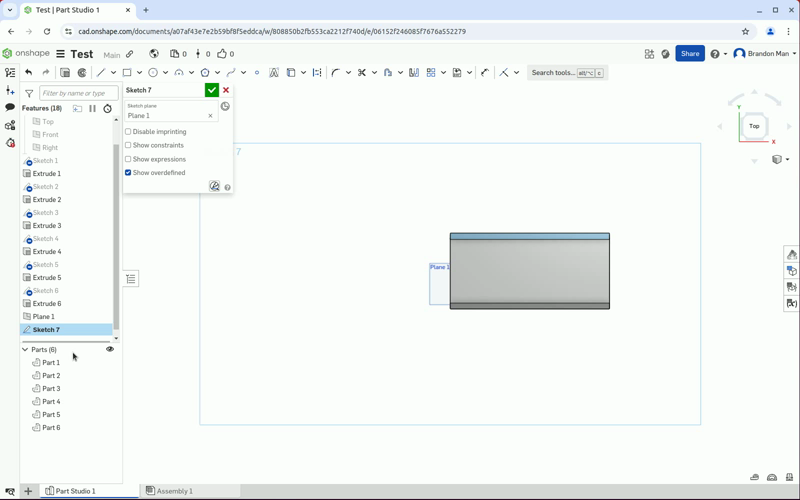
key(y)
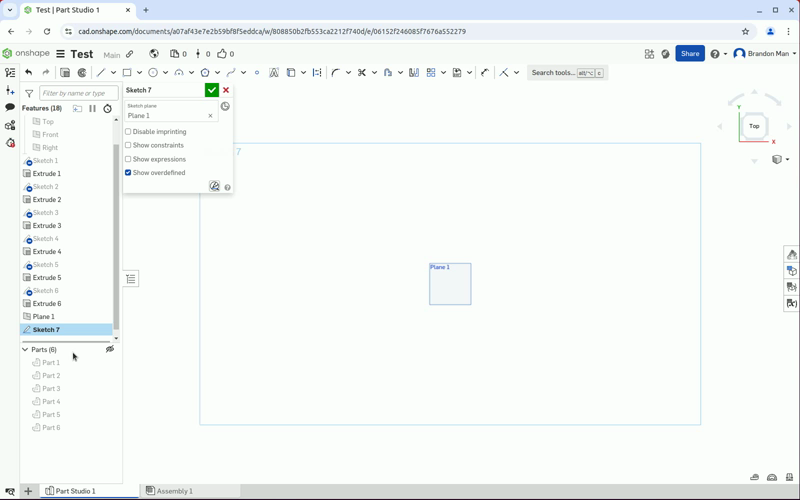
key(l)
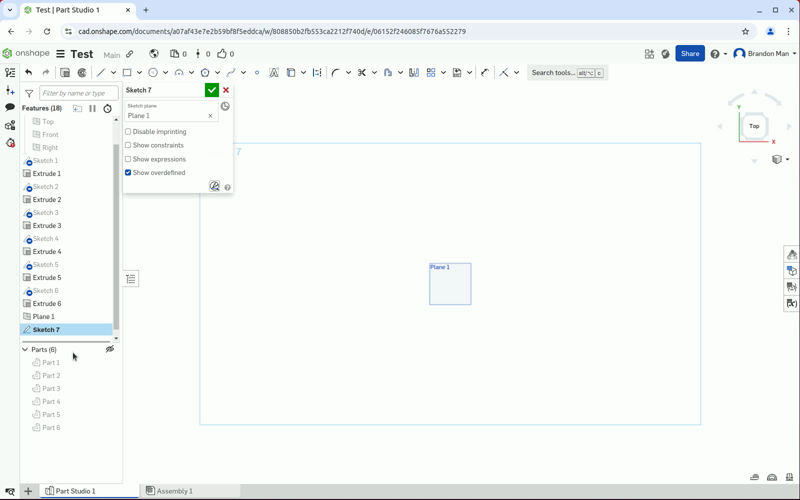
key_down(shift)
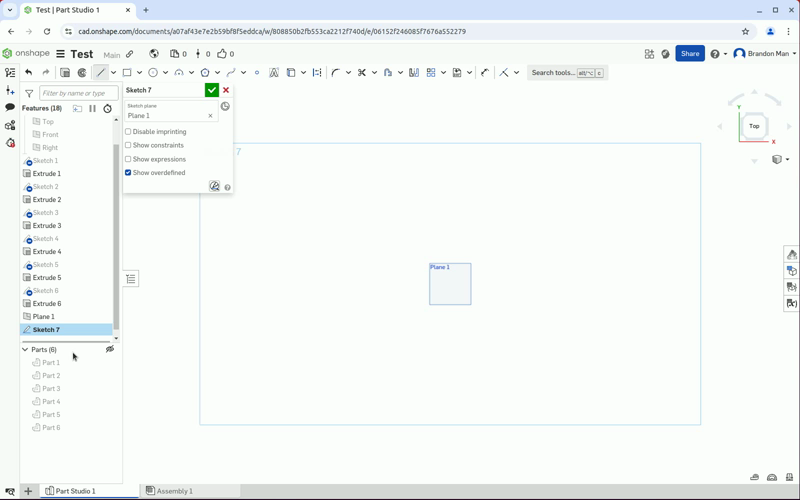
mouse_move(460, 286)
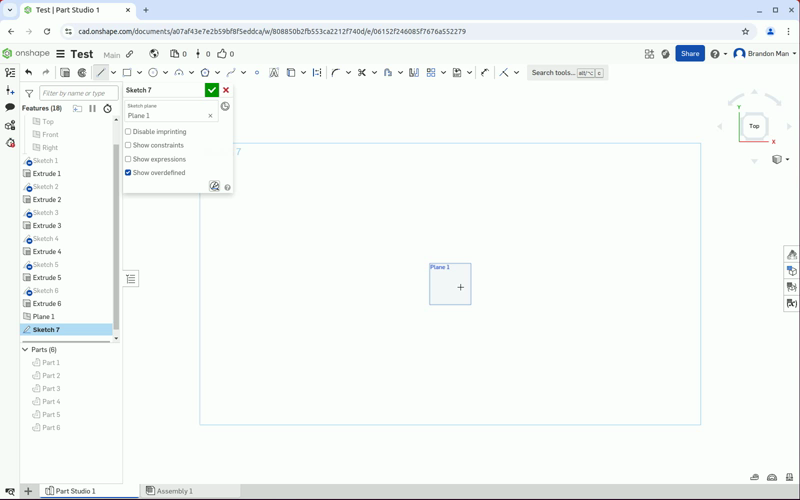
click(460, 286)
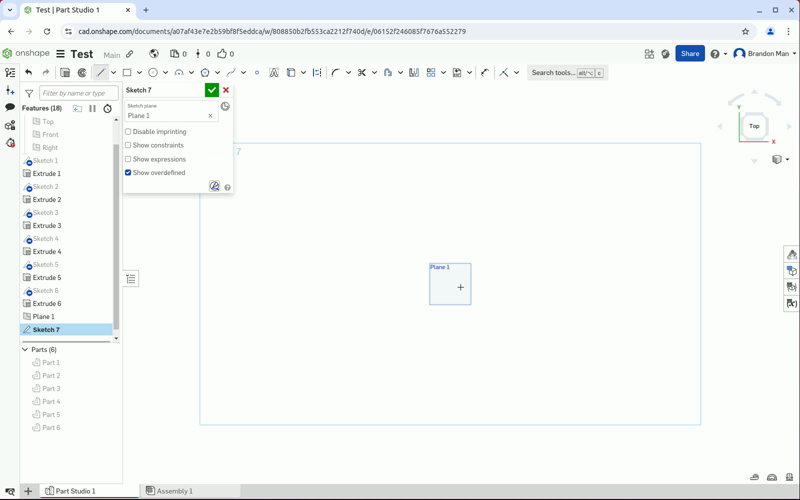
key_up(shift)
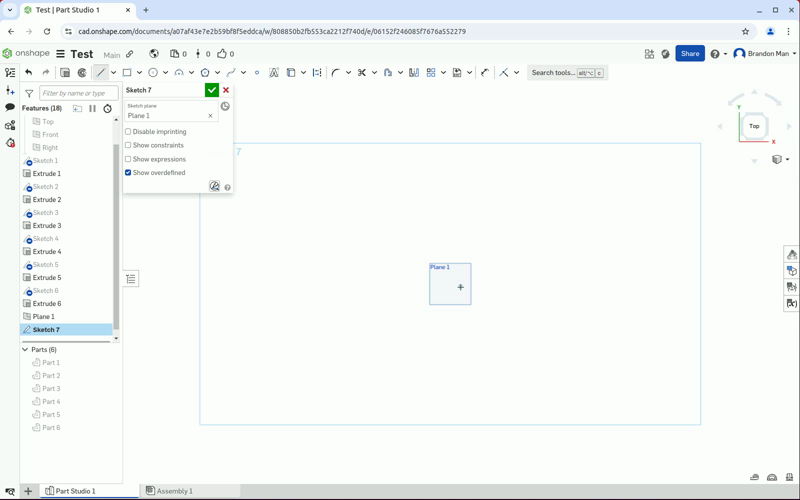
key_down(shift)
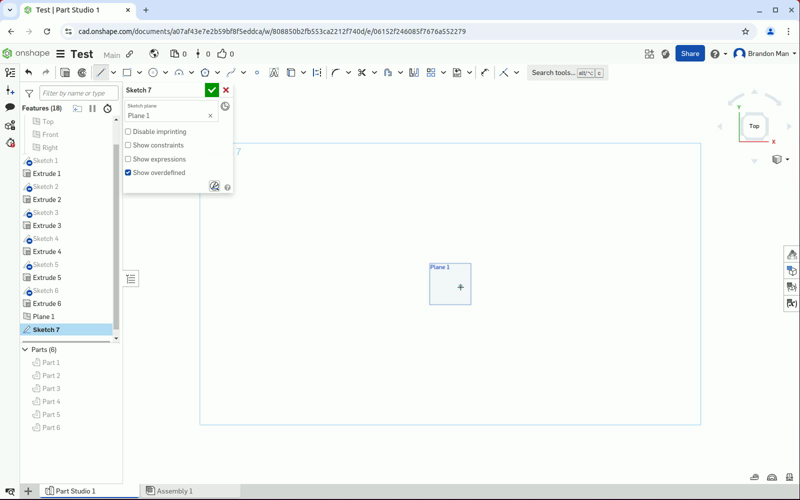
mouse_move(490, 286)
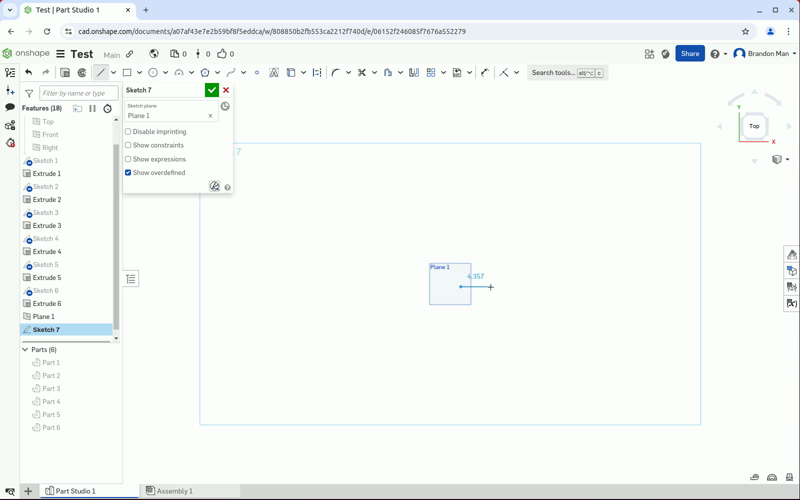
mouse_move(460, 278)
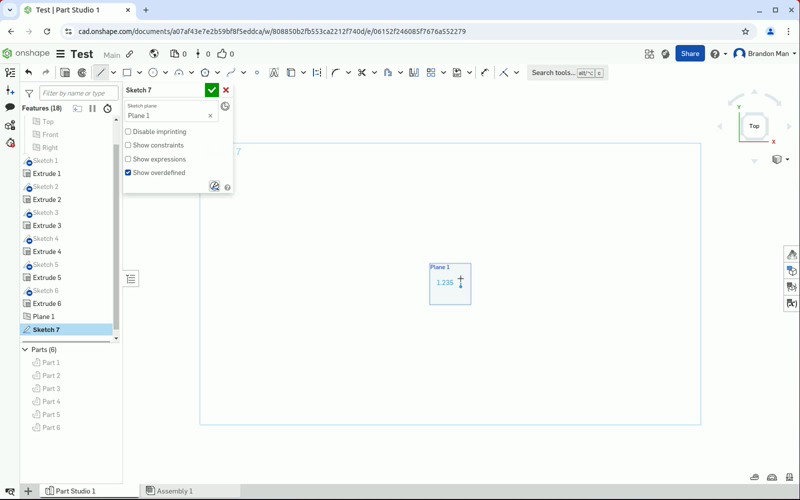
click(460, 278)
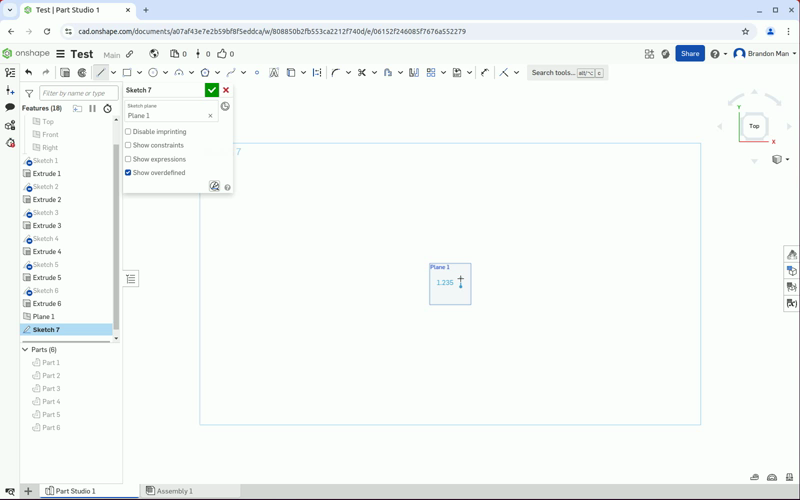
key_up(shift)
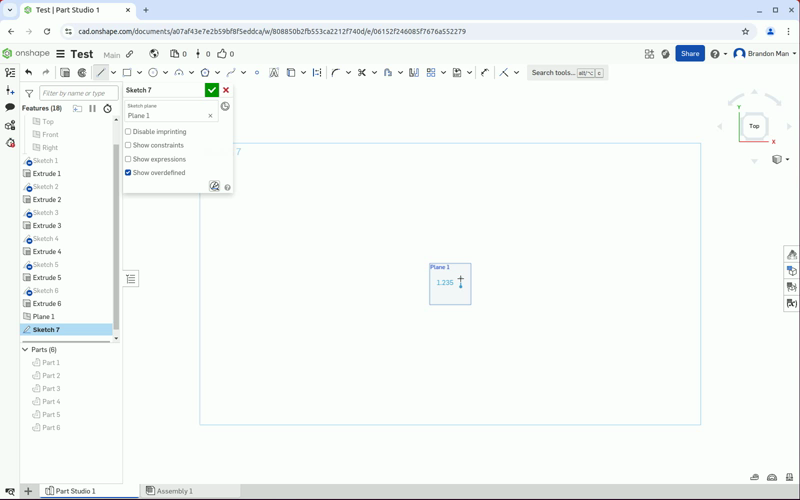
key(esc)
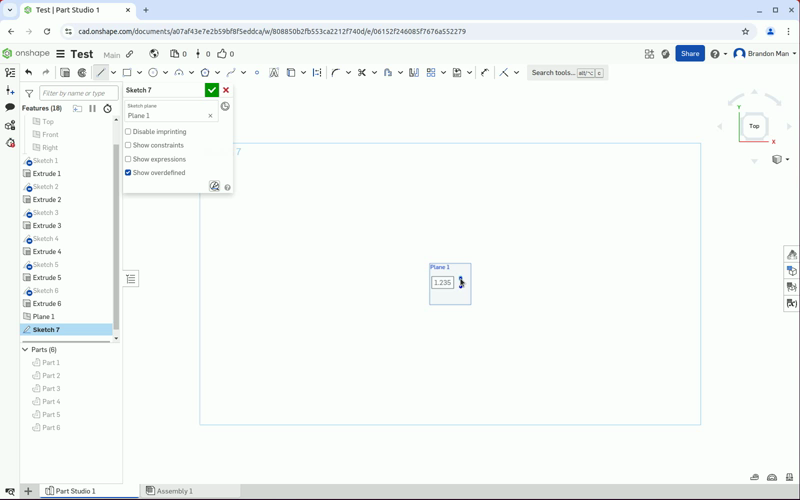
key(a)
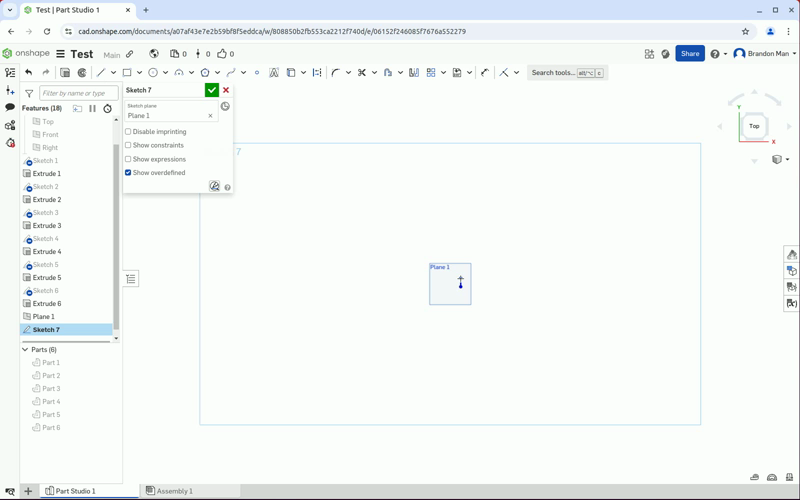
mouse_move(460, 278)
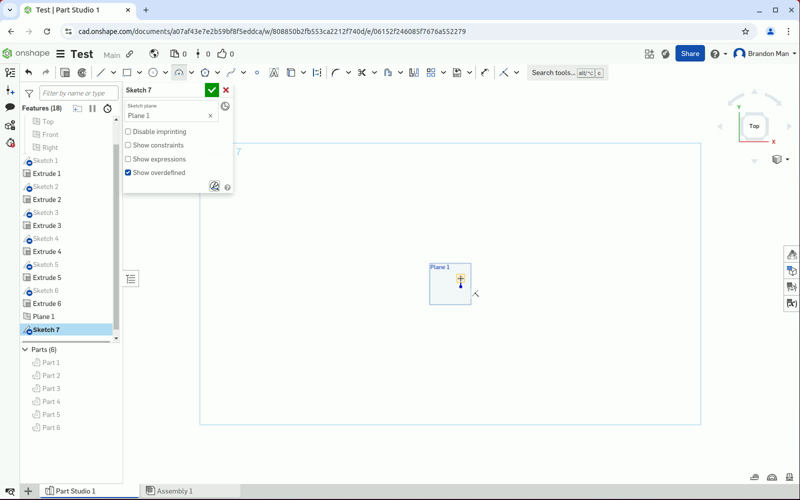
click(460, 278)
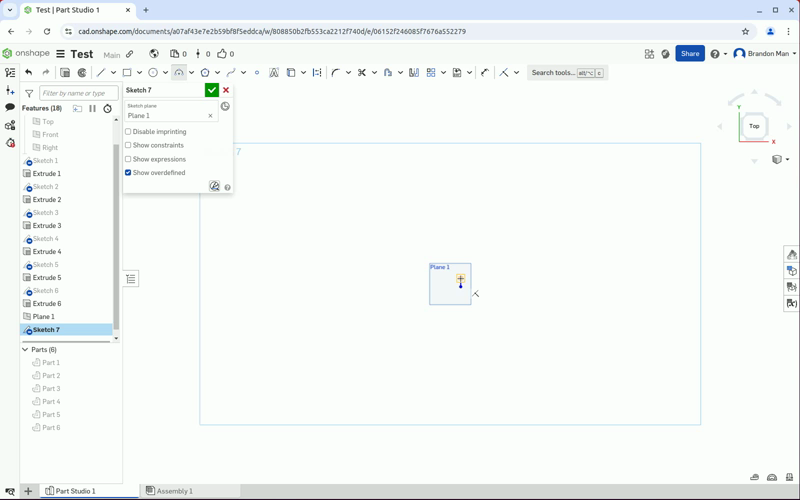
mouse_move(460, 286)
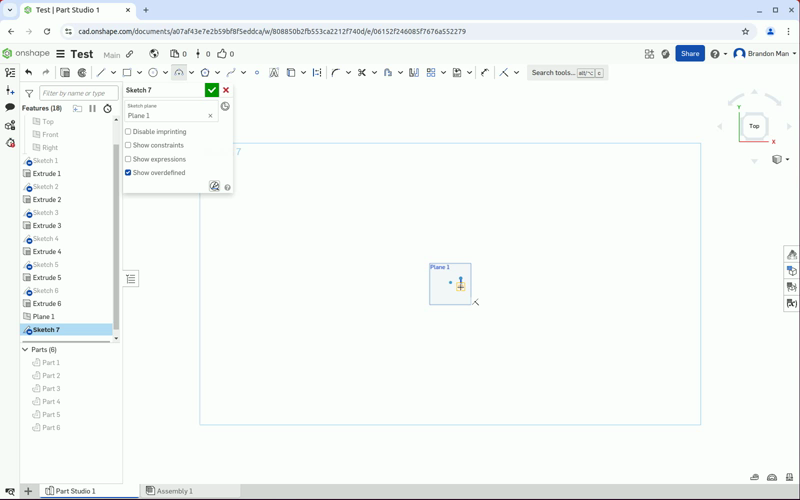
click(460, 286)
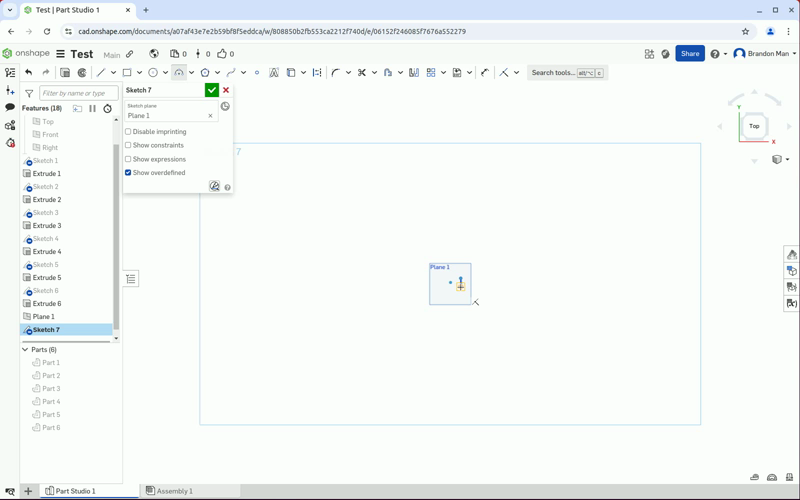
key_down(shift)
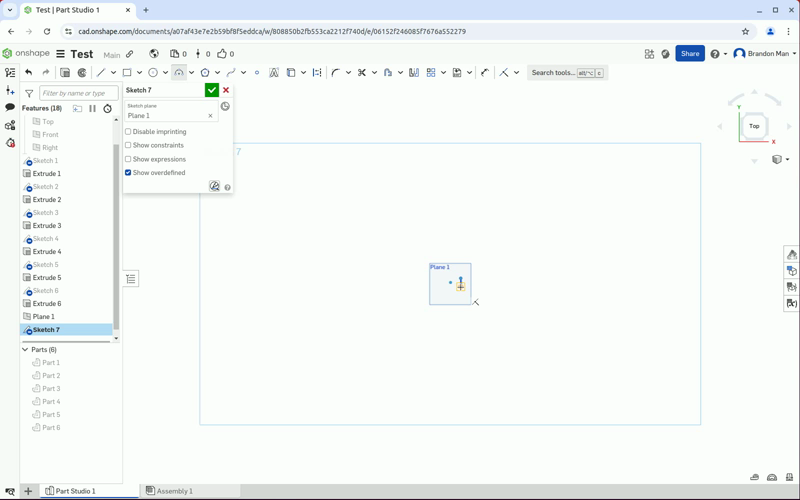
mouse_move(456, 282)
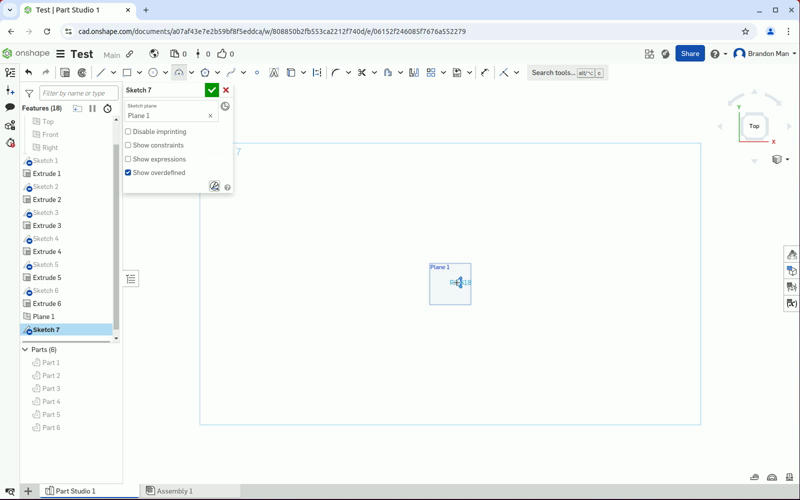
click(456, 282)
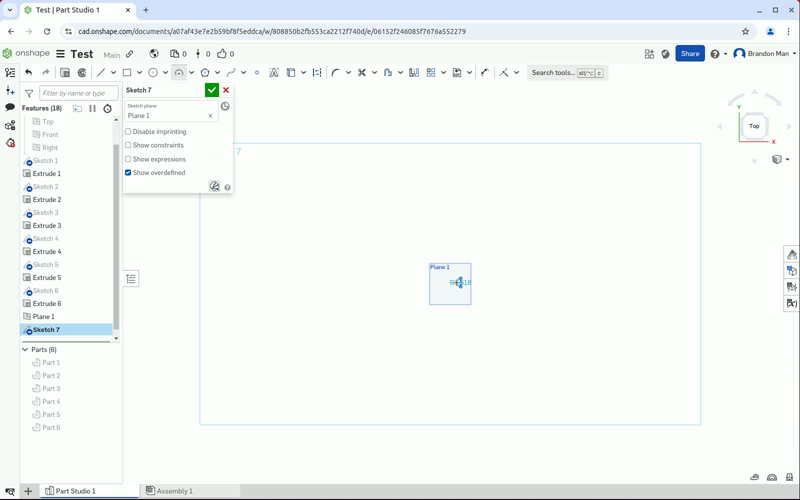
key_up(shift)
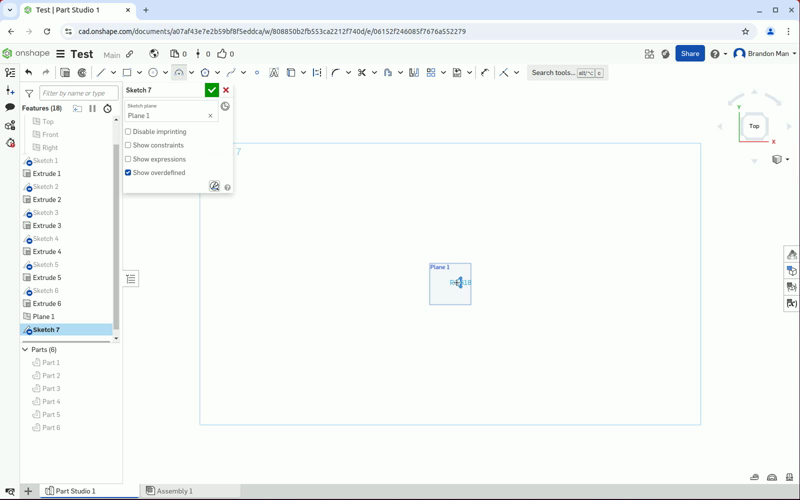
key(esc)
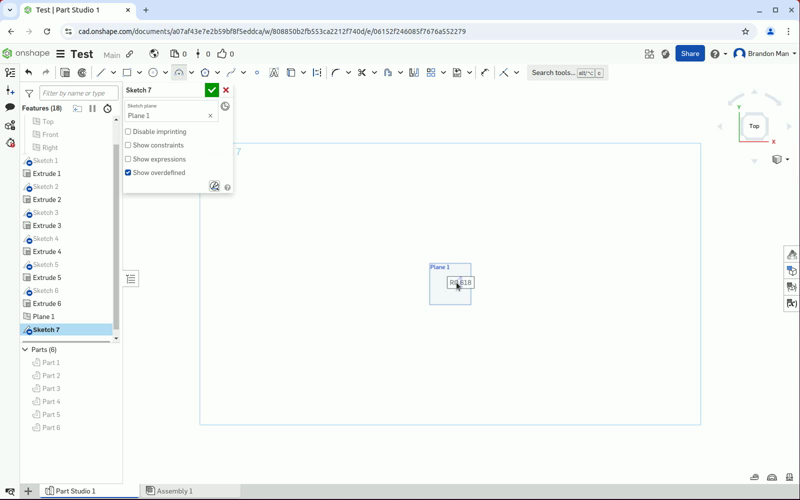
mouse_move(459, 279)
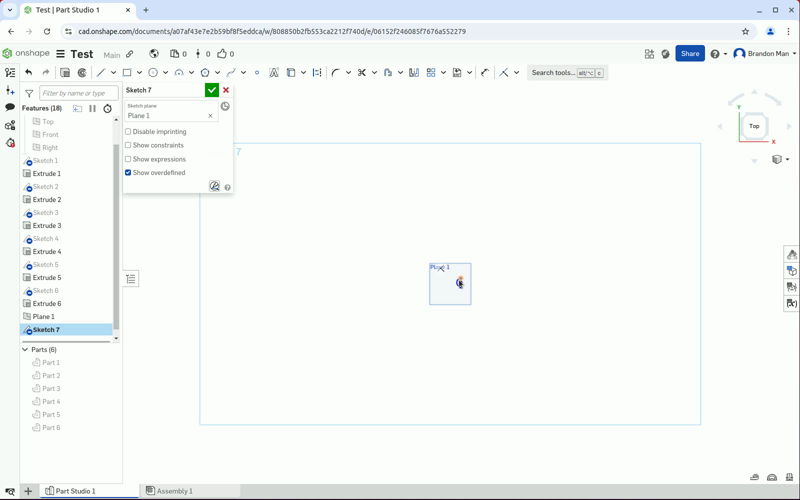
scroll(6)
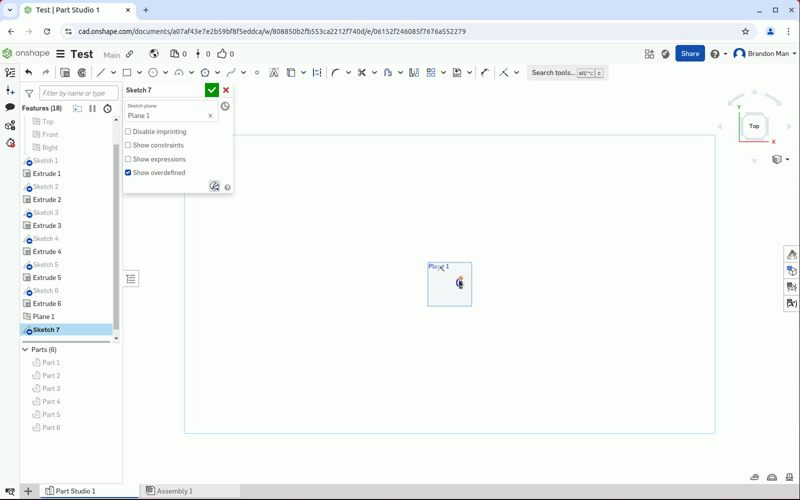
scroll(6)
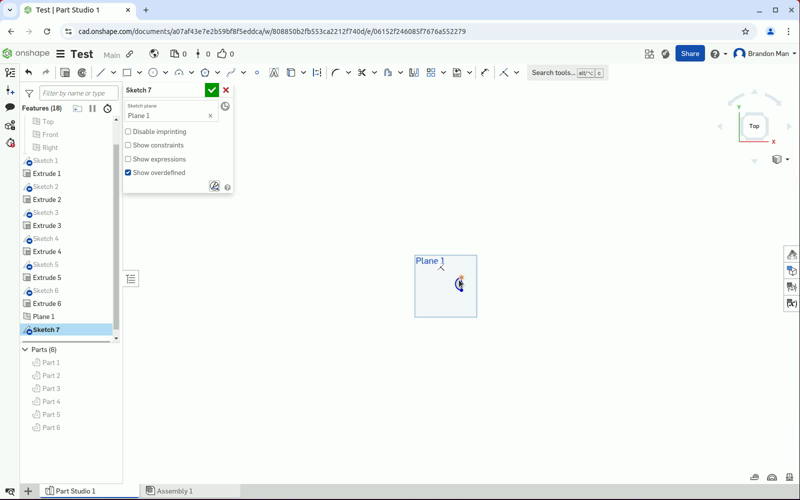
scroll(6)
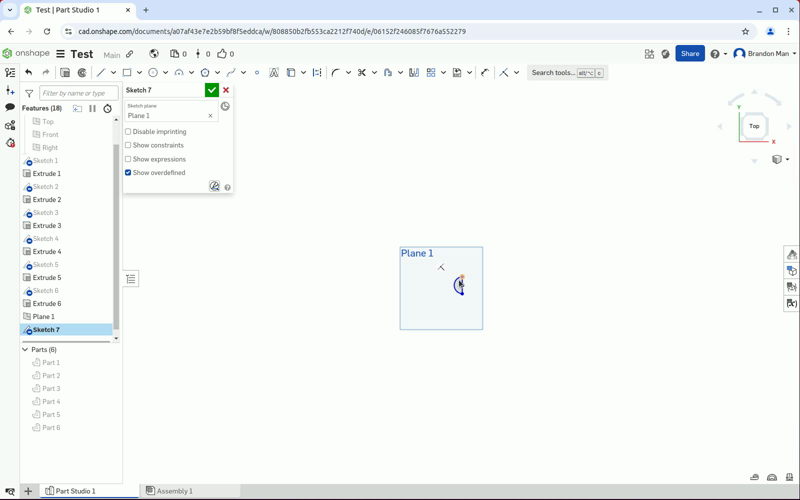
scroll(6)
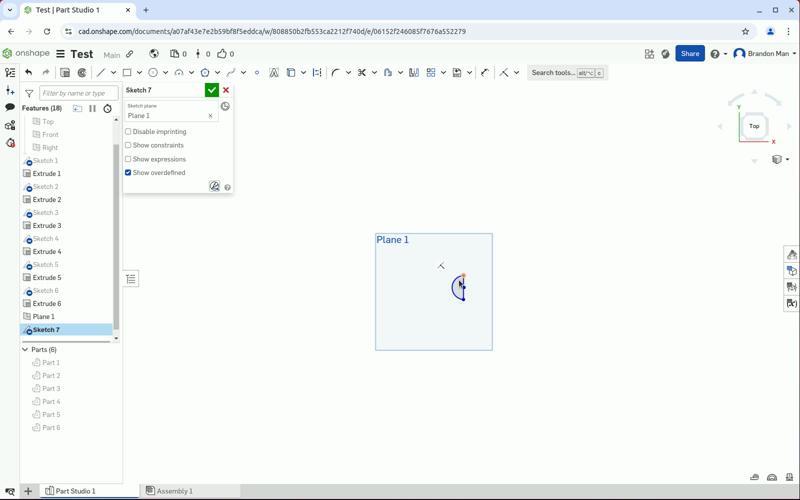
scroll(6)
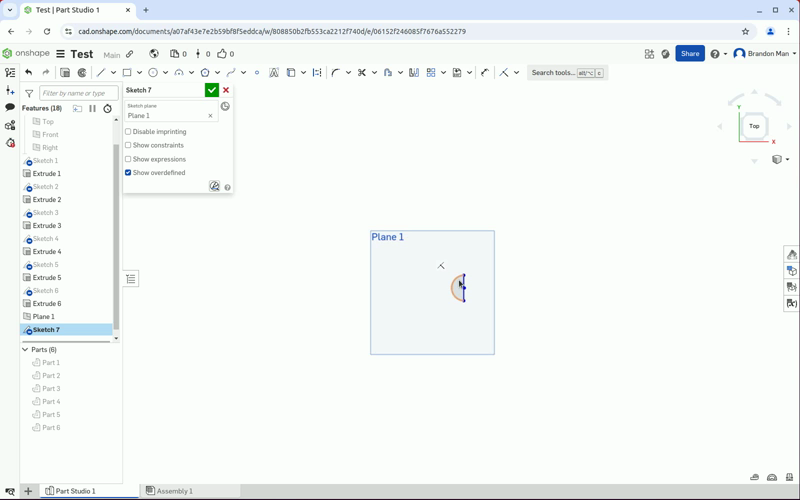
scroll(6)
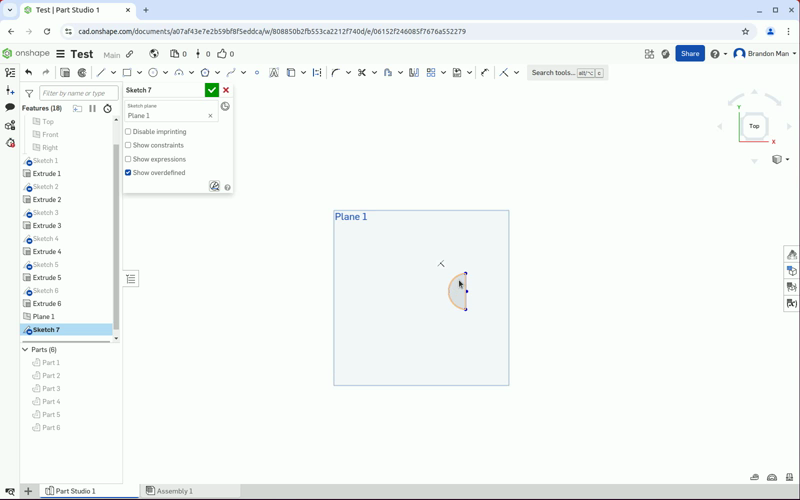
scroll(6)
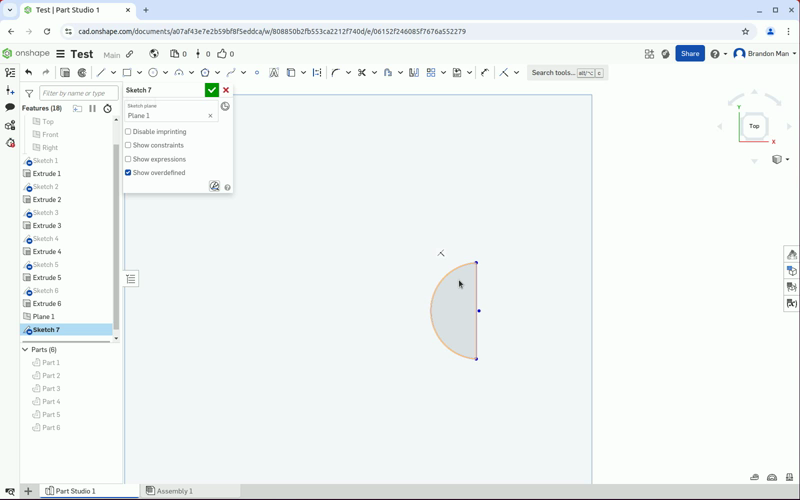
click(459, 279)
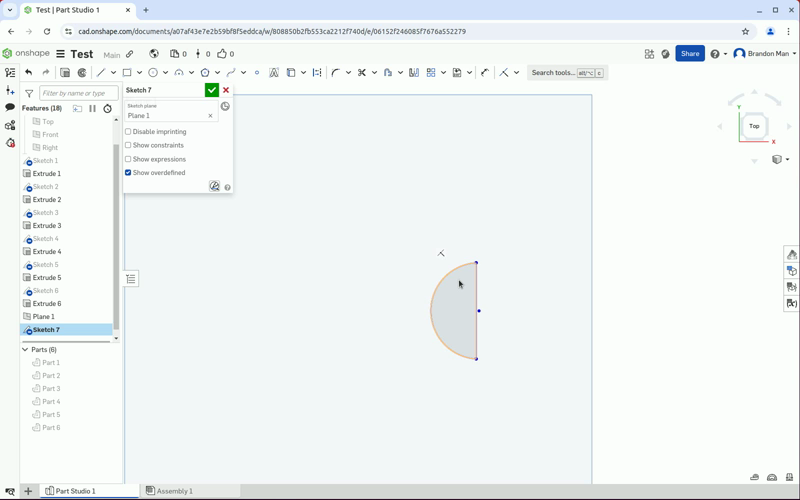
scroll(-6)
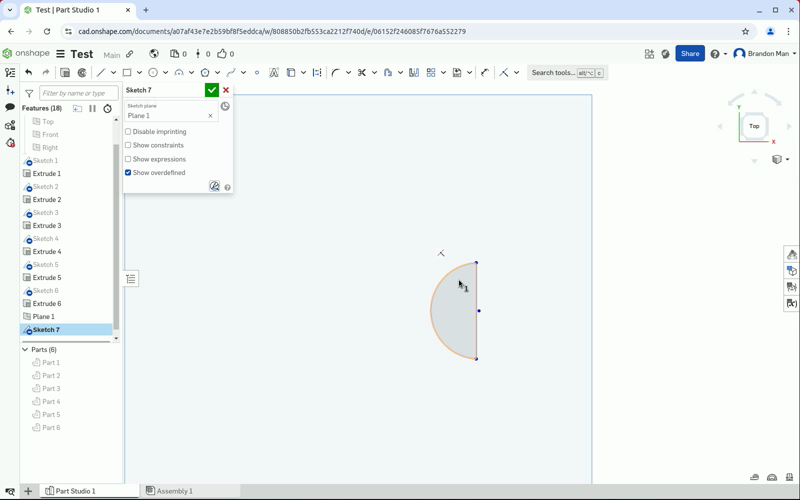
scroll(-6)
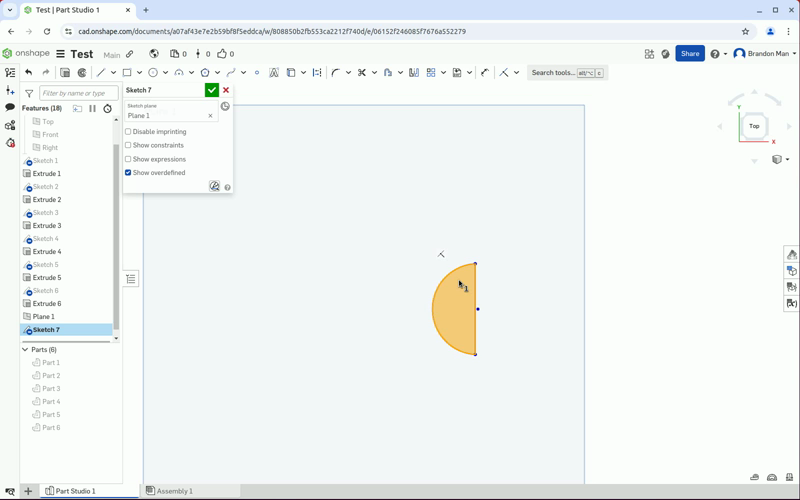
scroll(-6)
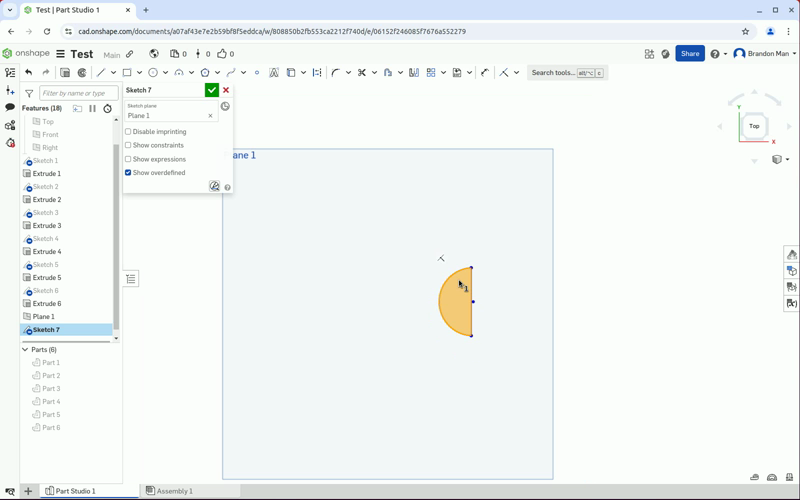
scroll(-6)
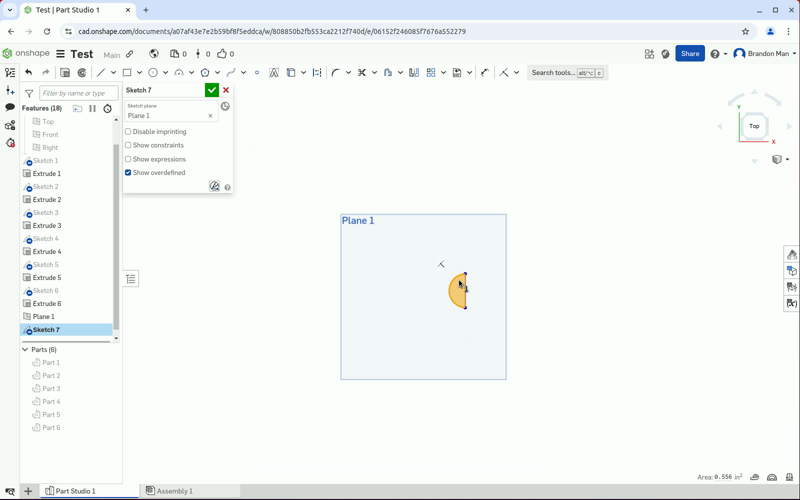
scroll(-6)
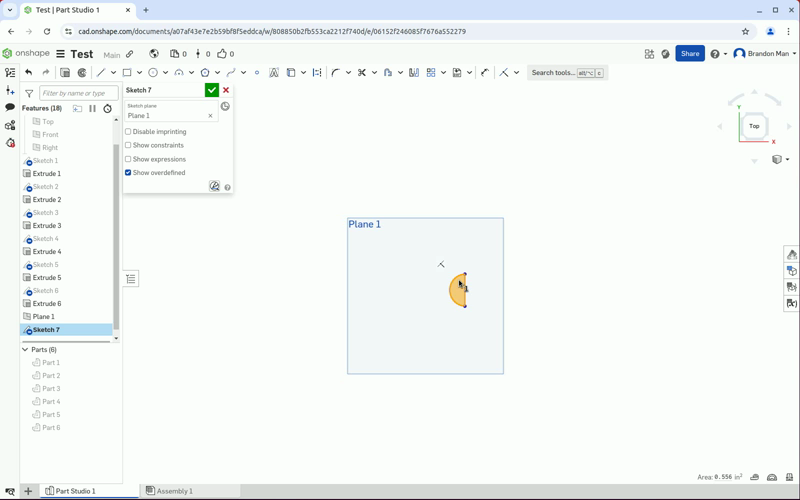
scroll(-6)
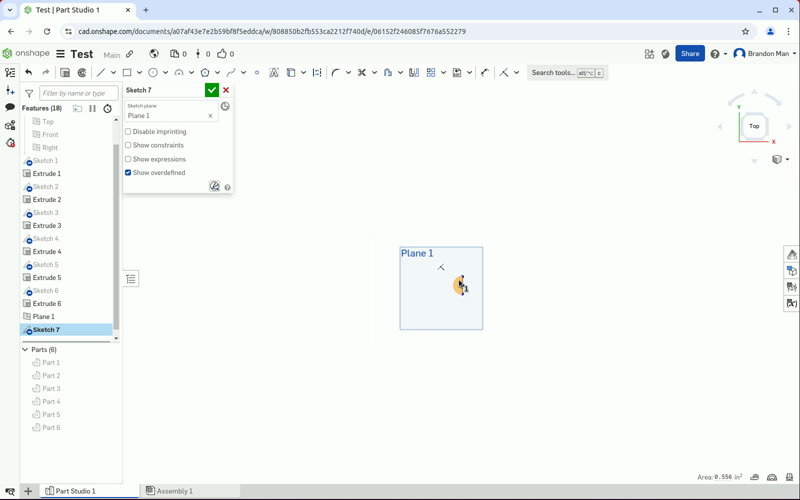
scroll(-6)
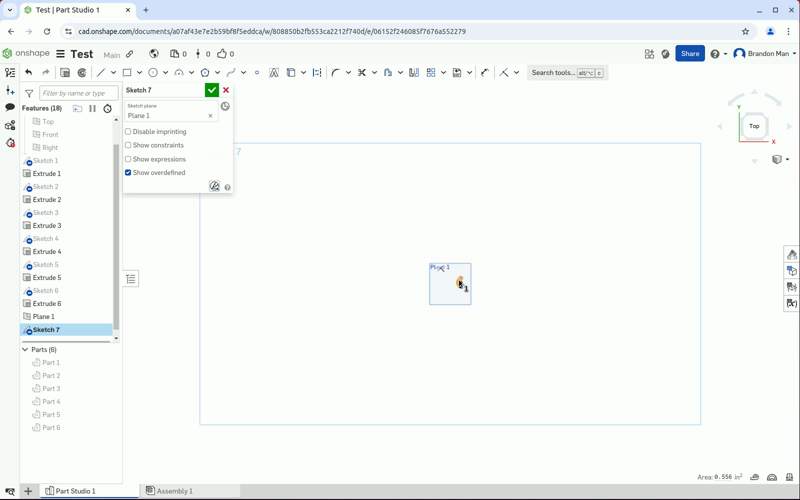
mouse_move(73, 352)
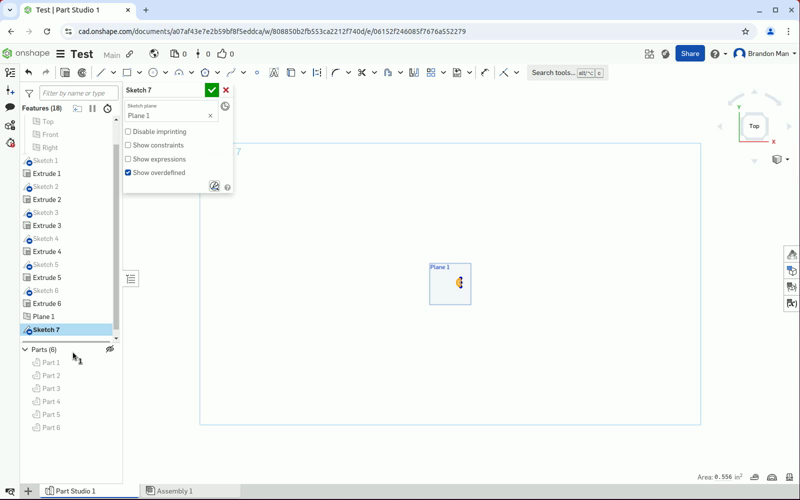
key(shift+y)
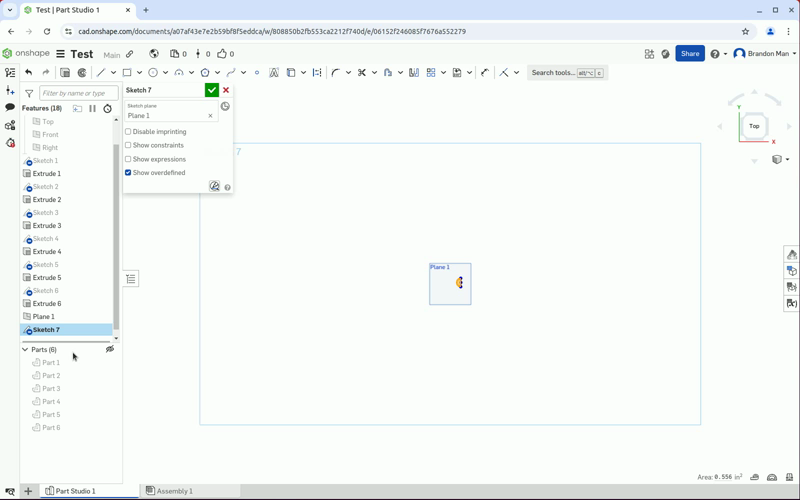
key(shift+e)
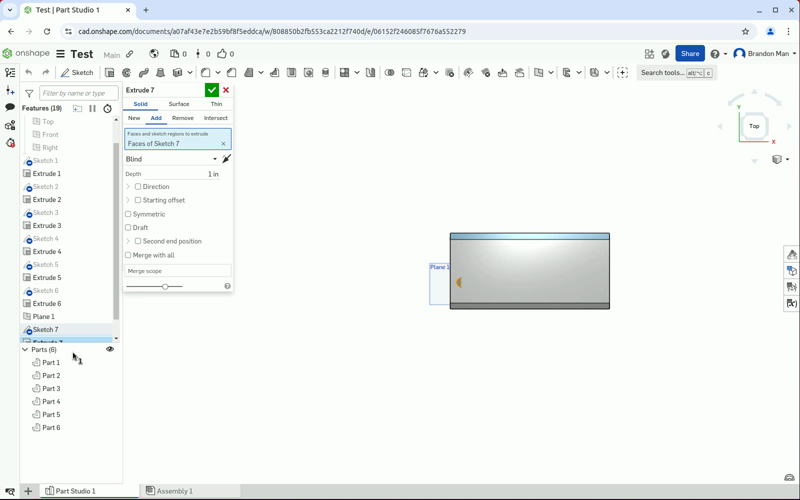
mouse_move(143, 106)
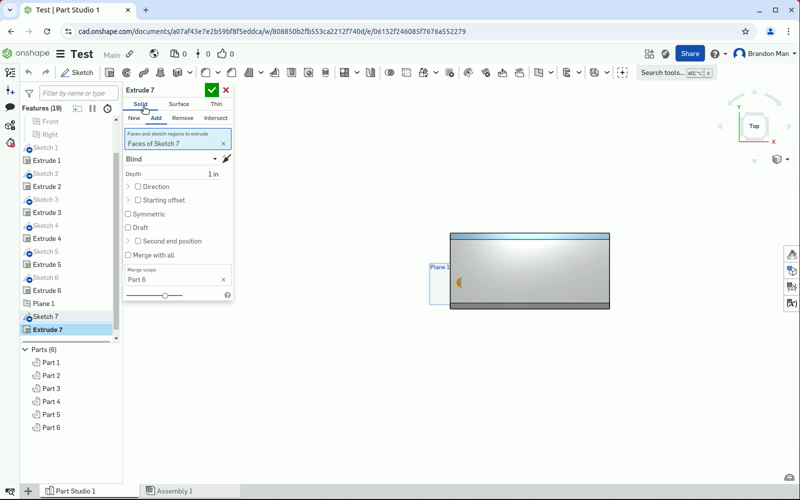
click(143, 106)
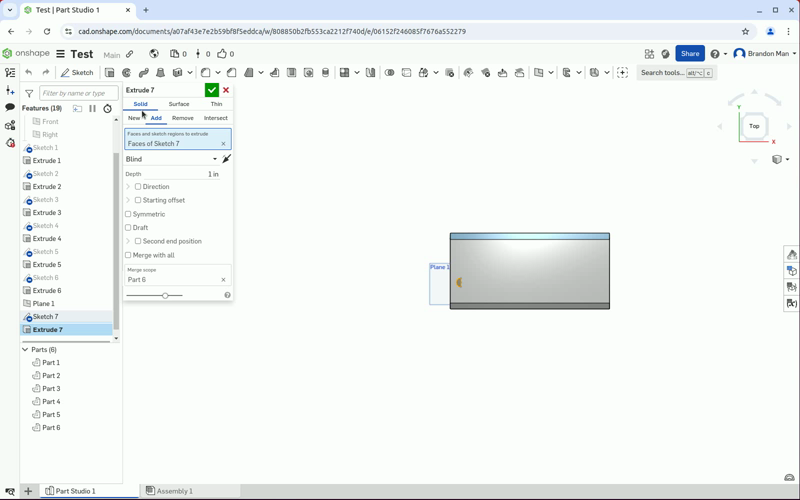
mouse_move(137, 120)
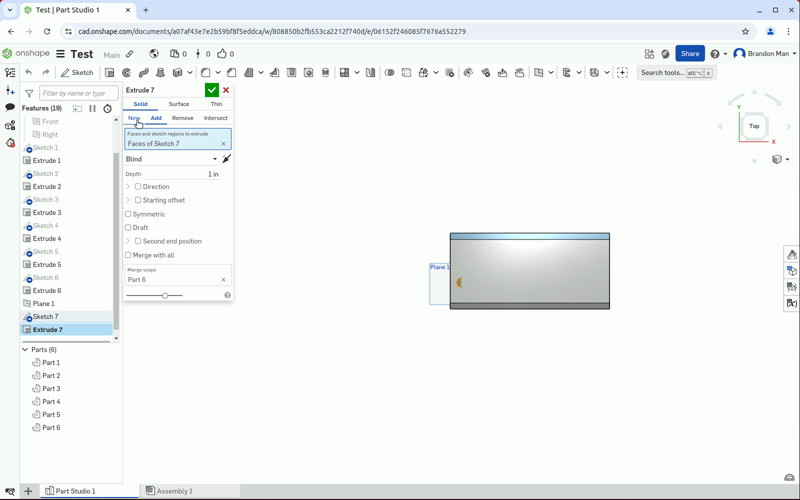
click(137, 120)
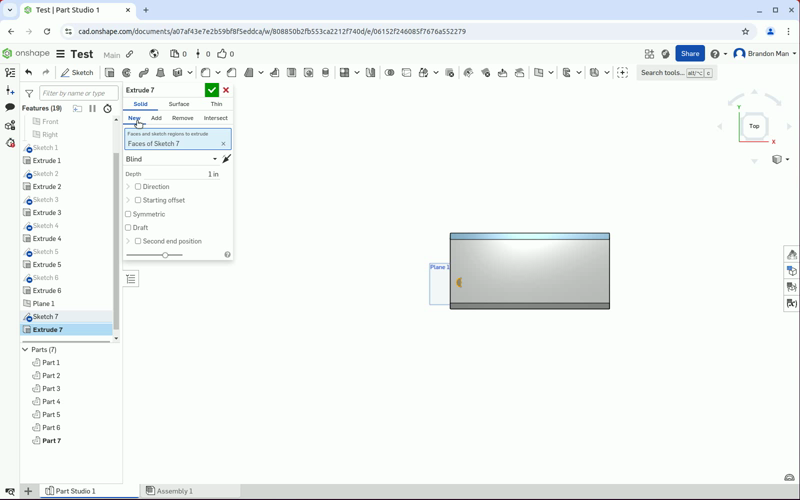
key(tab, 4)
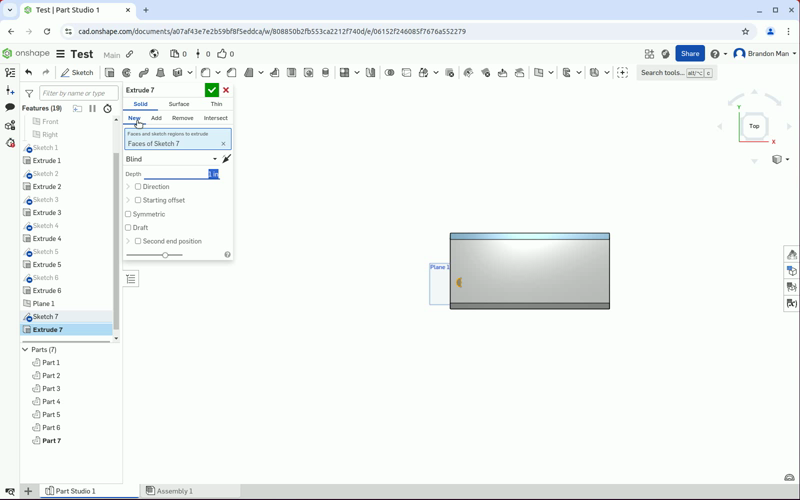
text(1.685)
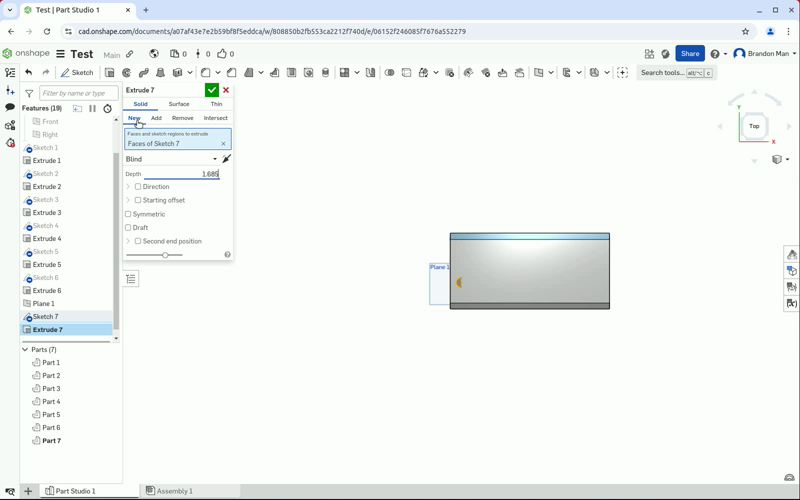
key(enter)
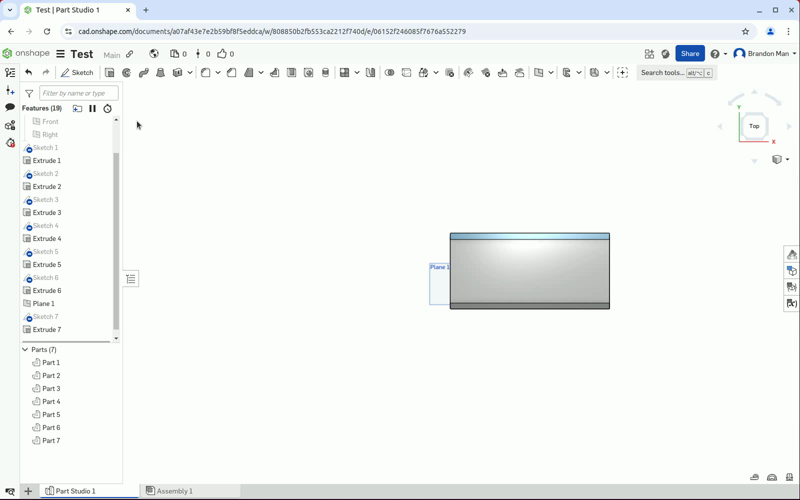
key(shift+h)
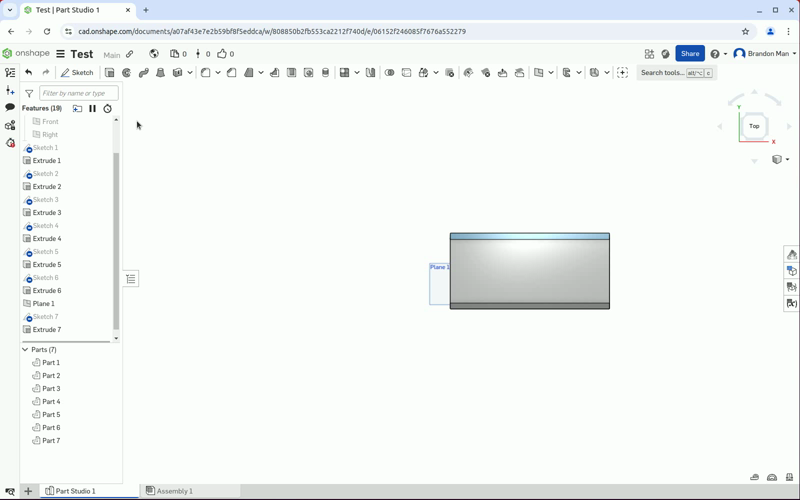
key(shift+h)
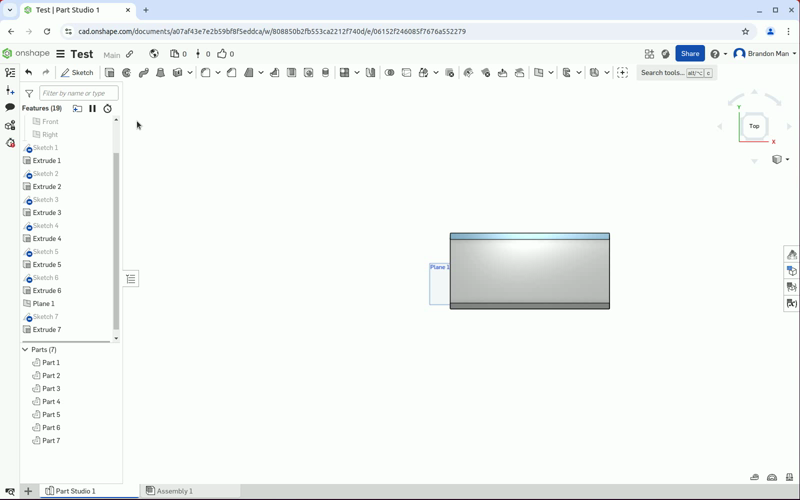
mouse_move(69, 150)
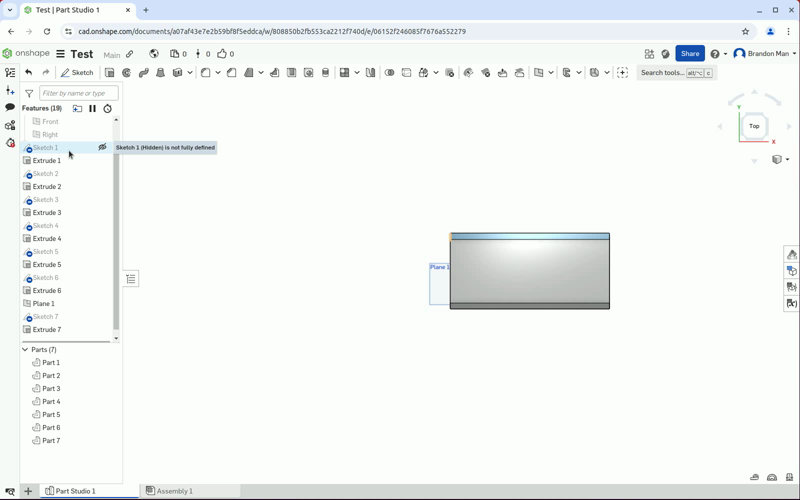
click(69, 150)
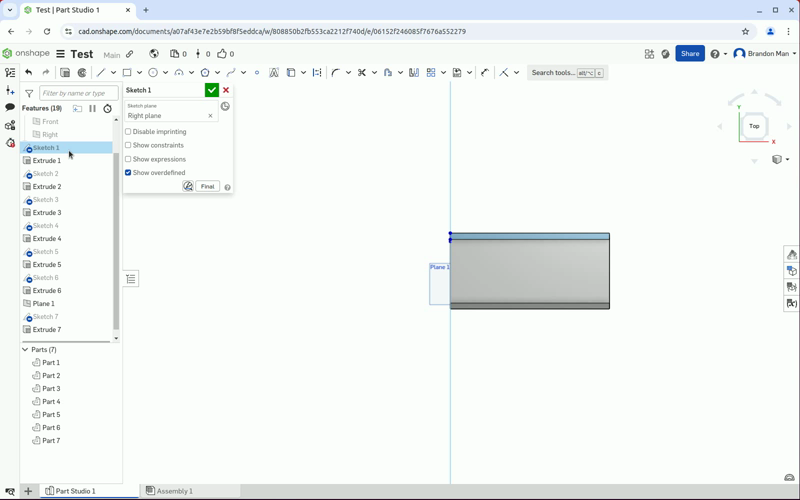
mouse_move(229, 92)
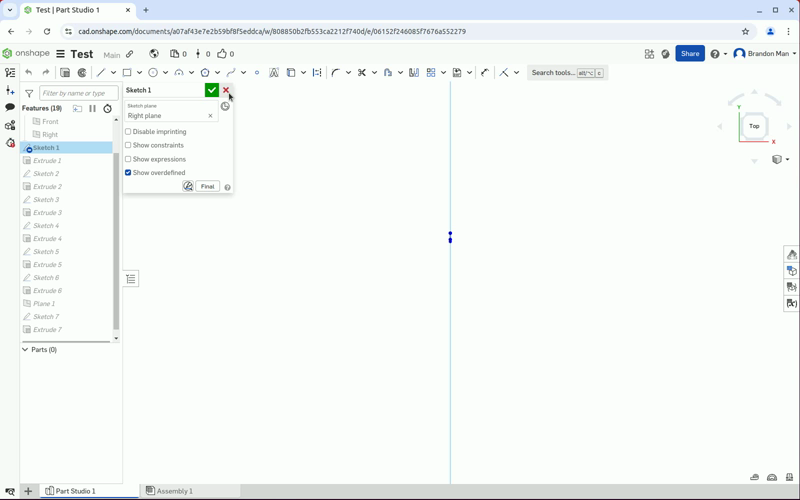
click(229, 92)
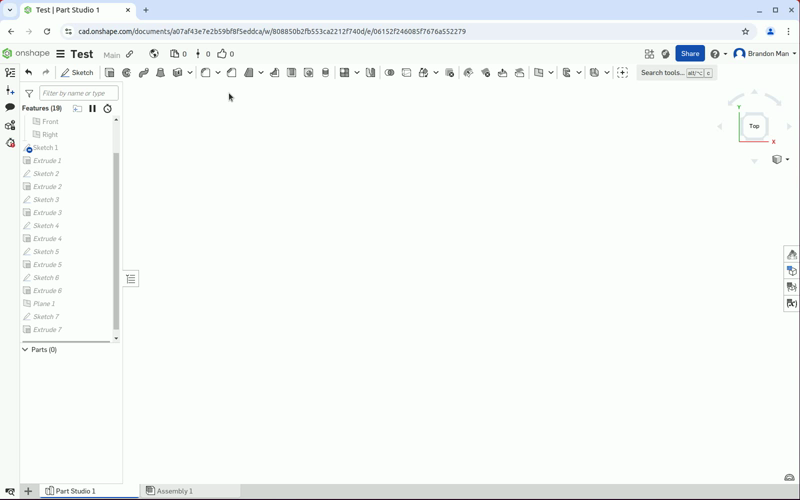
key(shift+s)
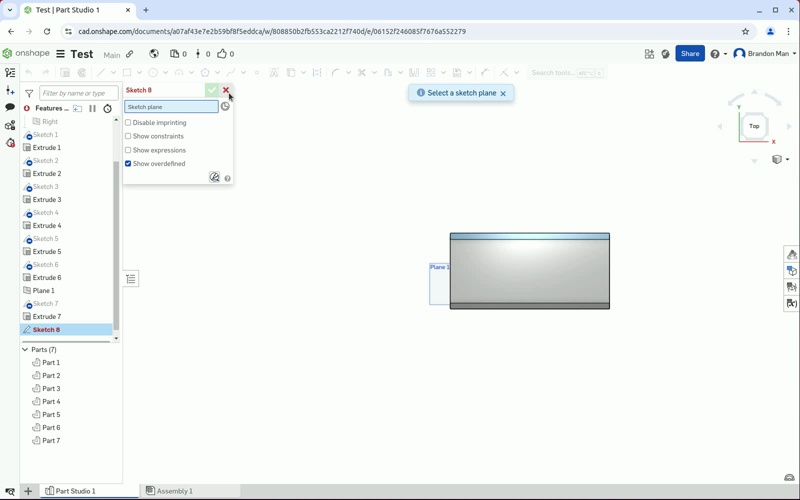
mouse_move(69, 293)
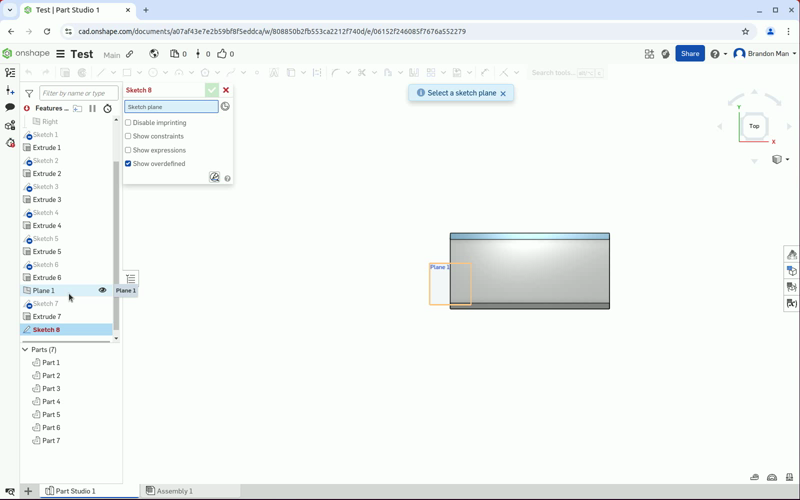
click(69, 293)
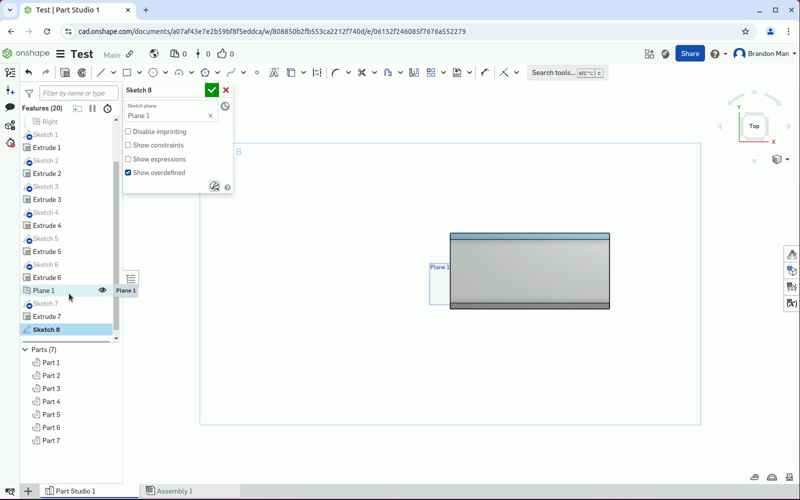
mouse_move(73, 352)
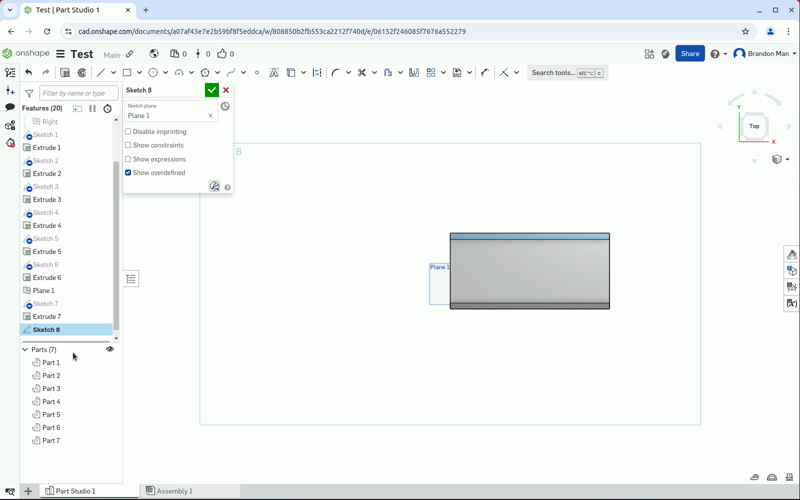
key(y)
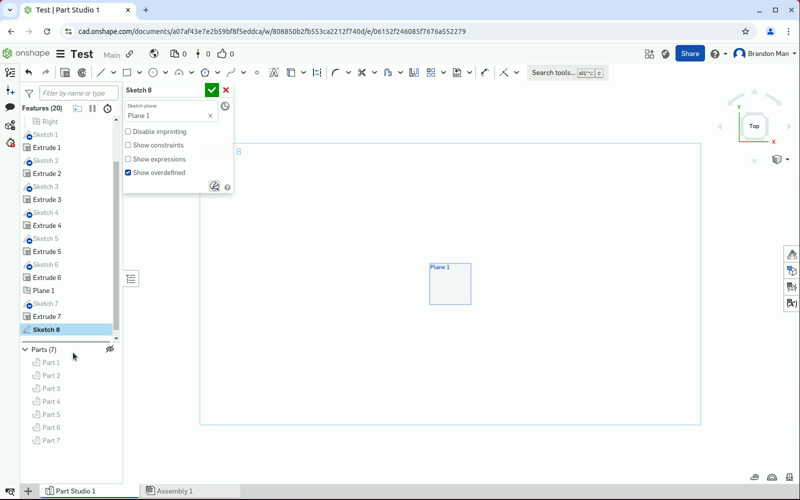
key(a)
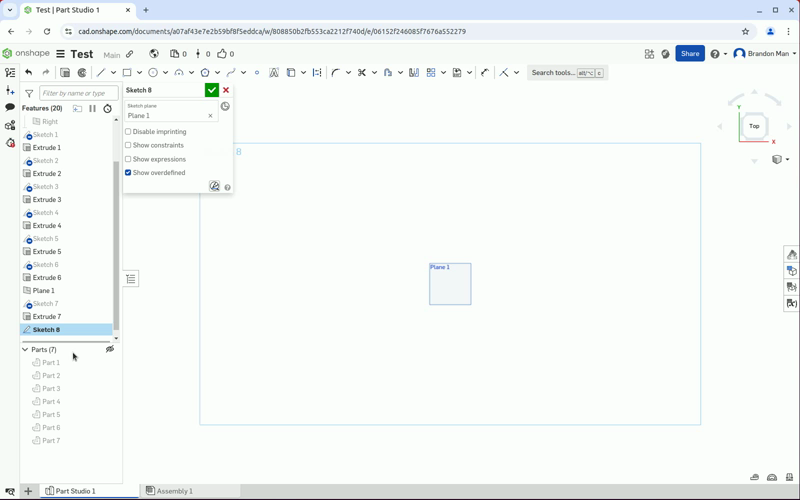
key_down(shift)
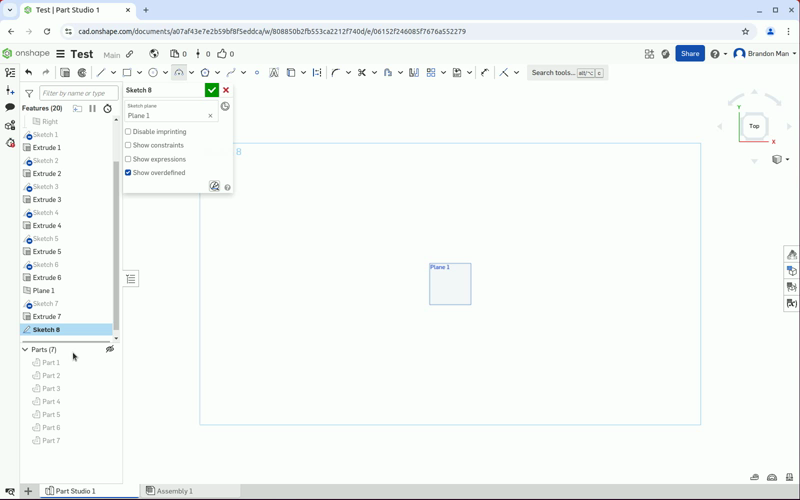
mouse_move(460, 286)
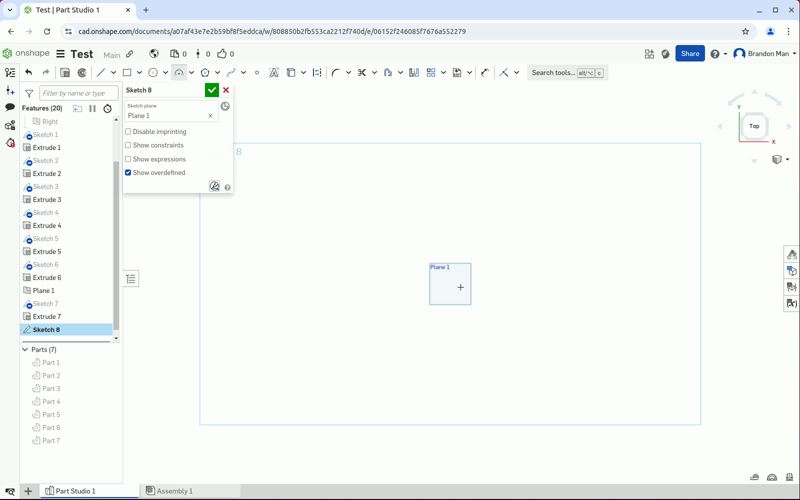
click(460, 286)
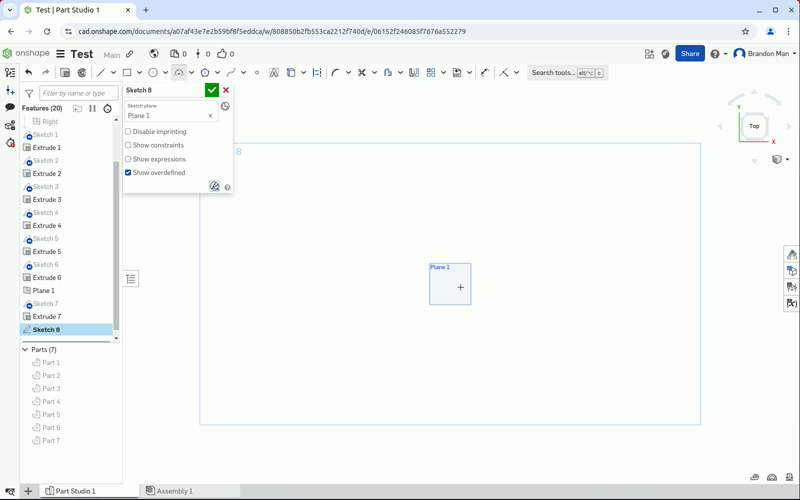
key_up(shift)
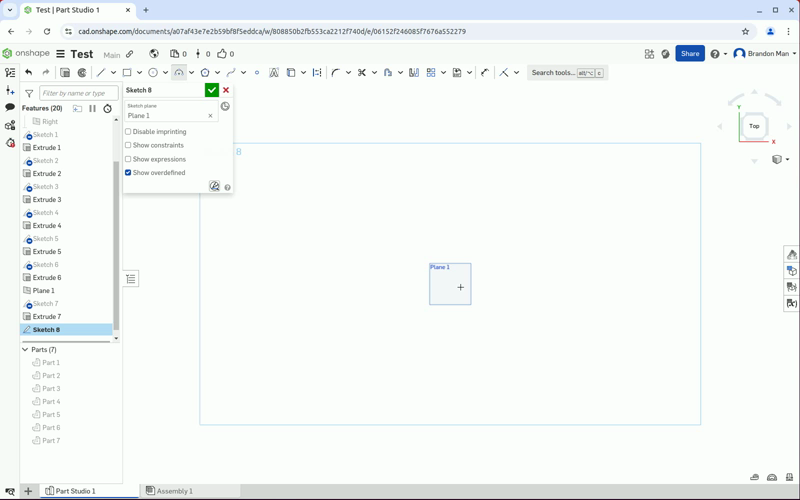
key_down(shift)
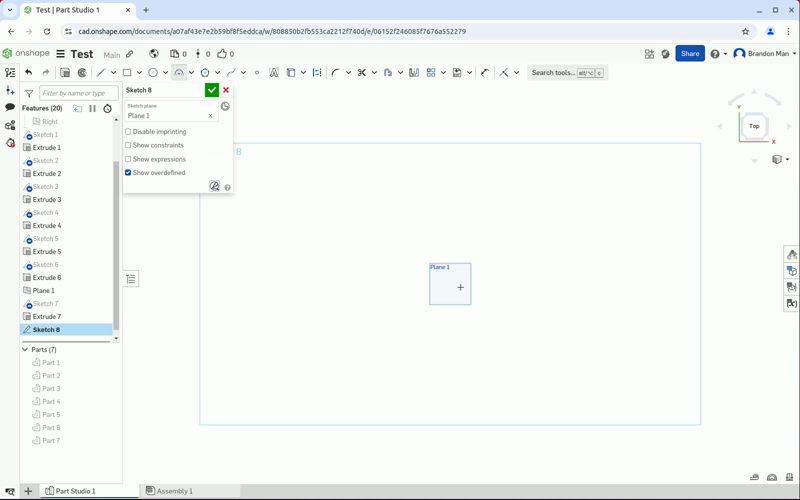
mouse_move(460, 278)
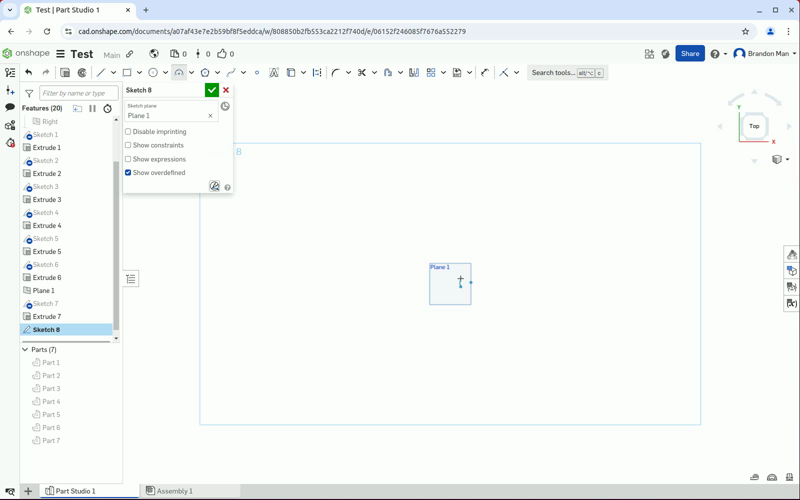
click(460, 278)
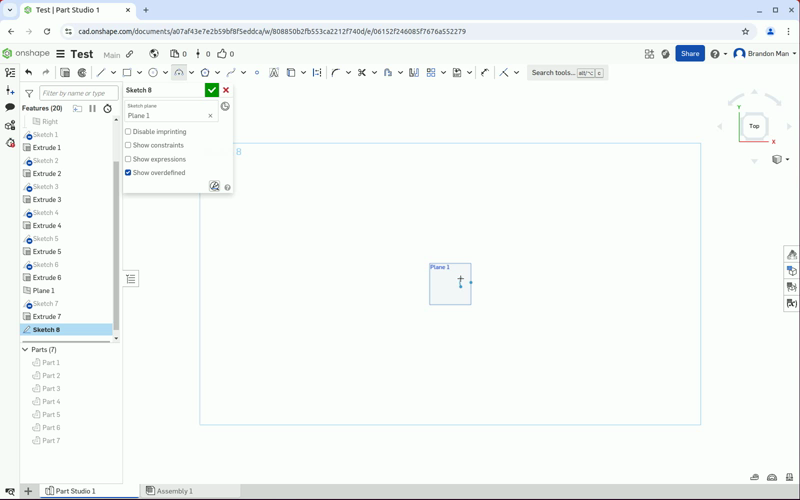
mouse_move(464, 282)
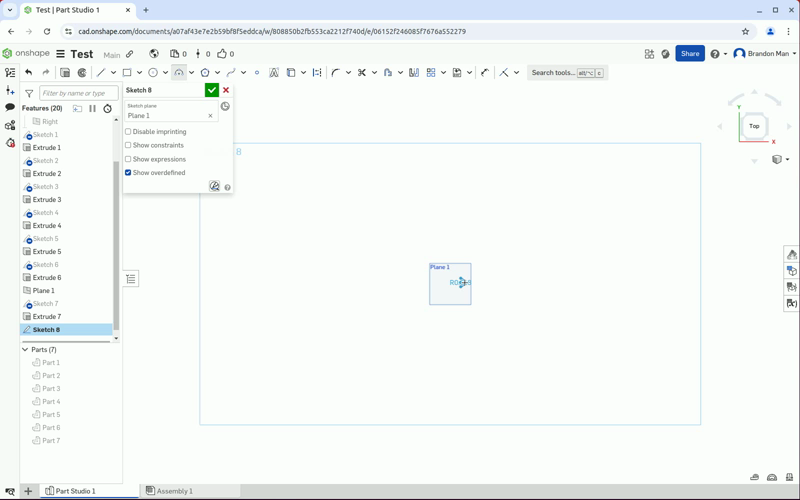
click(464, 282)
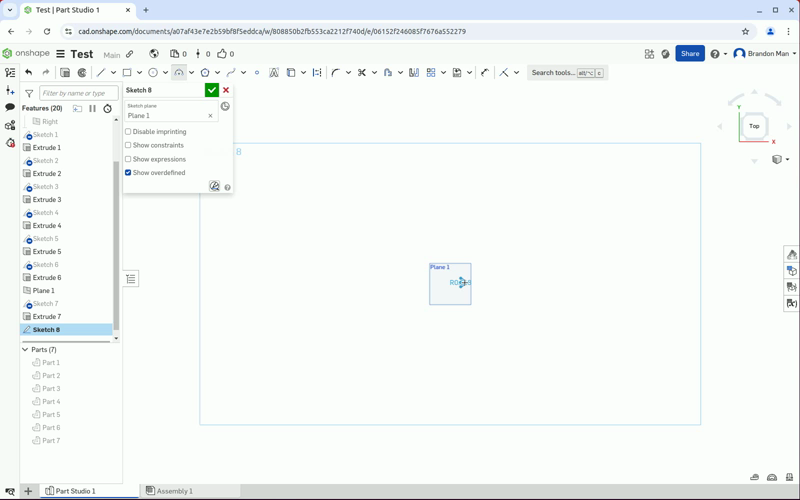
key_up(shift)
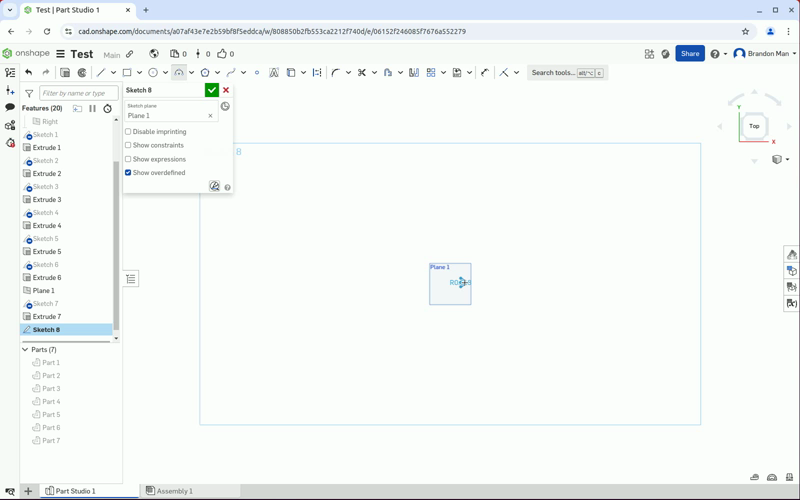
key(esc)
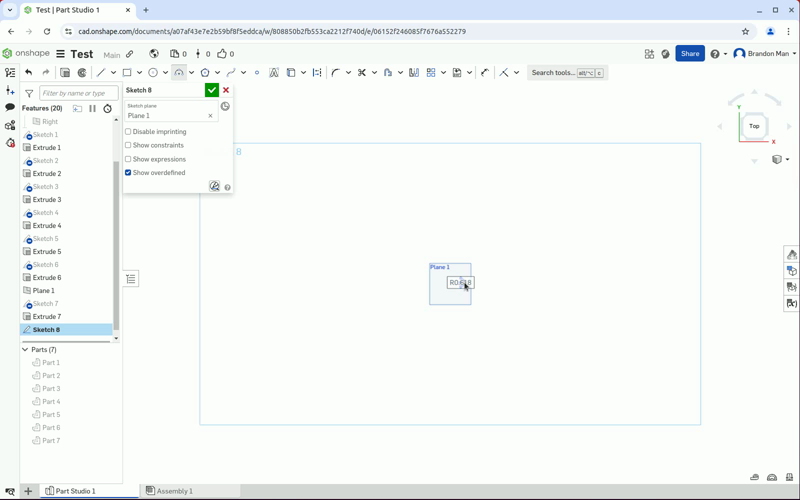
key(l)
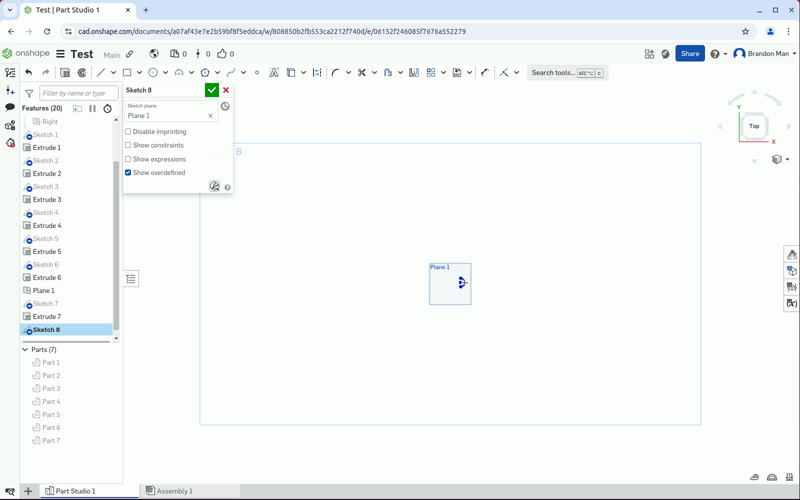
mouse_move(460, 278)
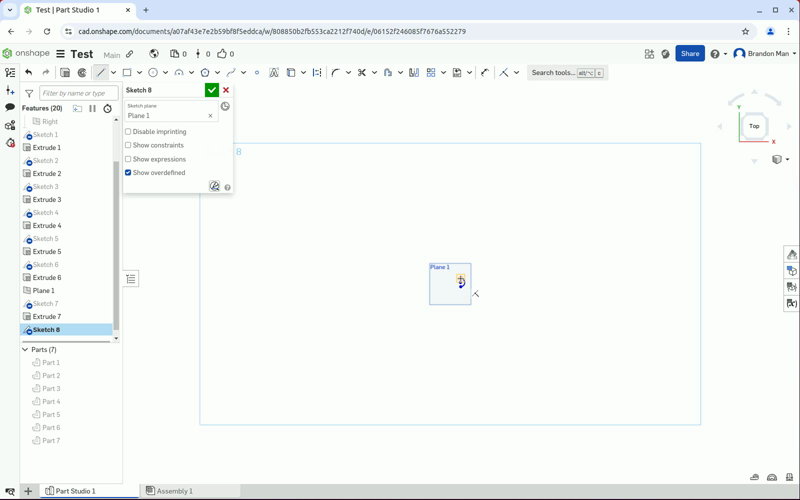
scroll(6)
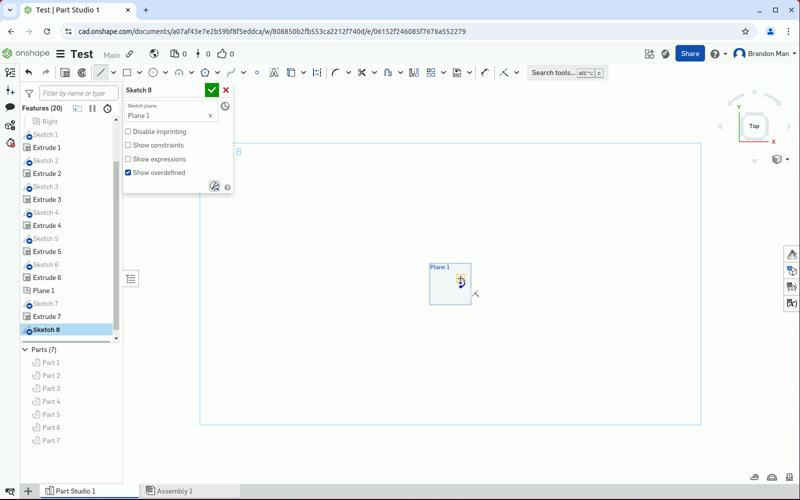
scroll(6)
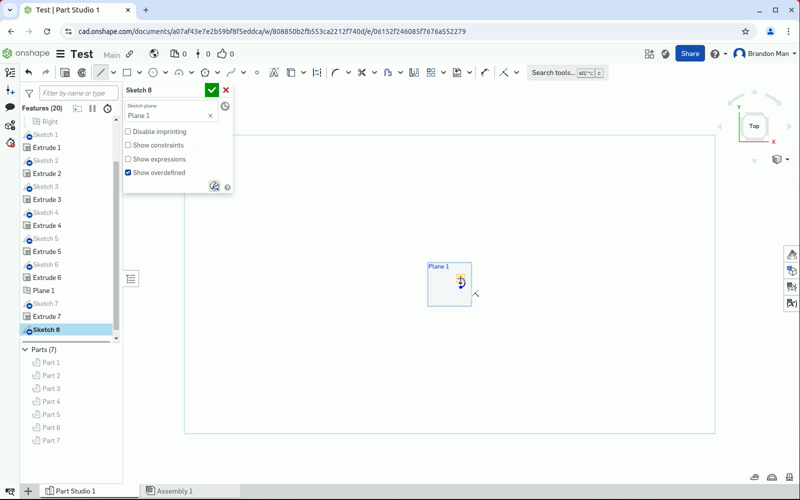
scroll(6)
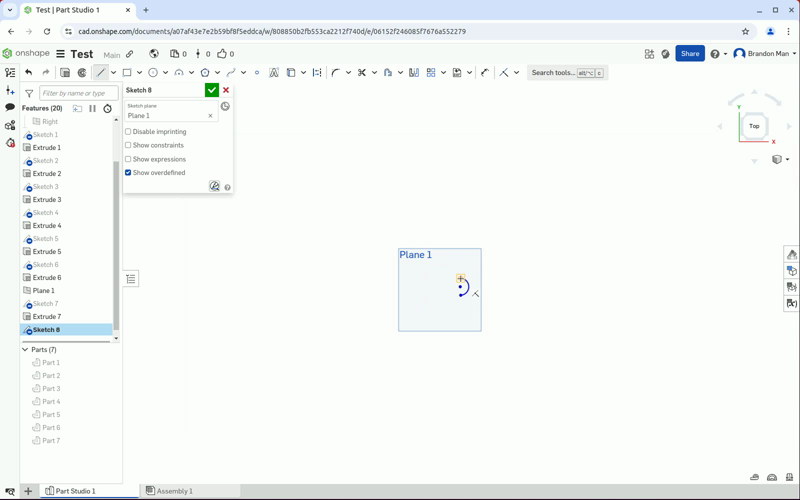
scroll(6)
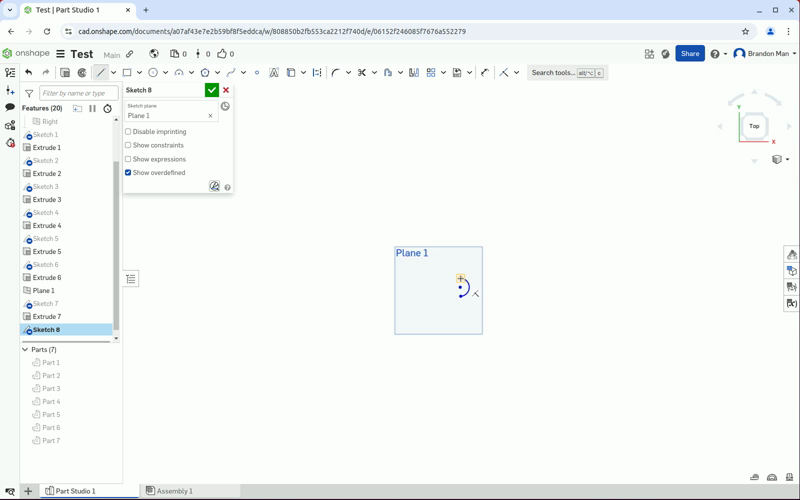
scroll(6)
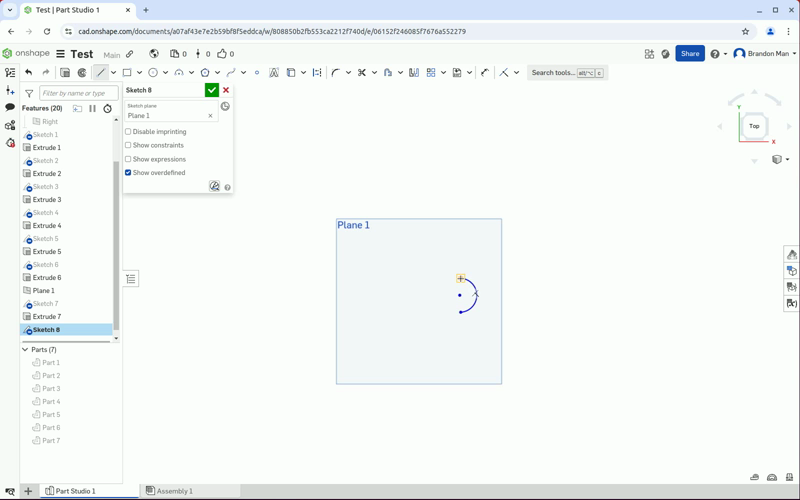
scroll(6)
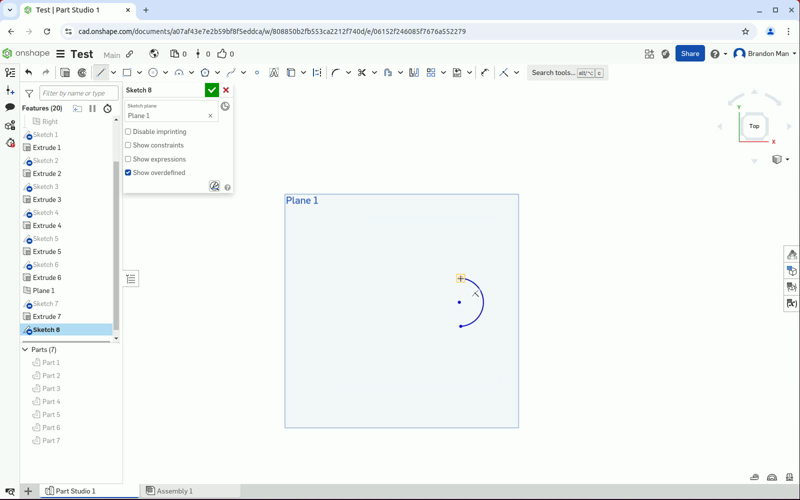
scroll(6)
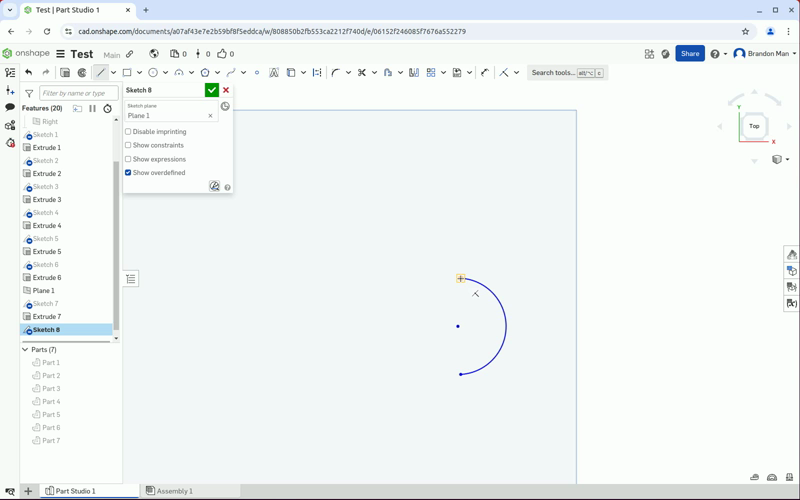
click(460, 278)
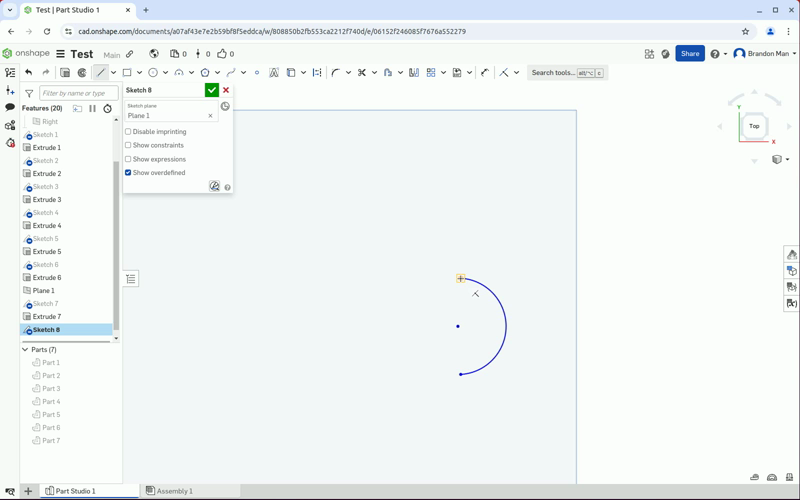
scroll(-6)
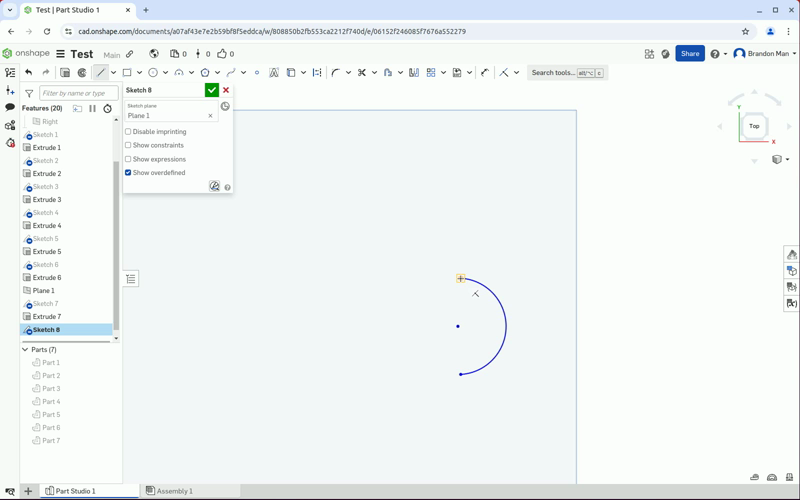
scroll(-6)
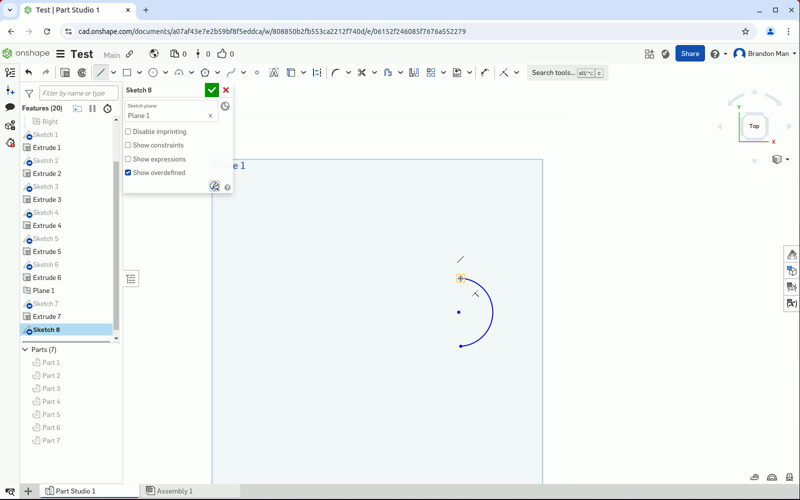
scroll(-6)
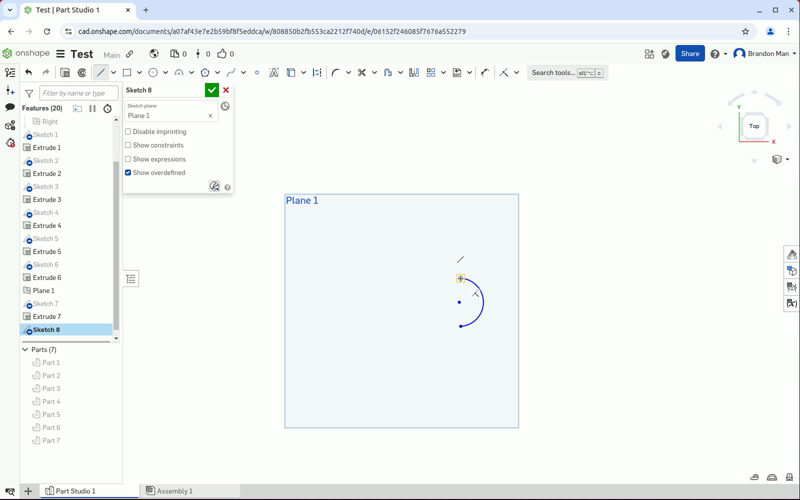
scroll(-6)
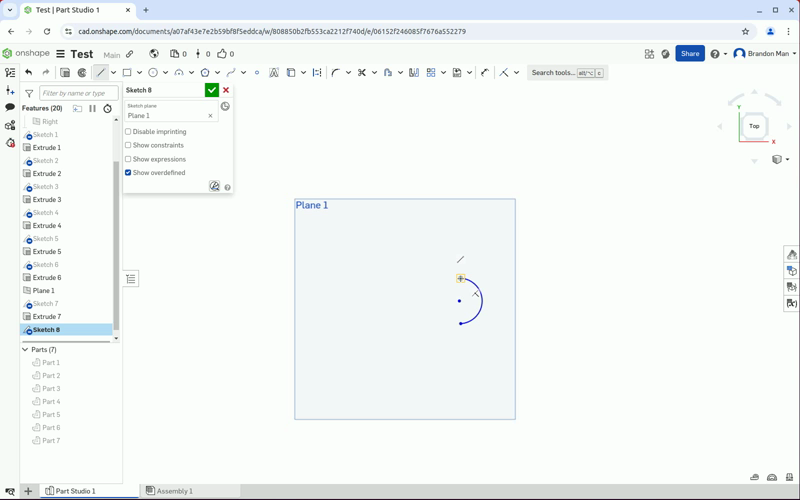
scroll(-6)
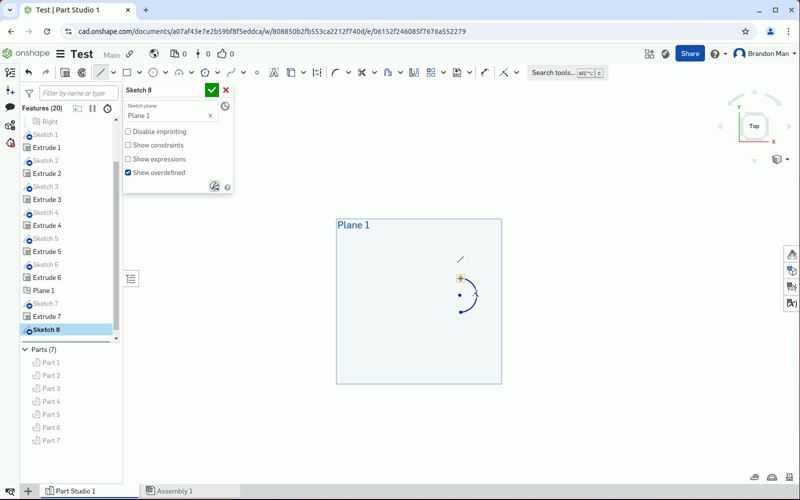
scroll(-6)
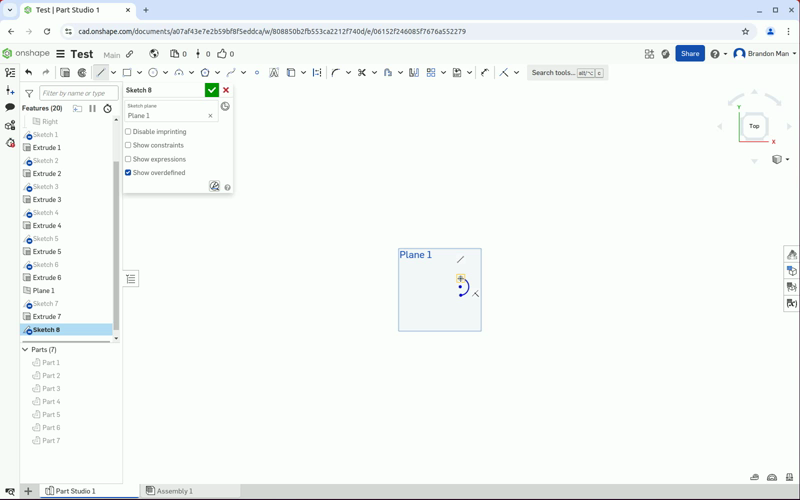
scroll(-6)
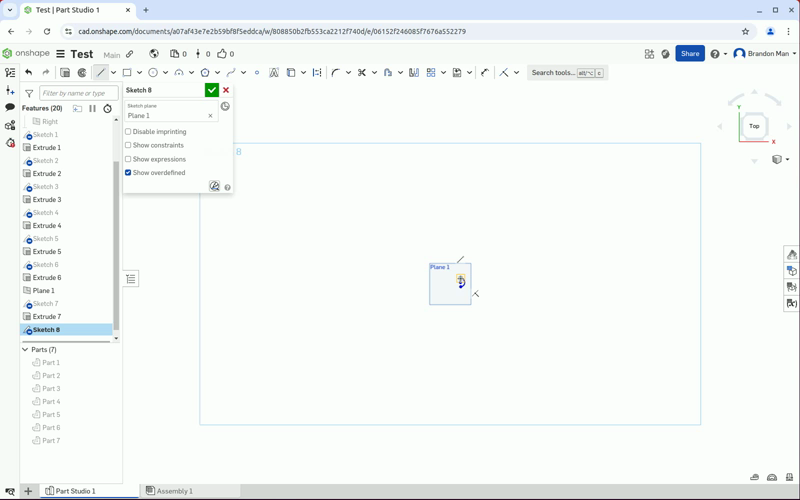
mouse_move(490, 278)
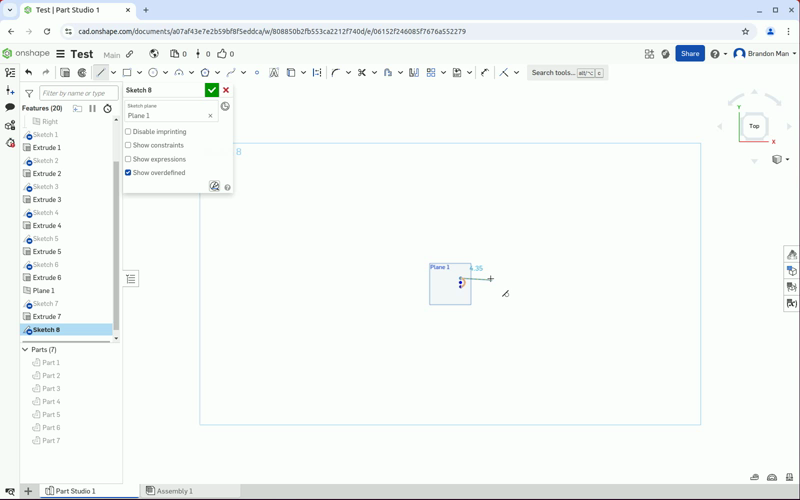
key_down(shift)
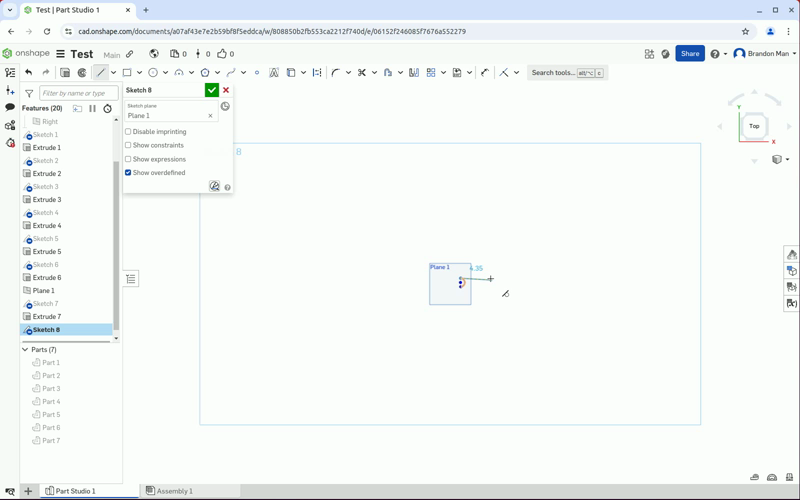
mouse_move(460, 286)
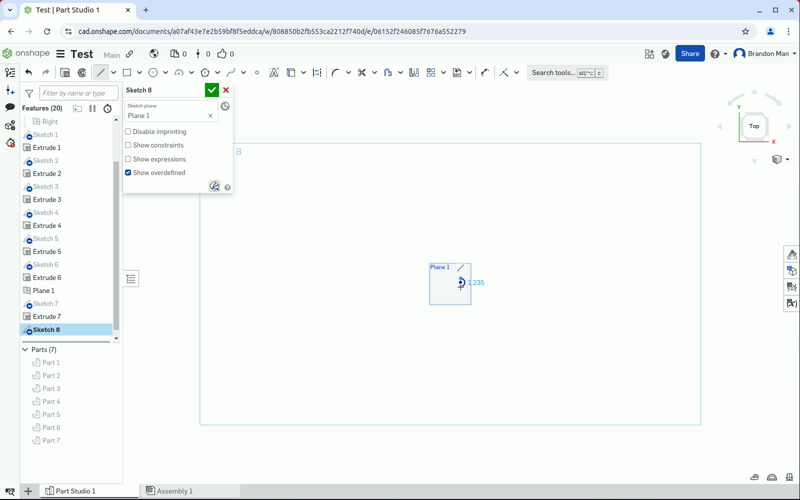
scroll(6)
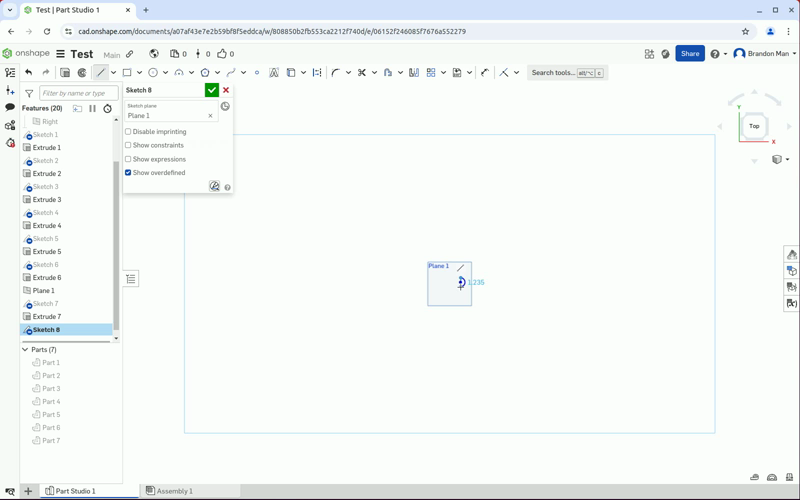
scroll(6)
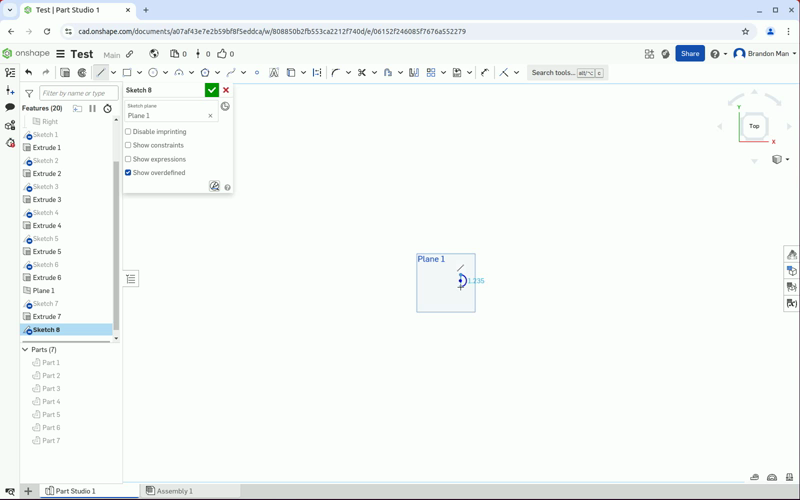
scroll(6)
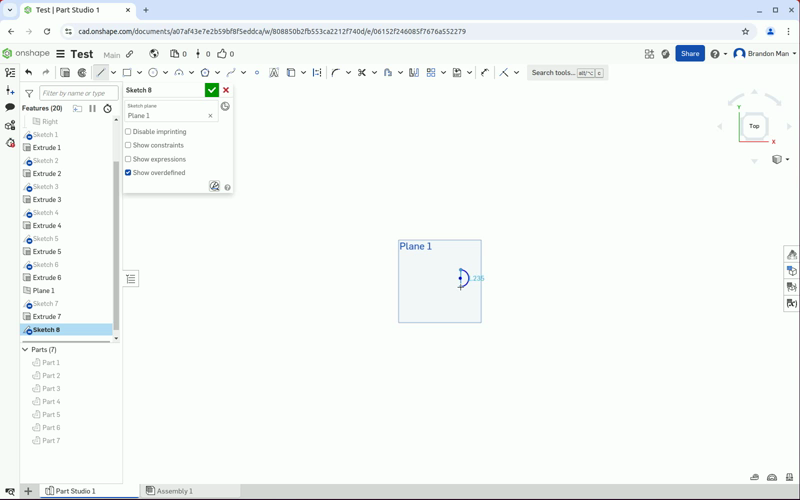
scroll(6)
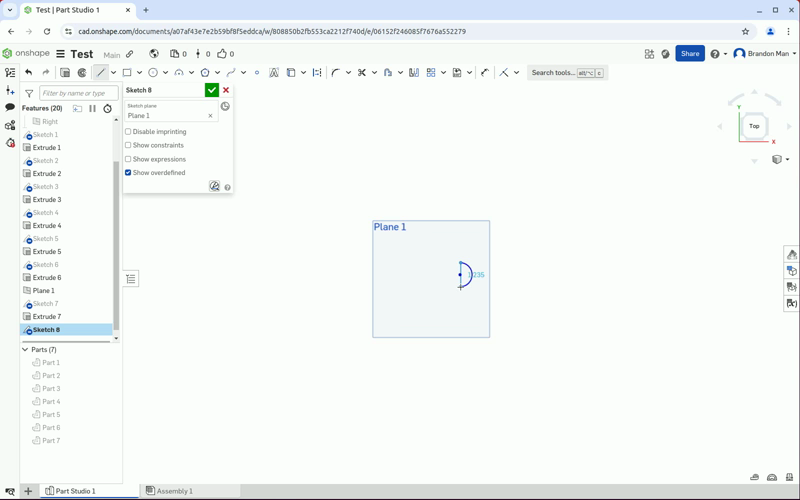
scroll(6)
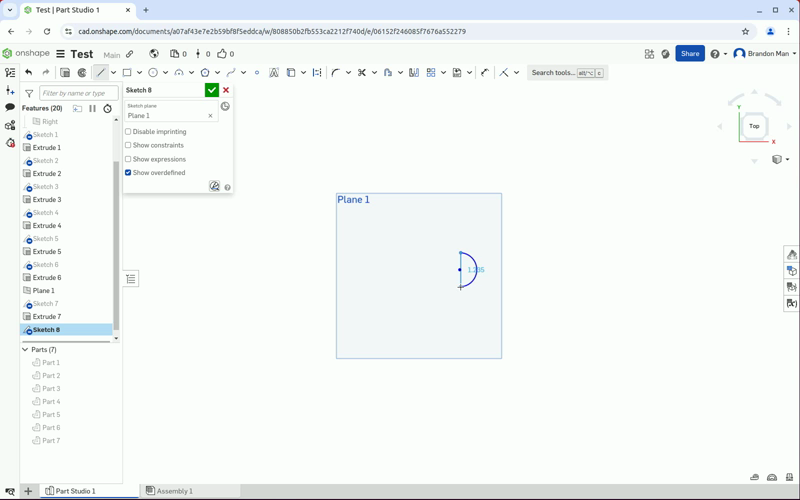
scroll(6)
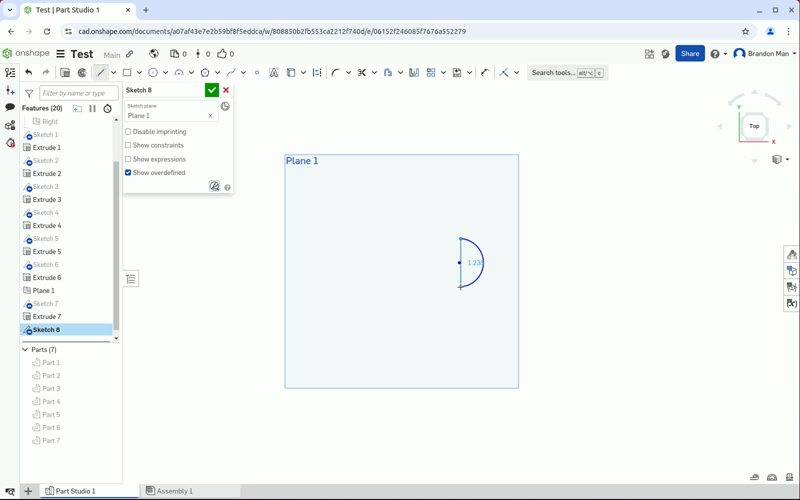
scroll(6)
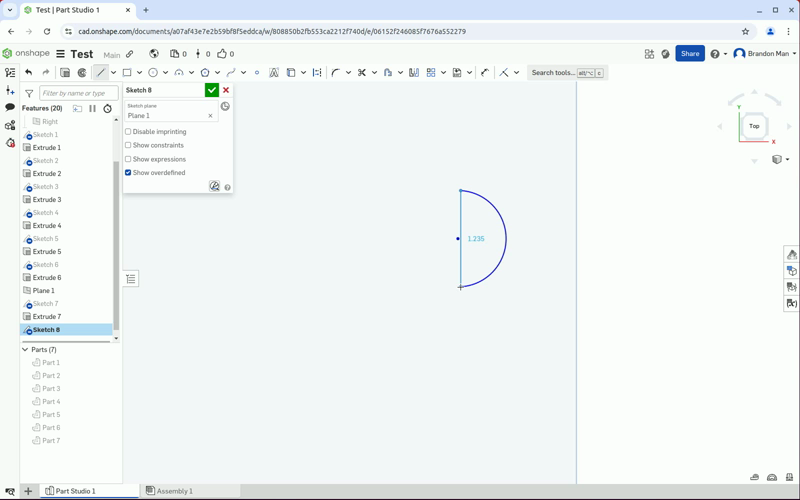
key_up(shift)
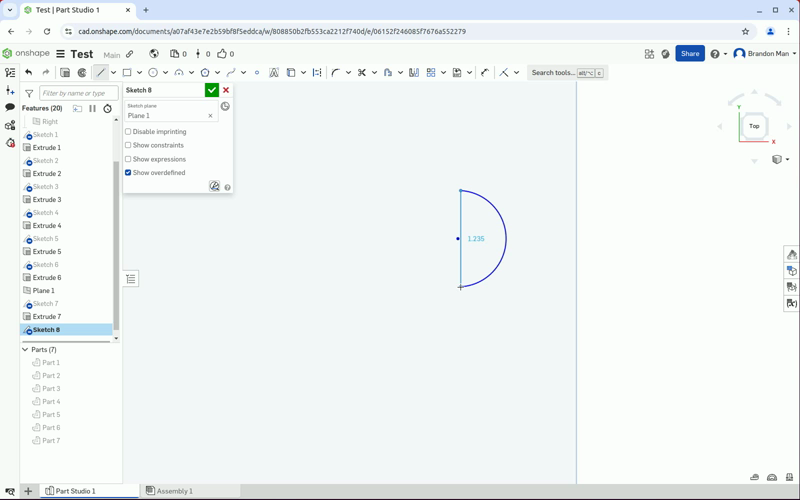
click(460, 286)
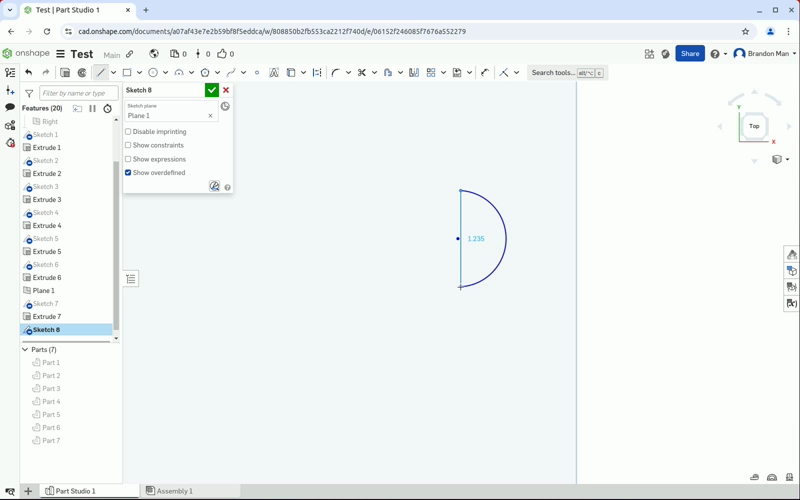
scroll(-6)
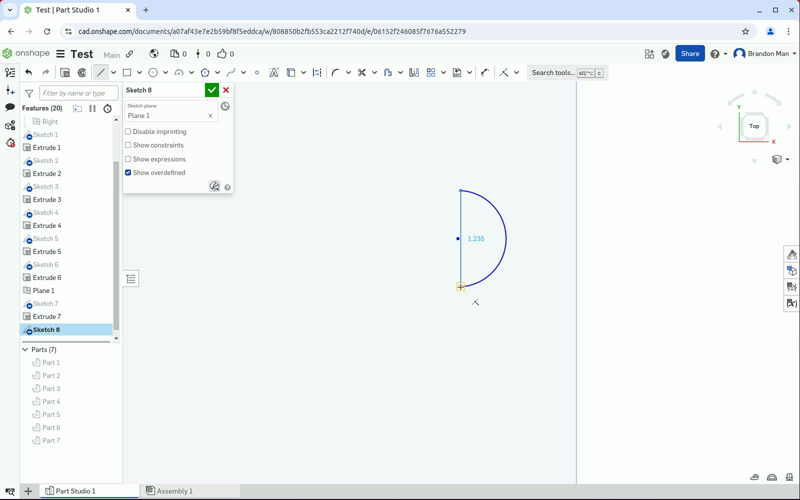
scroll(-6)
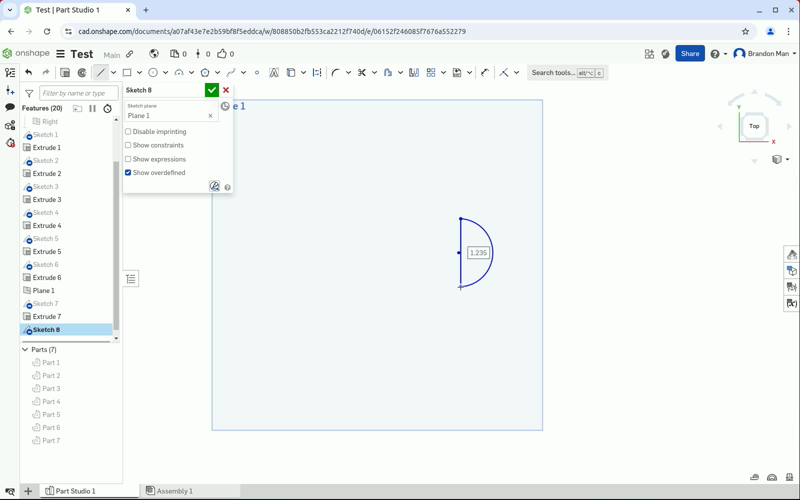
scroll(-6)
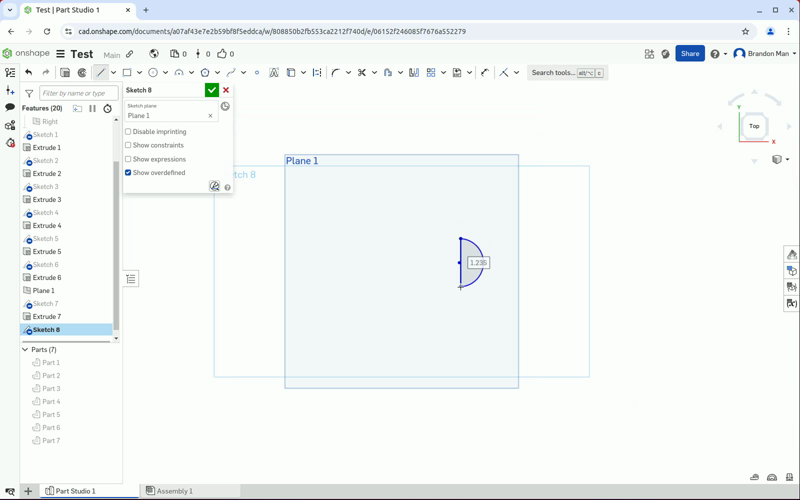
scroll(-6)
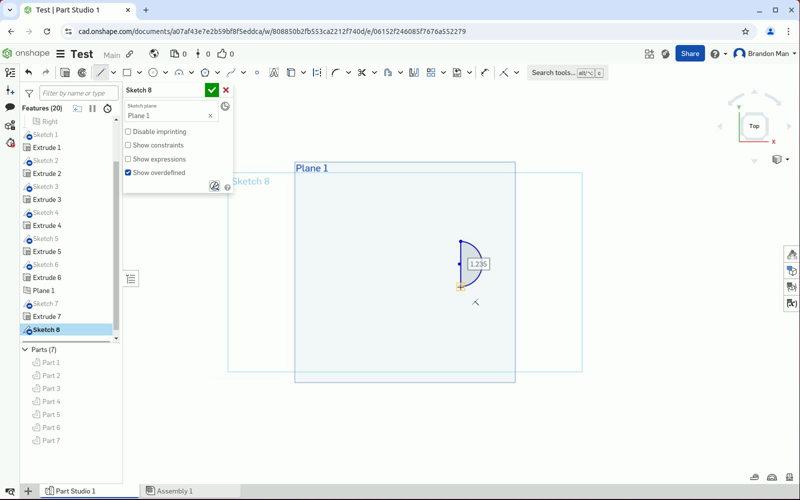
scroll(-6)
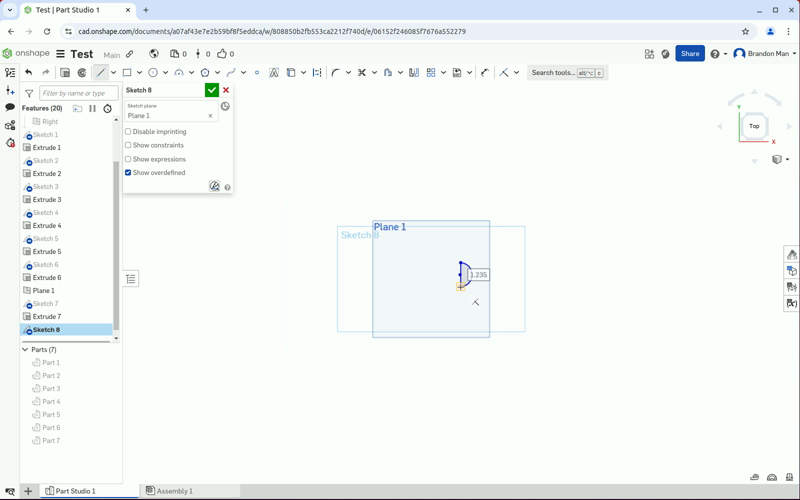
scroll(-6)
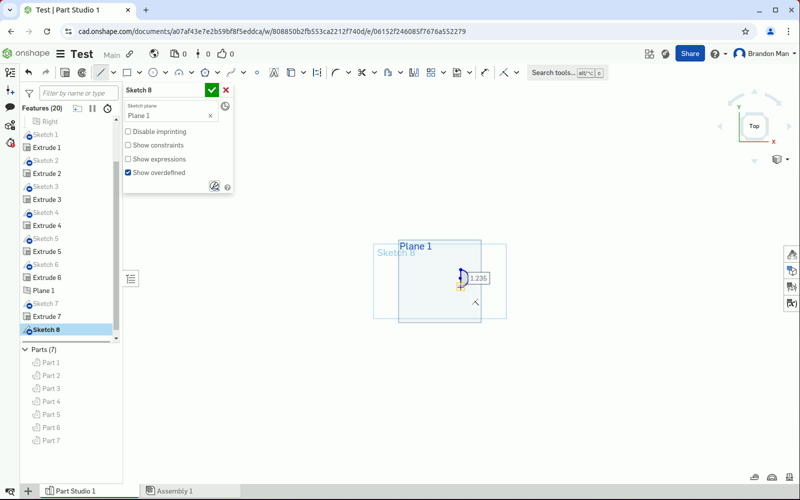
scroll(-6)
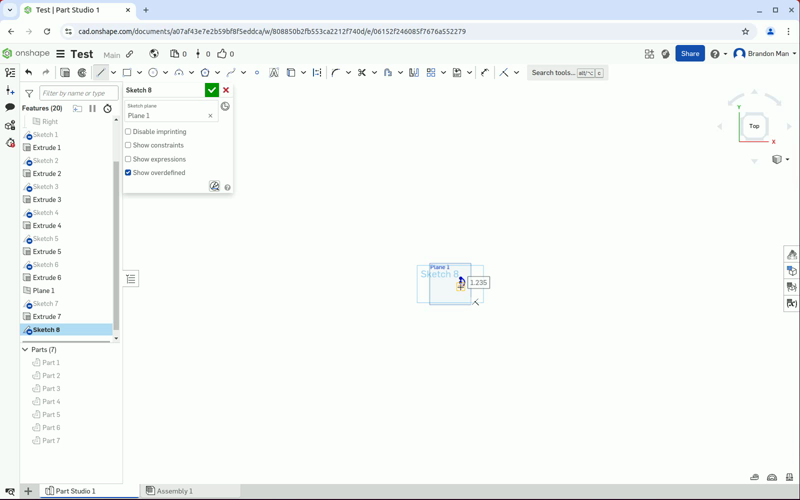
key(esc)
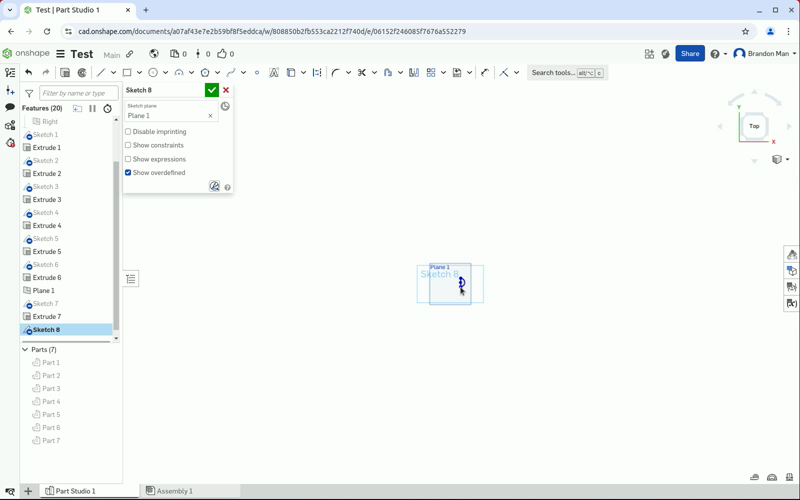
mouse_move(462, 282)
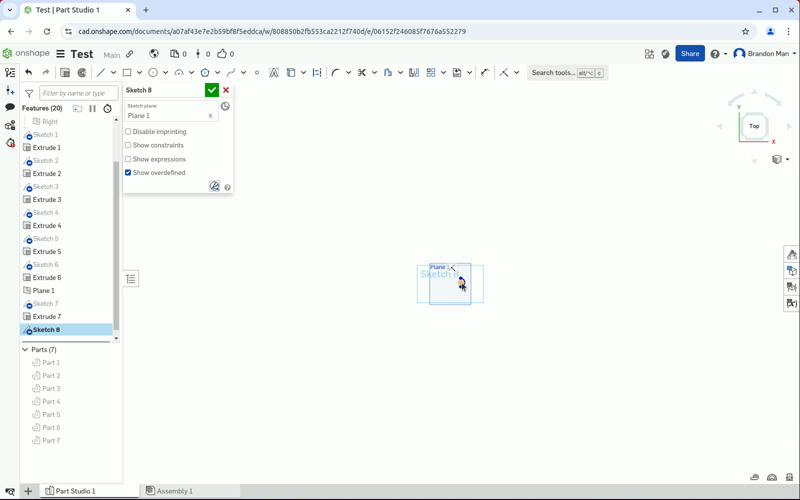
scroll(6)
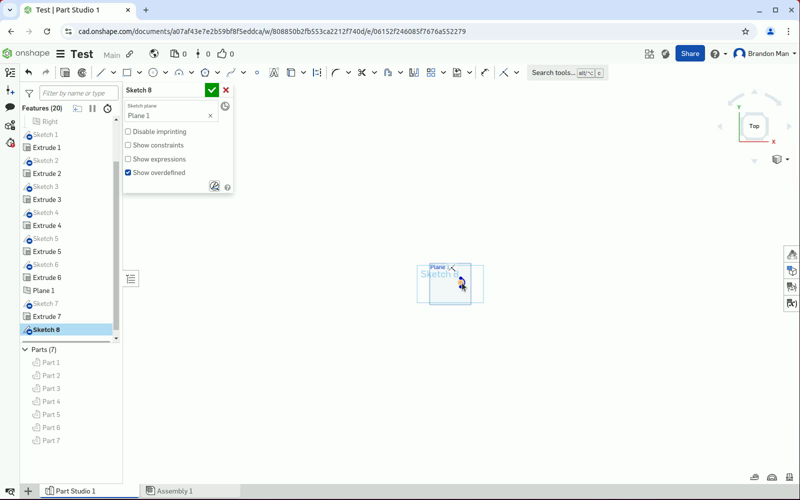
scroll(6)
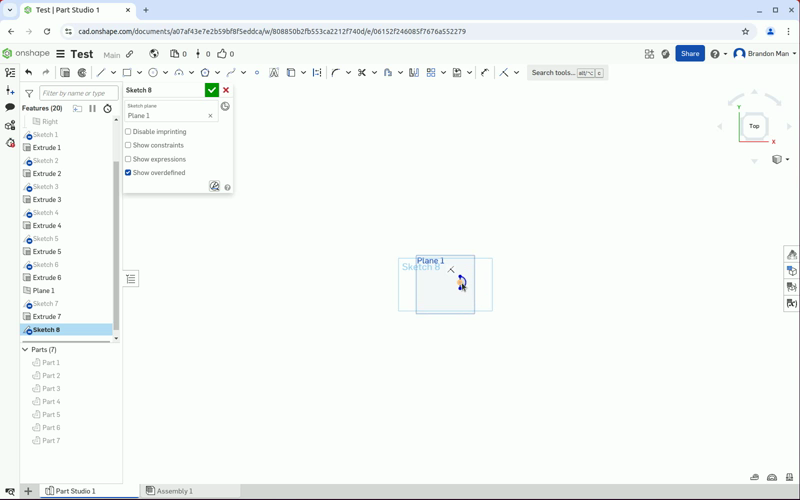
scroll(6)
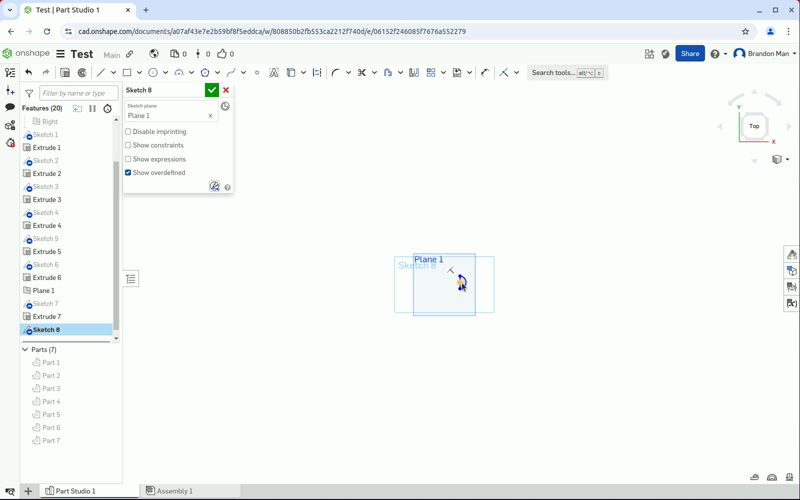
scroll(6)
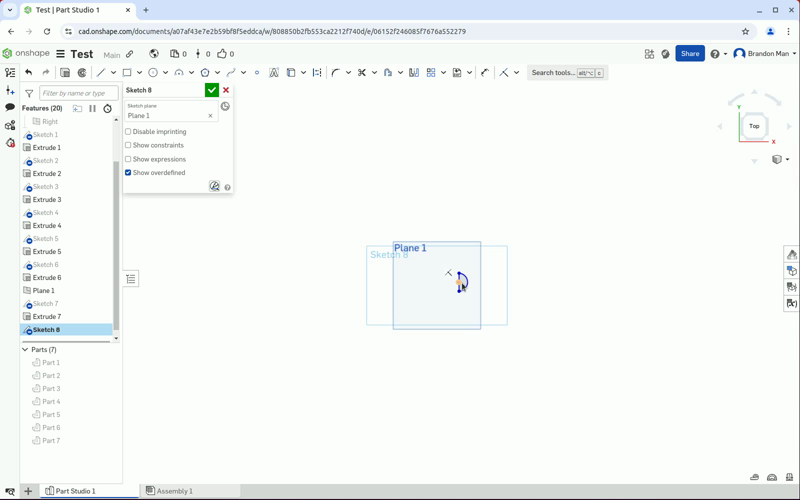
scroll(6)
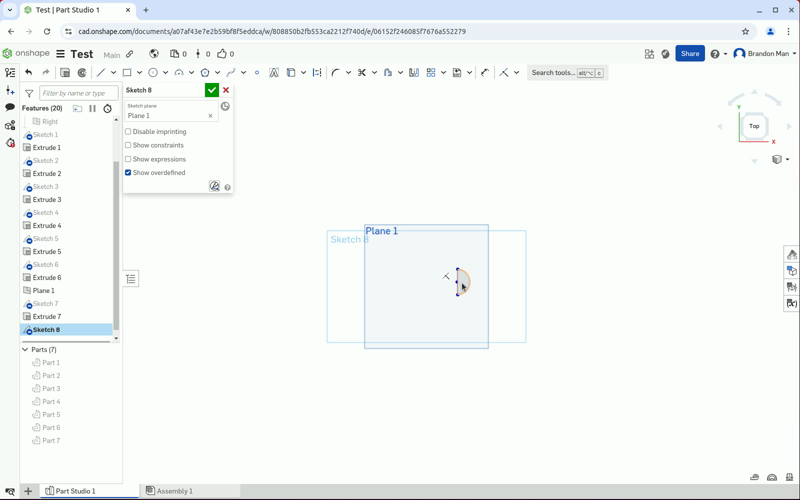
scroll(6)
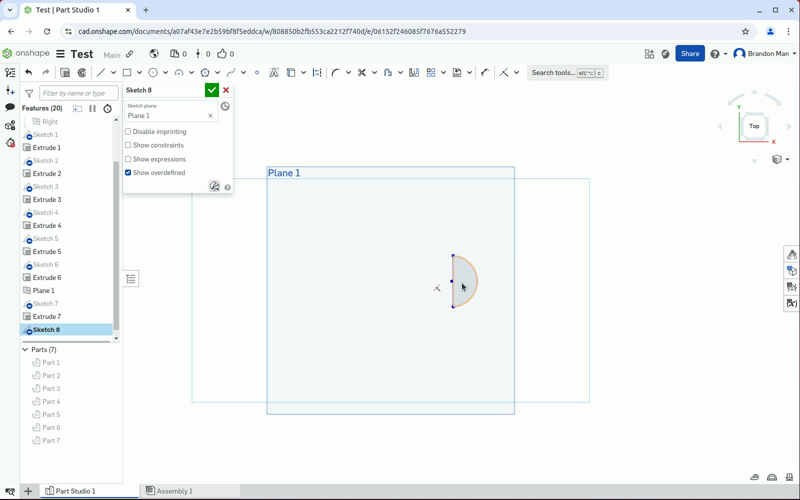
scroll(6)
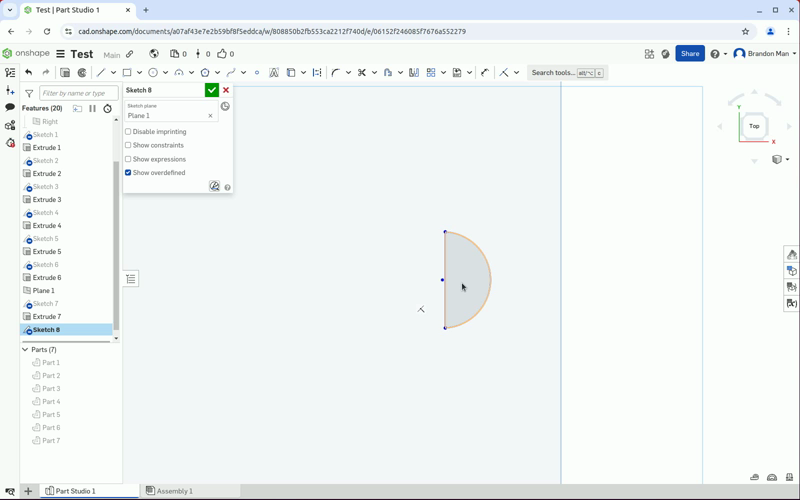
click(462, 282)
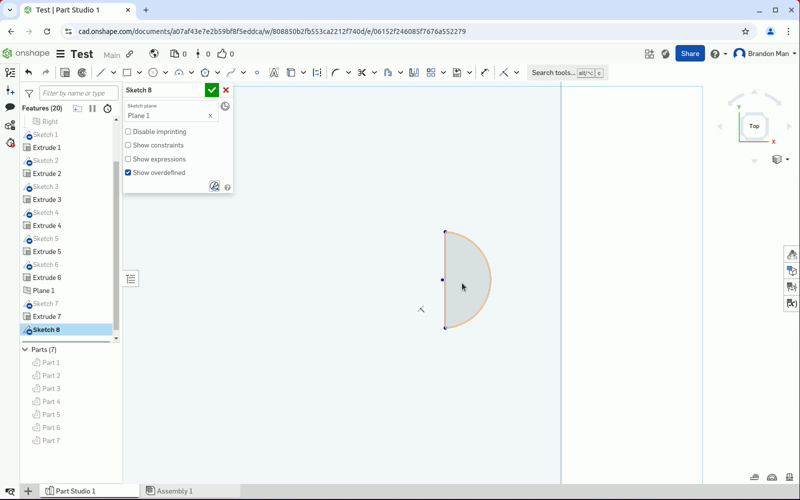
scroll(-6)
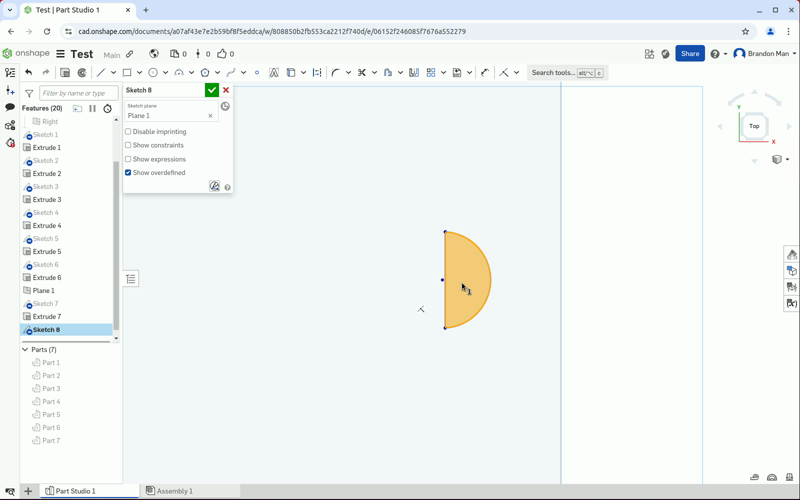
scroll(-6)
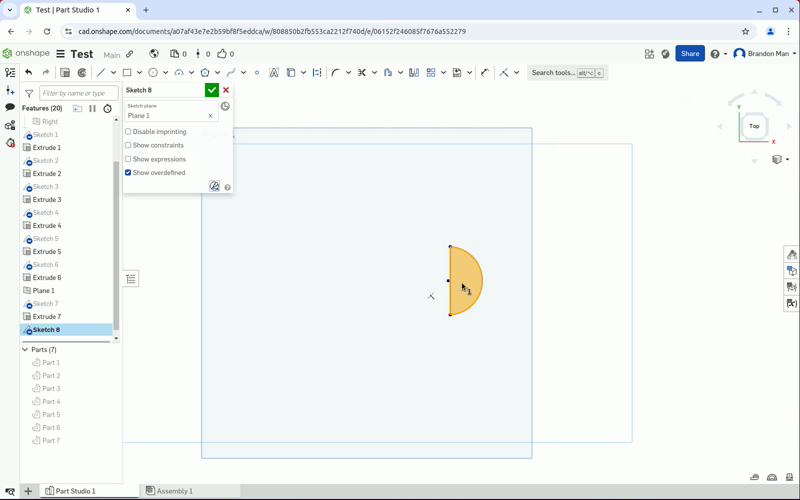
scroll(-6)
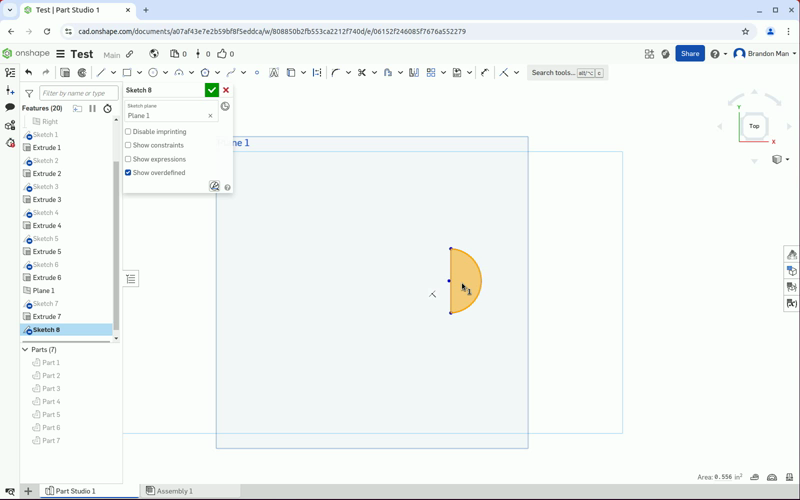
scroll(-6)
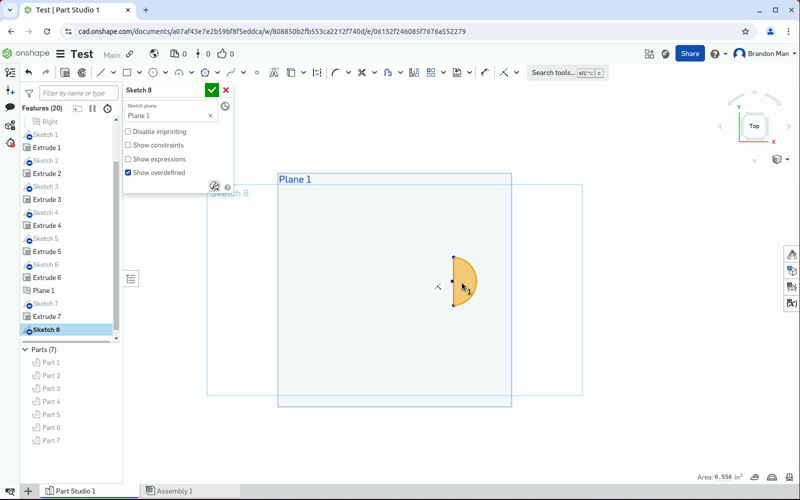
scroll(-6)
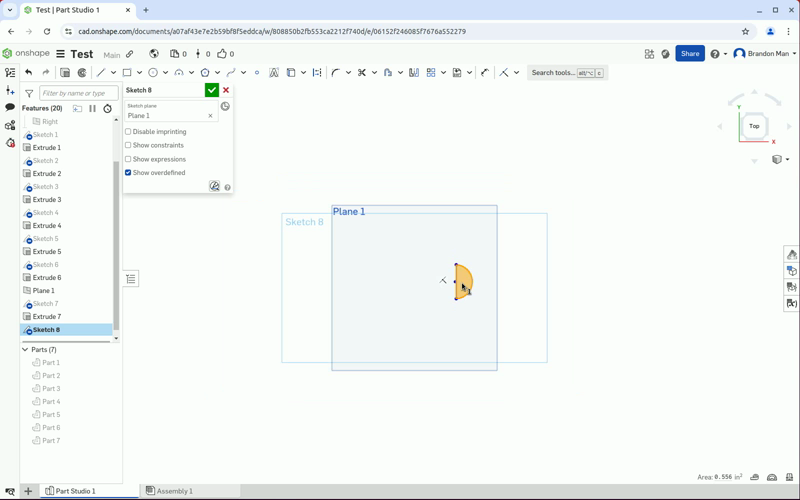
scroll(-6)
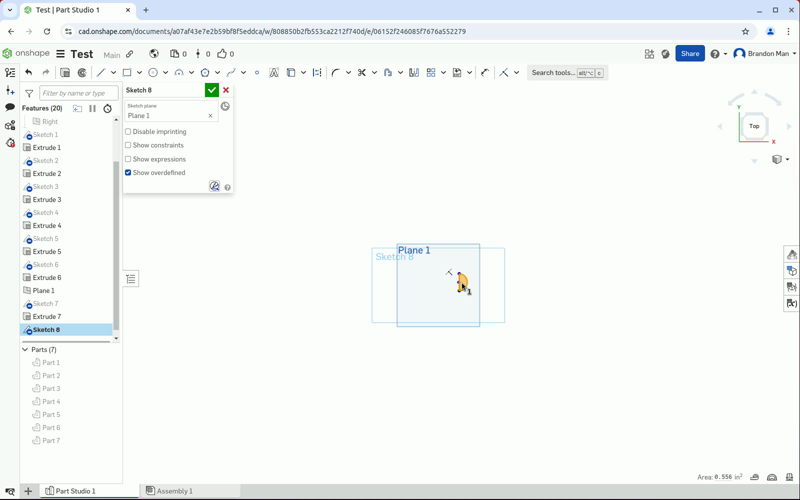
scroll(-6)
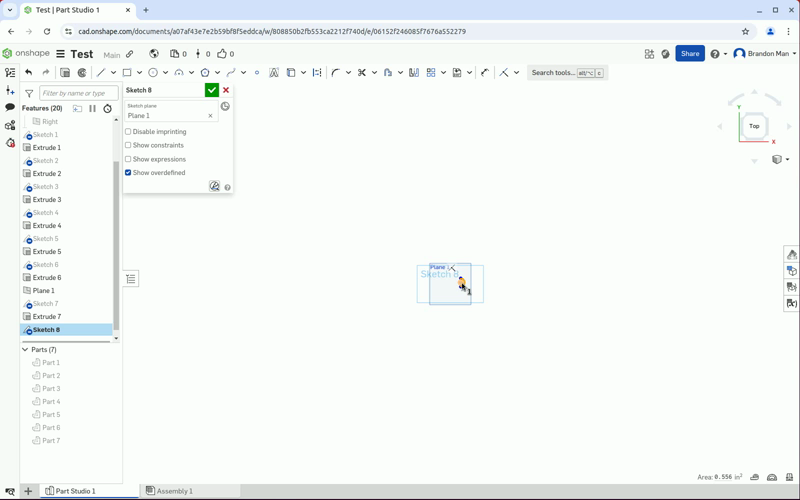
mouse_move(73, 352)
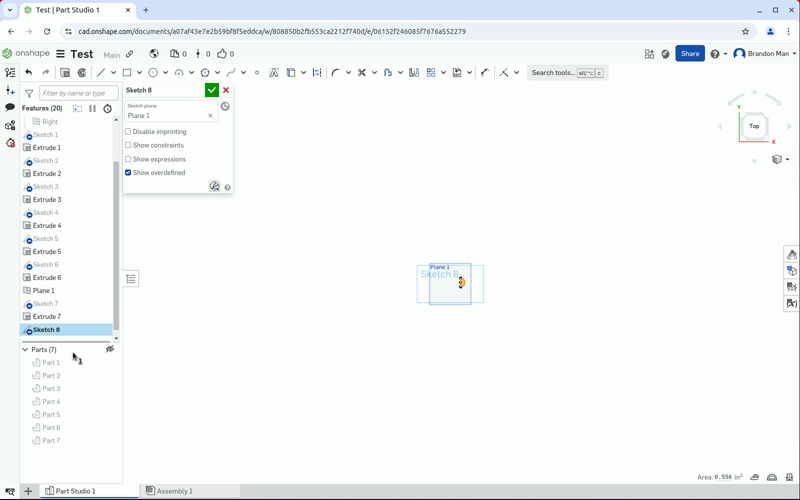
key(shift+y)
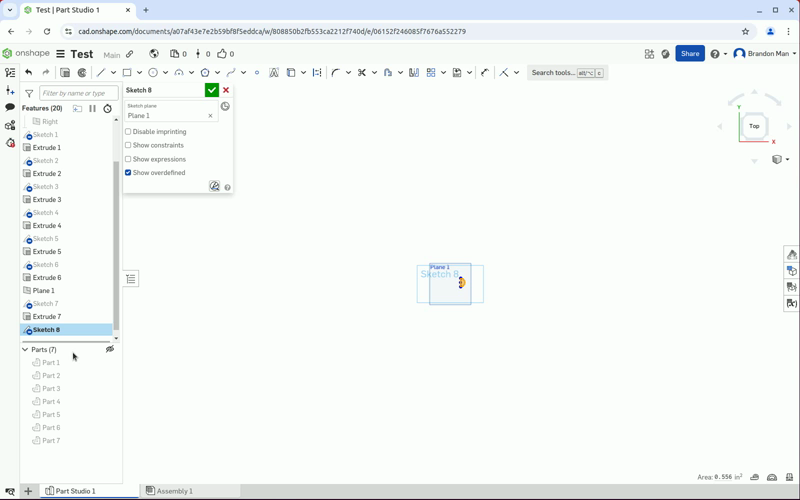
key(shift+e)
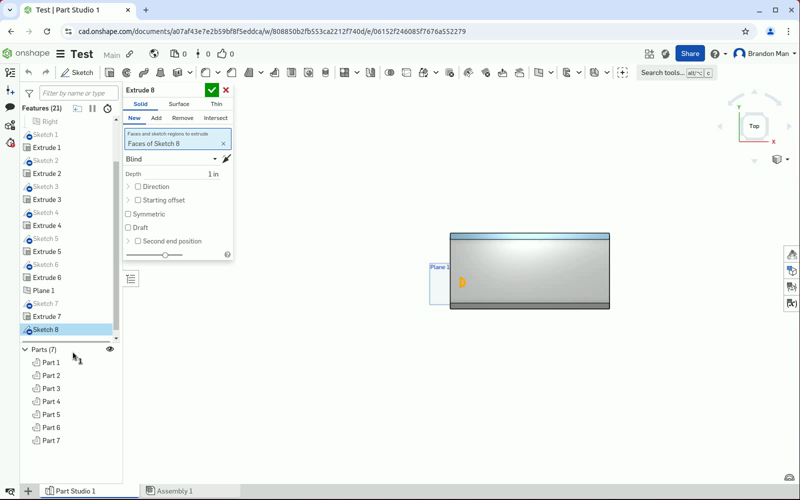
mouse_move(143, 106)
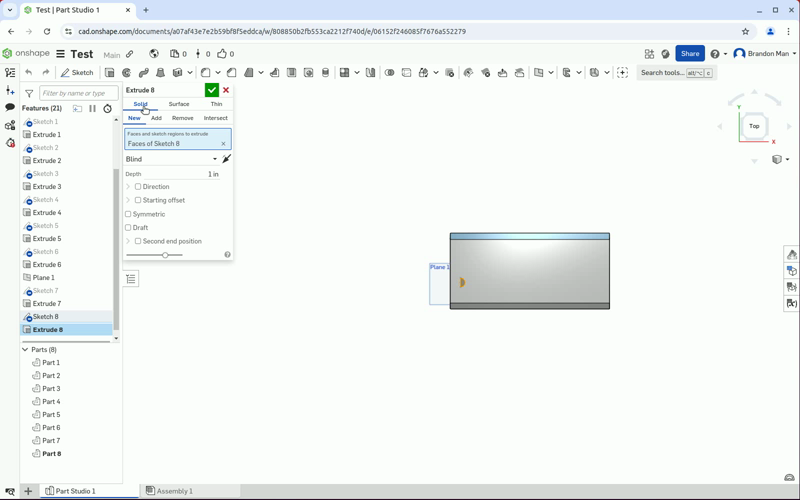
click(143, 106)
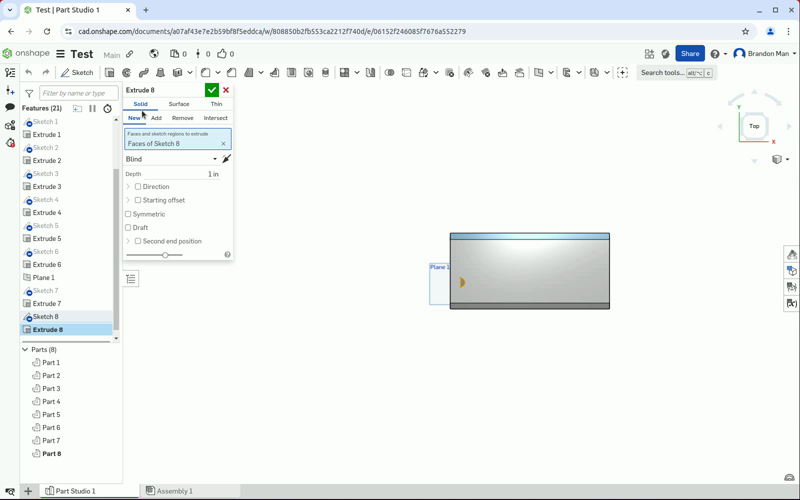
mouse_move(137, 120)
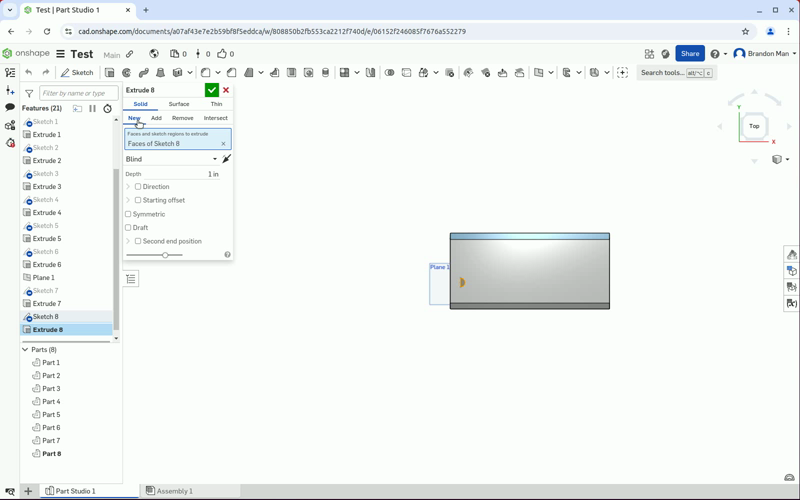
click(137, 120)
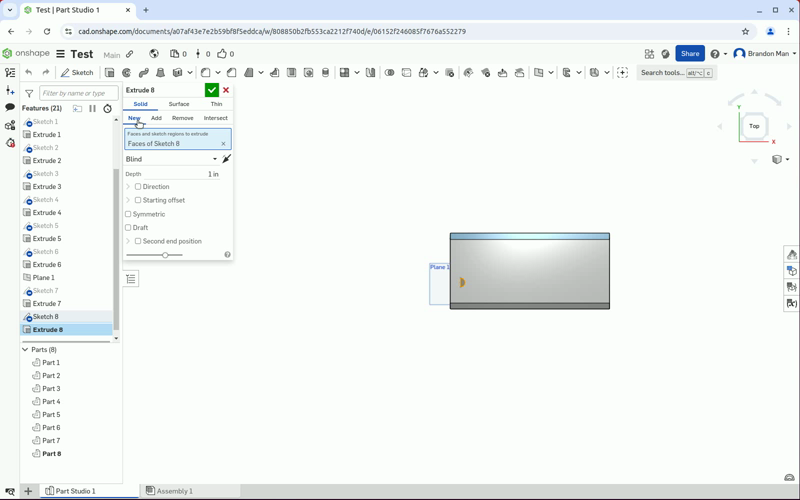
key(tab, 4)
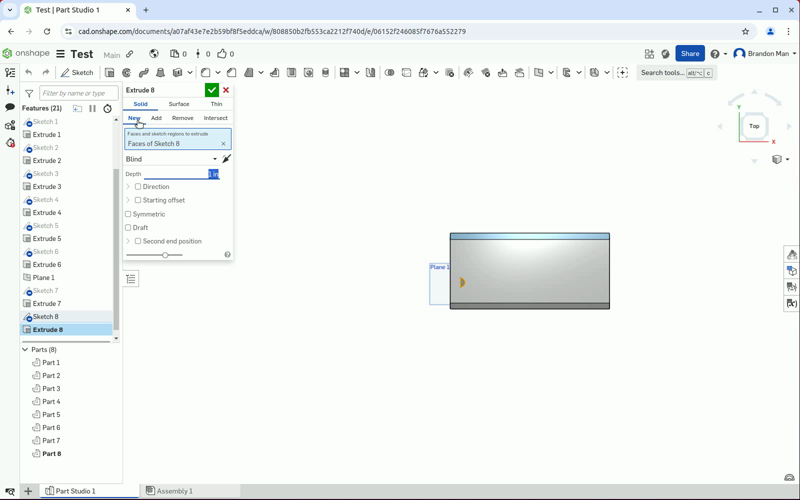
text(1.685)
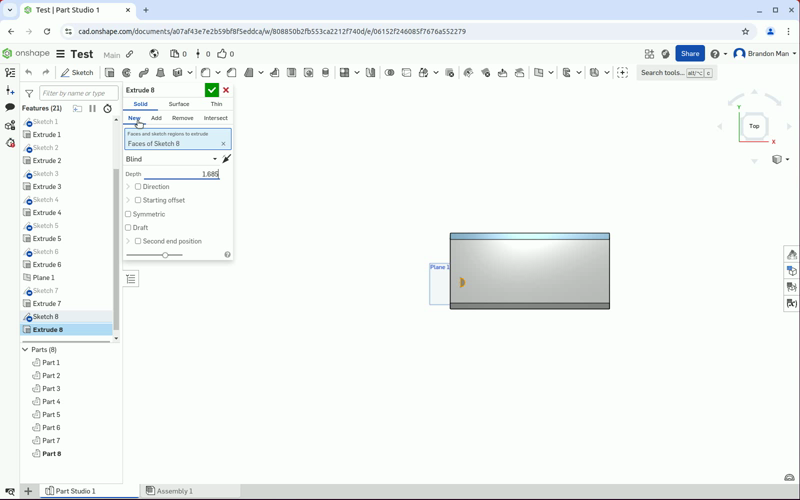
key(enter)
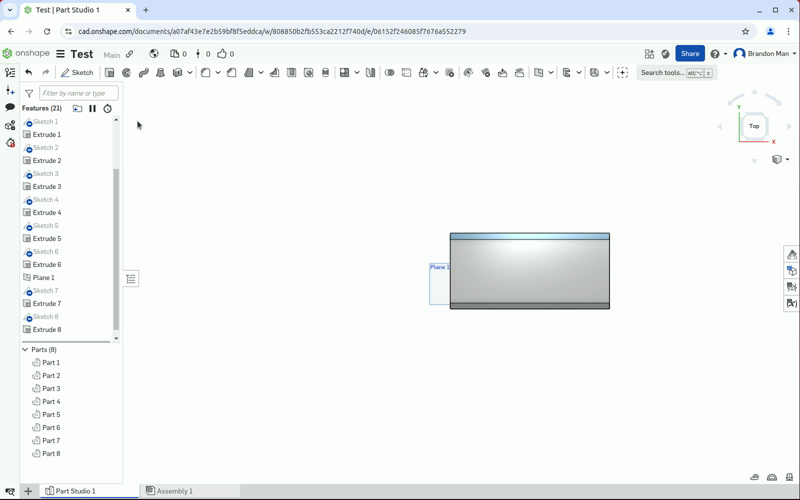
key(shift+h)
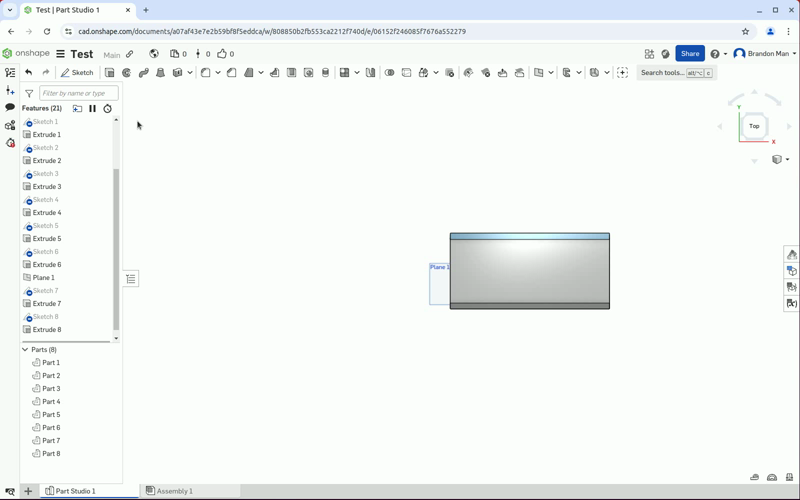
key(shift+h)
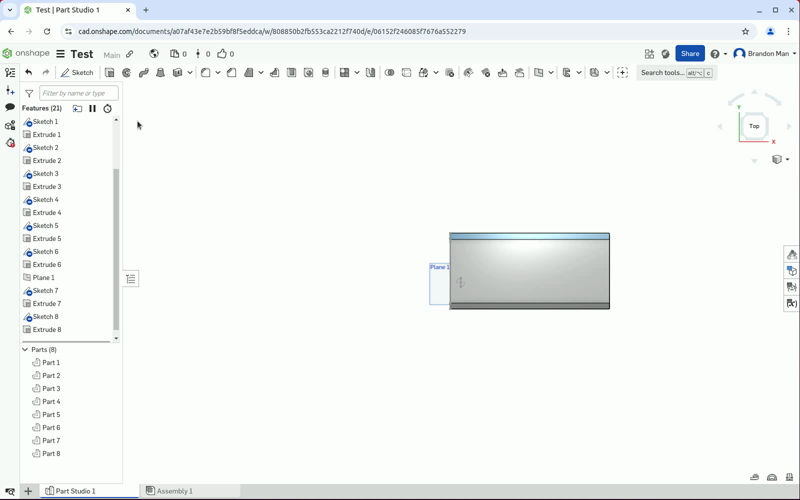
key(shift+7)
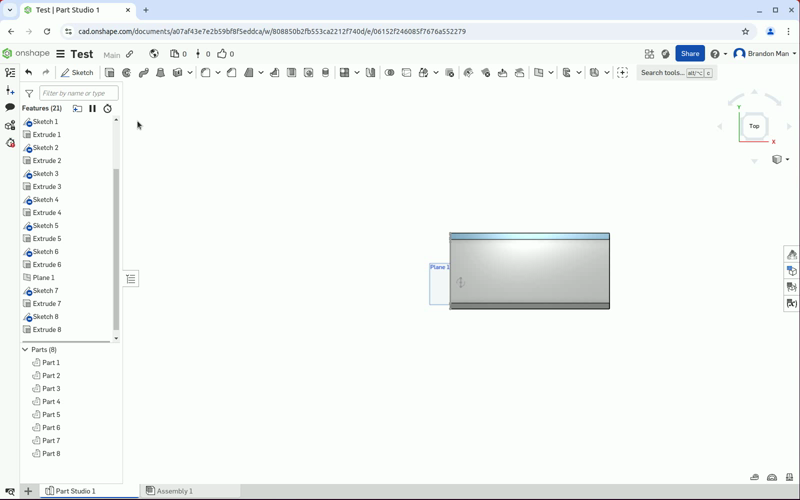
key(up, 3)
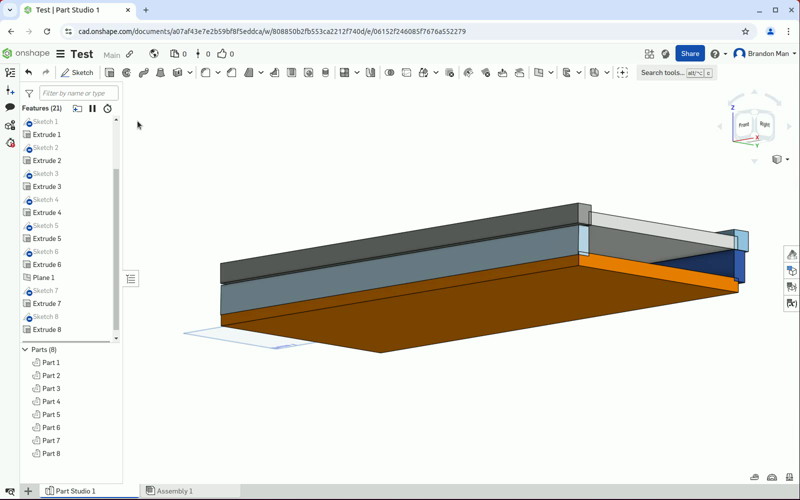
key(left, 3)
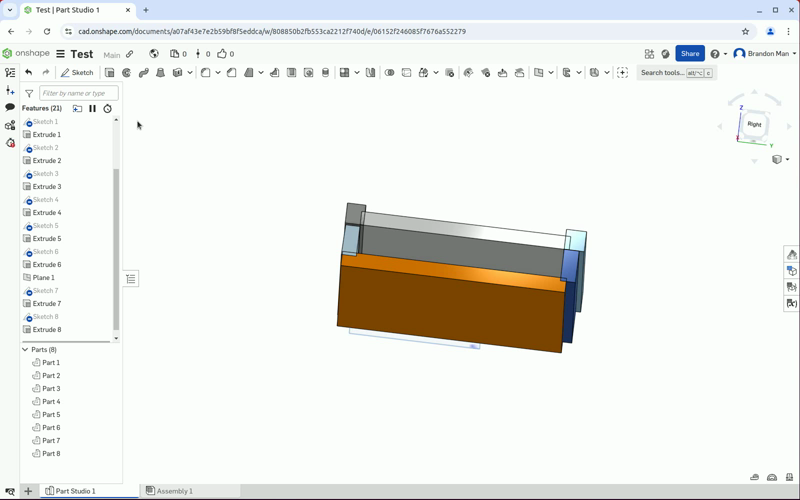
key(right, 3)
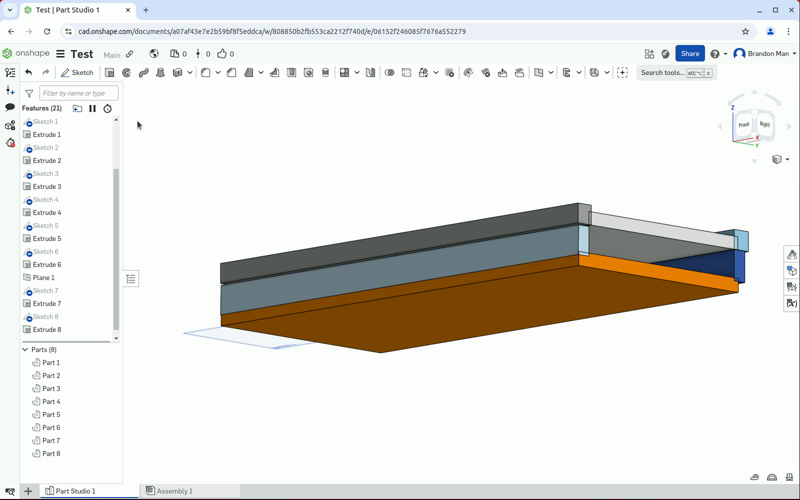
key(down, 3)
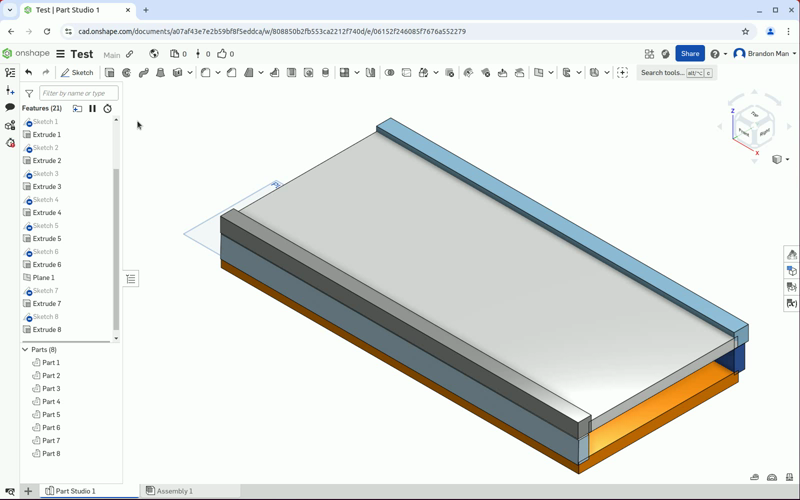
mouse_move(69, 124)
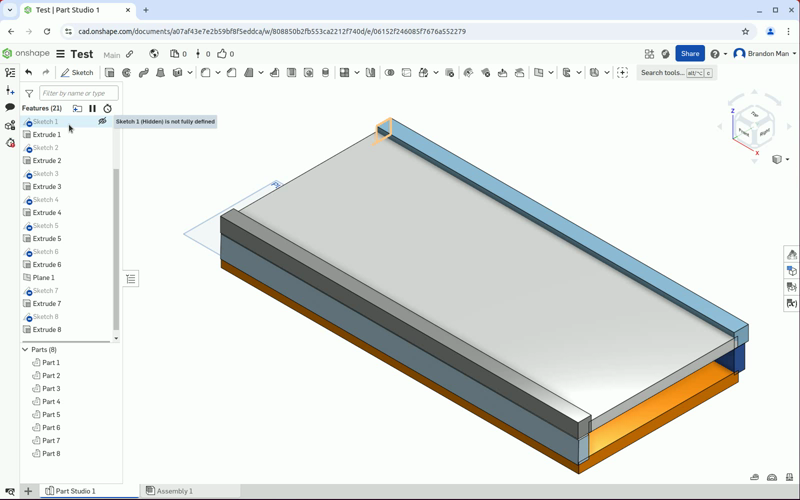
click(69, 124)